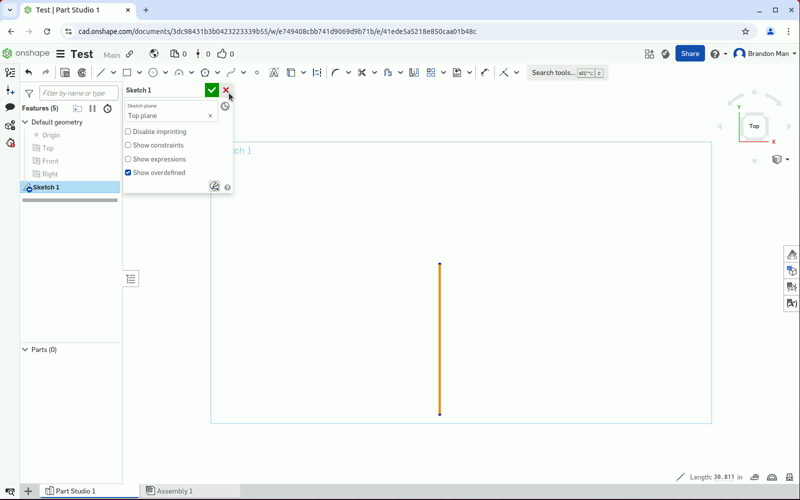
key(shift+h)
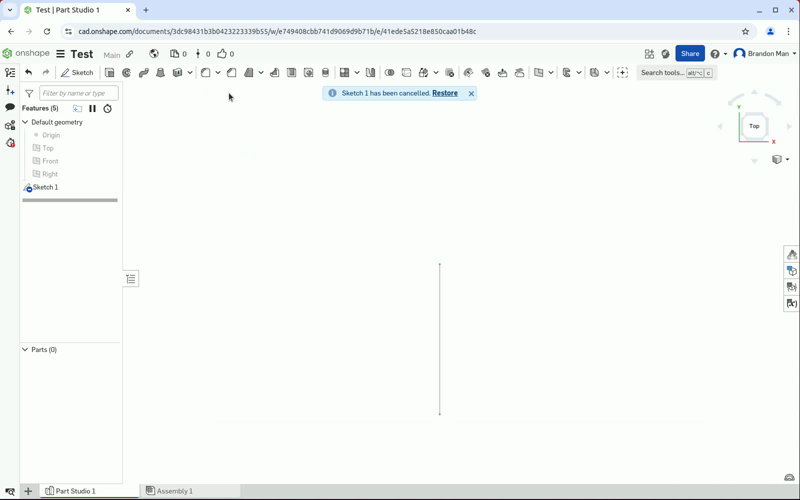
key(shift+s)
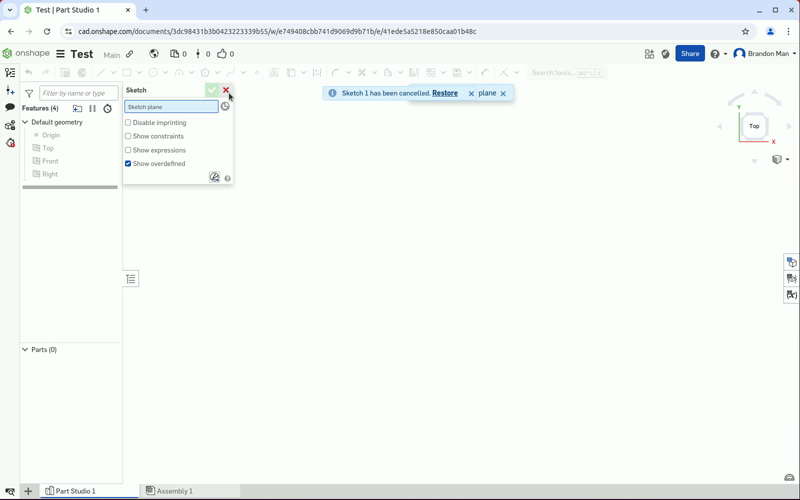
mouse_move(73, 150)
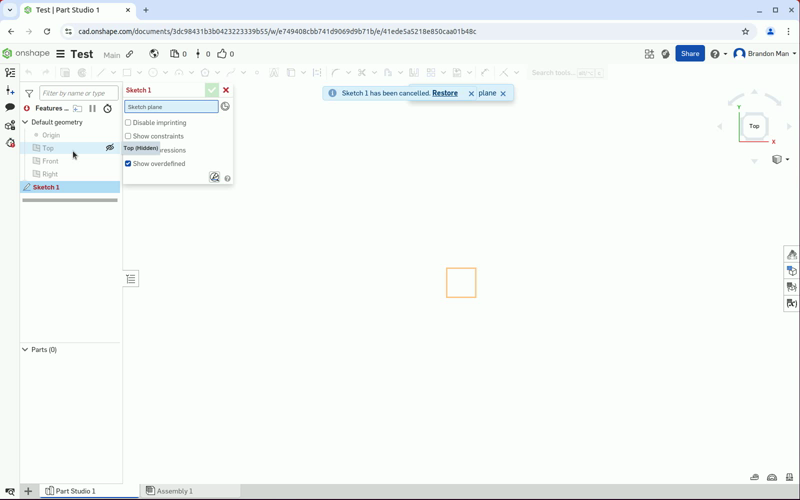
click(73, 150)
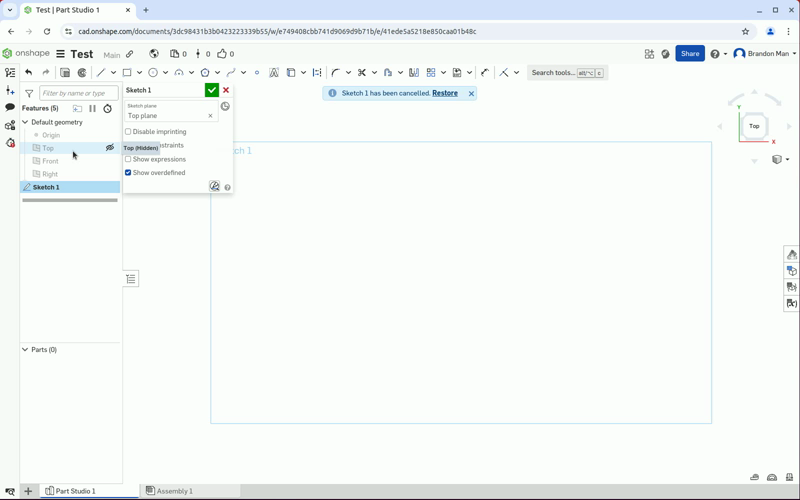
mouse_move(73, 352)
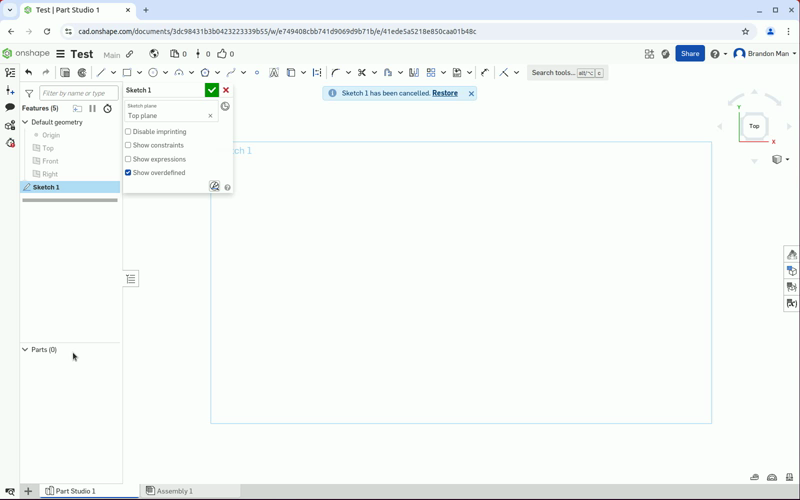
key(y)
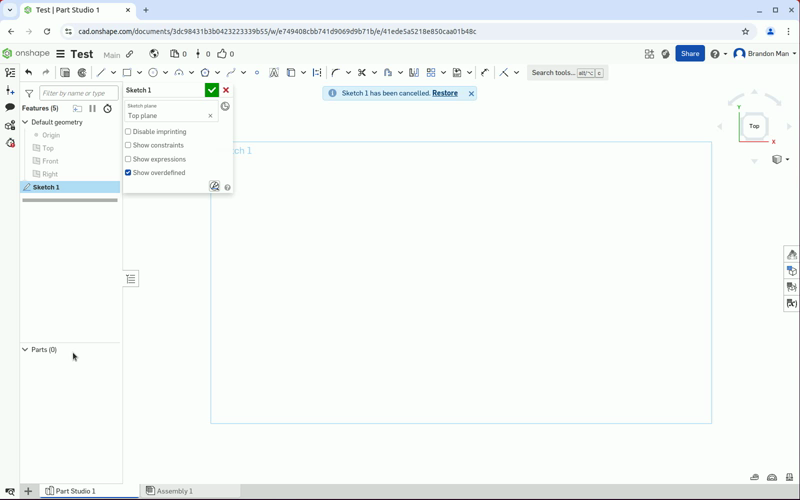
key(l)
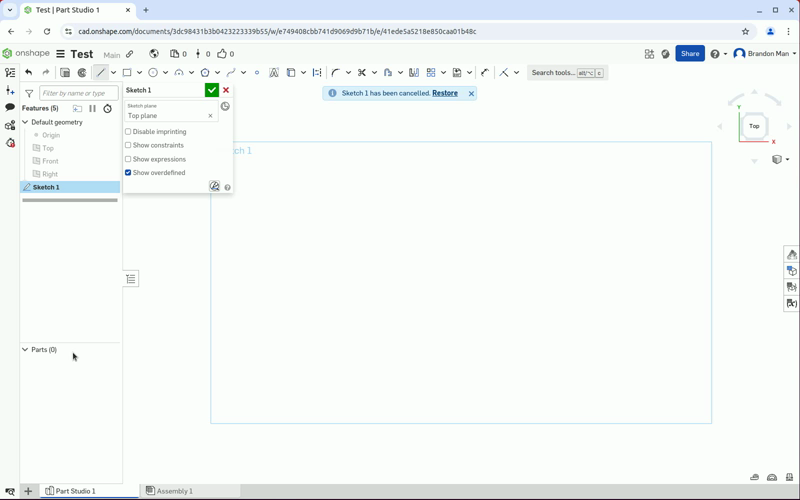
key_down(shift)
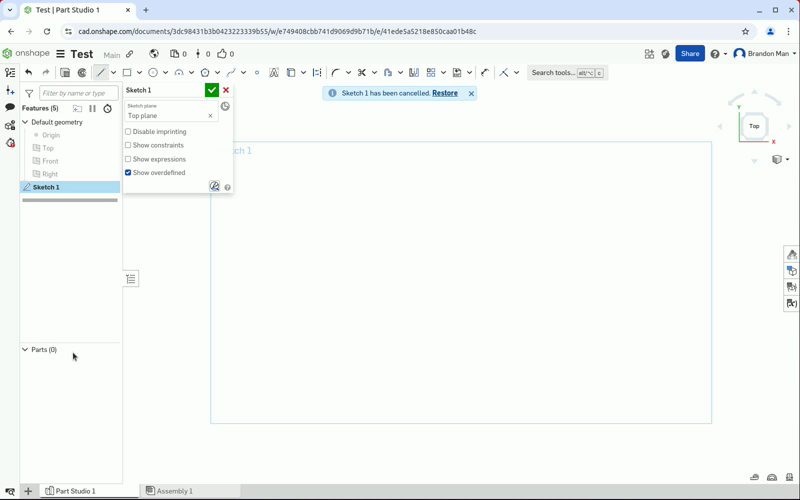
mouse_move(524, 240)
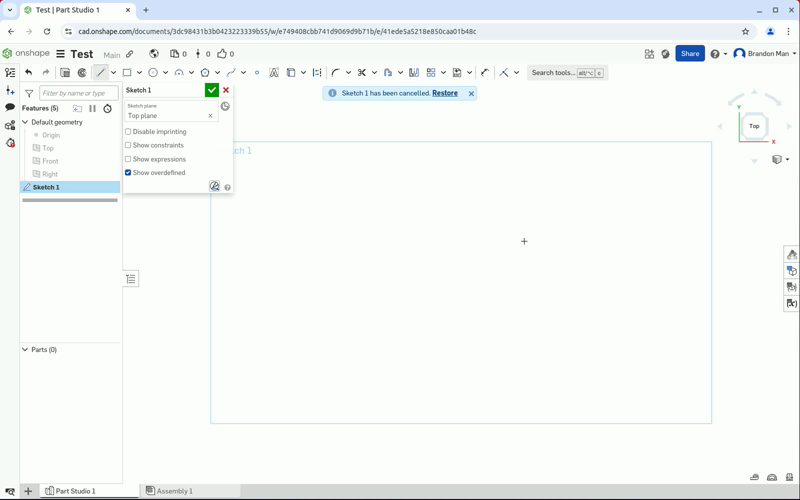
click(524, 240)
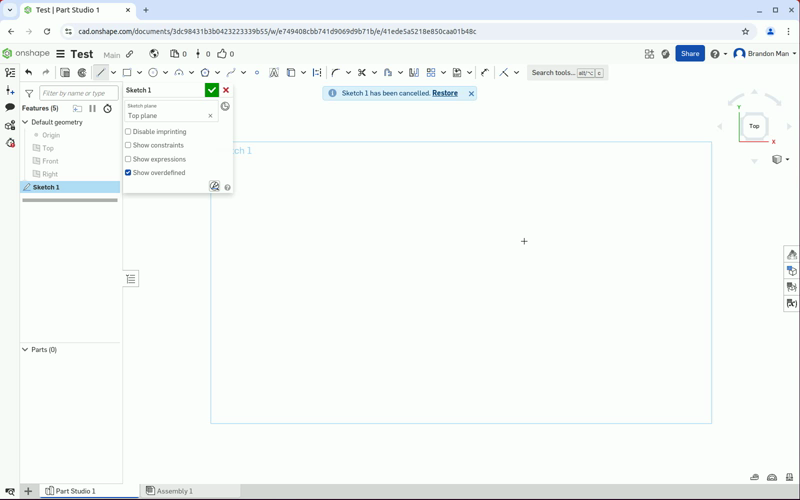
key_up(shift)
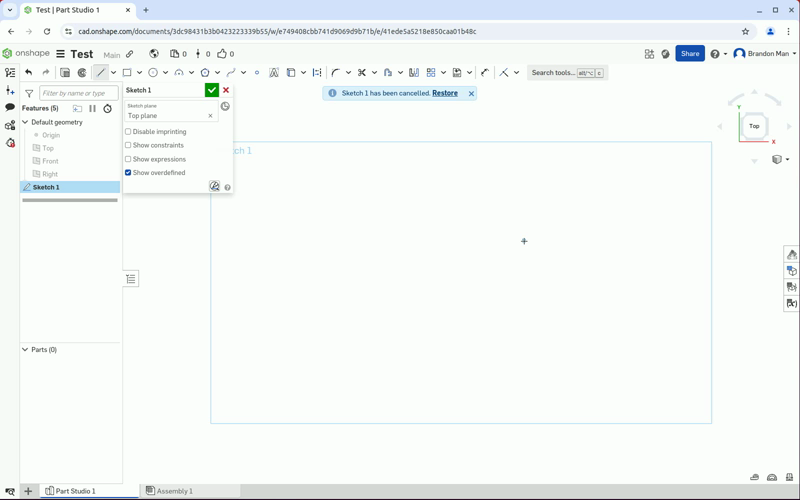
key_down(shift)
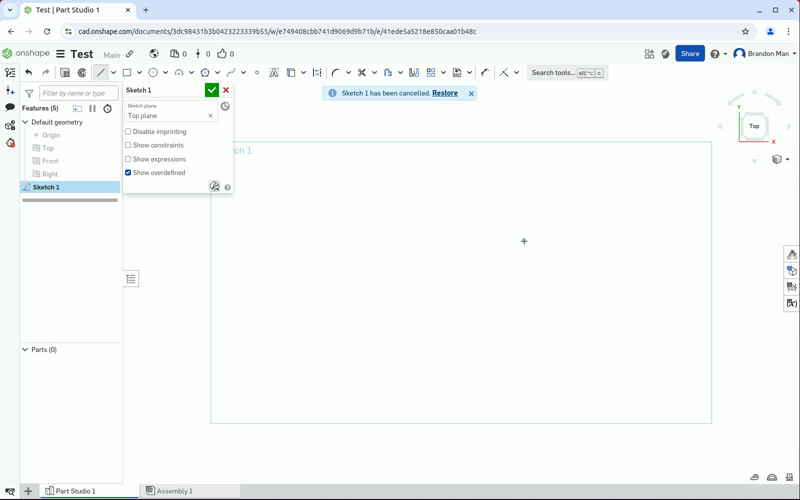
mouse_move(554, 240)
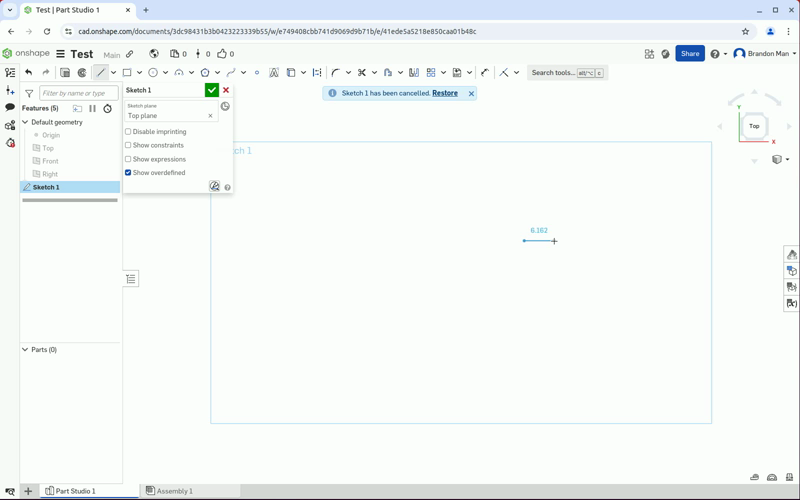
mouse_move(524, 239)
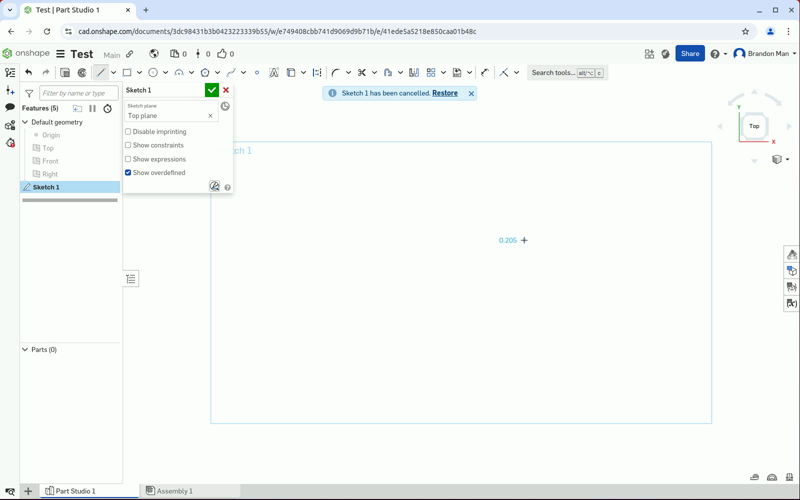
scroll(6)
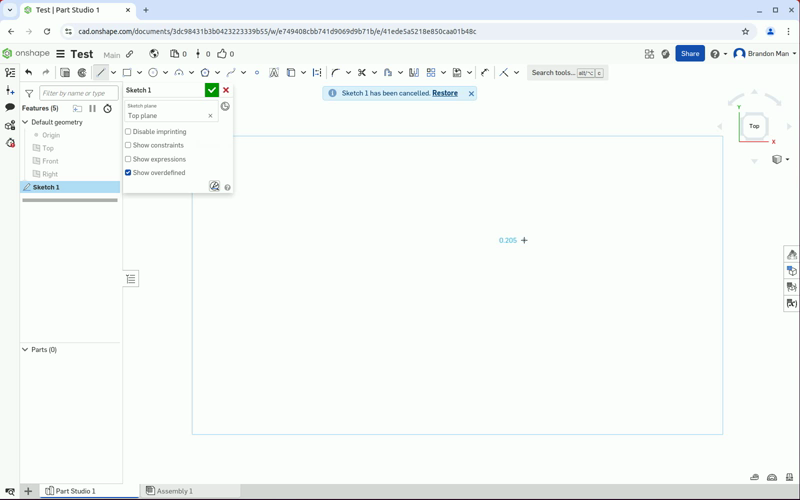
scroll(6)
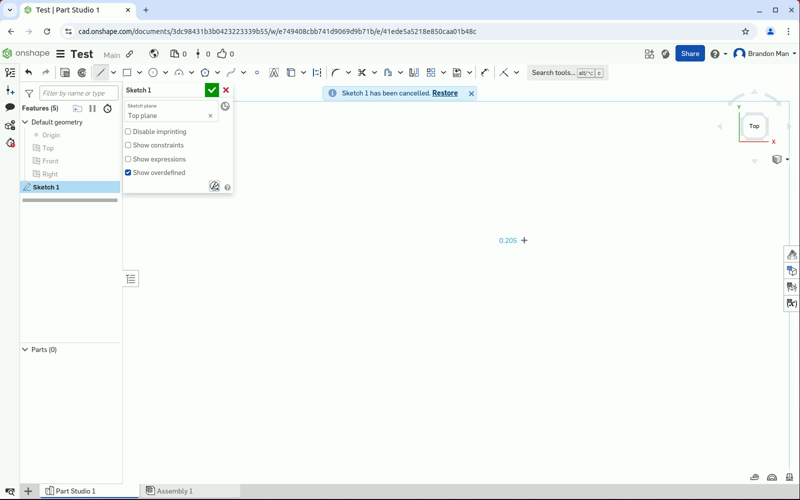
scroll(6)
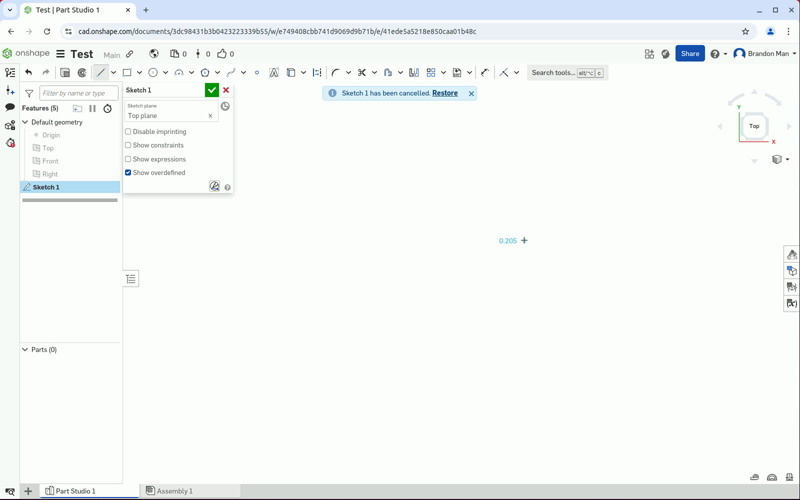
scroll(6)
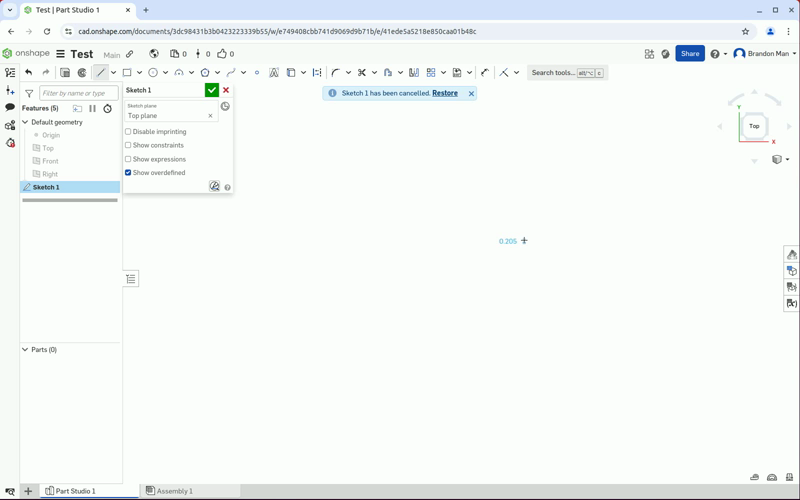
scroll(6)
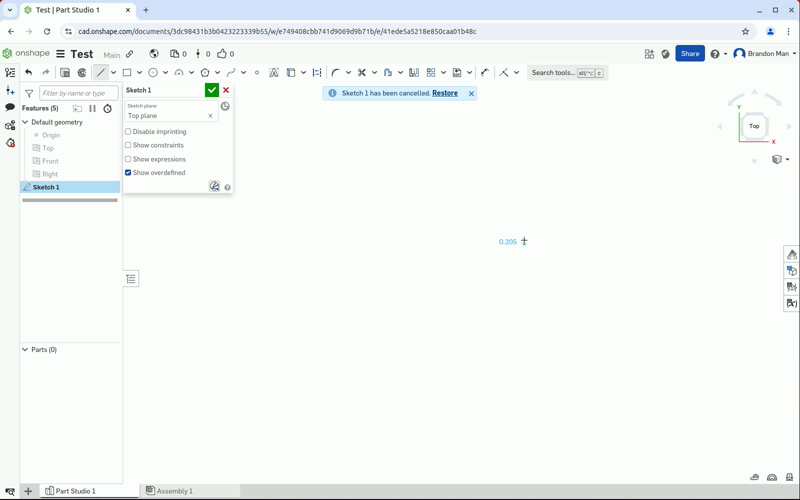
scroll(6)
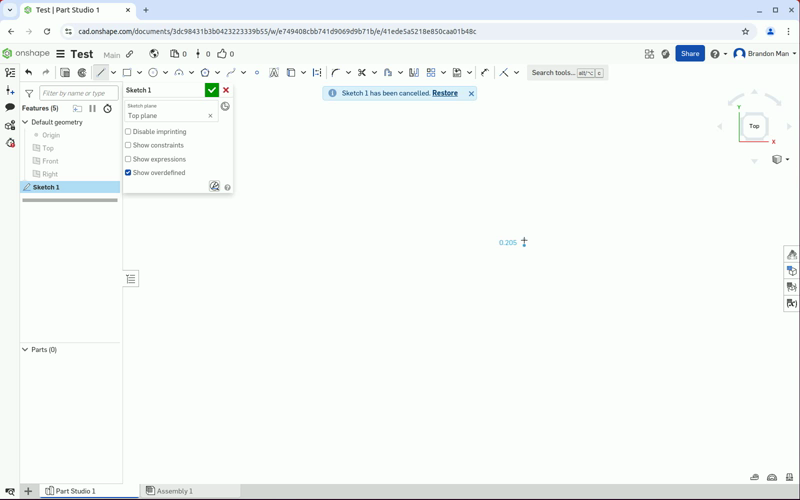
scroll(6)
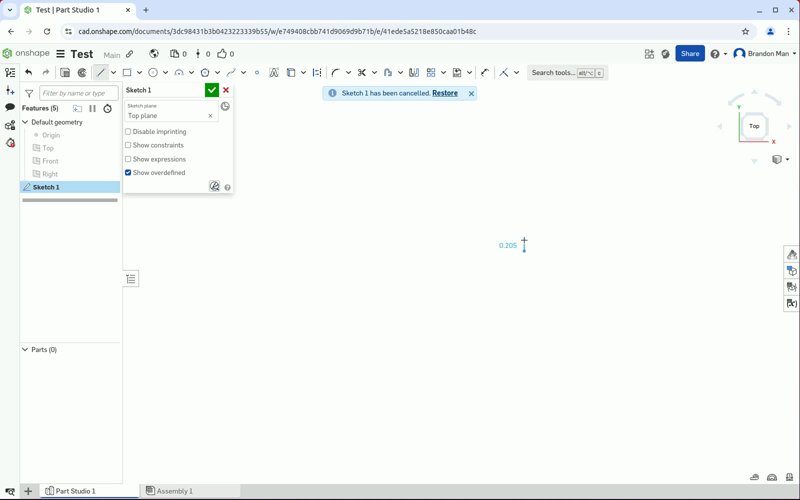
click(524, 239)
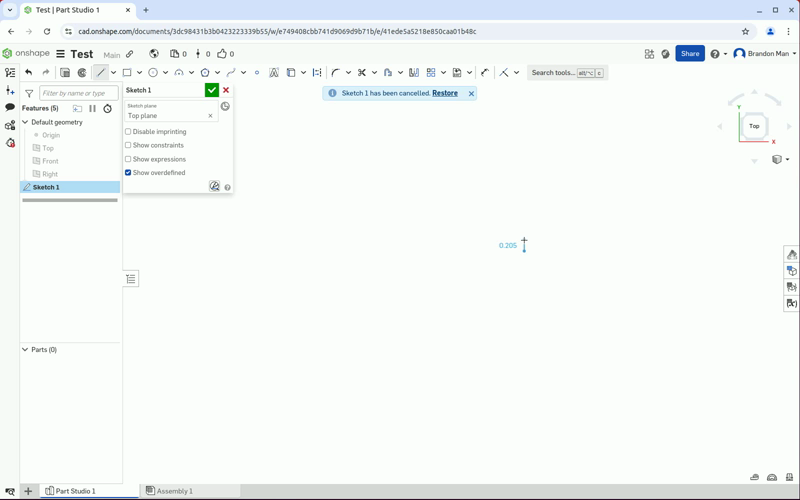
scroll(-6)
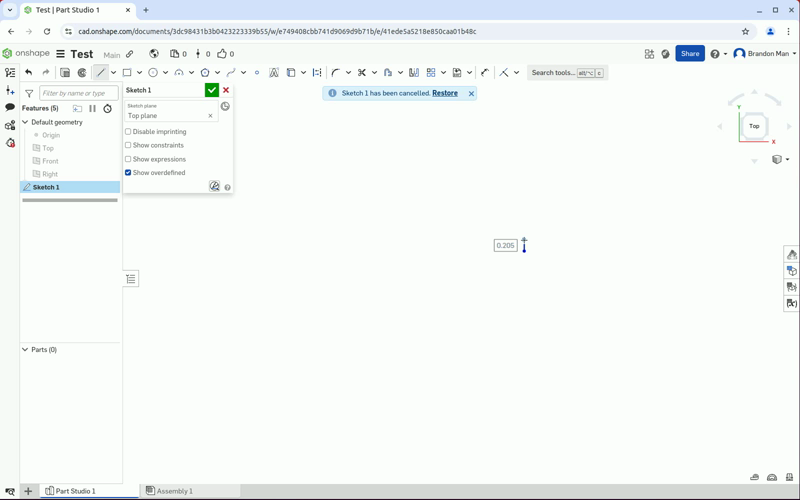
scroll(-6)
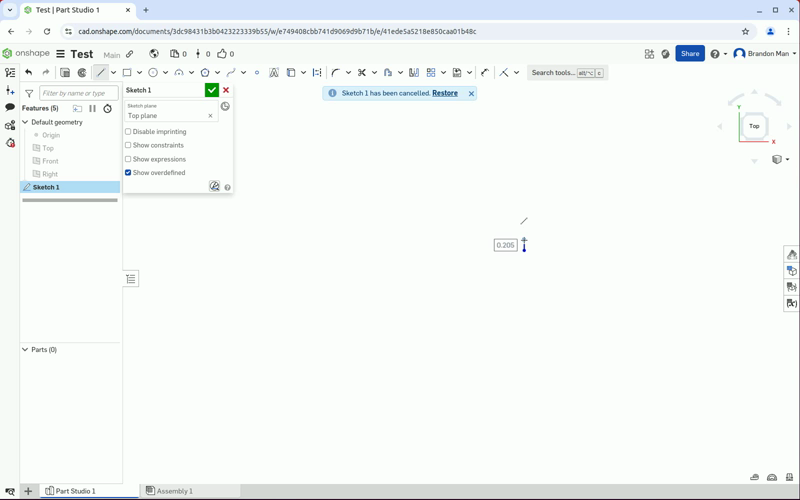
scroll(-6)
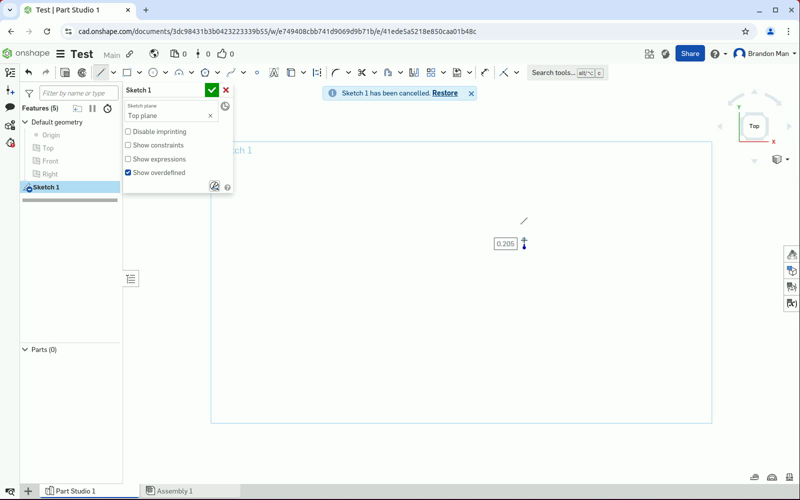
scroll(-6)
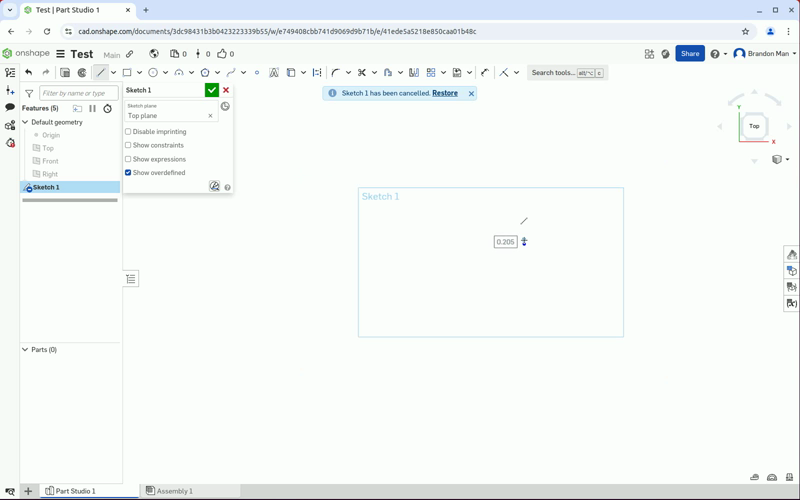
scroll(-6)
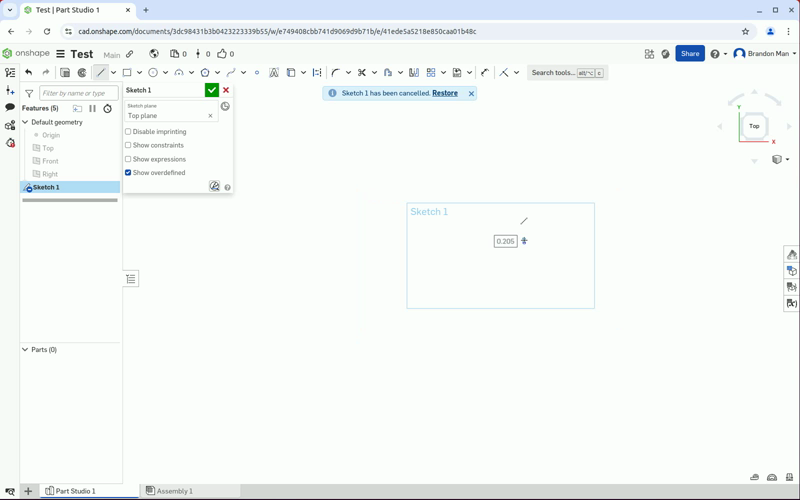
scroll(-6)
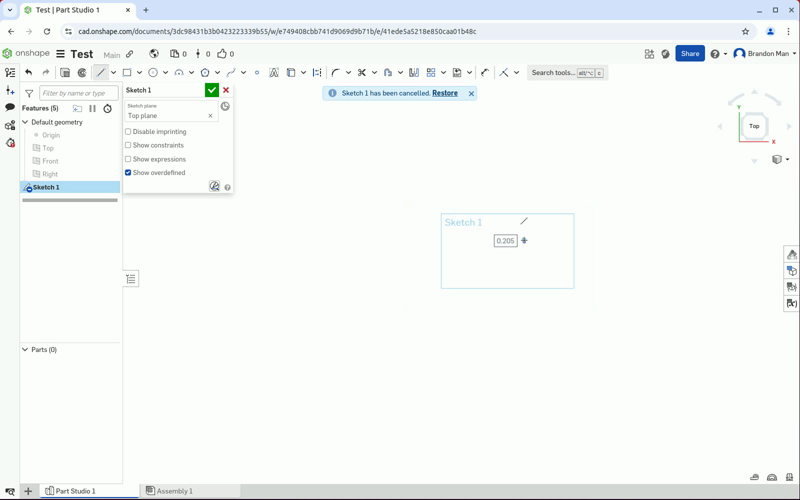
scroll(-6)
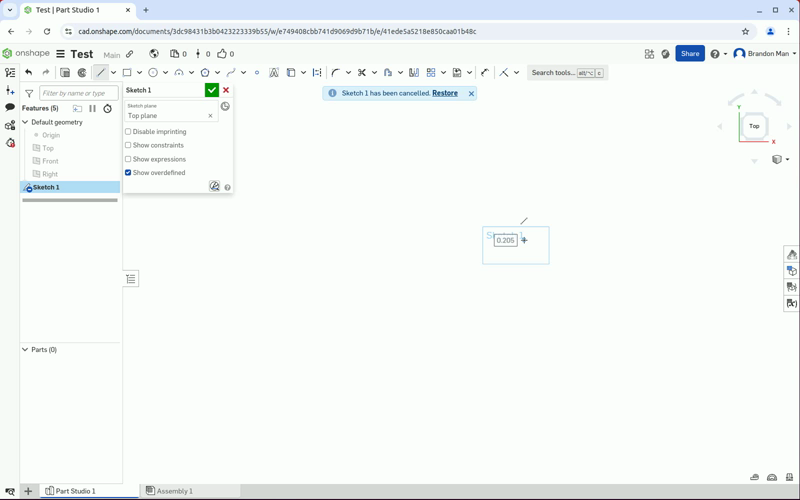
key_up(shift)
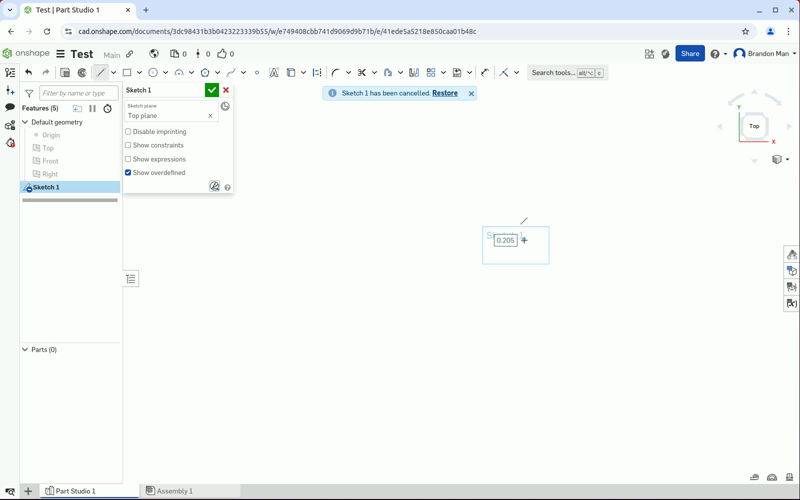
key(esc)
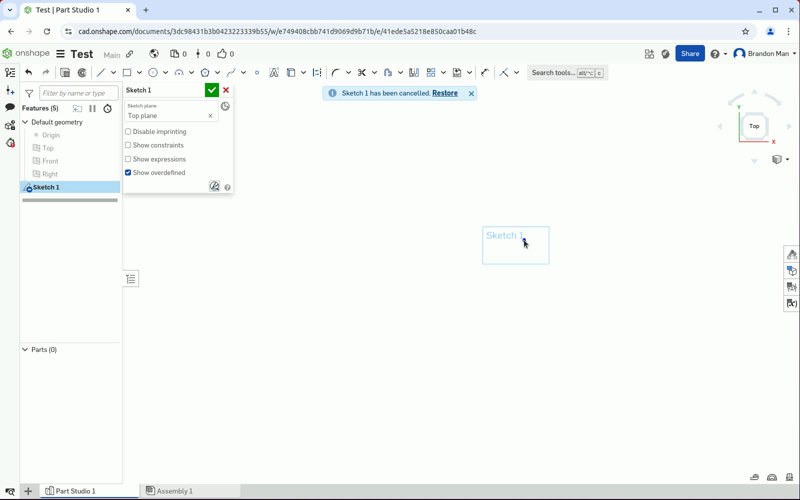
key(a)
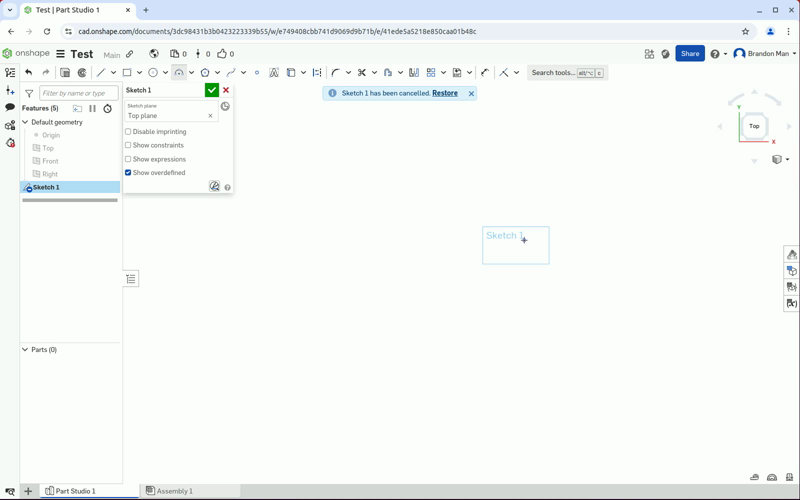
mouse_move(524, 239)
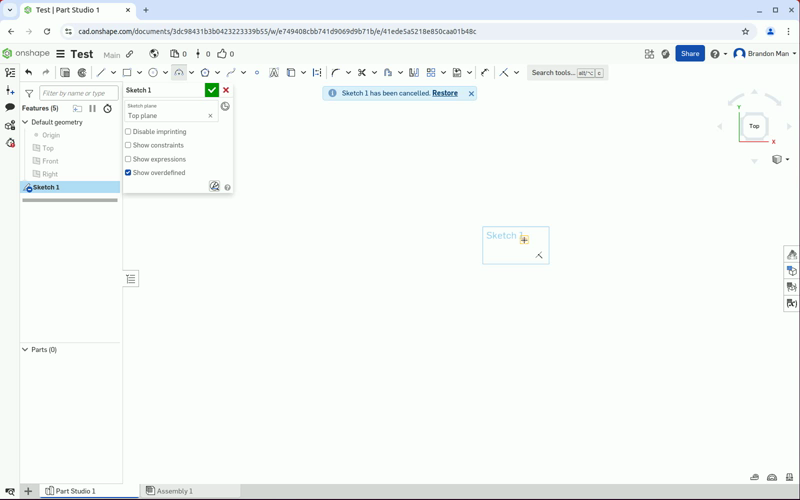
scroll(6)
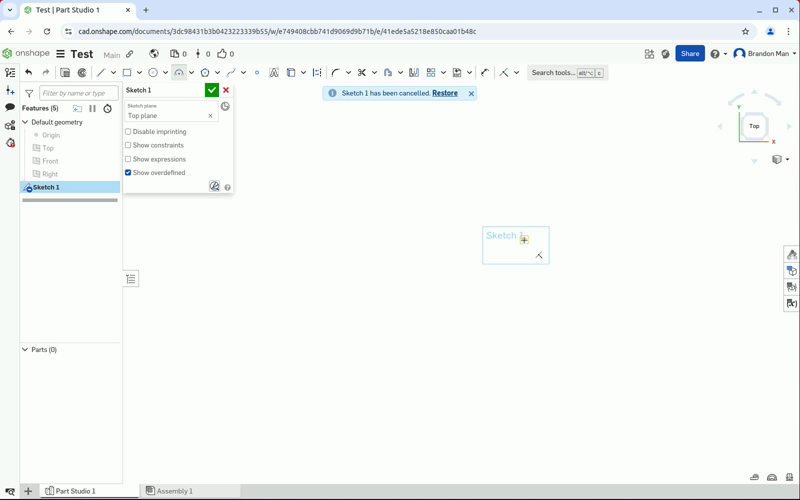
scroll(6)
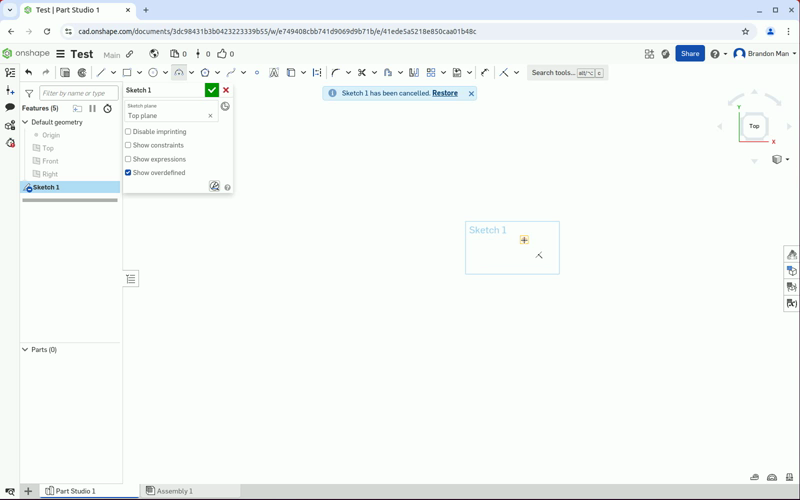
scroll(6)
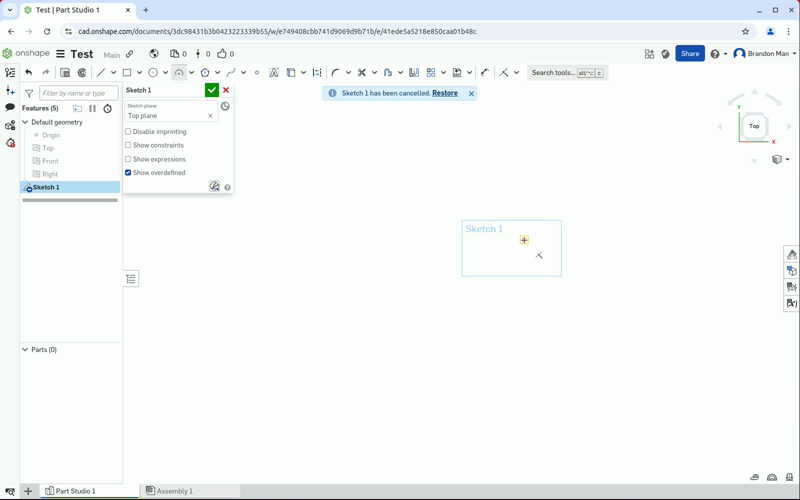
scroll(6)
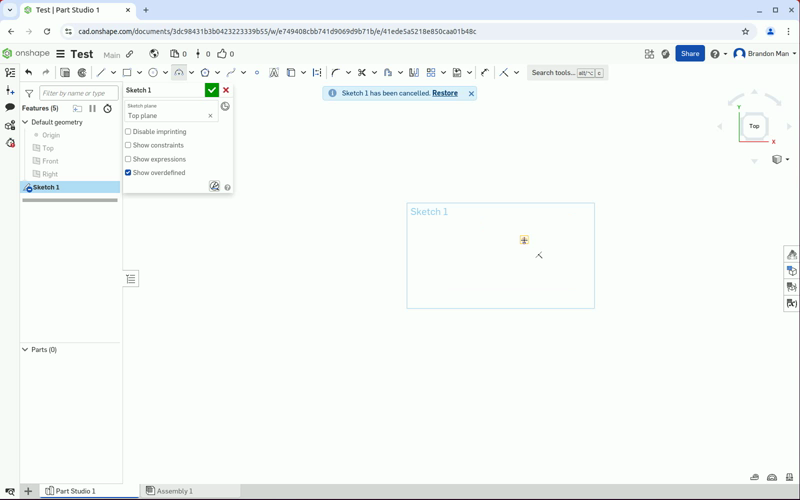
scroll(6)
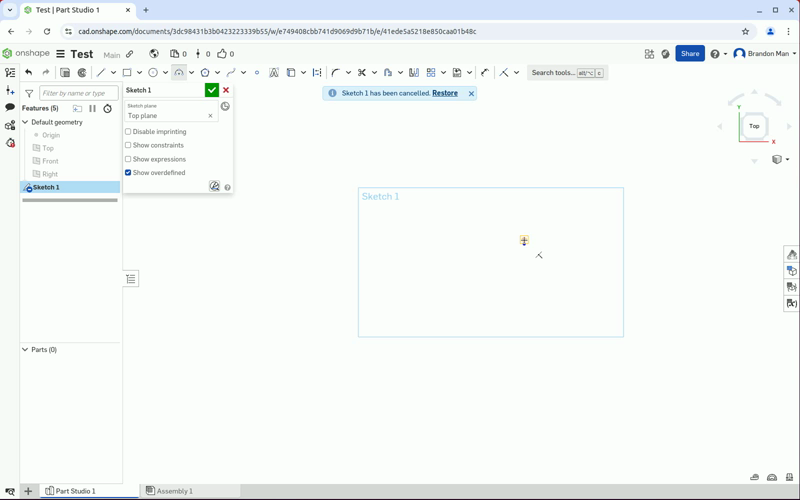
scroll(6)
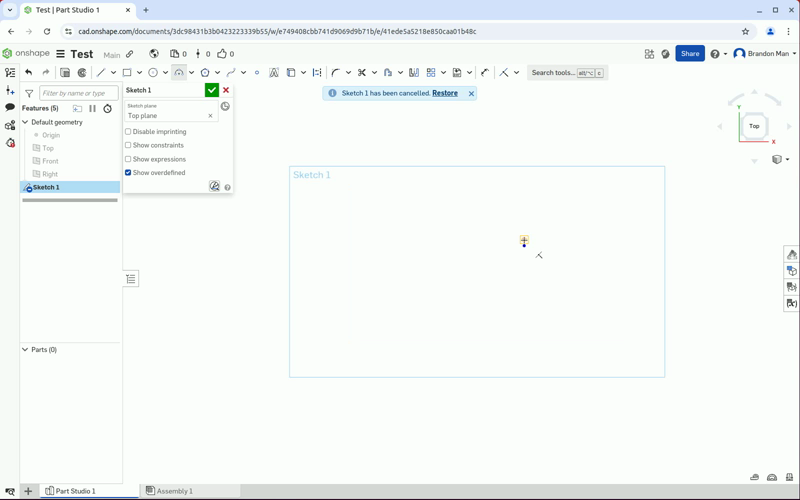
scroll(6)
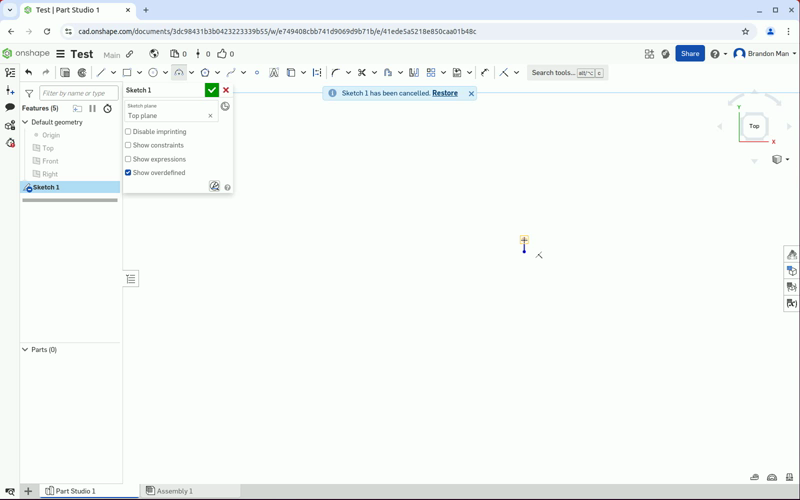
click(524, 239)
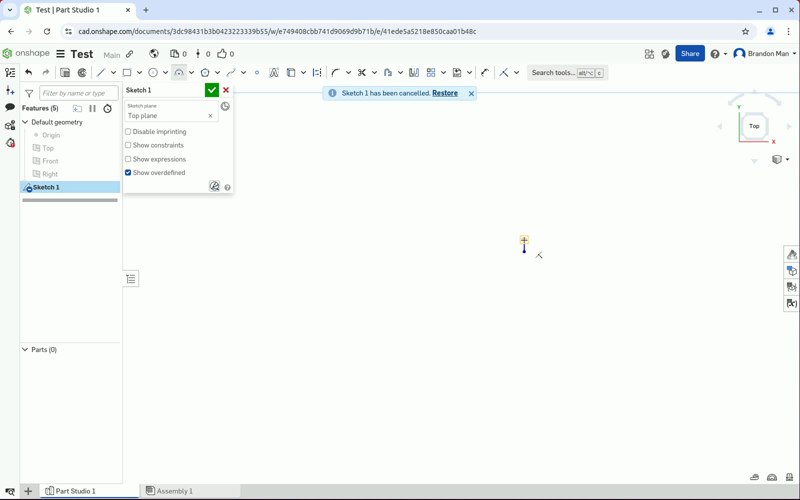
scroll(-6)
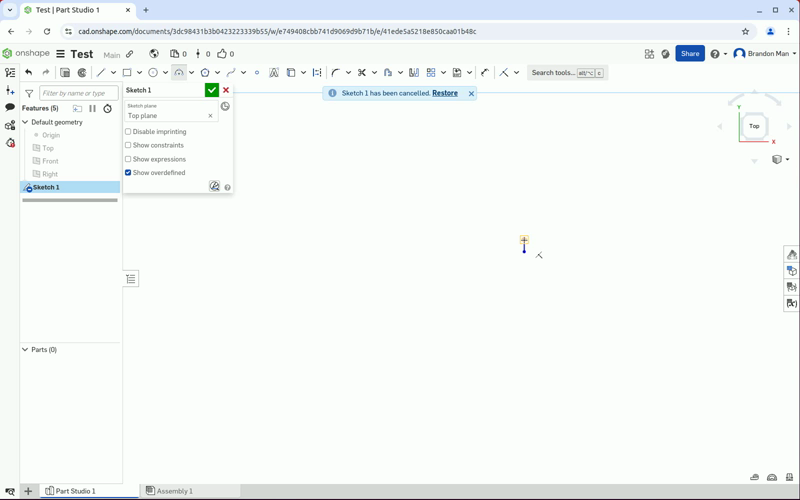
scroll(-6)
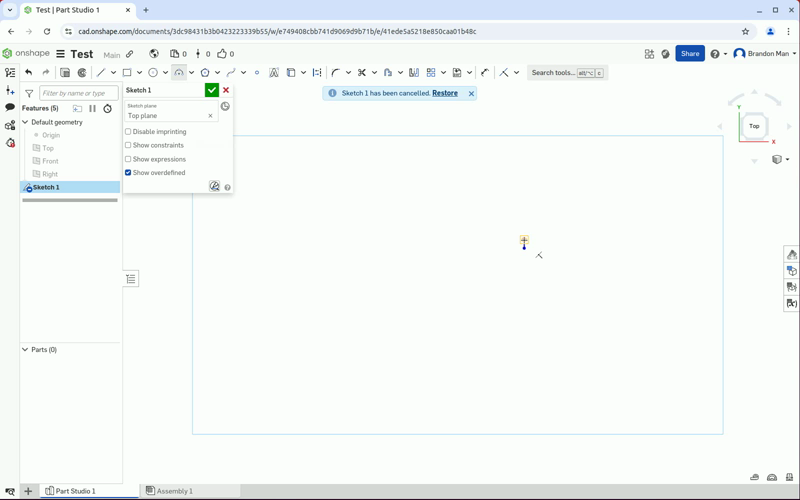
scroll(-6)
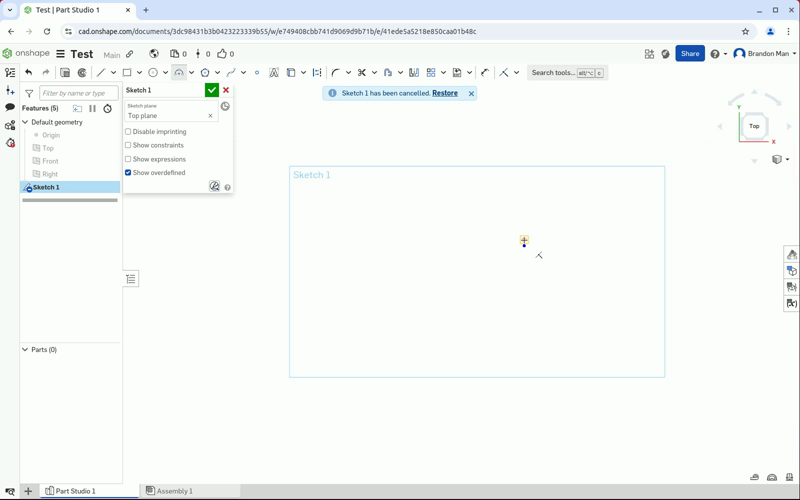
scroll(-6)
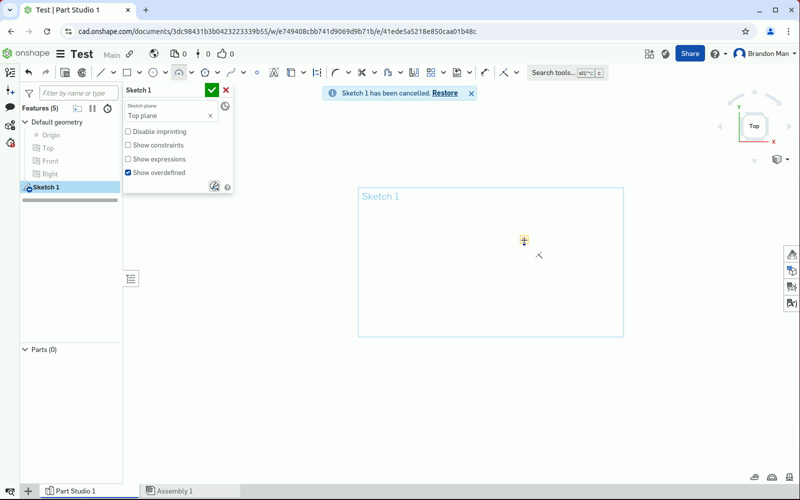
scroll(-6)
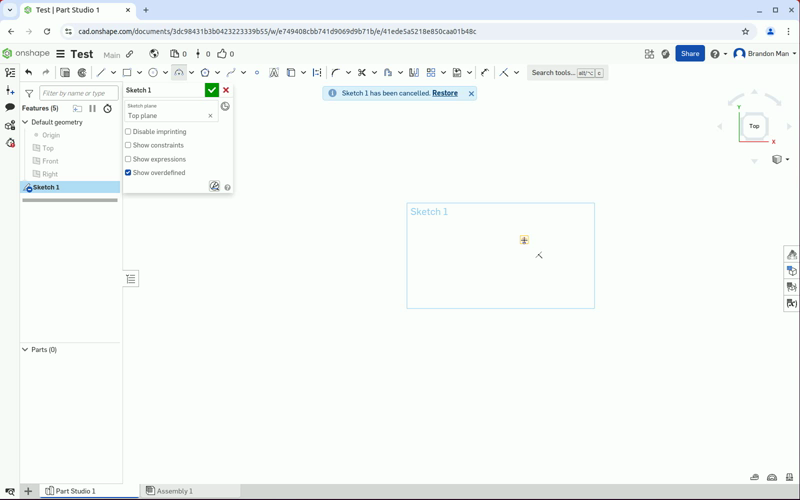
scroll(-6)
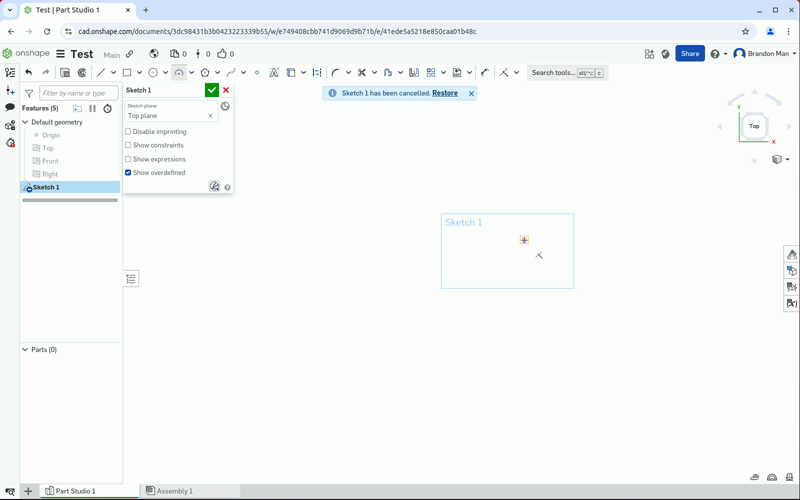
scroll(-6)
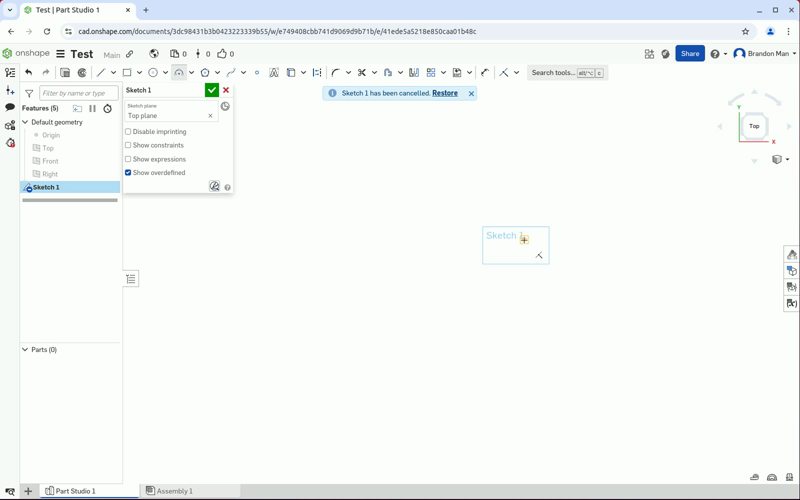
key_down(shift)
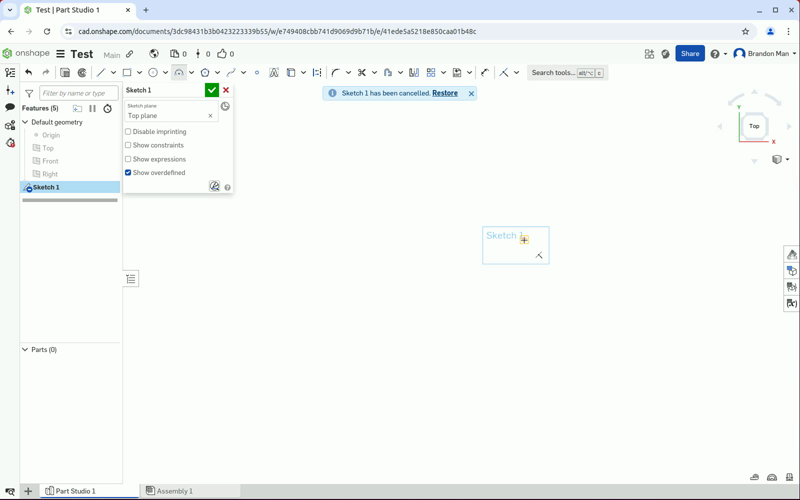
mouse_move(524, 208)
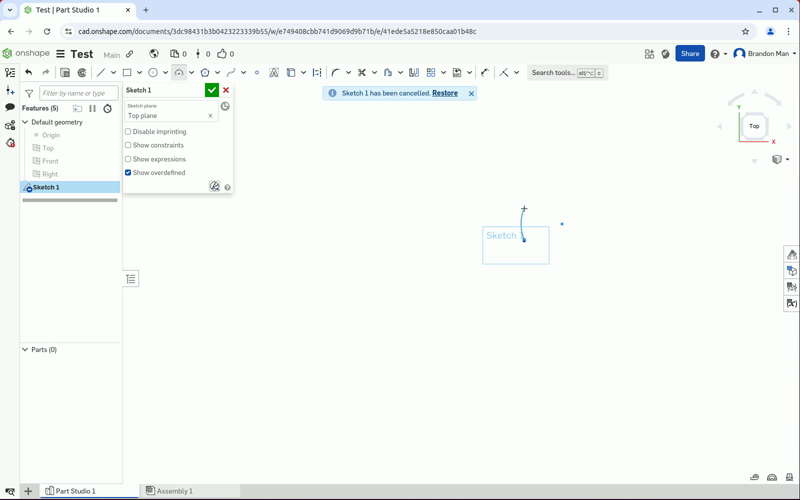
click(524, 208)
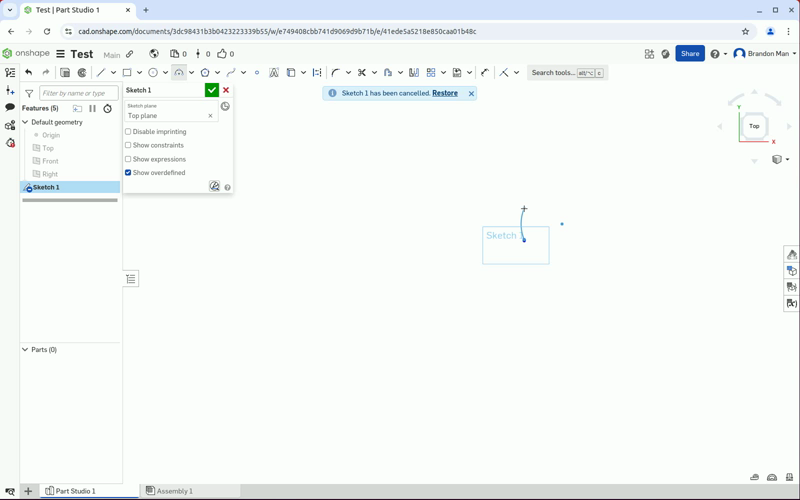
mouse_move(500, 223)
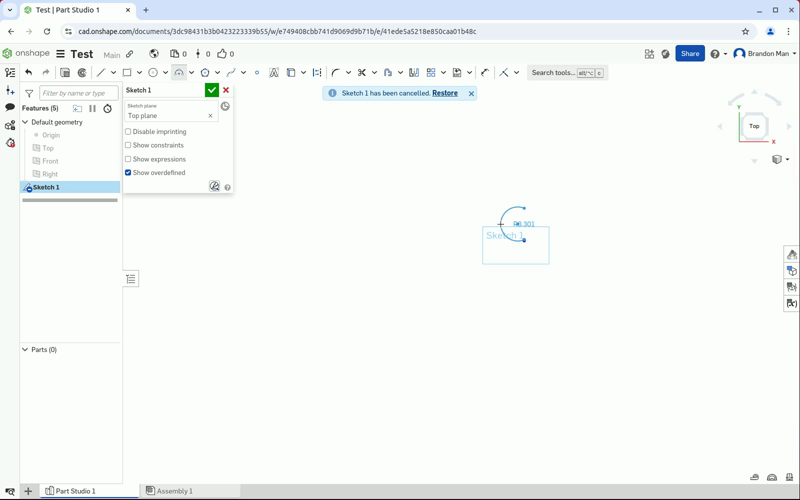
click(500, 223)
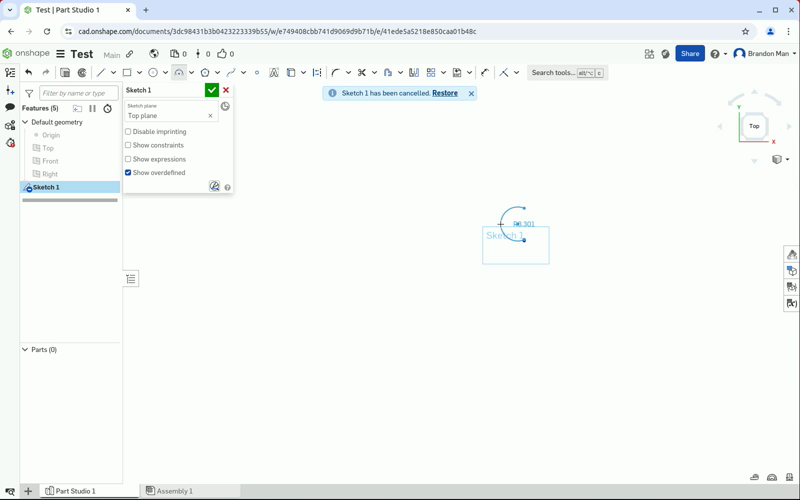
key_up(shift)
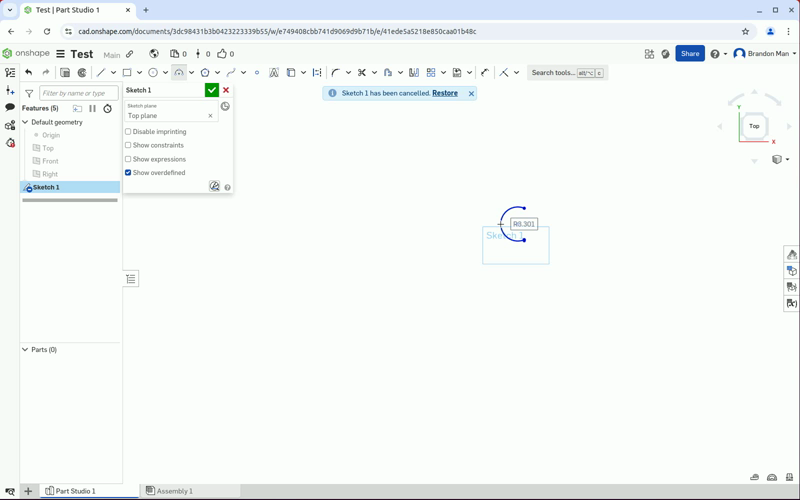
key(esc)
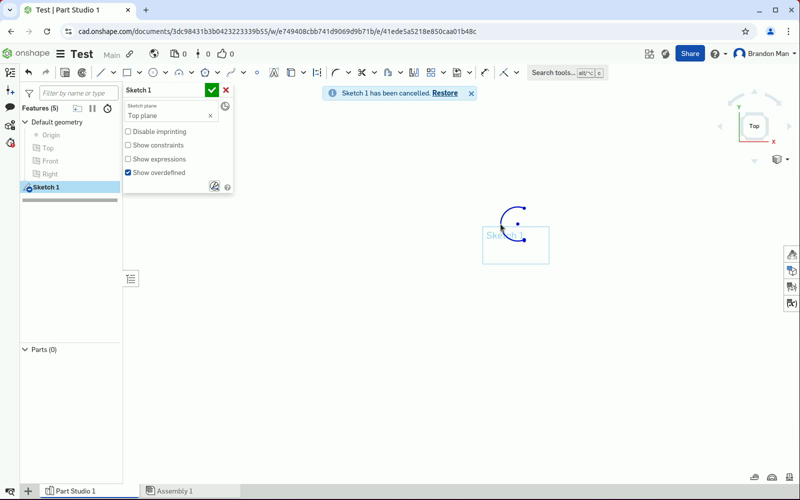
key(l)
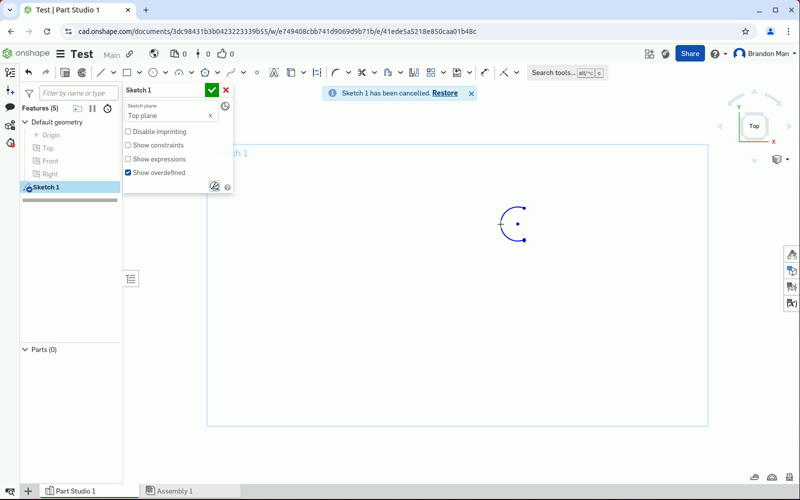
mouse_move(524, 208)
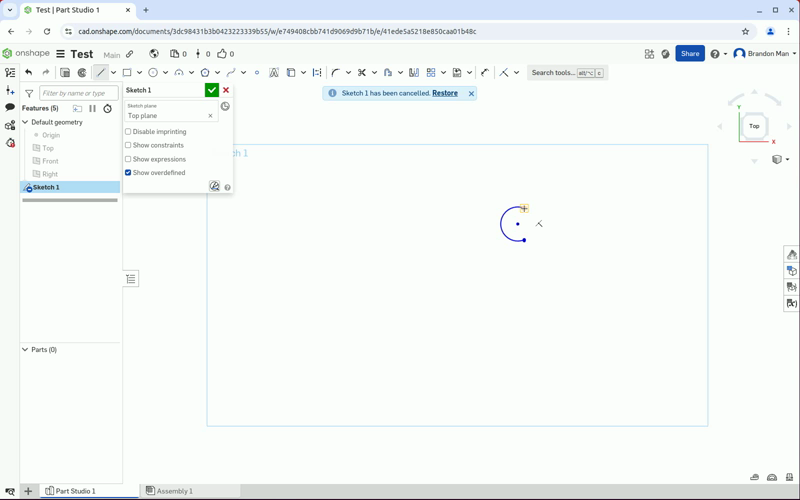
click(524, 208)
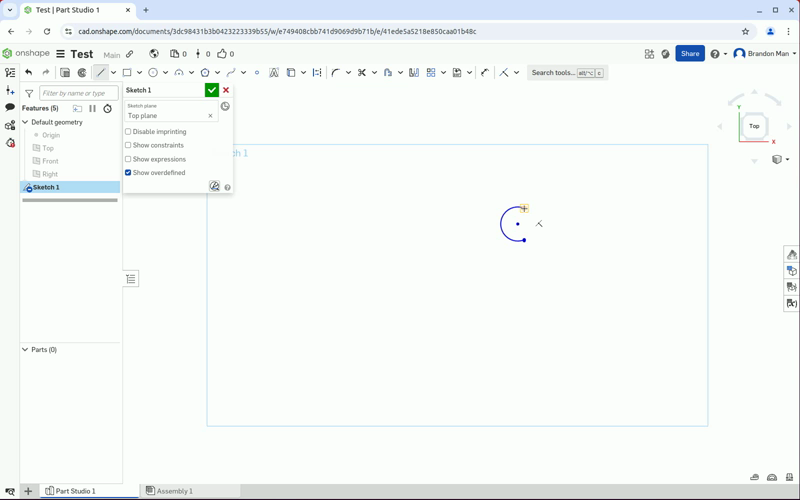
key_down(shift)
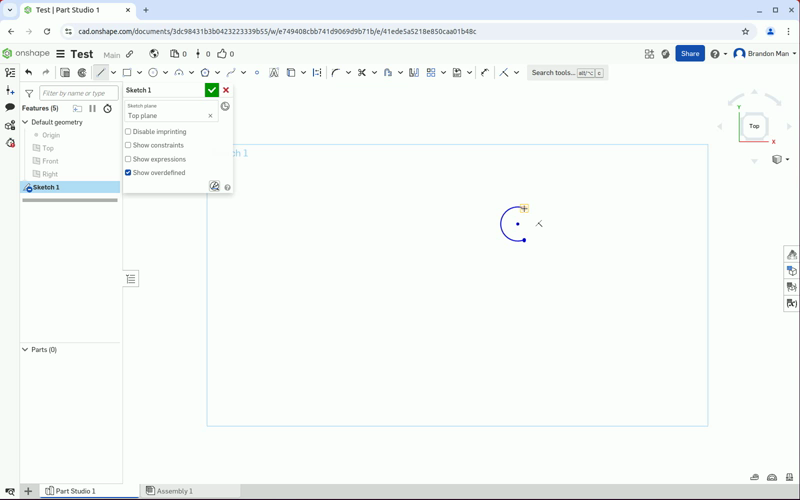
mouse_move(554, 208)
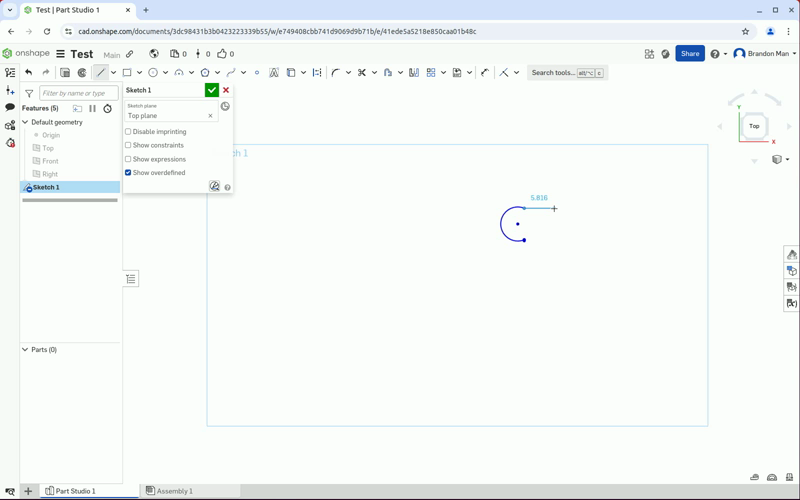
mouse_move(524, 207)
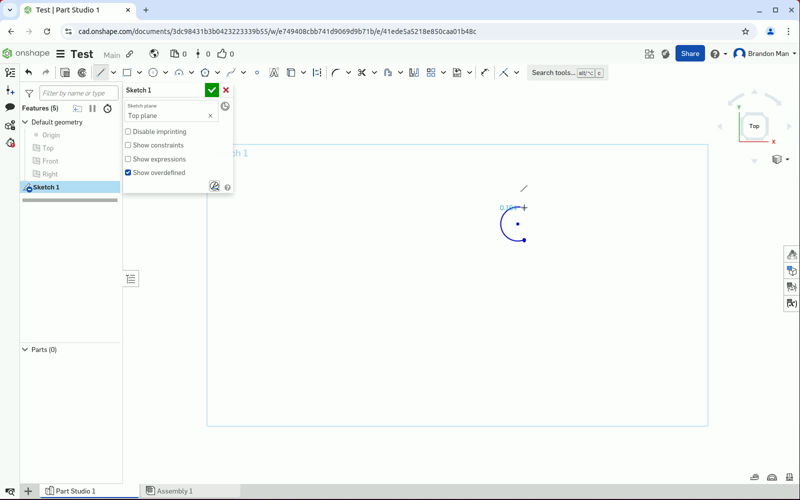
scroll(6)
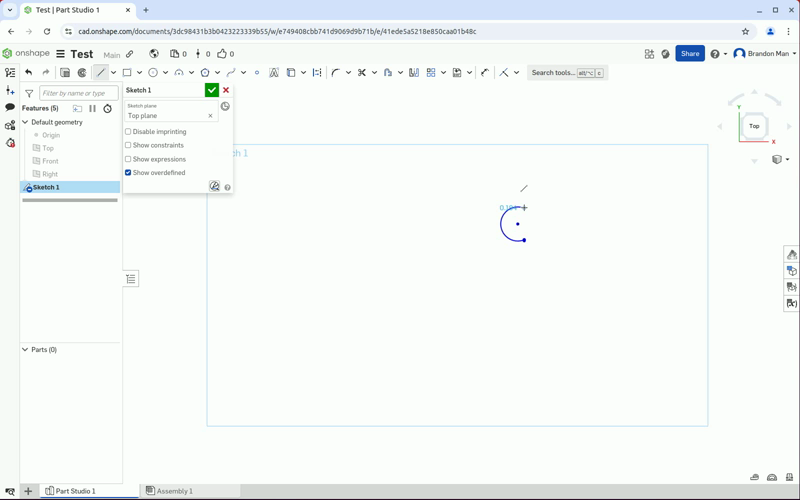
scroll(6)
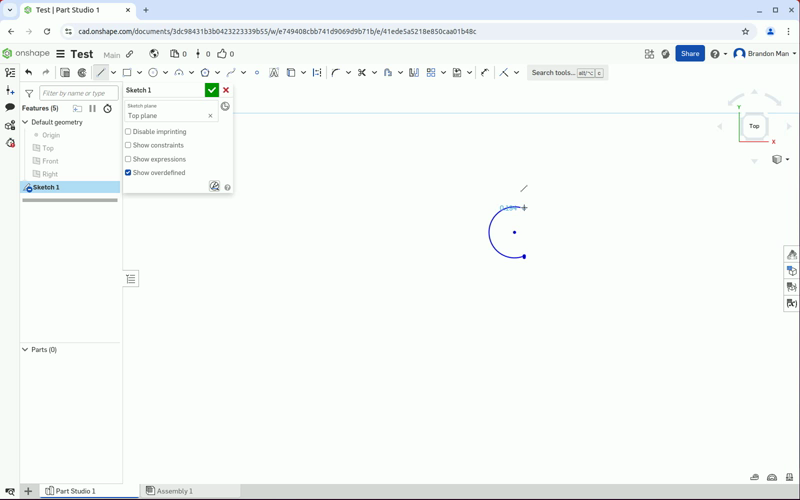
scroll(6)
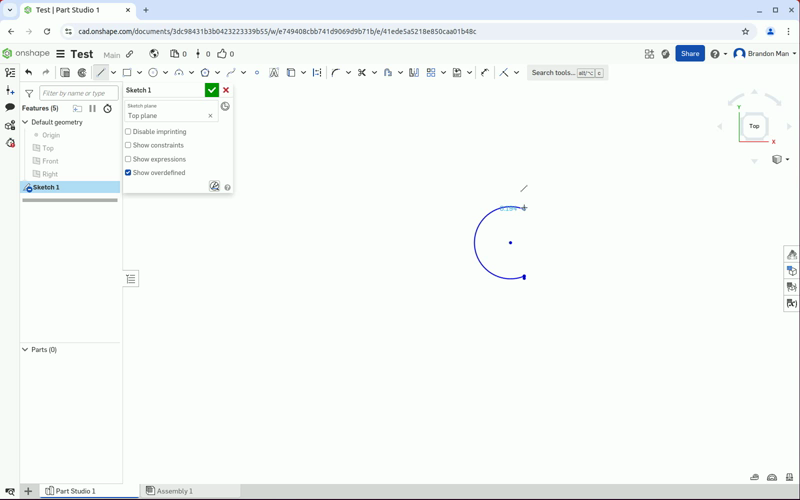
scroll(6)
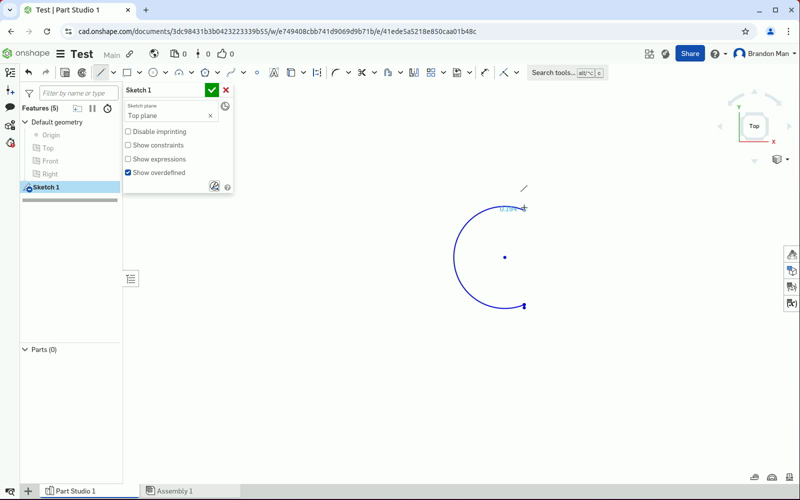
scroll(6)
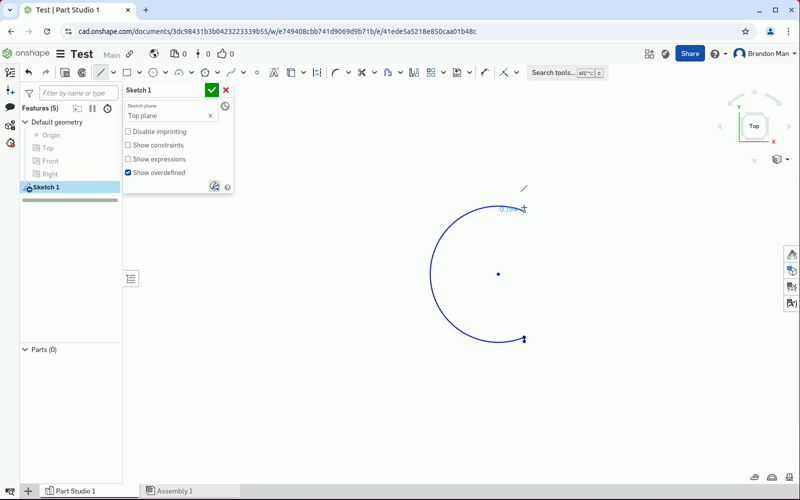
scroll(6)
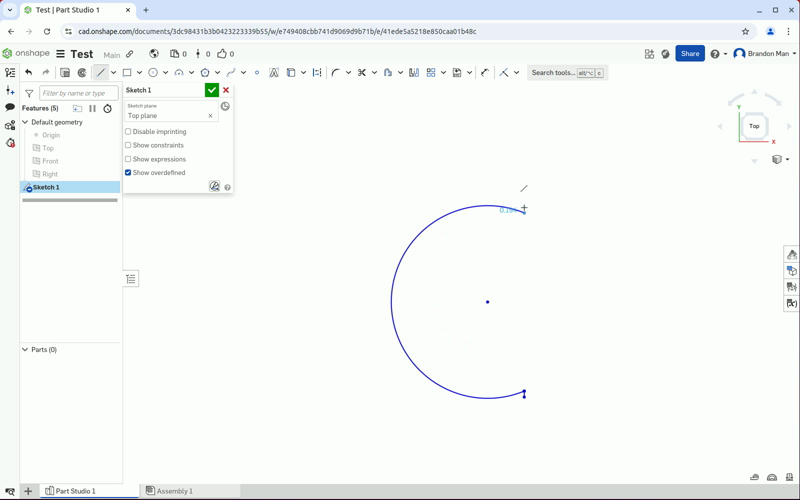
scroll(6)
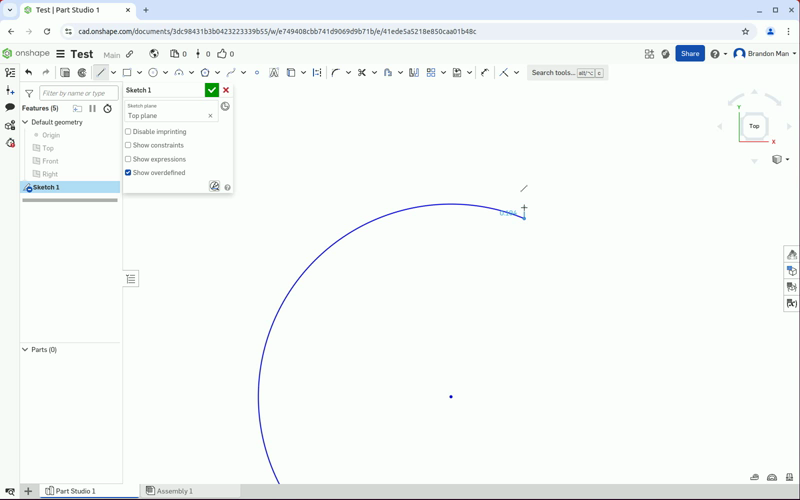
click(524, 207)
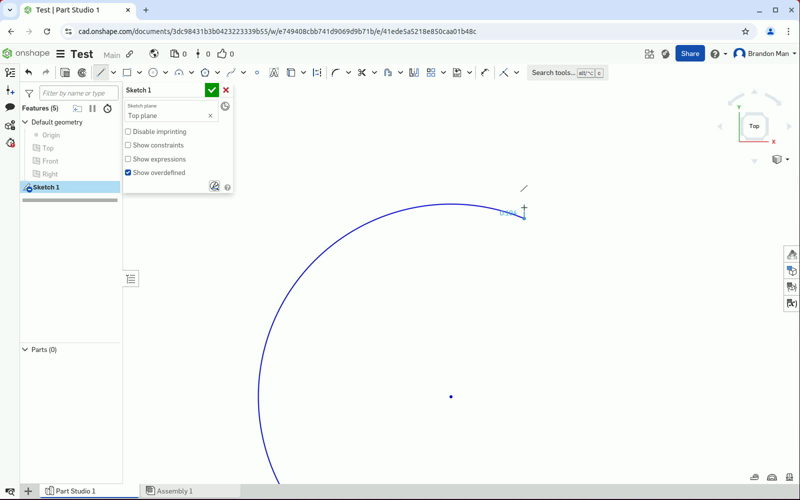
scroll(-6)
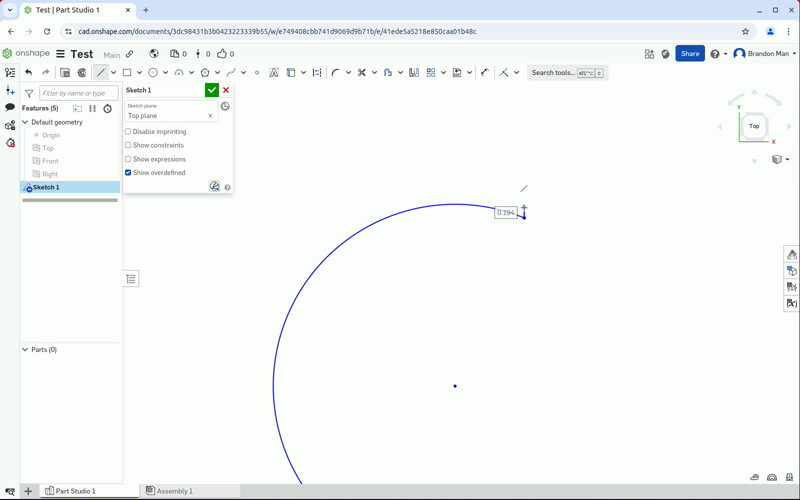
scroll(-6)
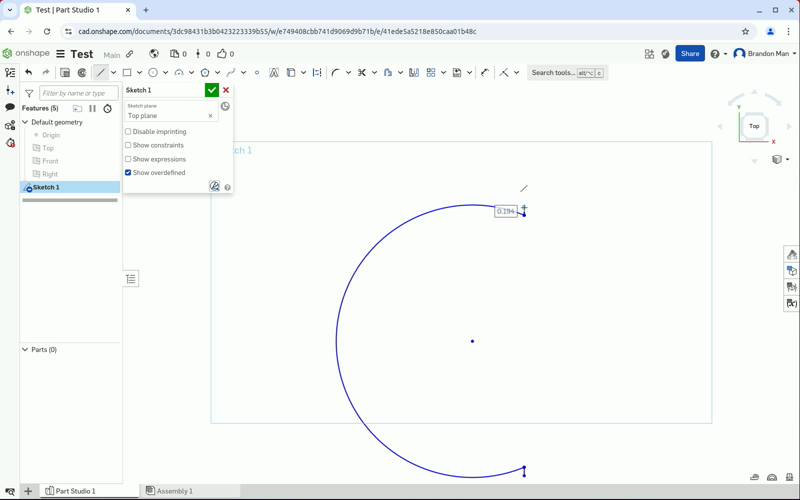
scroll(-6)
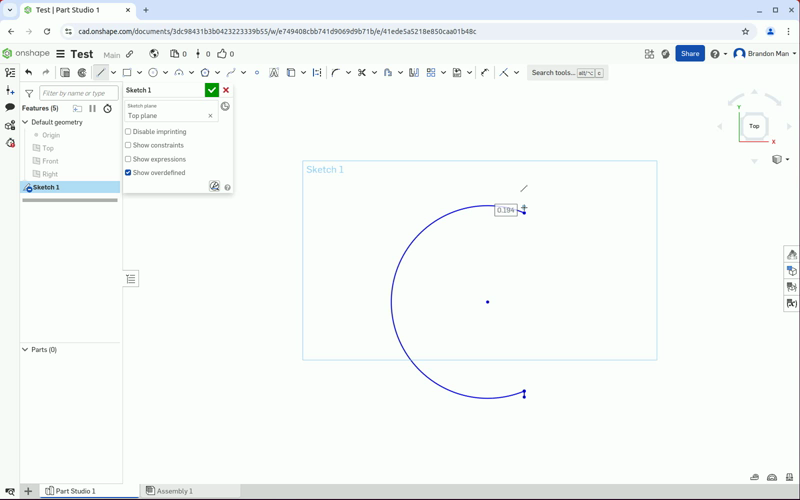
scroll(-6)
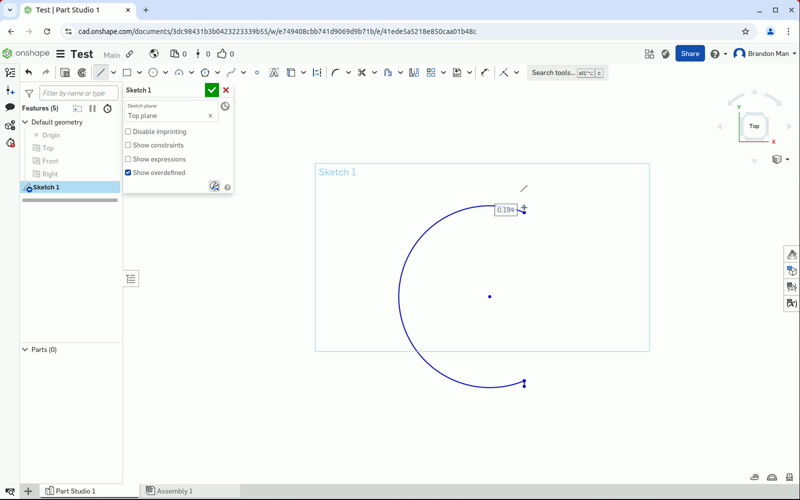
scroll(-6)
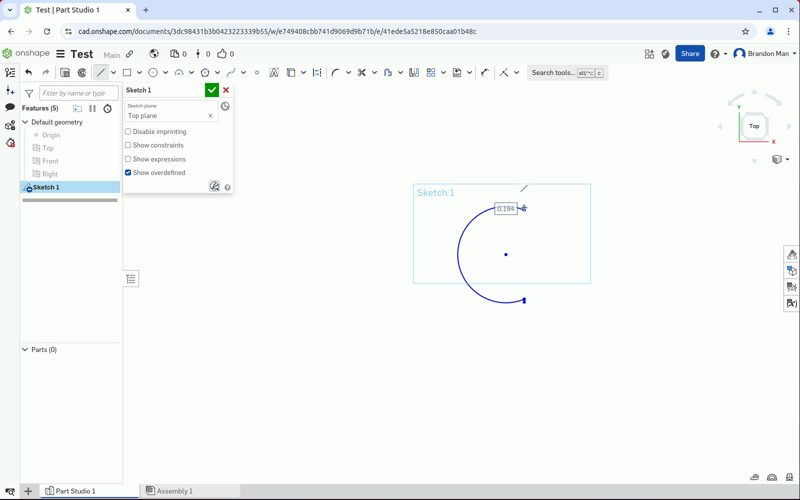
scroll(-6)
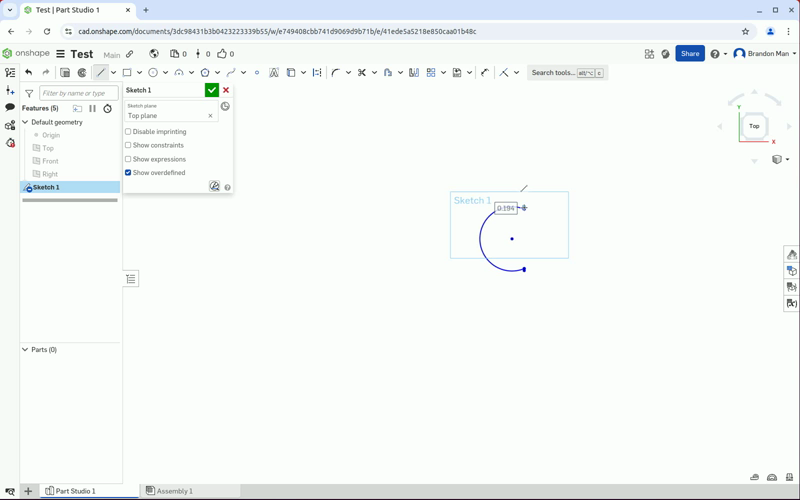
scroll(-6)
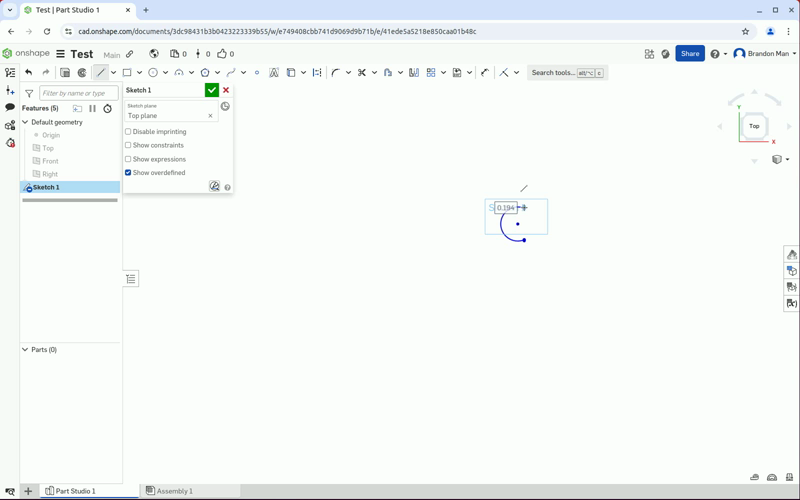
key_up(shift)
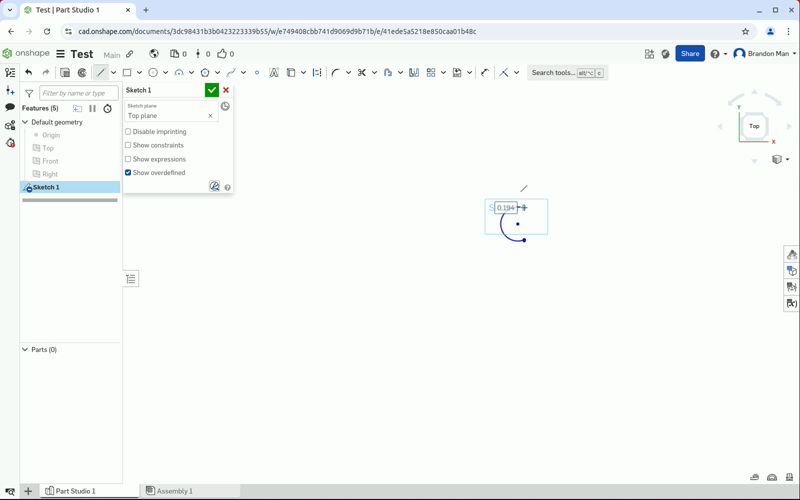
key(esc)
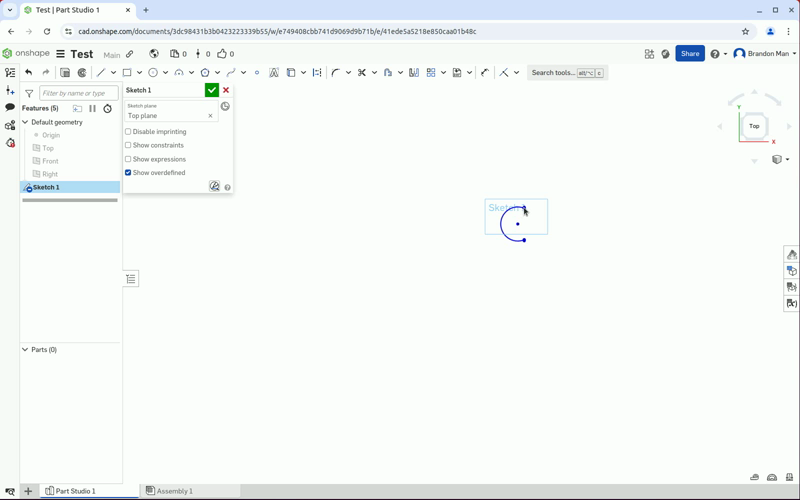
key(a)
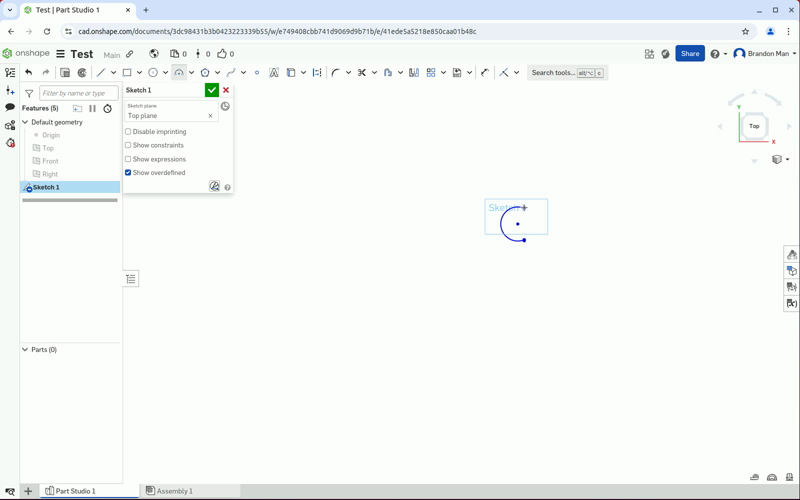
mouse_move(524, 207)
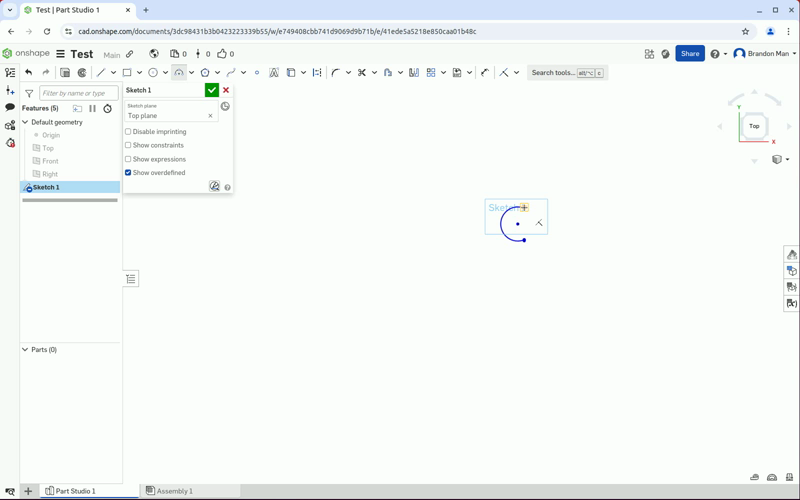
scroll(6)
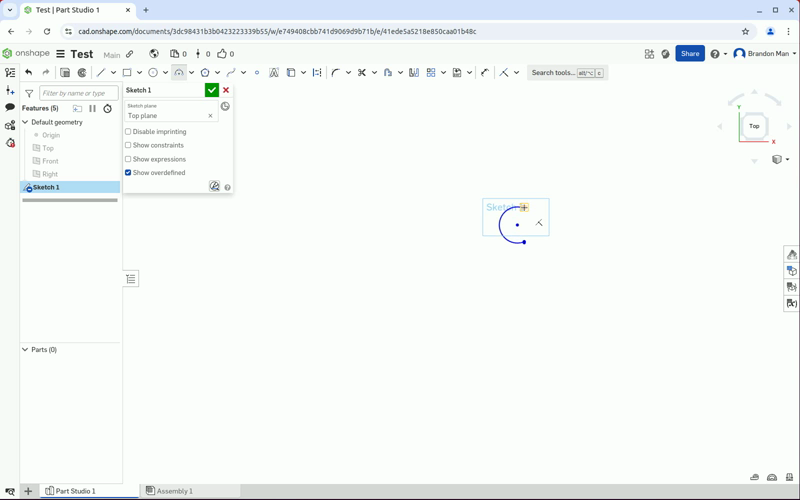
scroll(6)
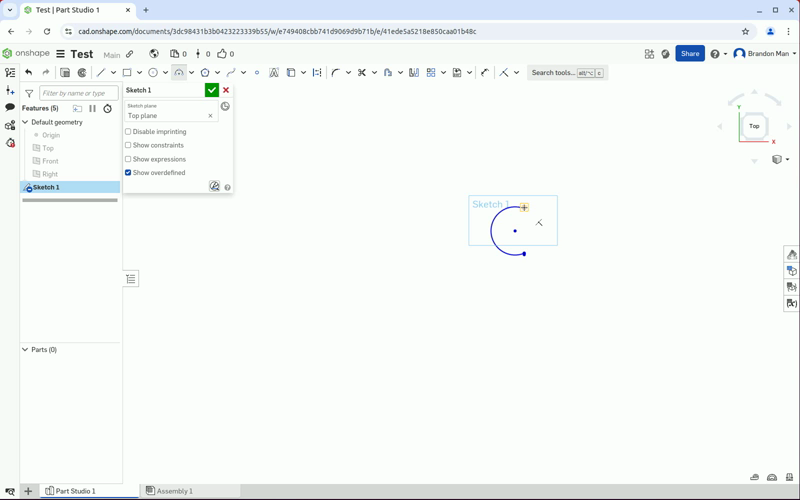
scroll(6)
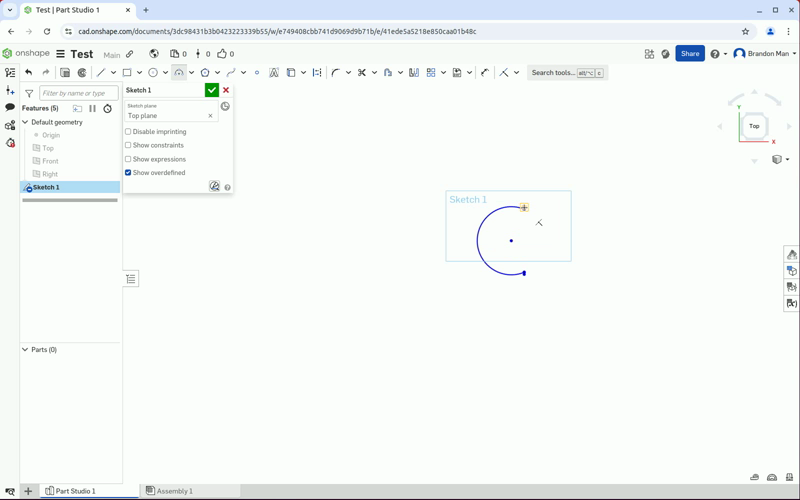
scroll(6)
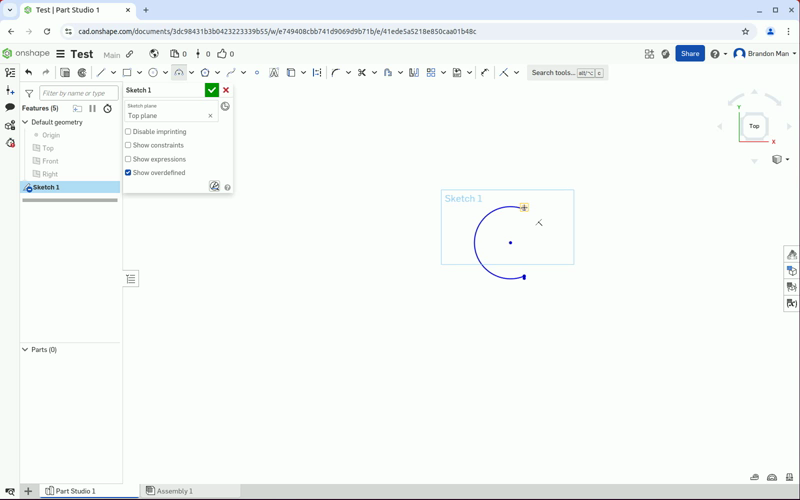
scroll(6)
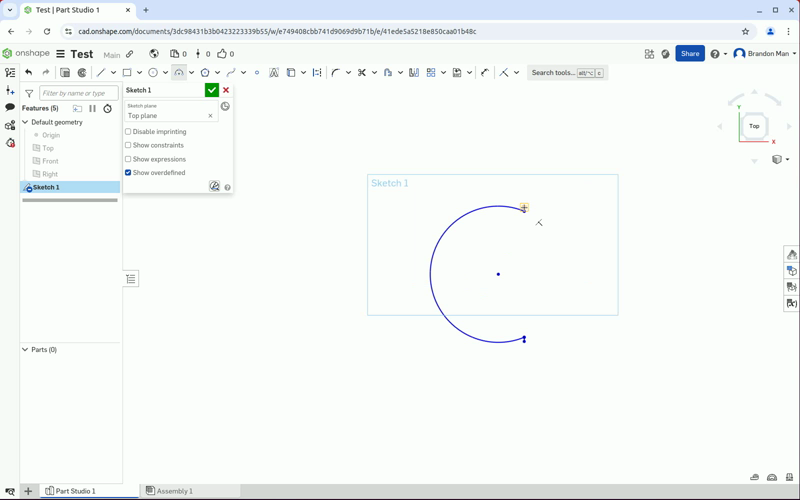
scroll(6)
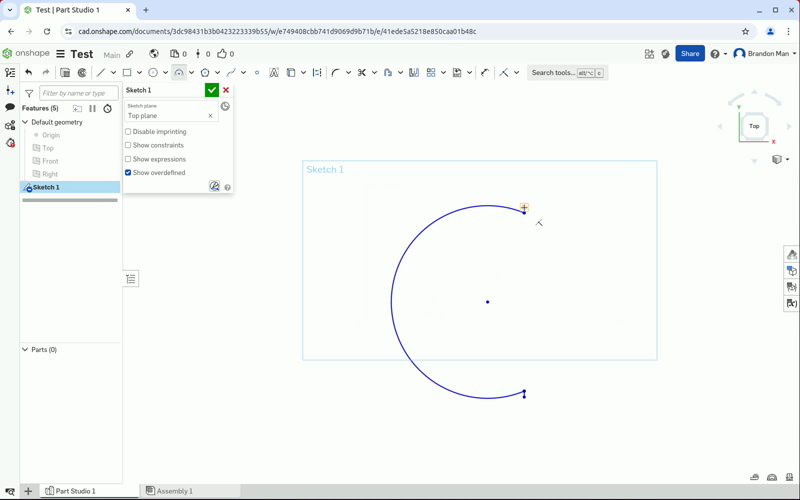
scroll(6)
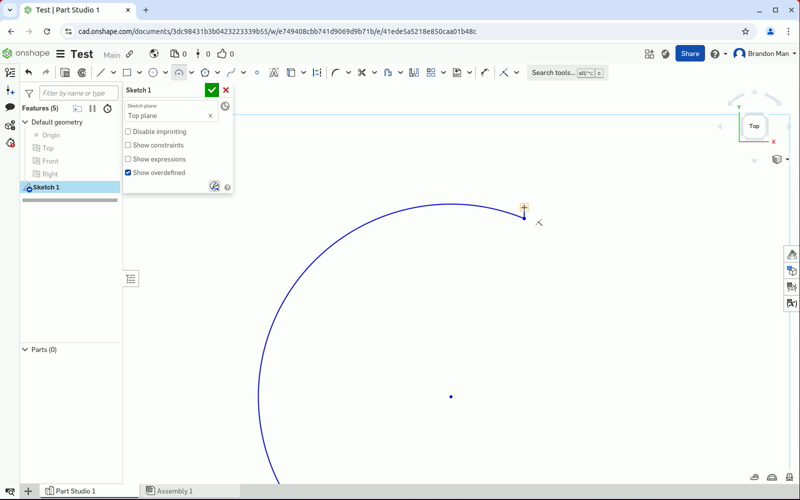
click(524, 207)
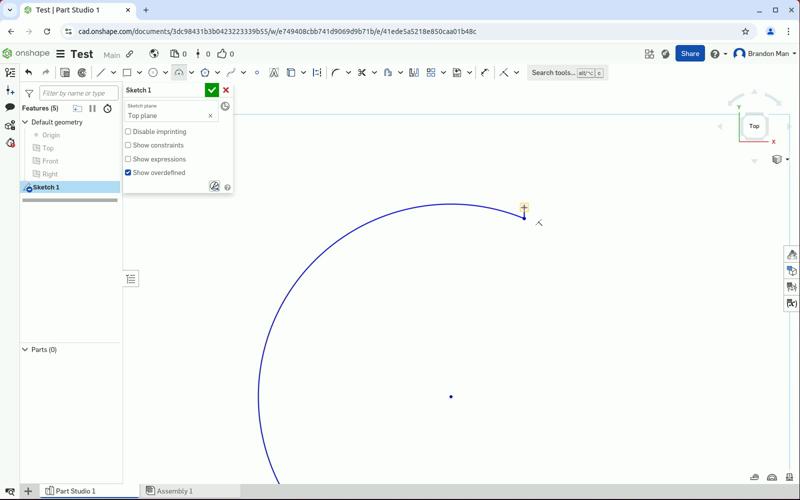
scroll(-6)
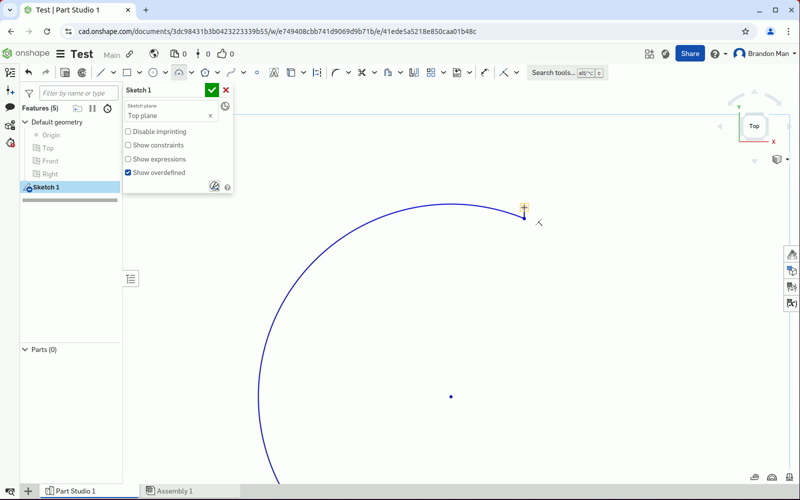
scroll(-6)
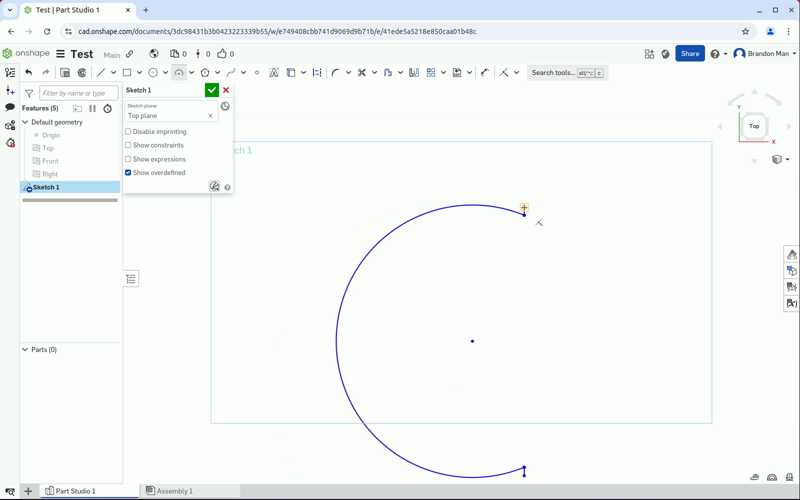
scroll(-6)
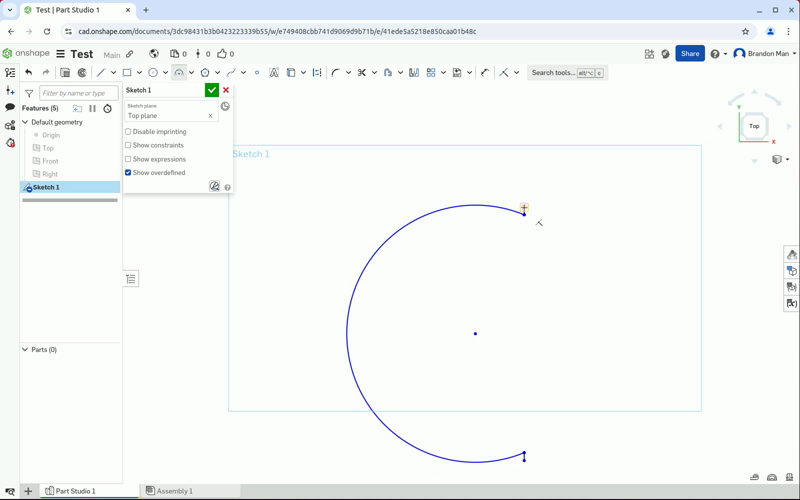
scroll(-6)
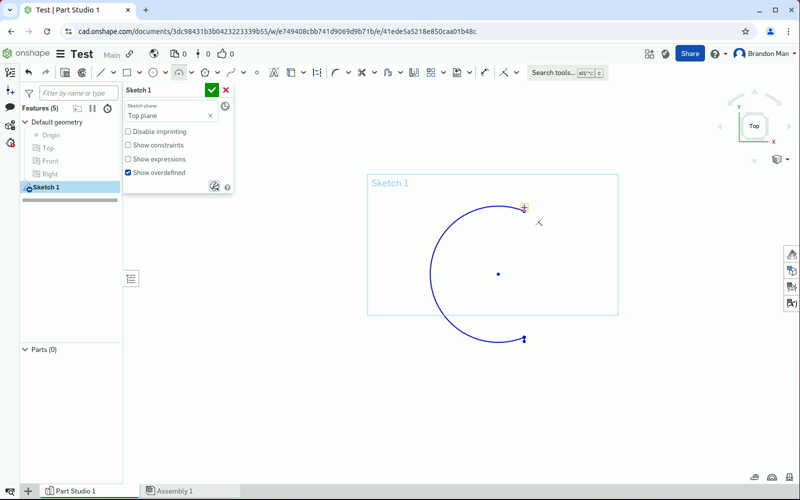
scroll(-6)
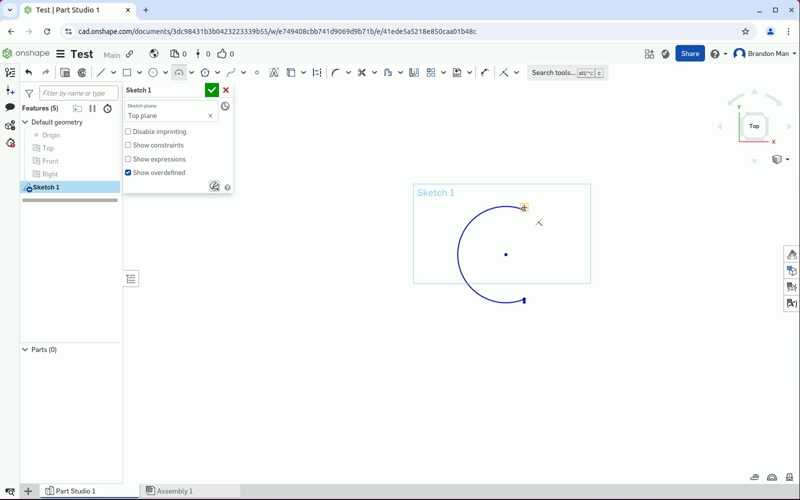
scroll(-6)
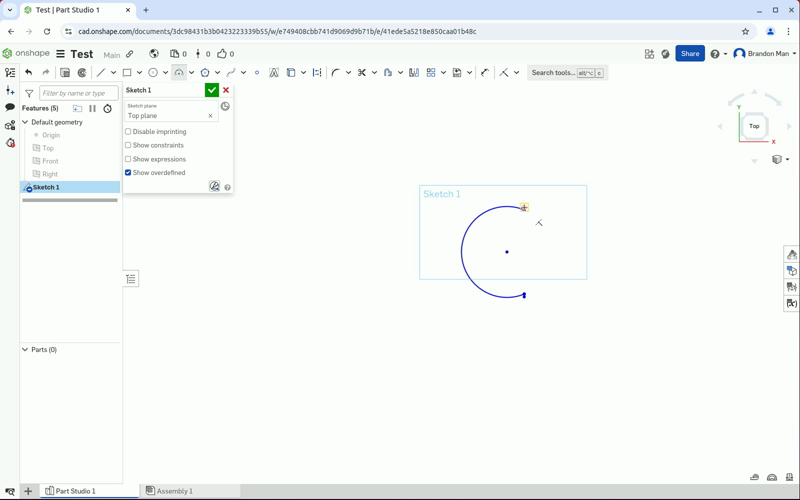
scroll(-6)
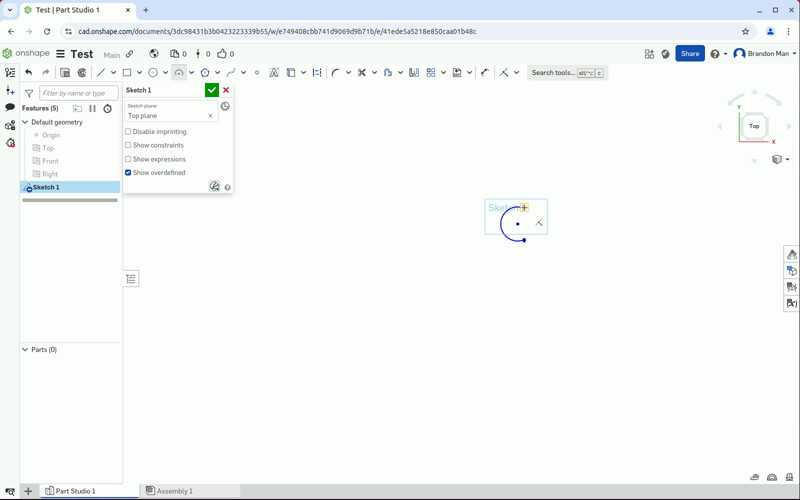
mouse_move(524, 240)
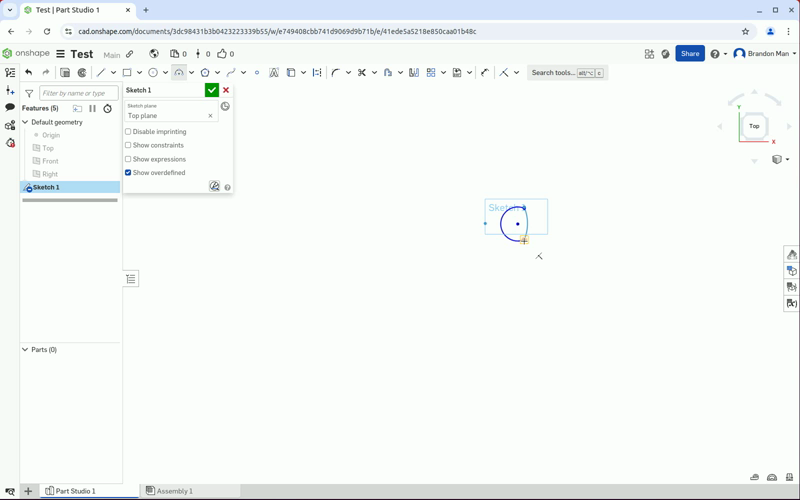
scroll(6)
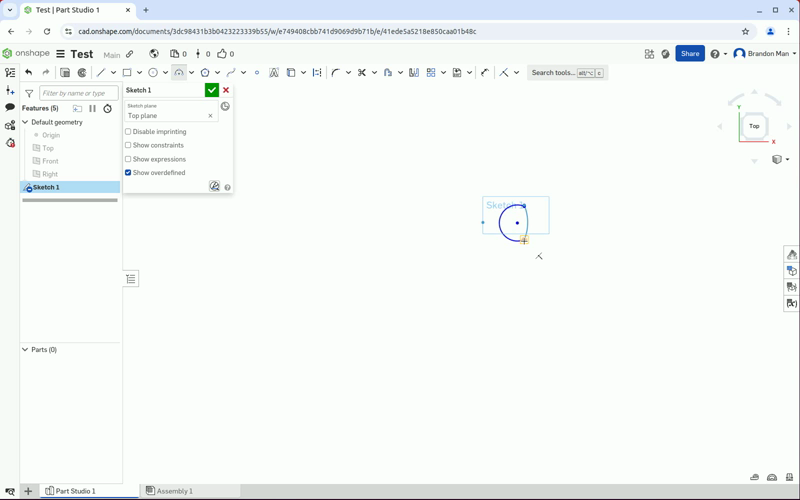
scroll(6)
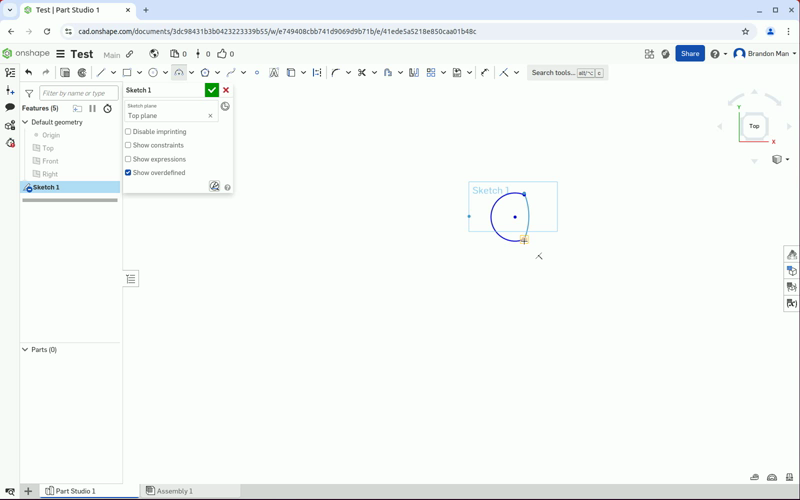
scroll(6)
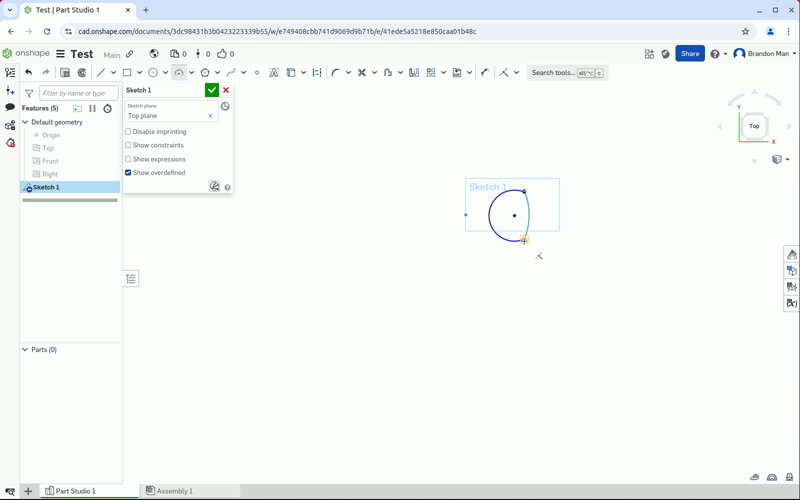
scroll(6)
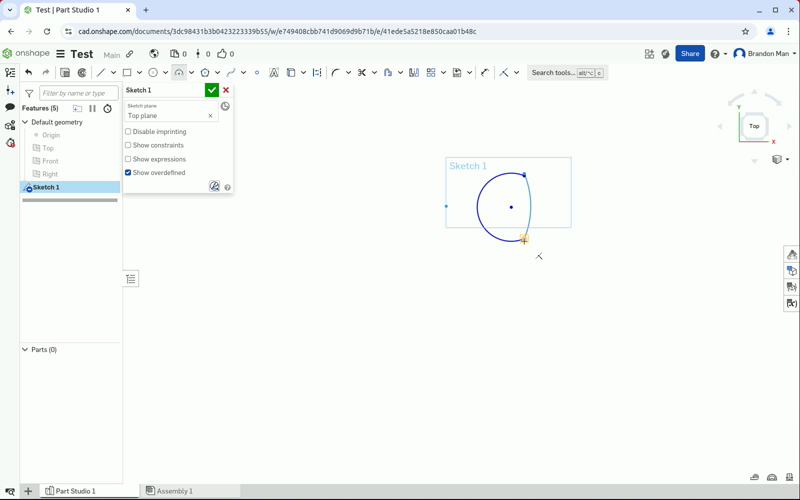
scroll(6)
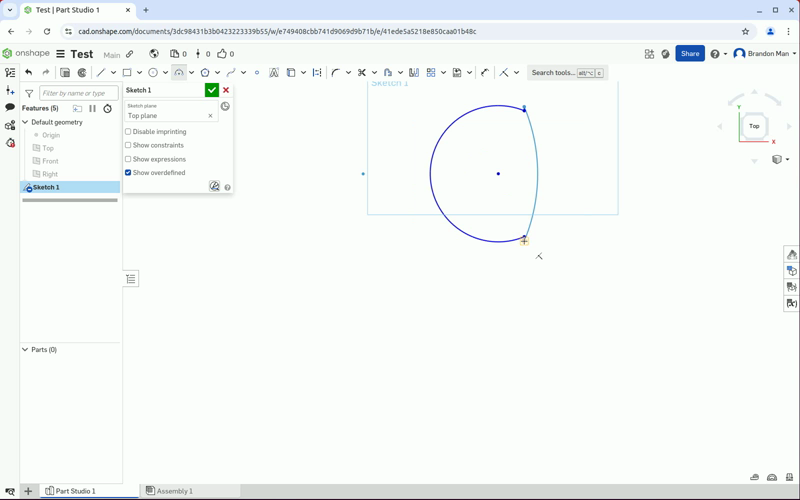
scroll(6)
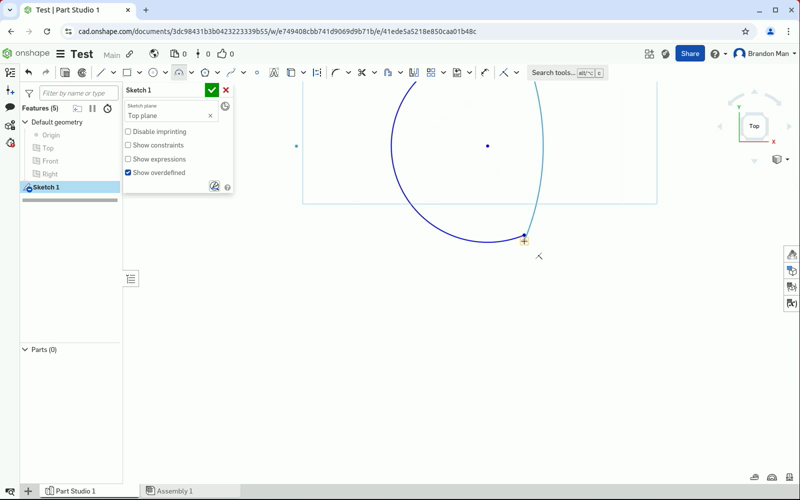
scroll(6)
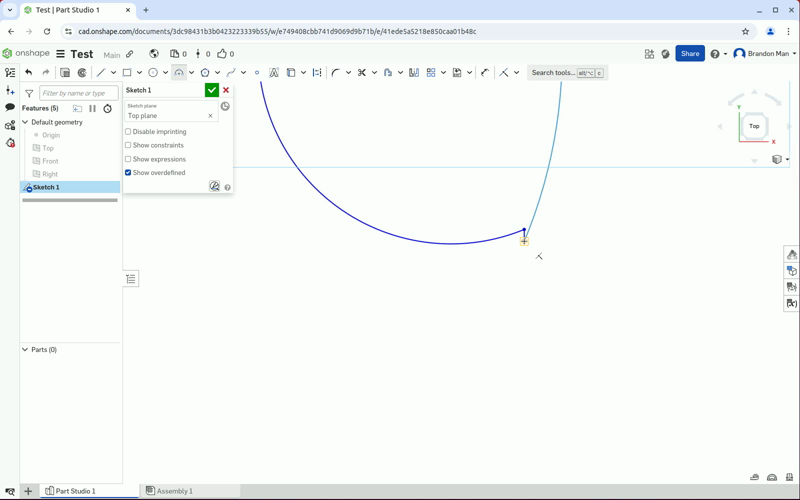
click(524, 240)
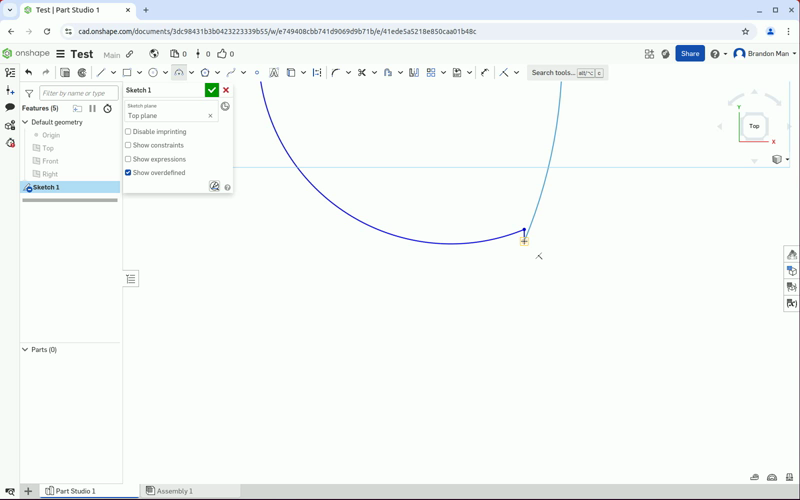
scroll(-6)
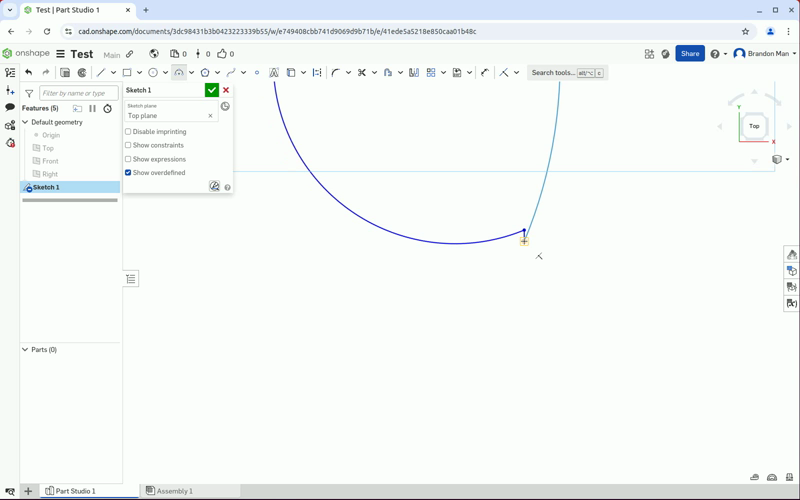
scroll(-6)
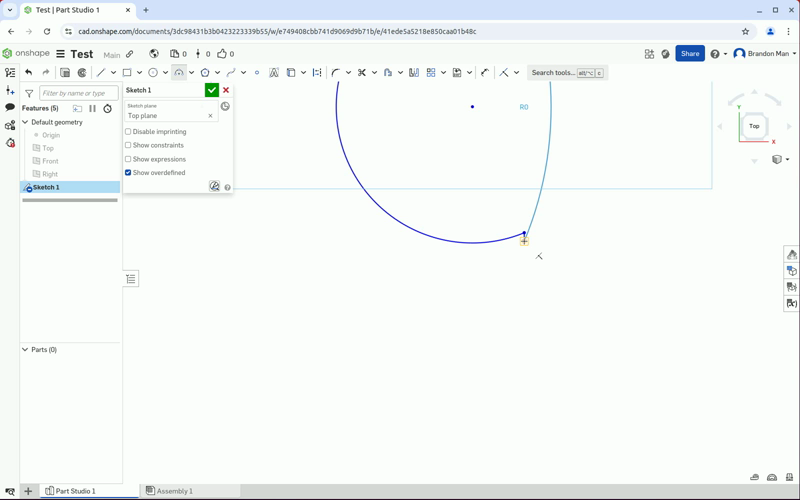
scroll(-6)
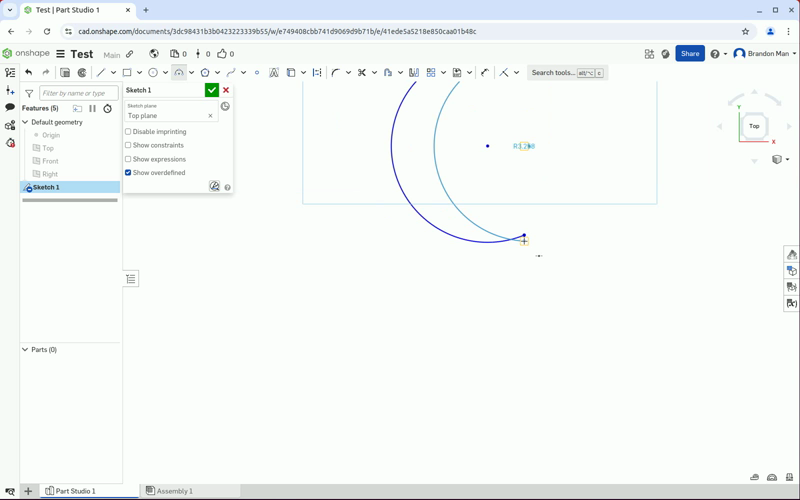
scroll(-6)
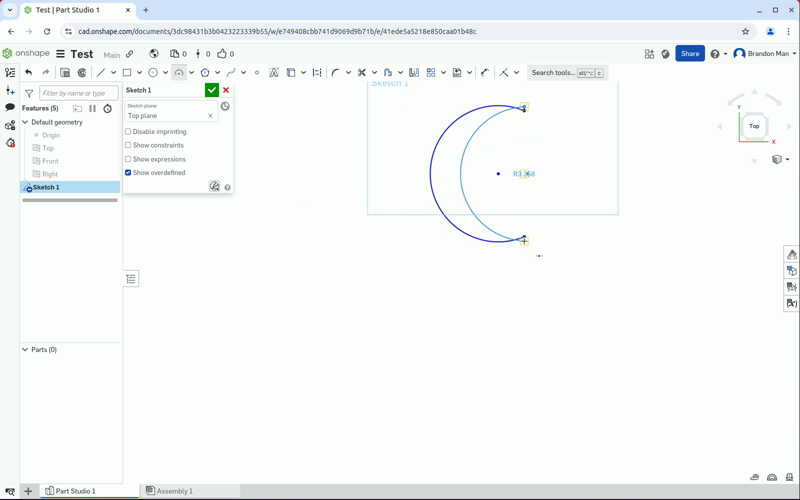
scroll(-6)
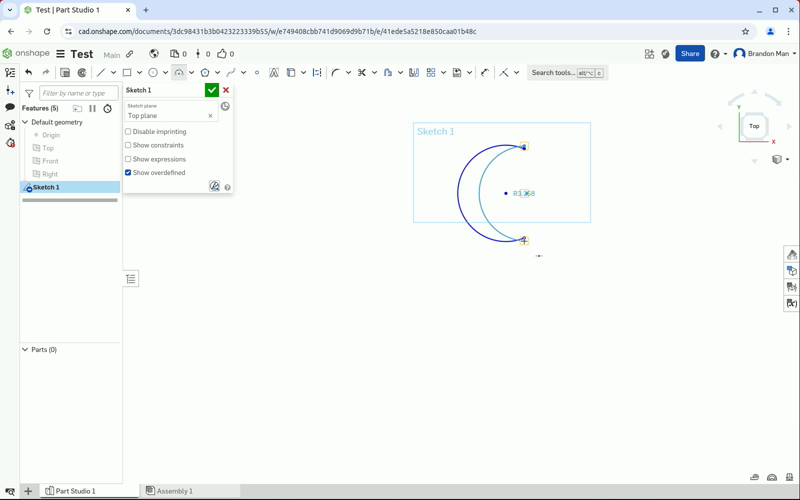
scroll(-6)
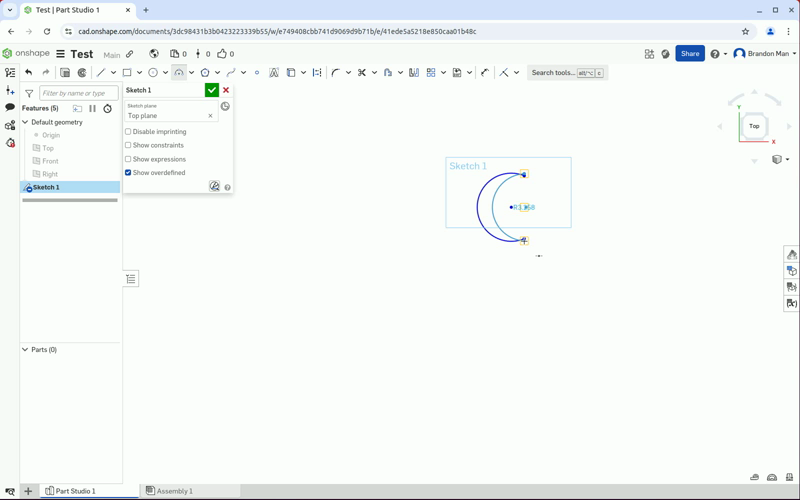
scroll(-6)
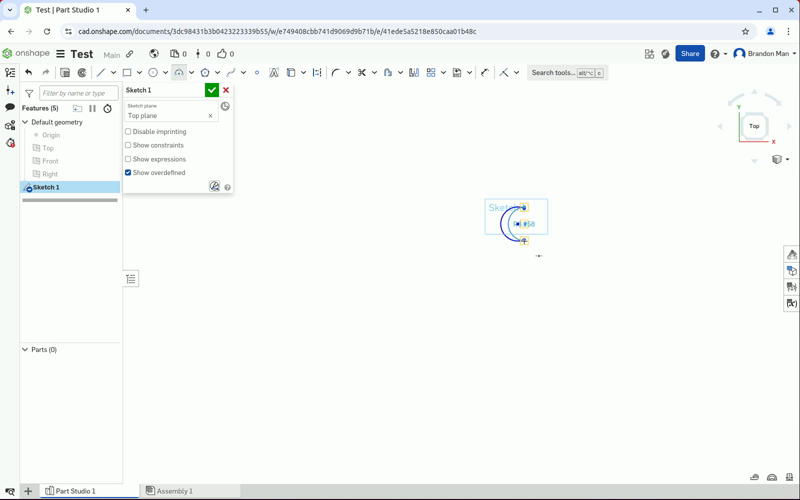
key_down(shift)
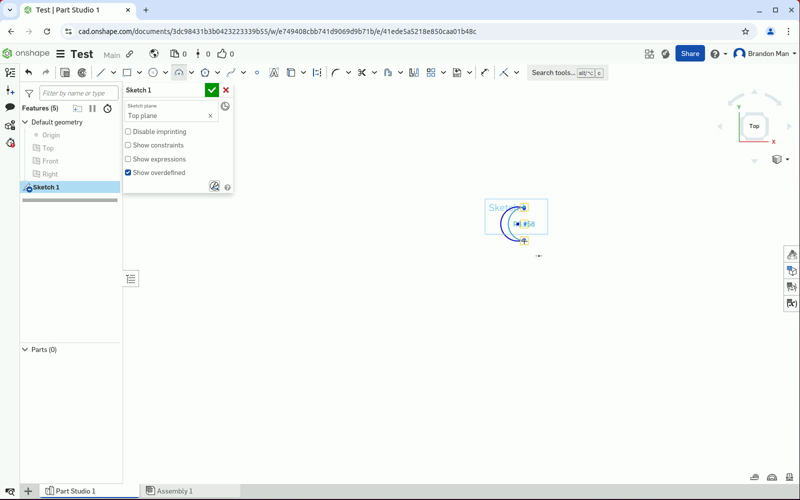
mouse_move(499, 223)
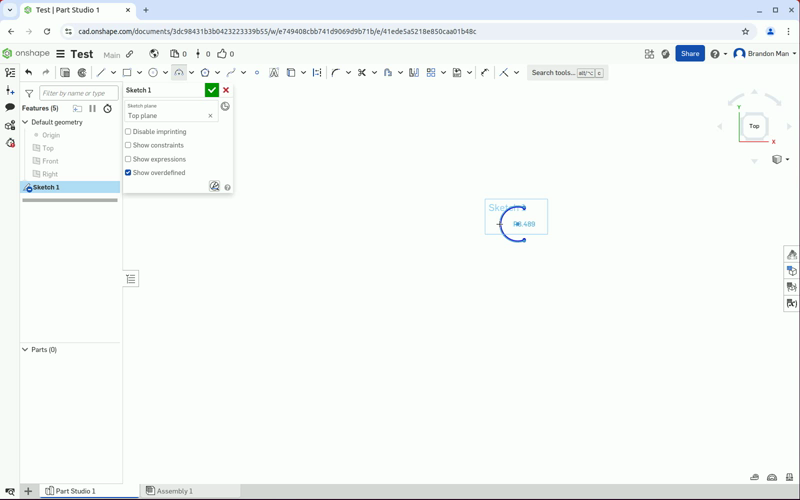
scroll(6)
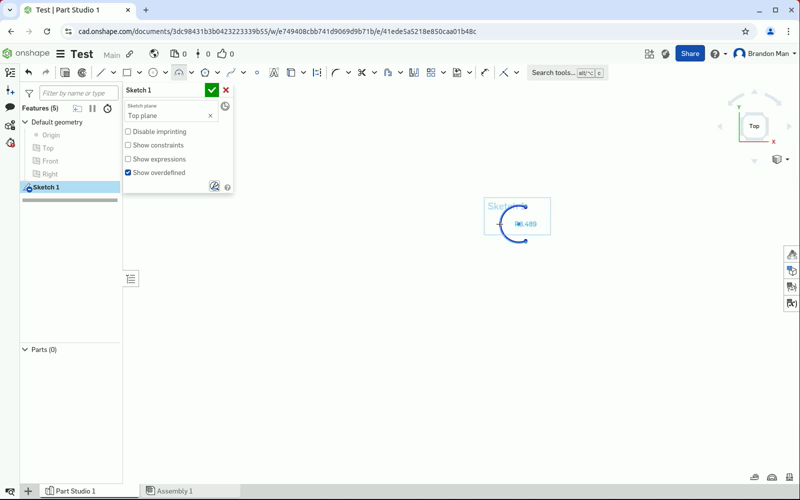
scroll(6)
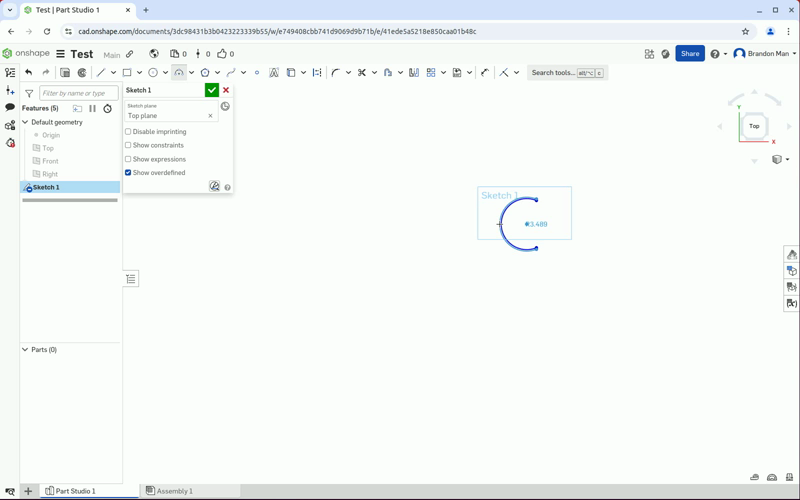
scroll(6)
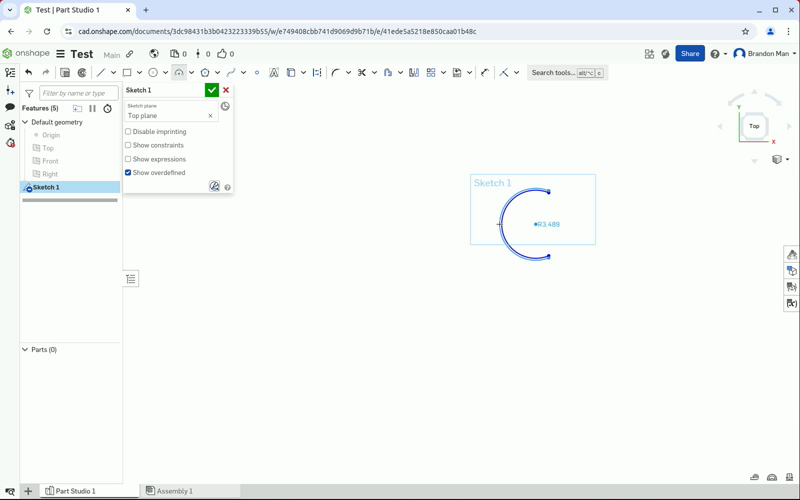
scroll(6)
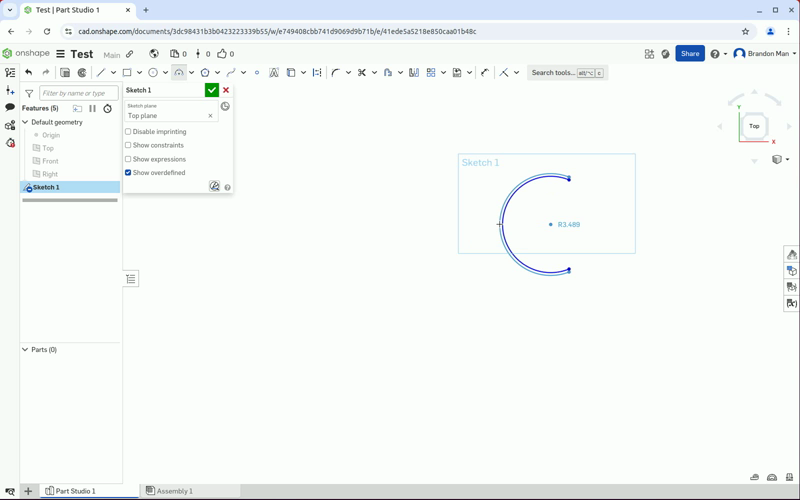
scroll(6)
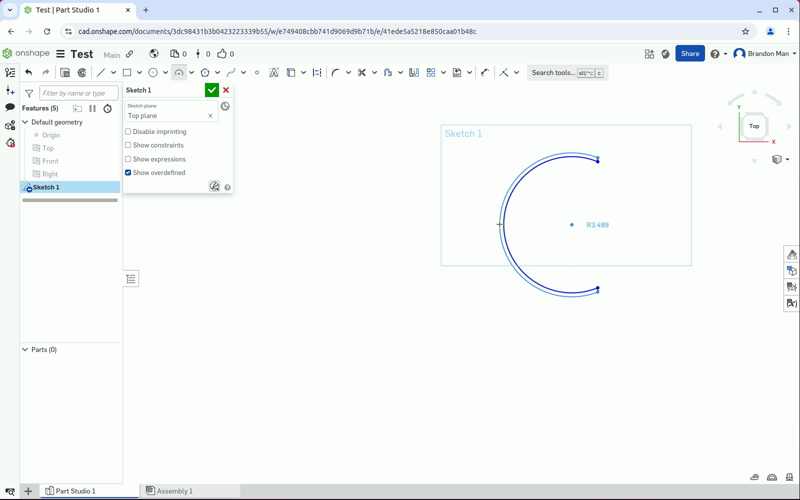
scroll(6)
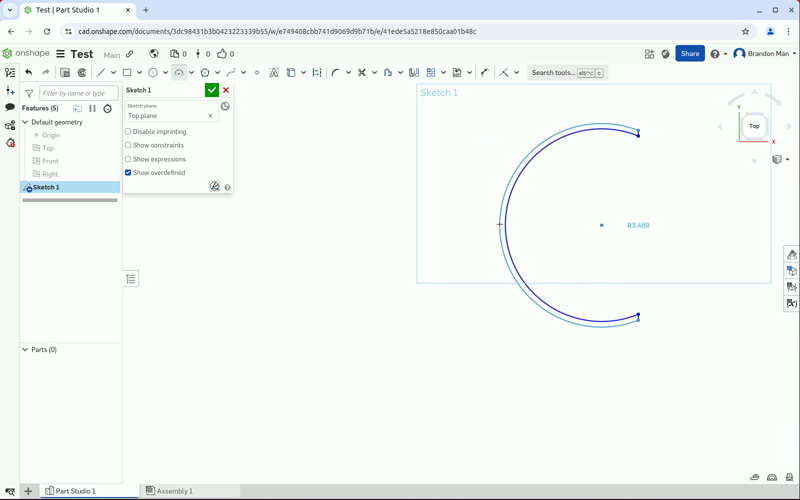
scroll(6)
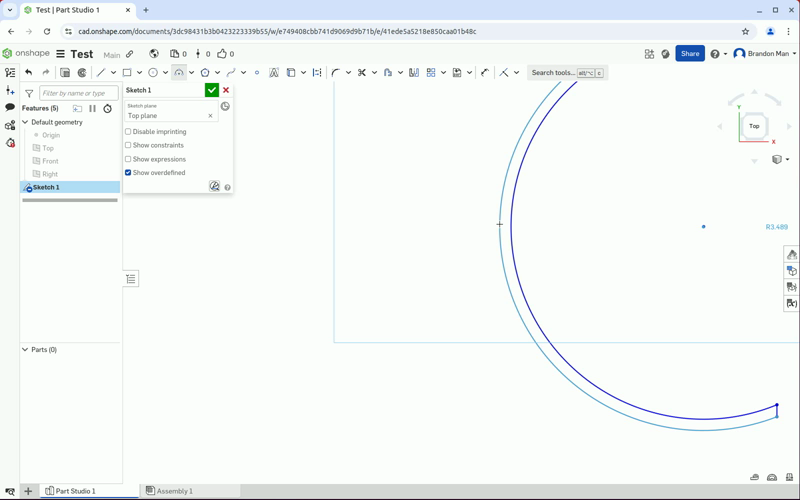
click(499, 223)
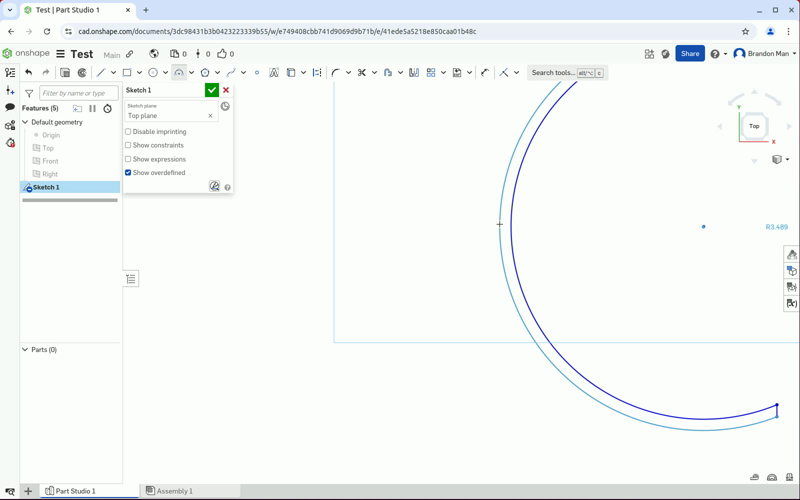
scroll(-6)
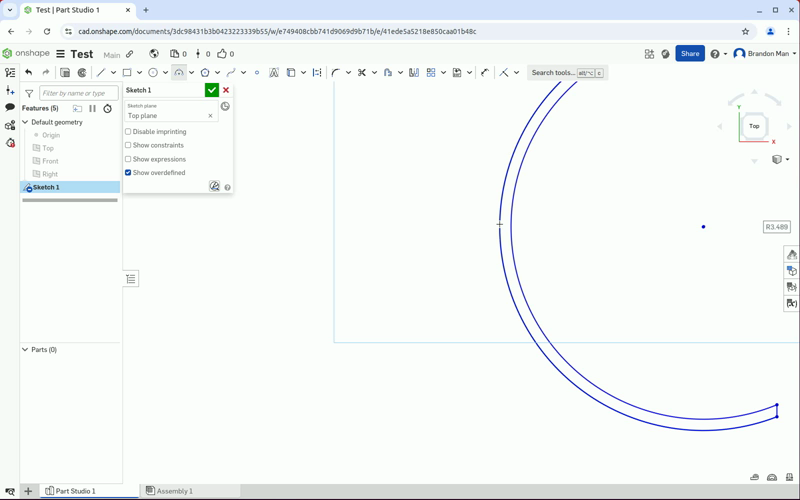
scroll(-6)
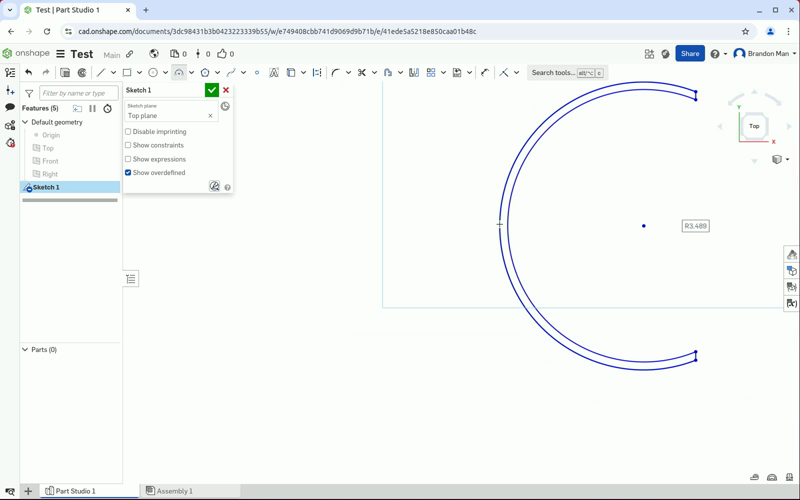
scroll(-6)
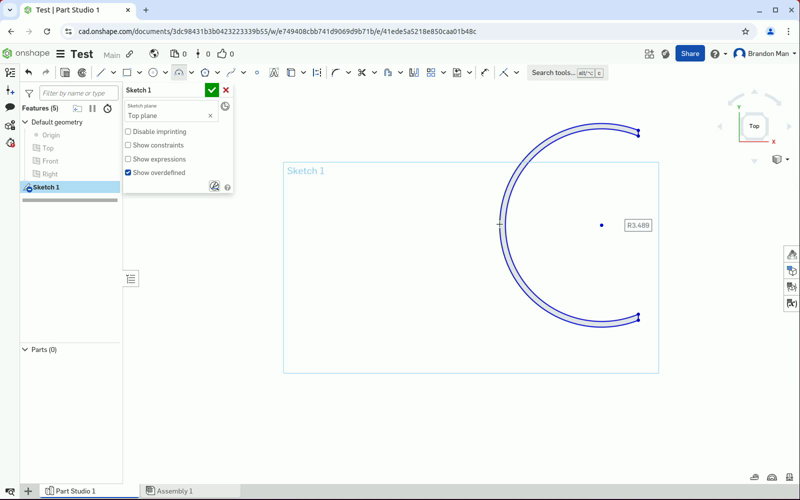
scroll(-6)
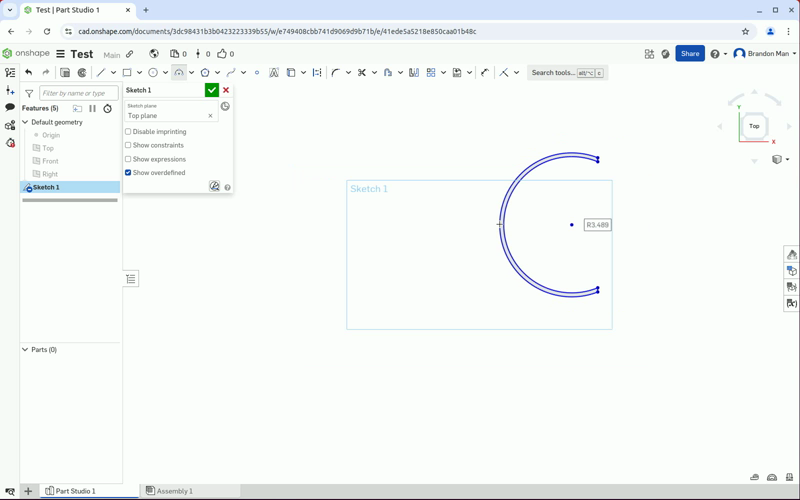
scroll(-6)
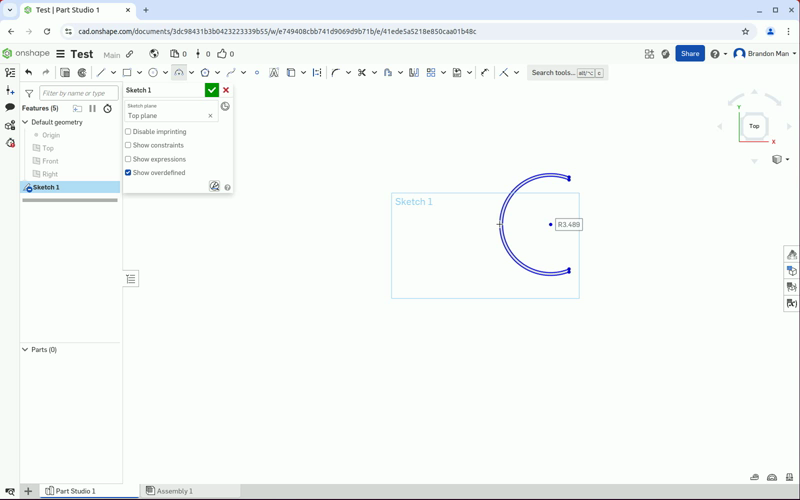
scroll(-6)
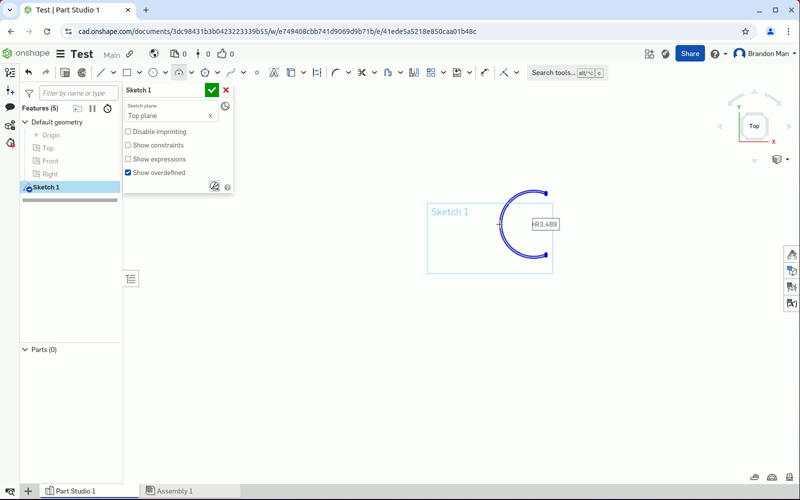
scroll(-6)
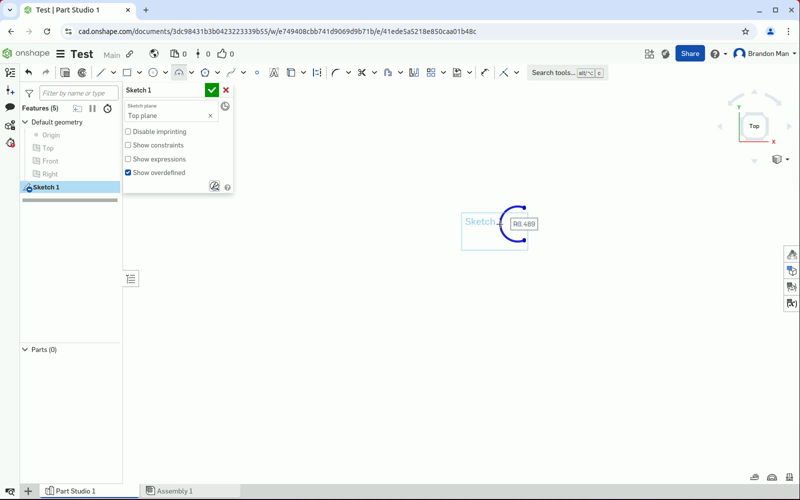
key_up(shift)
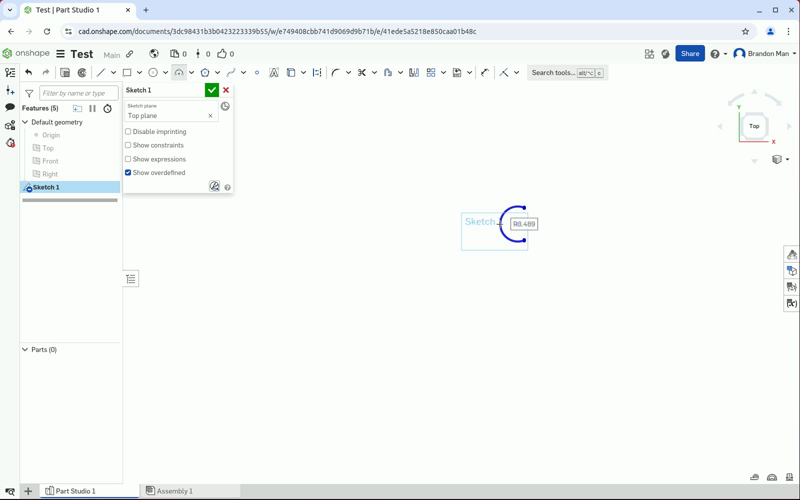
key(esc)
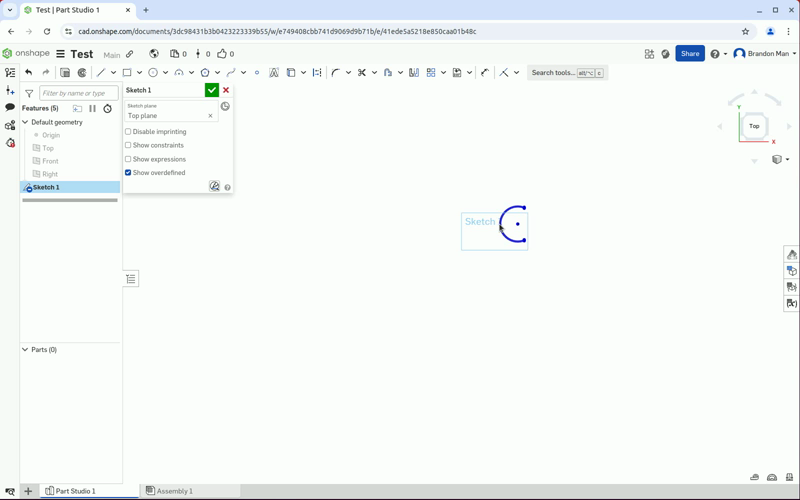
mouse_move(523, 240)
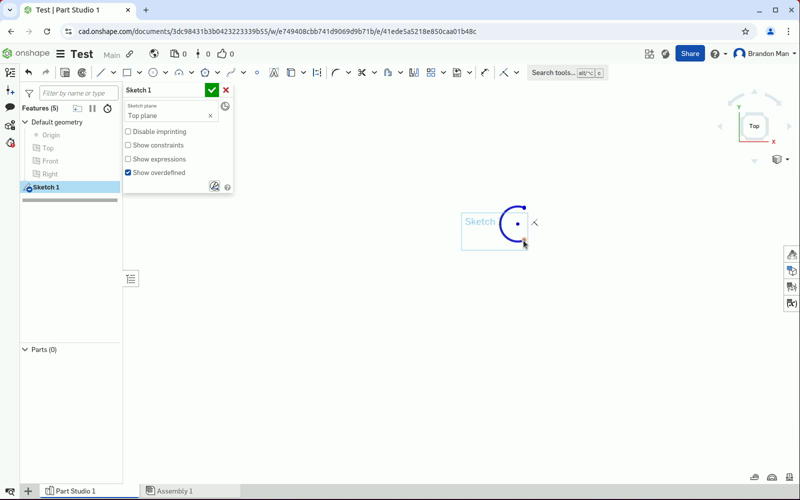
scroll(6)
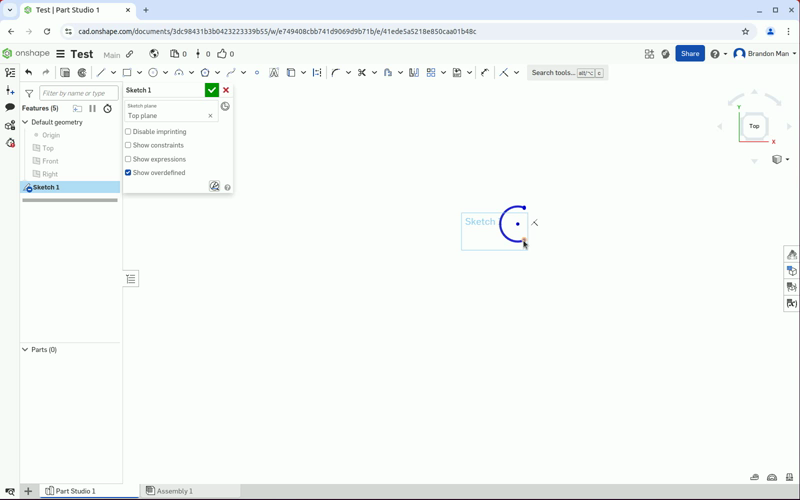
scroll(6)
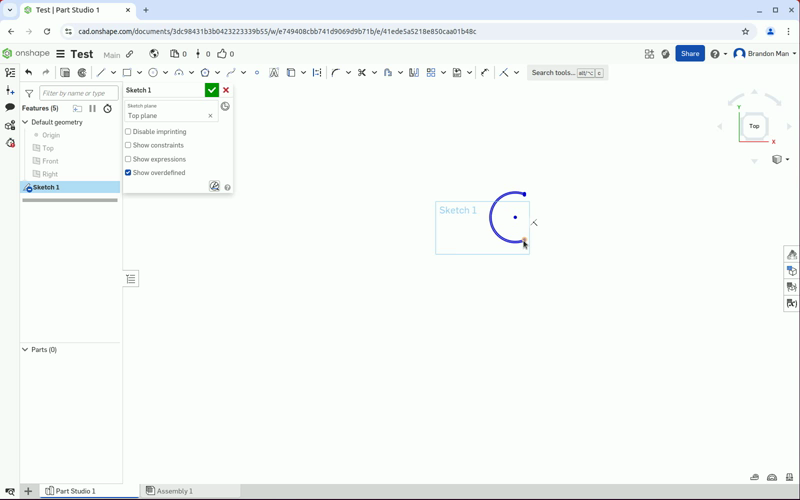
scroll(6)
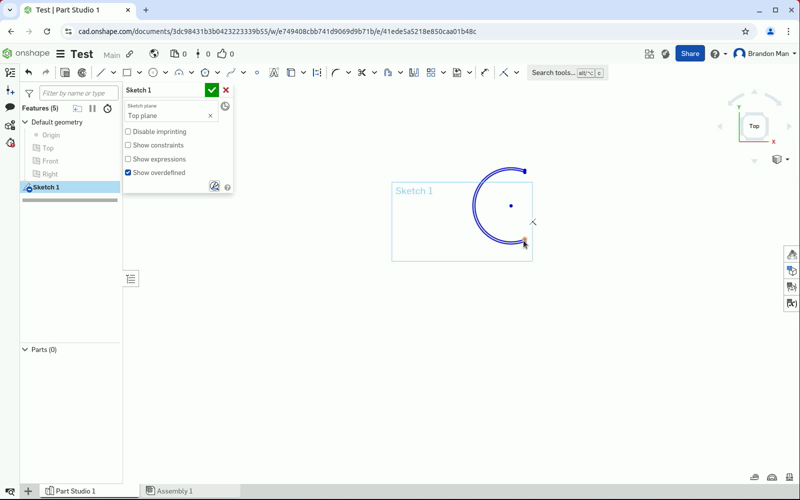
scroll(6)
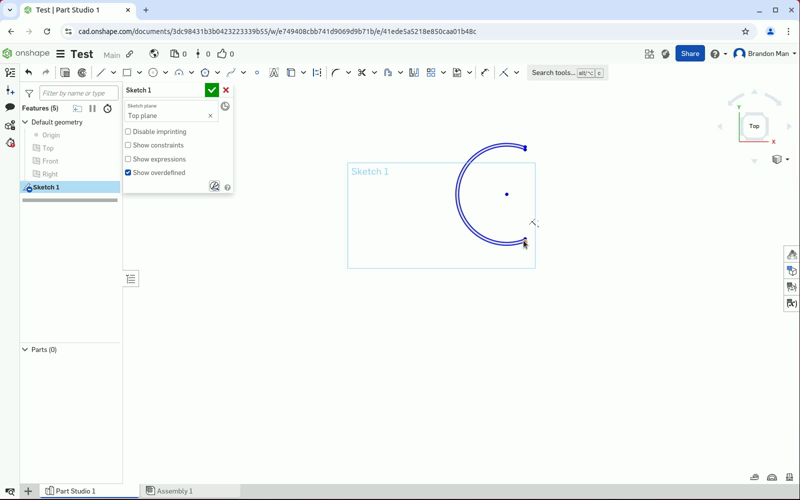
scroll(6)
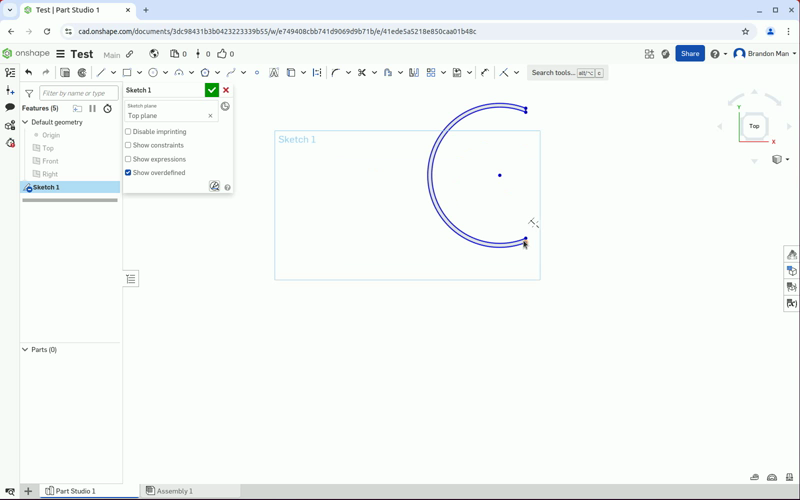
scroll(6)
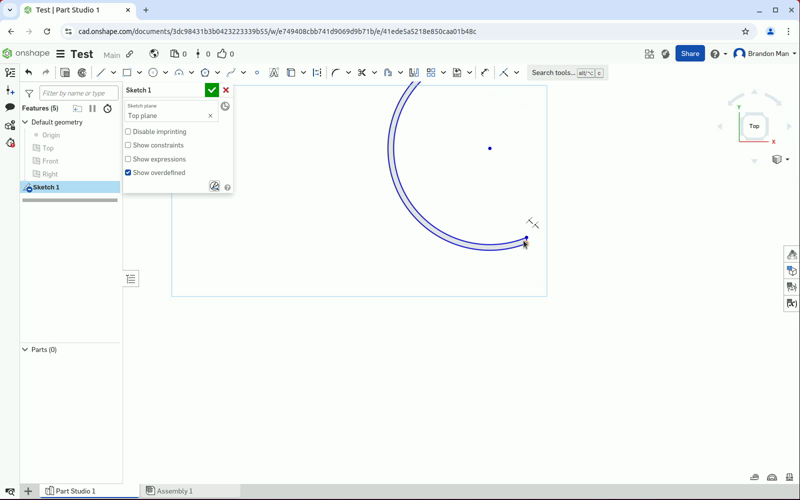
scroll(6)
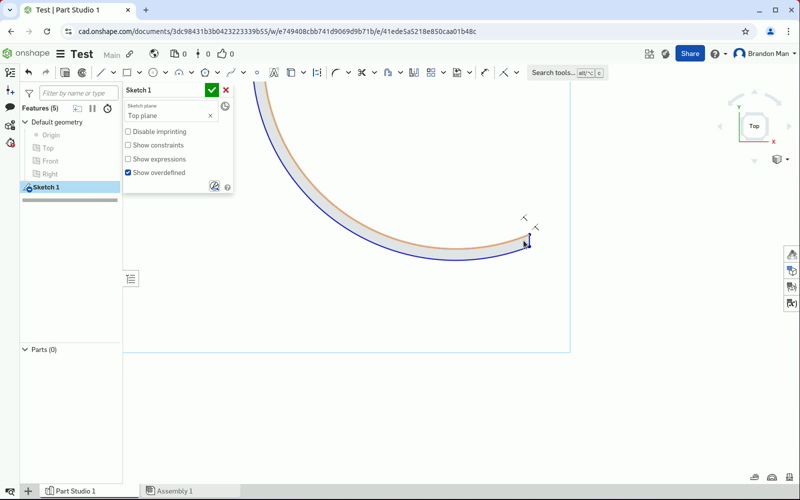
click(523, 240)
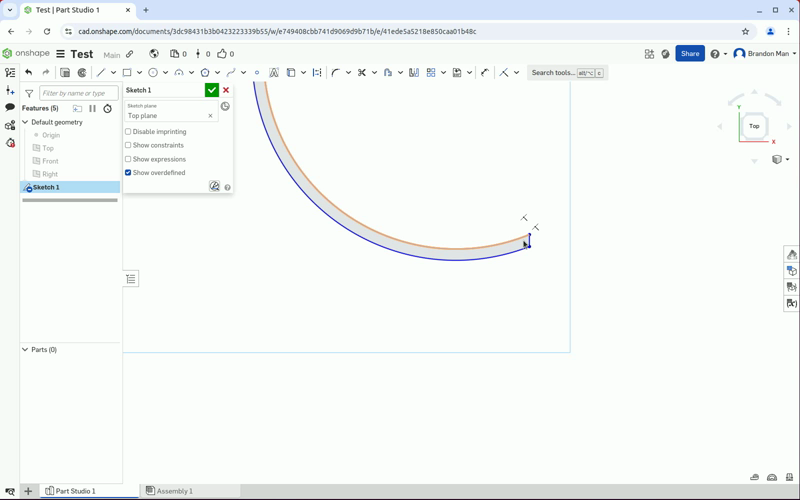
scroll(-6)
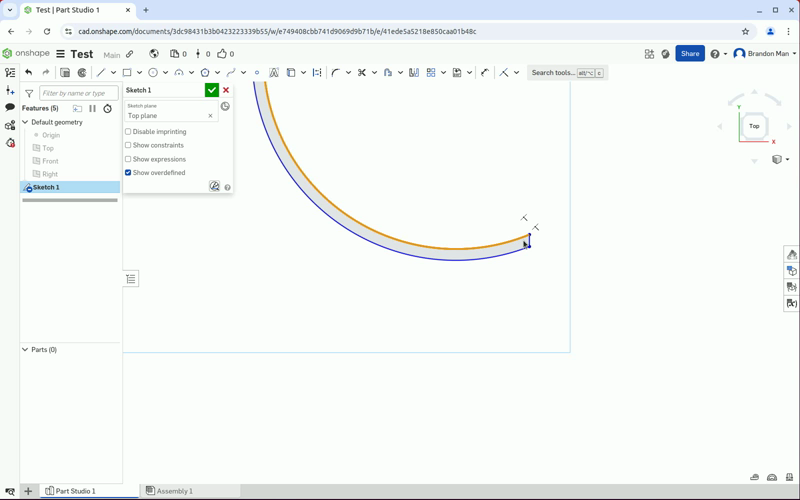
scroll(-6)
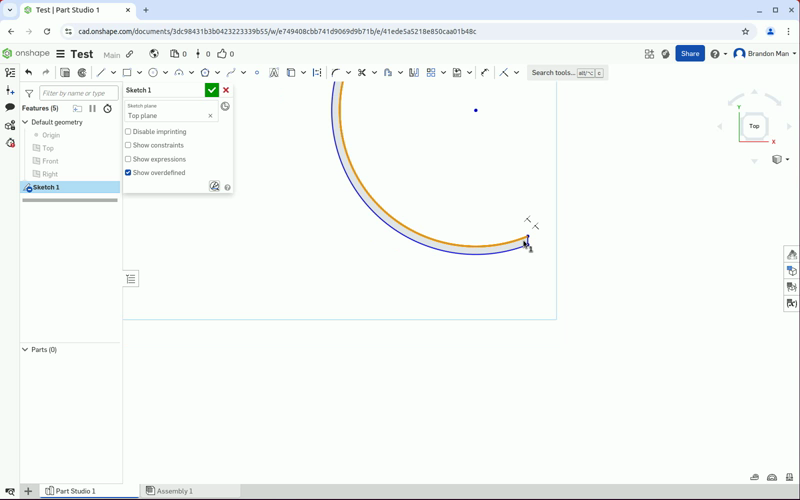
scroll(-6)
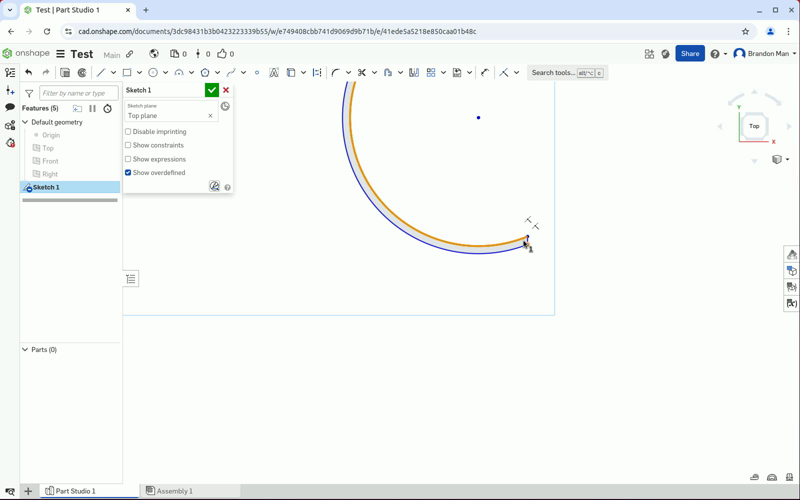
scroll(-6)
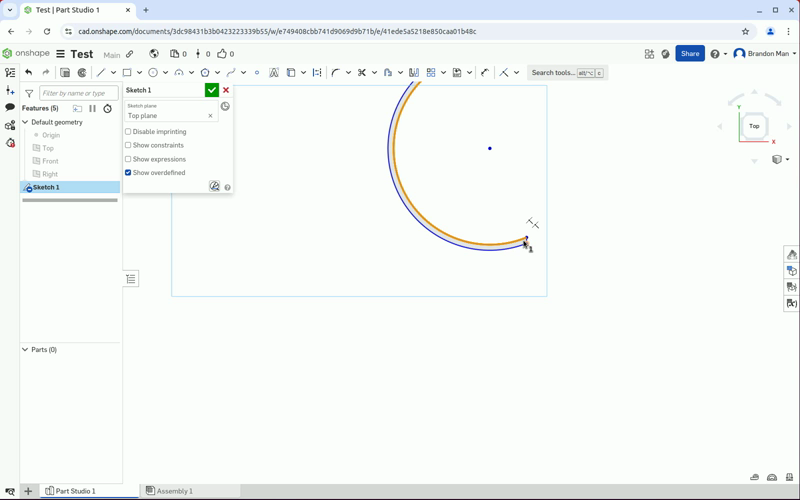
scroll(-6)
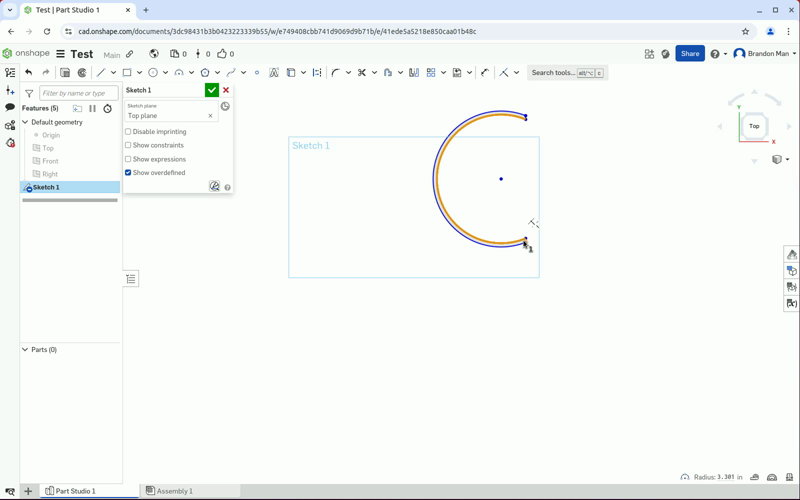
scroll(-6)
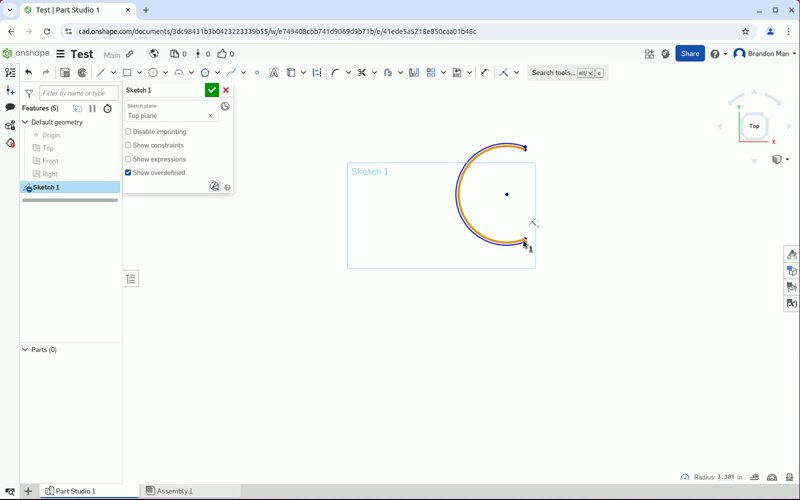
scroll(-6)
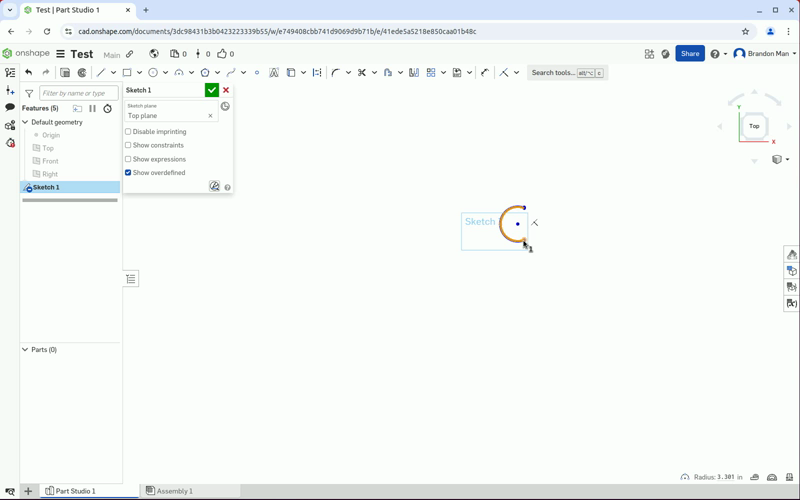
mouse_move(73, 352)
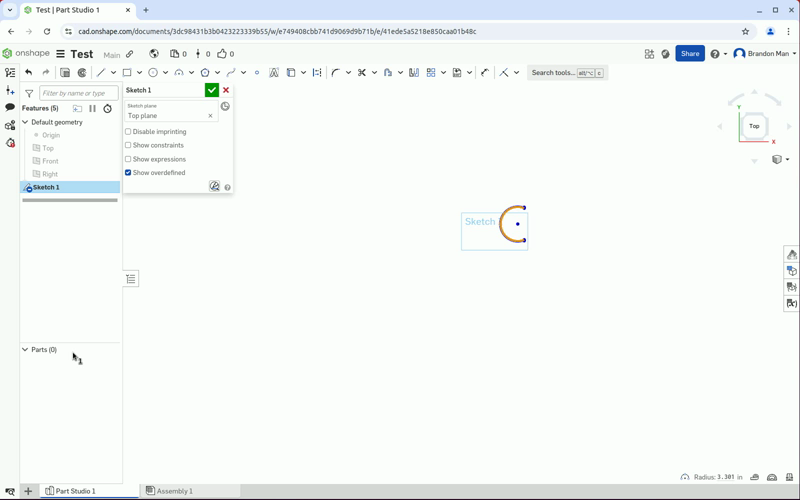
key(shift+y)
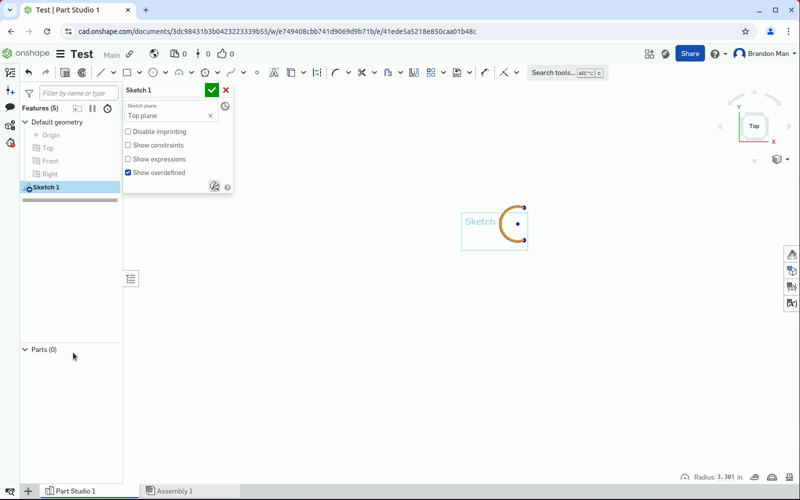
key(shift+e)
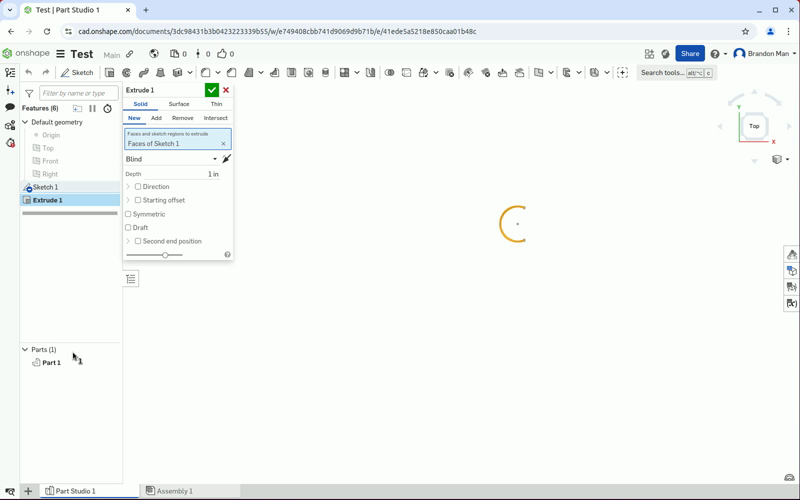
mouse_move(143, 106)
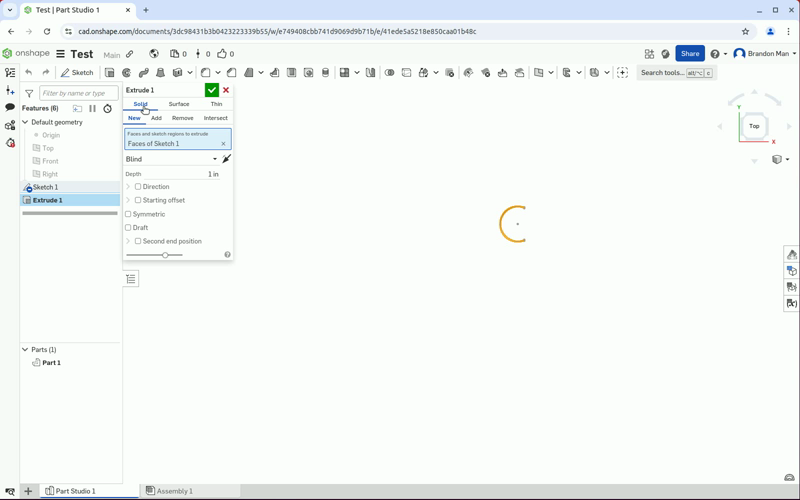
click(143, 106)
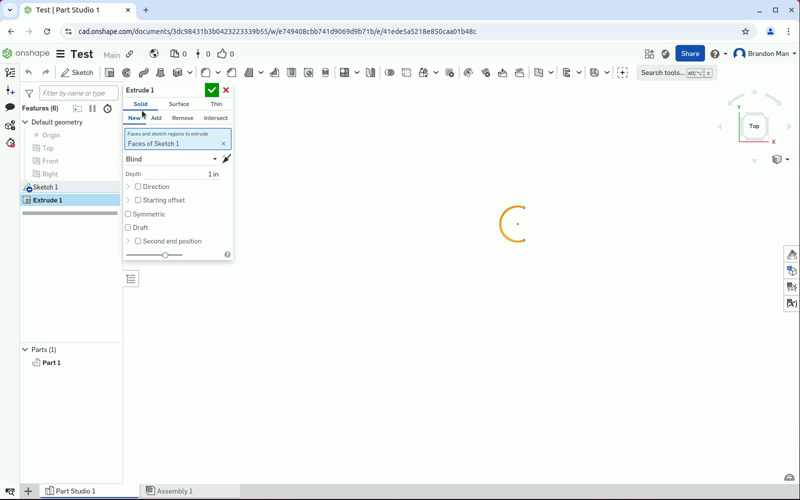
mouse_move(137, 120)
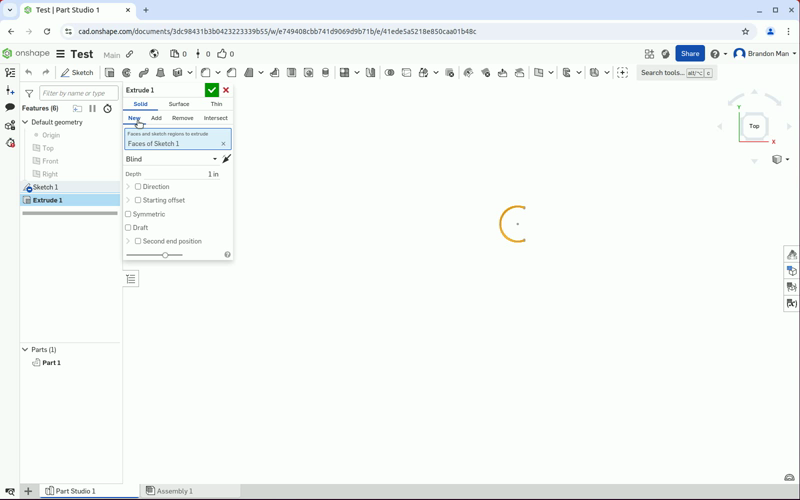
click(137, 120)
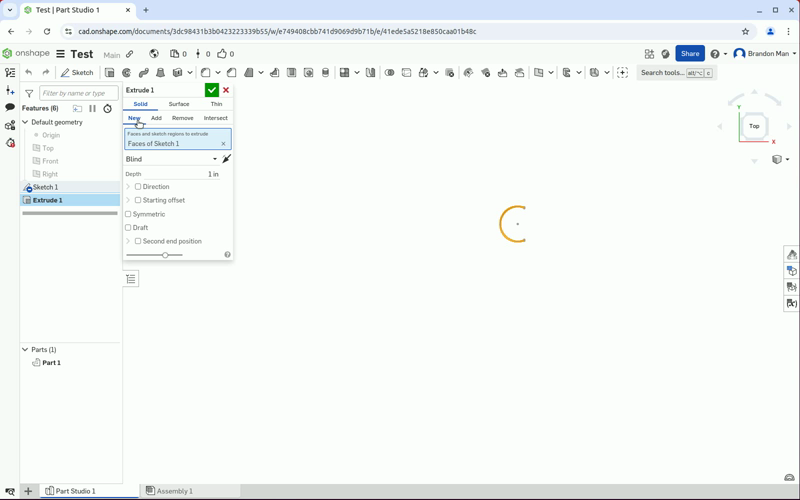
key(tab, 4)
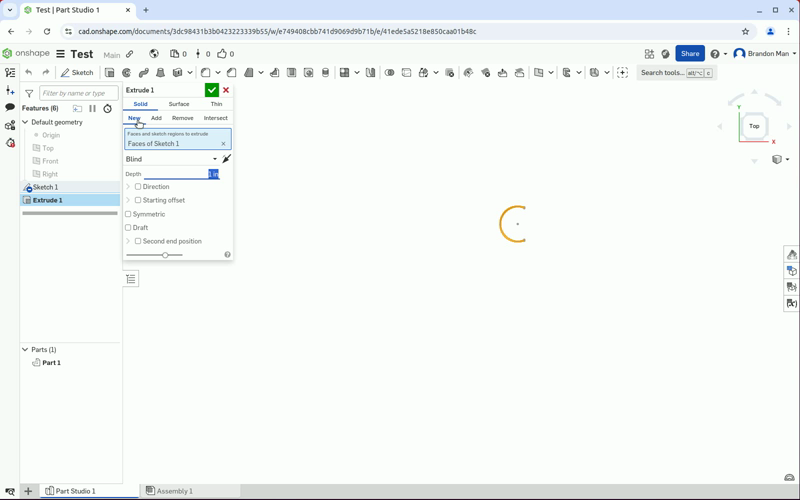
text(0.241)
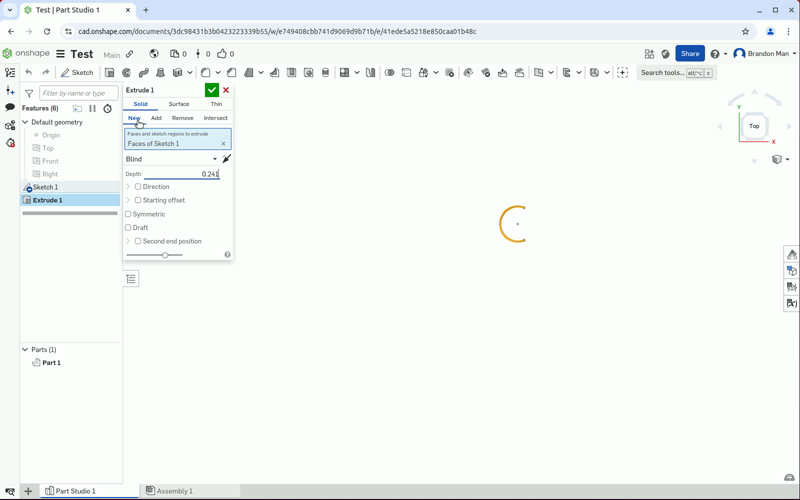
key(enter)
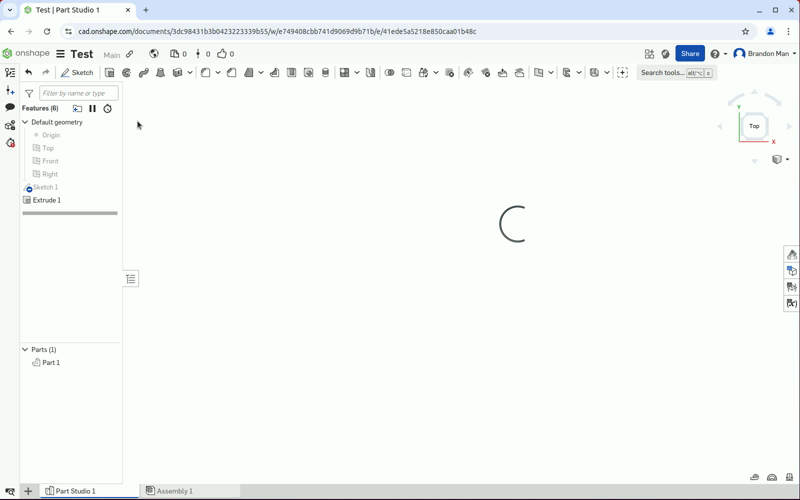
key(shift+h)
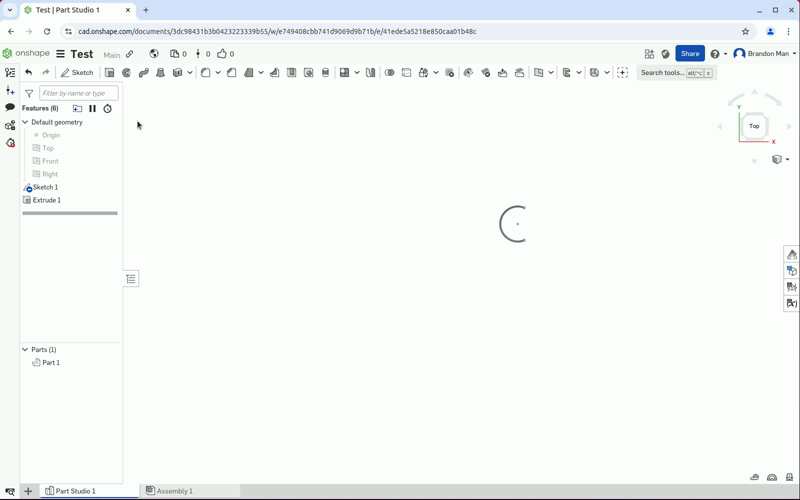
key(shift+h)
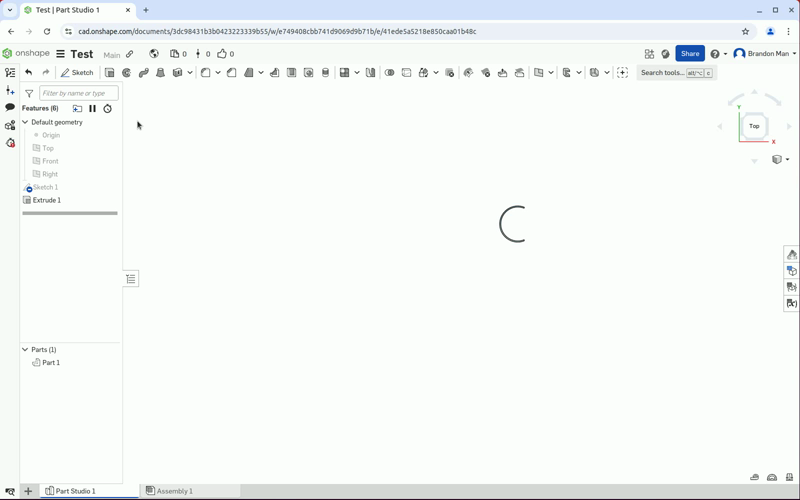
mouse_move(73, 189)
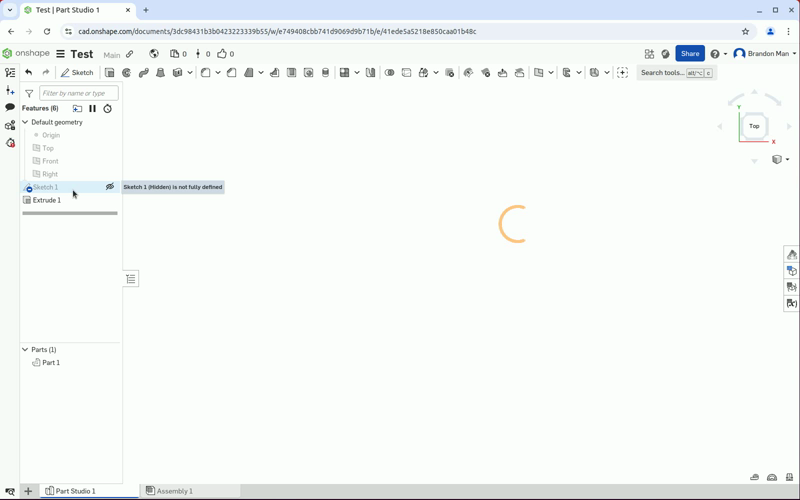
click(73, 189)
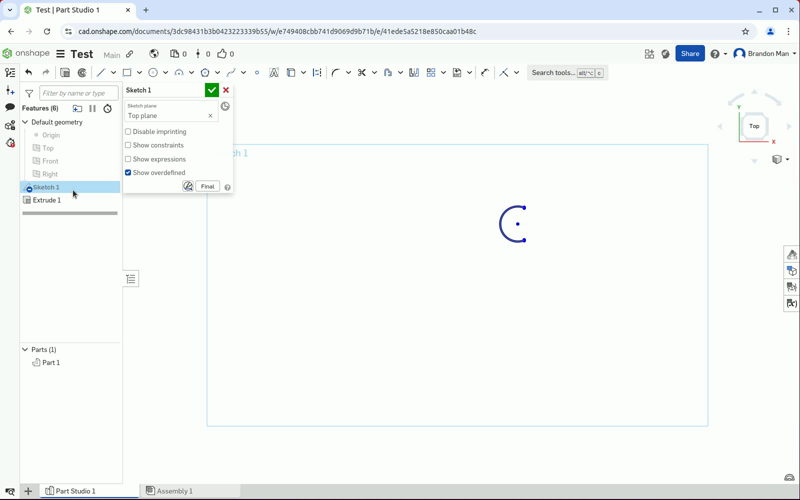
mouse_move(229, 92)
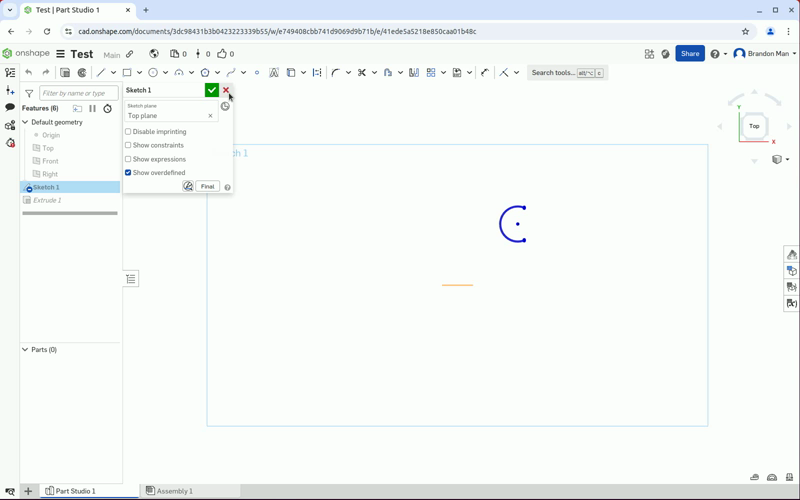
click(229, 92)
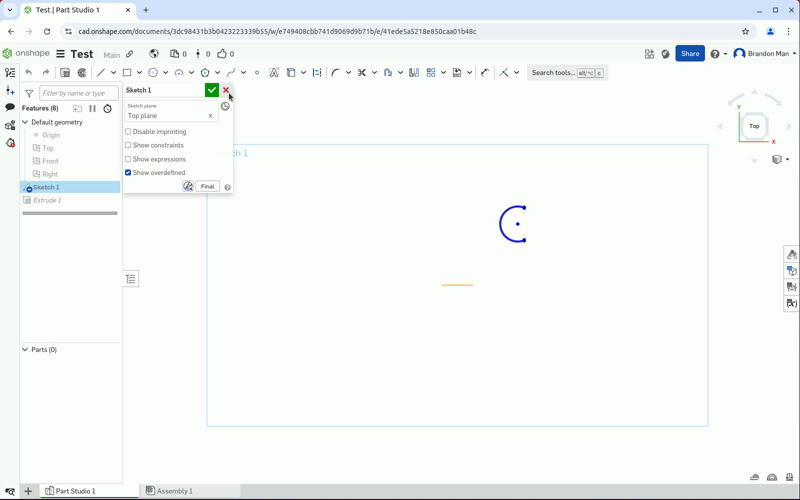
key(shift+s)
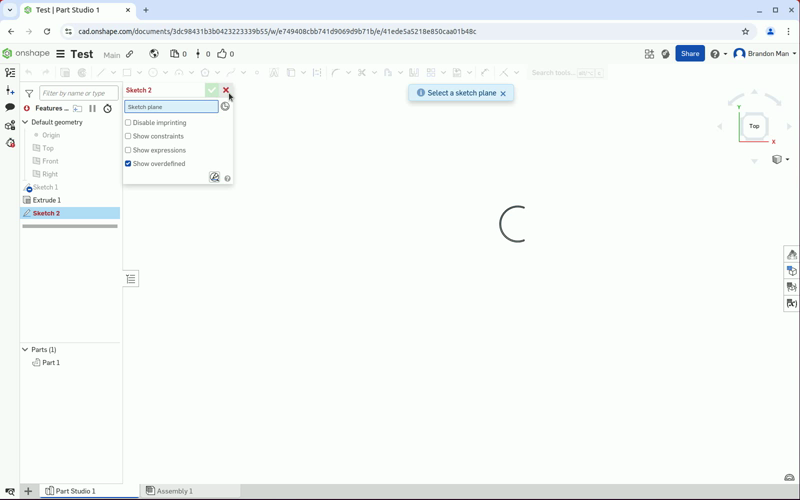
mouse_move(73, 150)
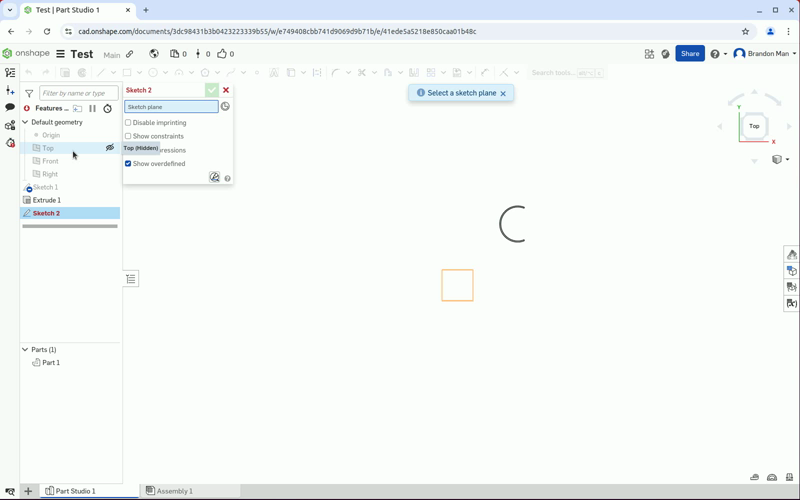
click(73, 150)
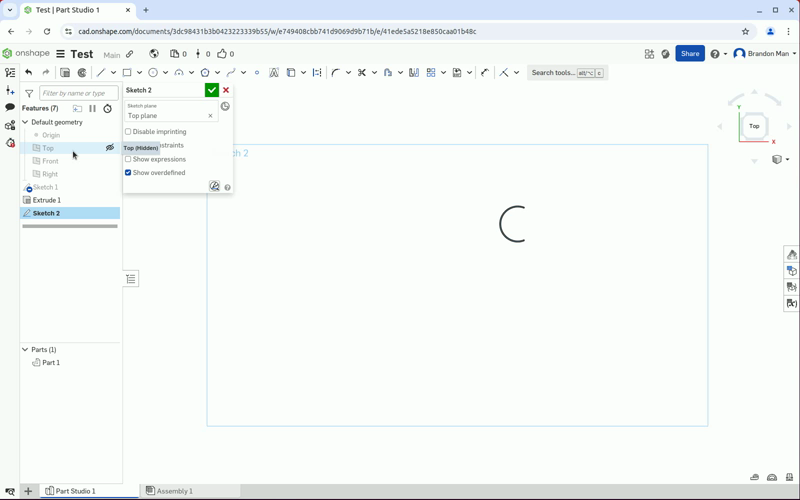
mouse_move(73, 352)
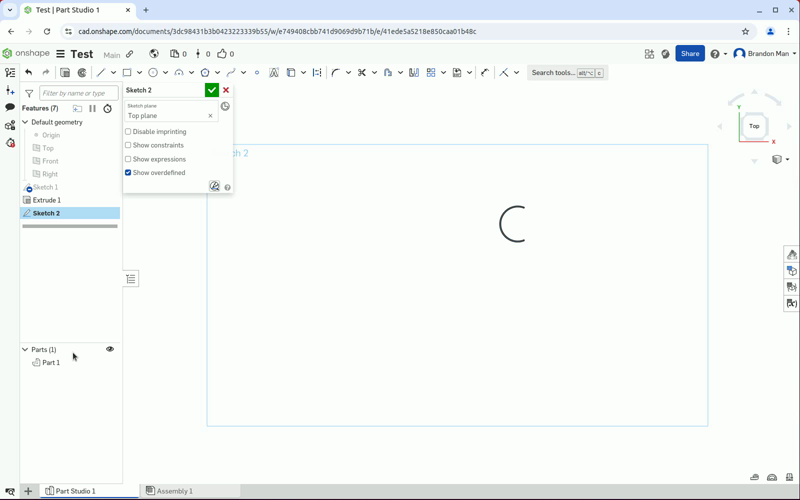
key(y)
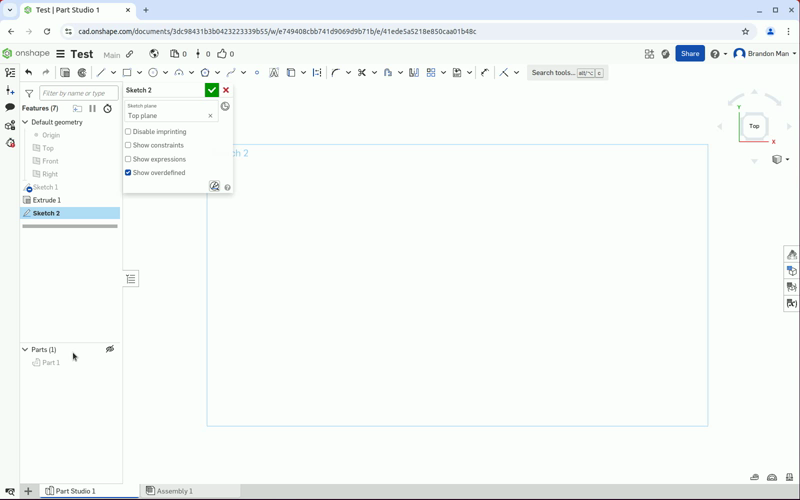
key(l)
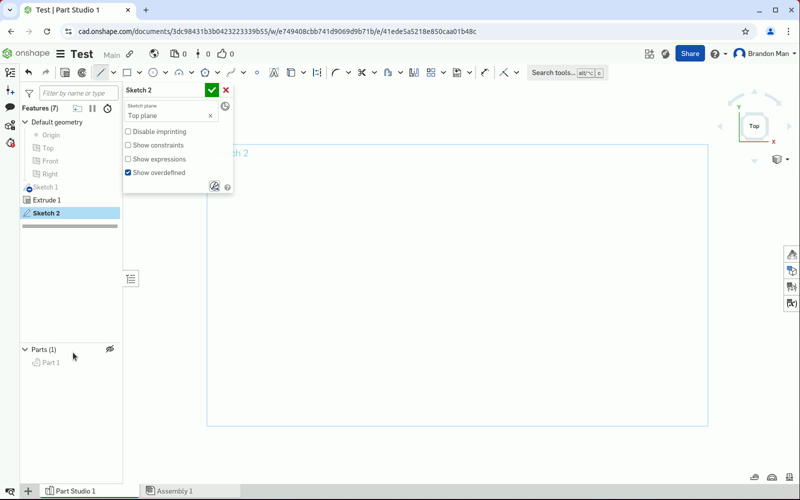
key_down(shift)
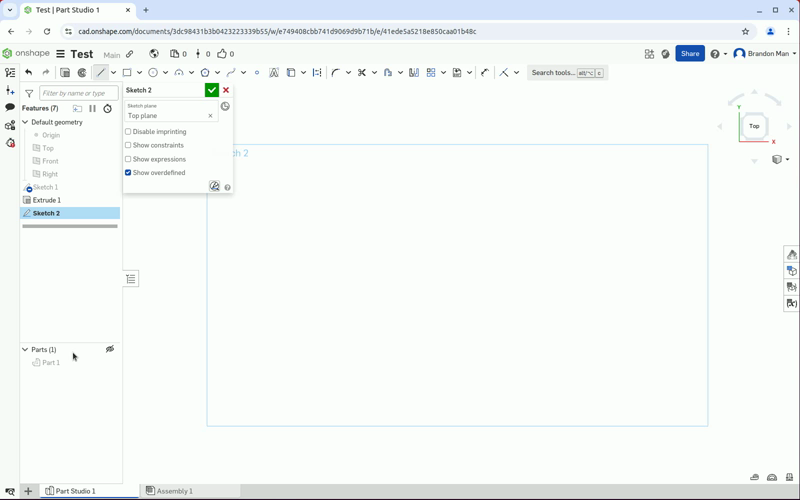
mouse_move(524, 240)
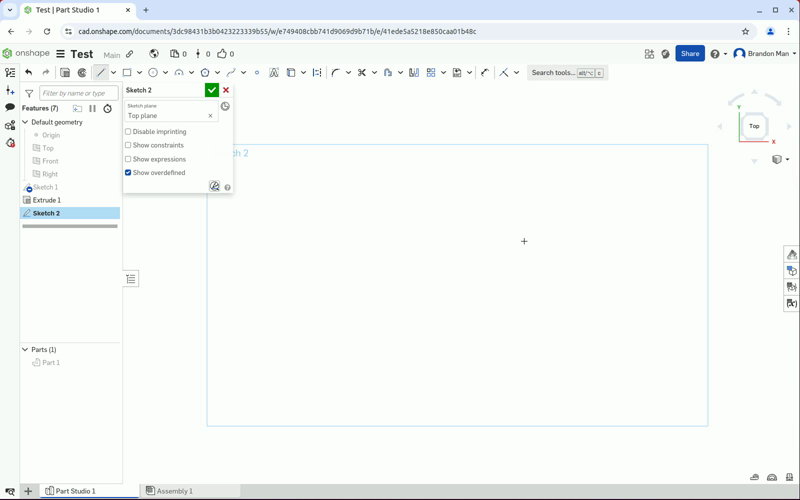
click(524, 240)
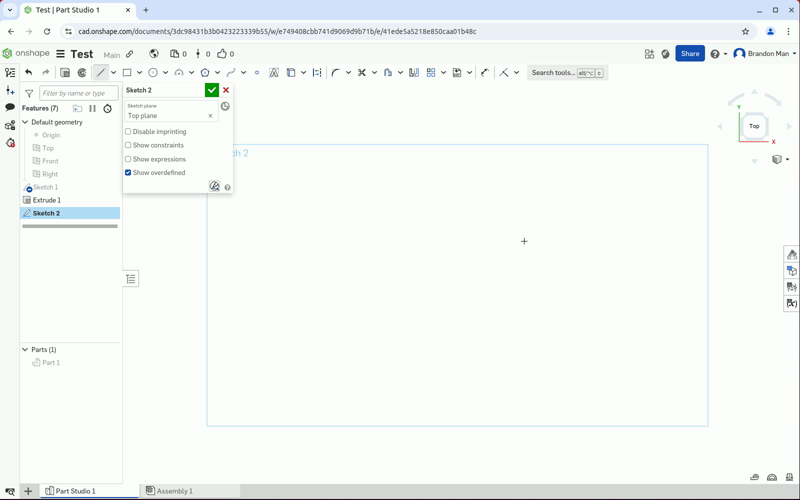
key_up(shift)
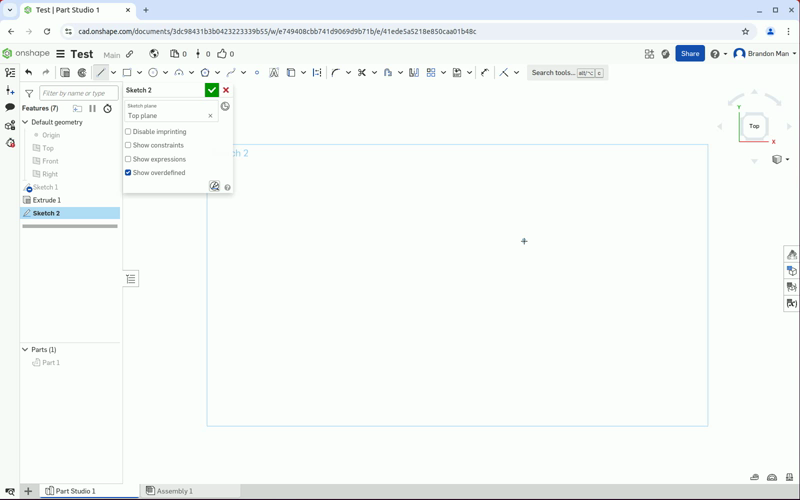
key_down(shift)
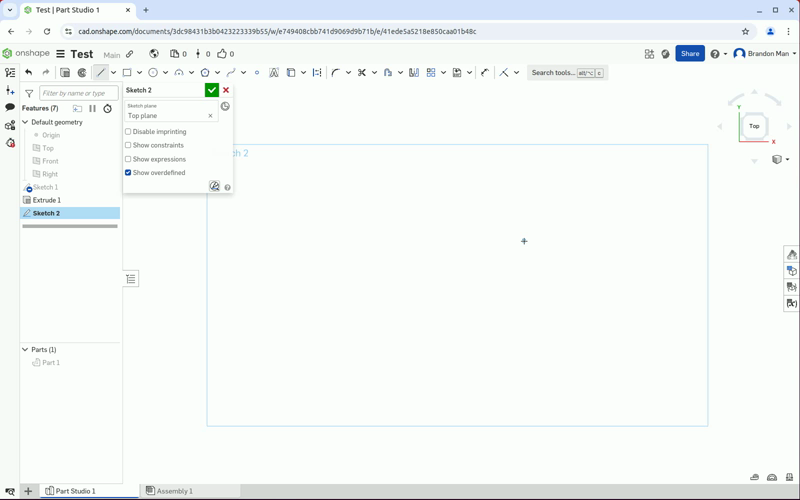
key_up(shift)
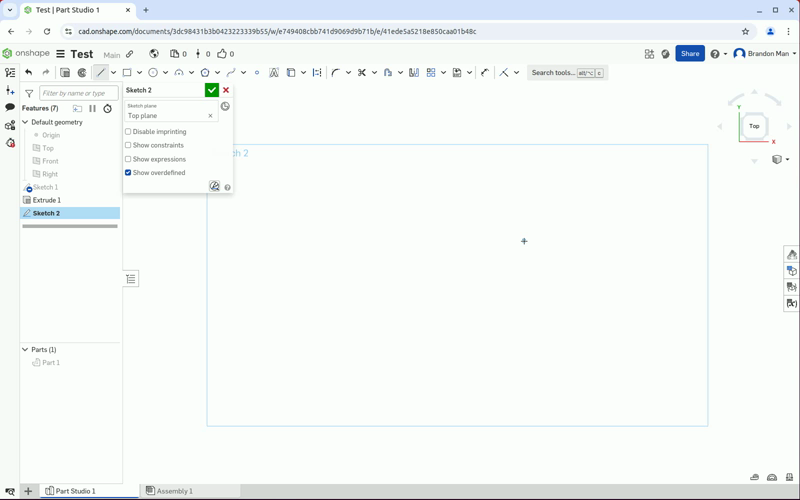
key(esc)
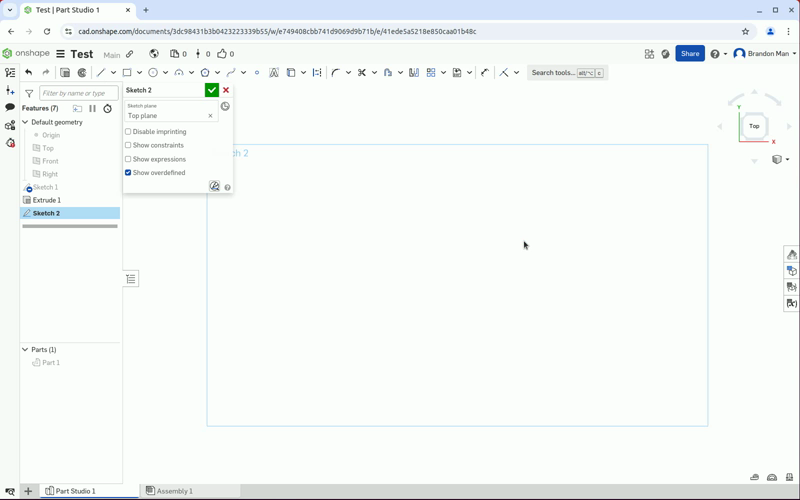
key(a)
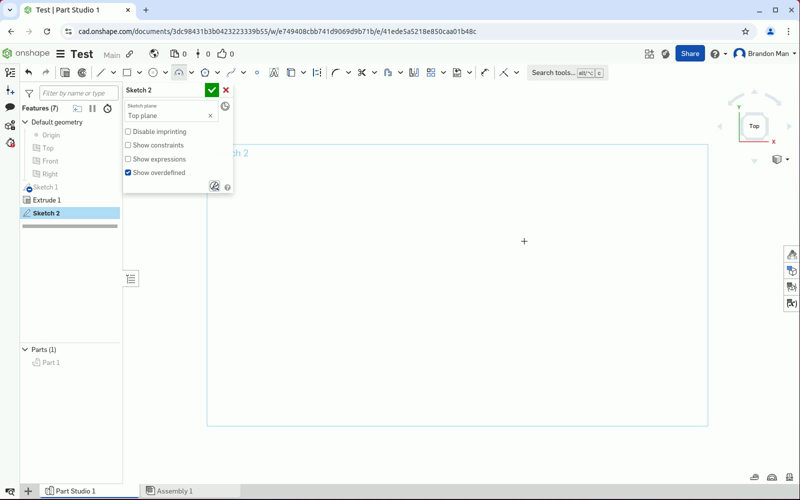
mouse_move(524, 240)
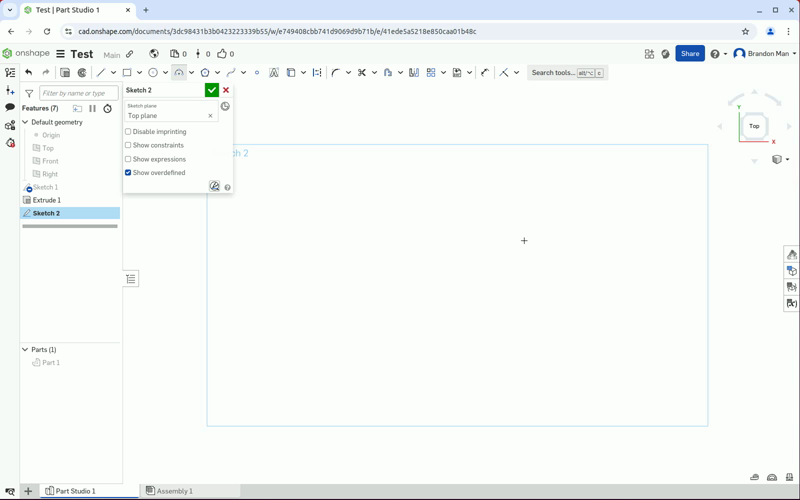
click(524, 240)
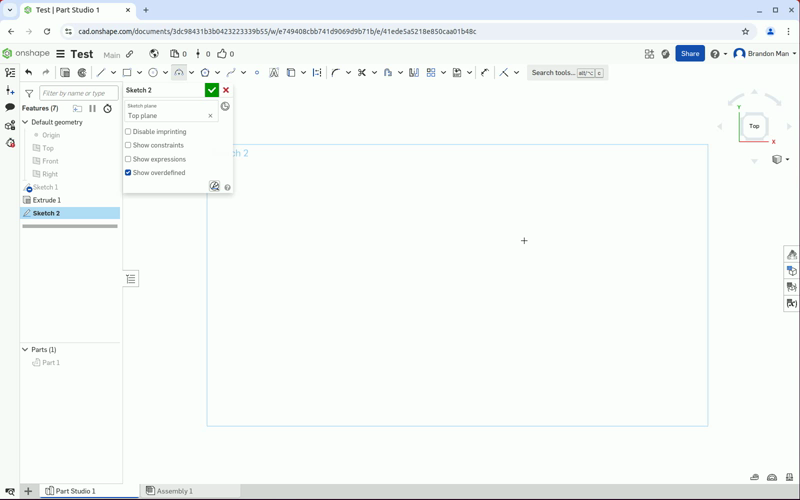
key_down(shift)
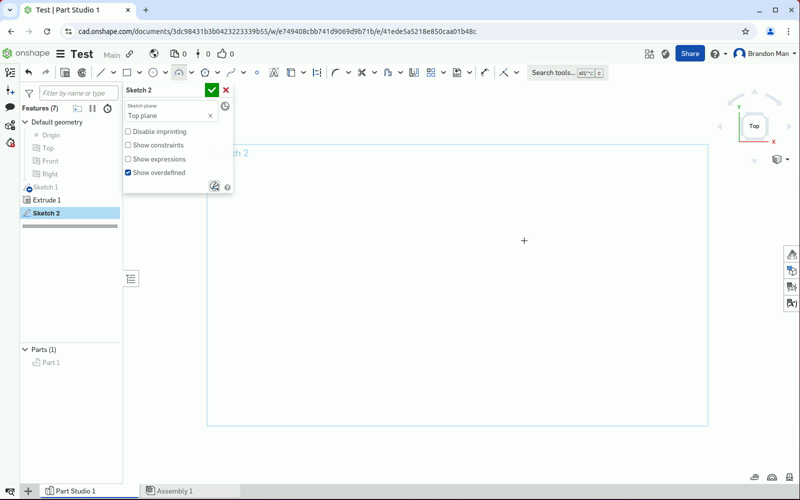
mouse_move(524, 206)
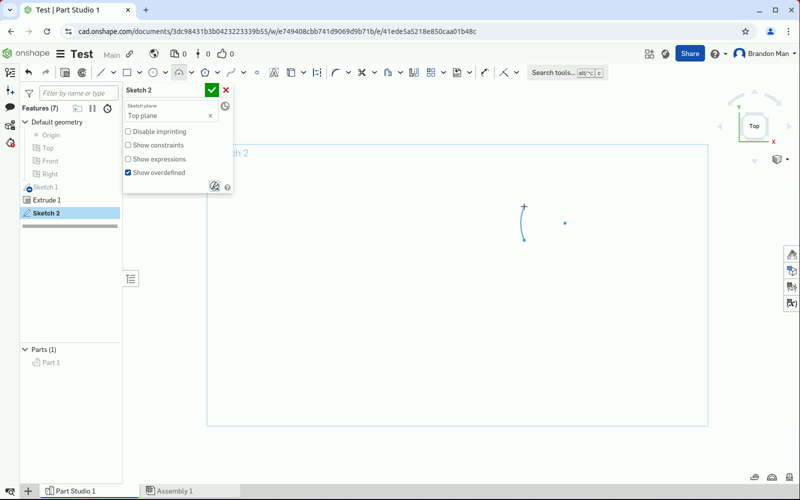
click(524, 206)
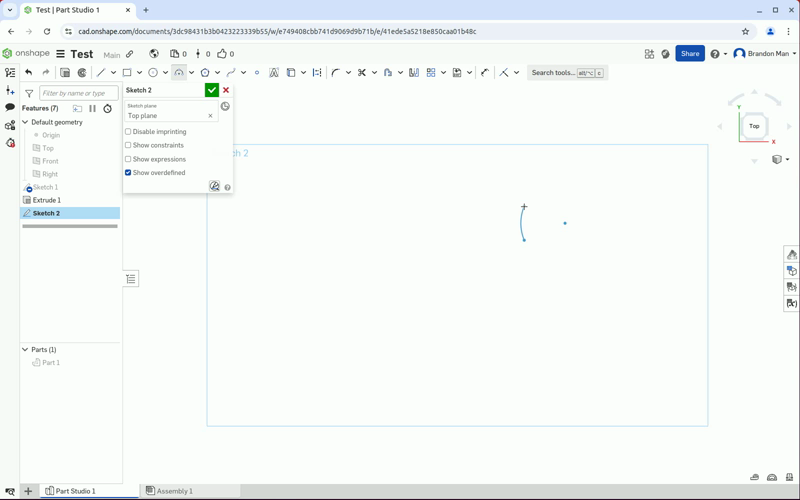
mouse_move(499, 223)
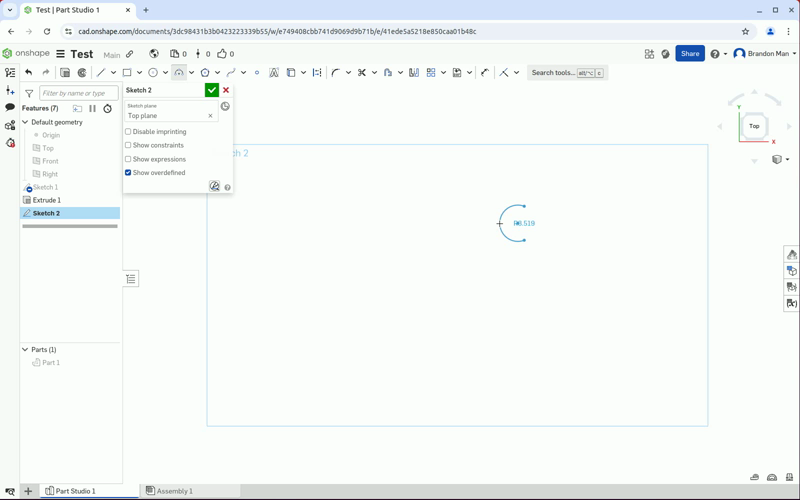
click(499, 223)
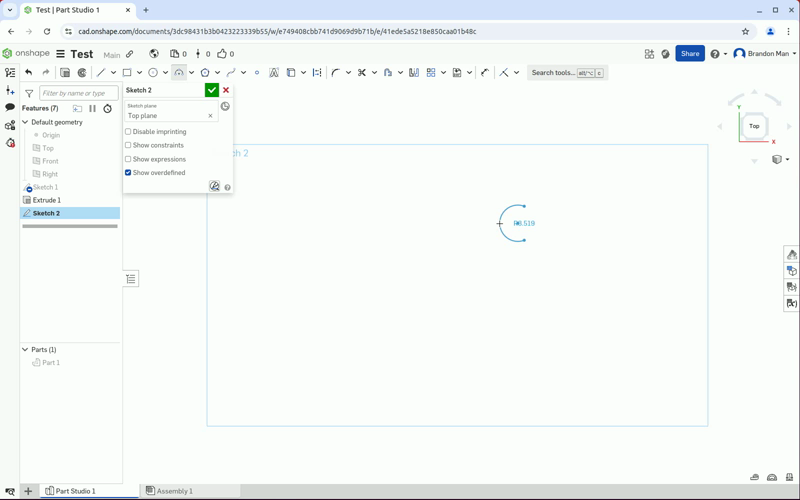
key_up(shift)
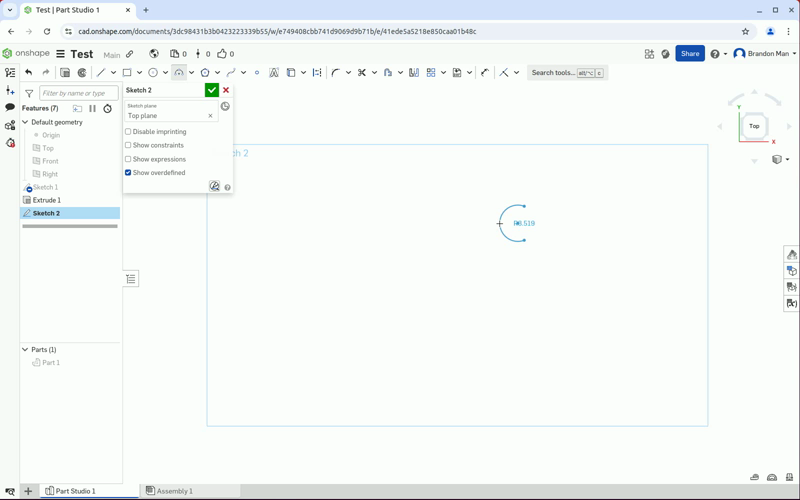
key(esc)
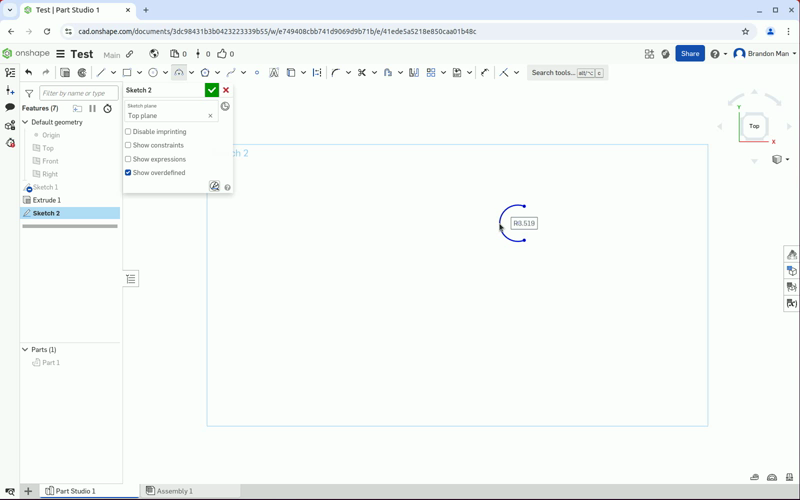
key(l)
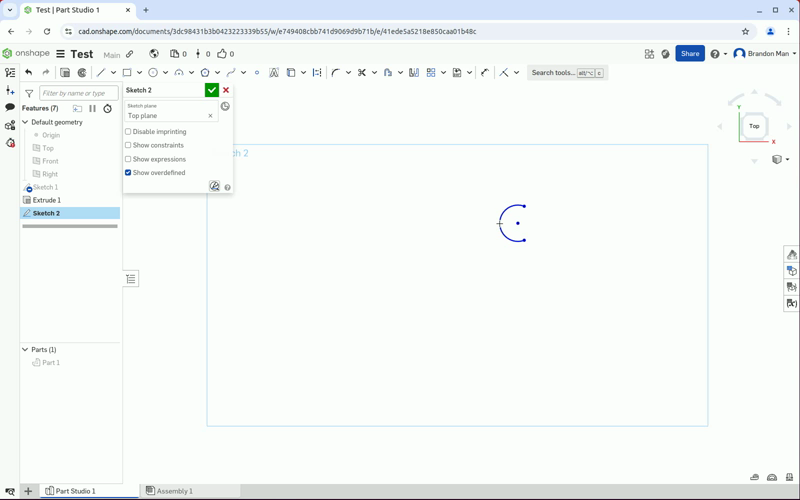
mouse_move(524, 206)
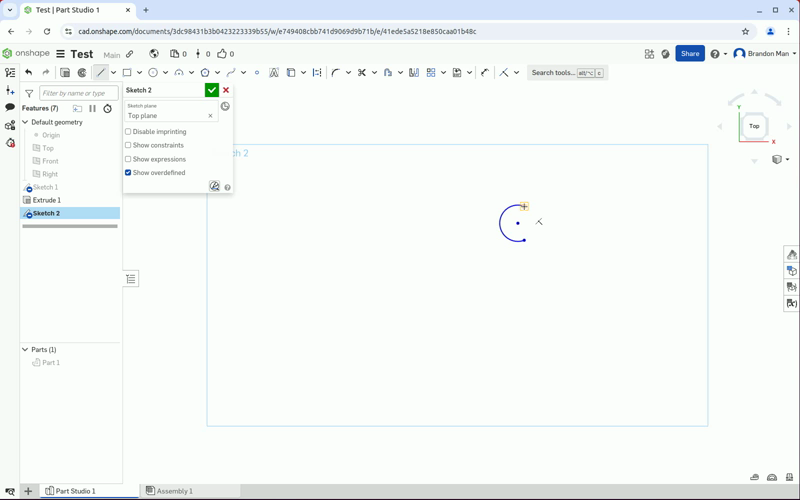
click(524, 206)
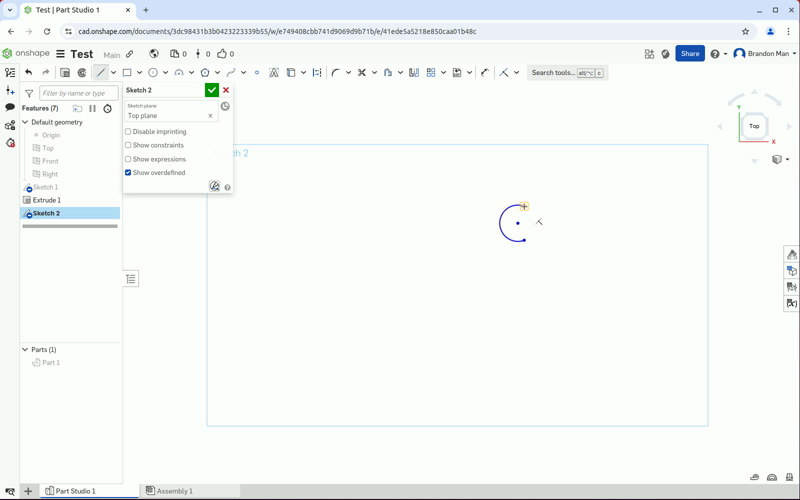
key_down(shift)
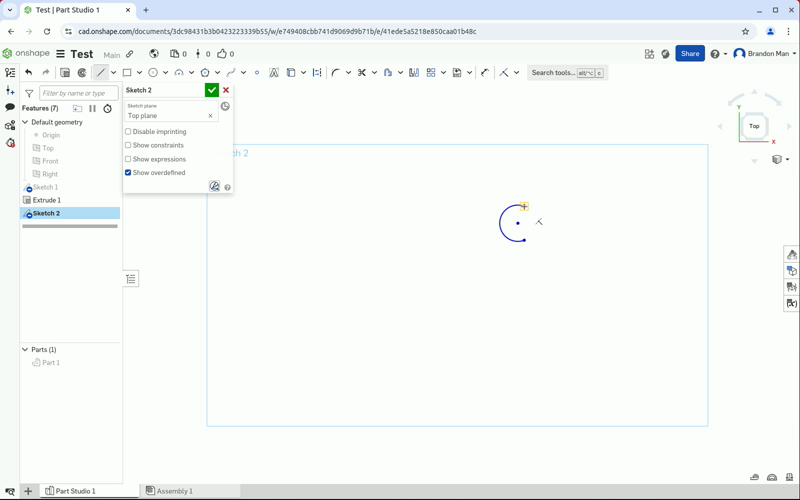
mouse_move(554, 206)
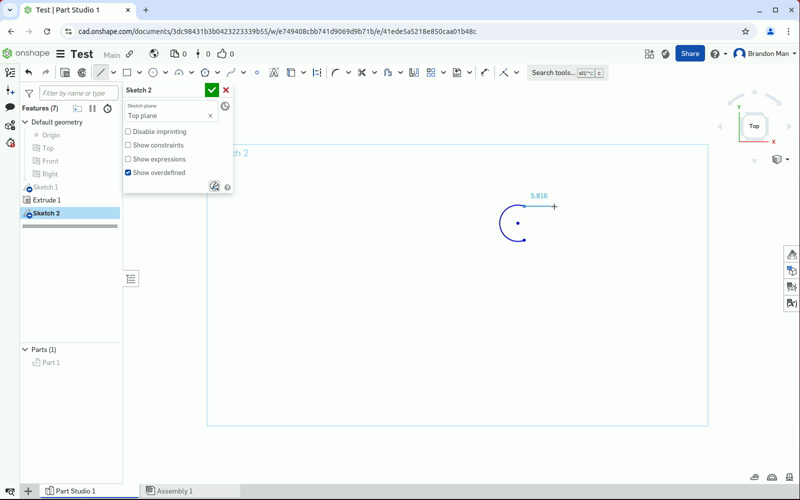
mouse_move(524, 205)
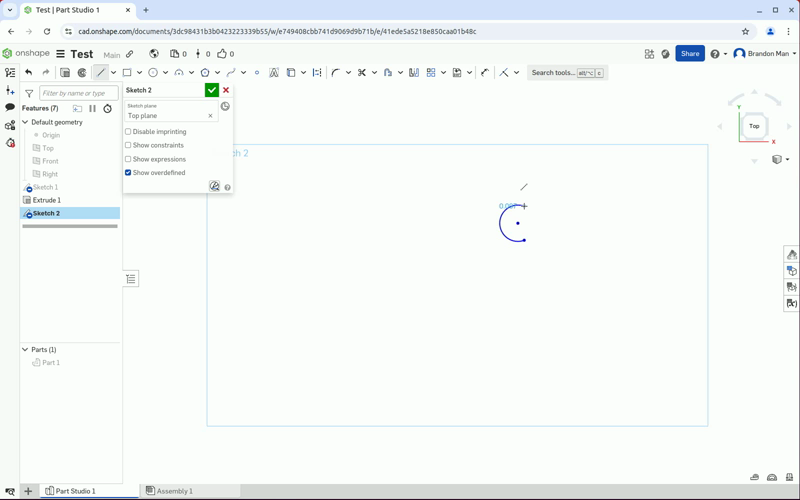
scroll(6)
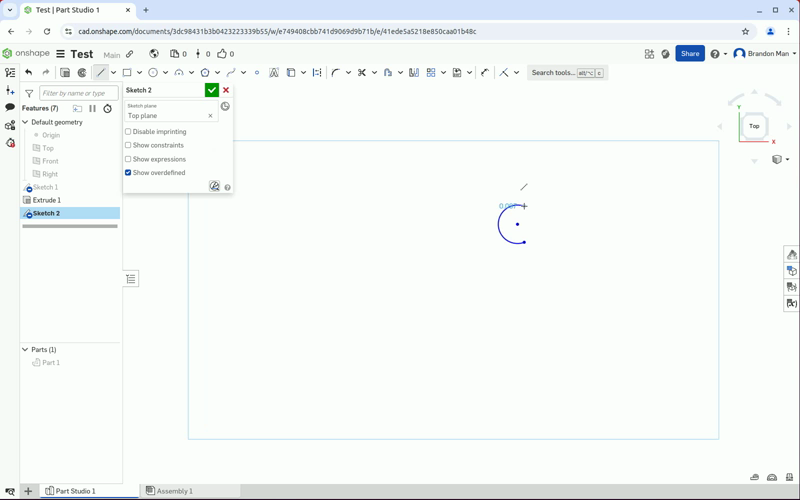
scroll(6)
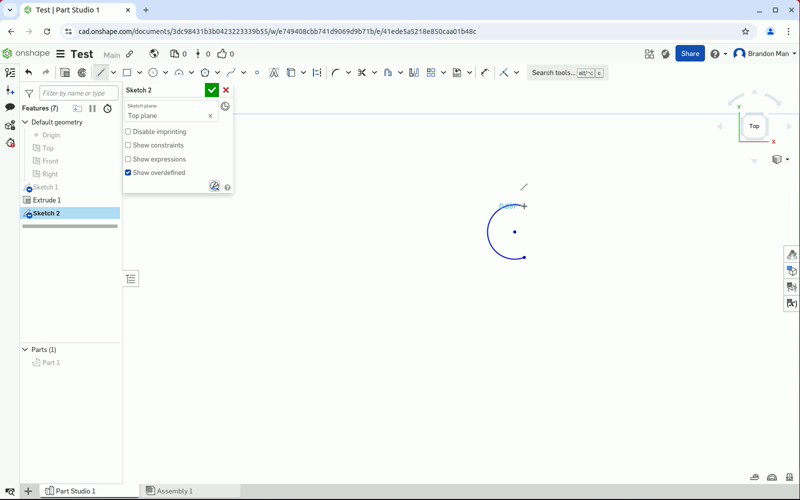
scroll(6)
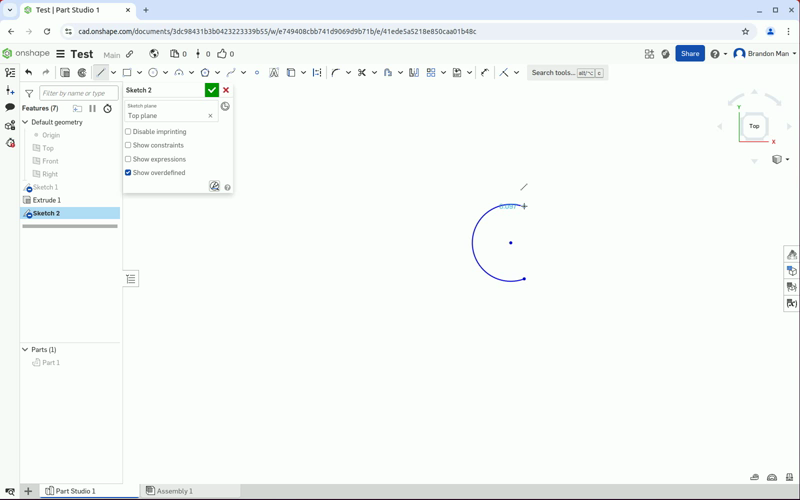
scroll(6)
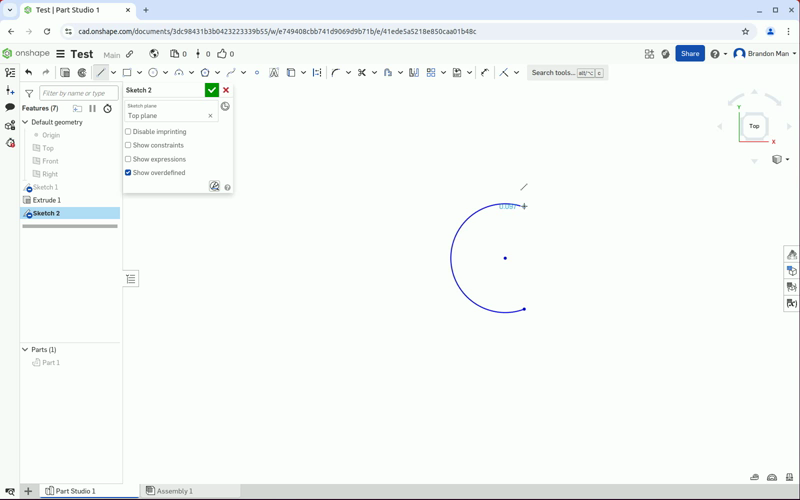
scroll(6)
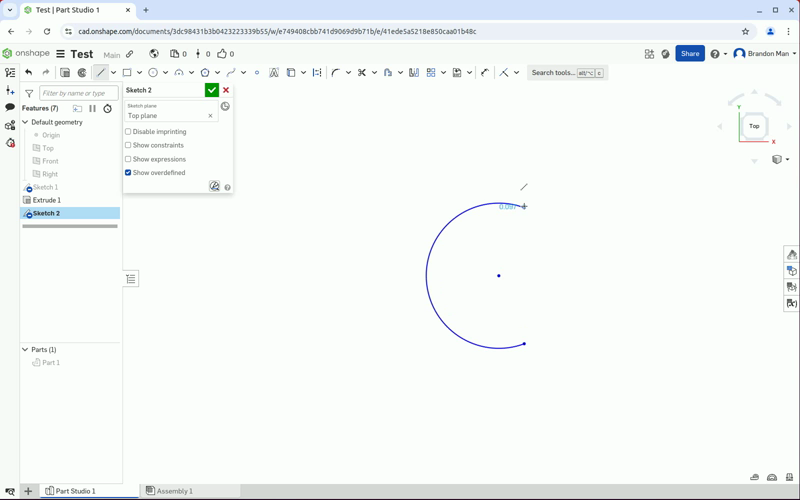
scroll(6)
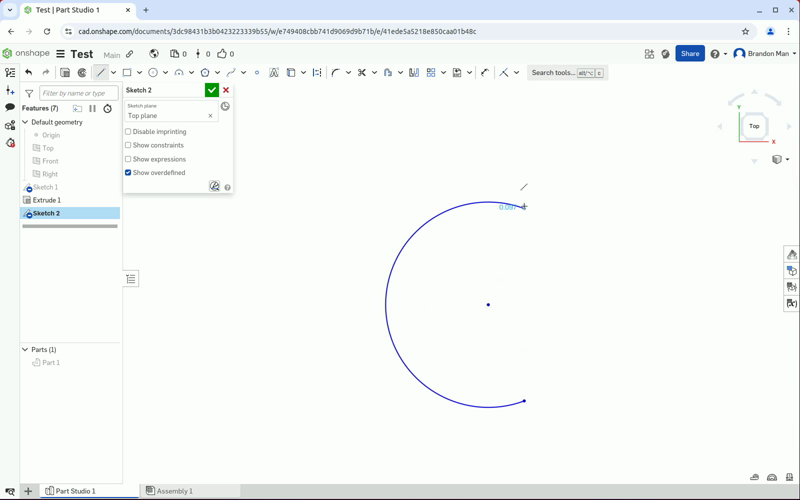
scroll(6)
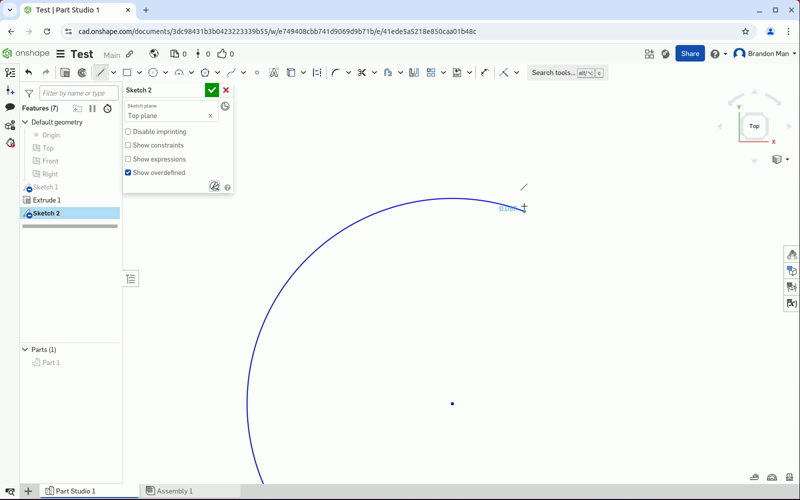
click(524, 205)
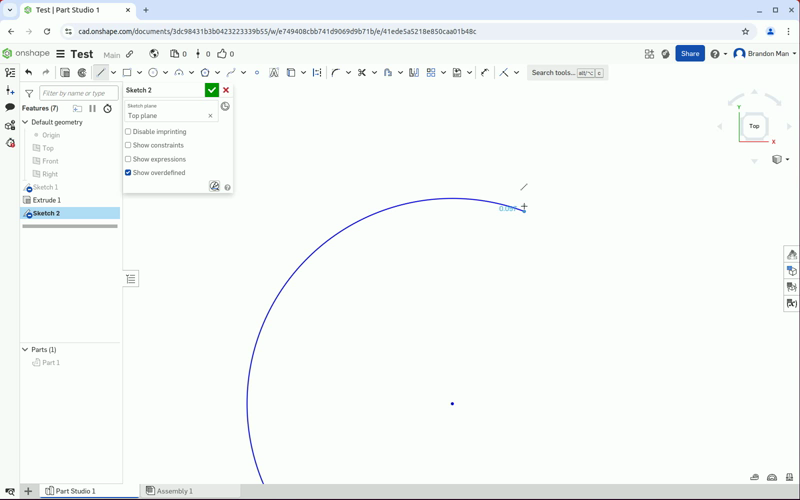
scroll(-6)
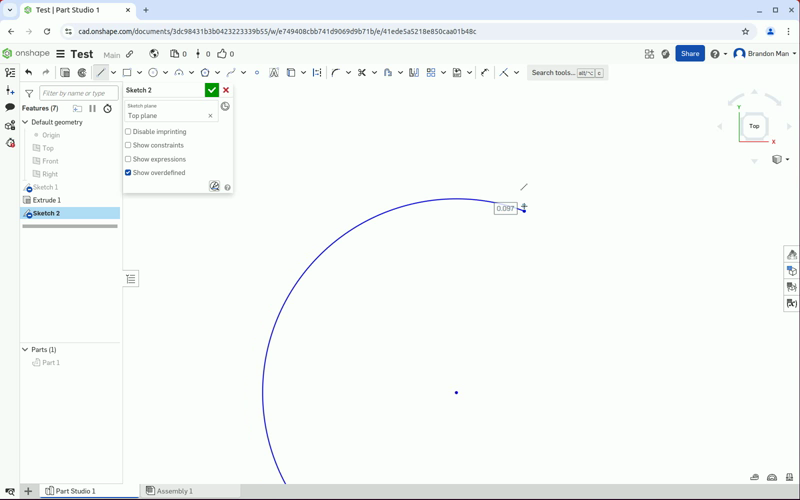
scroll(-6)
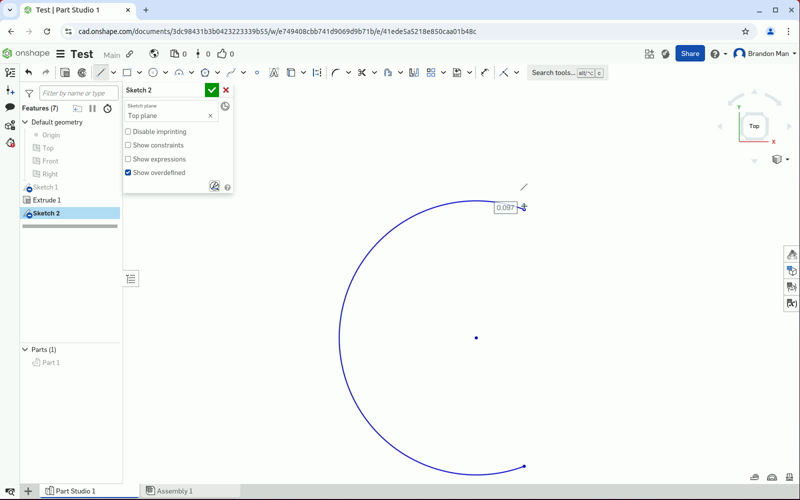
scroll(-6)
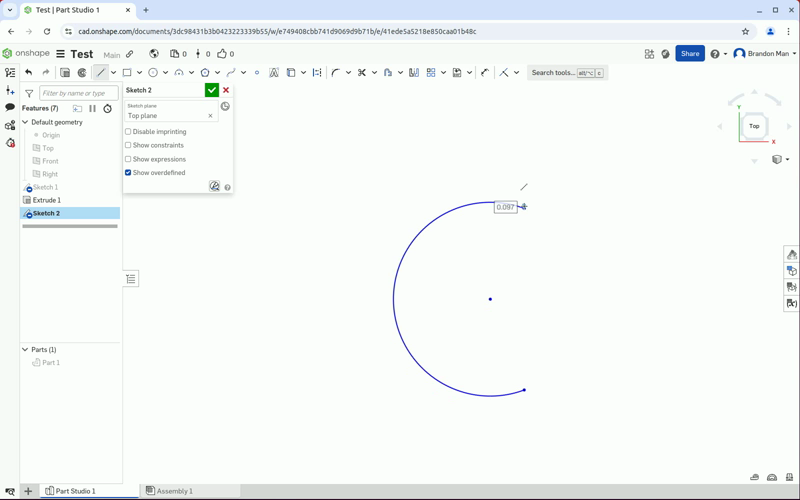
scroll(-6)
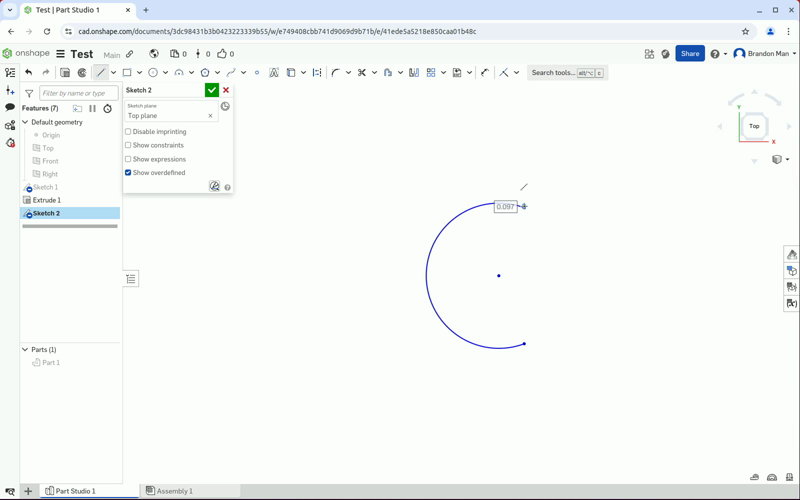
scroll(-6)
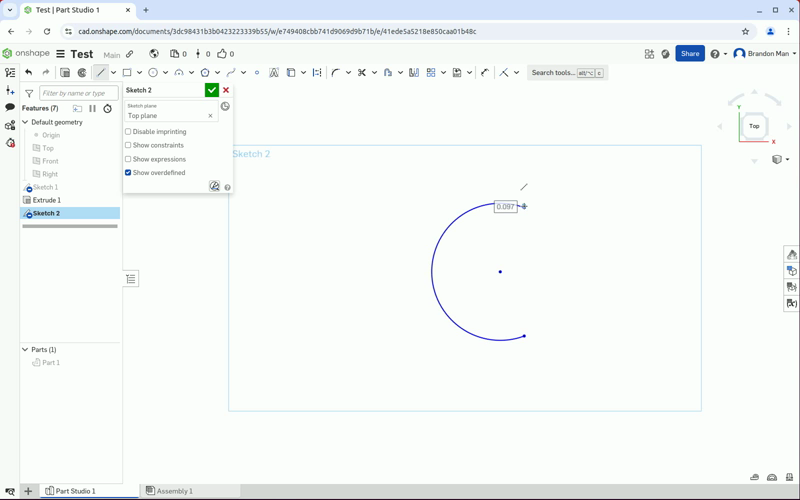
scroll(-6)
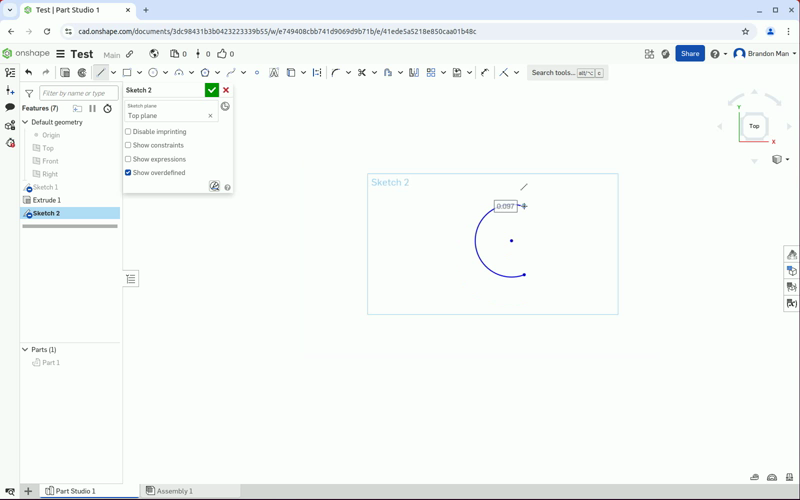
scroll(-6)
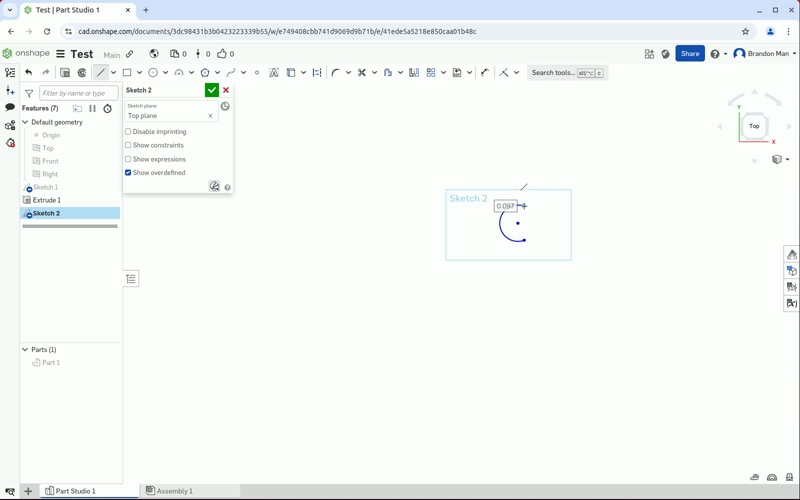
key_up(shift)
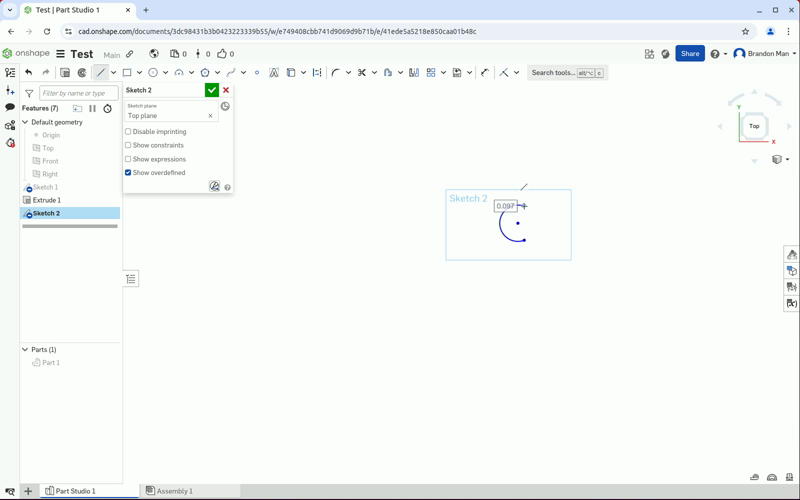
key(esc)
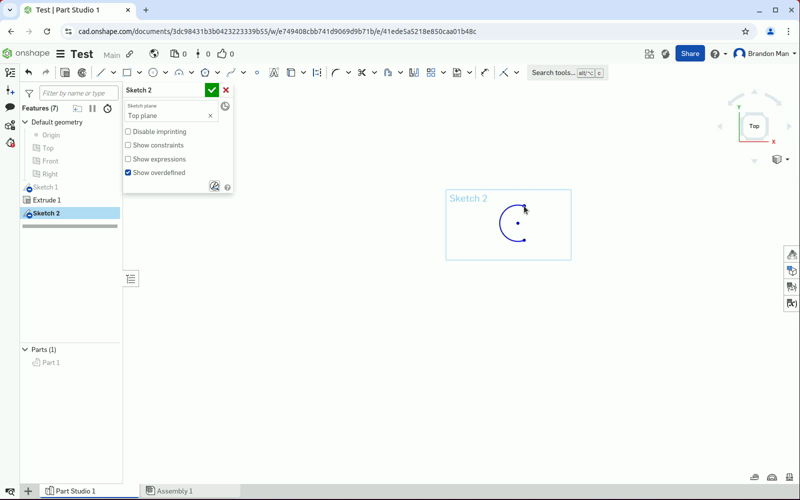
key(a)
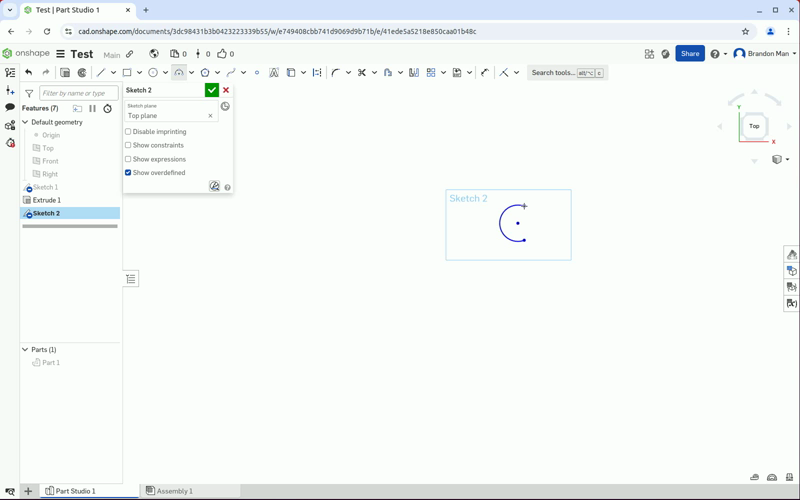
mouse_move(524, 205)
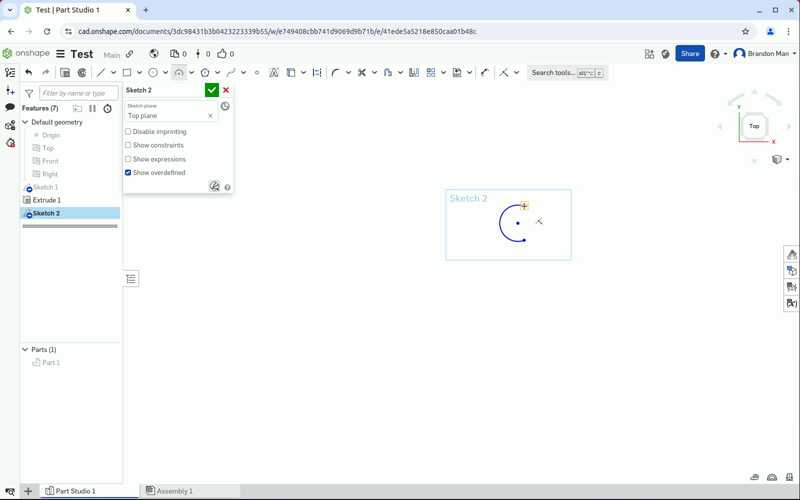
scroll(6)
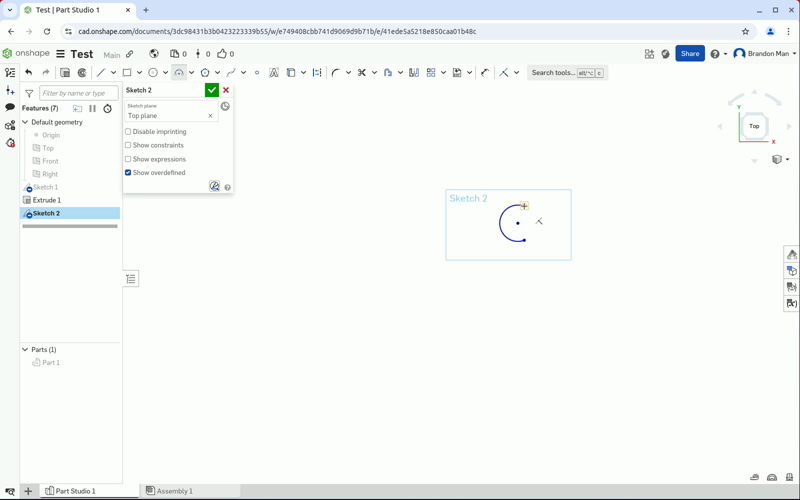
scroll(6)
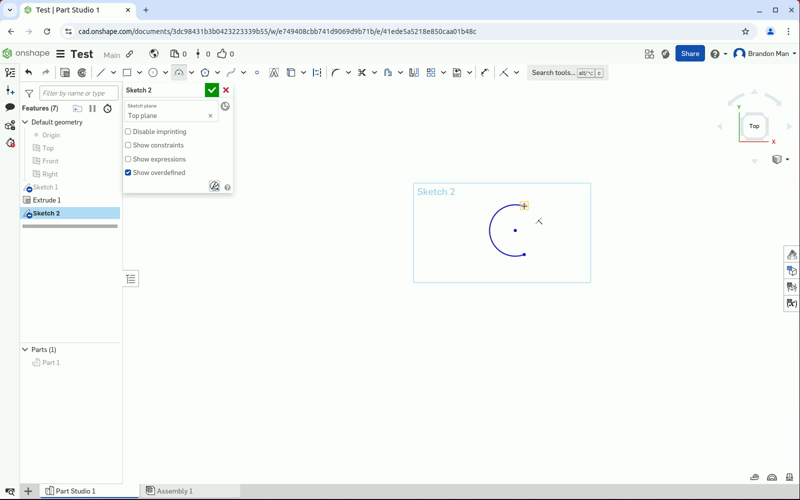
scroll(6)
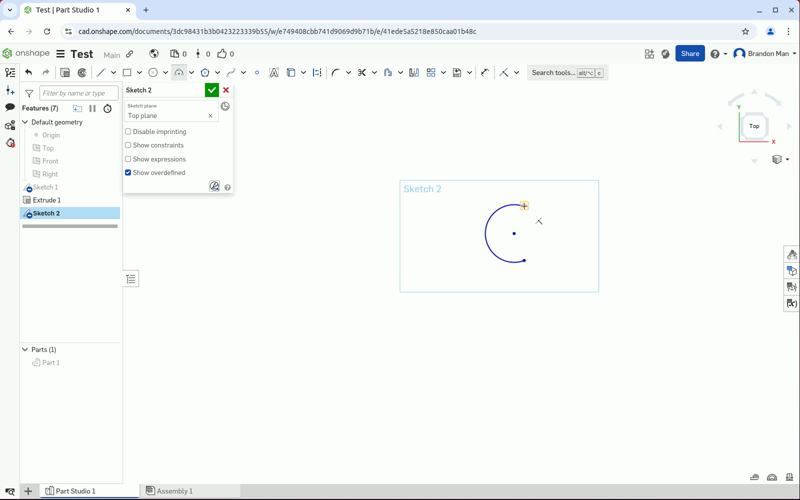
scroll(6)
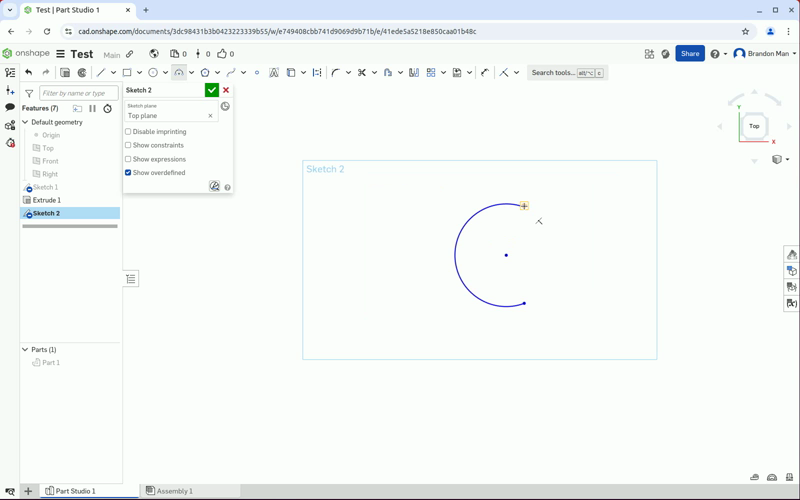
scroll(6)
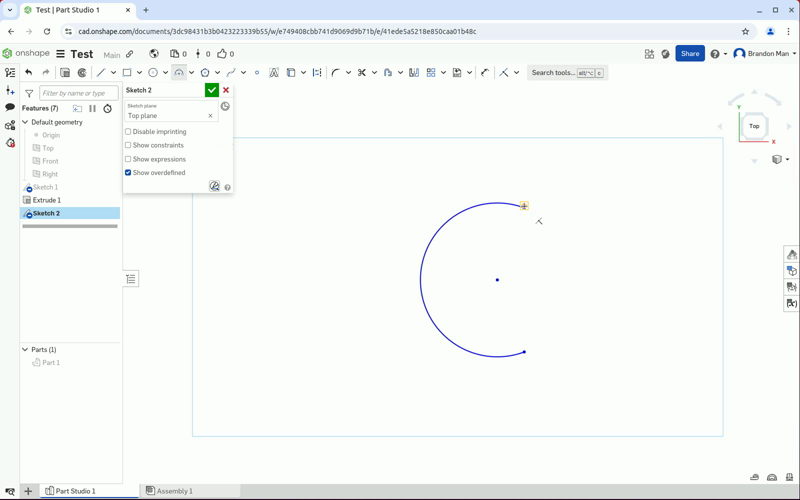
scroll(6)
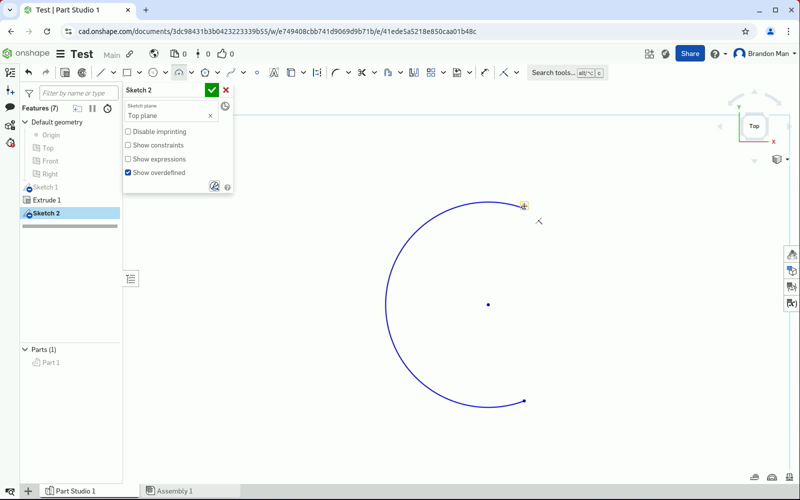
scroll(6)
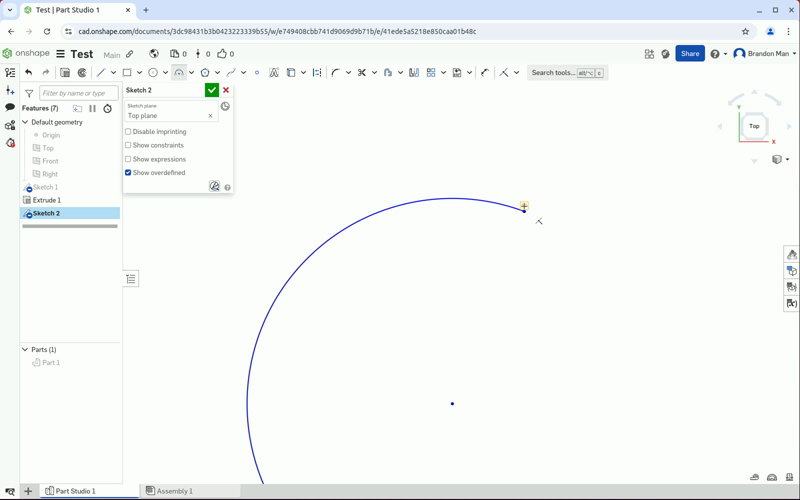
click(524, 205)
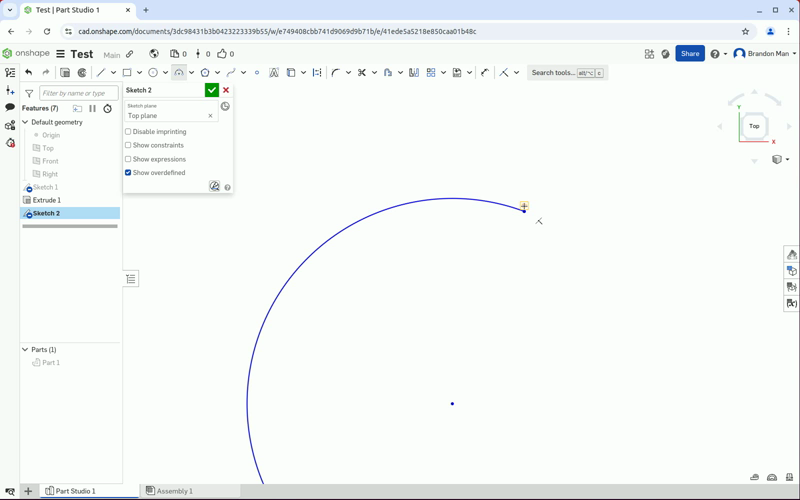
scroll(-6)
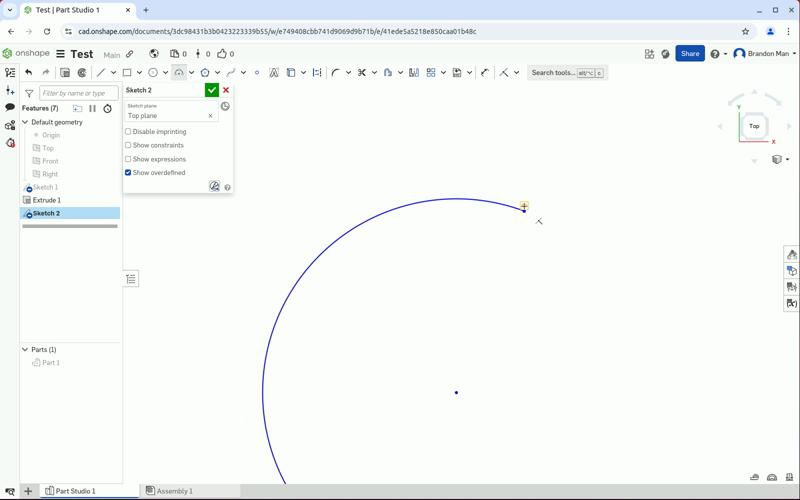
scroll(-6)
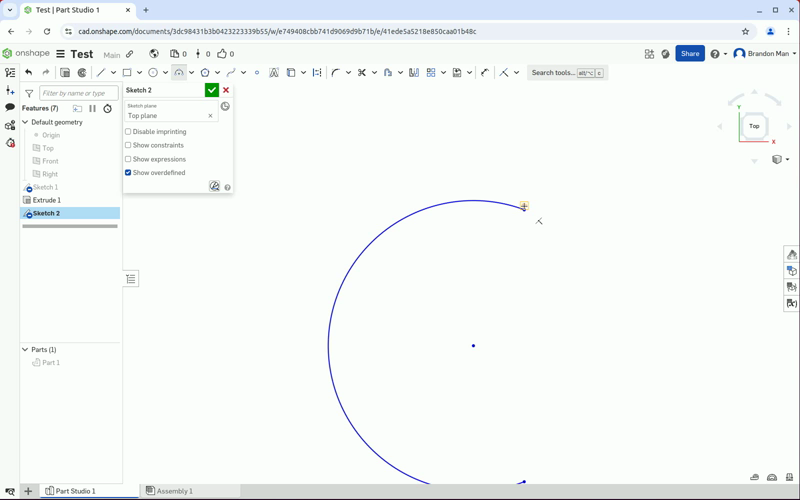
scroll(-6)
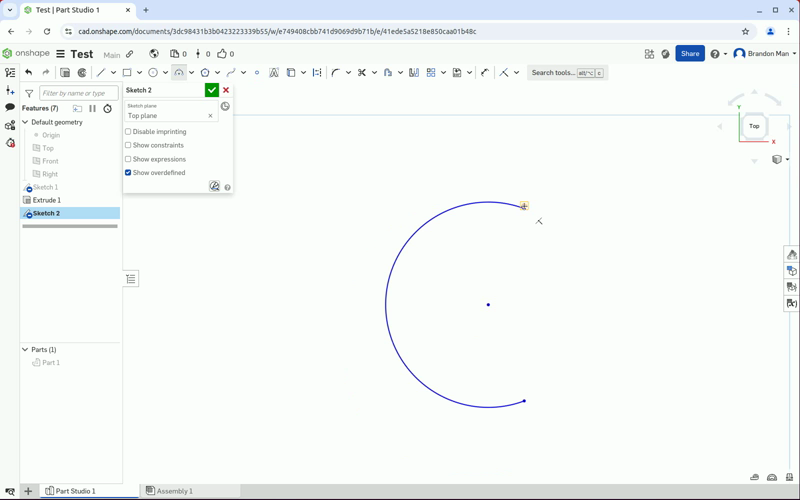
scroll(-6)
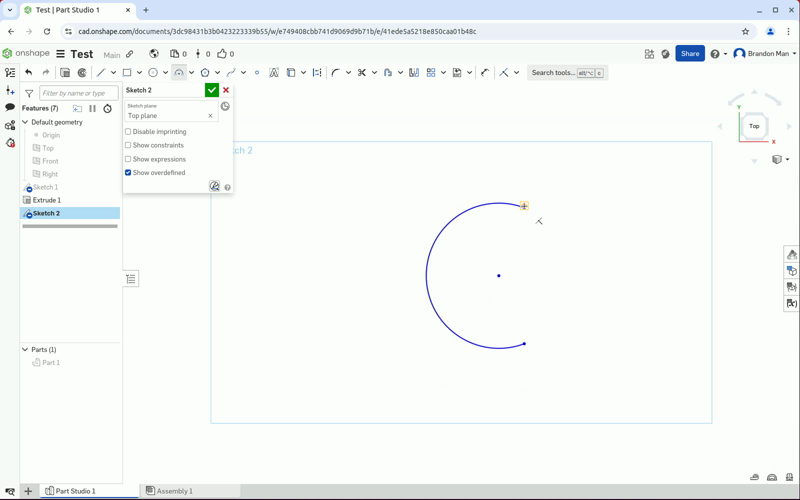
scroll(-6)
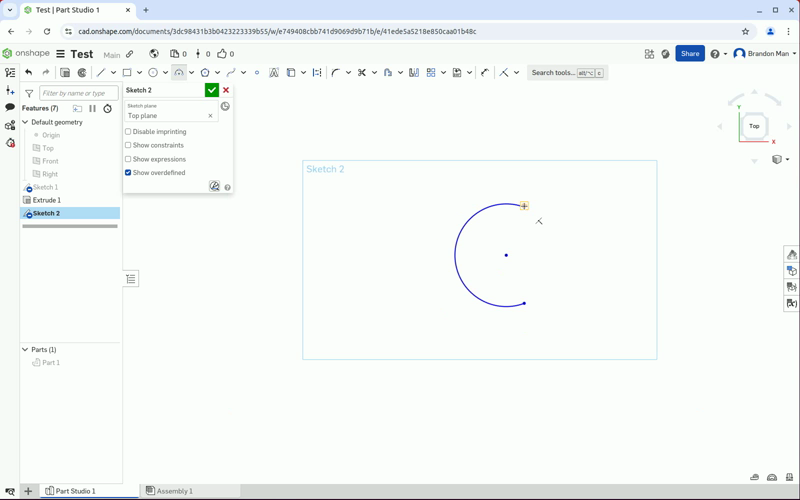
scroll(-6)
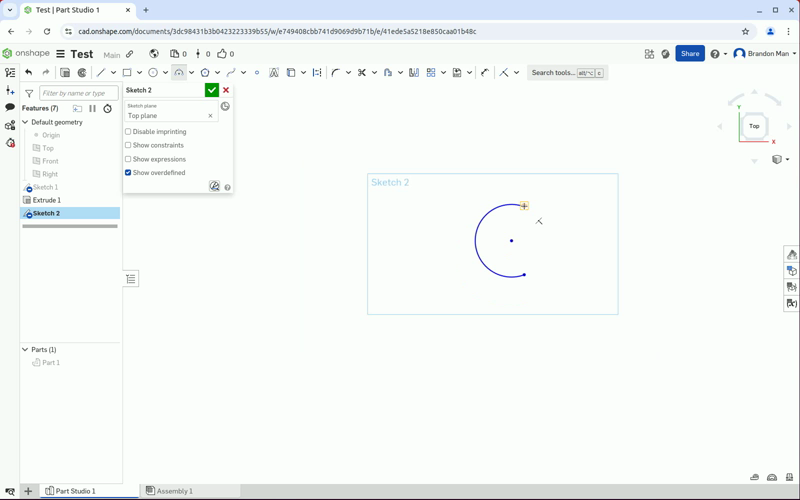
scroll(-6)
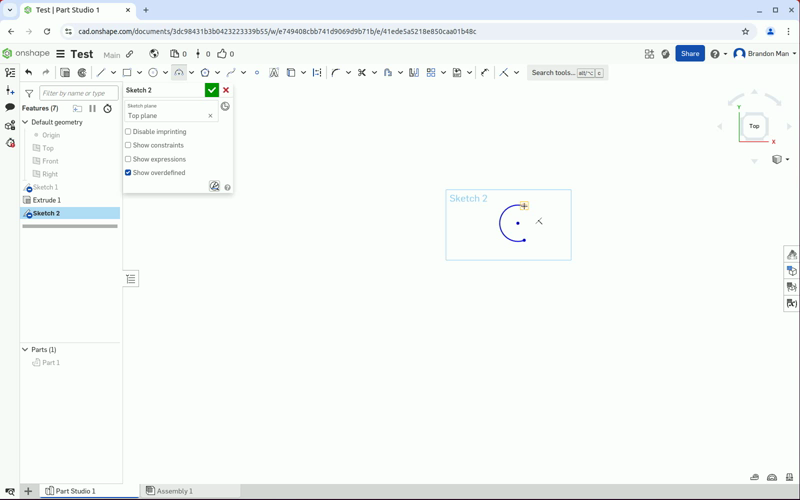
mouse_move(524, 240)
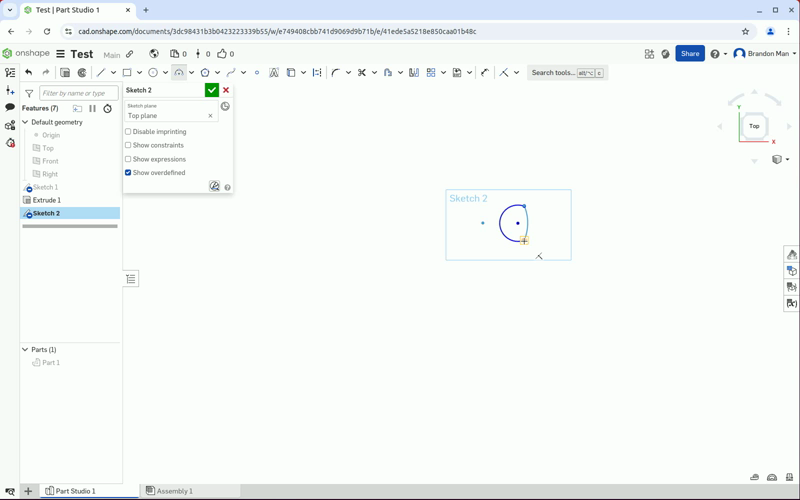
click(524, 240)
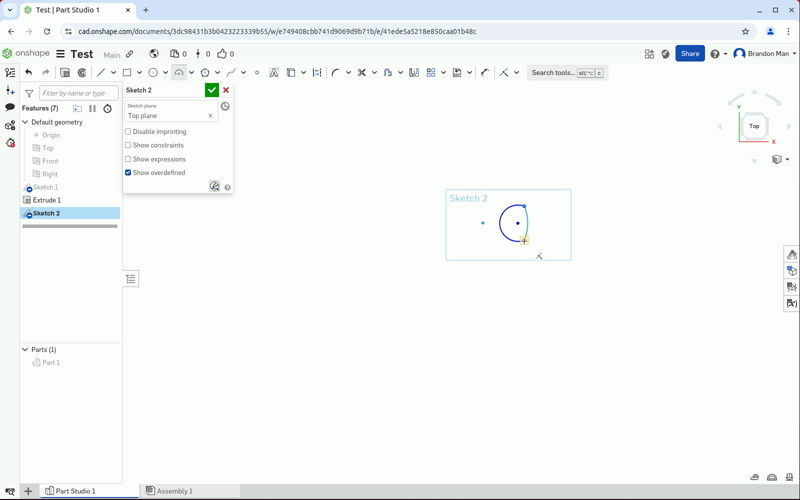
key_down(shift)
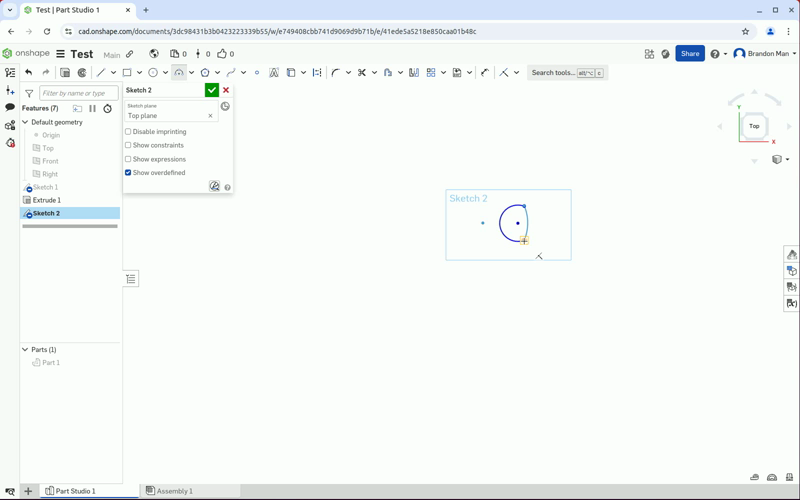
mouse_move(499, 223)
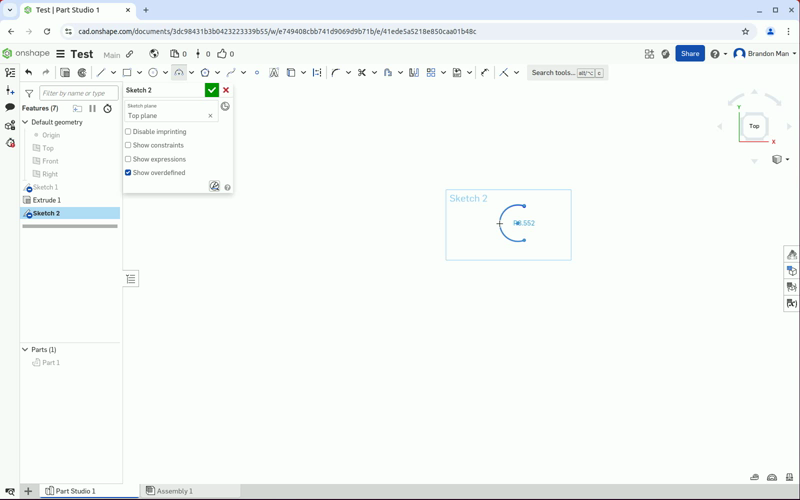
click(499, 223)
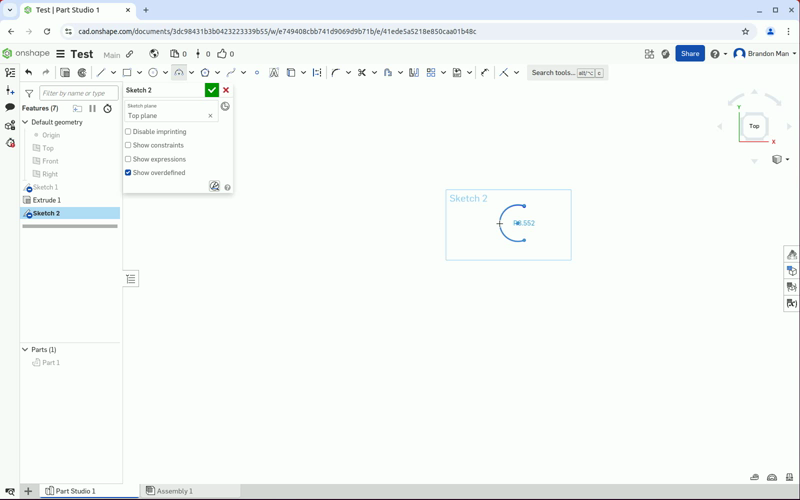
key_up(shift)
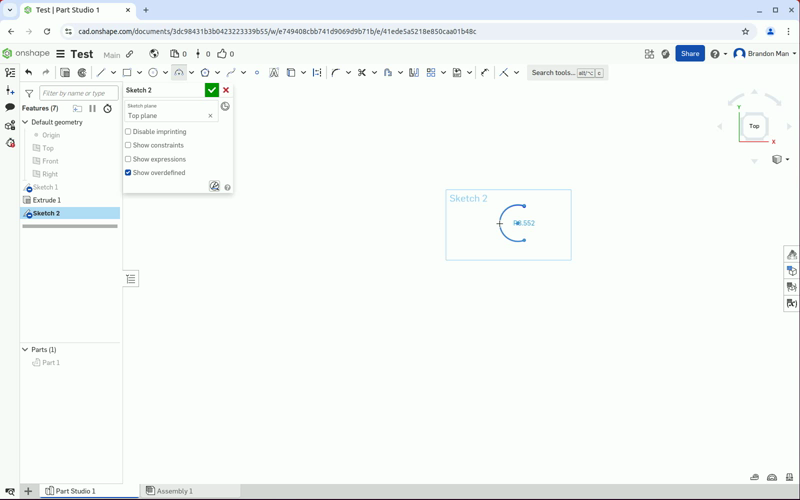
key(esc)
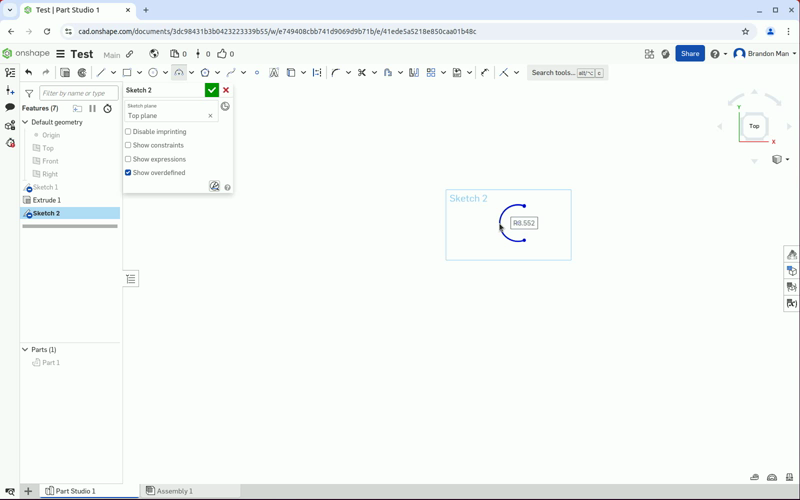
mouse_move(508, 238)
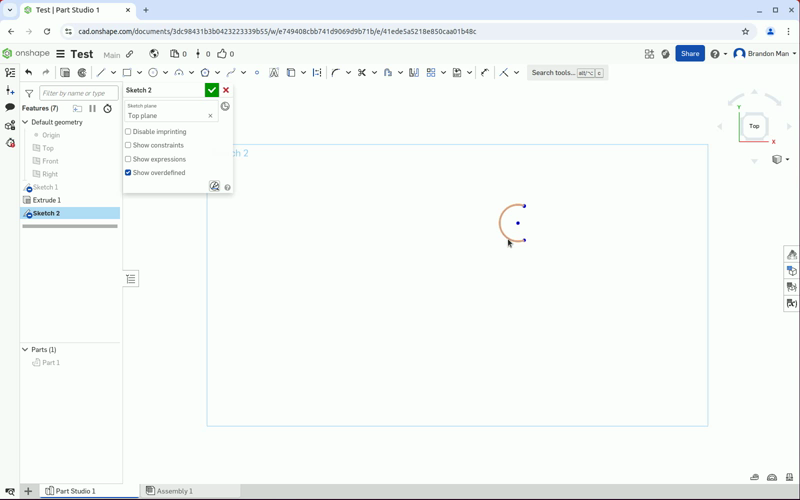
scroll(6)
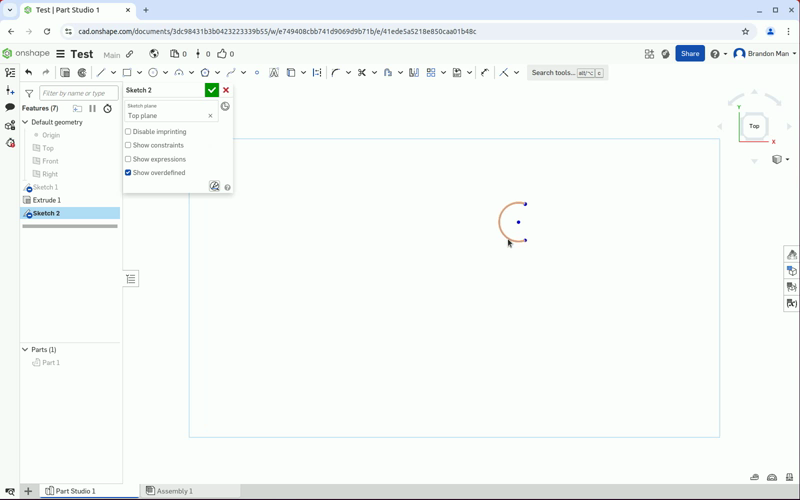
scroll(6)
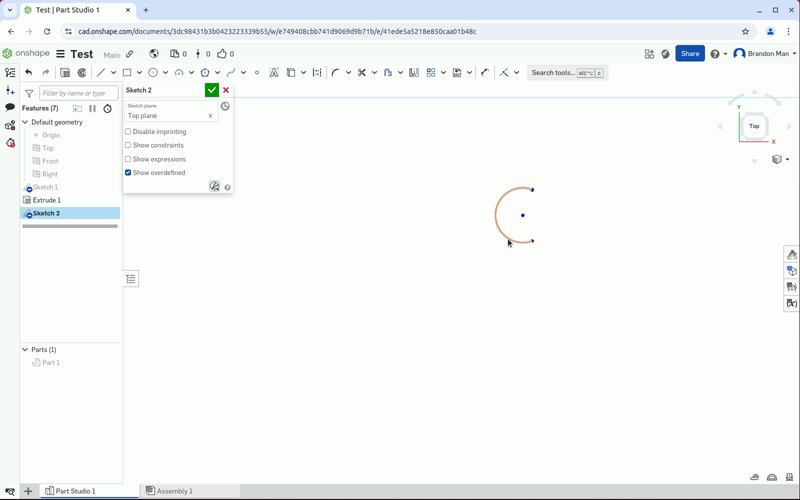
scroll(6)
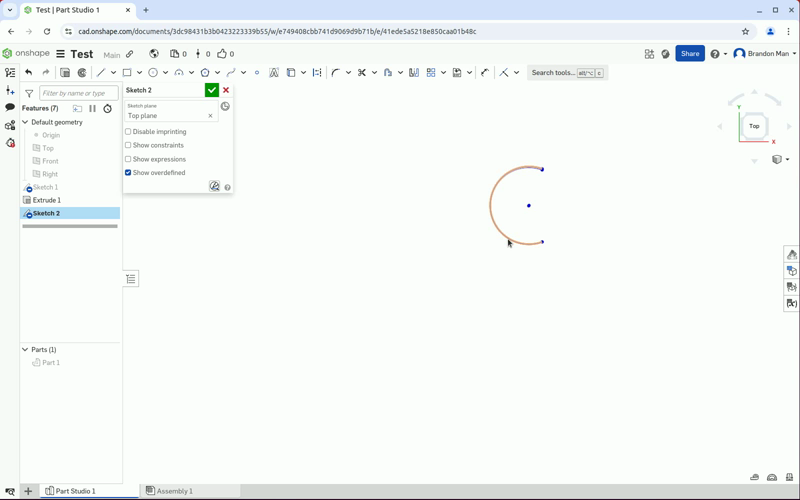
scroll(6)
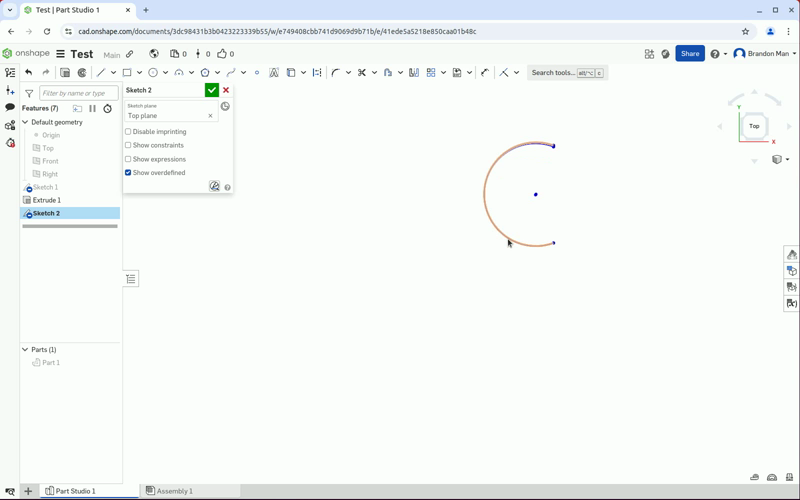
scroll(6)
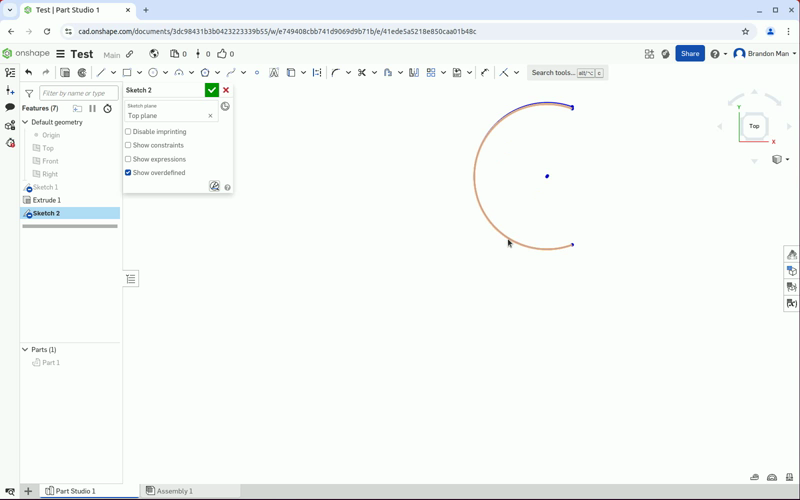
scroll(6)
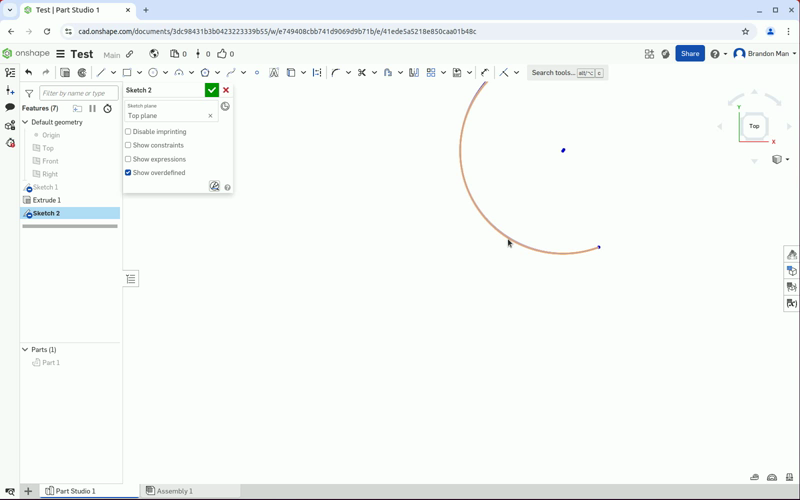
scroll(6)
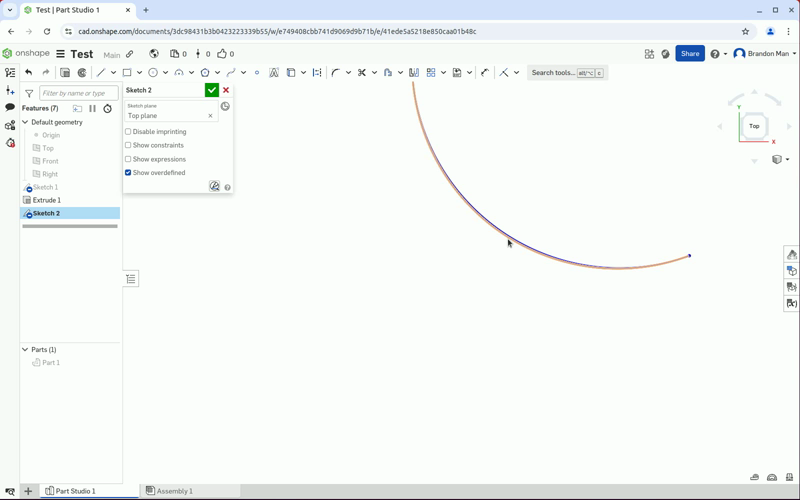
click(508, 238)
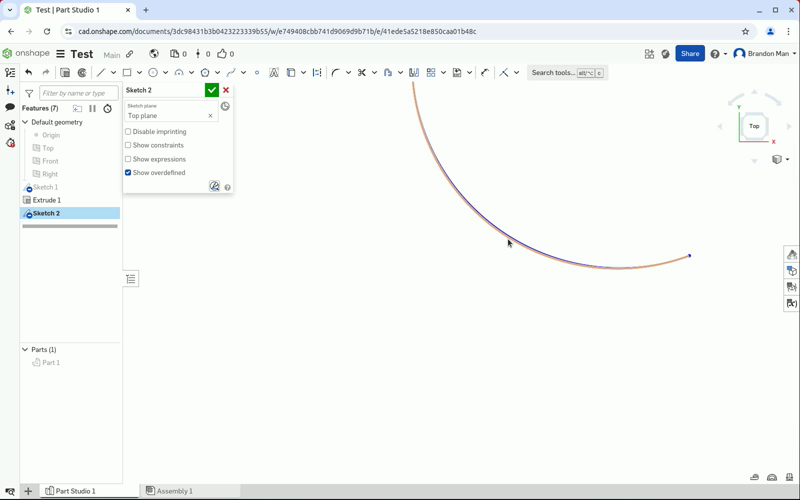
scroll(-6)
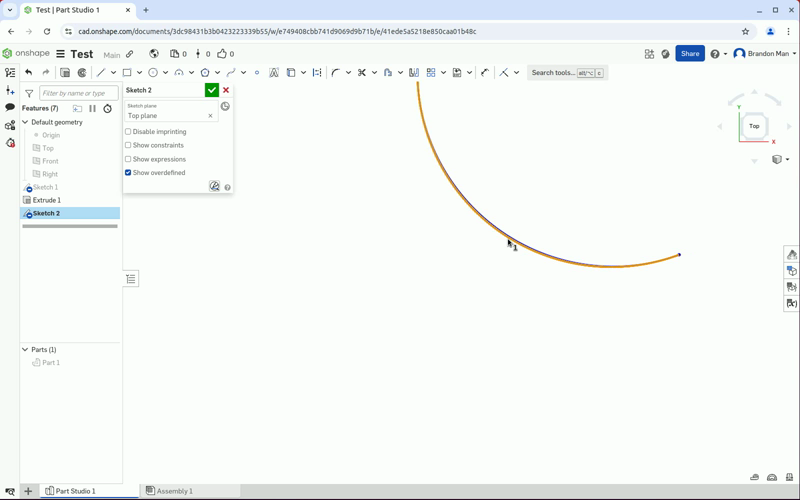
scroll(-6)
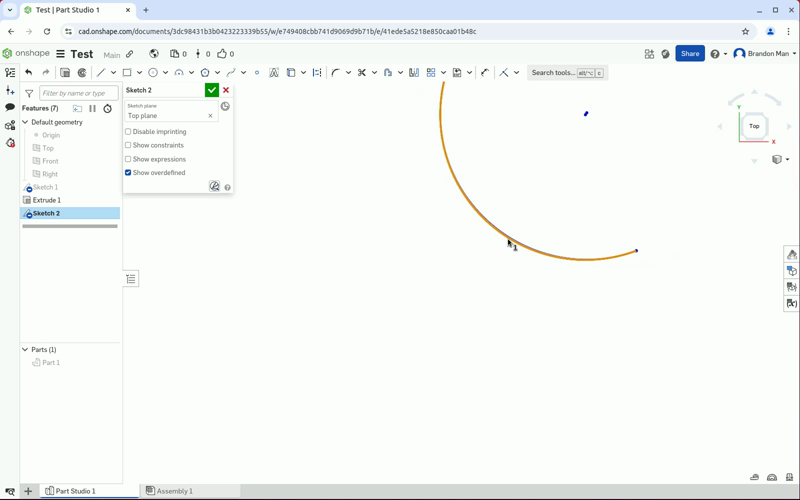
scroll(-6)
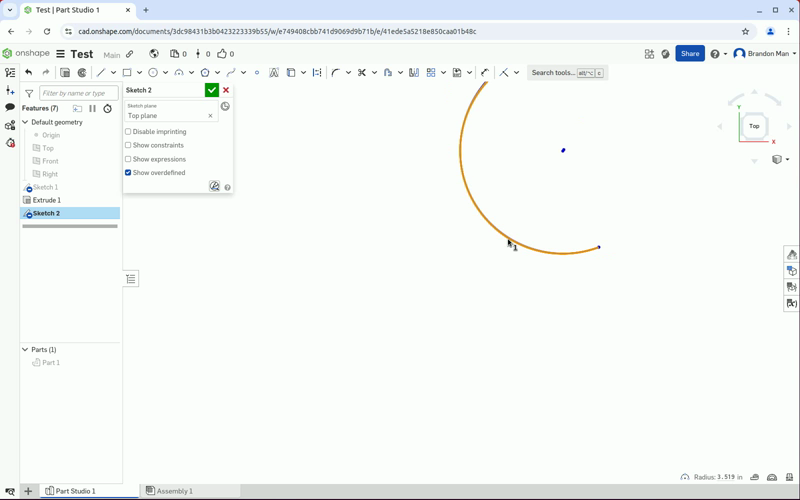
scroll(-6)
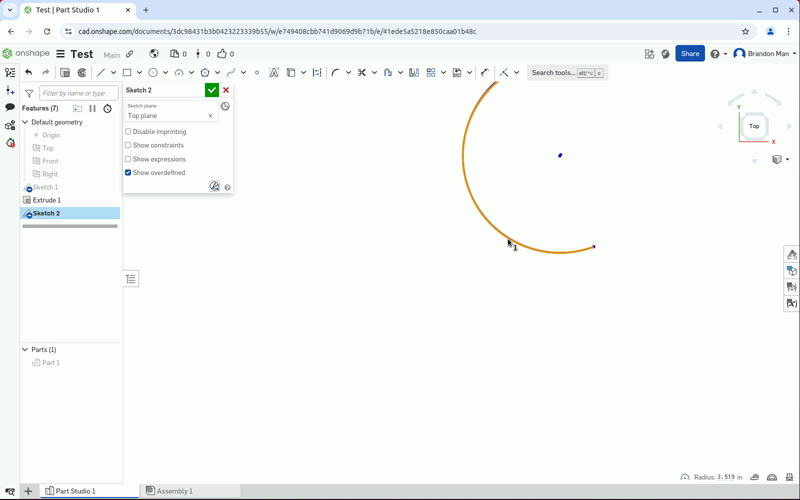
scroll(-6)
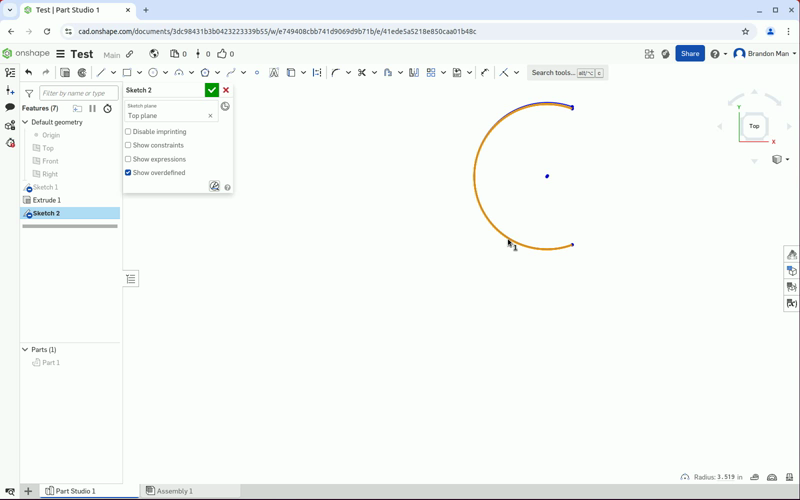
scroll(-6)
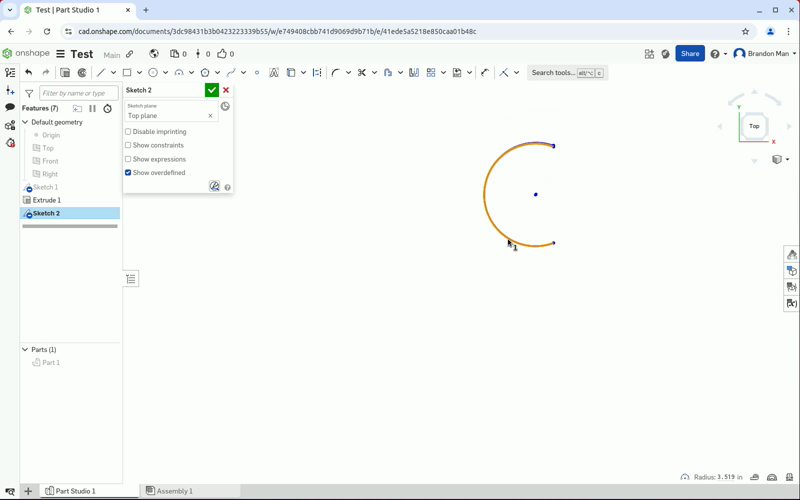
scroll(-6)
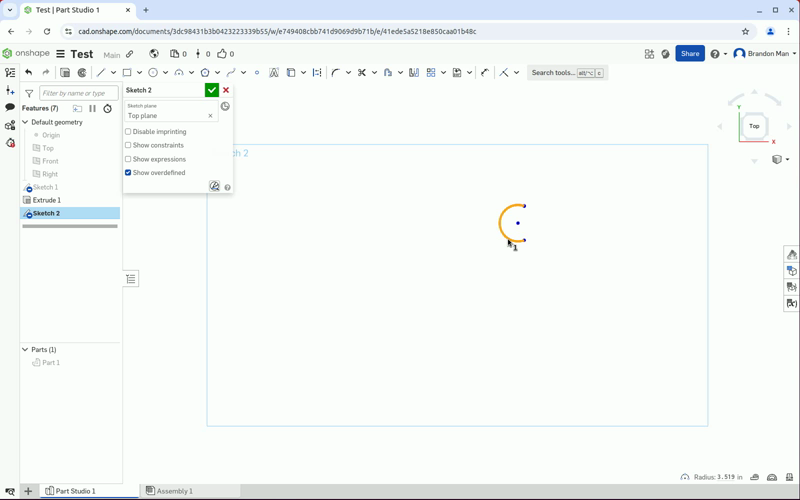
mouse_move(73, 352)
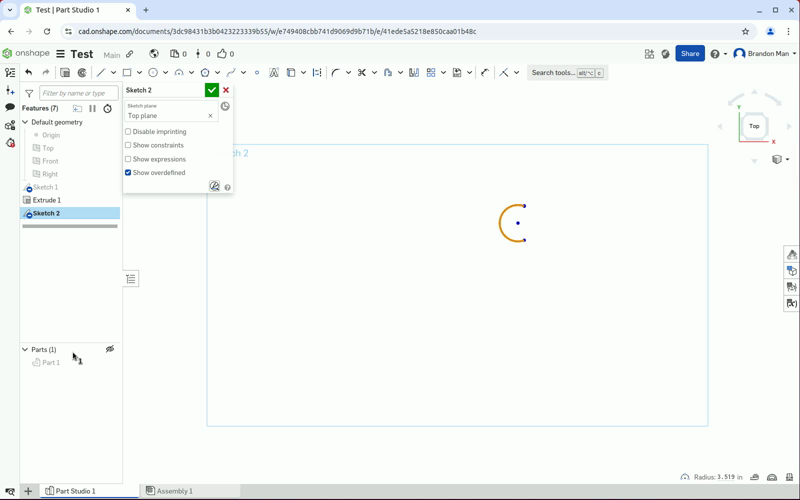
key(shift+y)
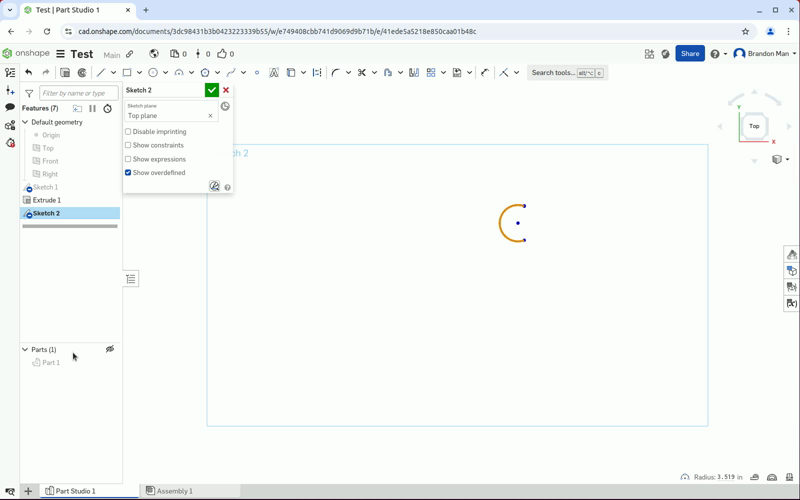
key(shift+e)
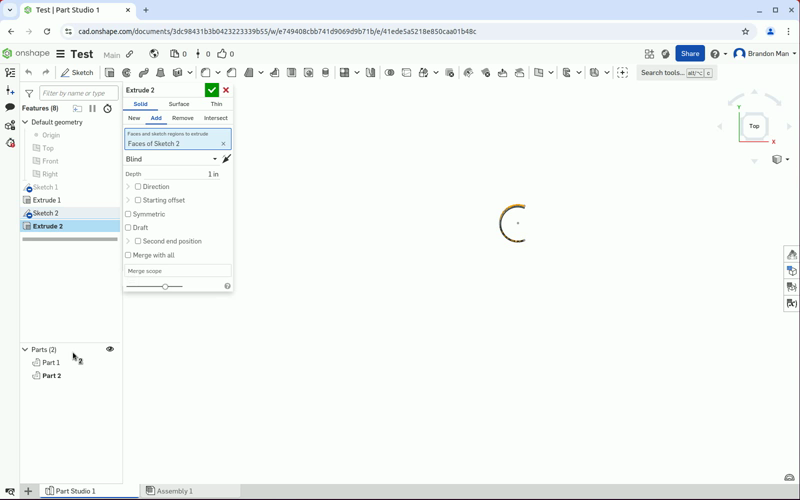
mouse_move(143, 106)
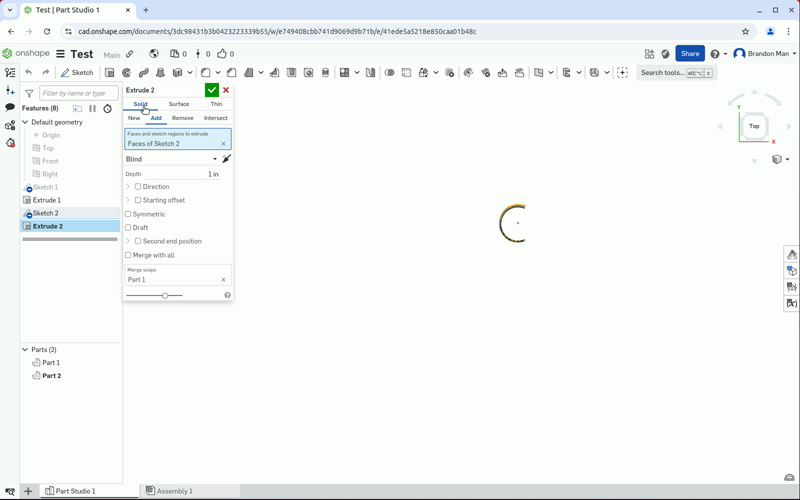
click(143, 106)
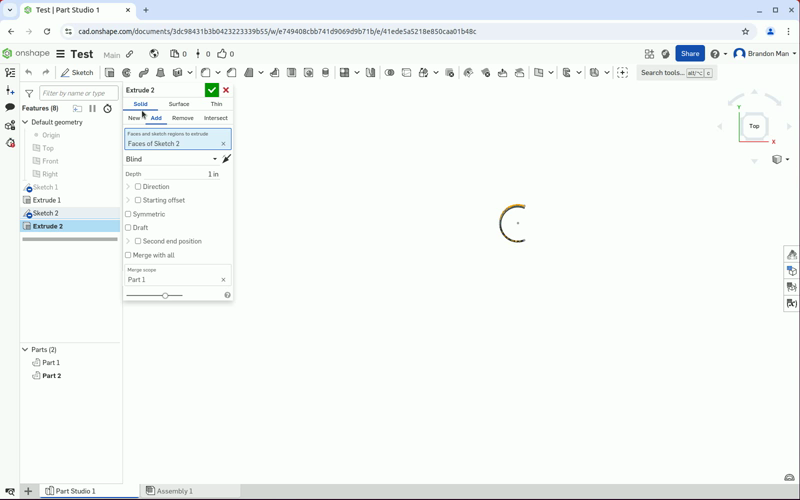
mouse_move(137, 120)
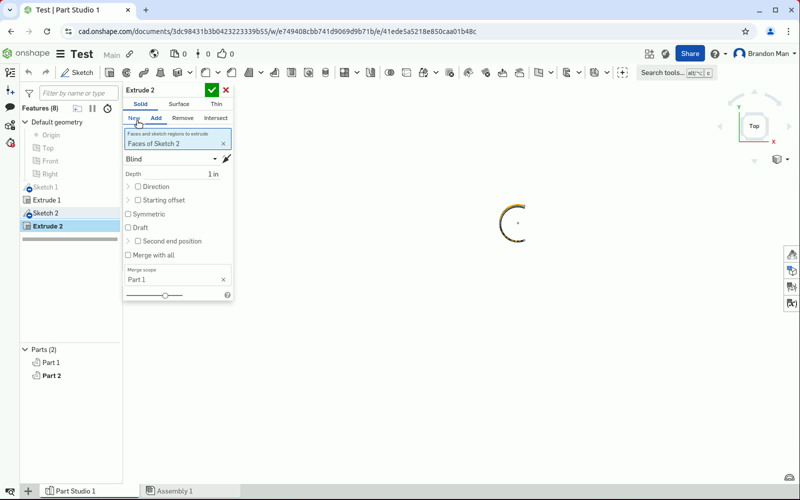
click(137, 120)
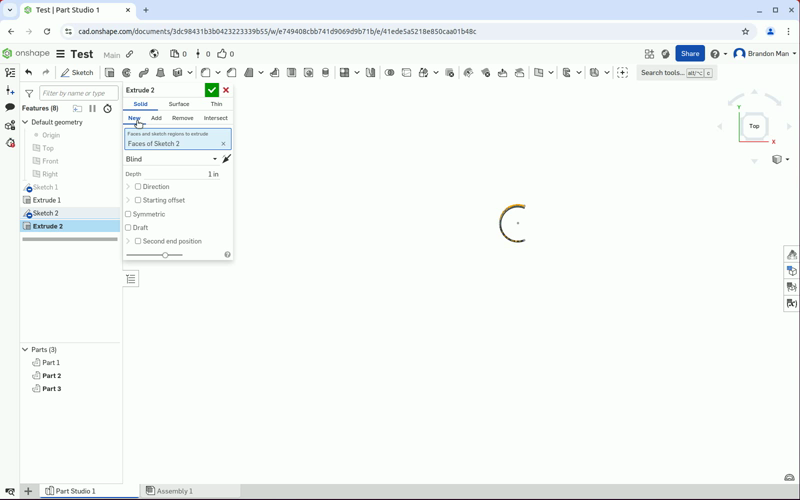
key(tab, 4)
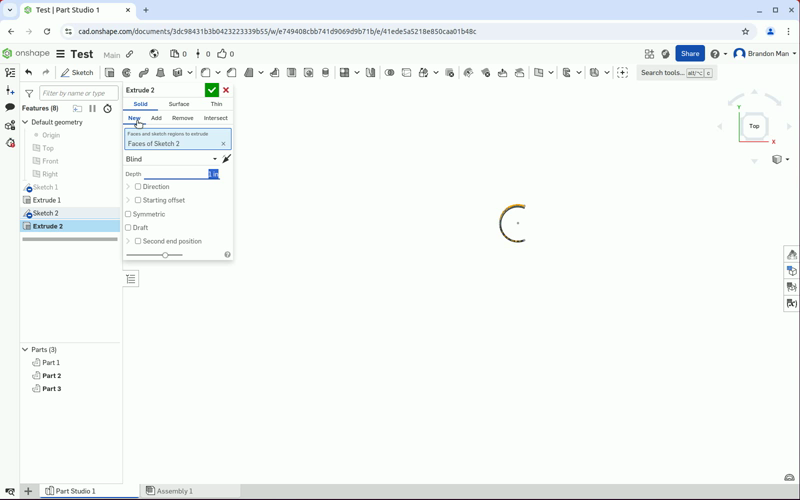
text(0.481)
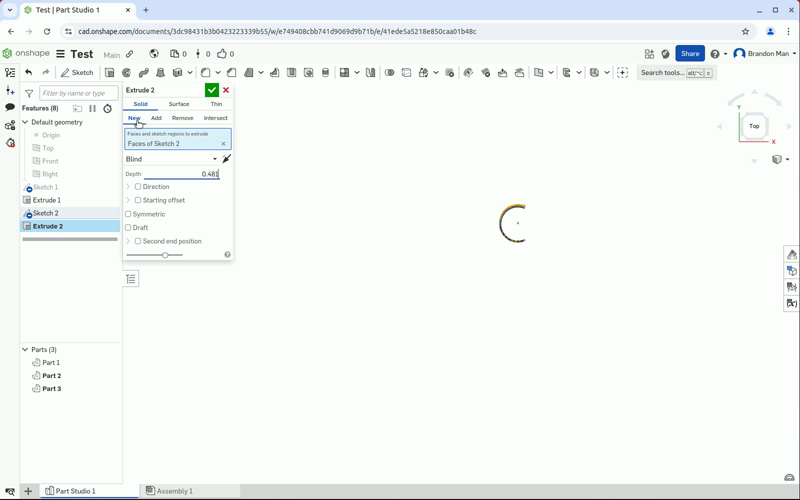
key(enter)
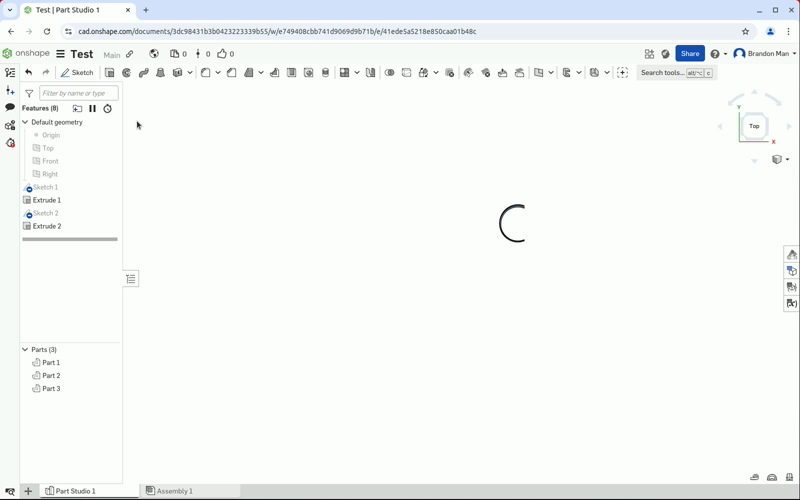
key(shift+h)
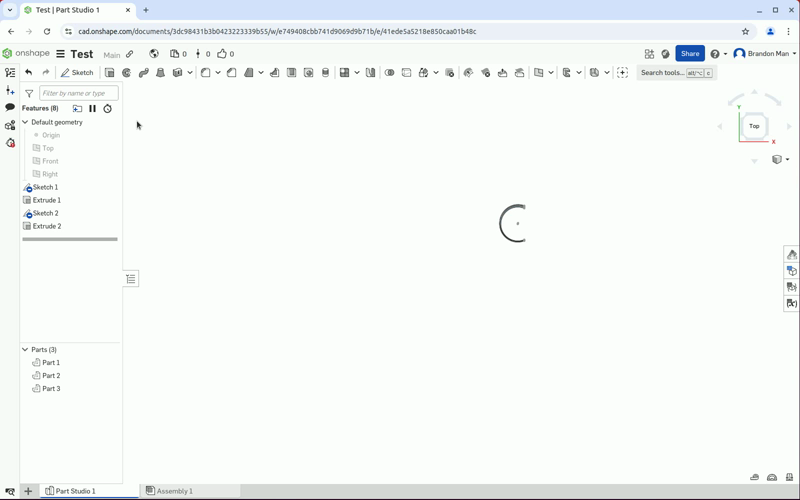
key(shift+h)
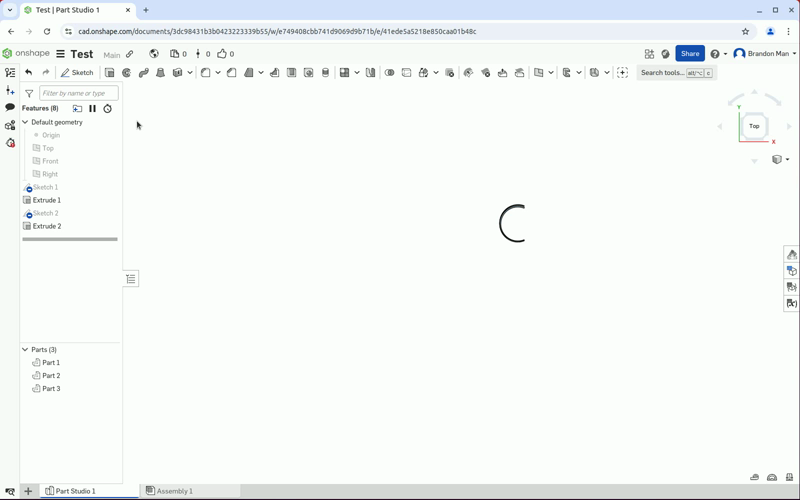
mouse_move(73, 189)
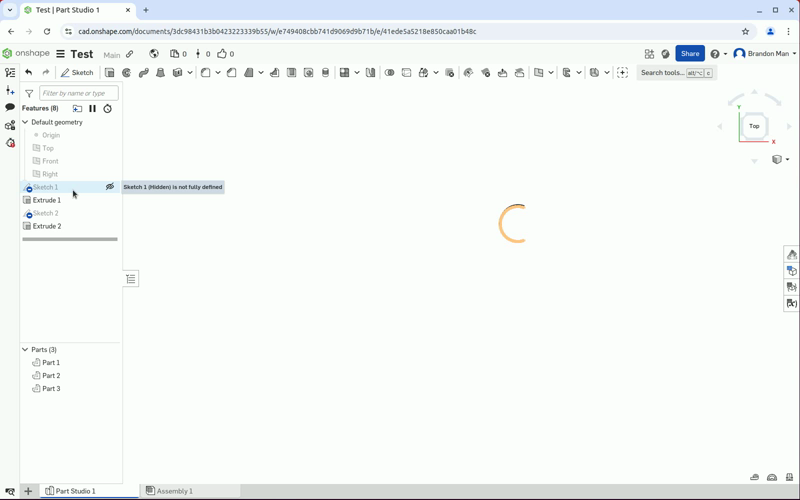
click(73, 189)
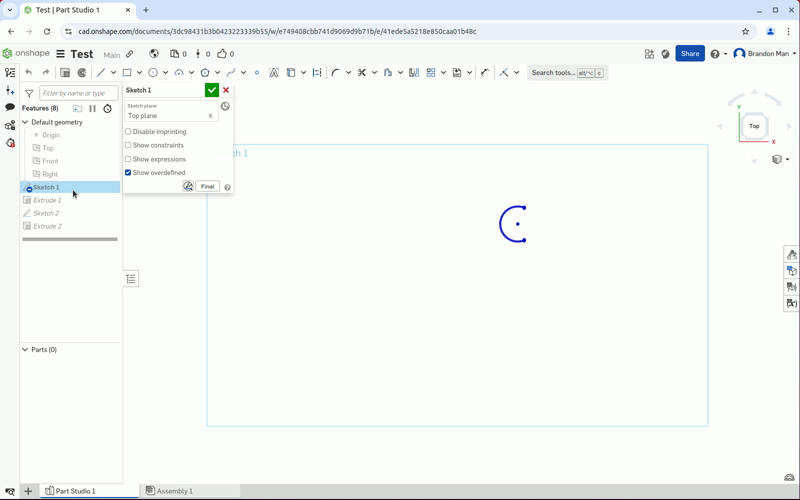
mouse_move(229, 92)
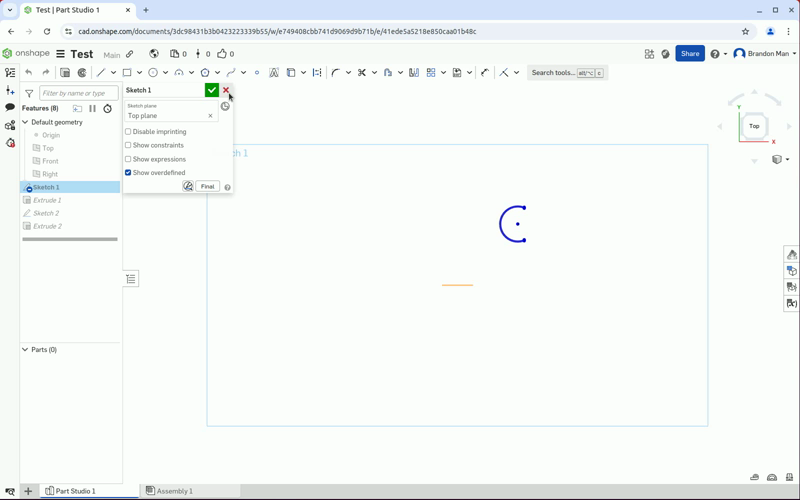
click(229, 92)
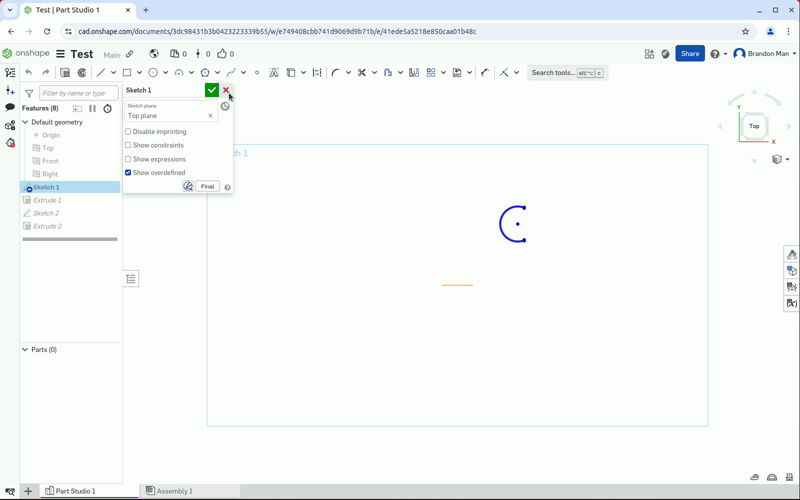
key(shift+s)
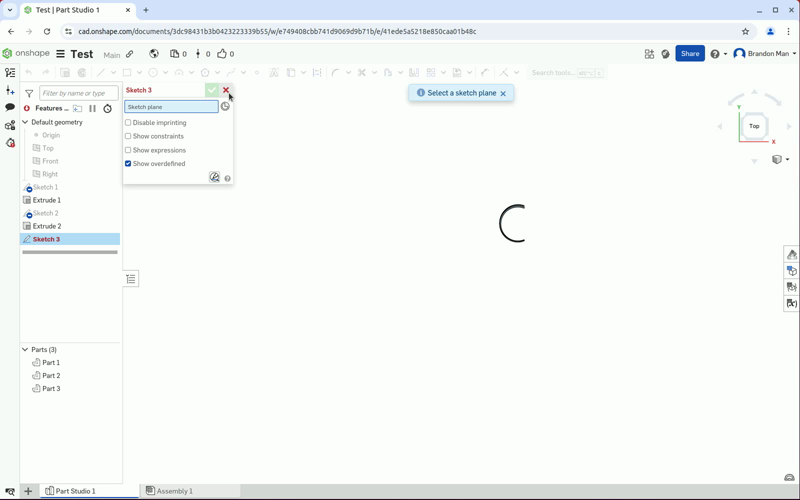
mouse_move(73, 150)
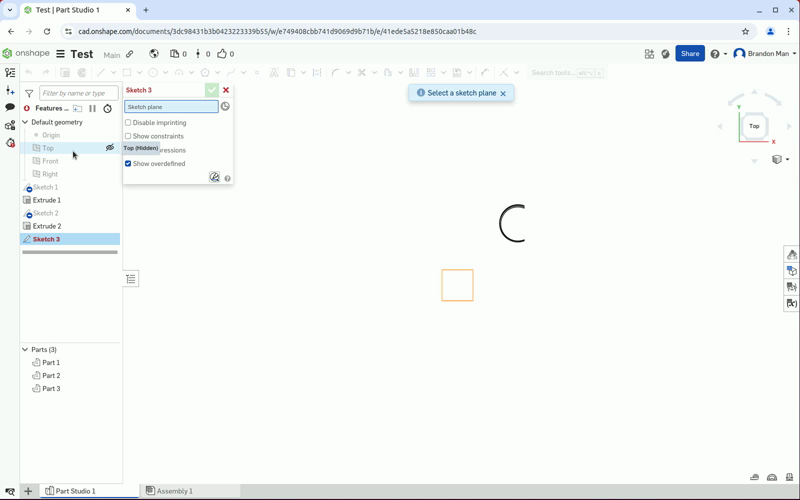
click(73, 150)
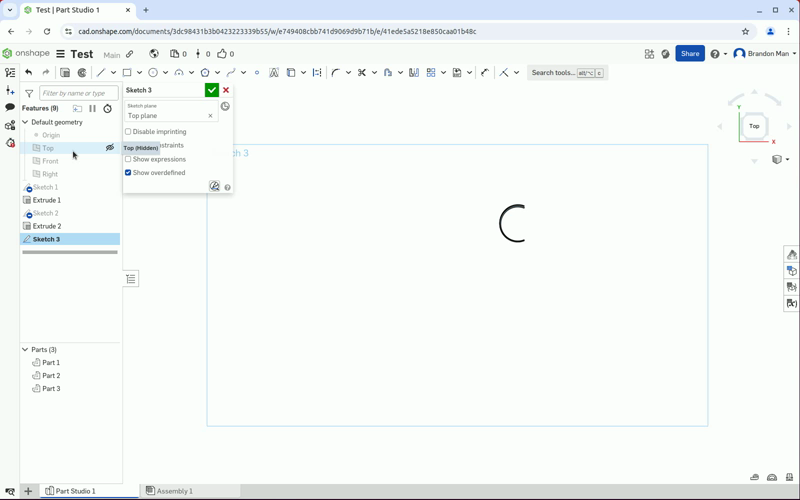
mouse_move(73, 352)
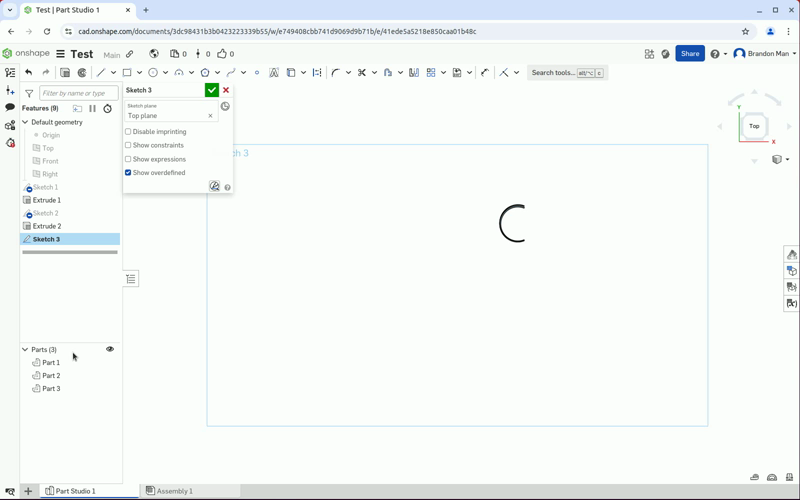
key(y)
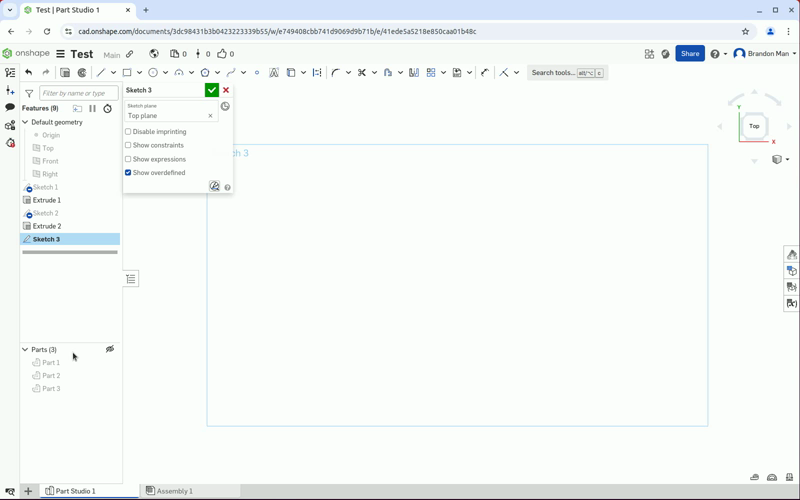
key(c)
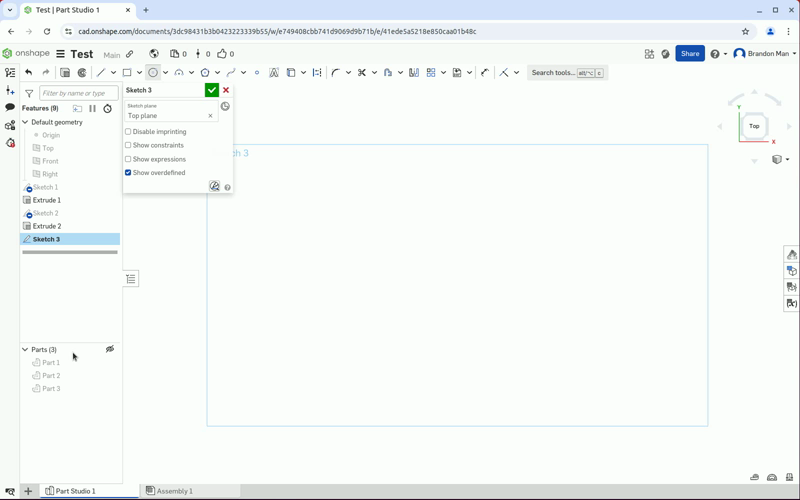
key_down(shift)
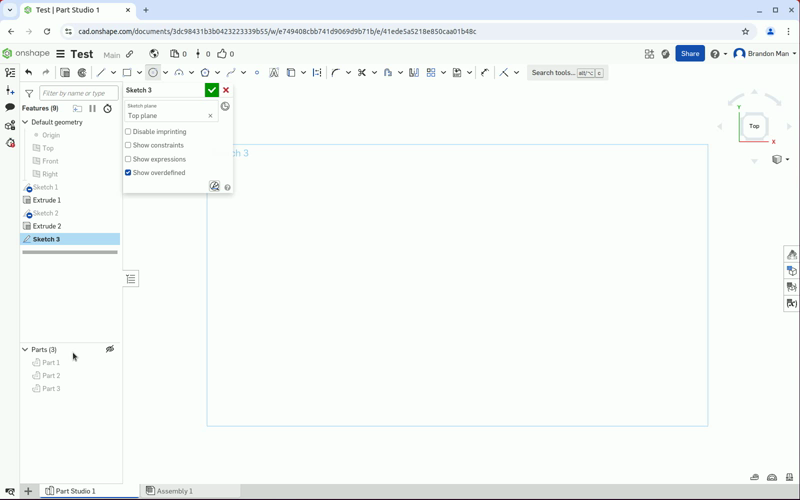
mouse_move(517, 184)
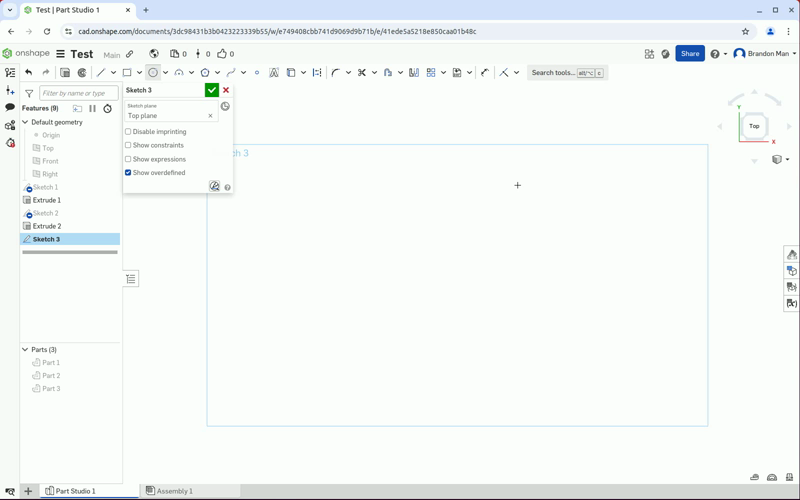
click(517, 184)
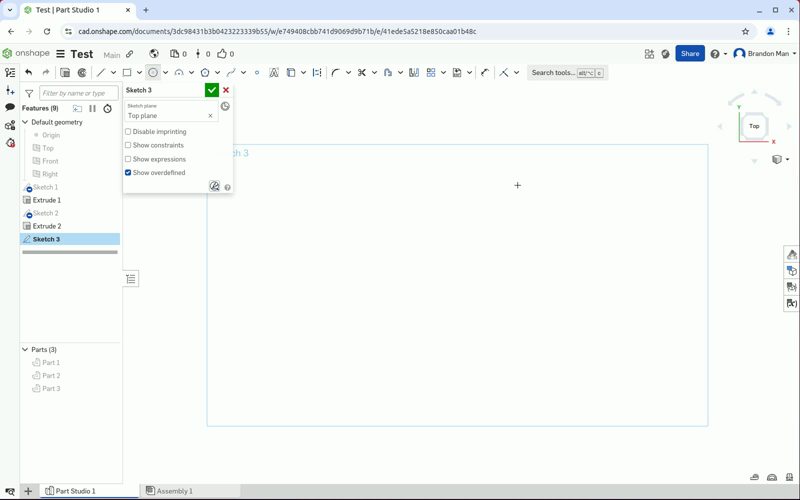
key_up(shift)
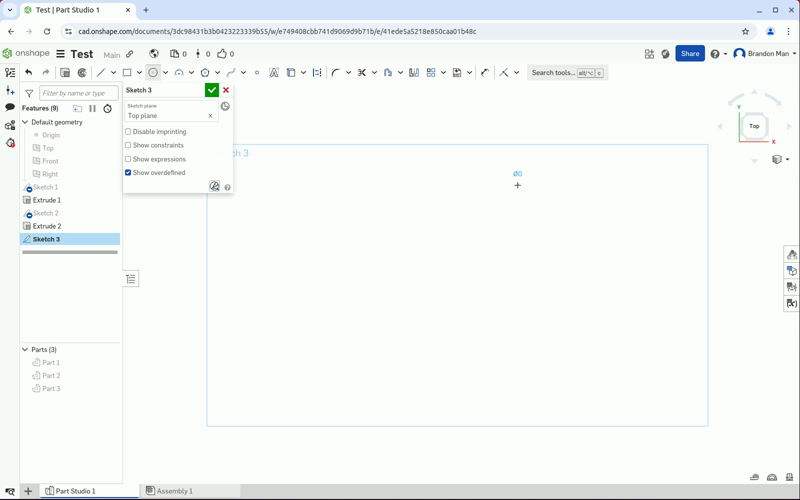
mouse_move(520, 184)
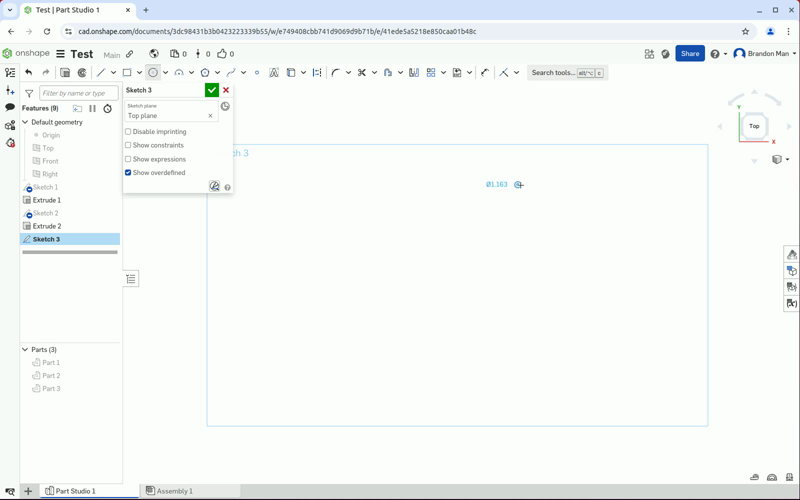
click(520, 184)
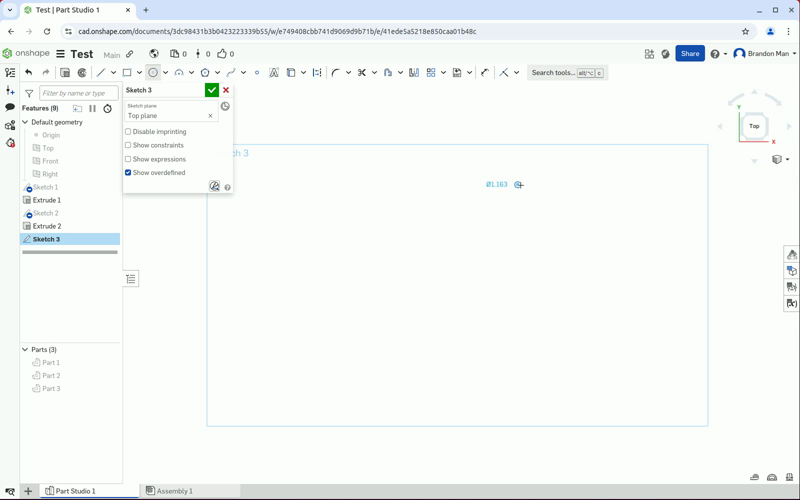
key(esc)
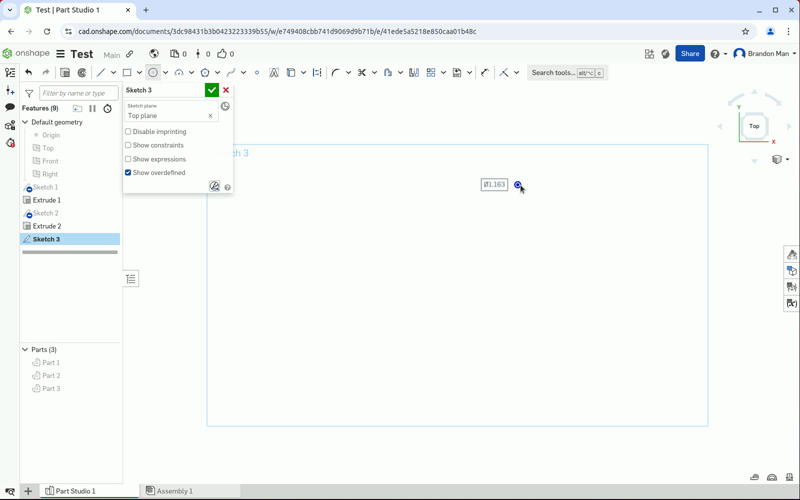
mouse_move(516, 181)
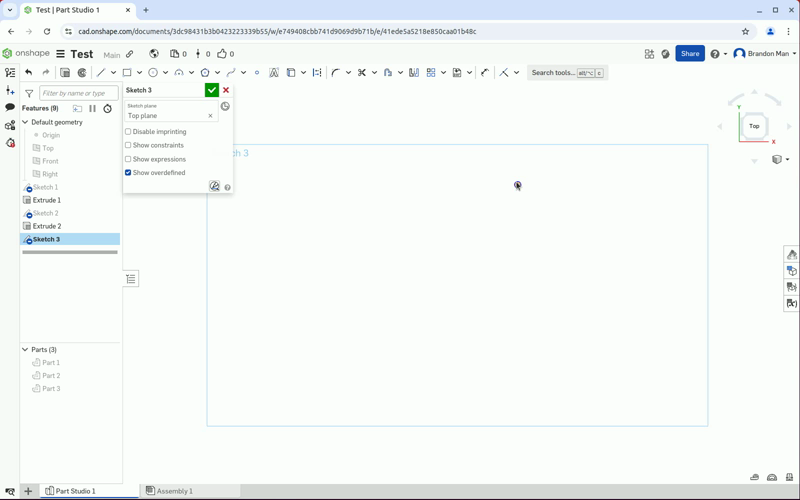
scroll(6)
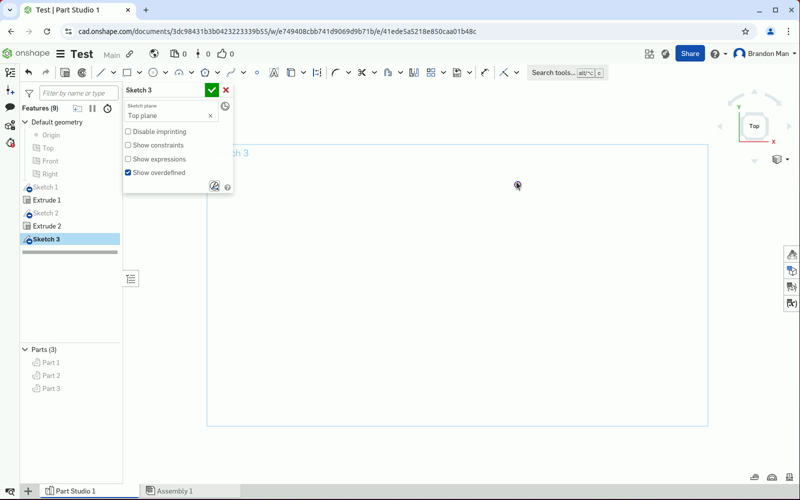
scroll(6)
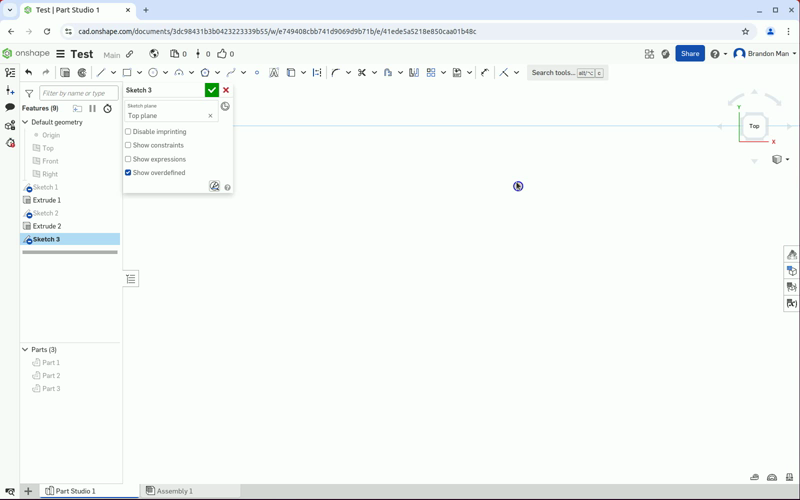
scroll(6)
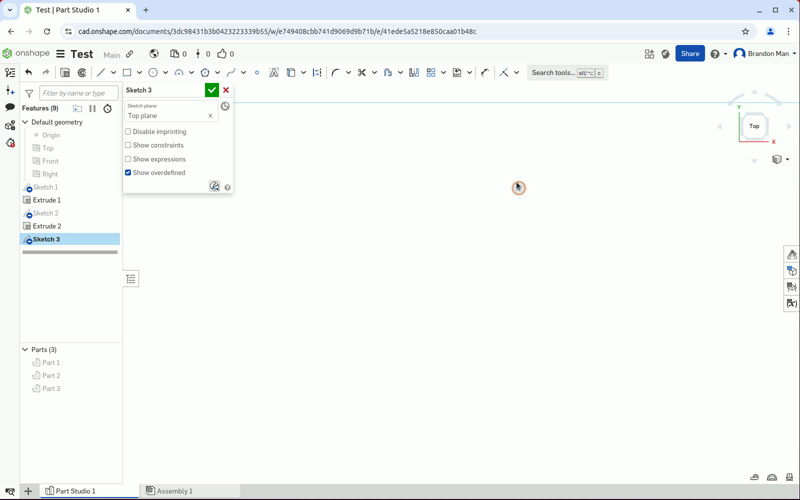
scroll(6)
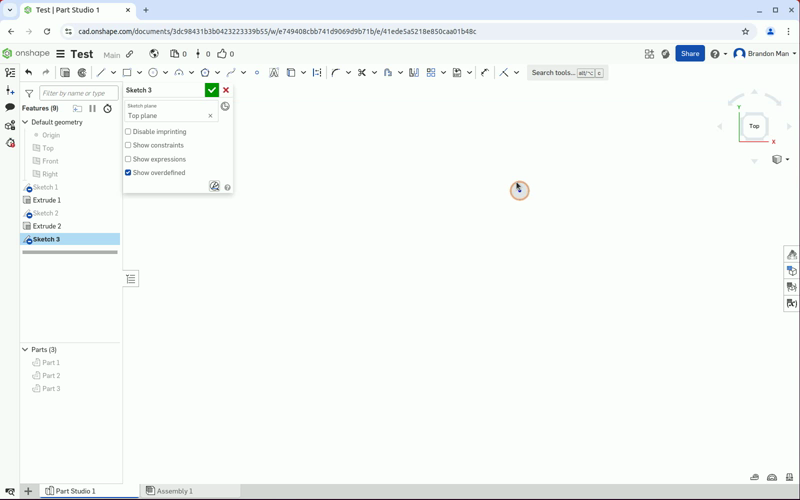
scroll(6)
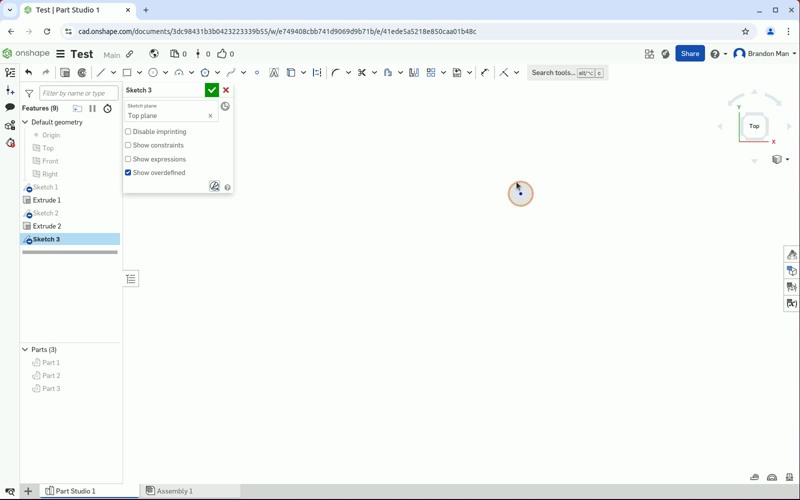
scroll(6)
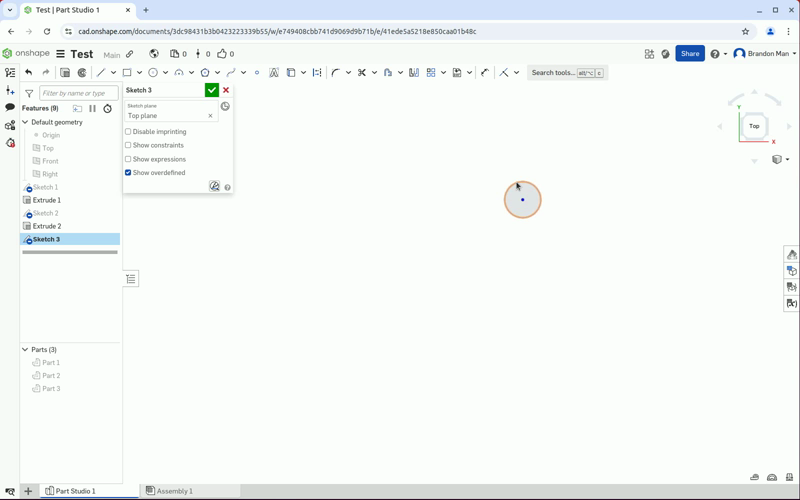
scroll(6)
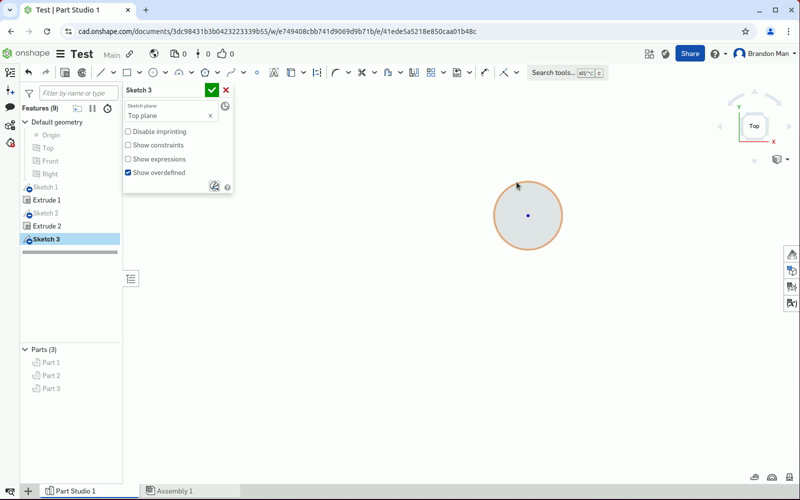
click(516, 181)
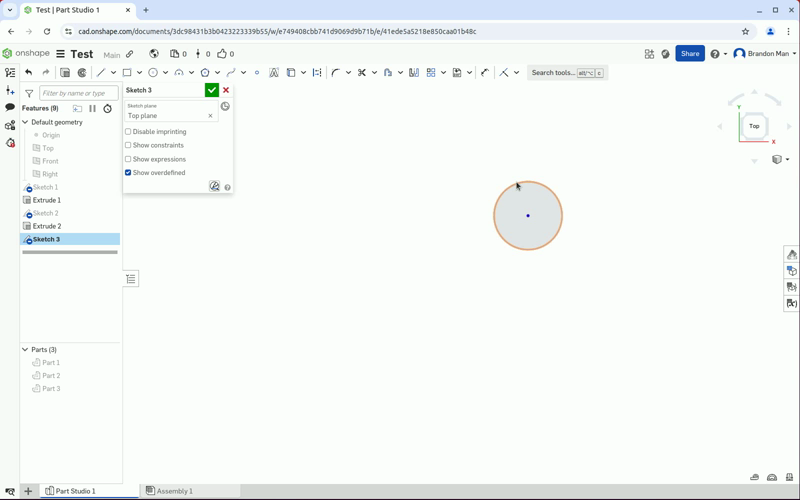
scroll(-6)
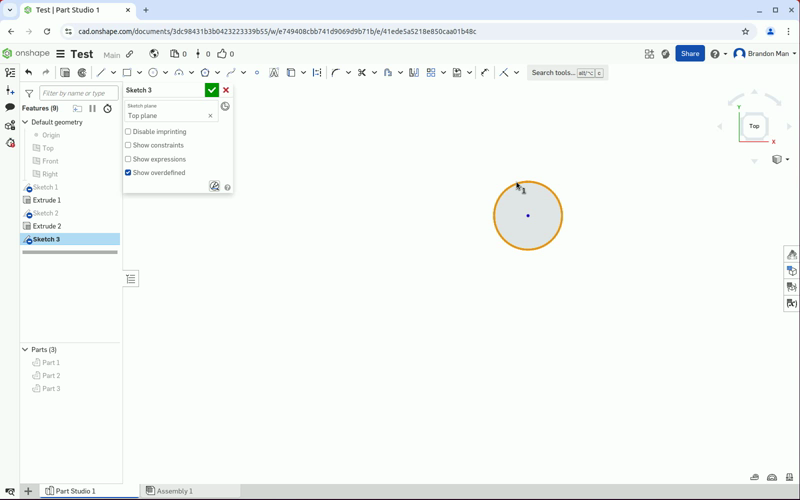
scroll(-6)
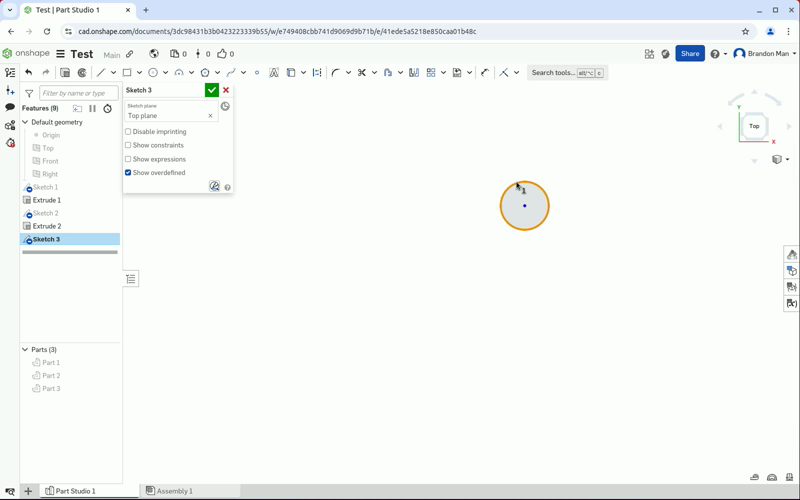
scroll(-6)
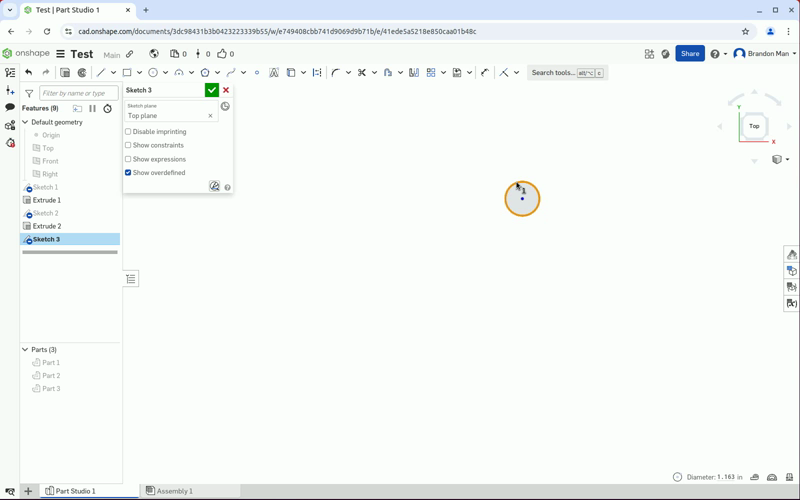
scroll(-6)
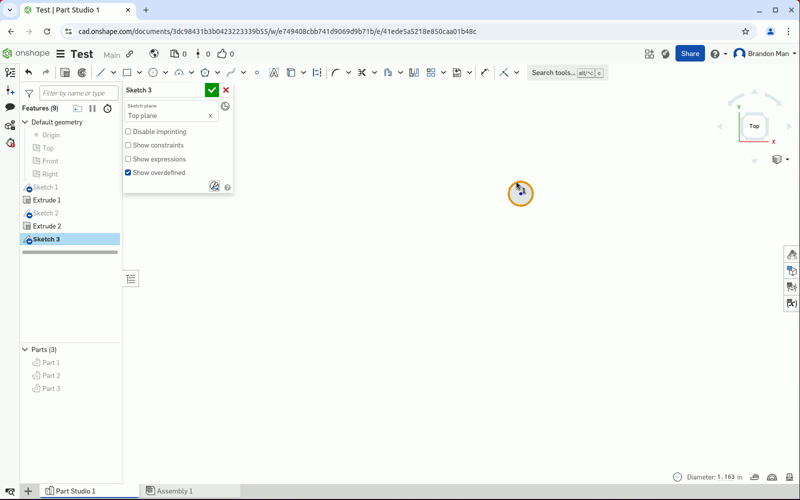
scroll(-6)
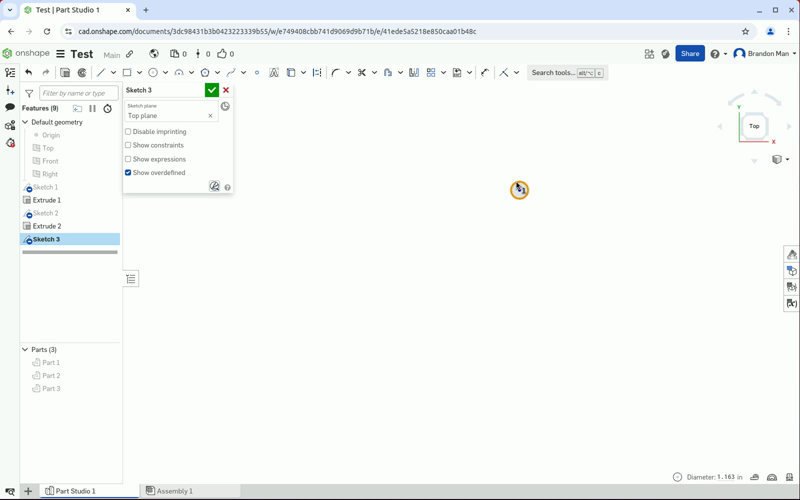
scroll(-6)
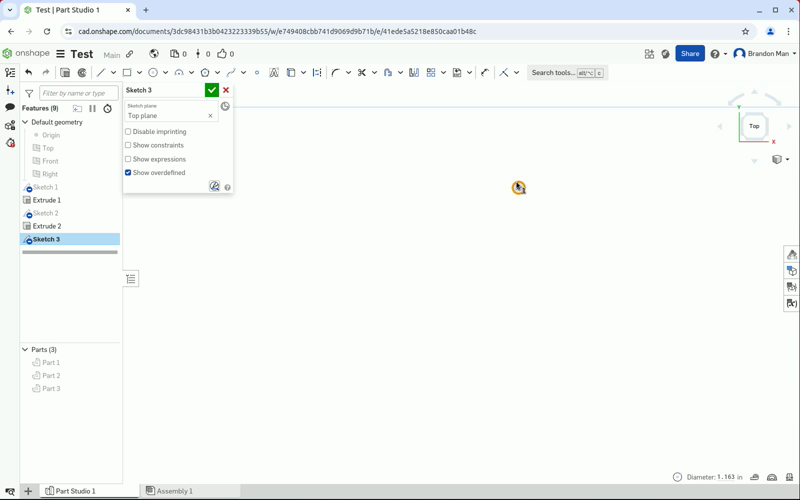
scroll(-6)
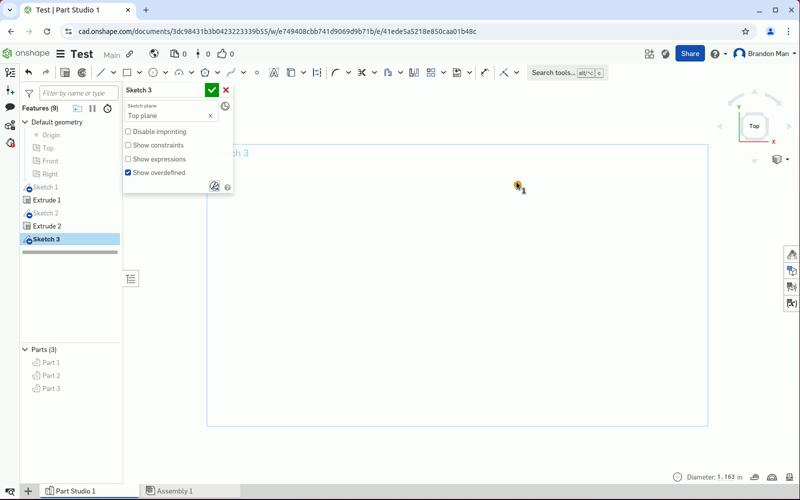
mouse_move(73, 352)
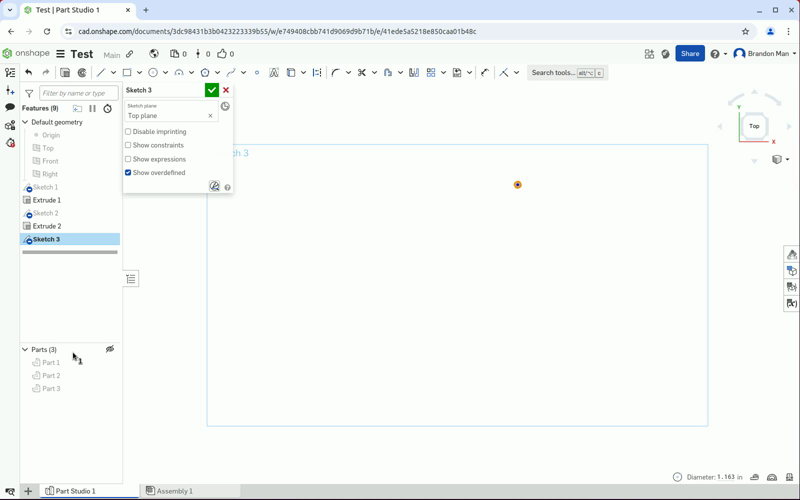
key(shift+y)
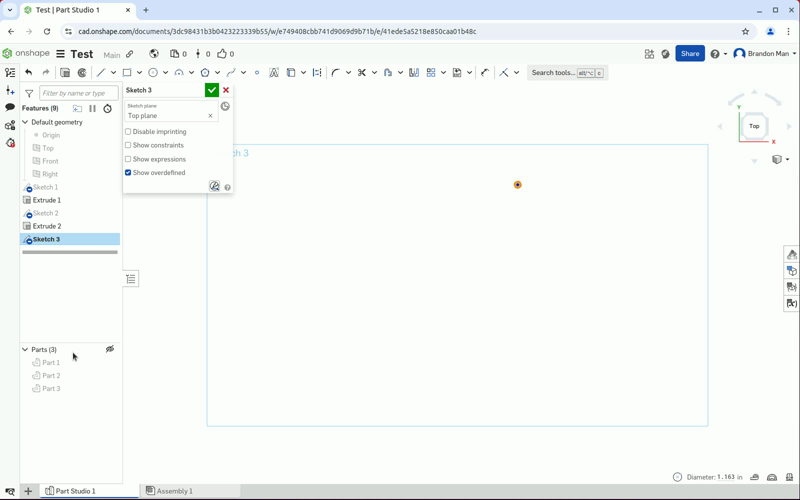
key(shift+e)
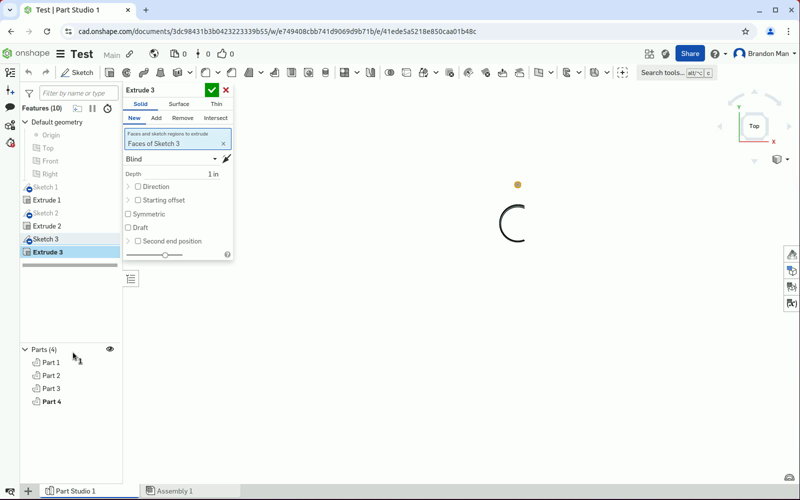
mouse_move(143, 106)
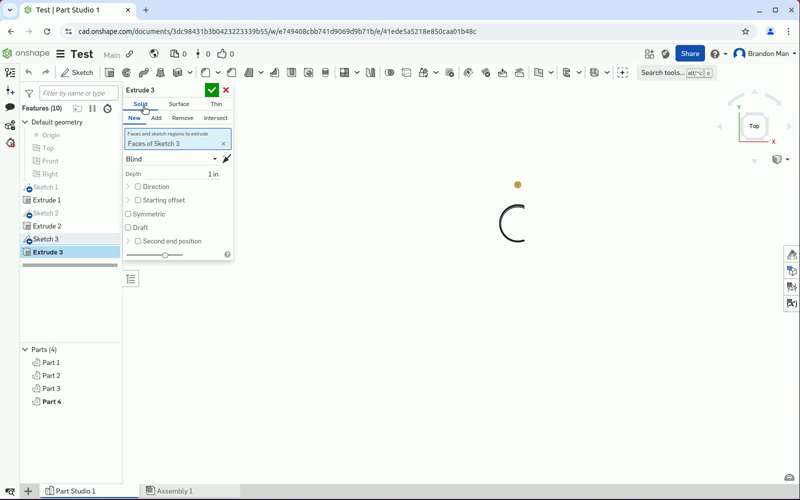
click(143, 106)
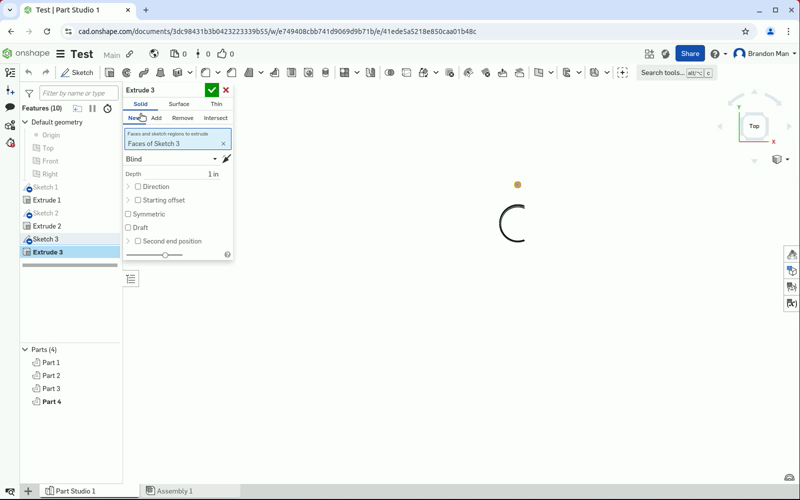
mouse_move(137, 120)
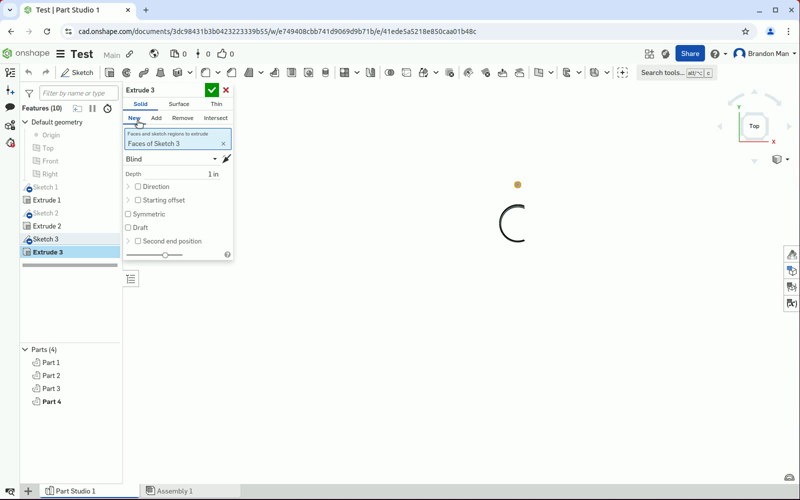
click(137, 120)
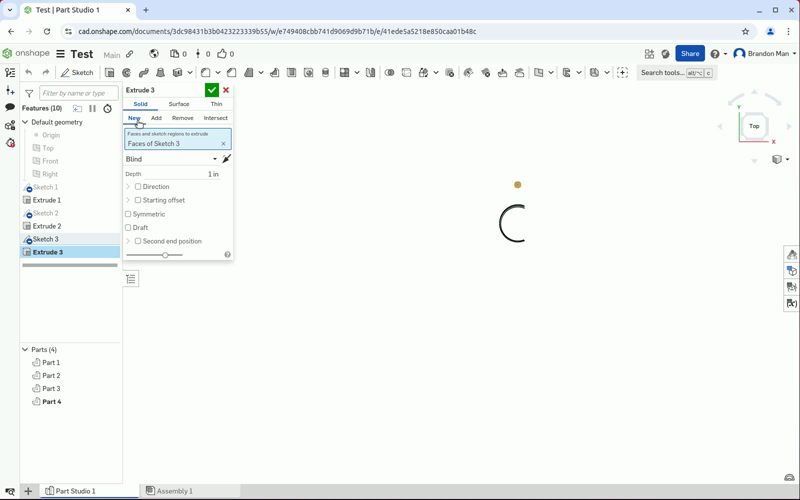
key(tab, 4)
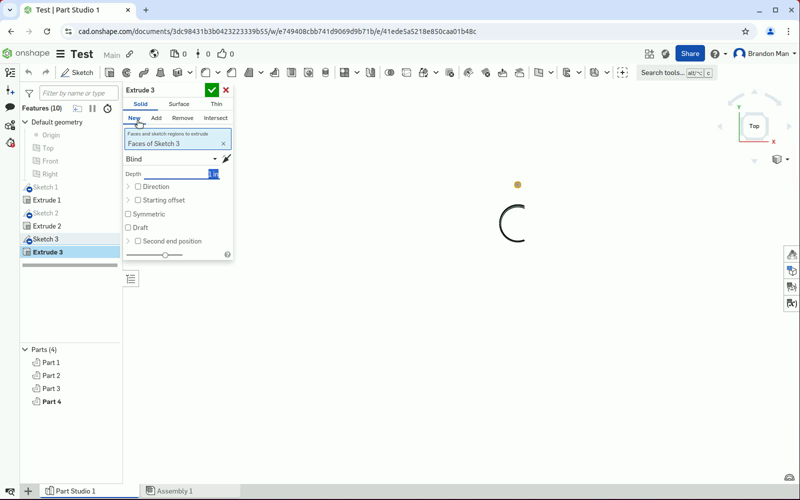
text(2.166)
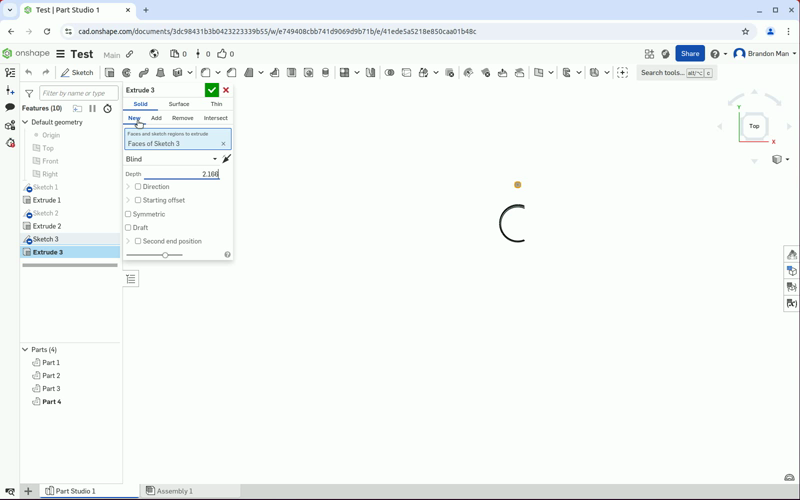
key(enter)
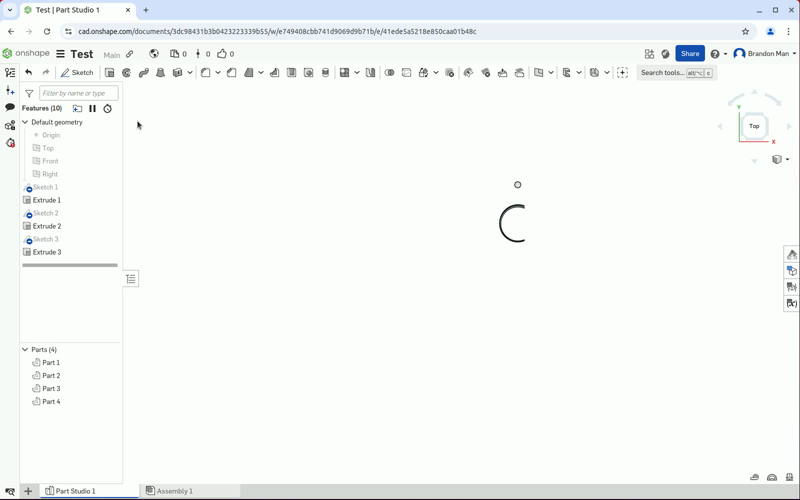
key(shift+h)
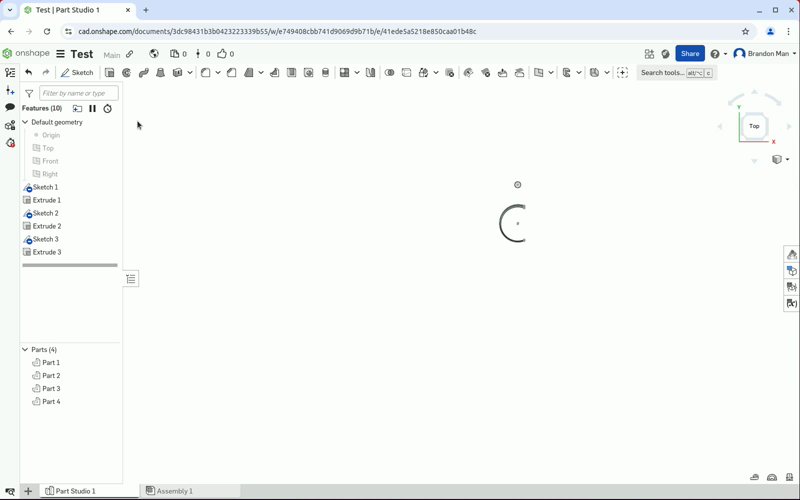
key(shift+h)
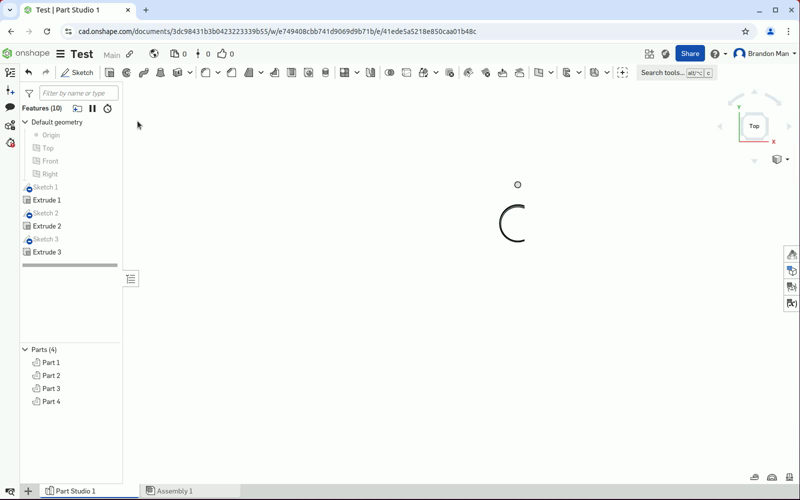
mouse_move(73, 189)
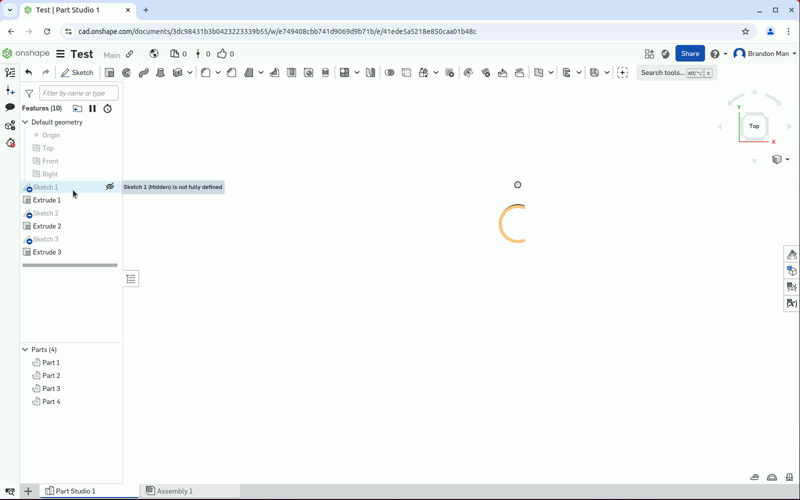
click(73, 189)
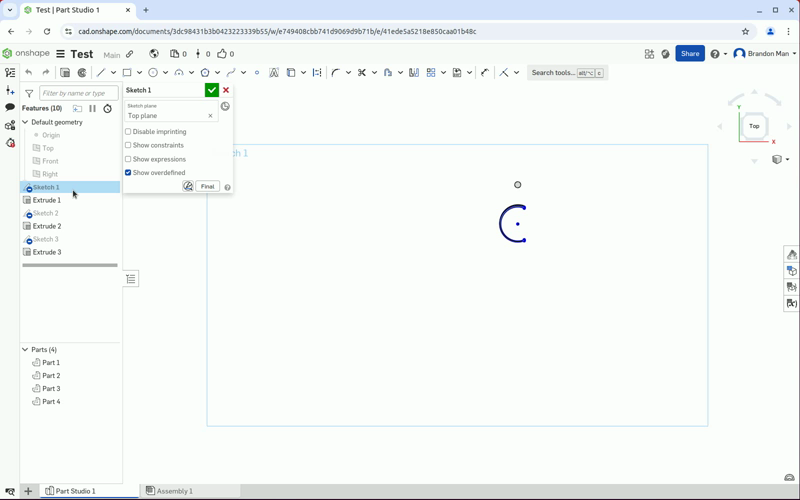
mouse_move(229, 92)
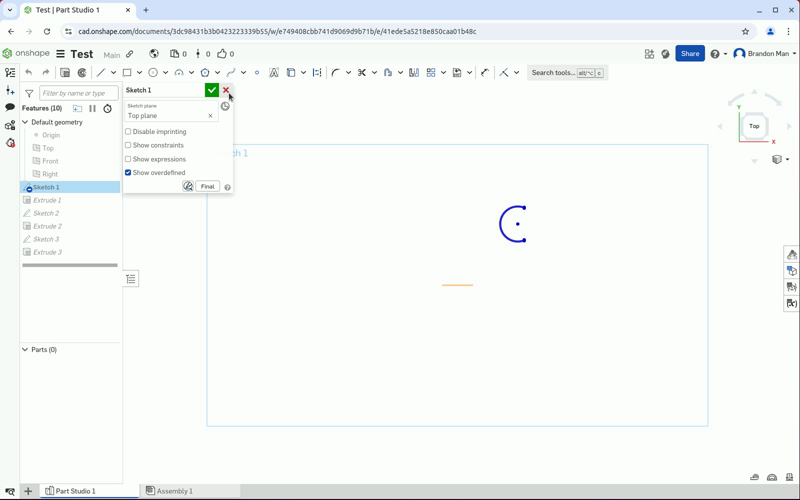
click(229, 92)
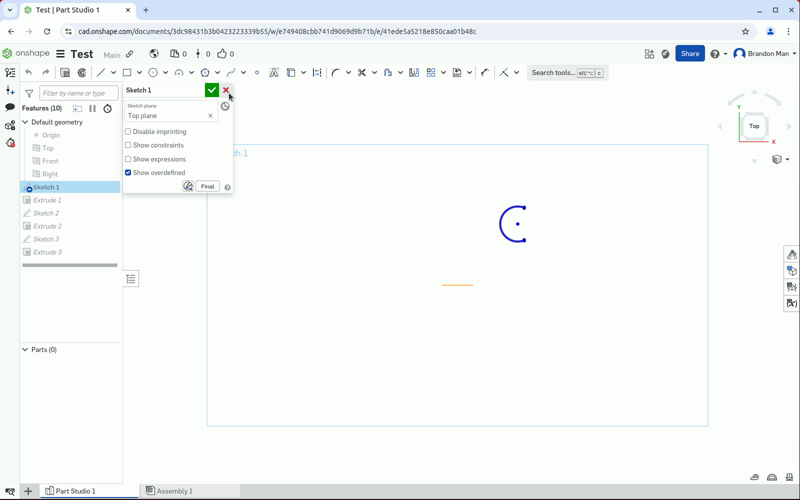
key(shift+s)
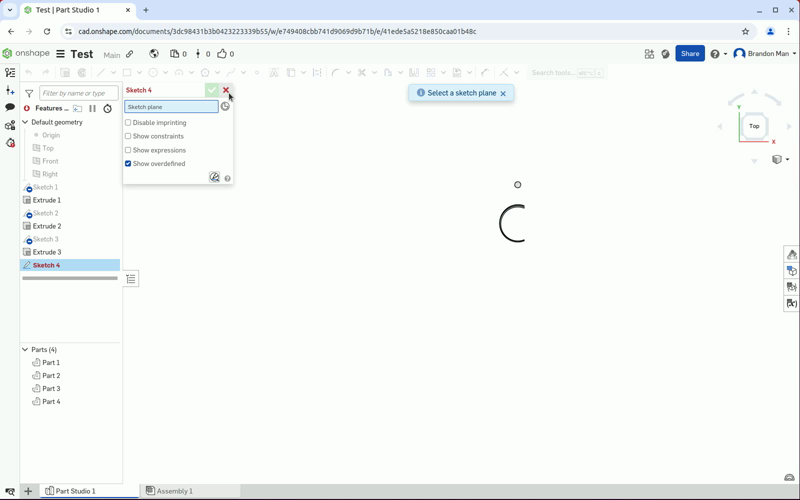
mouse_move(73, 150)
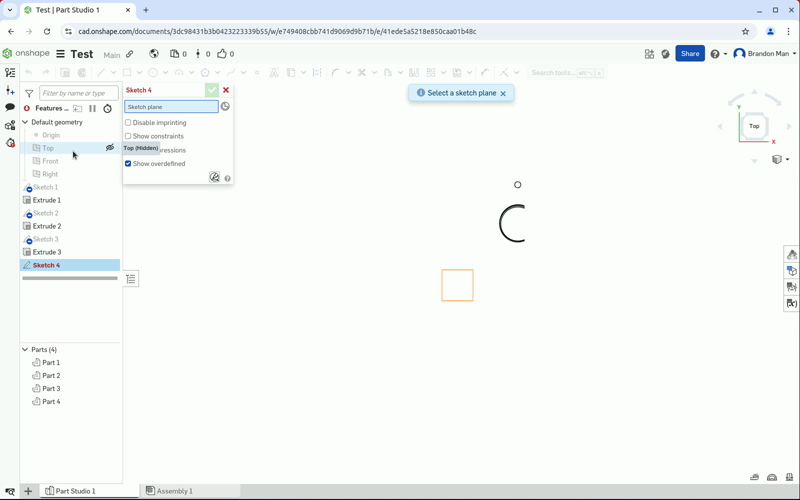
click(73, 150)
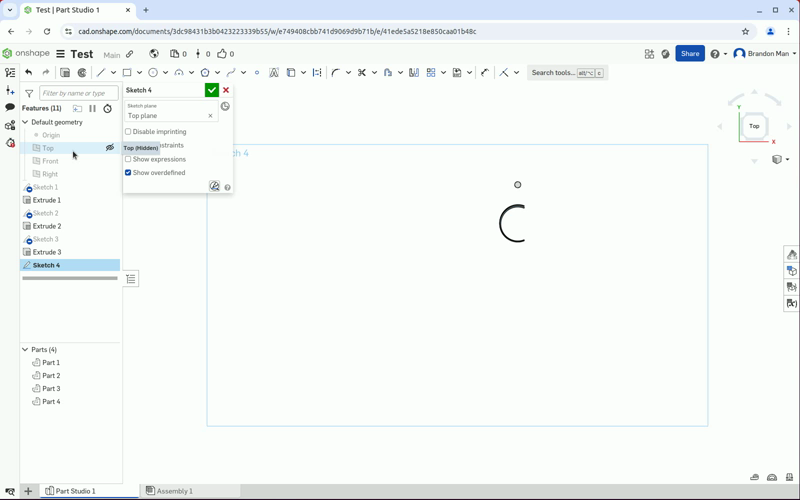
mouse_move(73, 352)
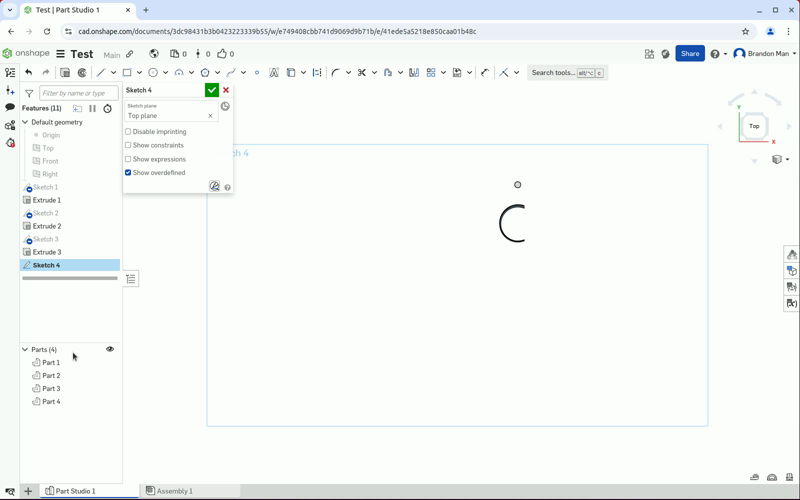
key(y)
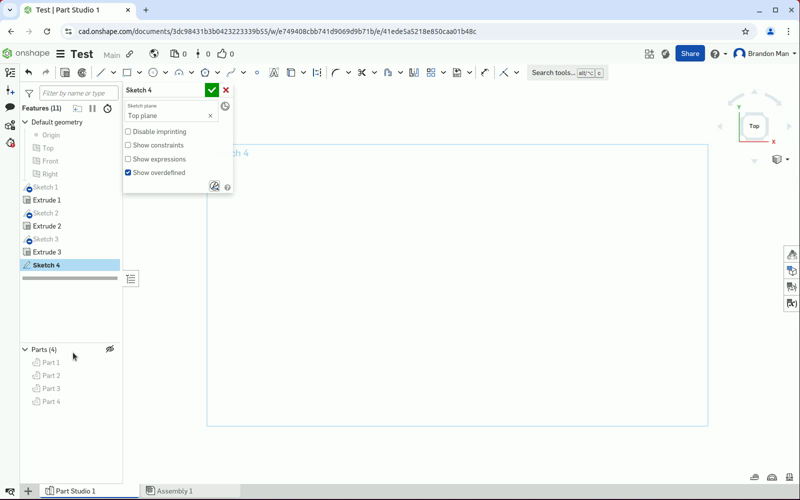
key(l)
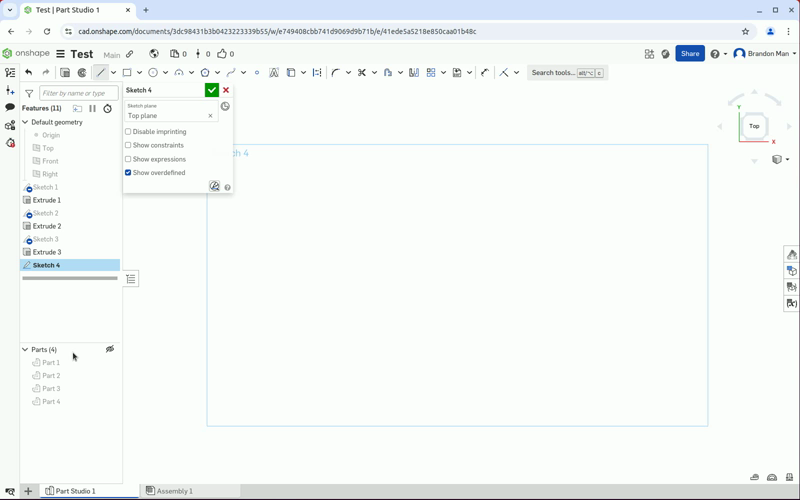
key_down(shift)
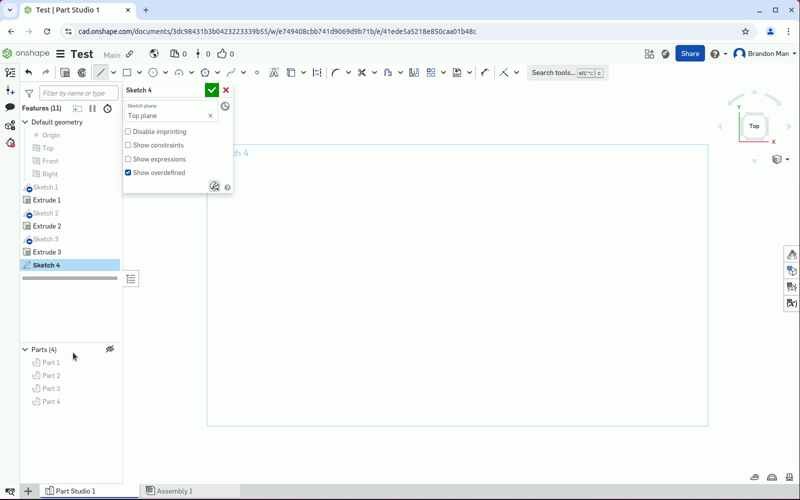
mouse_move(497, 224)
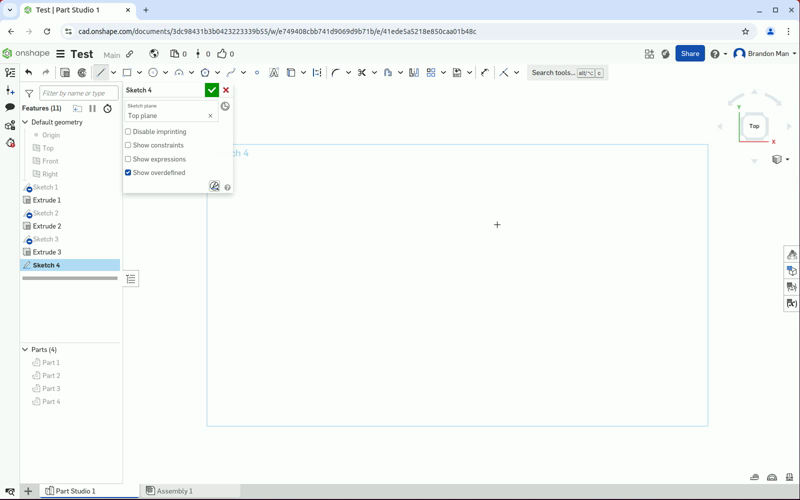
click(497, 224)
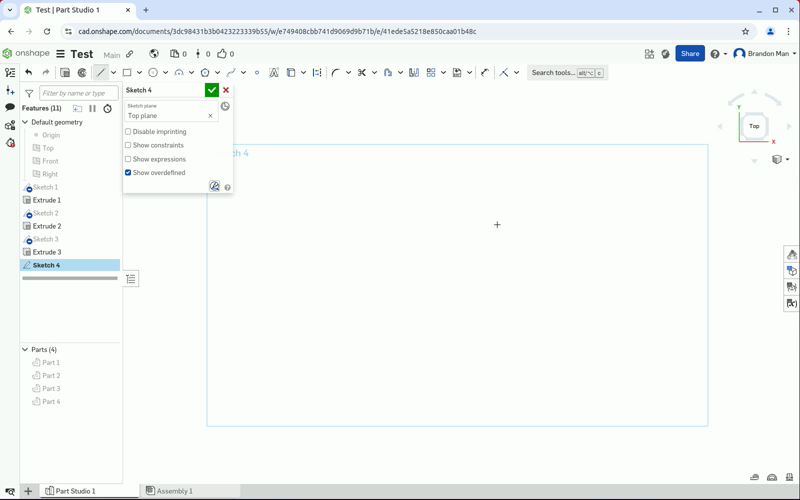
key_up(shift)
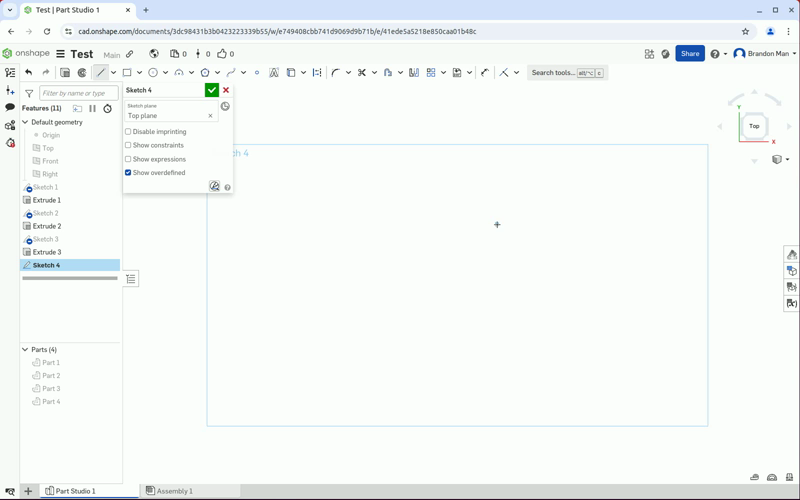
key_down(shift)
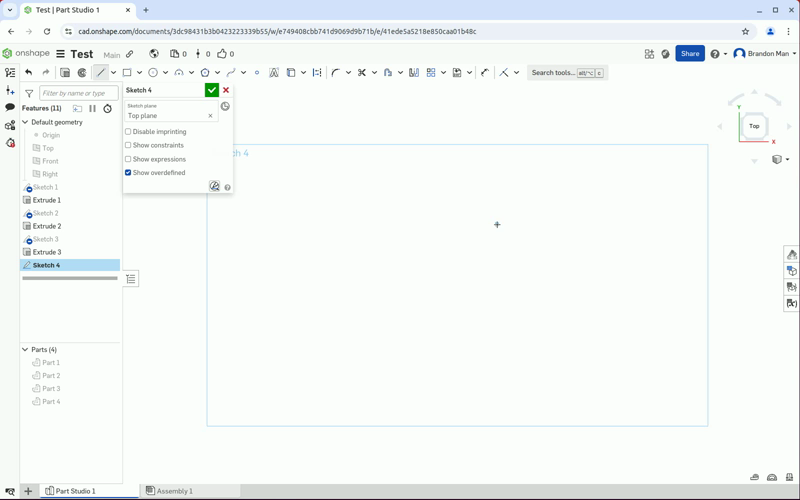
mouse_move(527, 224)
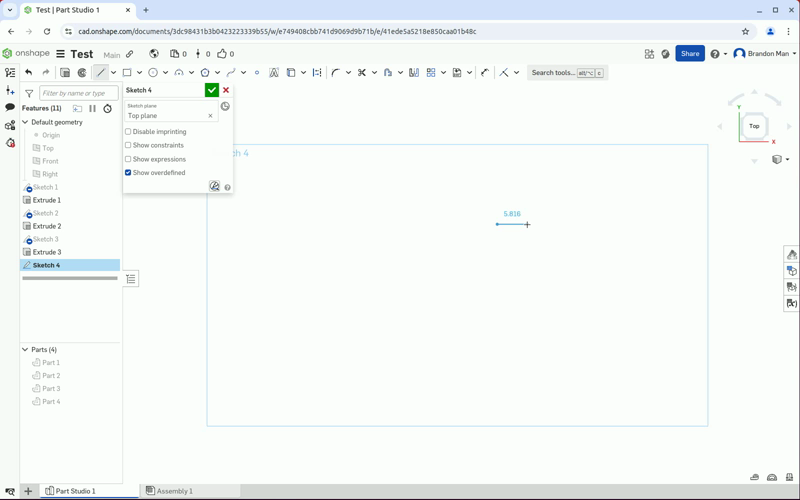
mouse_move(501, 228)
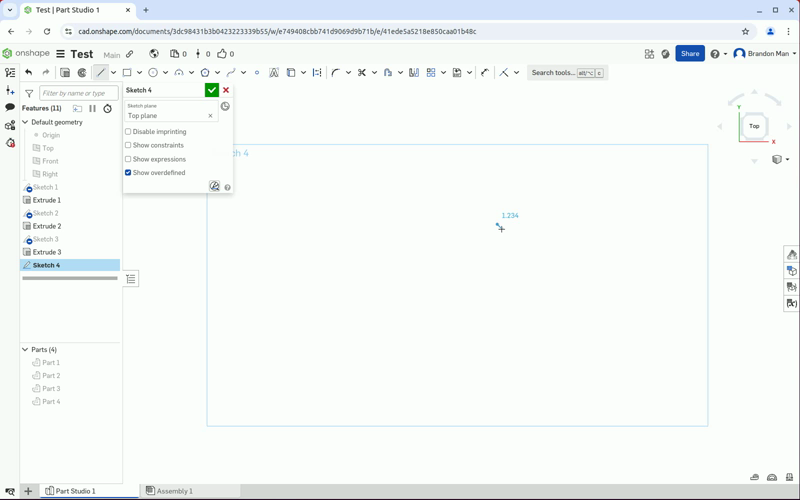
scroll(6)
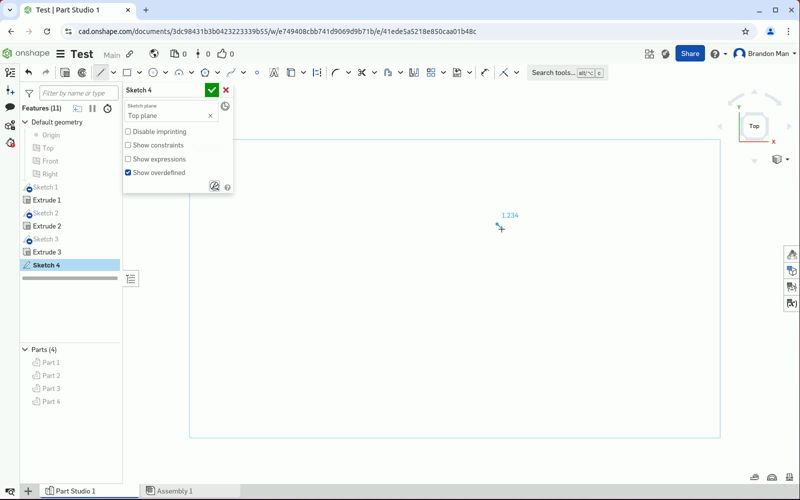
scroll(6)
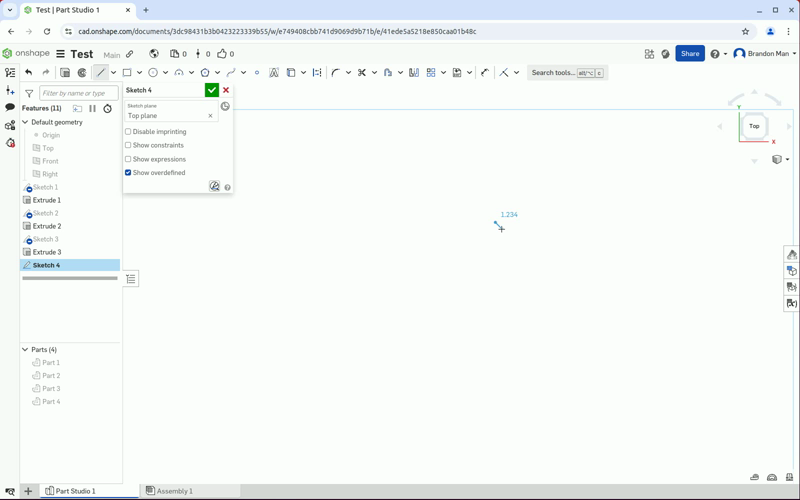
scroll(6)
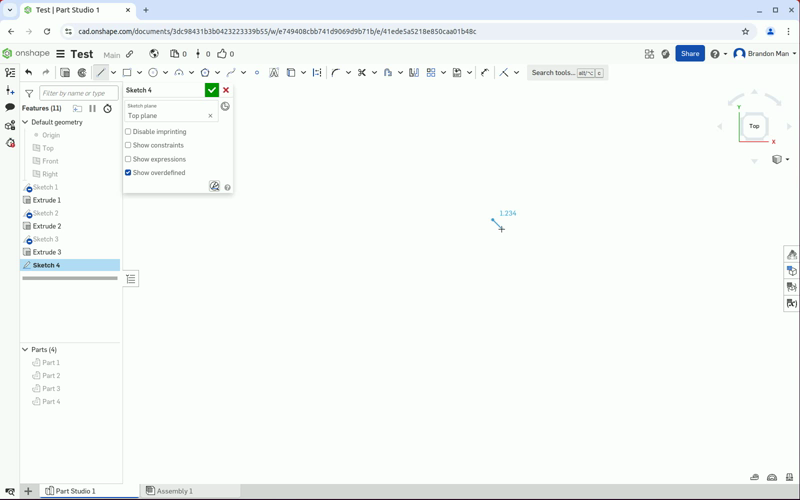
scroll(6)
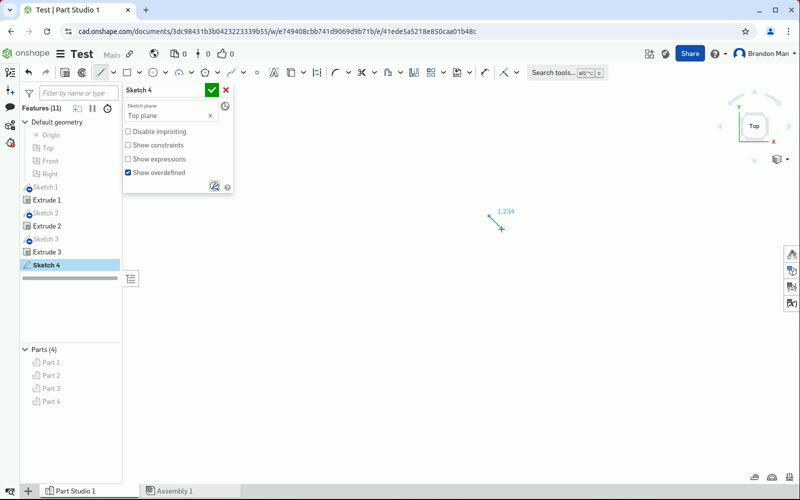
scroll(6)
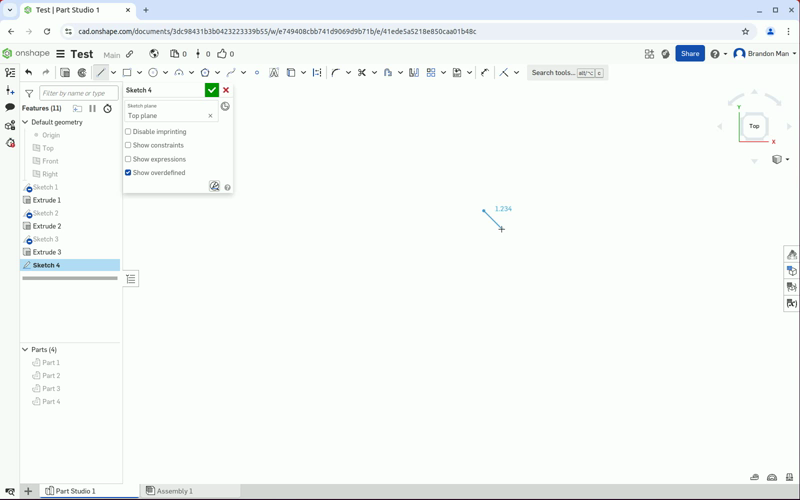
scroll(6)
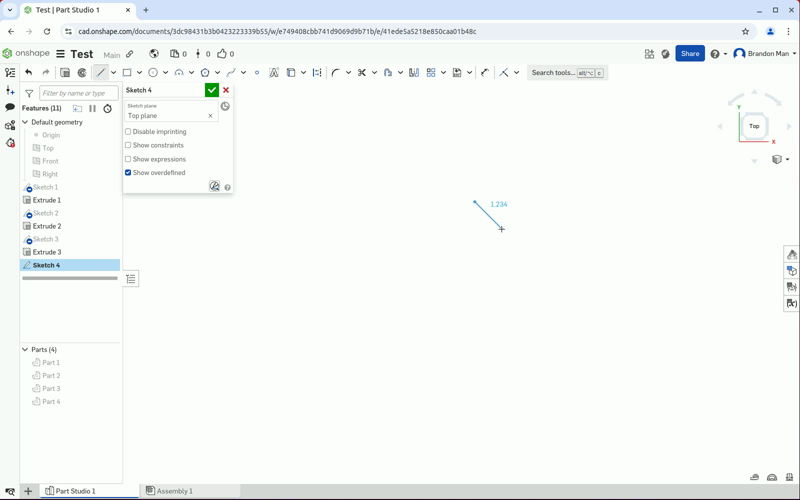
scroll(6)
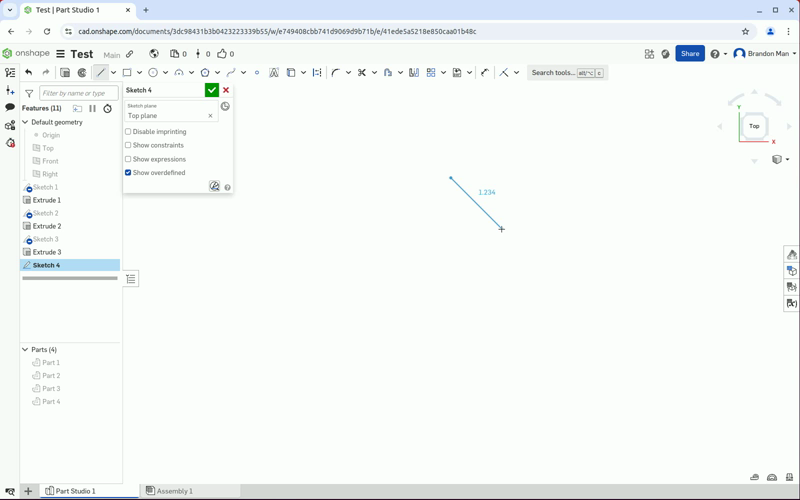
click(501, 228)
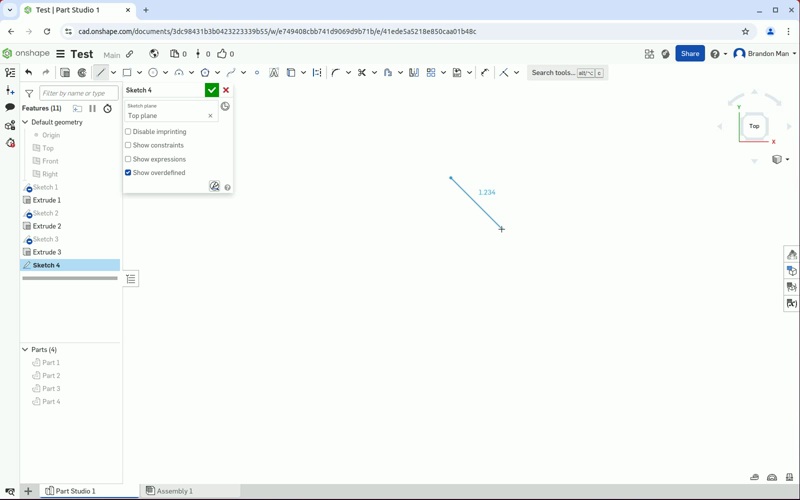
scroll(-6)
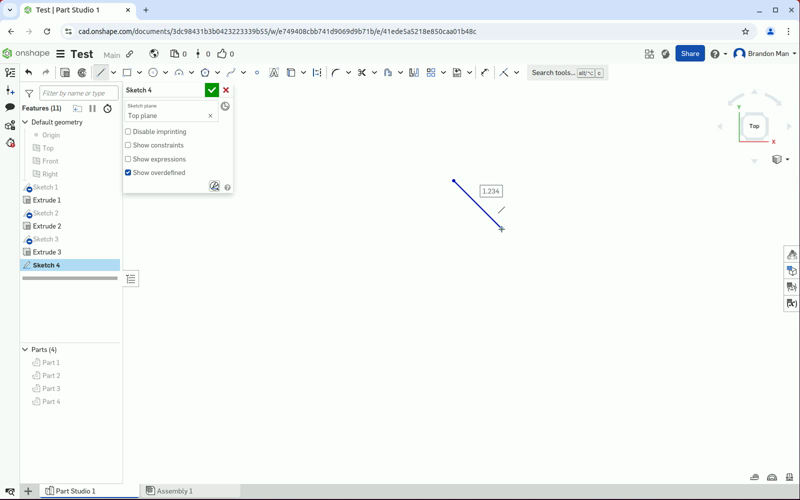
scroll(-6)
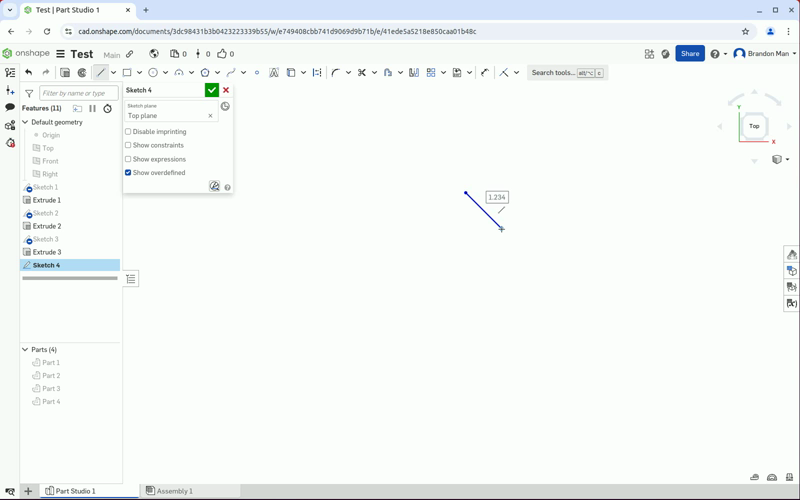
scroll(-6)
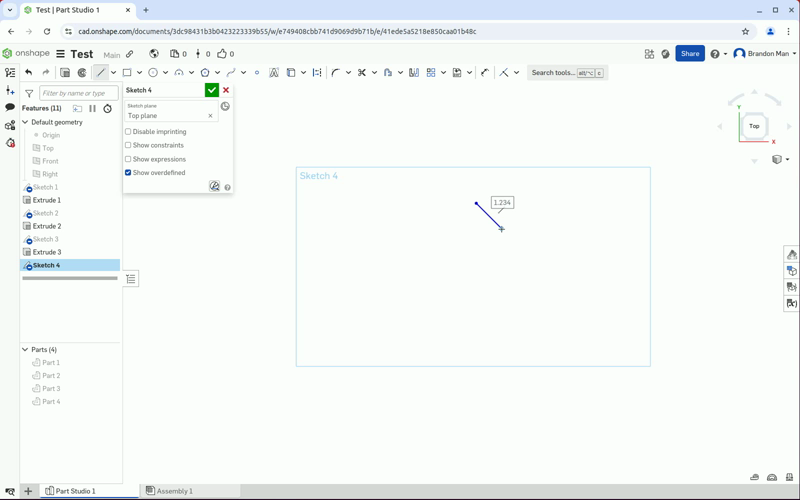
scroll(-6)
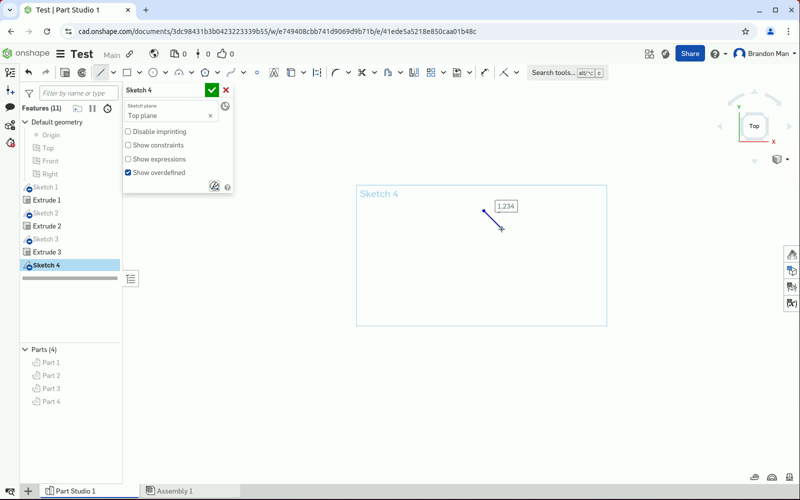
scroll(-6)
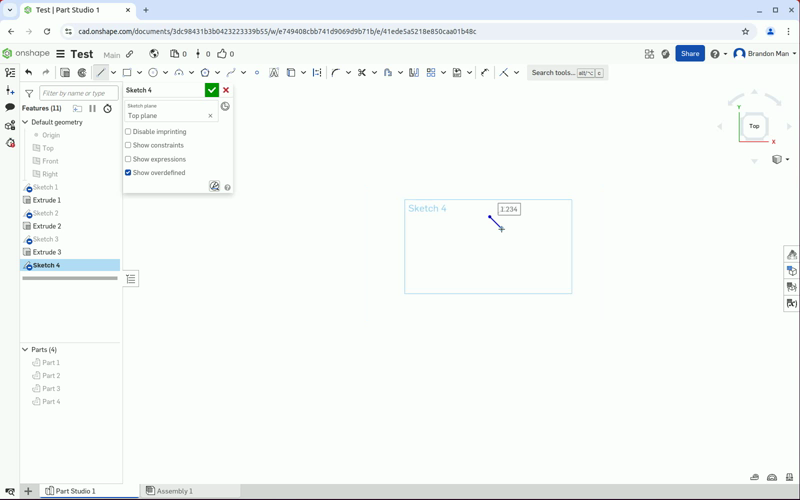
scroll(-6)
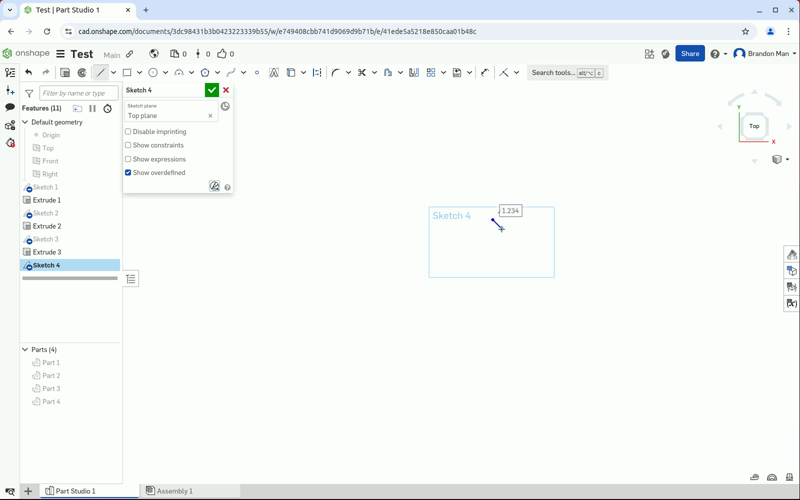
scroll(-6)
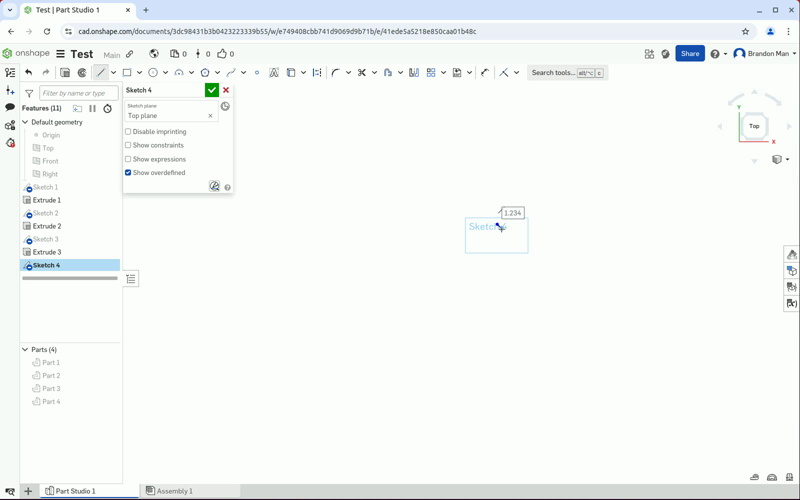
key_up(shift)
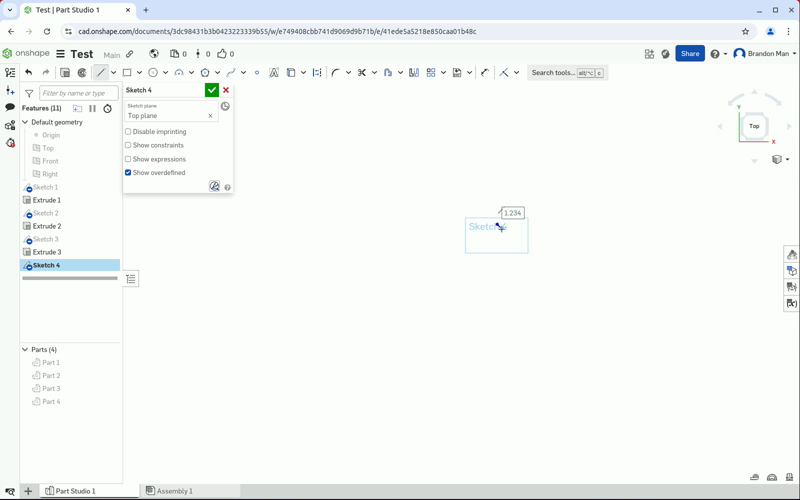
key(esc)
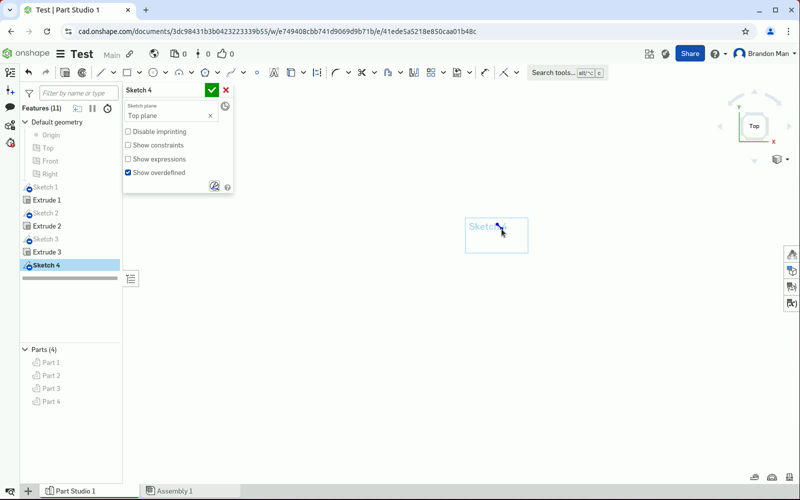
key(a)
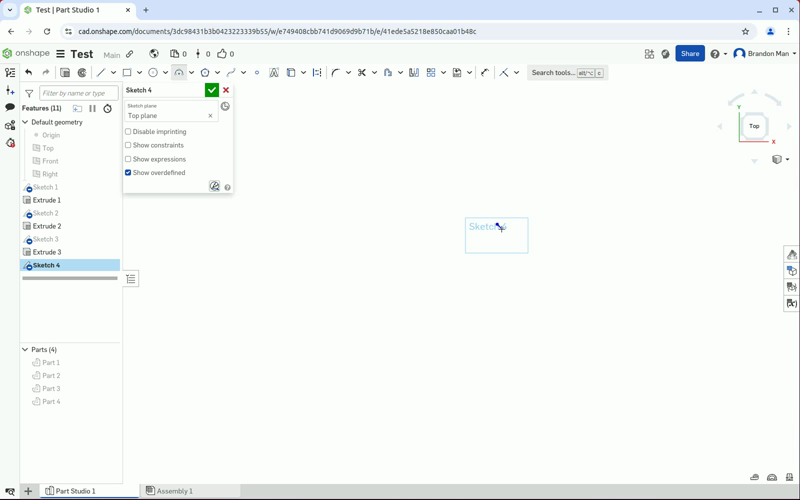
mouse_move(501, 228)
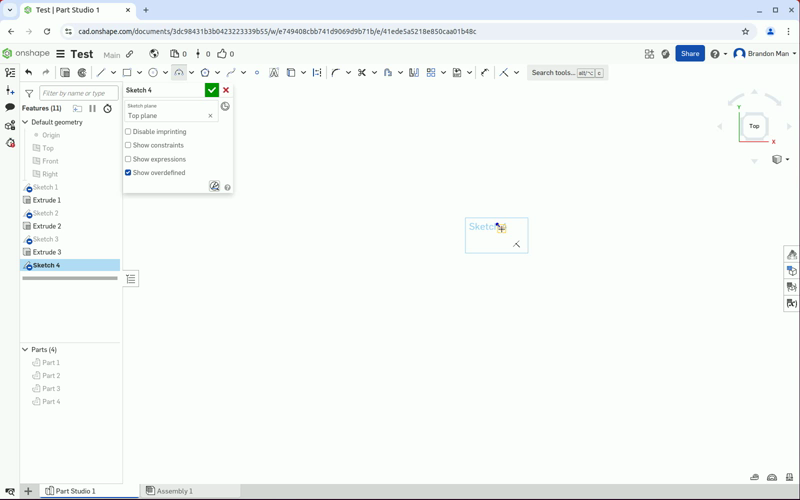
click(501, 228)
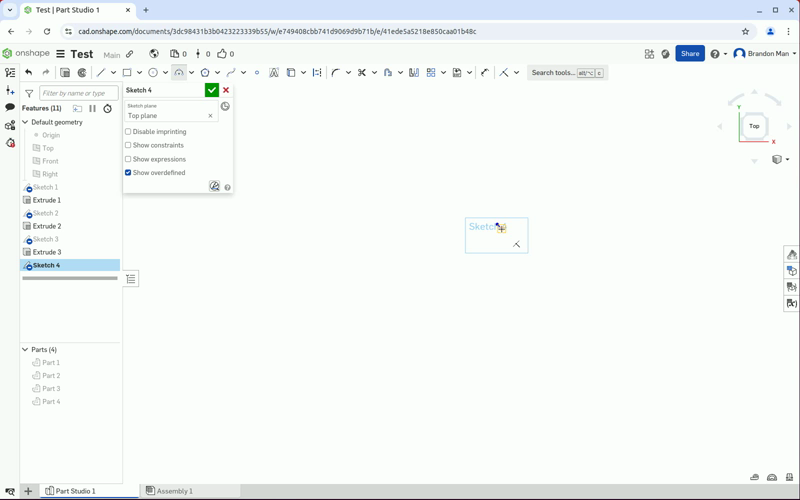
key_down(shift)
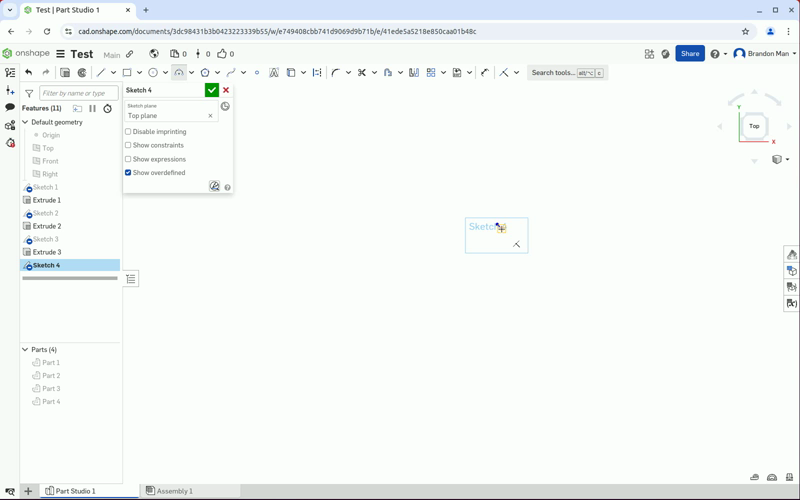
mouse_move(501, 223)
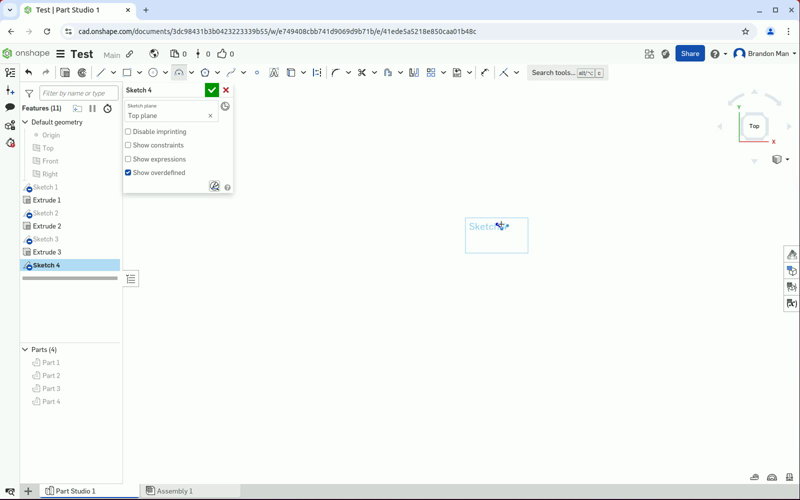
scroll(6)
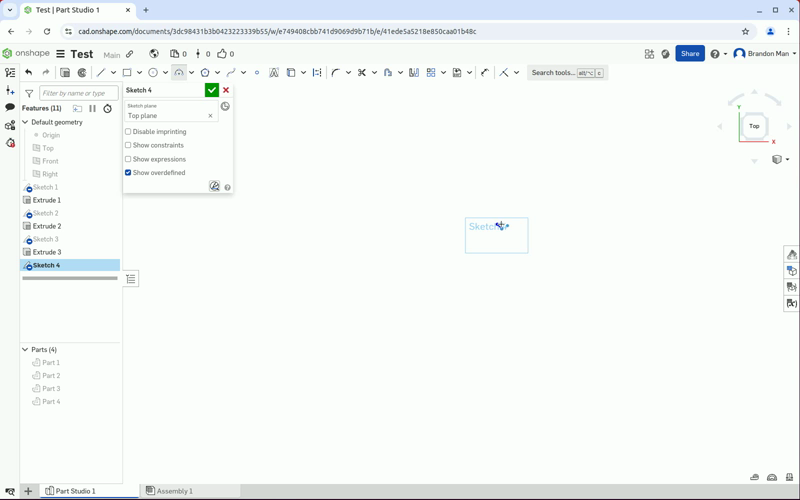
scroll(6)
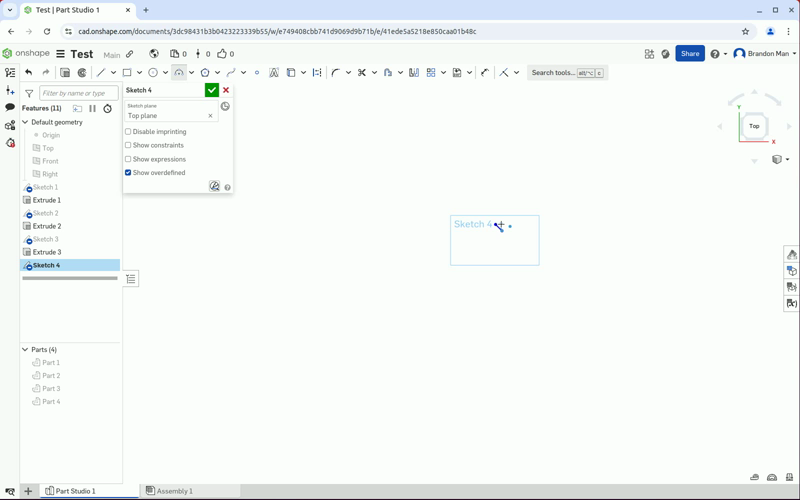
scroll(6)
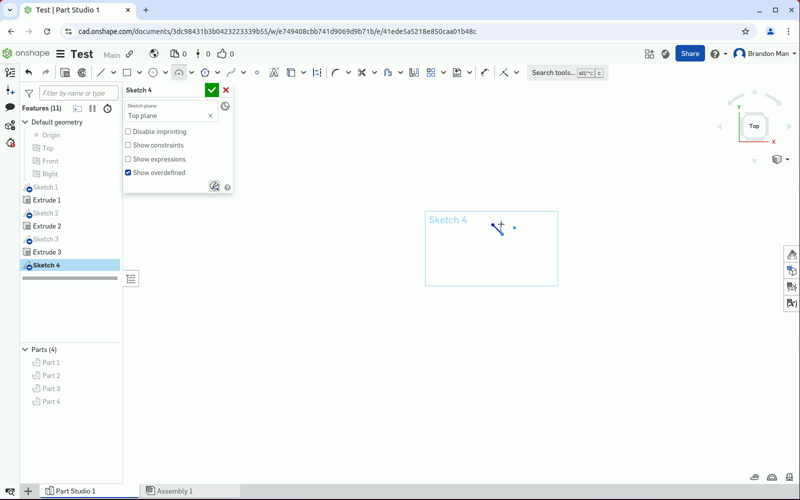
scroll(6)
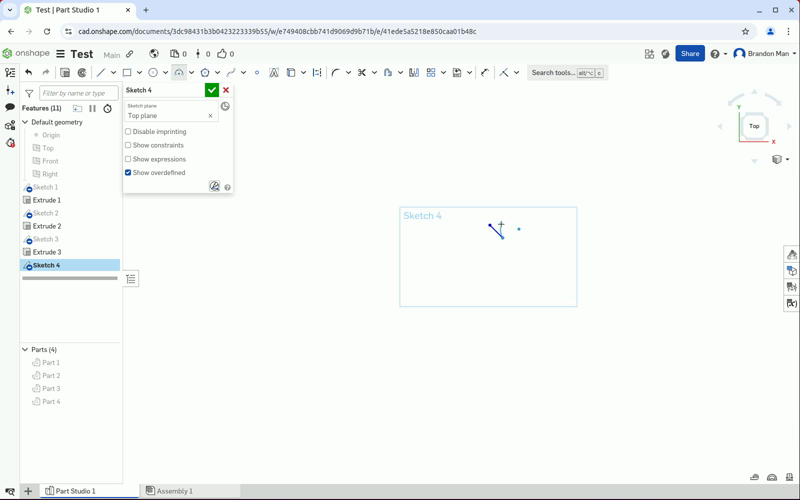
scroll(6)
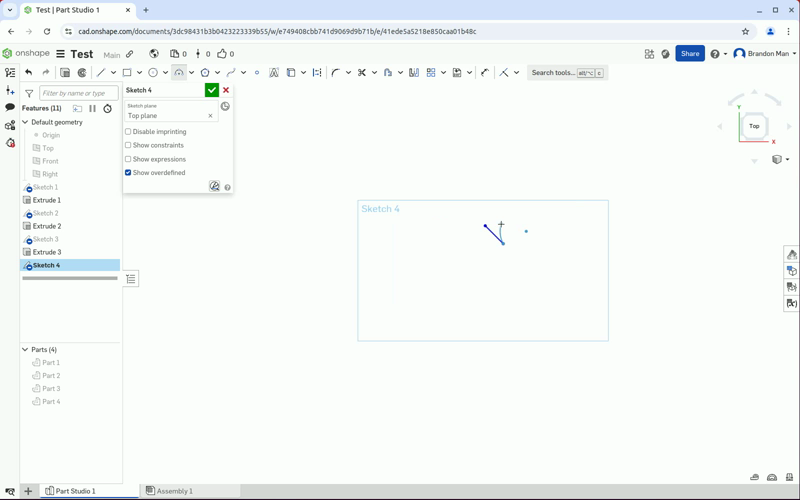
scroll(6)
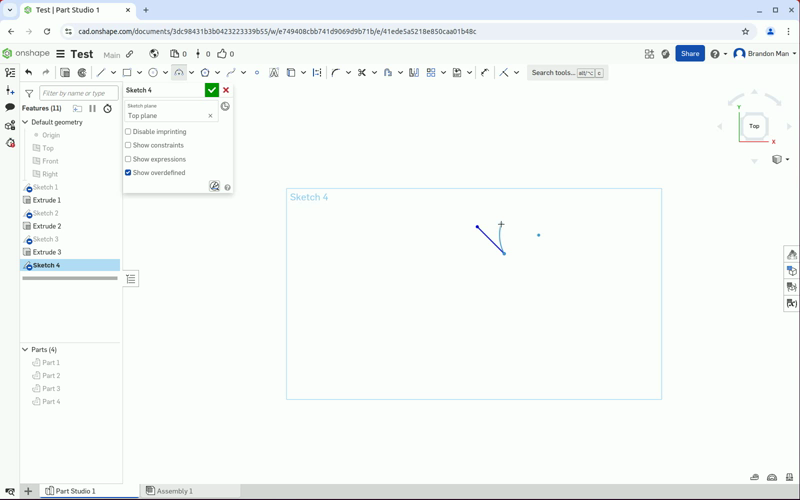
scroll(6)
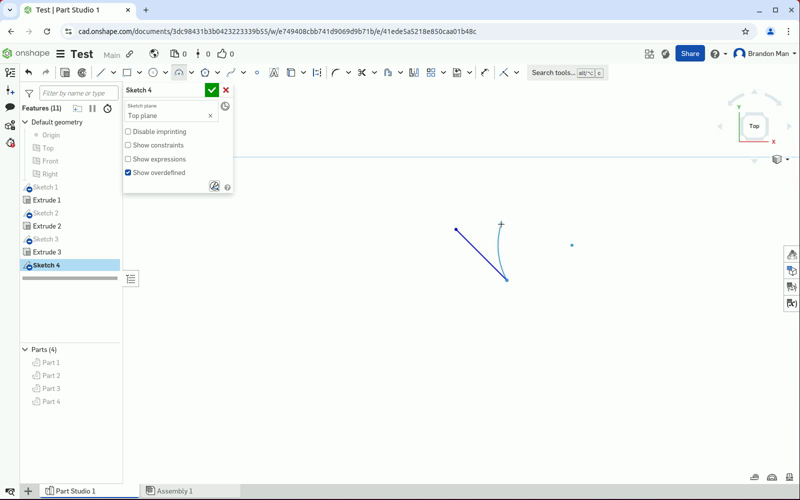
click(501, 223)
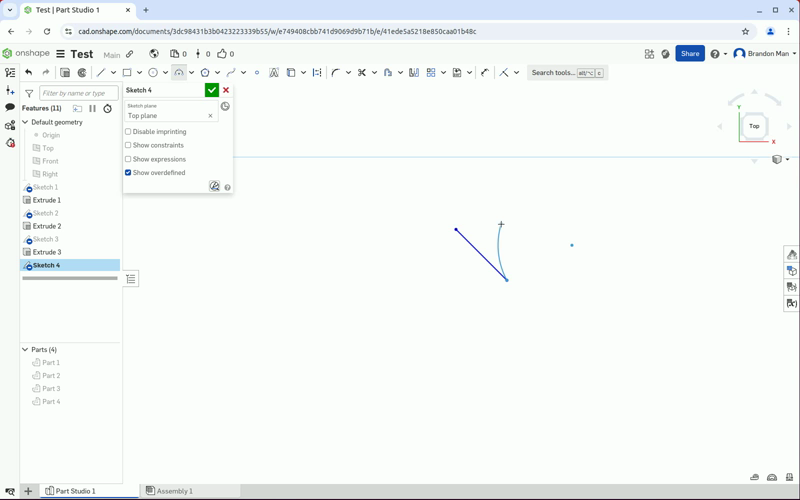
scroll(-6)
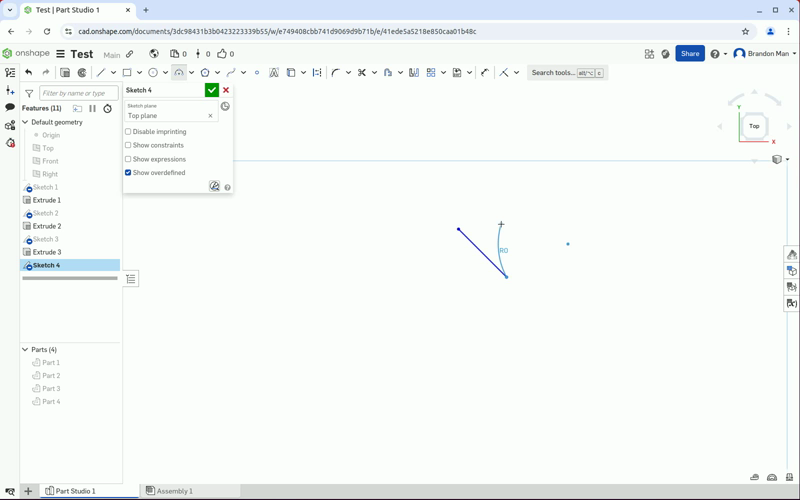
scroll(-6)
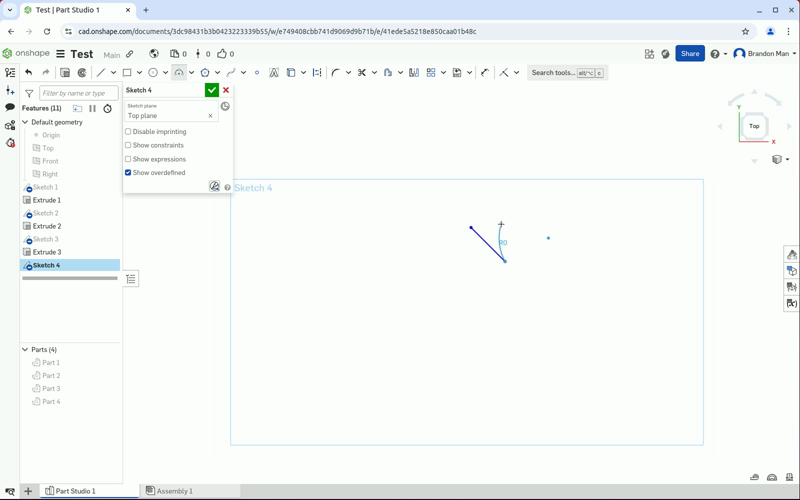
scroll(-6)
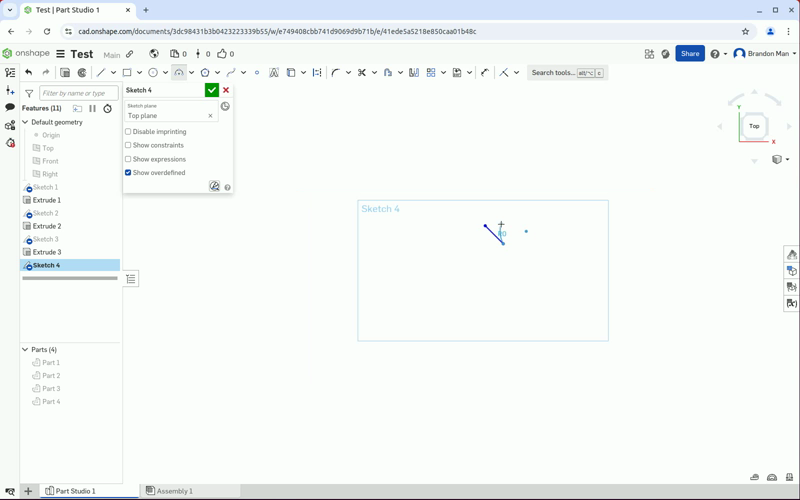
scroll(-6)
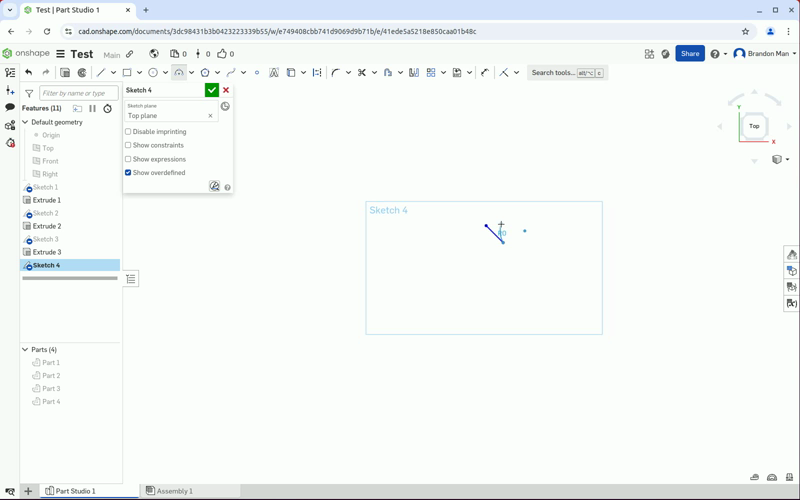
scroll(-6)
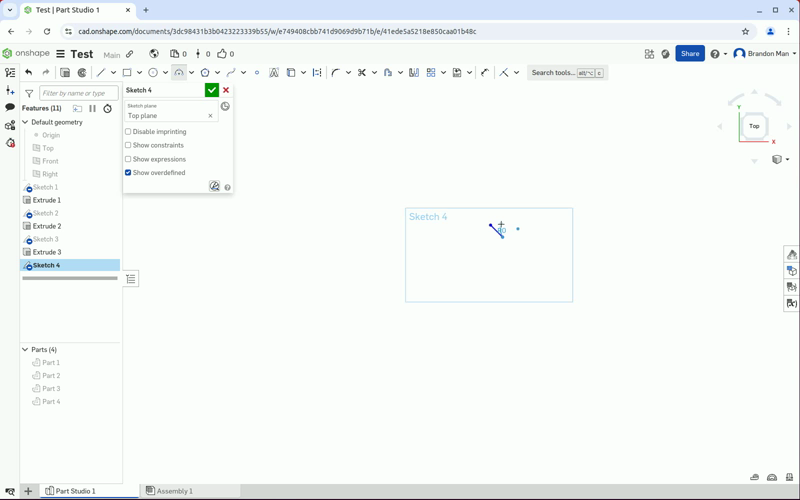
scroll(-6)
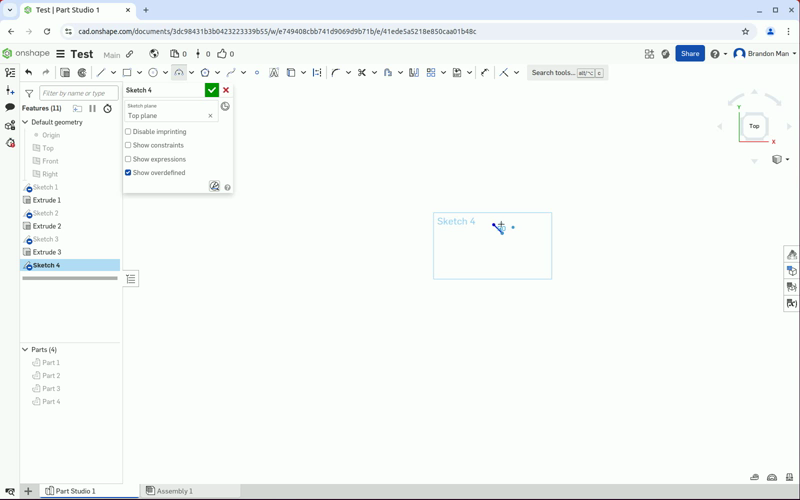
scroll(-6)
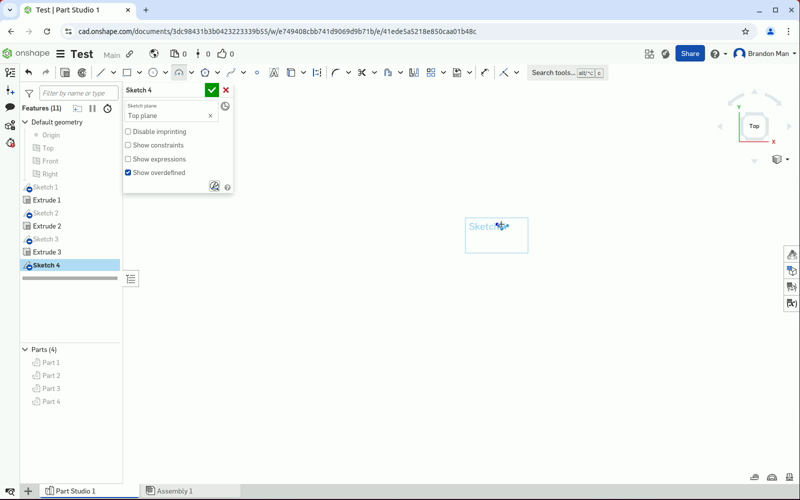
mouse_move(500, 226)
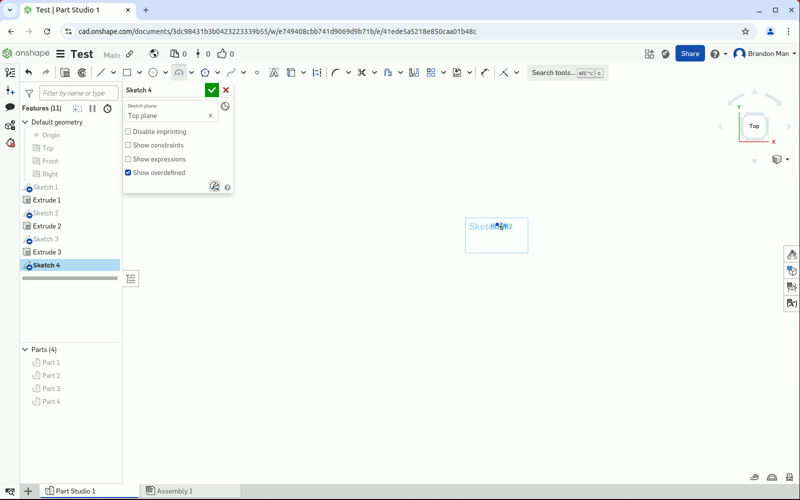
scroll(6)
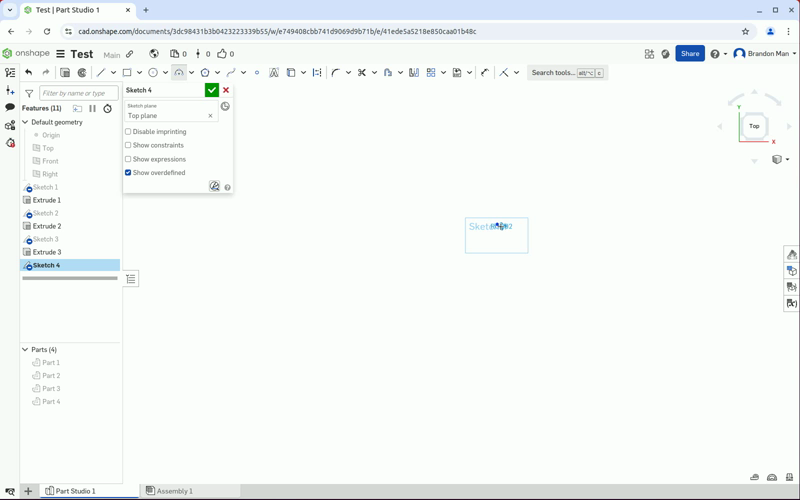
scroll(6)
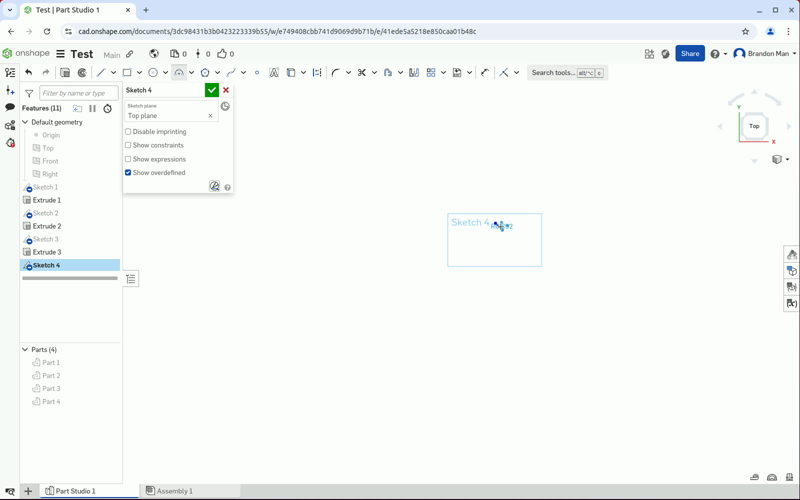
scroll(6)
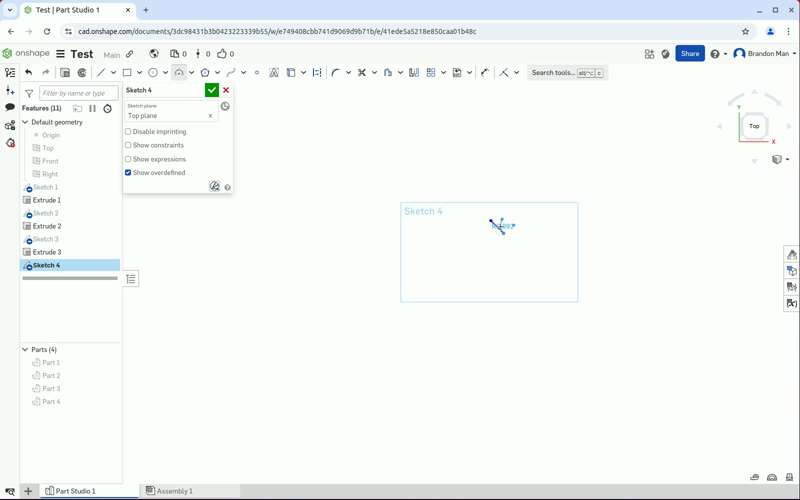
scroll(6)
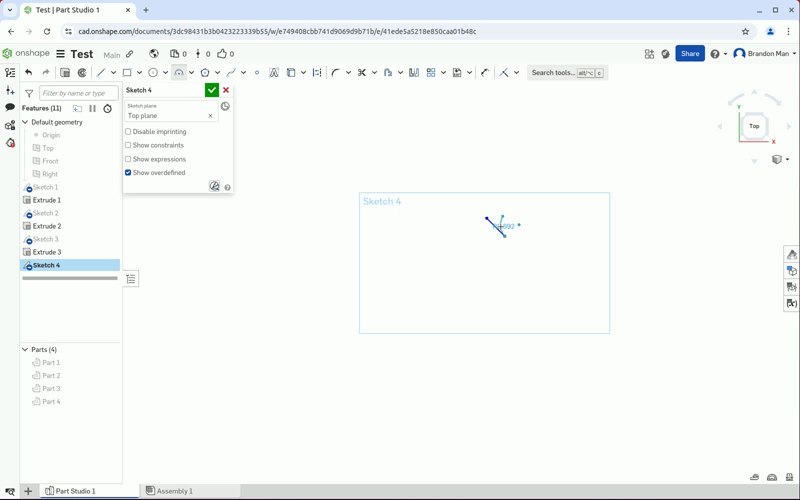
scroll(6)
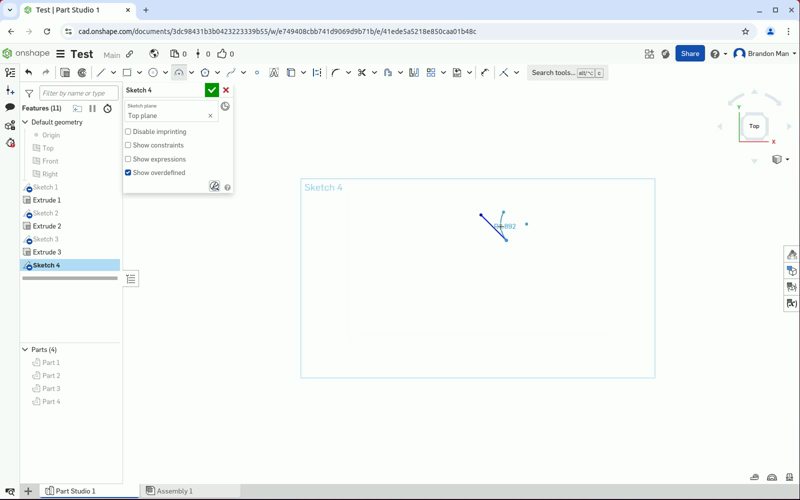
scroll(6)
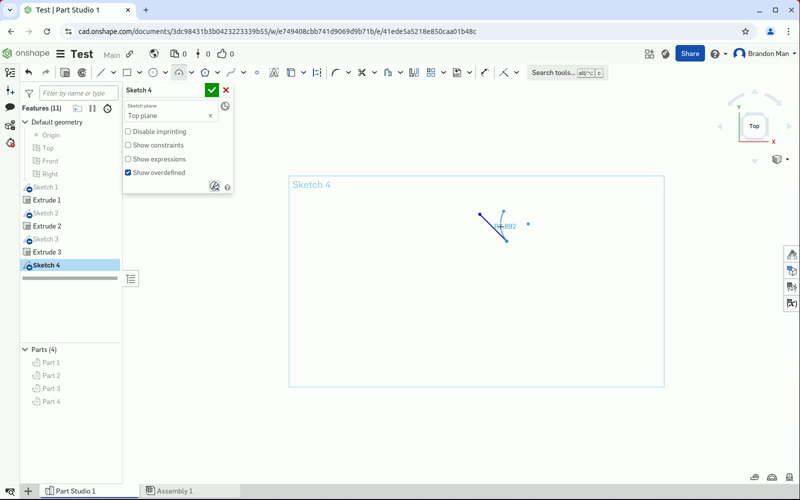
scroll(6)
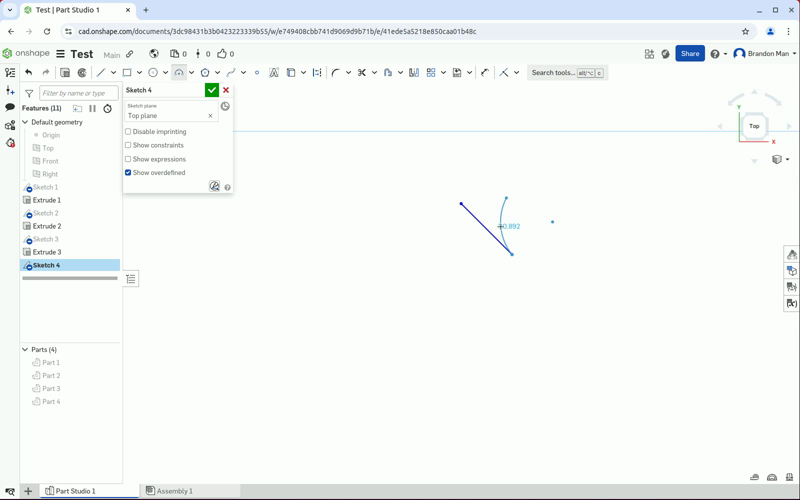
click(500, 226)
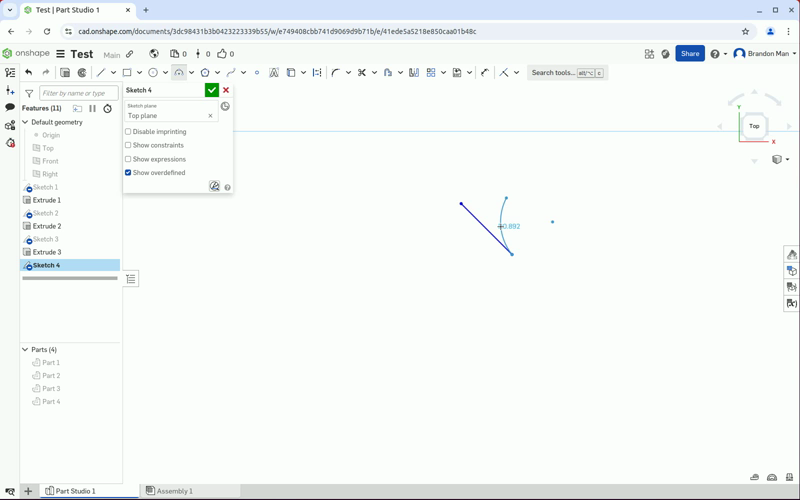
scroll(-6)
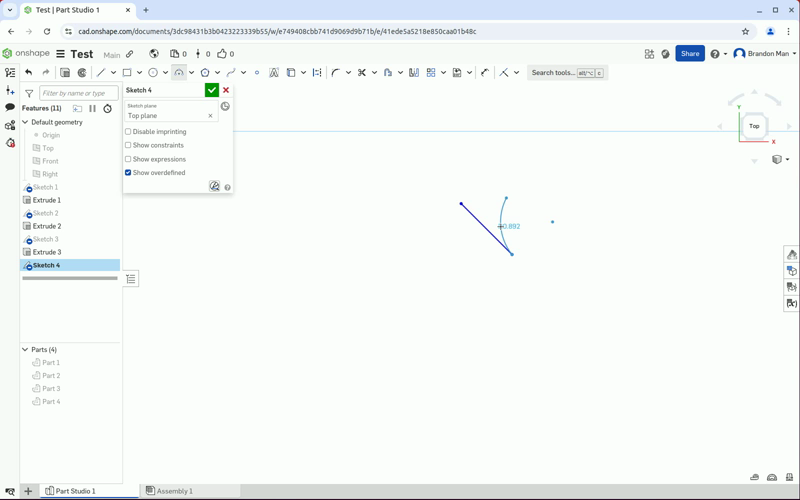
scroll(-6)
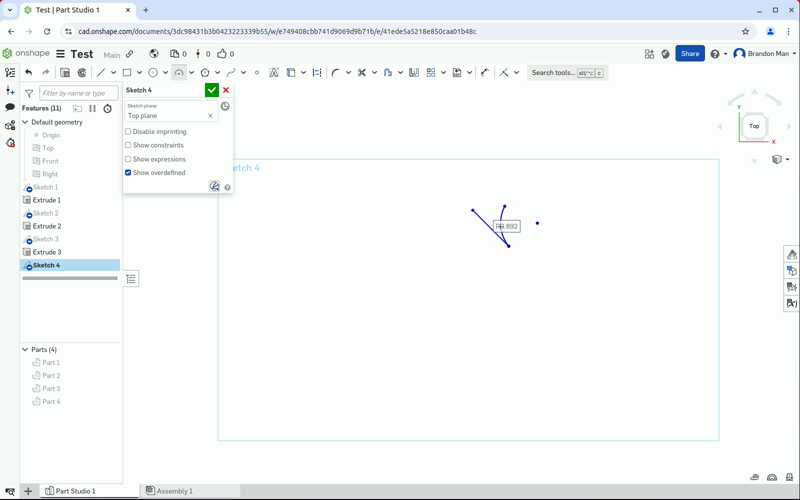
scroll(-6)
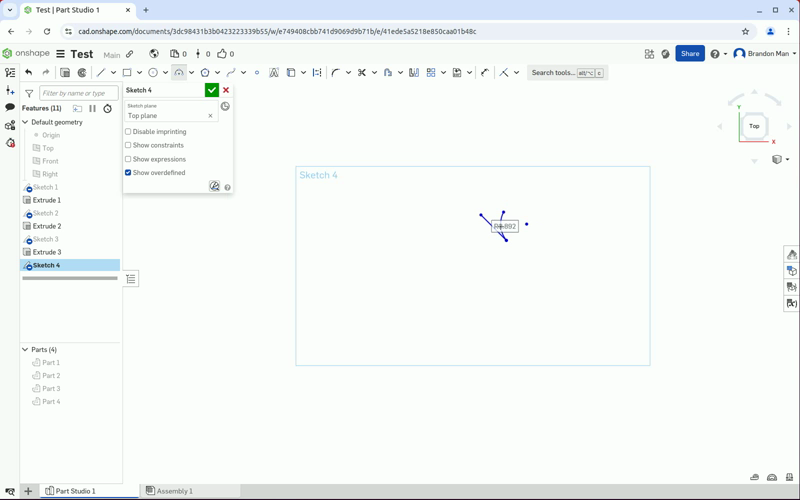
scroll(-6)
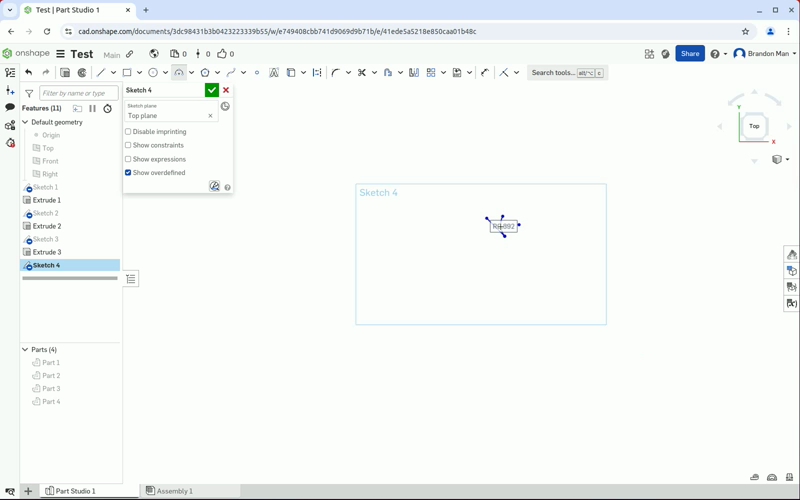
scroll(-6)
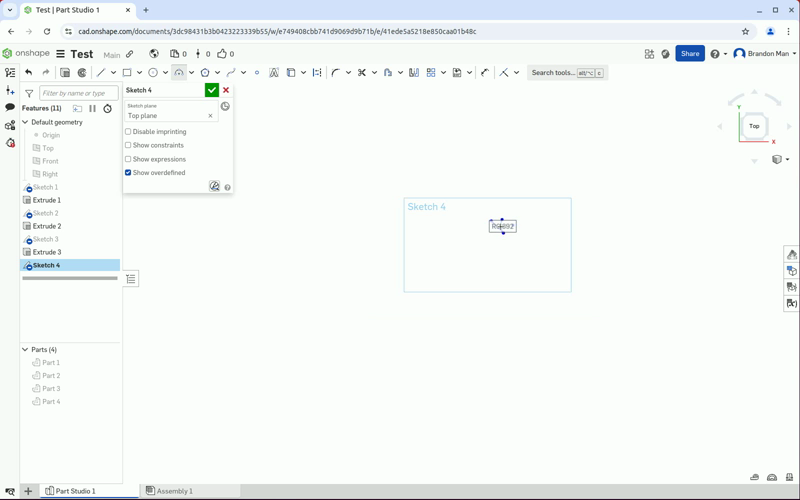
scroll(-6)
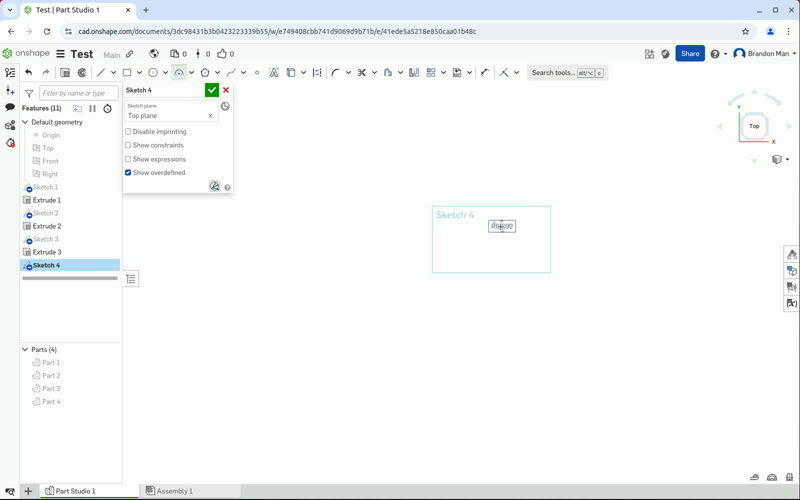
scroll(-6)
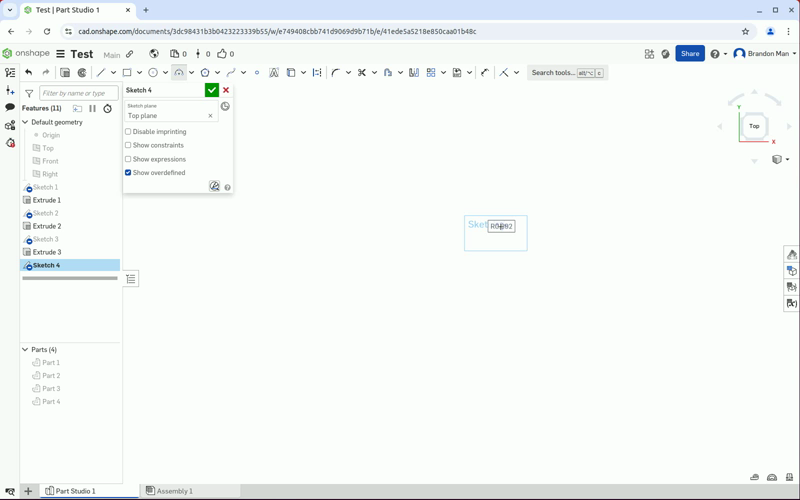
key_up(shift)
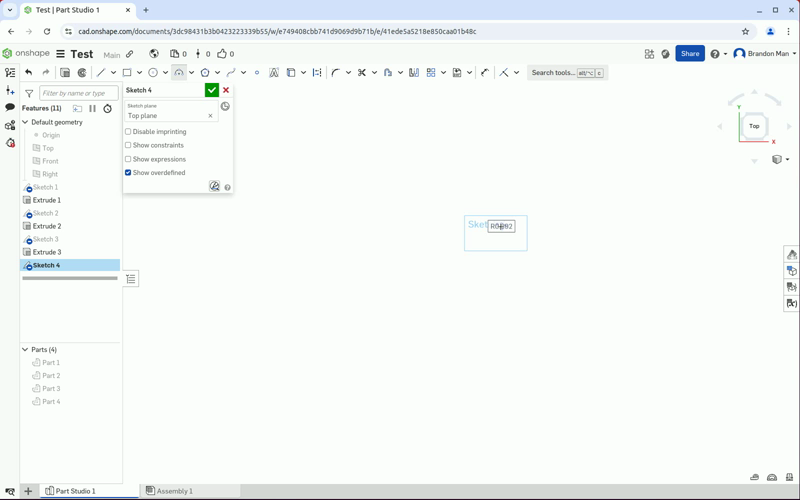
key(esc)
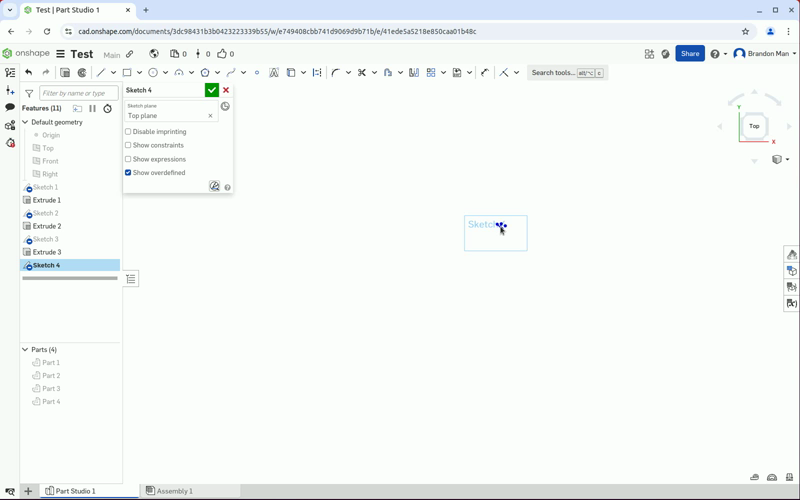
key(l)
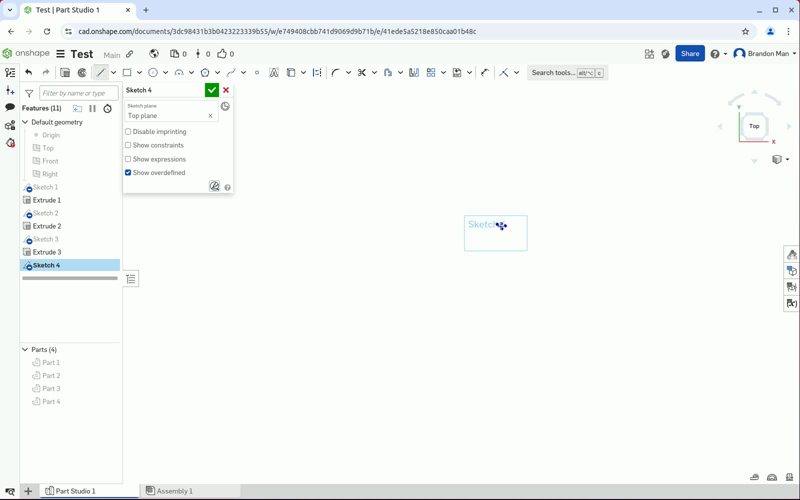
mouse_move(501, 223)
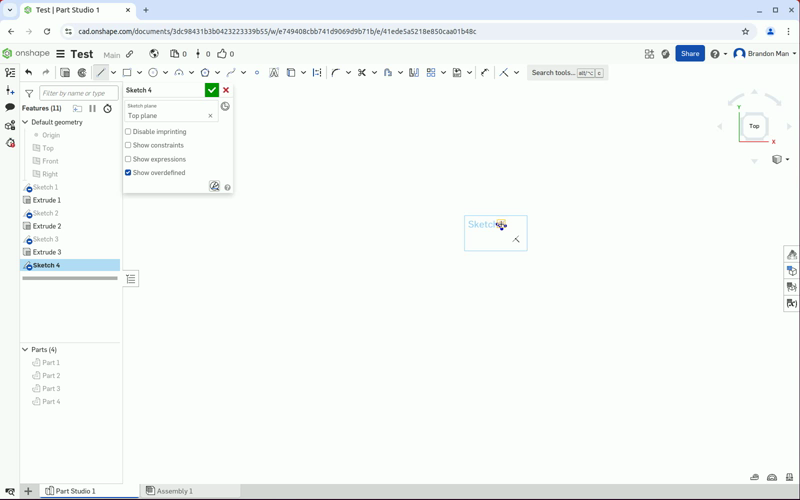
scroll(6)
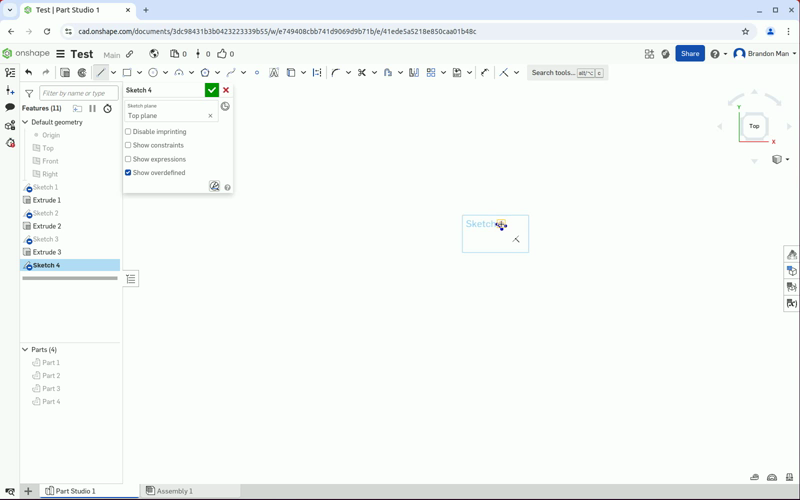
scroll(6)
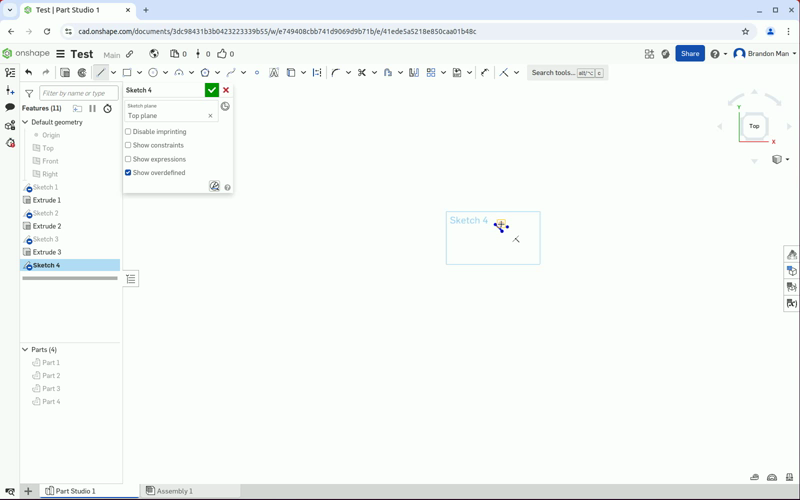
scroll(6)
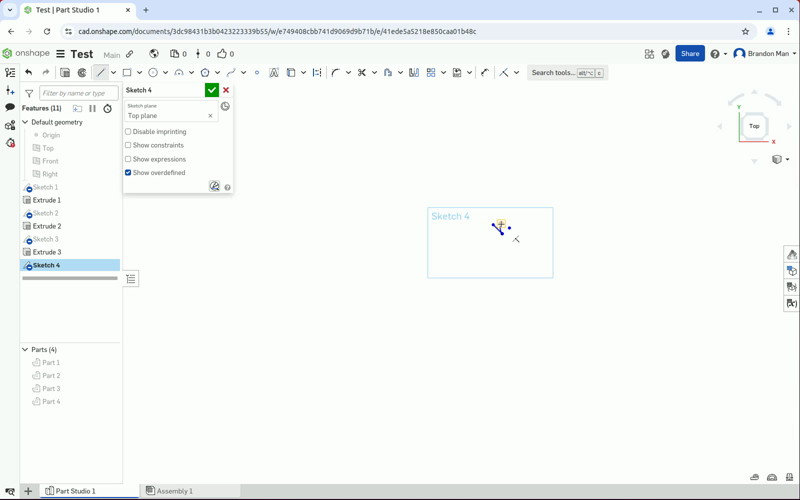
scroll(6)
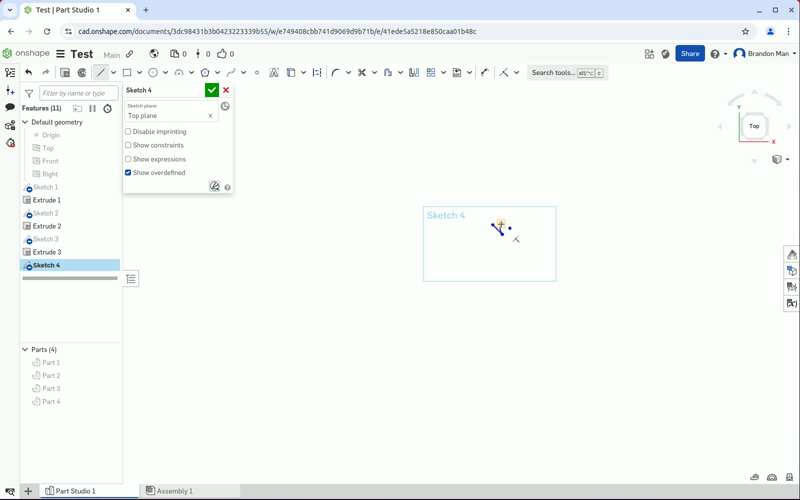
scroll(6)
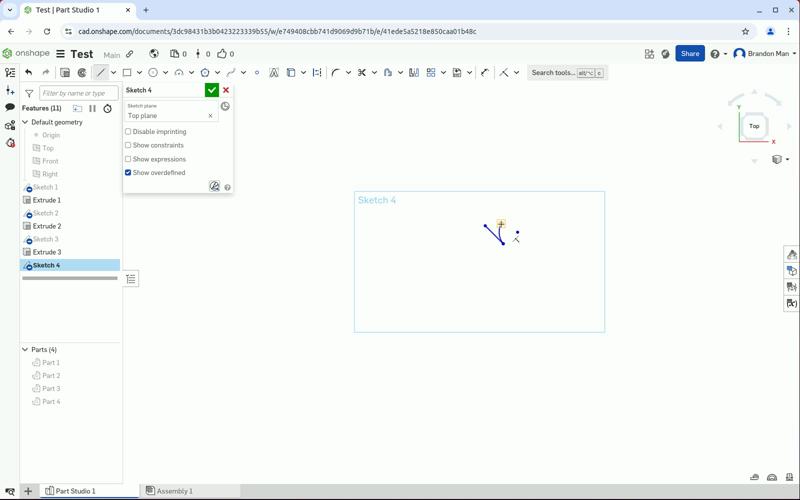
scroll(6)
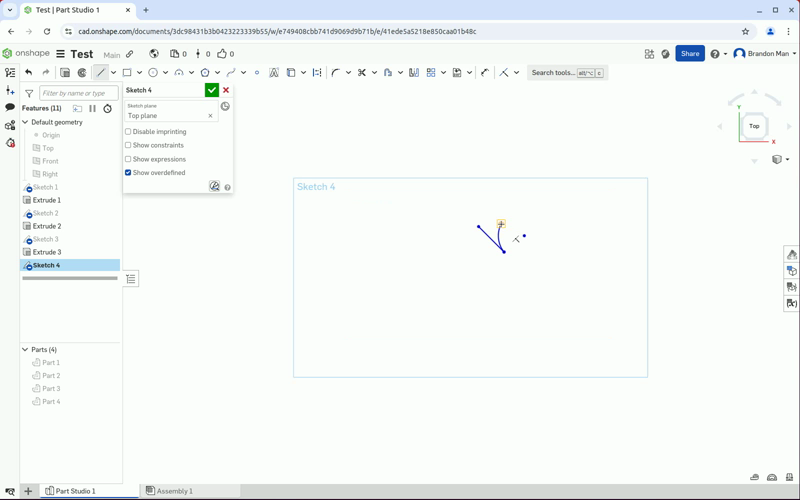
scroll(6)
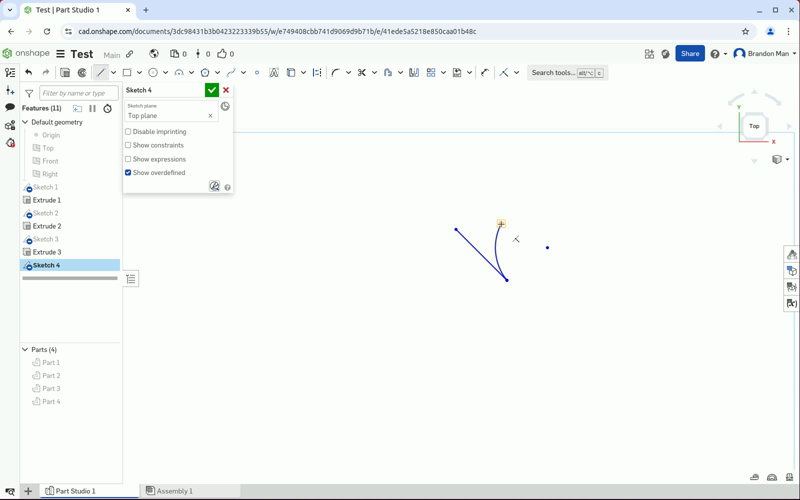
click(501, 223)
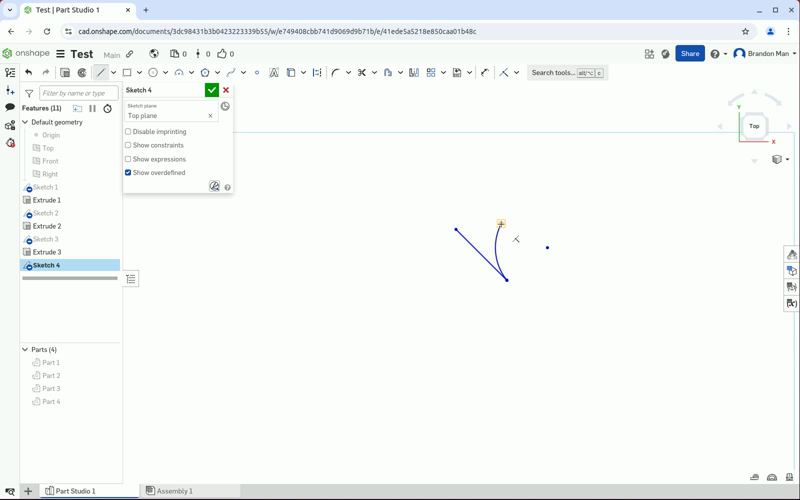
scroll(-6)
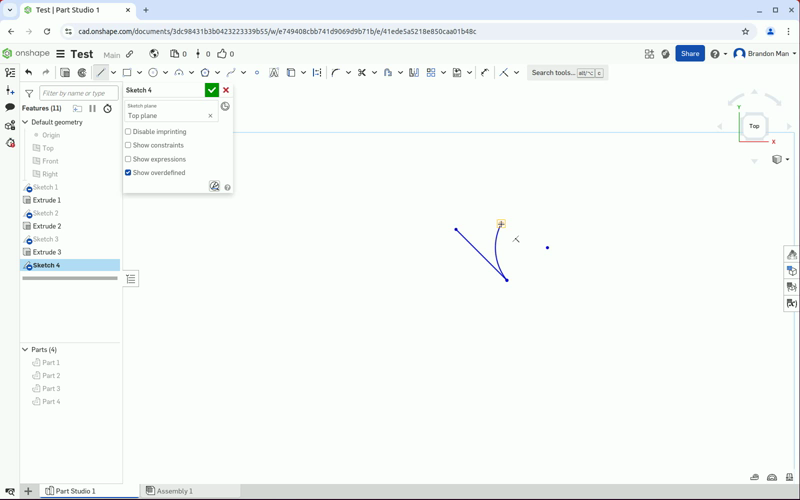
scroll(-6)
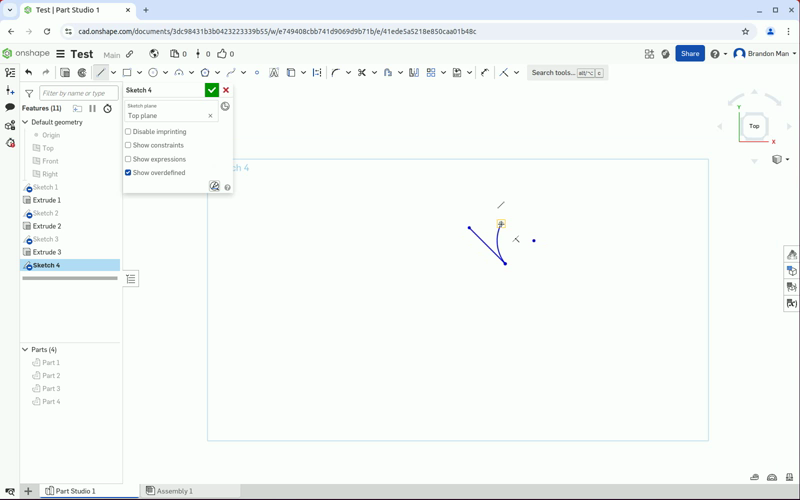
scroll(-6)
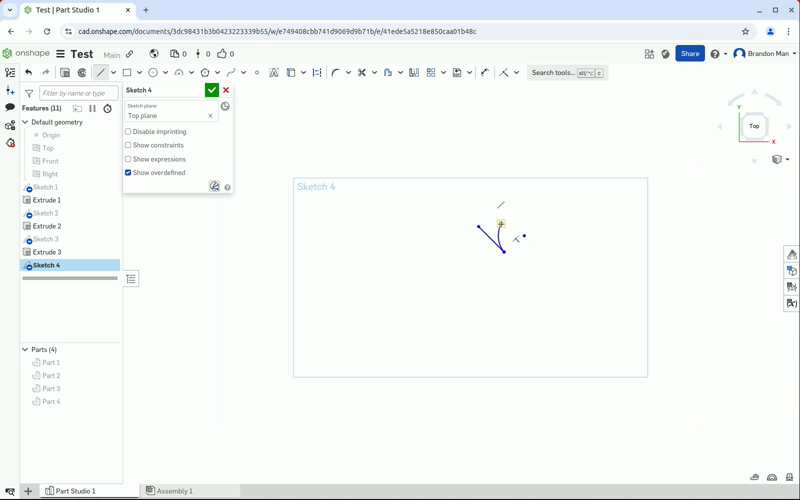
scroll(-6)
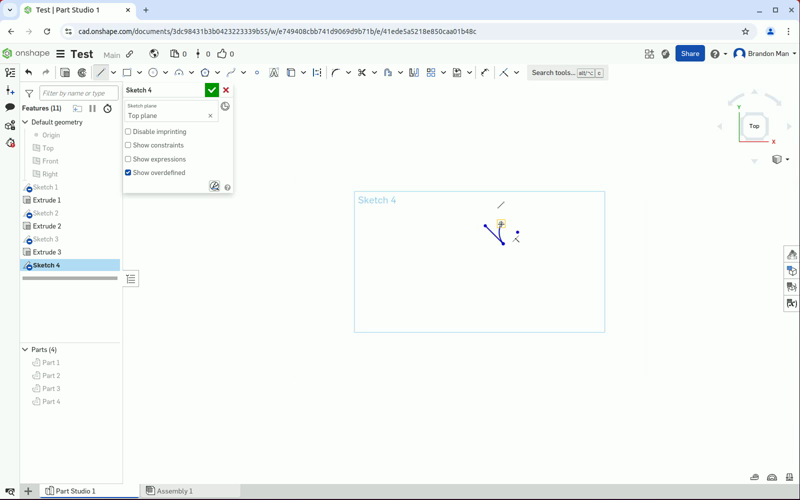
scroll(-6)
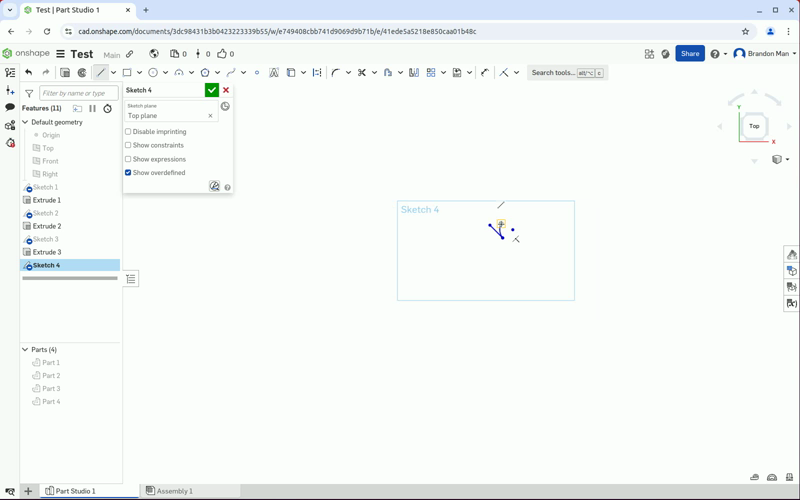
scroll(-6)
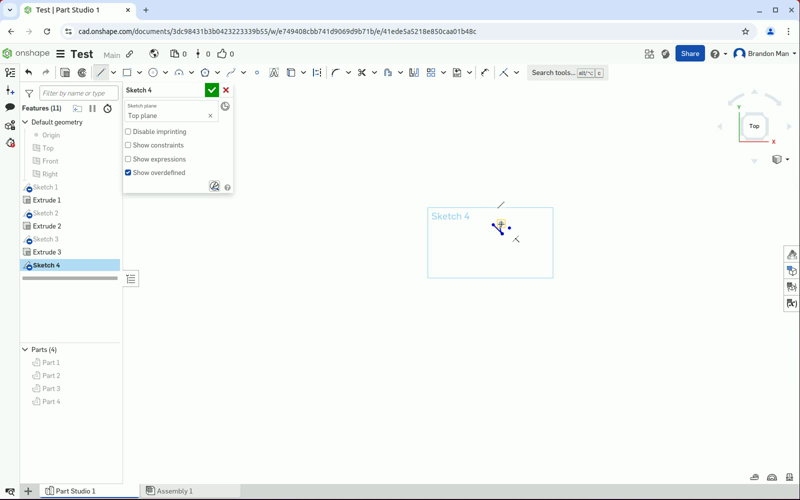
scroll(-6)
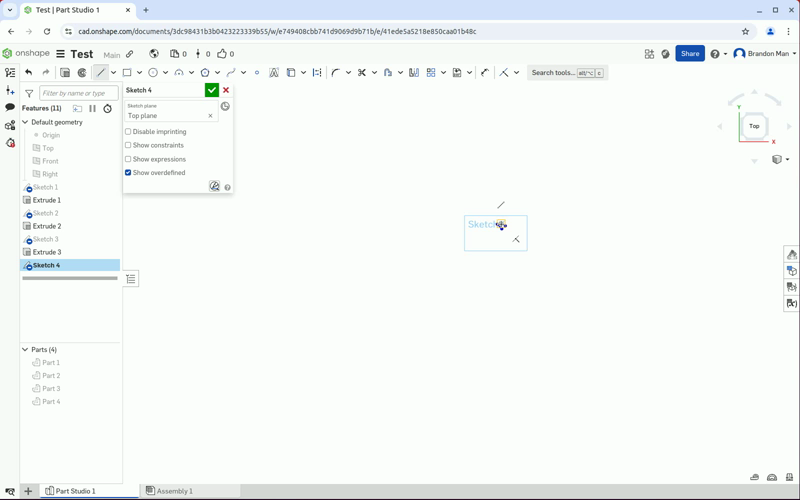
key_down(shift)
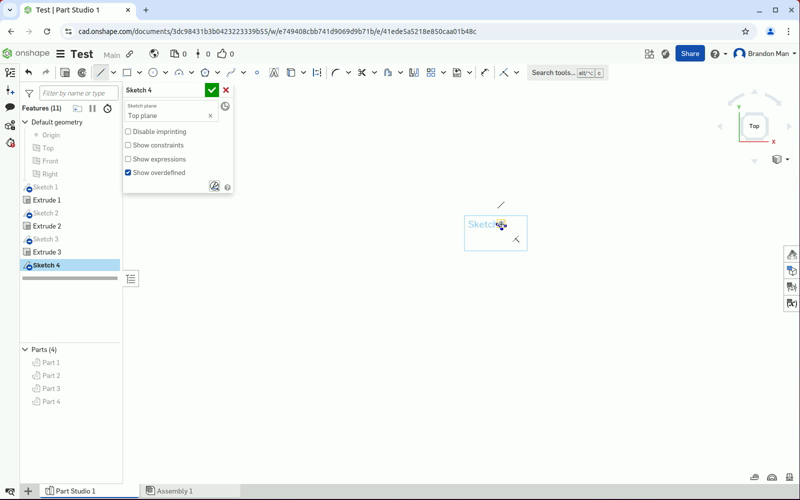
mouse_move(531, 223)
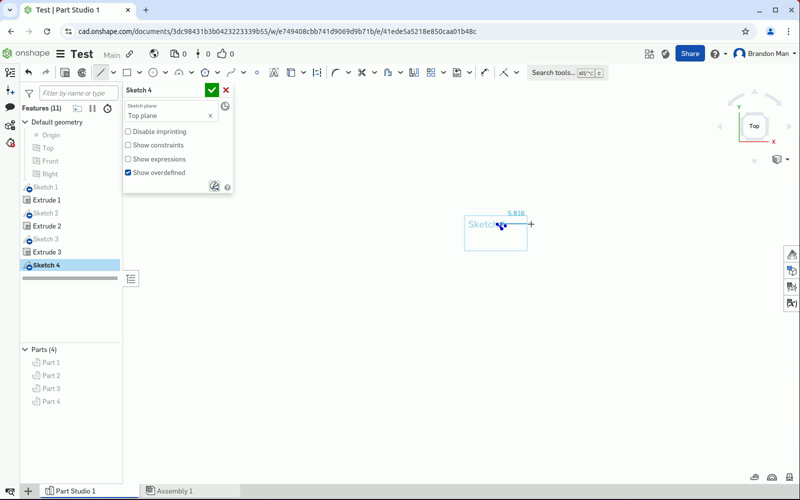
mouse_move(501, 215)
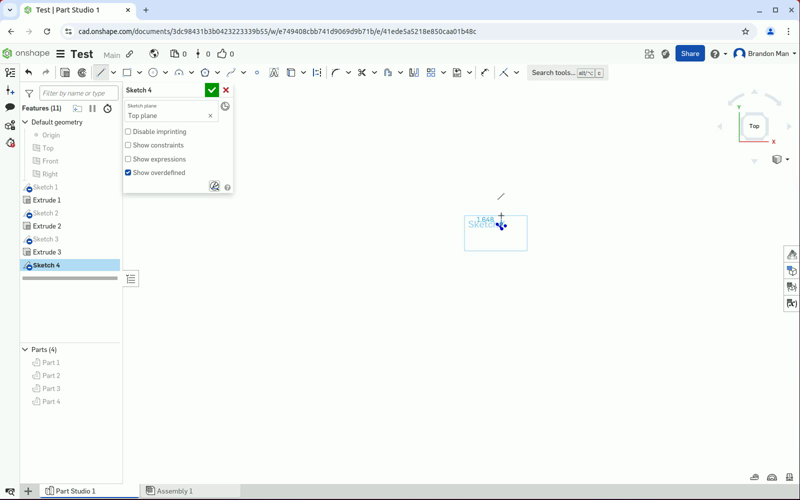
click(501, 215)
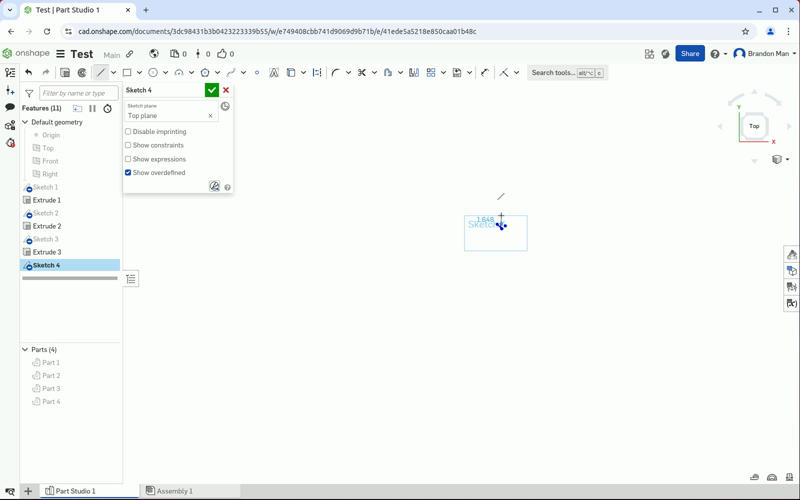
key_up(shift)
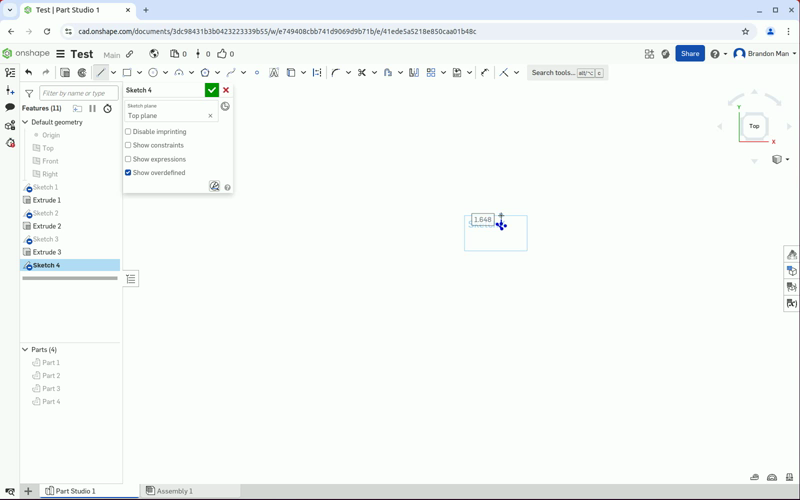
mouse_move(531, 215)
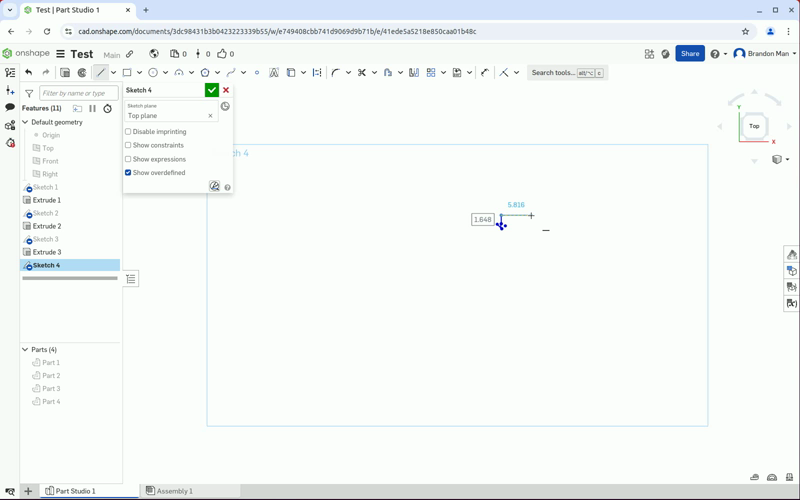
key_down(shift)
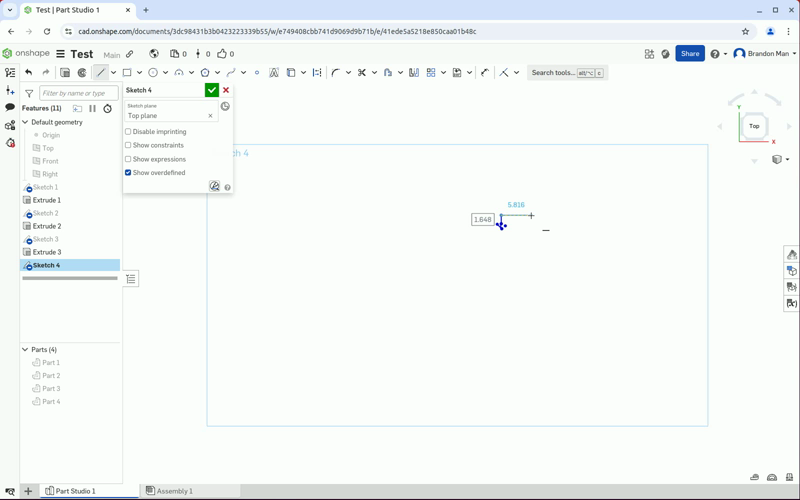
mouse_move(497, 224)
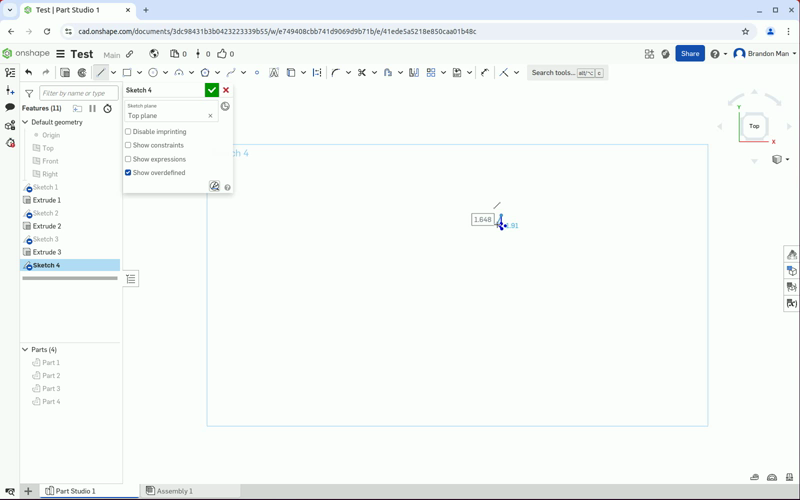
scroll(6)
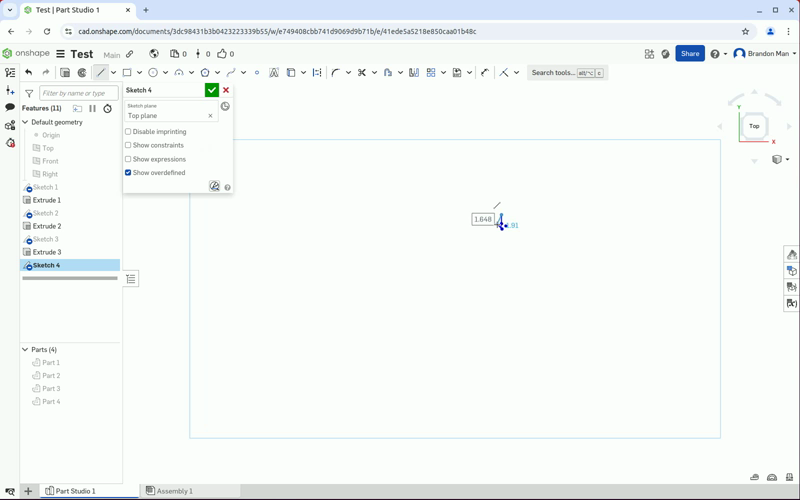
scroll(6)
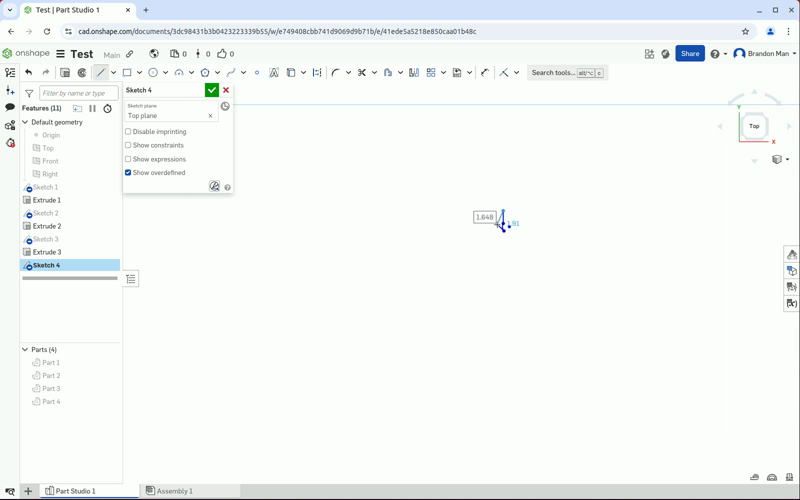
scroll(6)
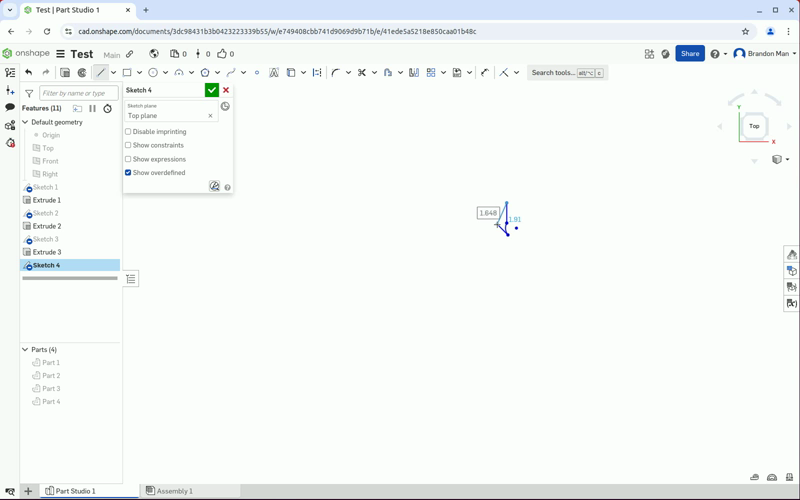
scroll(6)
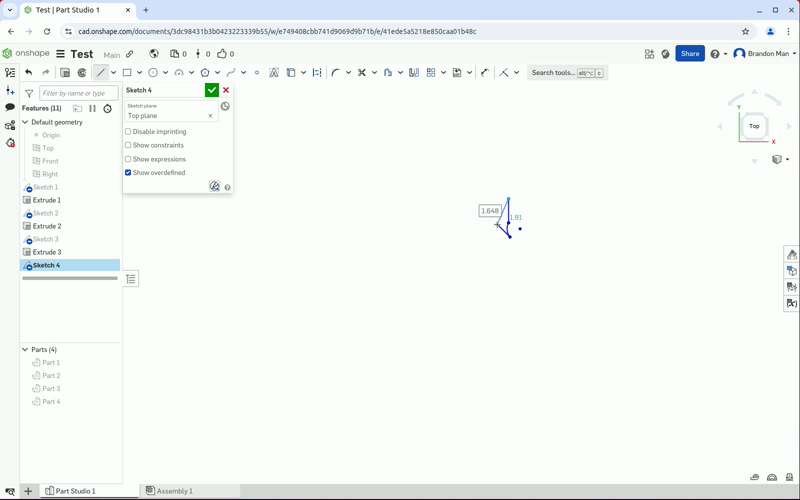
scroll(6)
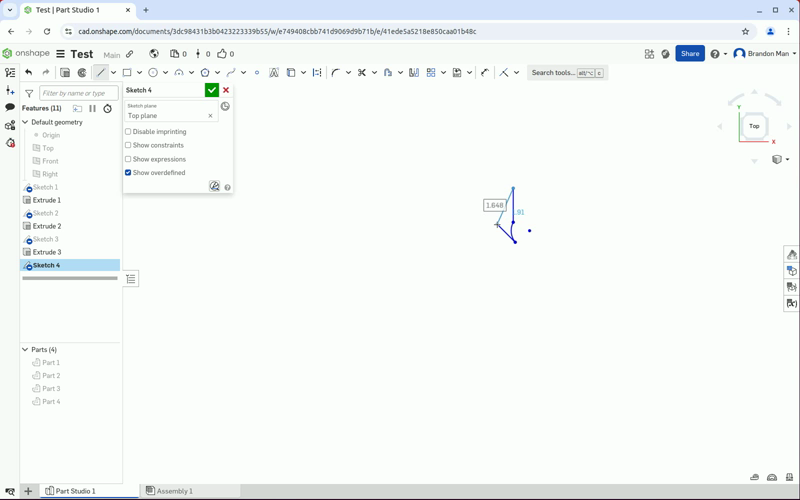
scroll(6)
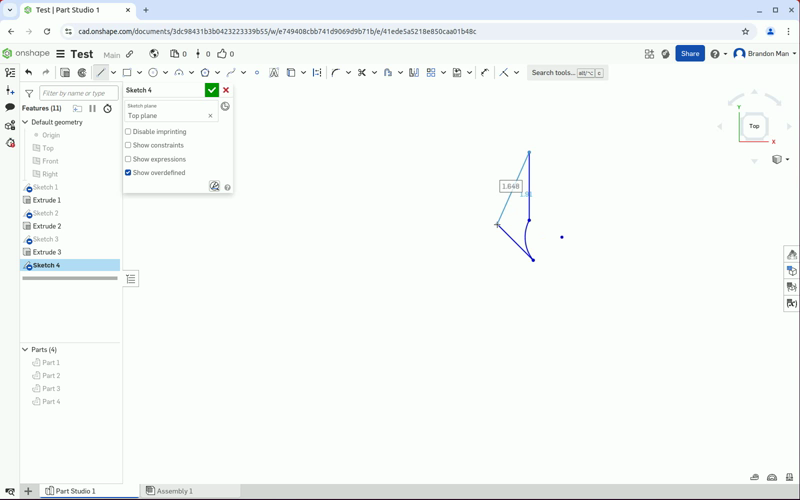
scroll(6)
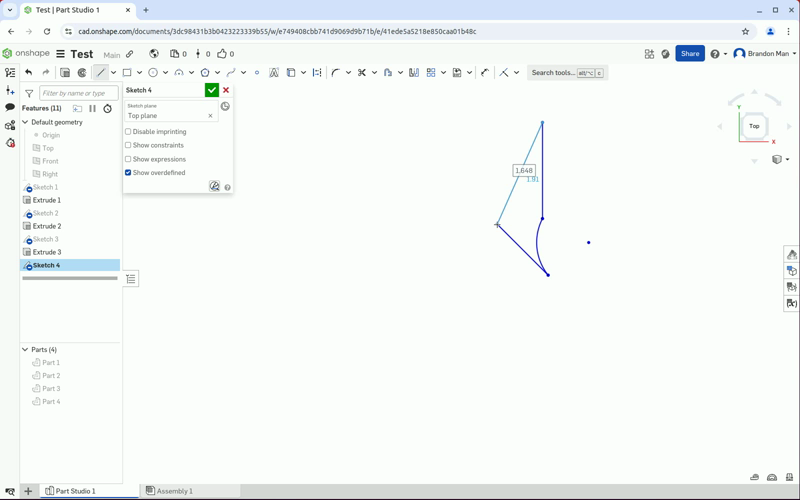
key_up(shift)
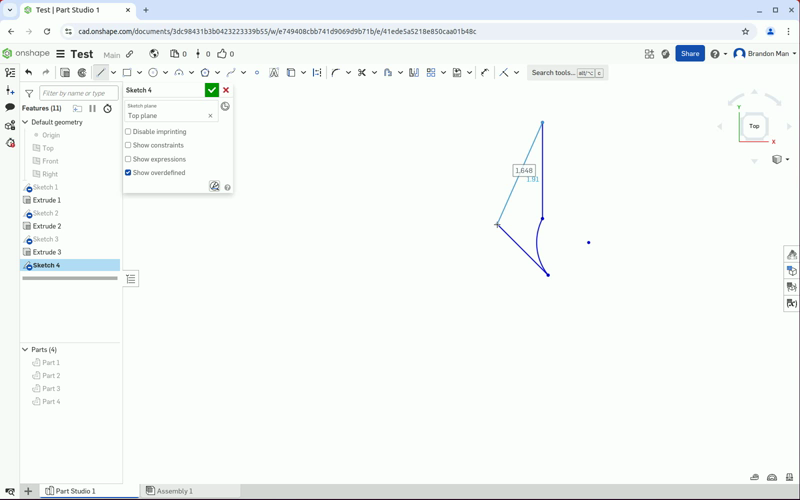
click(497, 224)
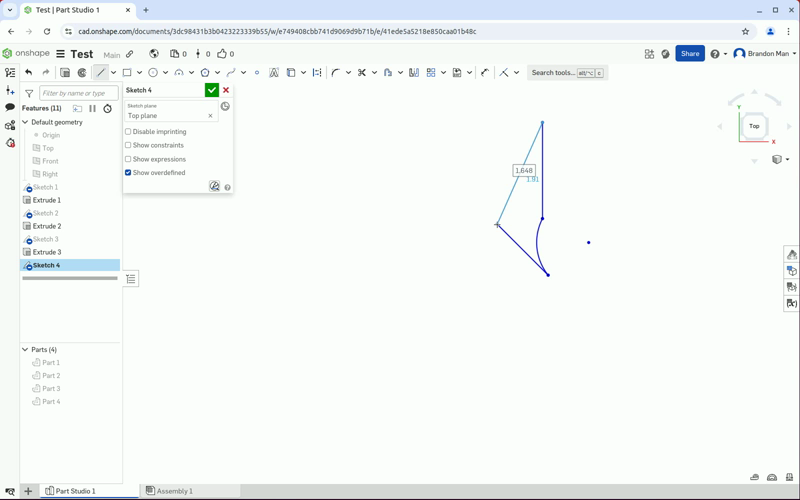
scroll(-6)
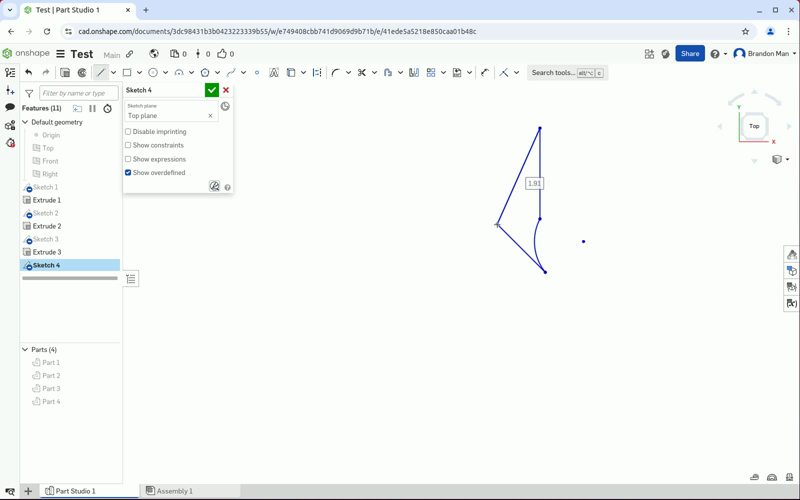
scroll(-6)
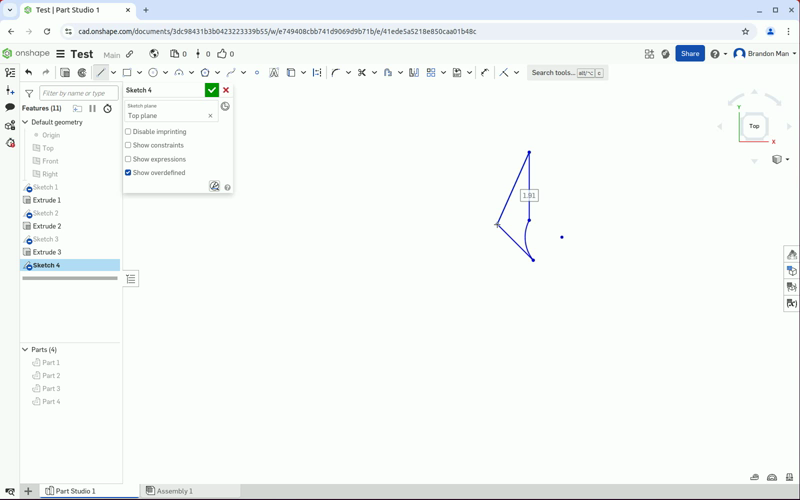
scroll(-6)
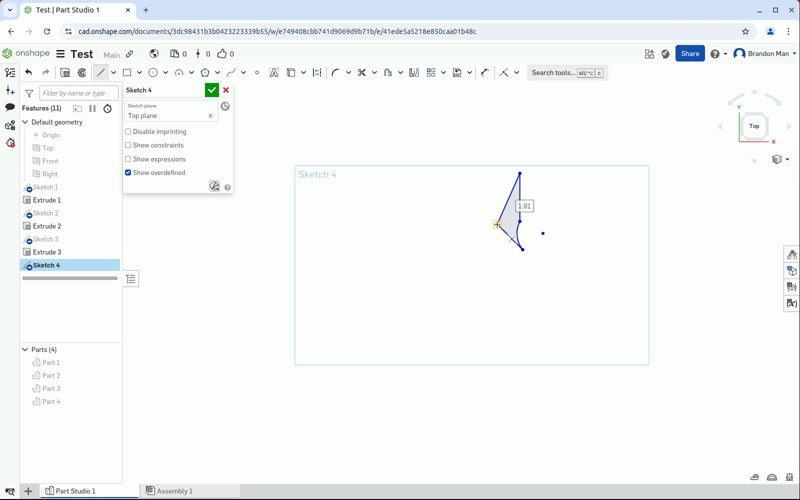
scroll(-6)
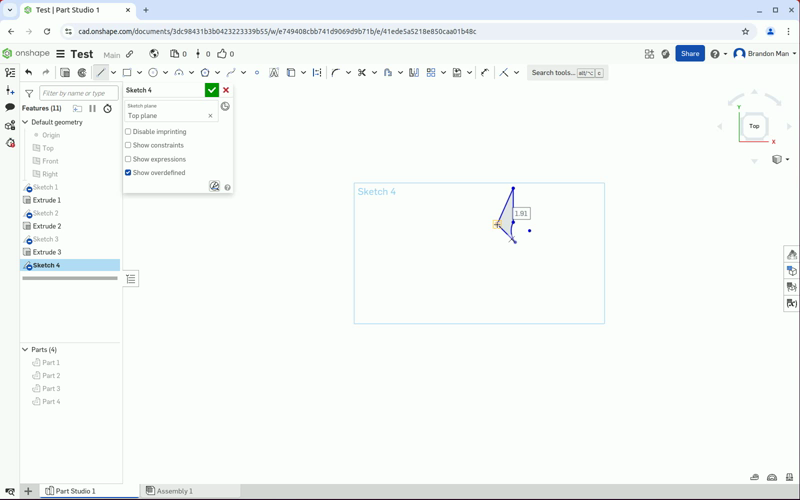
scroll(-6)
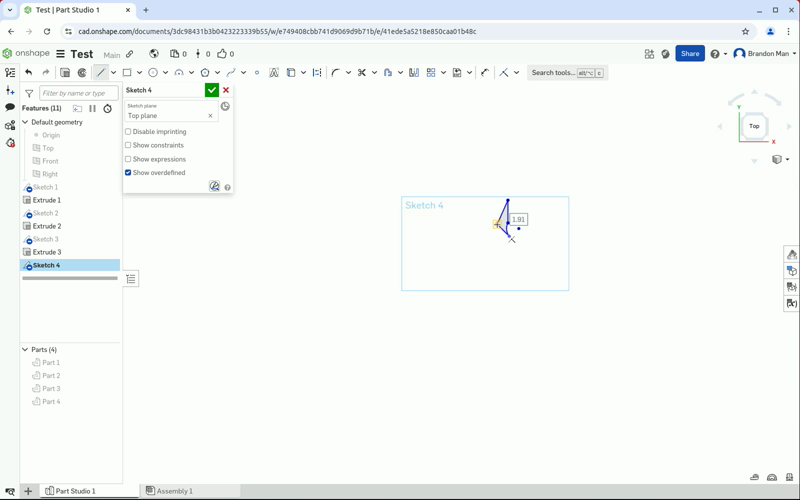
scroll(-6)
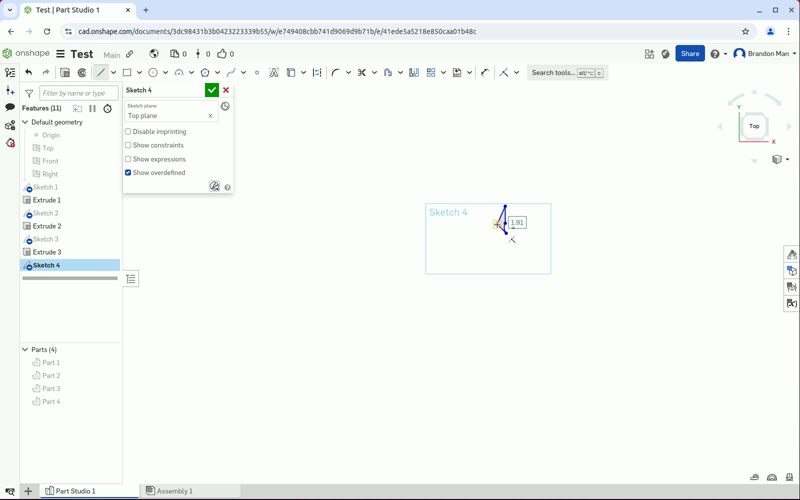
scroll(-6)
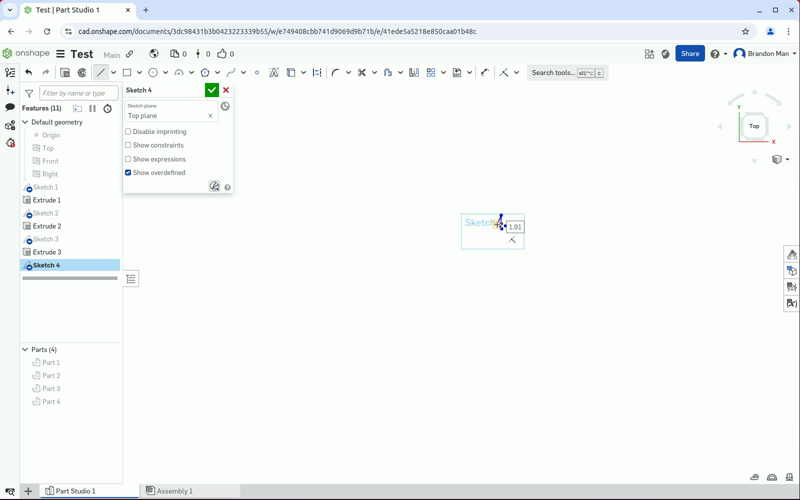
key(esc)
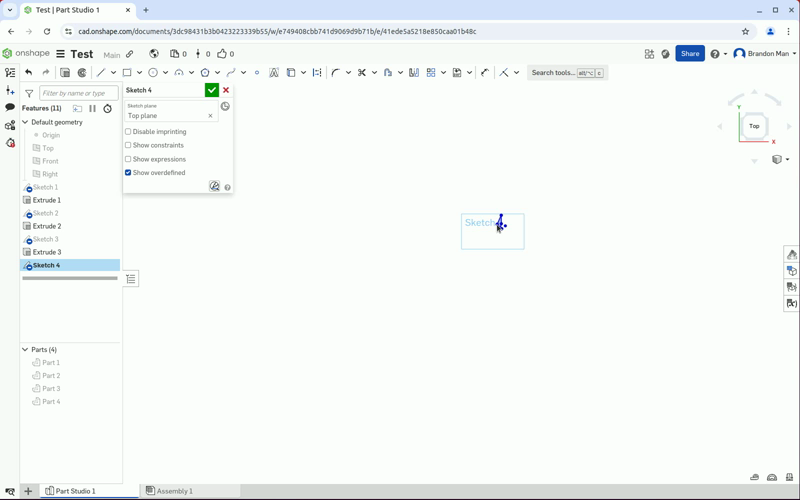
key(c)
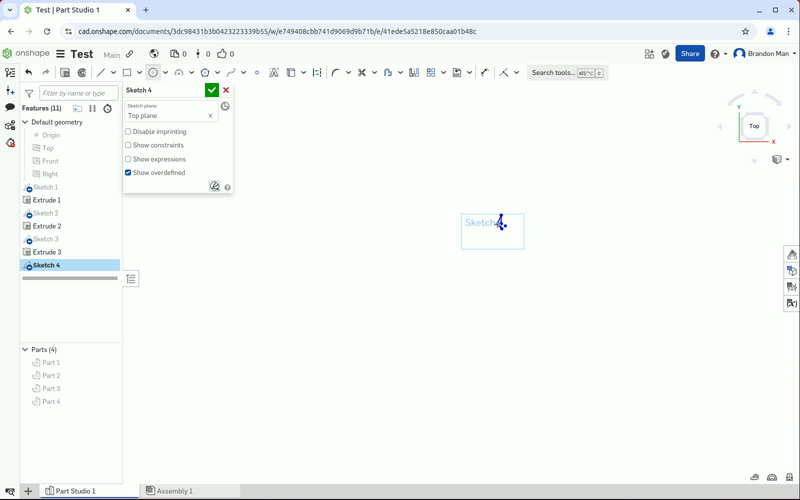
key_down(shift)
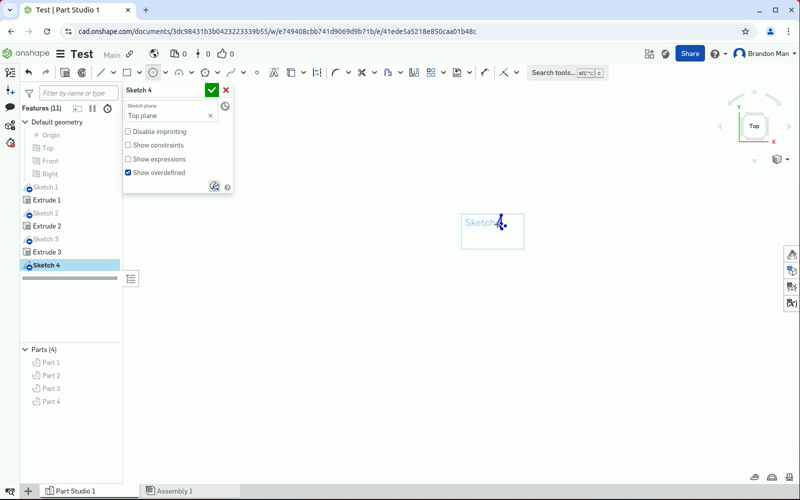
mouse_move(498, 224)
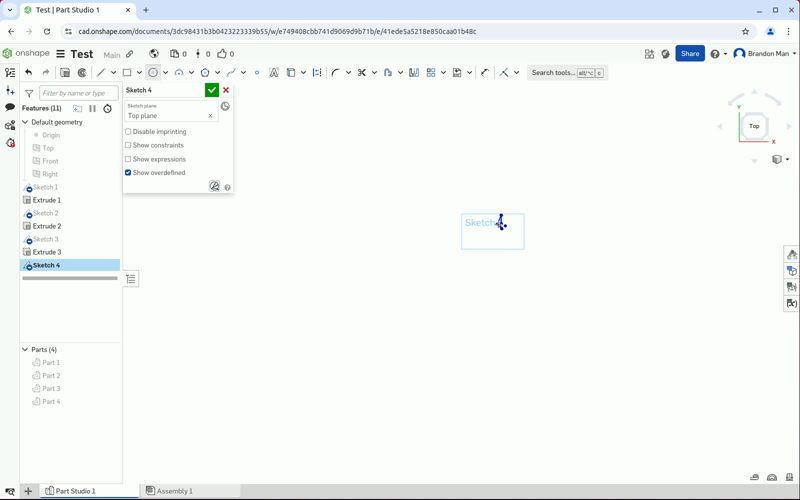
scroll(6)
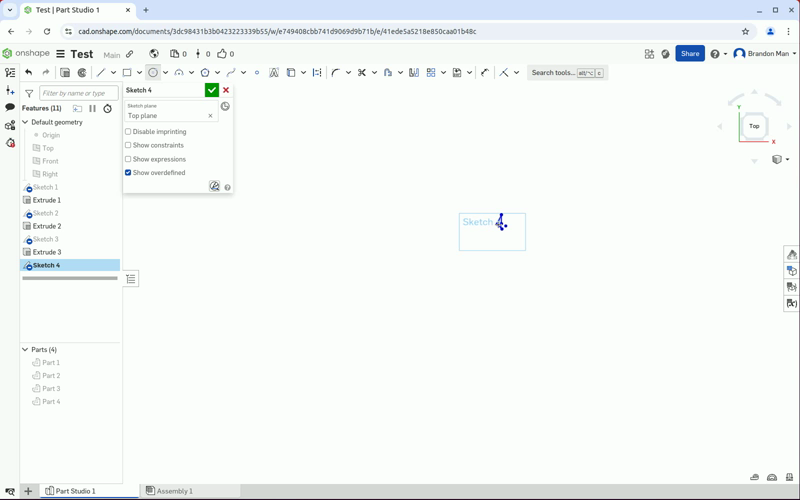
scroll(6)
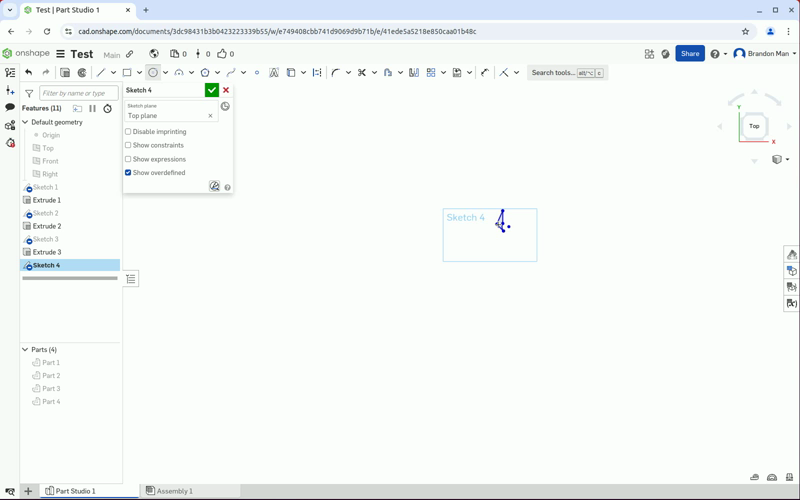
scroll(6)
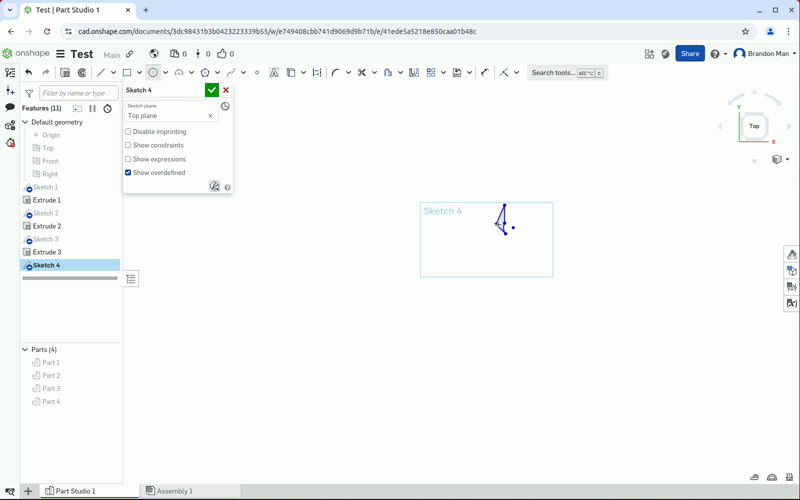
scroll(6)
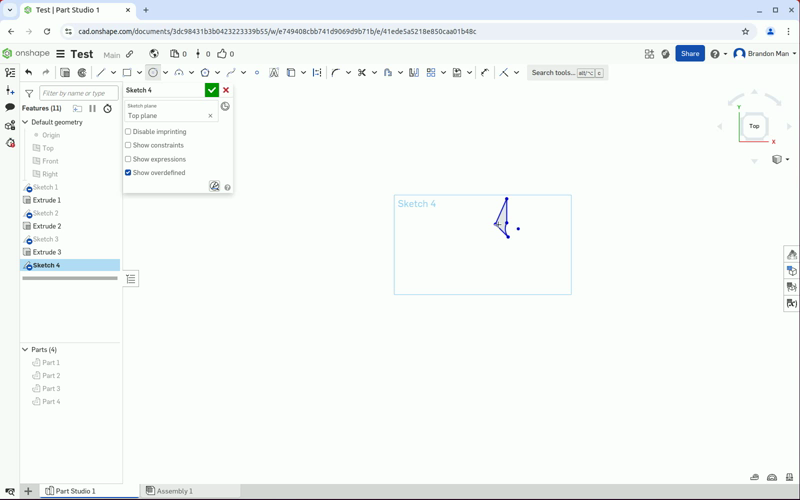
scroll(6)
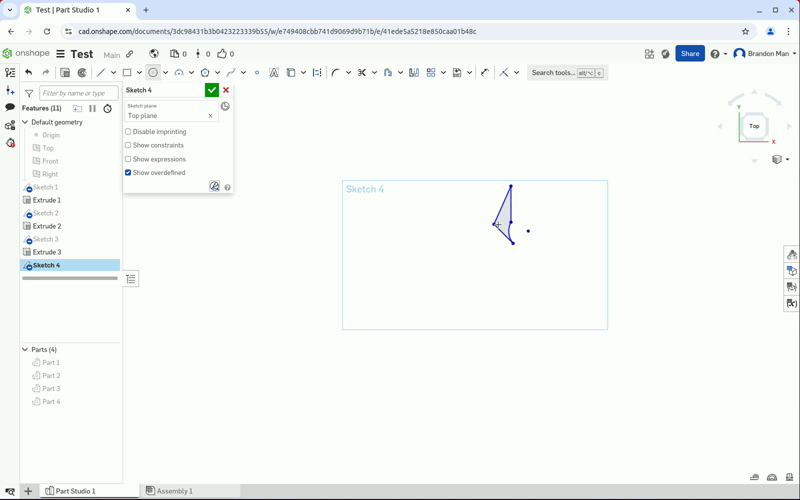
scroll(6)
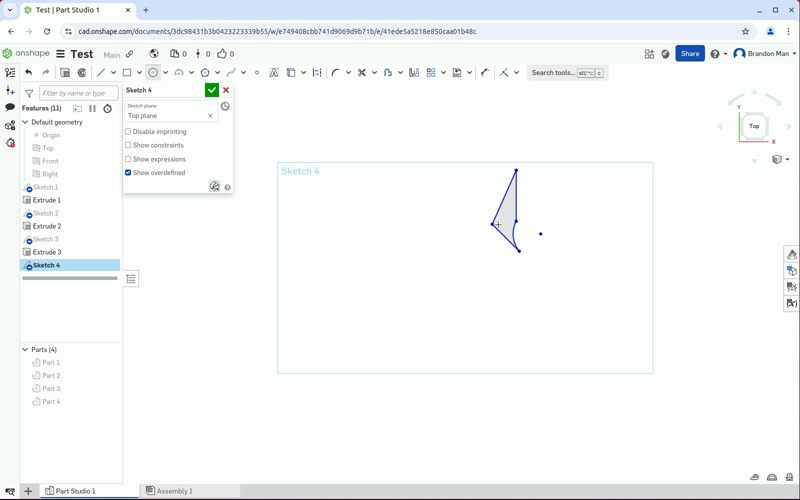
scroll(6)
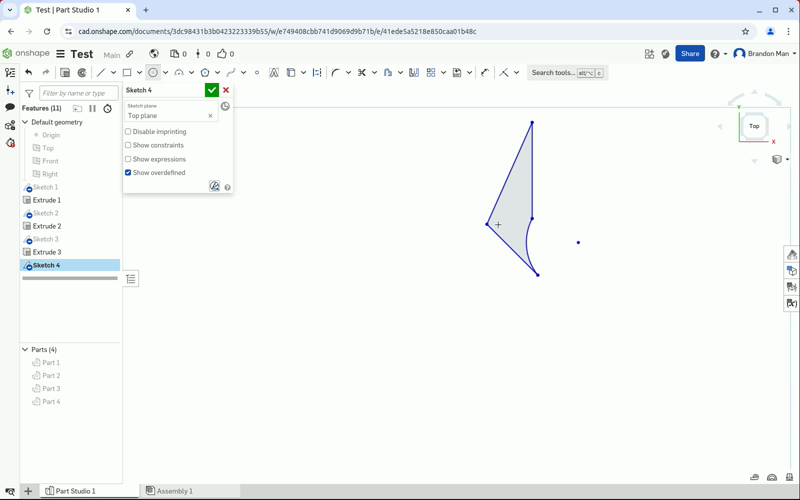
click(498, 224)
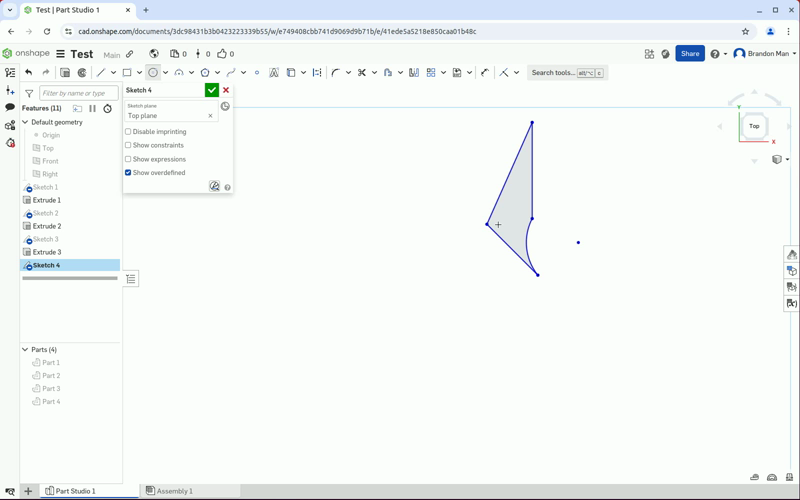
scroll(-6)
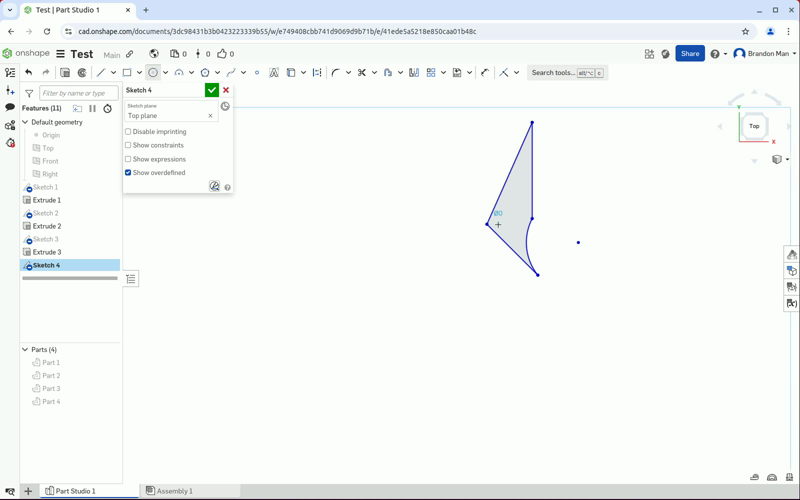
scroll(-6)
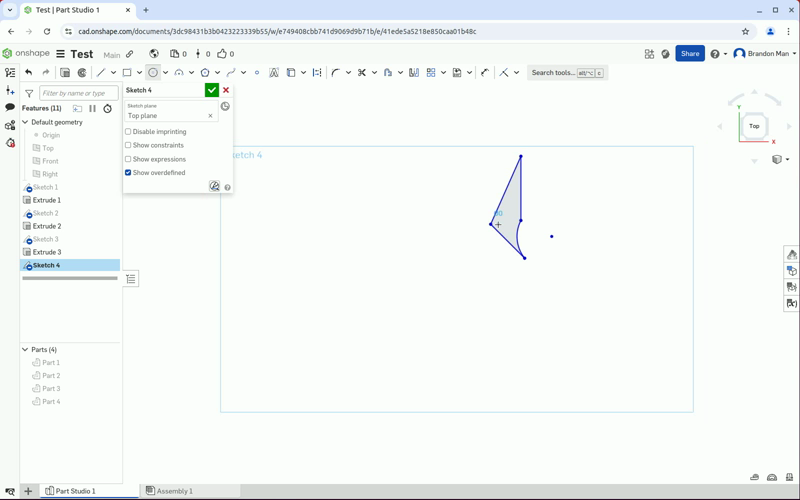
scroll(-6)
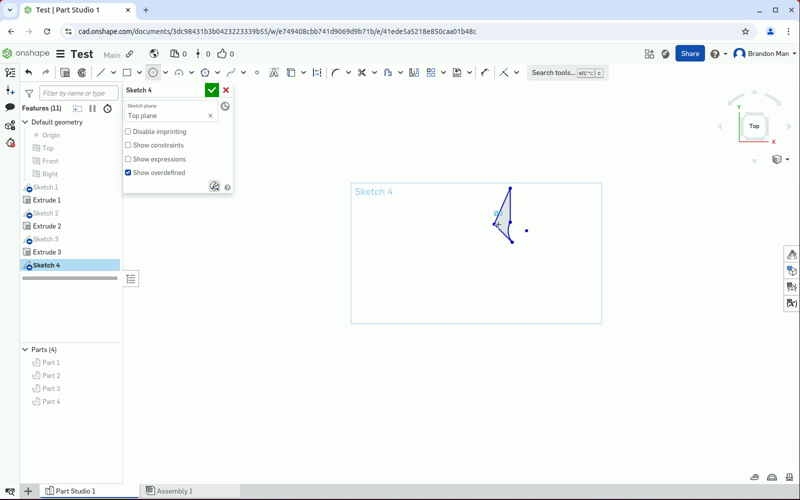
scroll(-6)
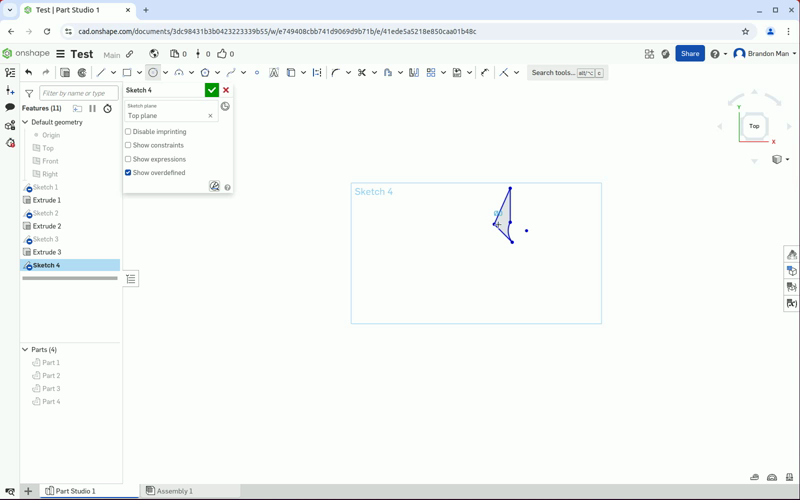
scroll(-6)
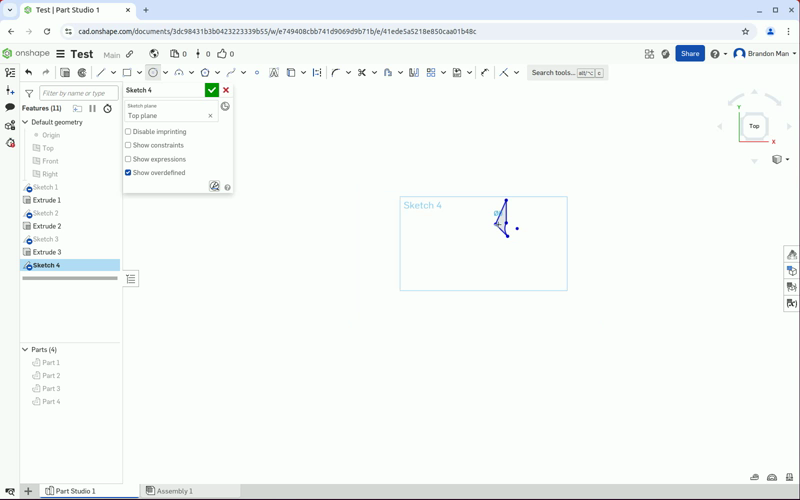
scroll(-6)
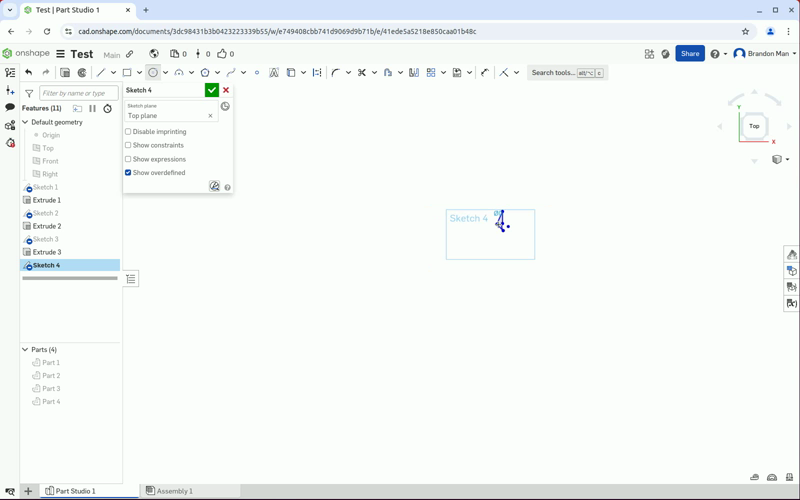
scroll(-6)
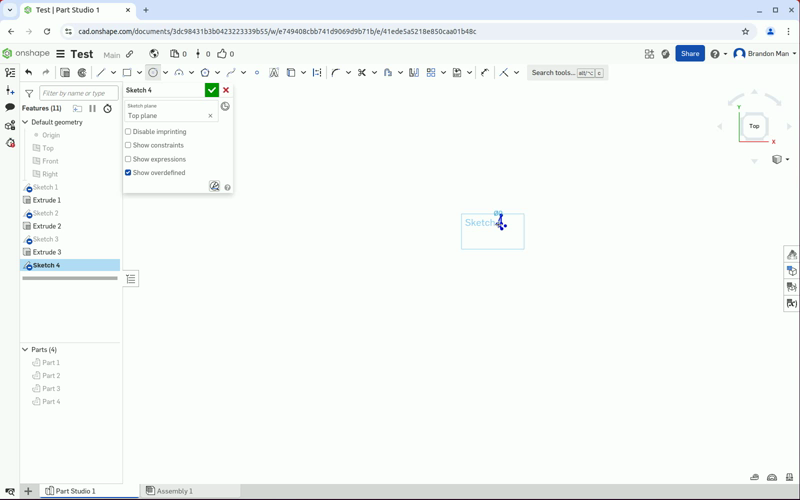
key_up(shift)
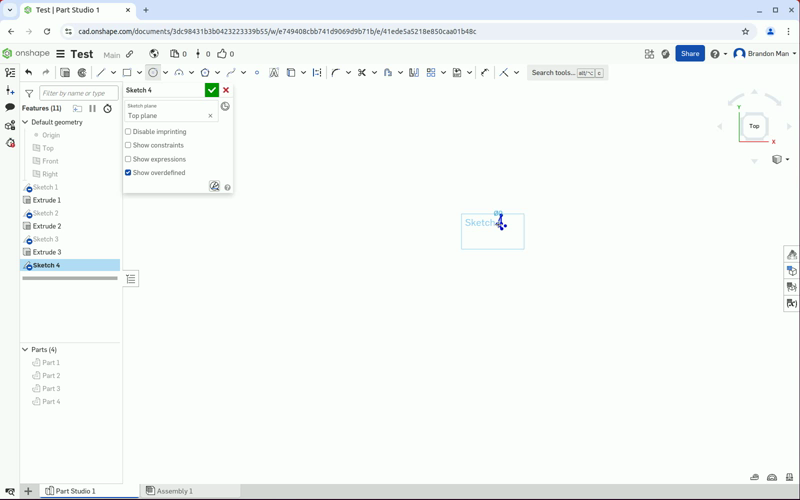
mouse_move(498, 224)
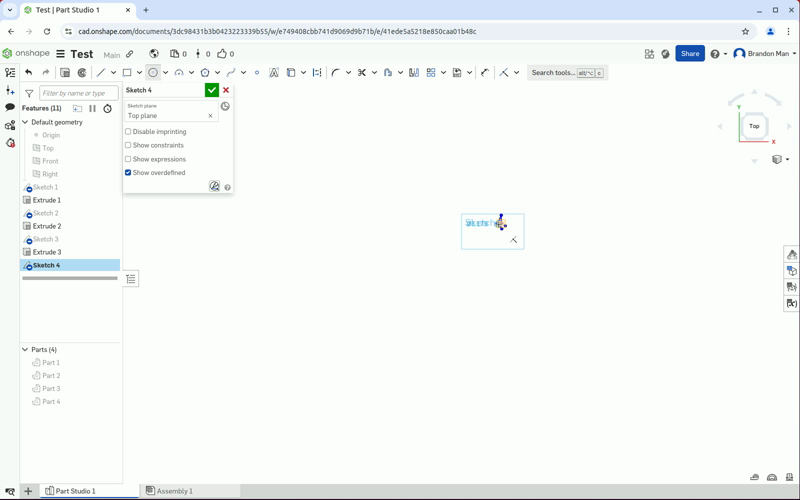
scroll(6)
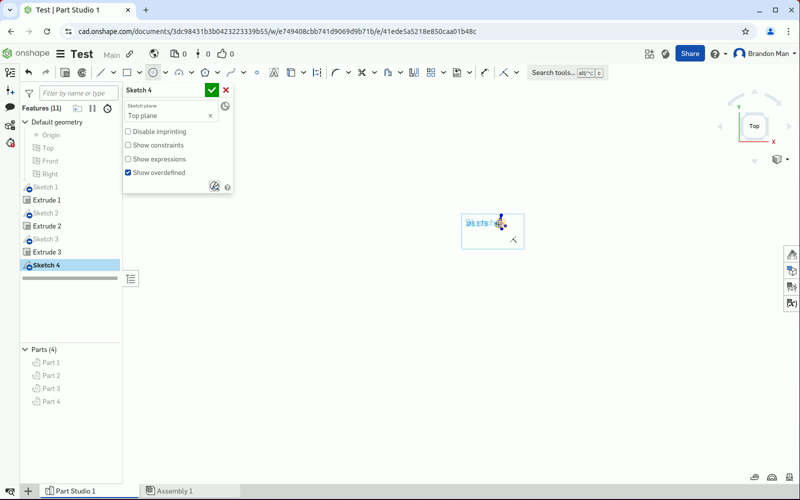
scroll(6)
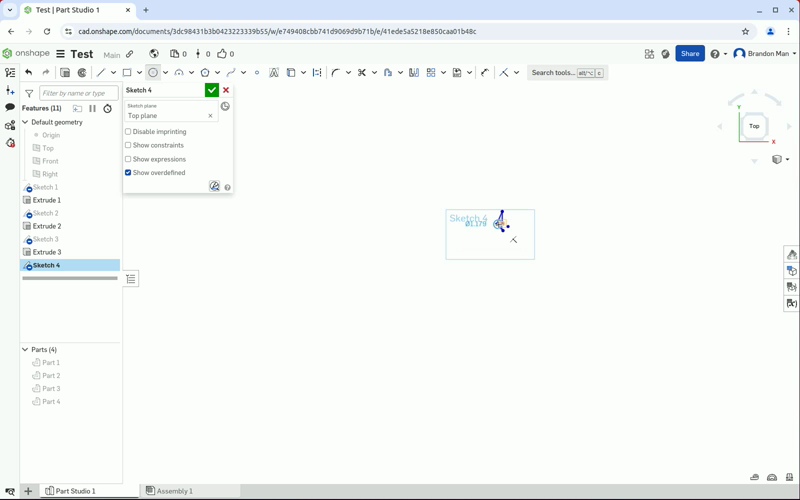
scroll(6)
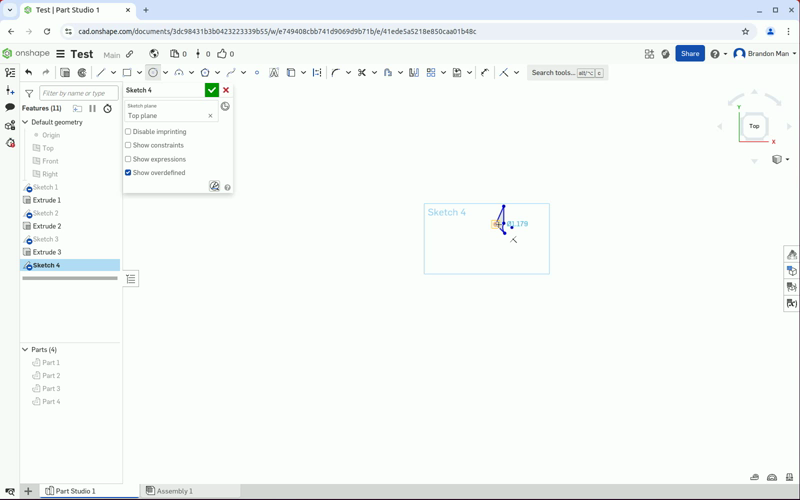
scroll(6)
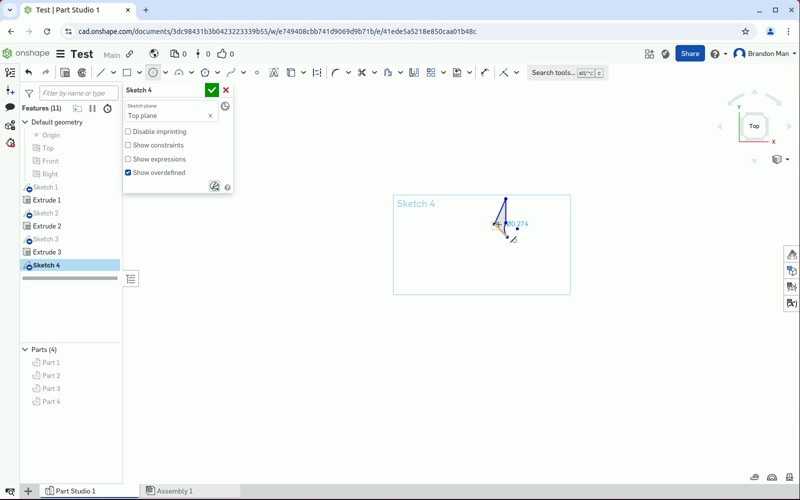
scroll(6)
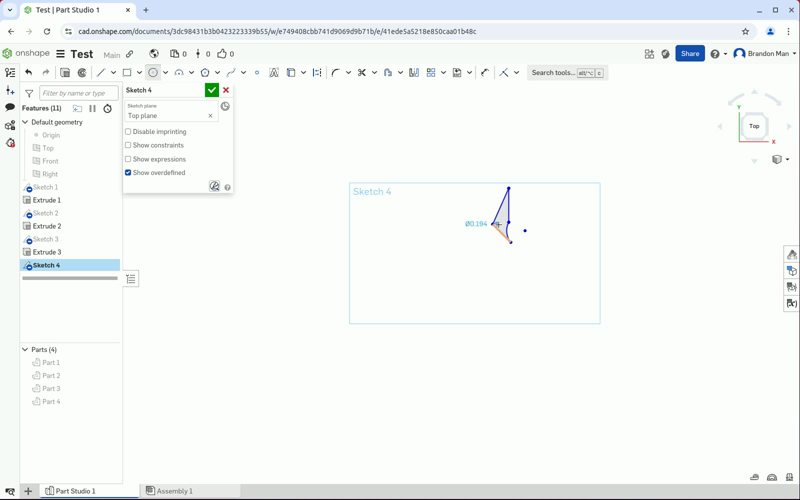
scroll(6)
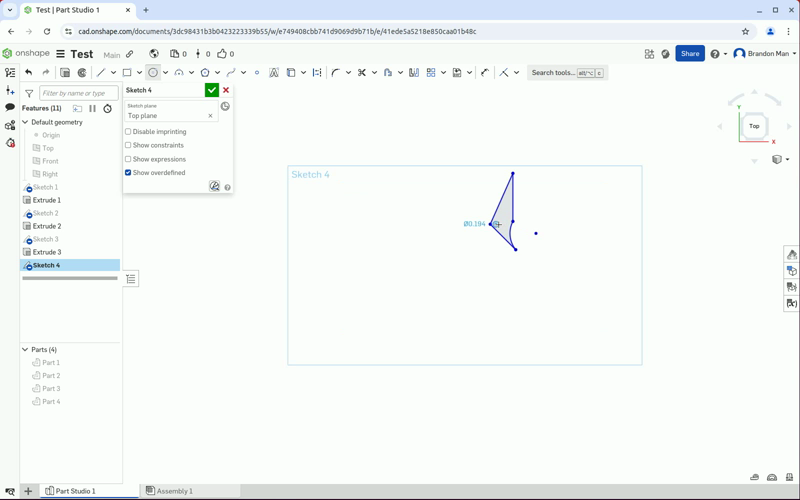
scroll(6)
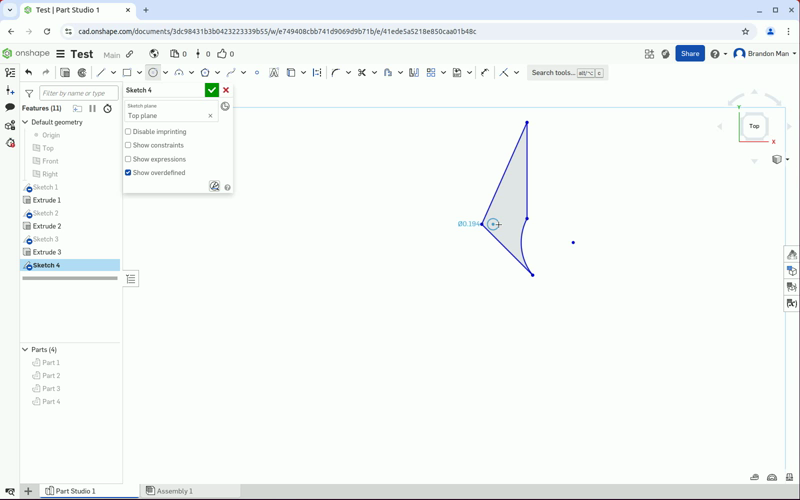
click(498, 224)
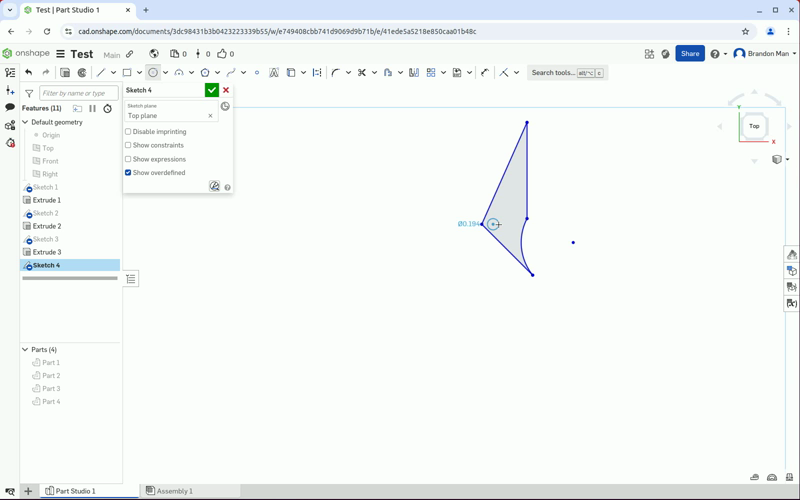
scroll(-6)
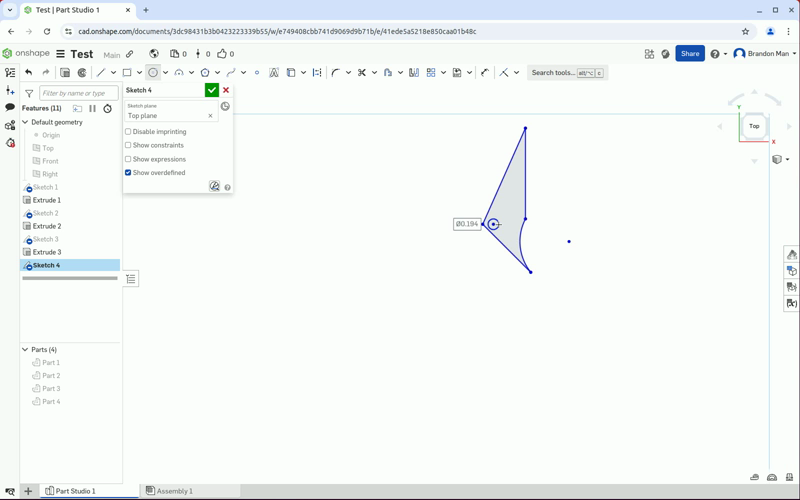
scroll(-6)
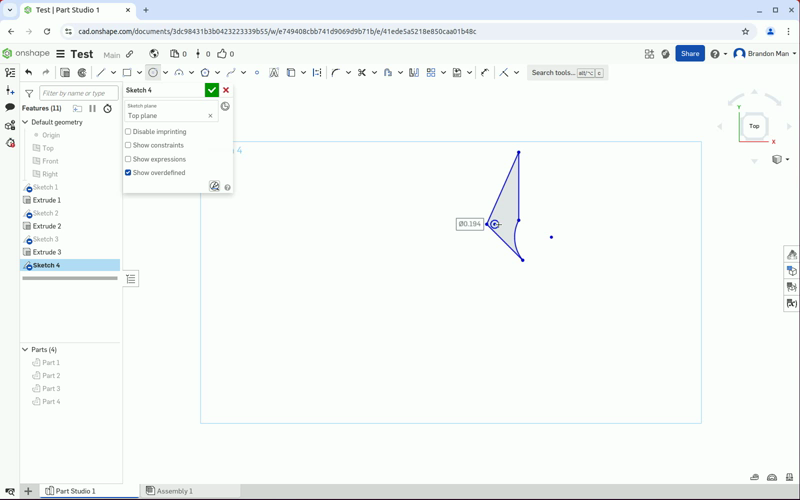
scroll(-6)
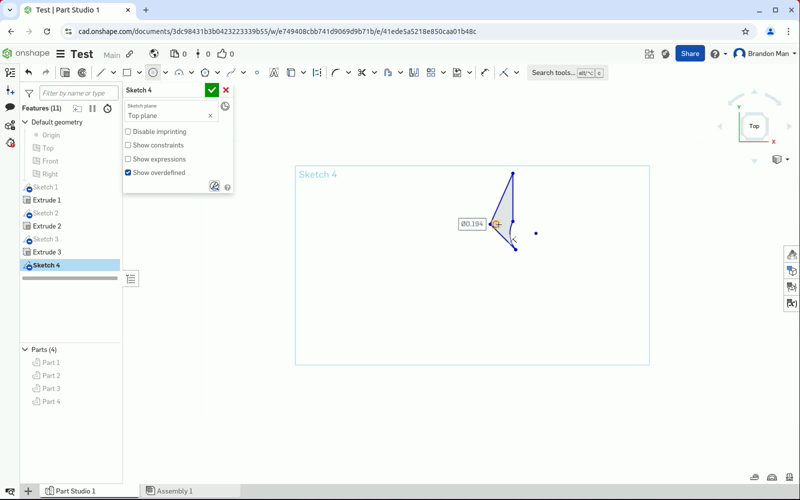
scroll(-6)
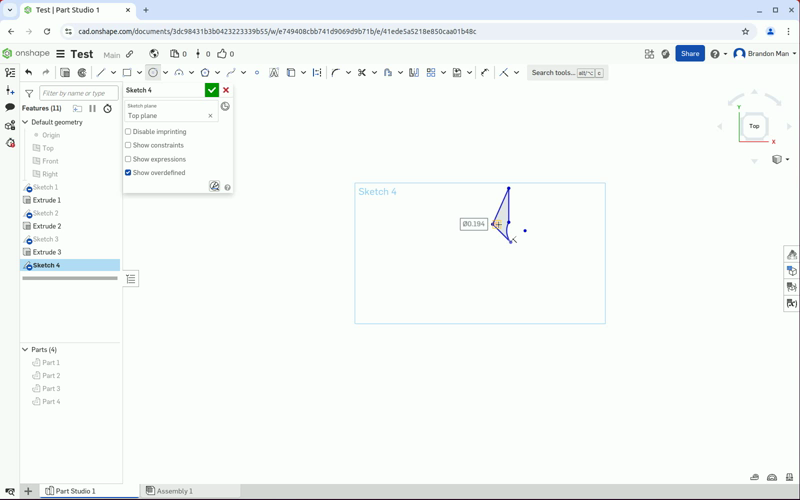
scroll(-6)
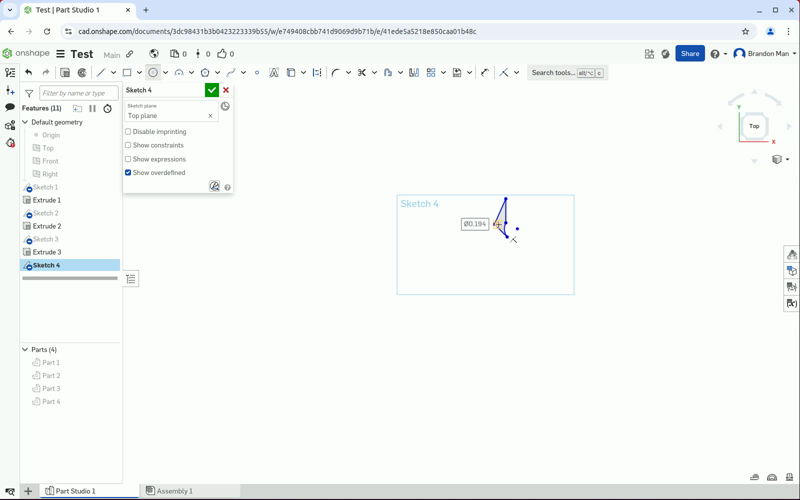
scroll(-6)
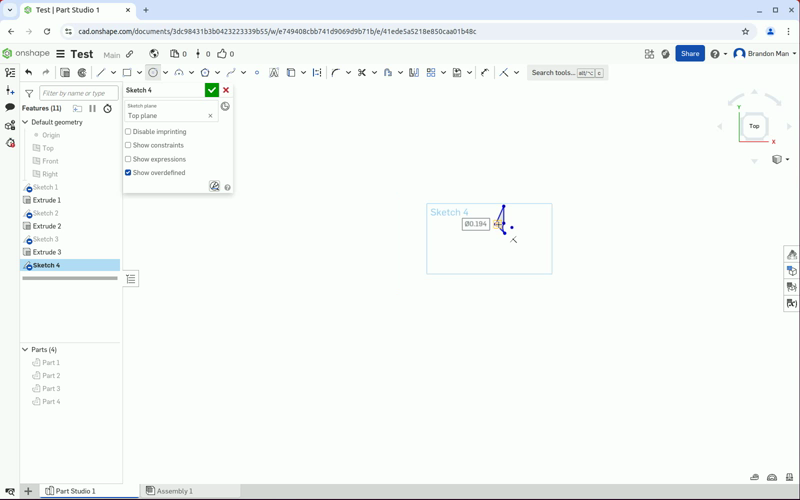
scroll(-6)
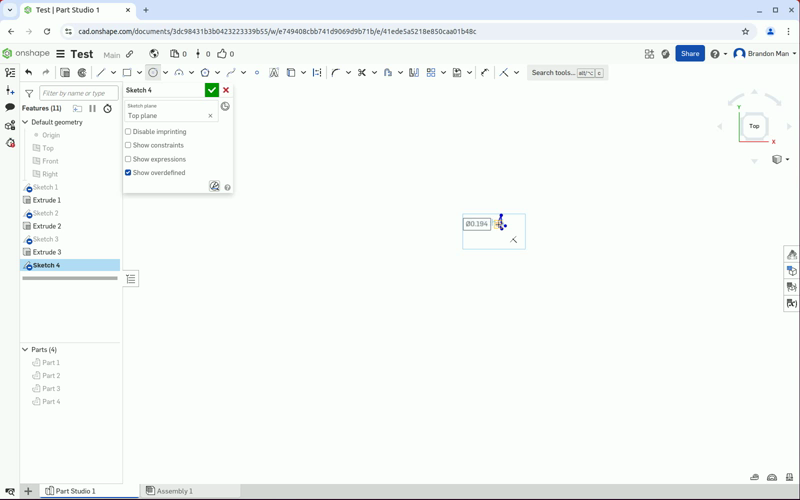
key(esc)
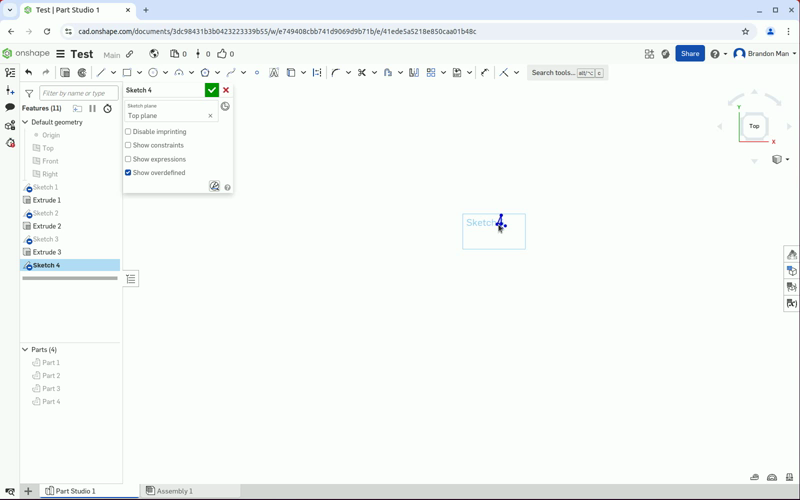
mouse_move(499, 219)
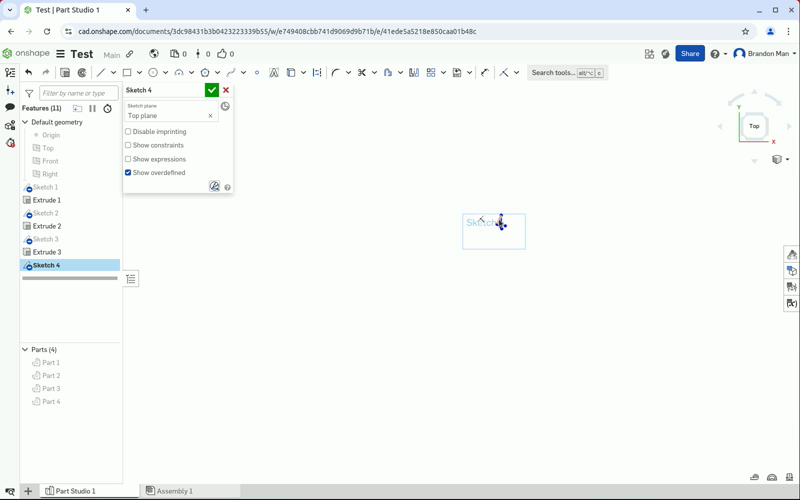
scroll(6)
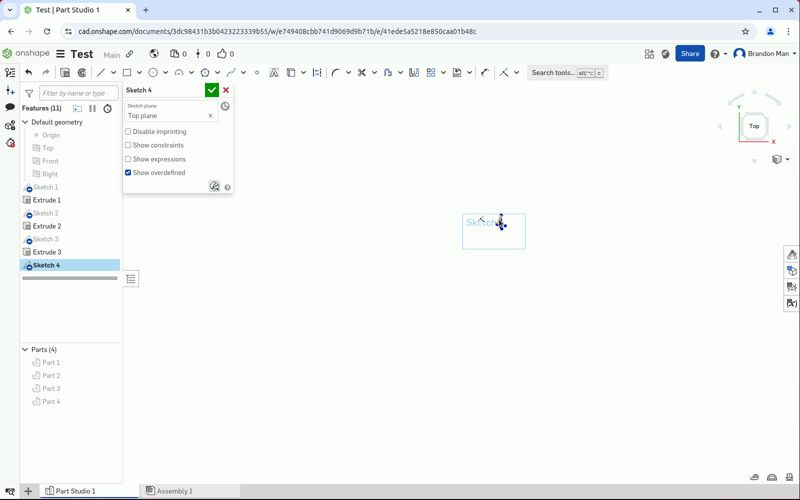
scroll(6)
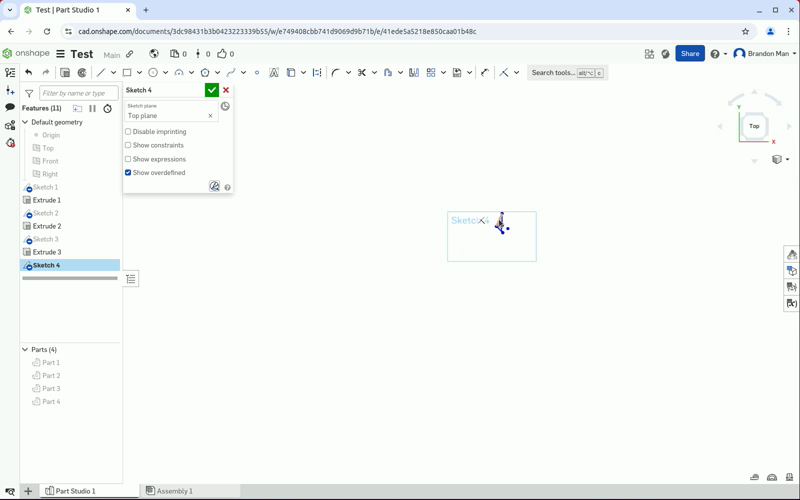
scroll(6)
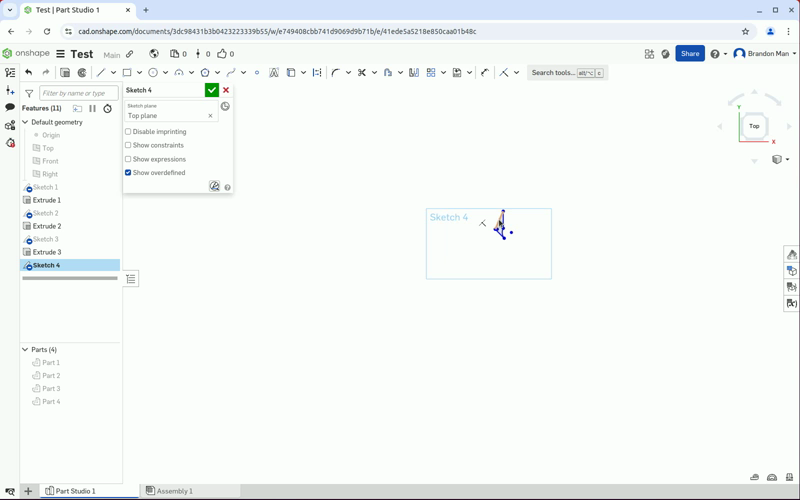
scroll(6)
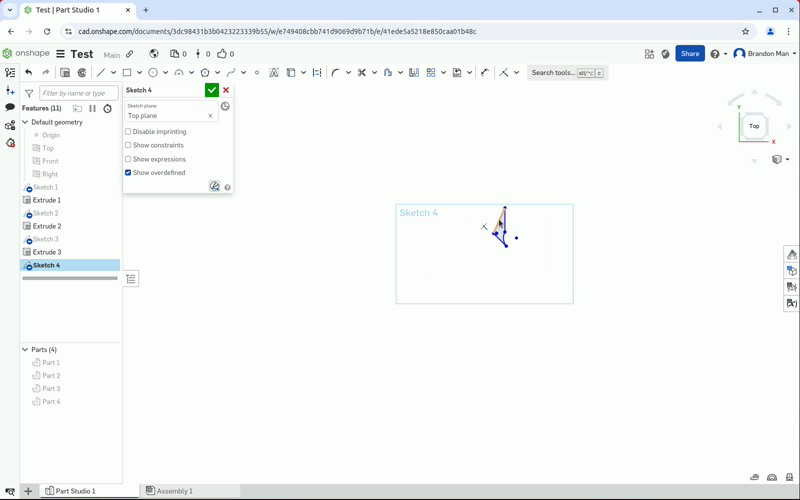
scroll(6)
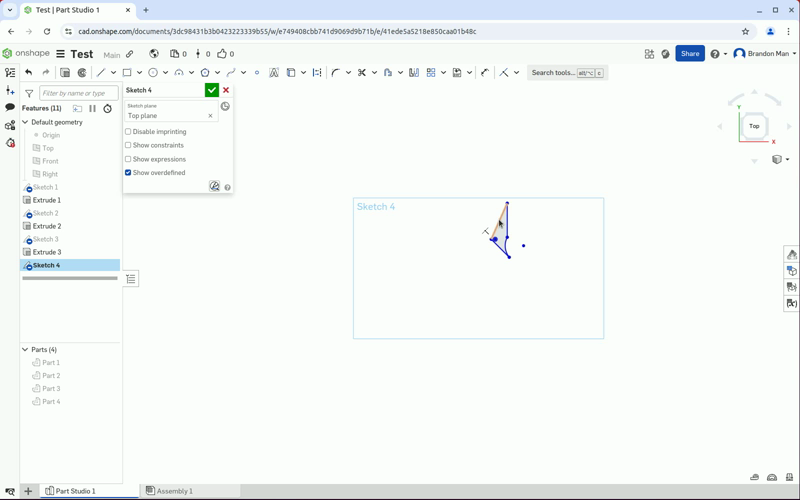
scroll(6)
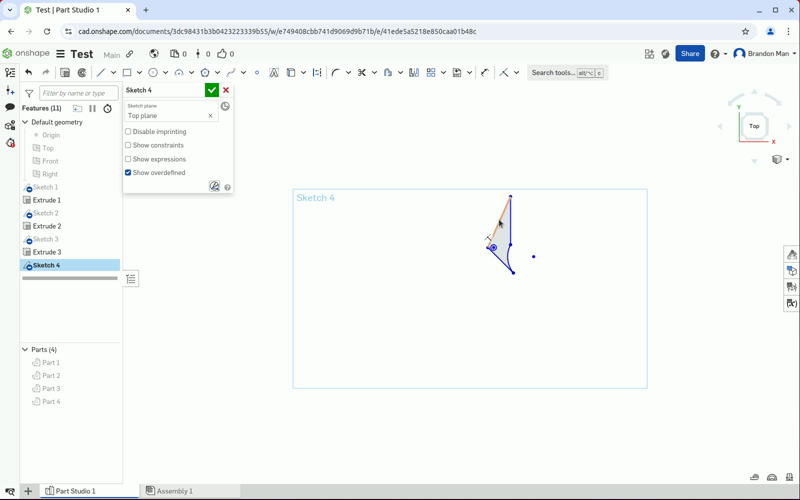
scroll(6)
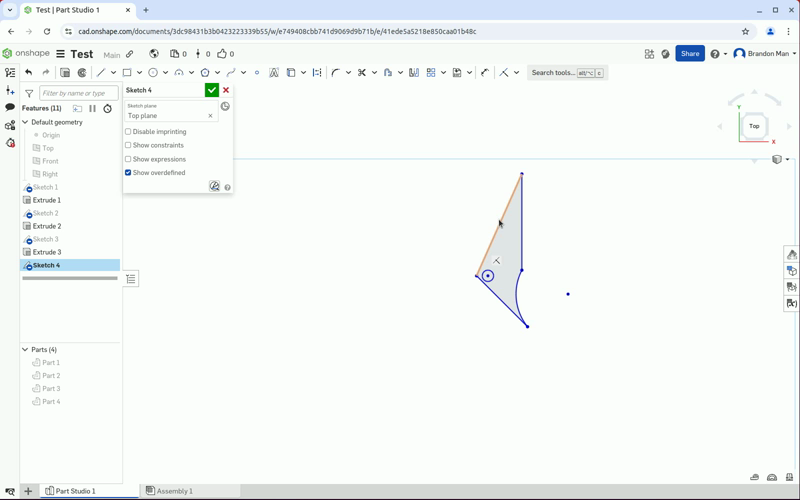
click(499, 219)
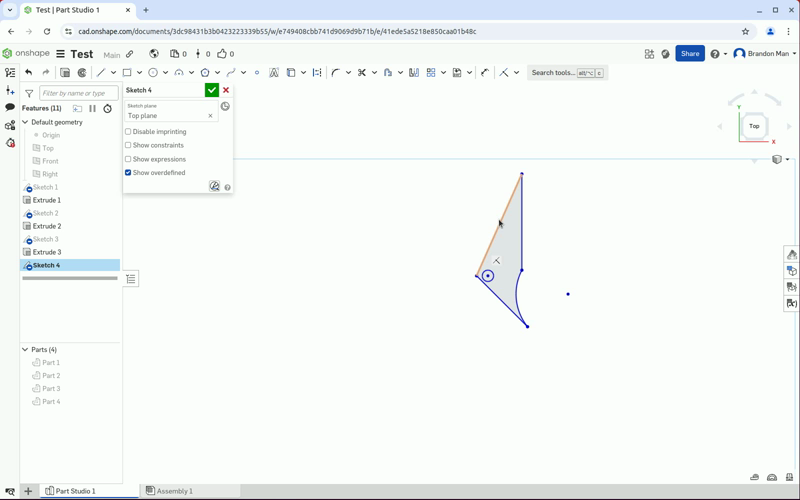
scroll(-6)
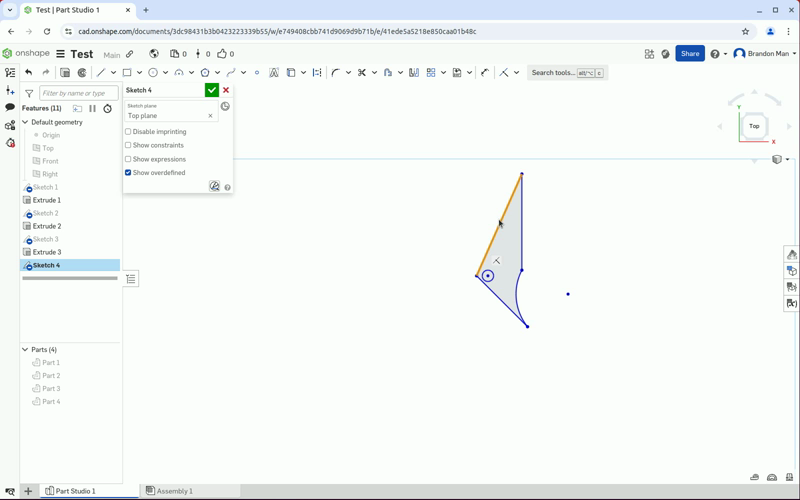
scroll(-6)
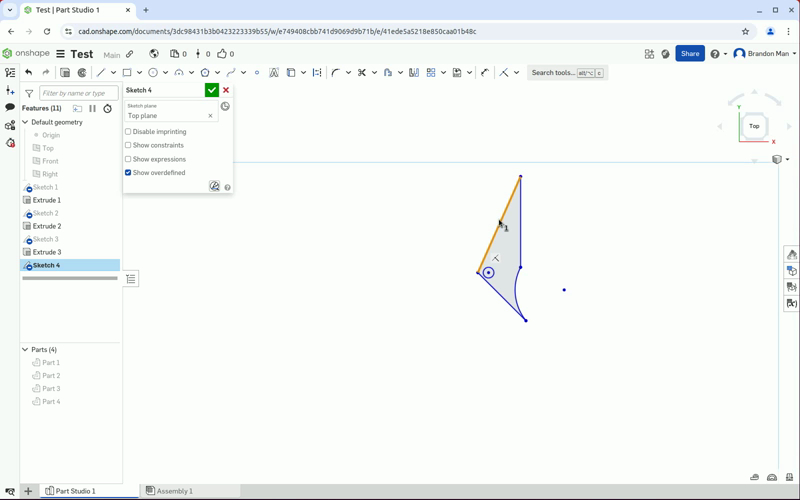
scroll(-6)
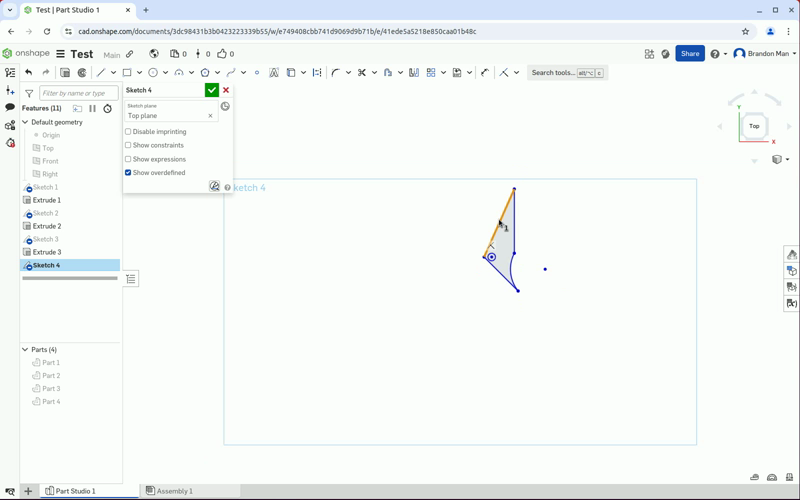
scroll(-6)
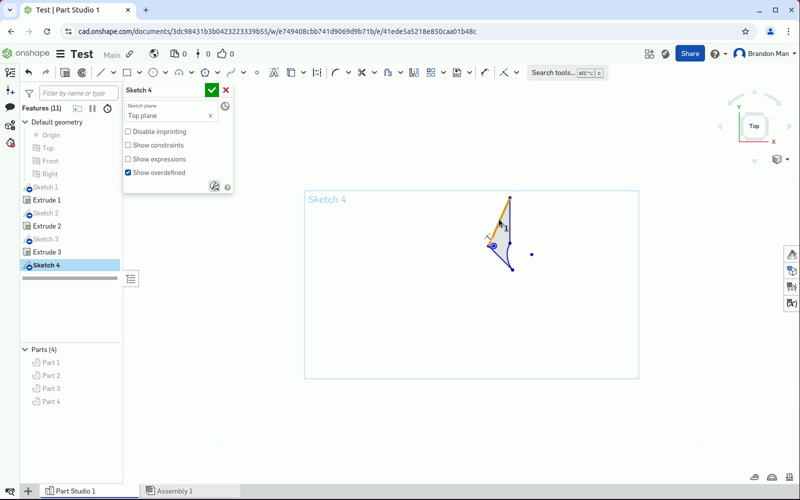
scroll(-6)
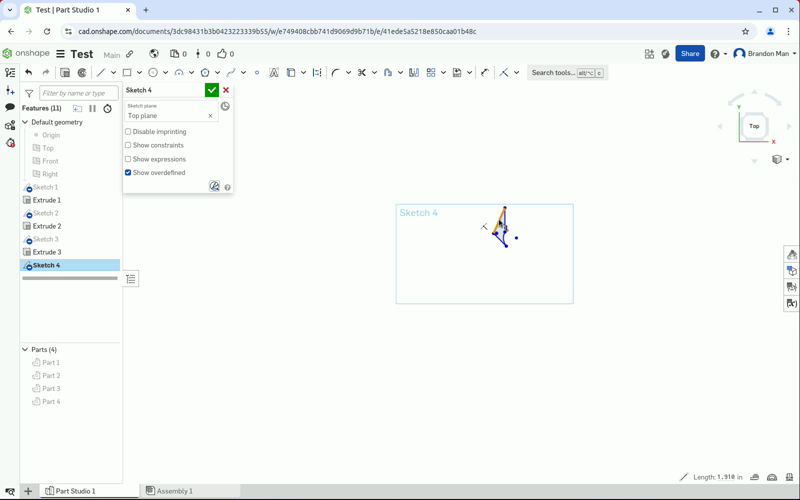
scroll(-6)
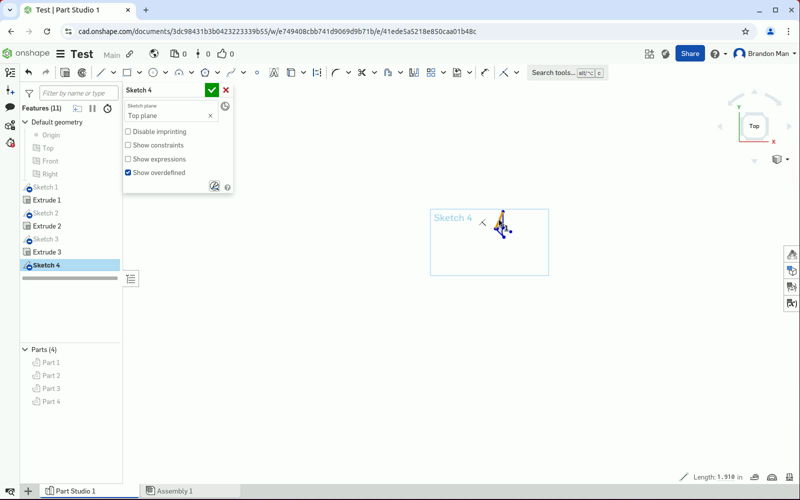
scroll(-6)
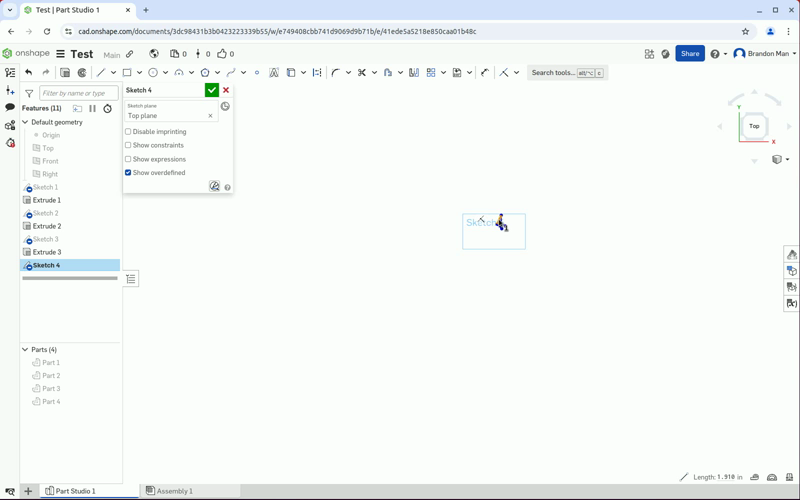
mouse_move(73, 352)
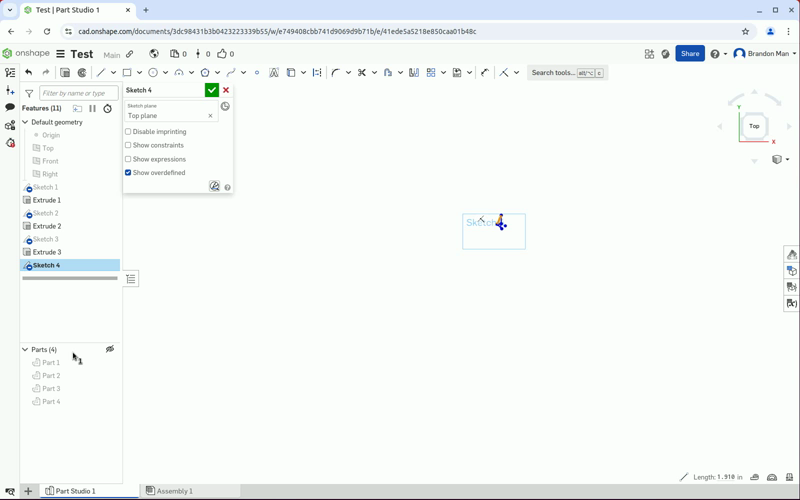
key(shift+y)
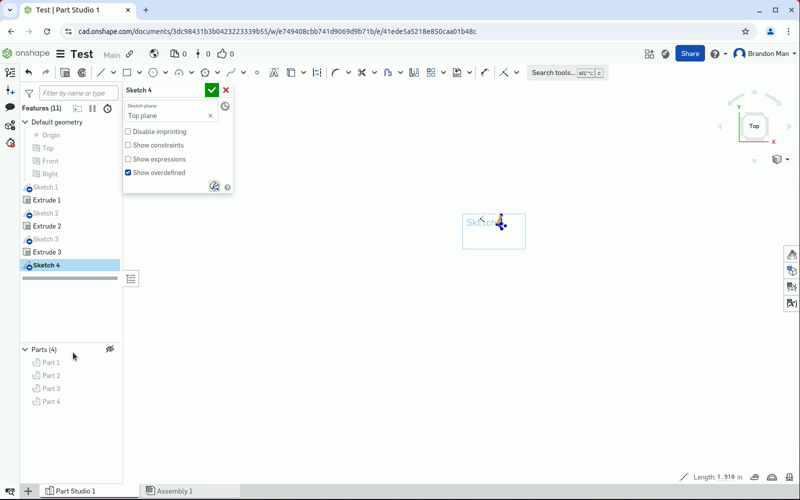
key(shift+e)
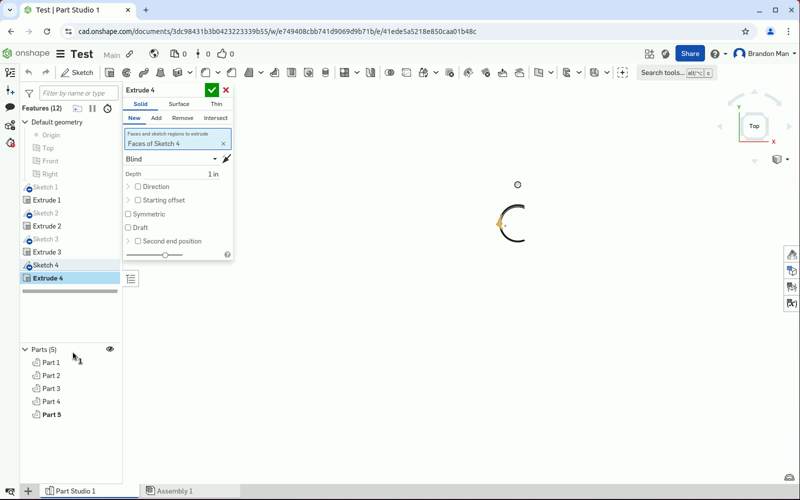
mouse_move(143, 106)
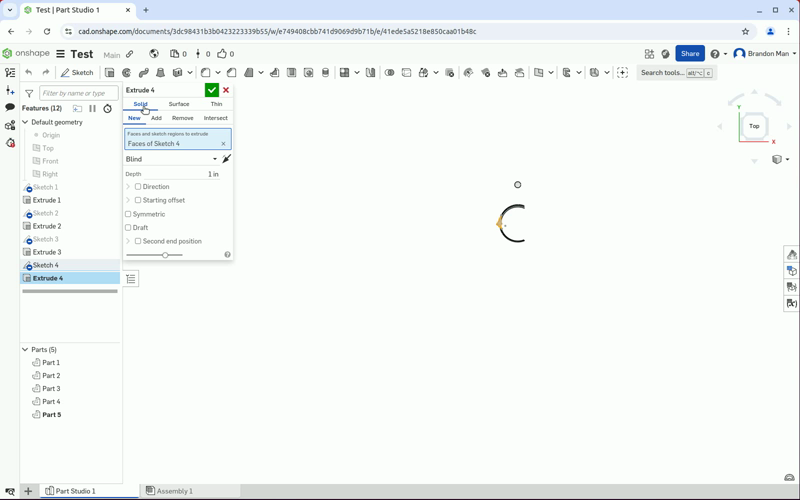
click(143, 106)
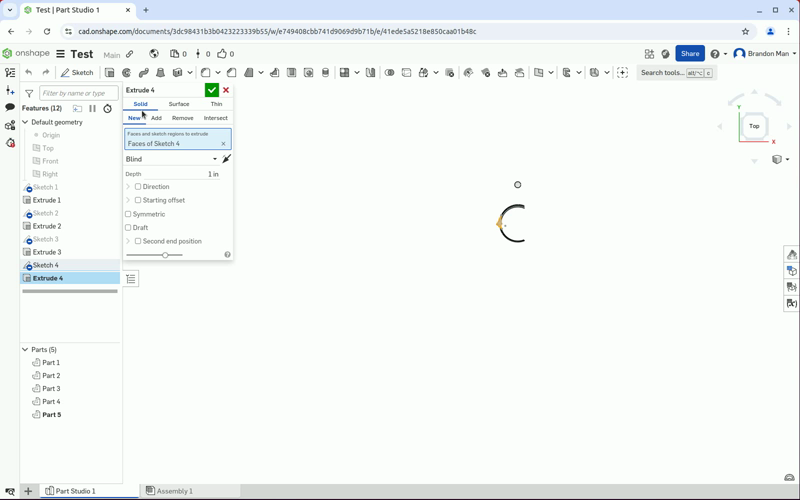
mouse_move(137, 120)
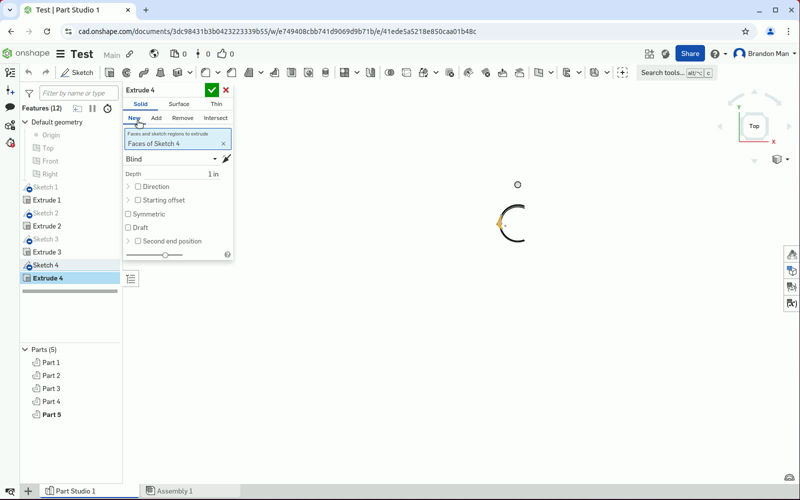
click(137, 120)
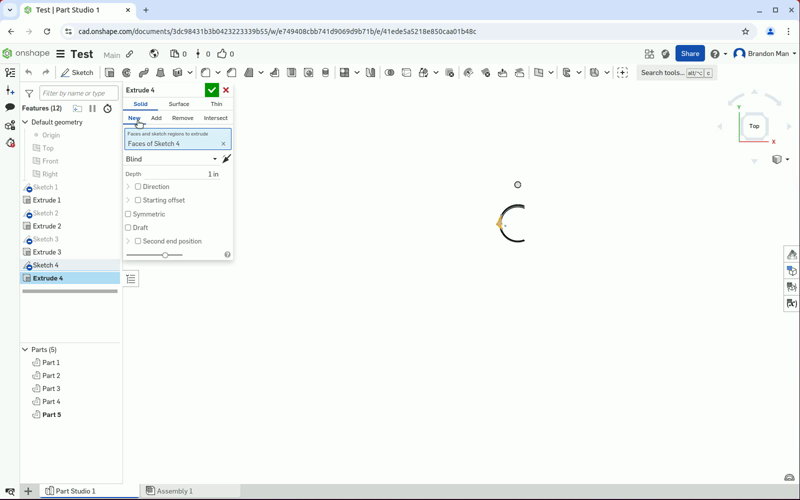
key(tab, 4)
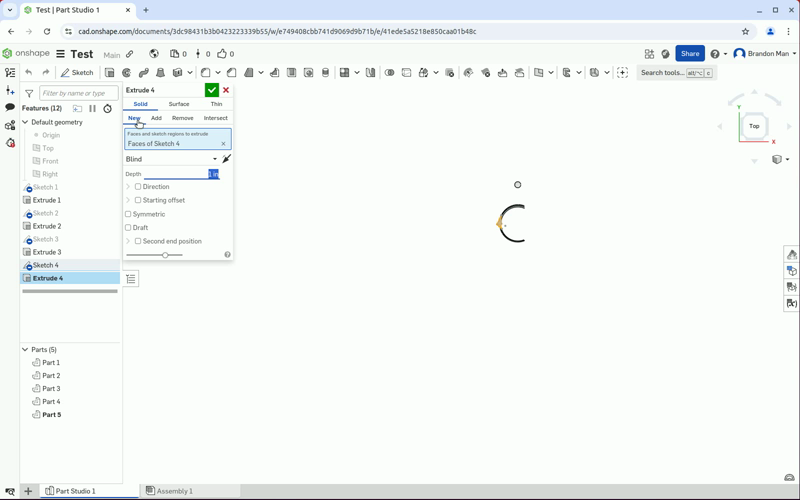
text(0.241)
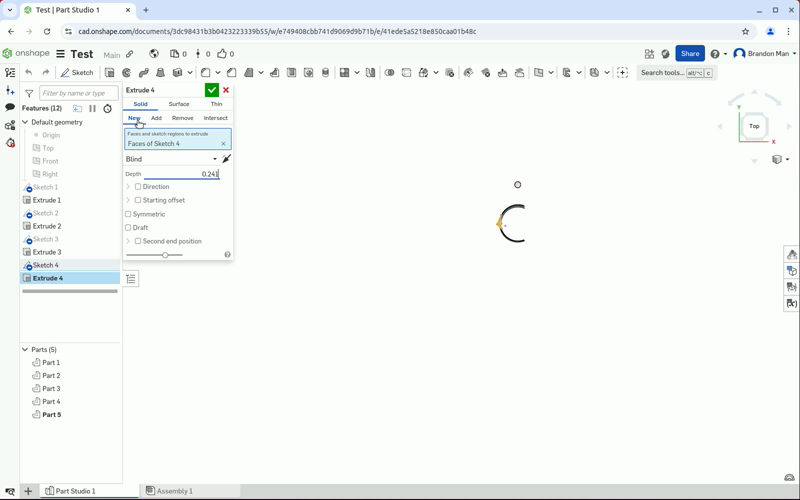
key(enter)
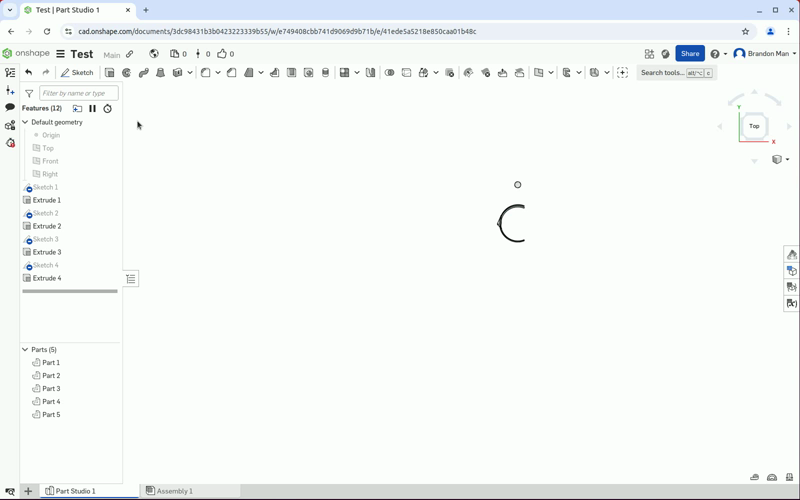
key(shift+h)
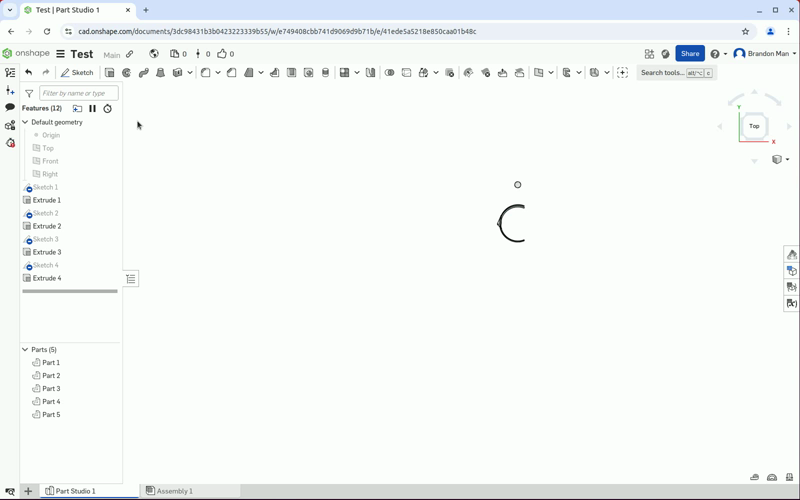
key(shift+h)
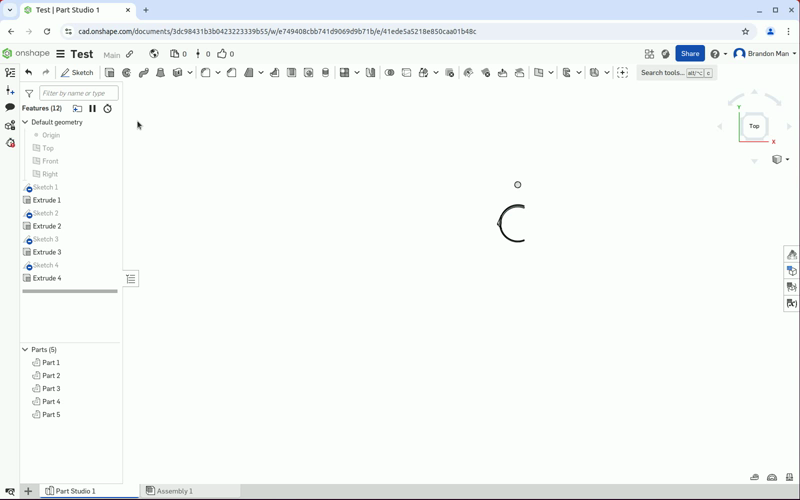
mouse_move(73, 189)
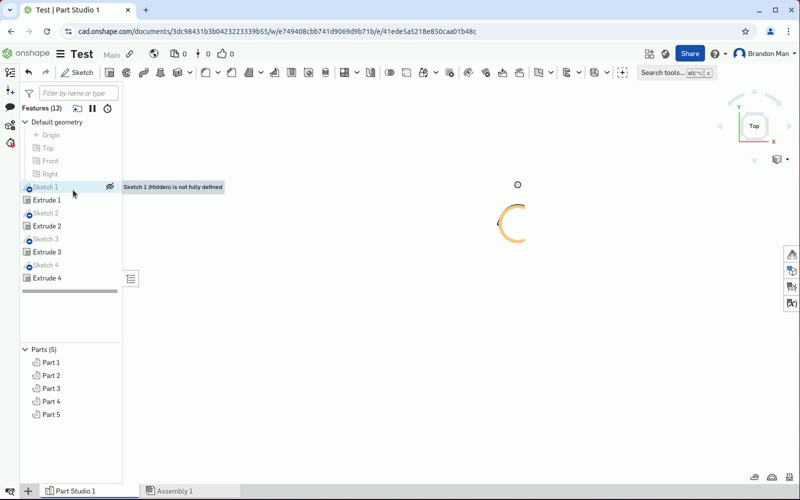
click(73, 189)
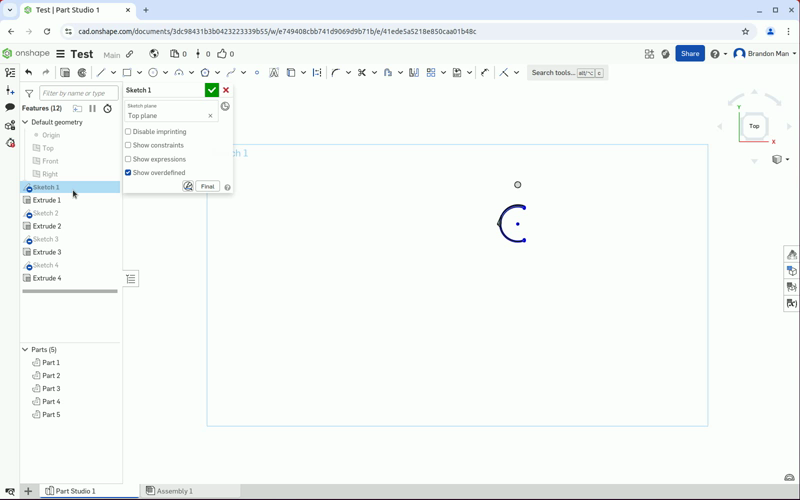
mouse_move(229, 92)
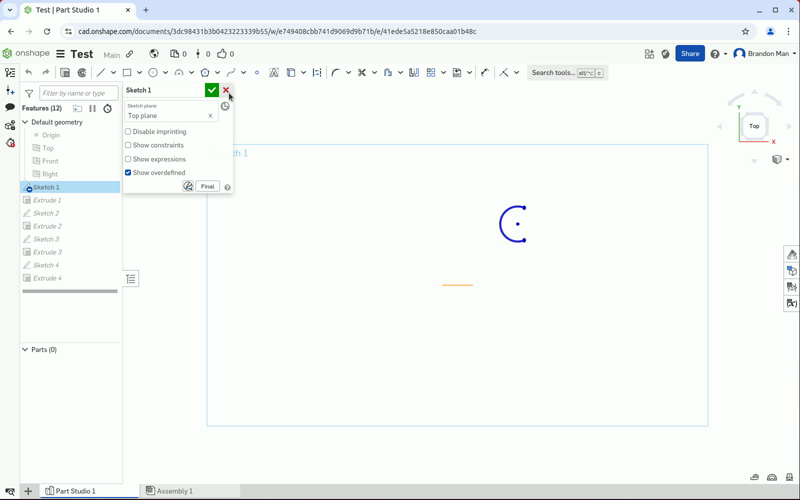
click(229, 92)
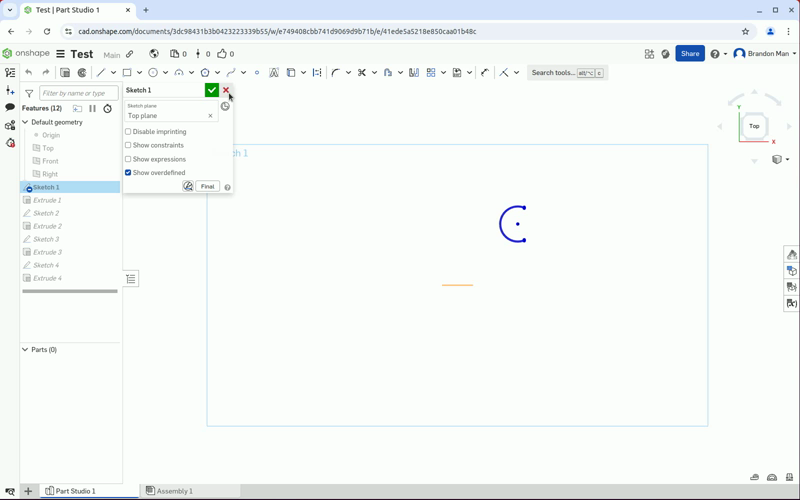
key(shift+s)
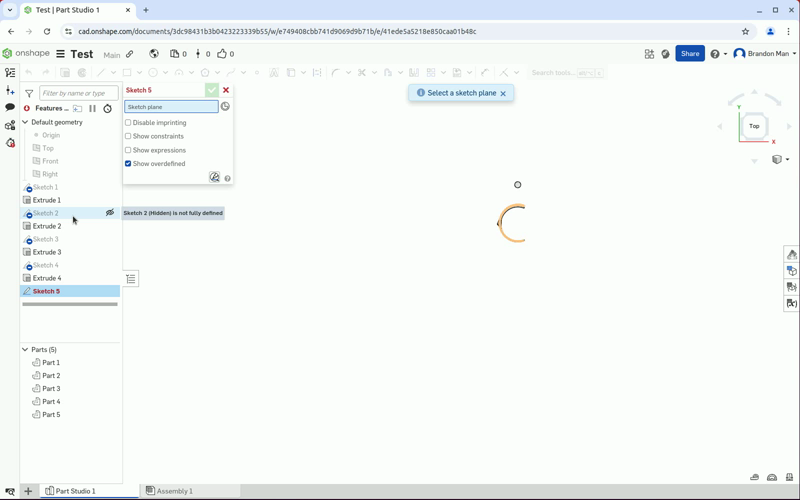
scroll(3)
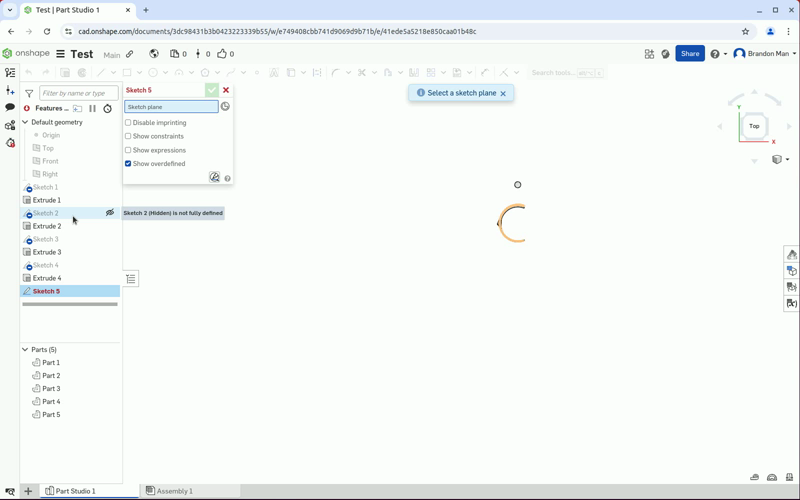
mouse_move(73, 150)
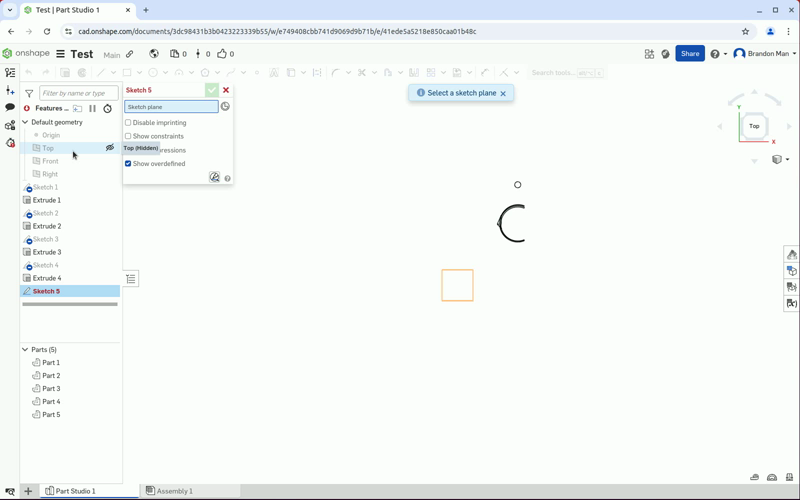
click(73, 150)
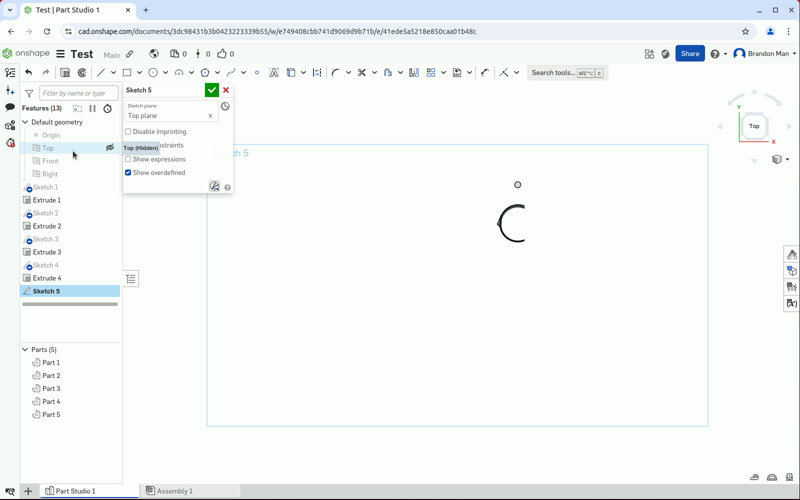
mouse_move(73, 352)
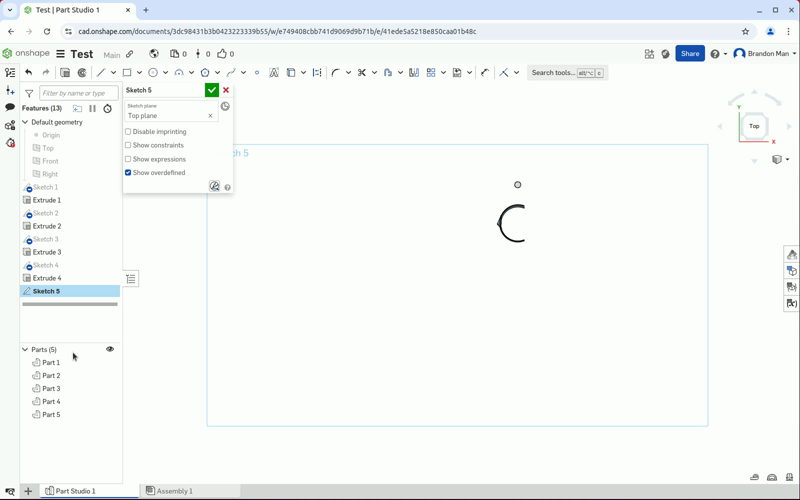
key(y)
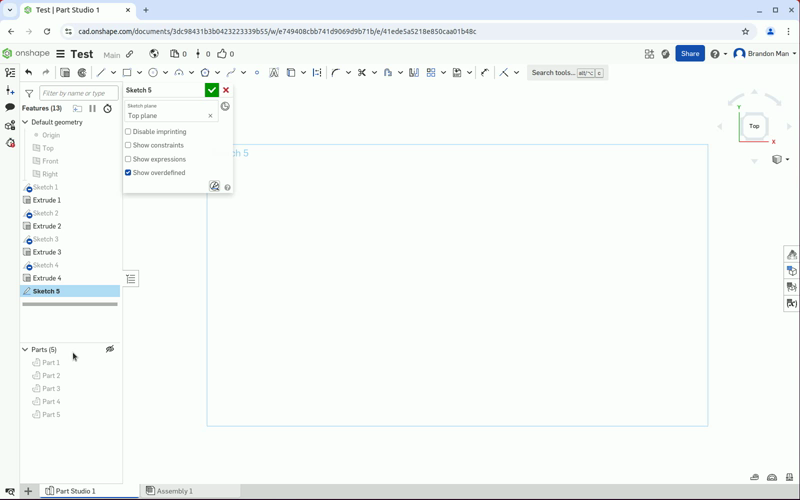
key(a)
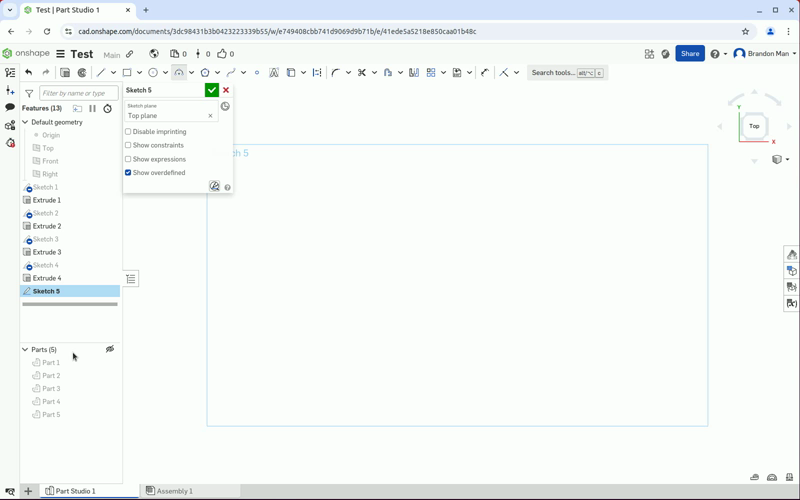
key_down(shift)
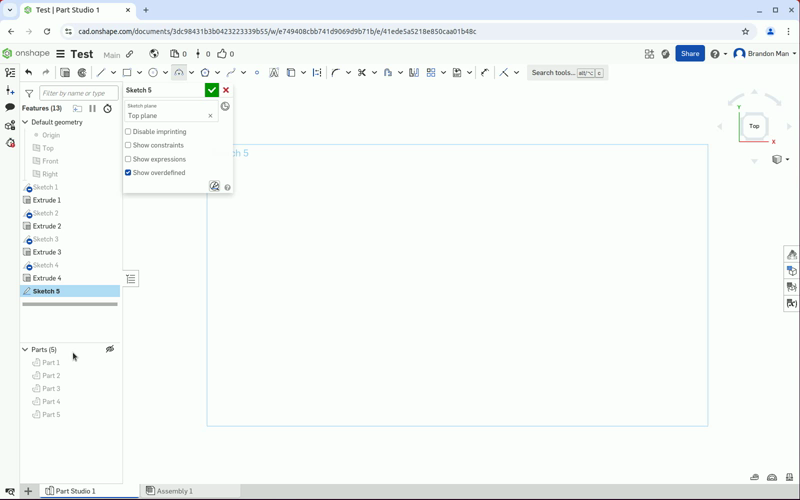
mouse_move(500, 224)
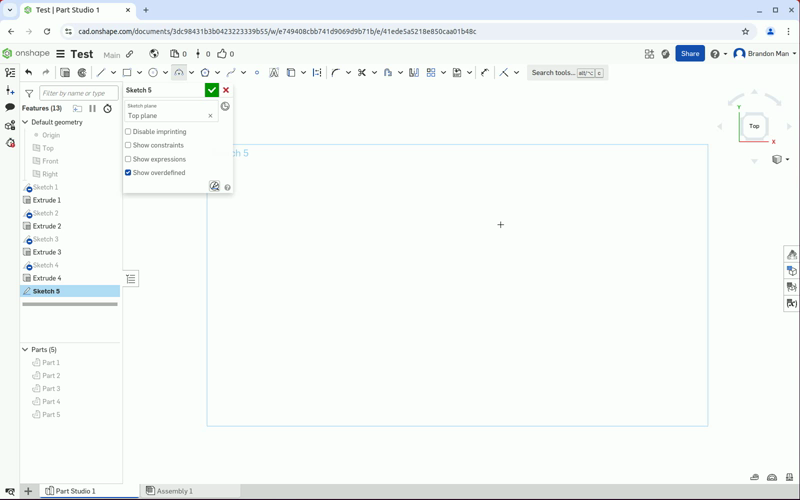
click(500, 224)
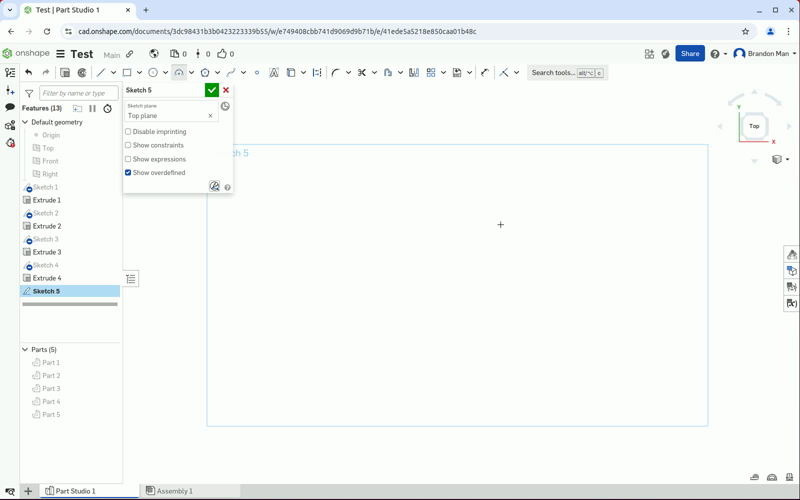
key_up(shift)
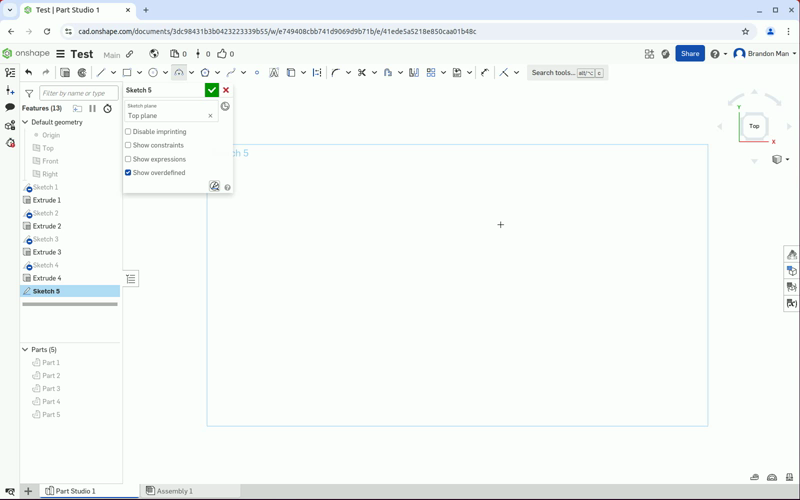
key_down(shift)
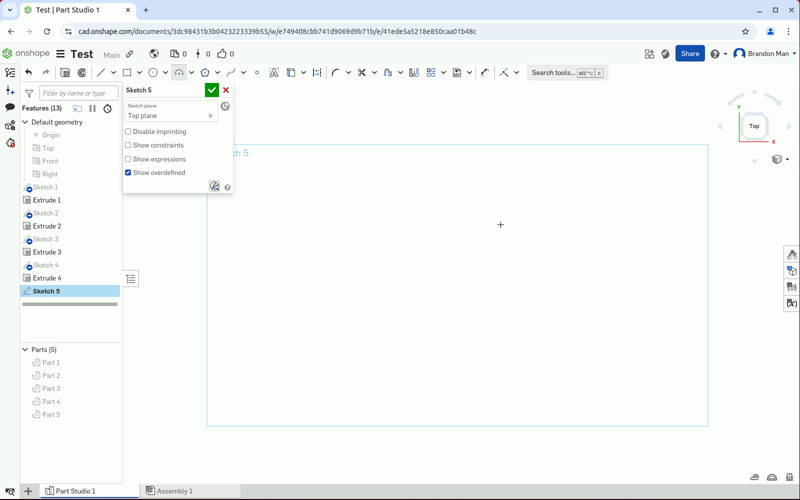
mouse_move(525, 207)
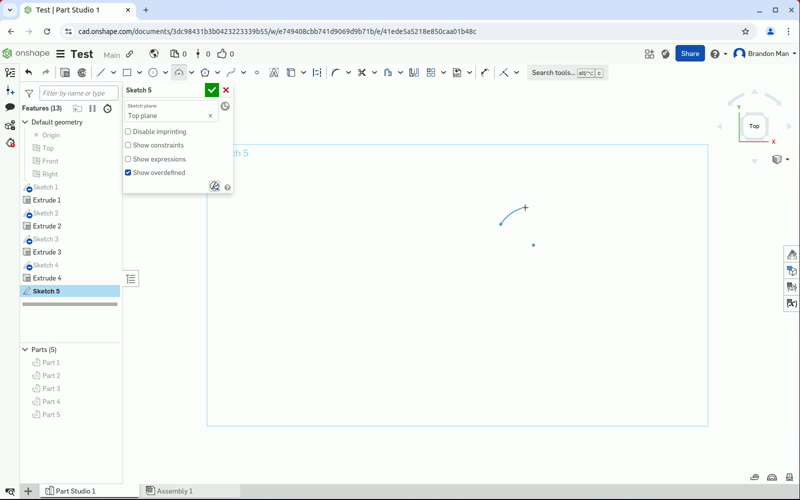
click(525, 207)
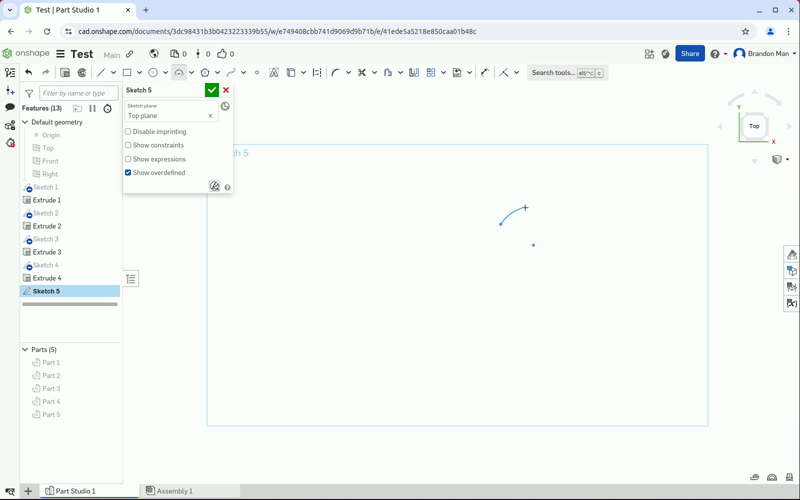
mouse_move(508, 209)
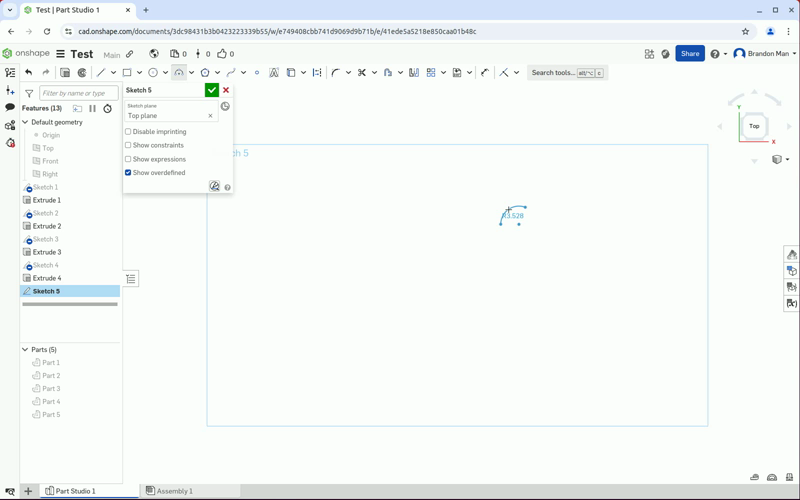
click(508, 209)
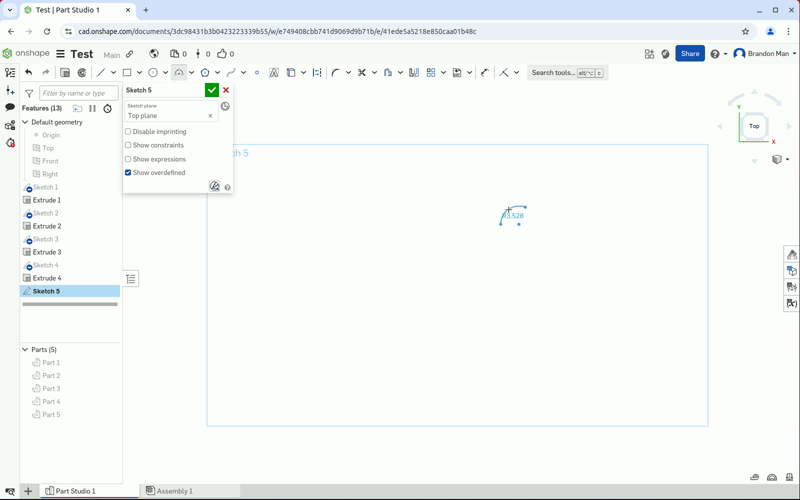
key_up(shift)
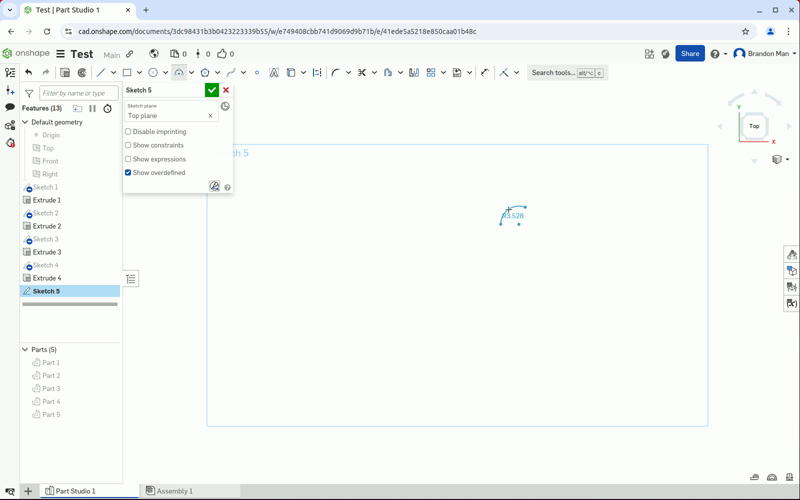
key(esc)
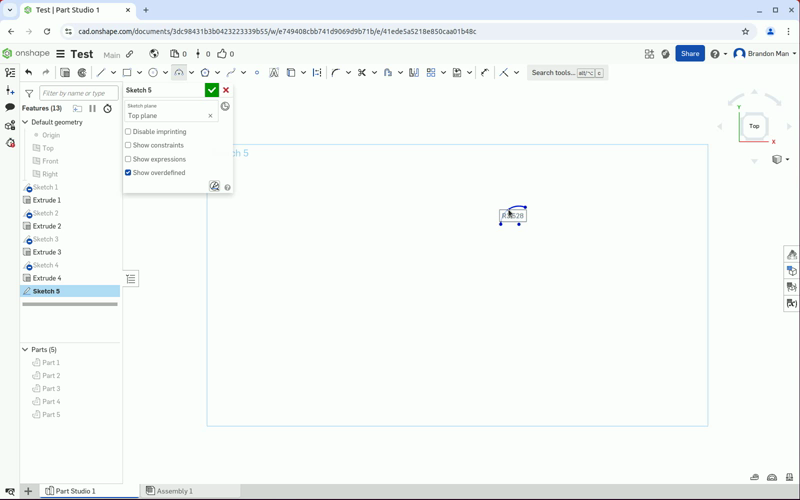
key(l)
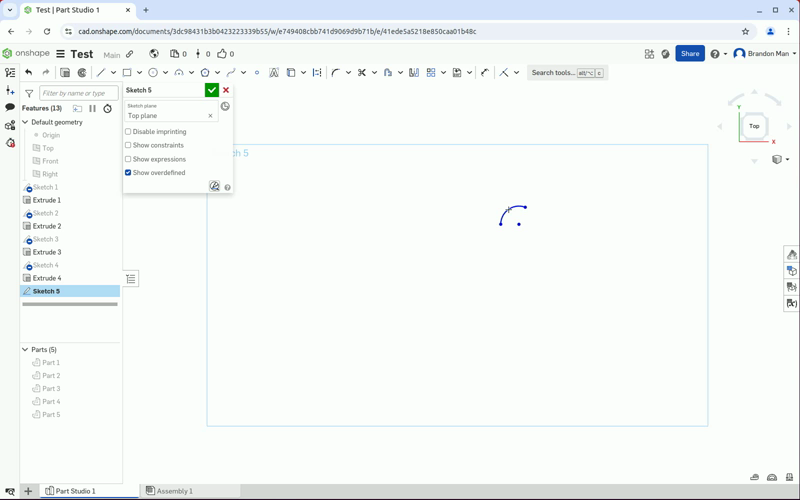
mouse_move(525, 207)
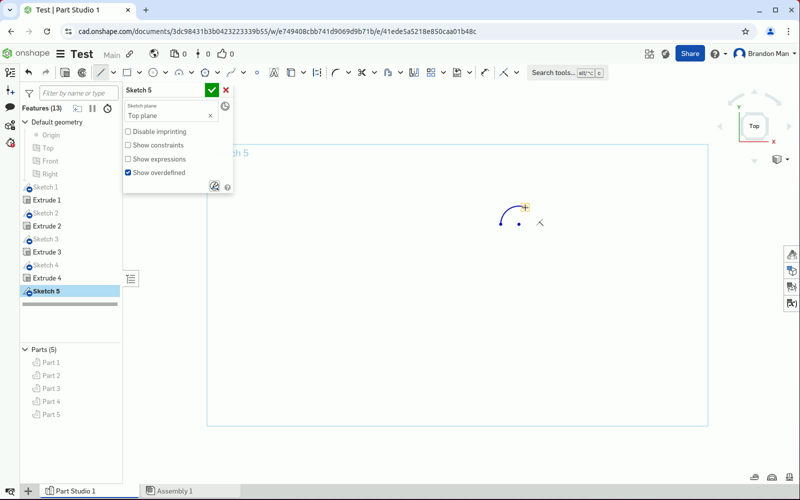
click(525, 207)
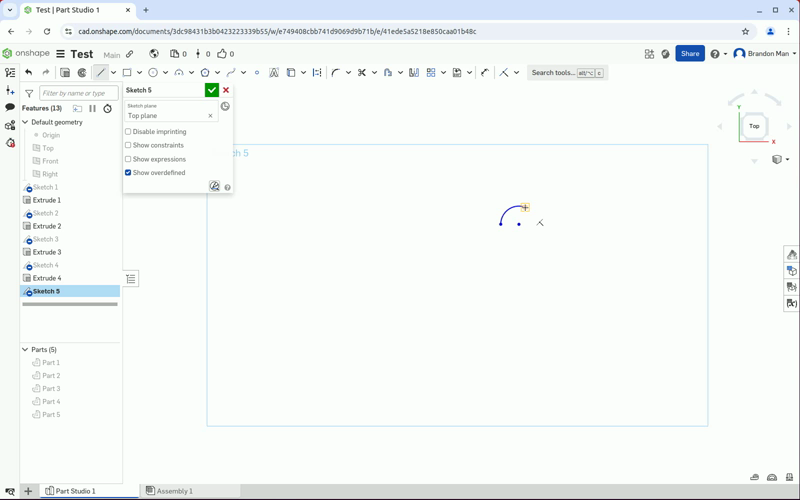
key_down(shift)
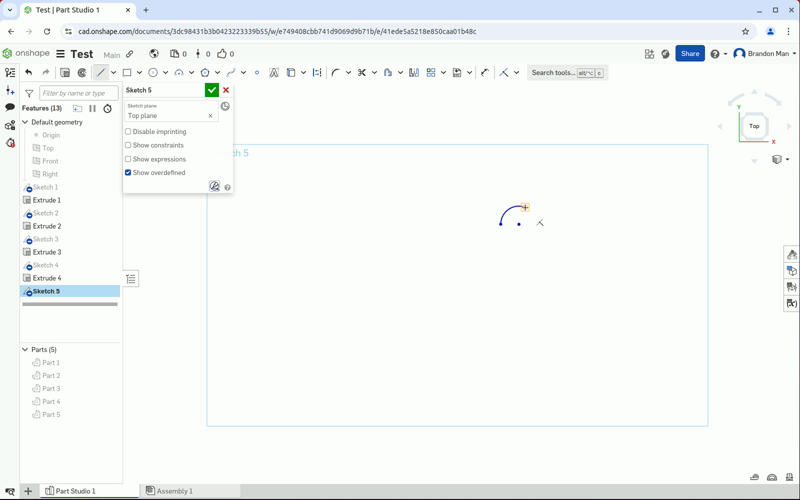
mouse_move(555, 207)
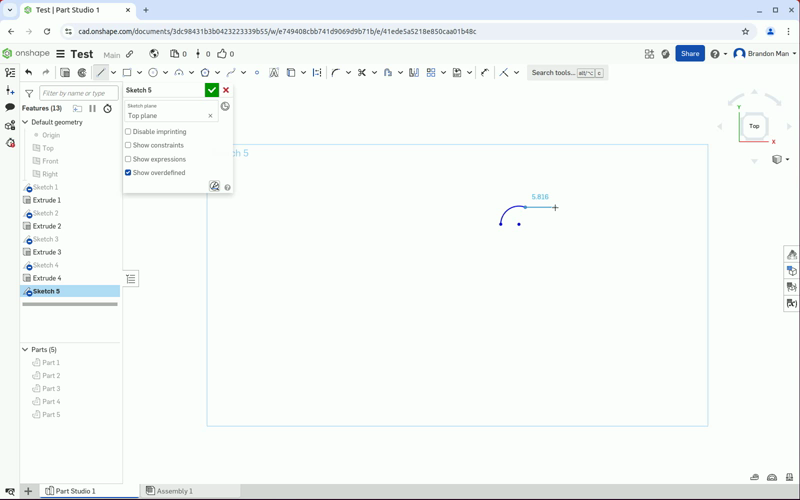
mouse_move(525, 194)
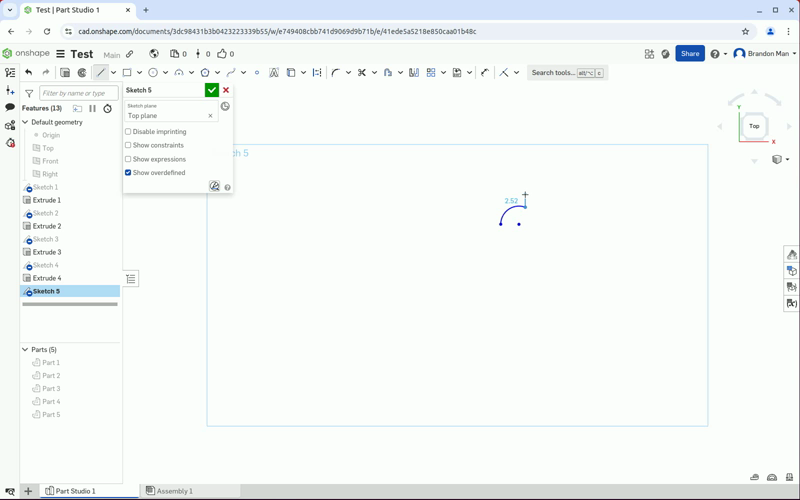
click(525, 194)
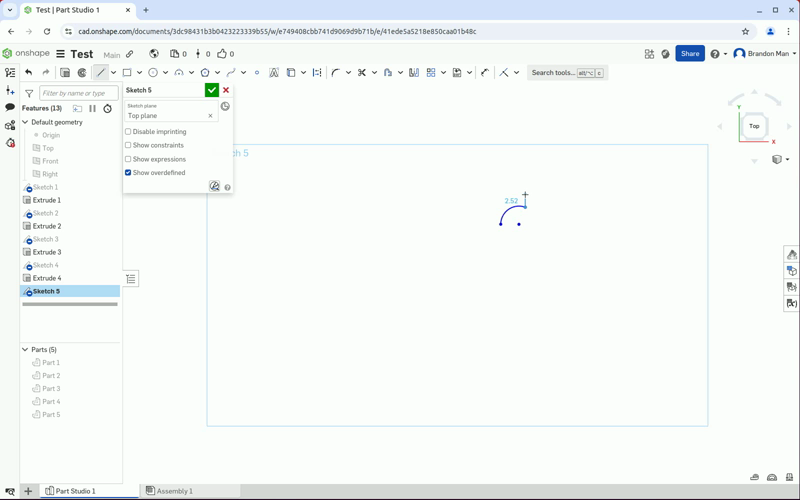
key_up(shift)
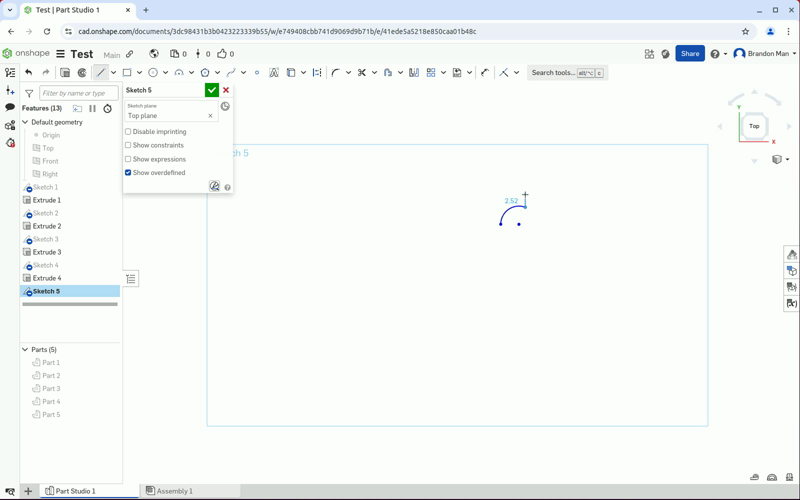
key_down(shift)
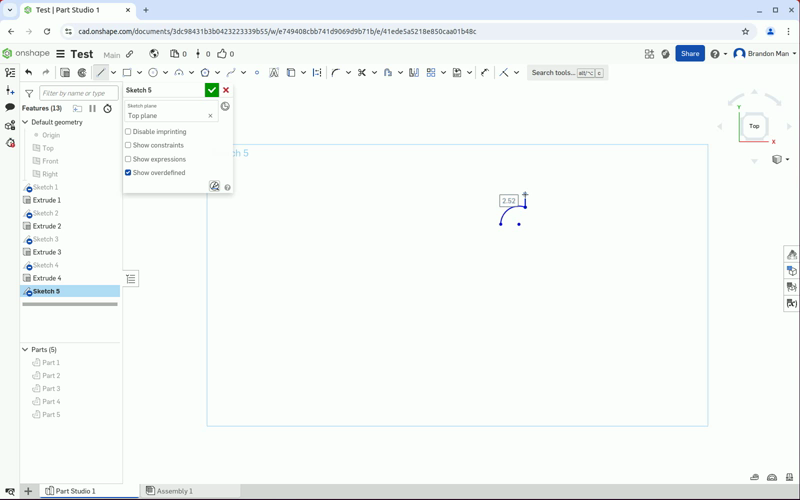
mouse_move(555, 194)
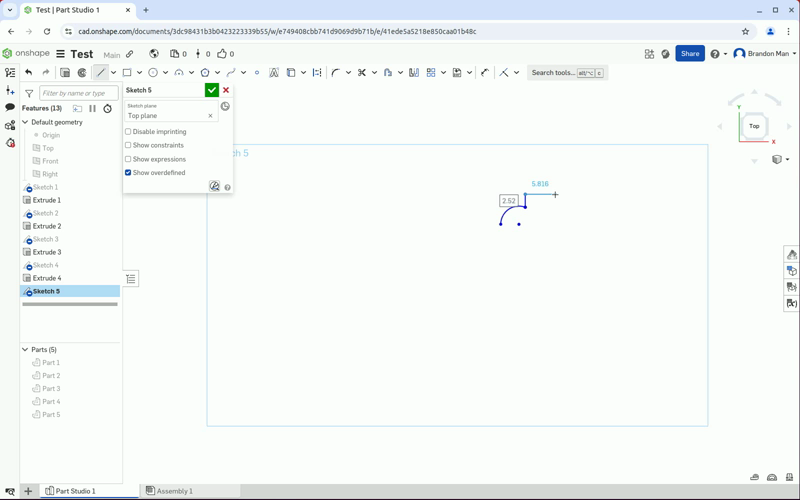
mouse_move(520, 181)
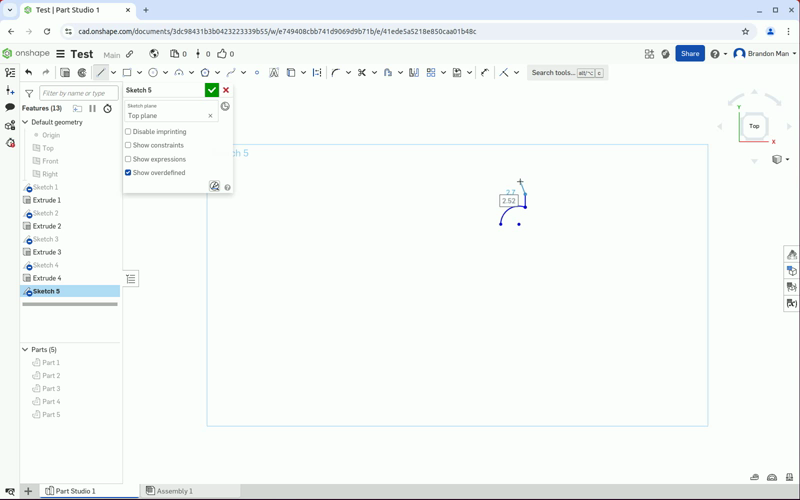
click(520, 181)
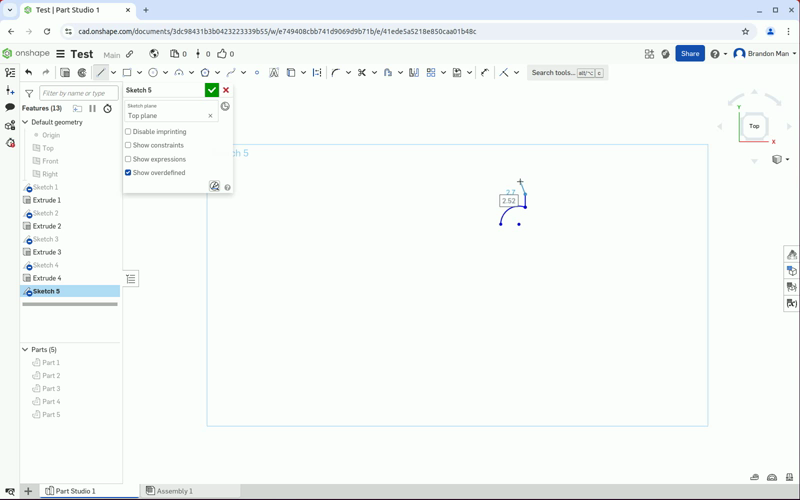
key_up(shift)
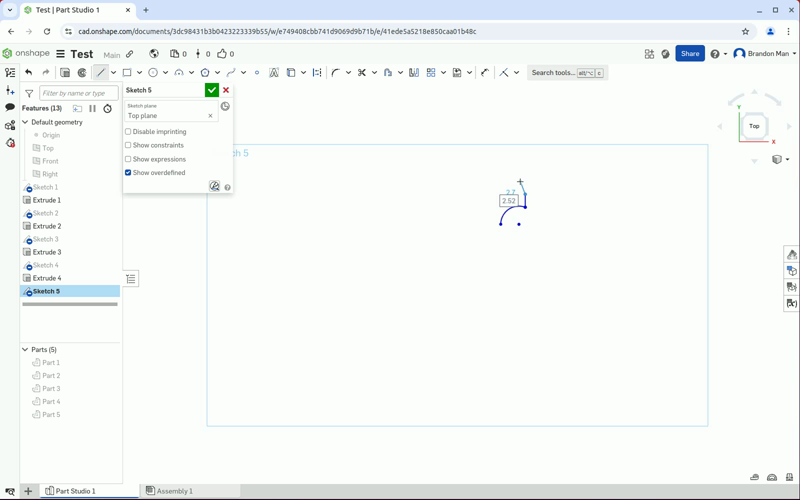
key_down(shift)
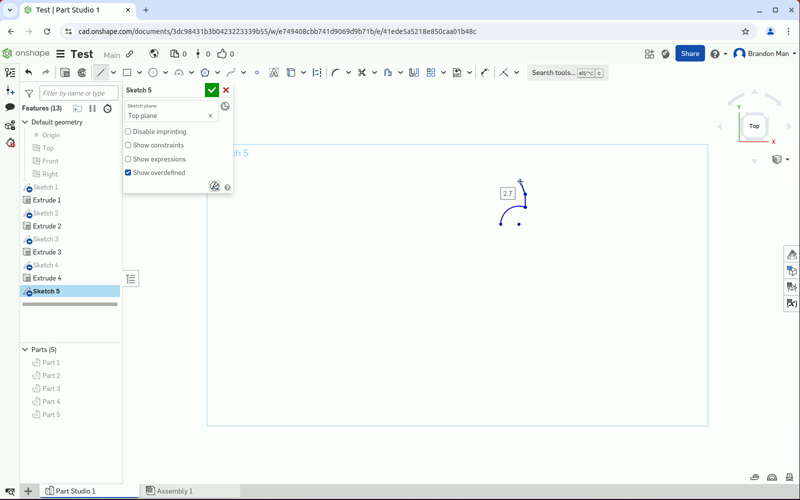
mouse_move(550, 181)
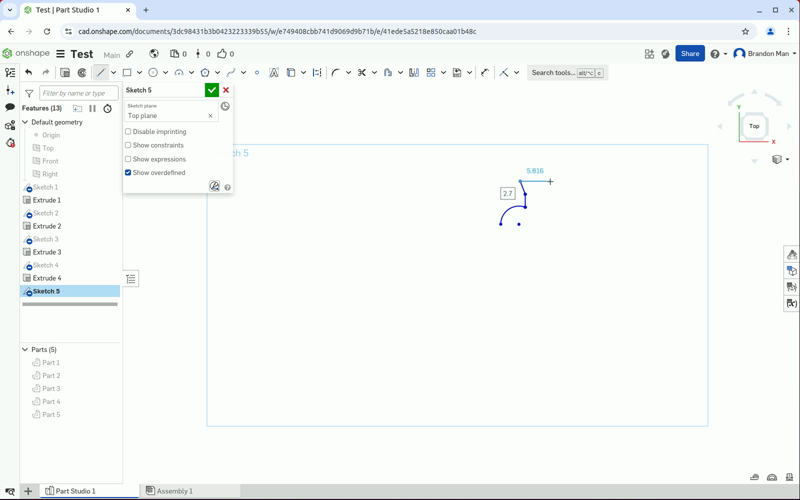
mouse_move(516, 181)
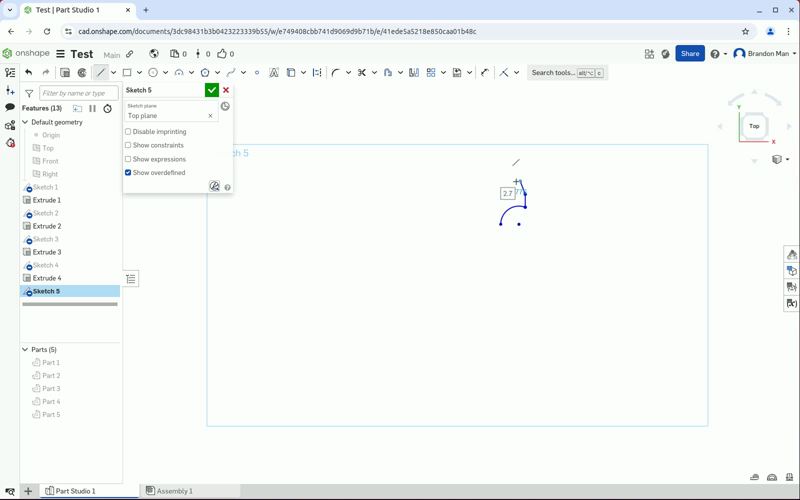
scroll(6)
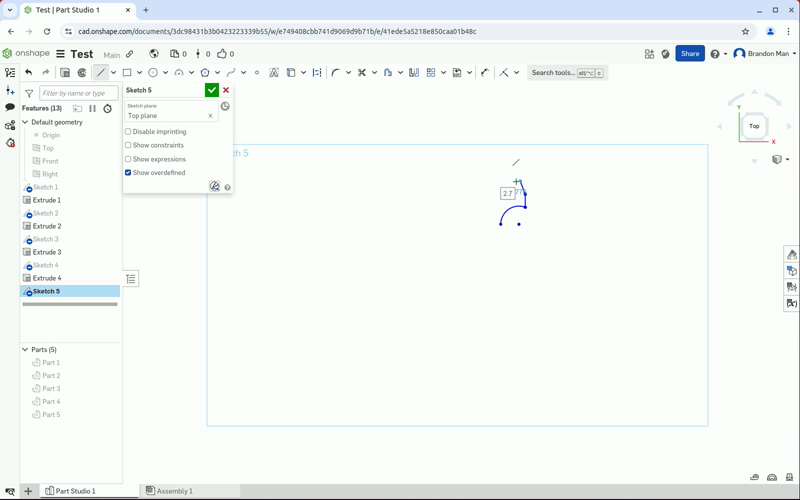
scroll(6)
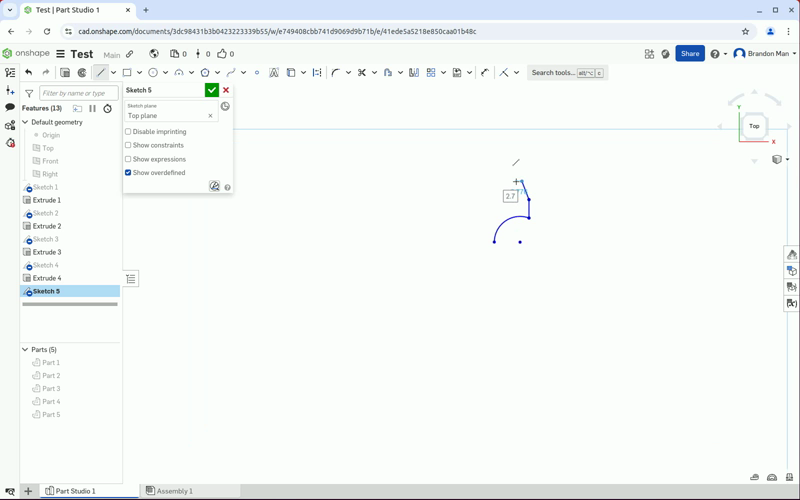
scroll(6)
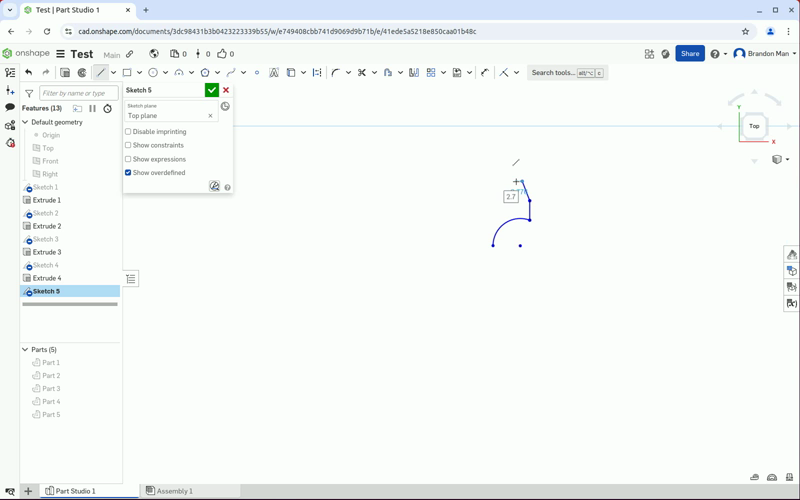
scroll(6)
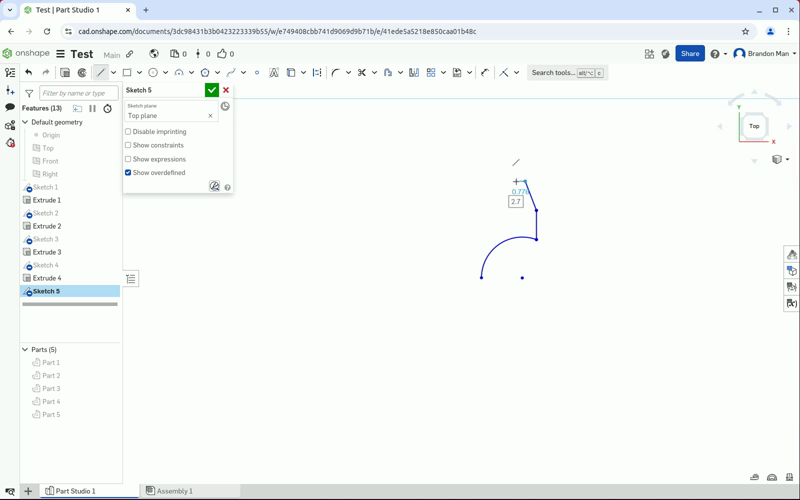
scroll(6)
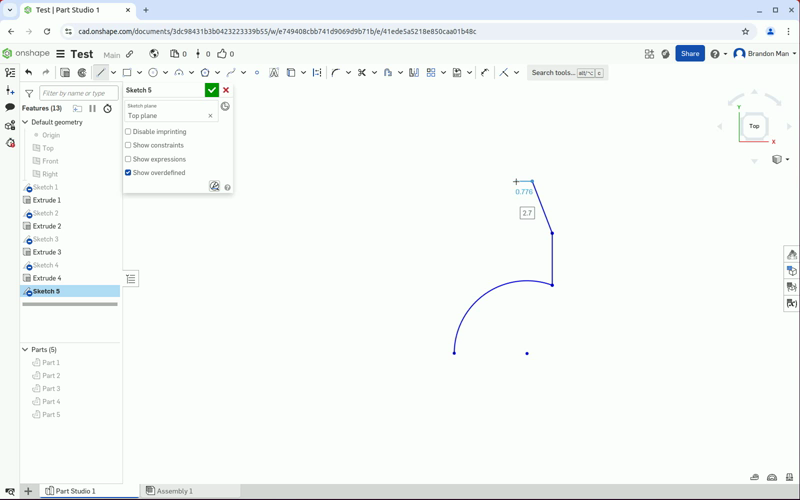
scroll(6)
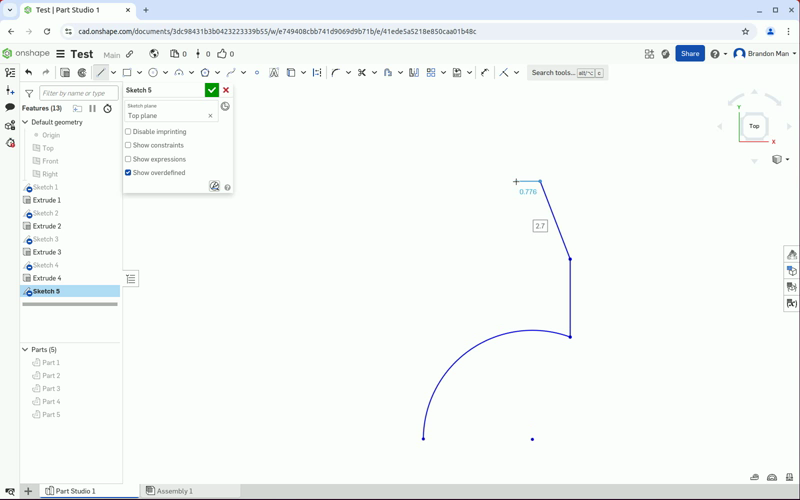
scroll(6)
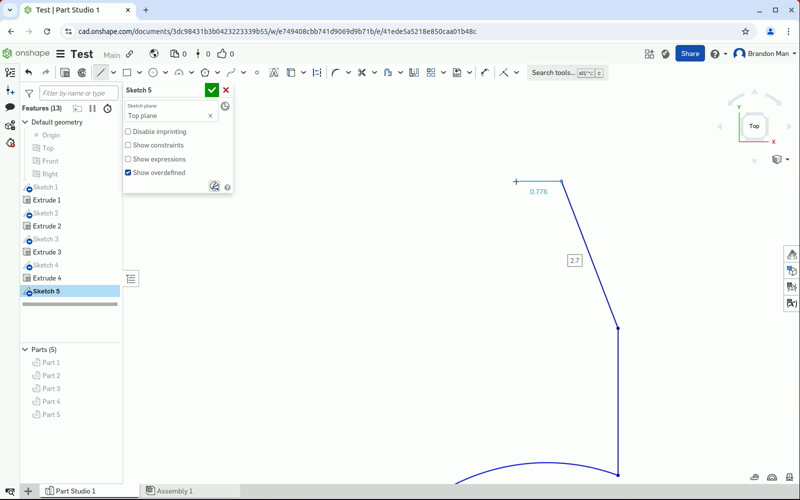
click(516, 181)
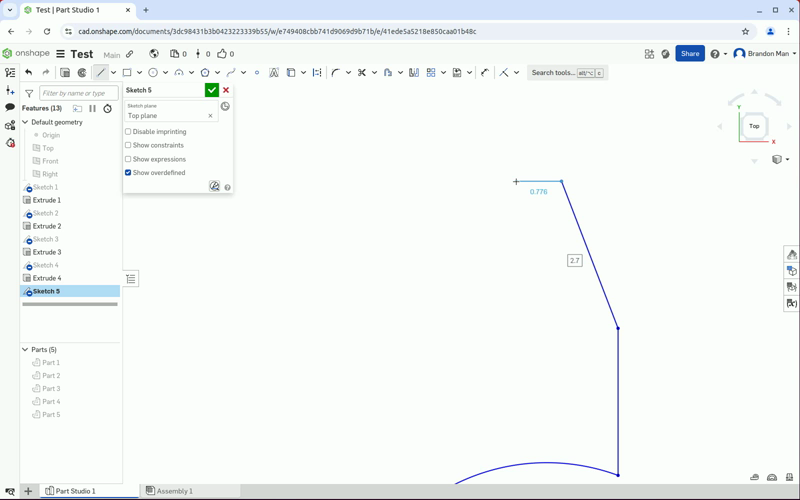
scroll(-6)
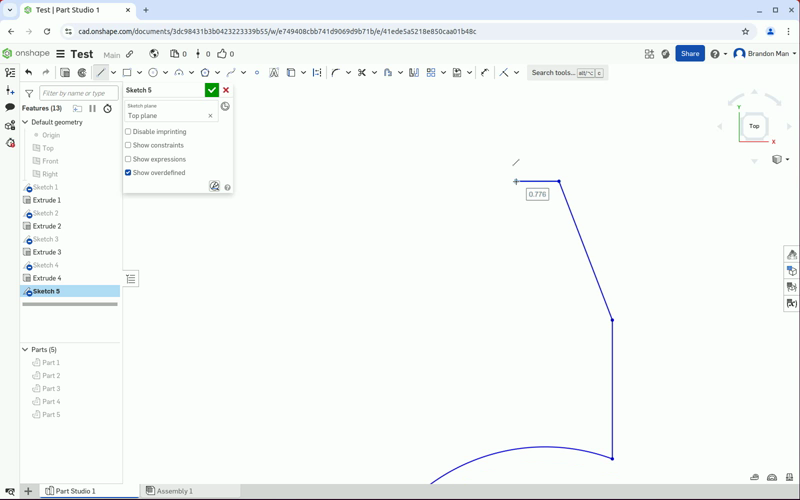
scroll(-6)
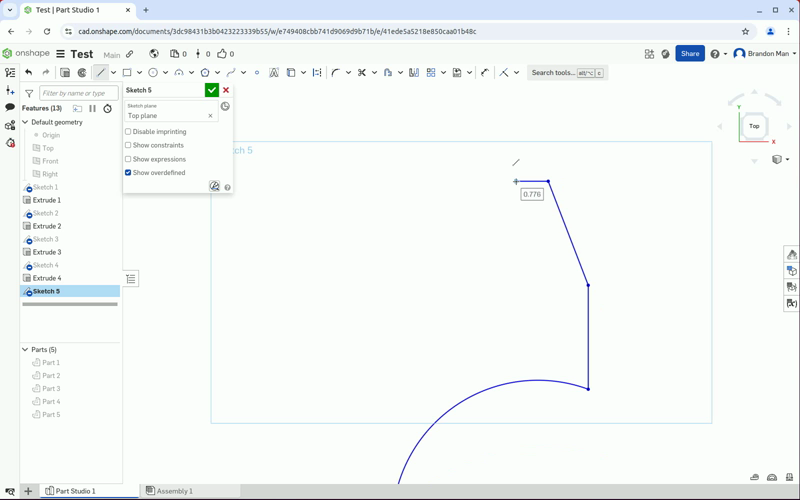
scroll(-6)
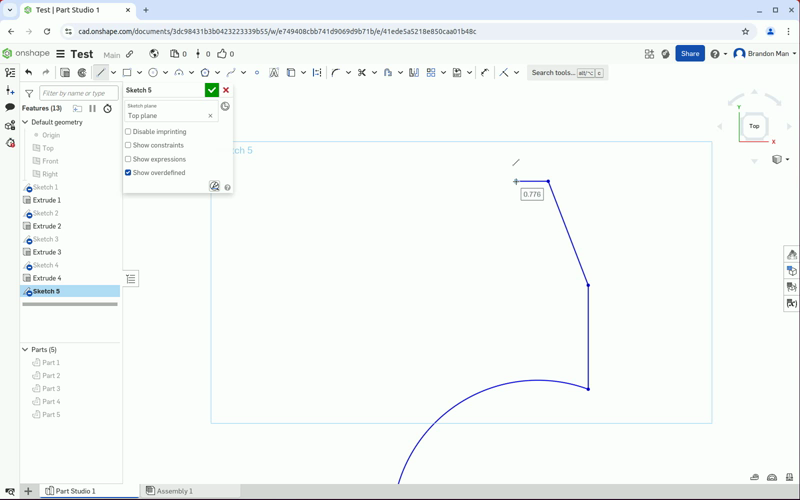
scroll(-6)
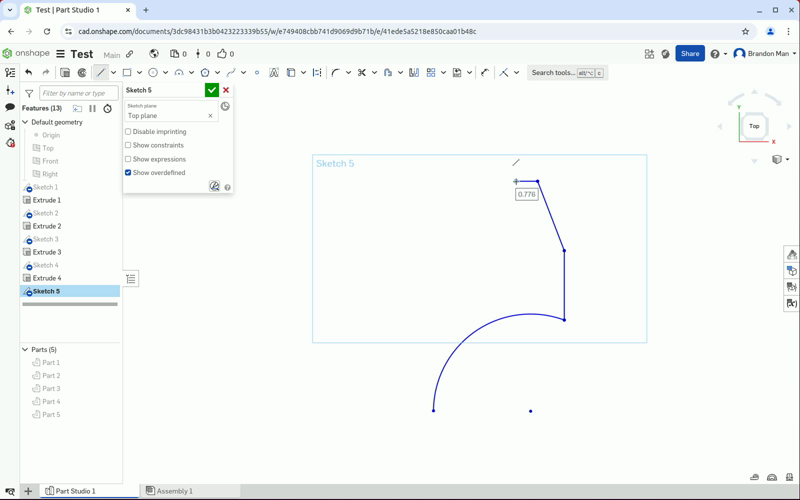
scroll(-6)
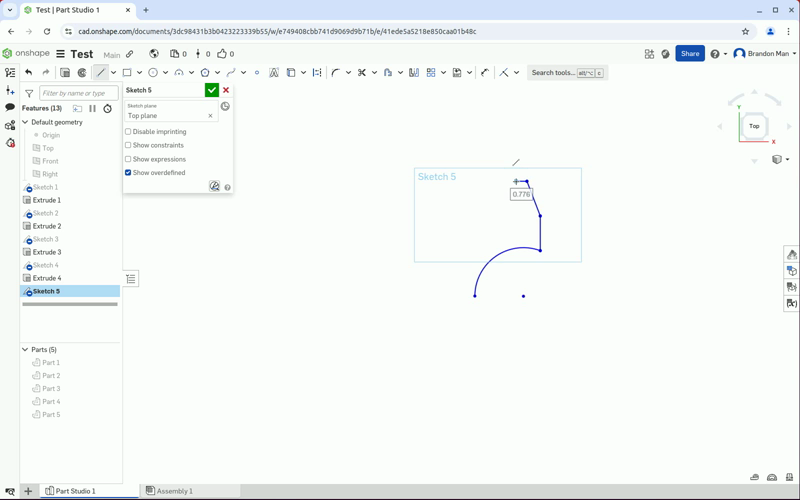
scroll(-6)
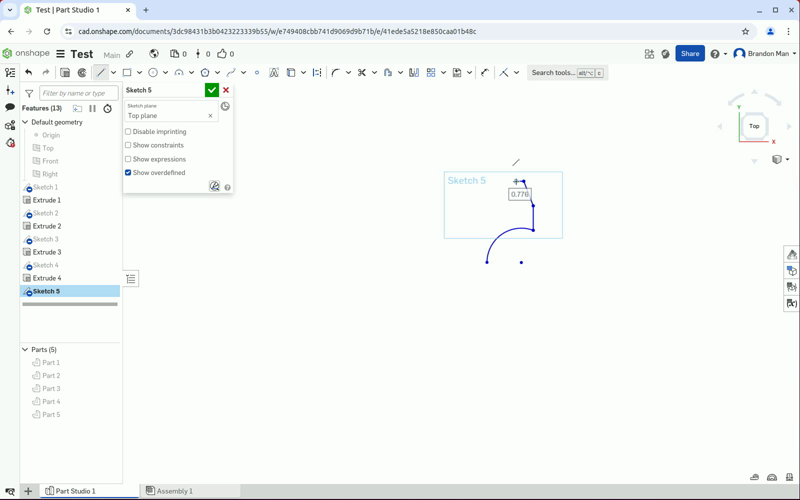
scroll(-6)
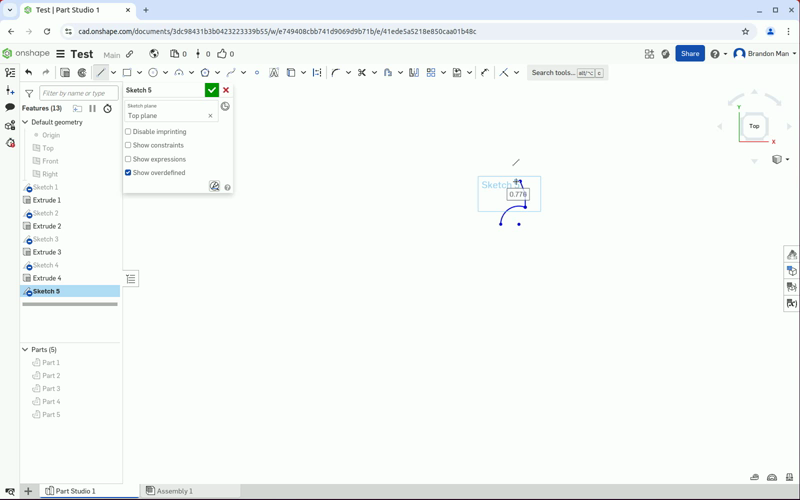
key_up(shift)
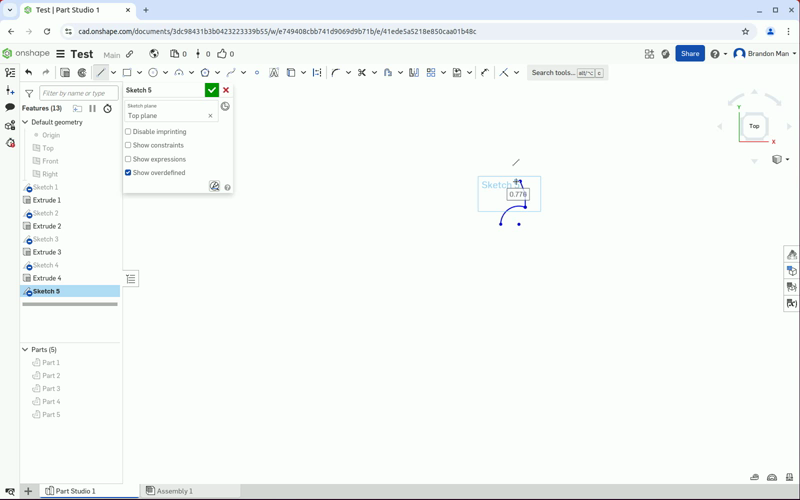
key_down(shift)
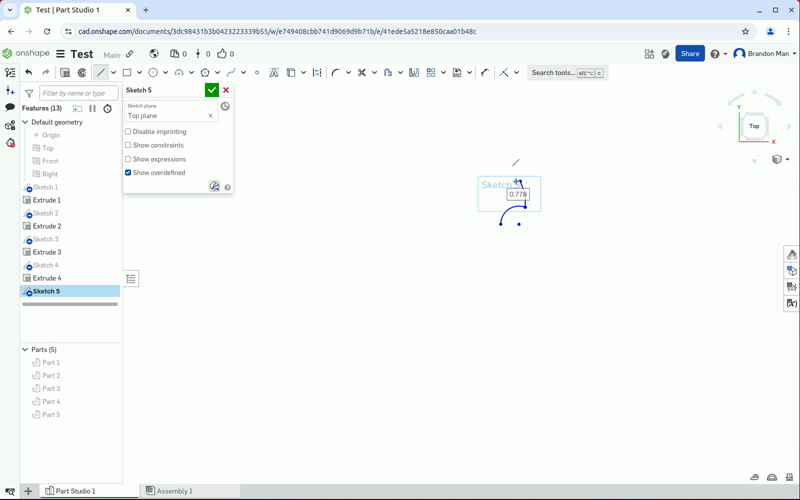
mouse_move(546, 181)
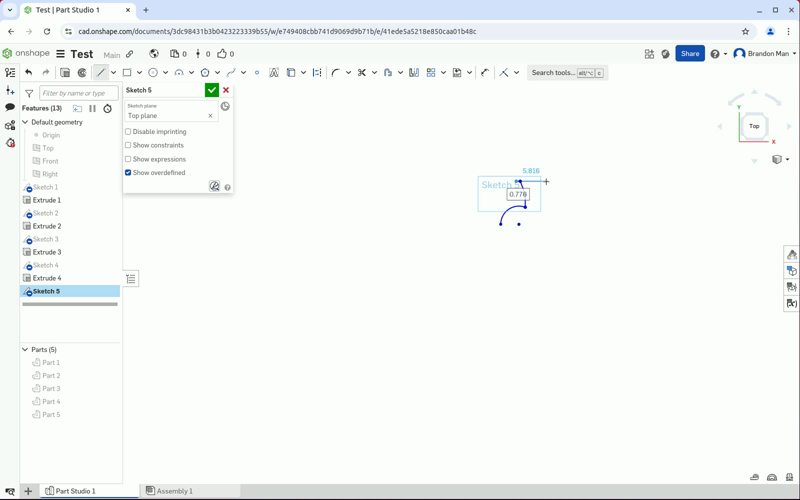
mouse_move(500, 216)
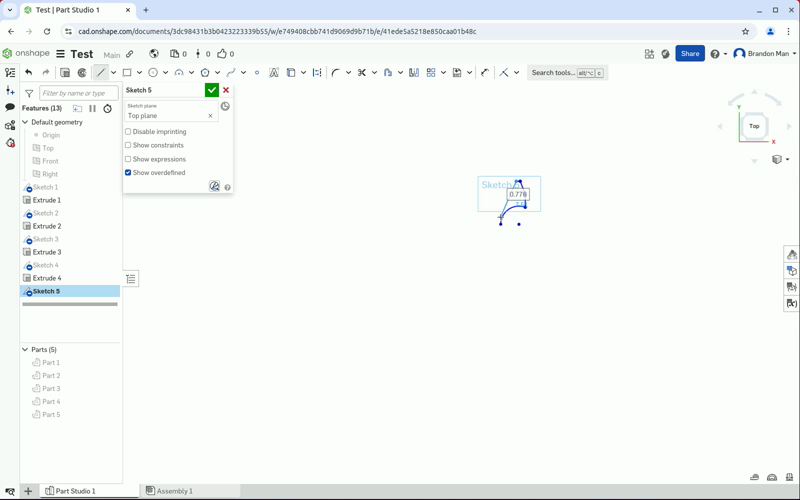
click(500, 216)
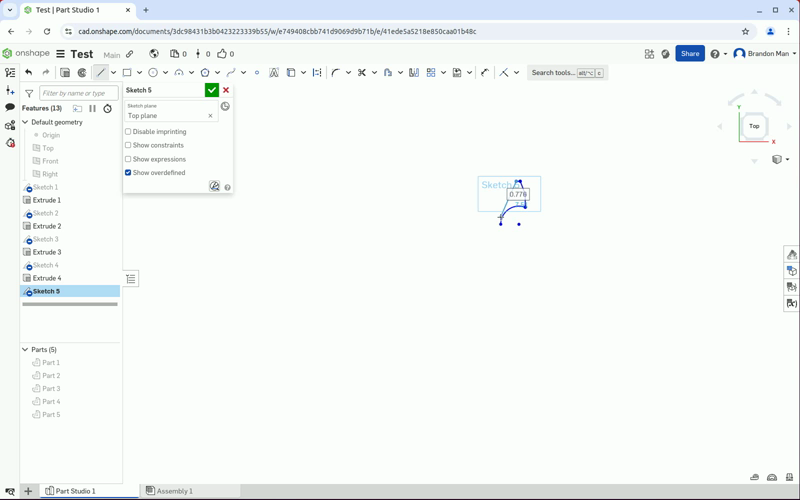
key_up(shift)
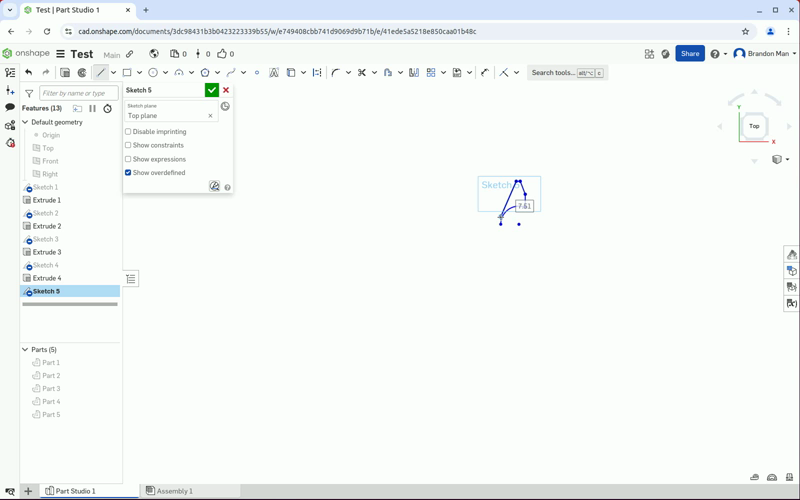
mouse_move(530, 216)
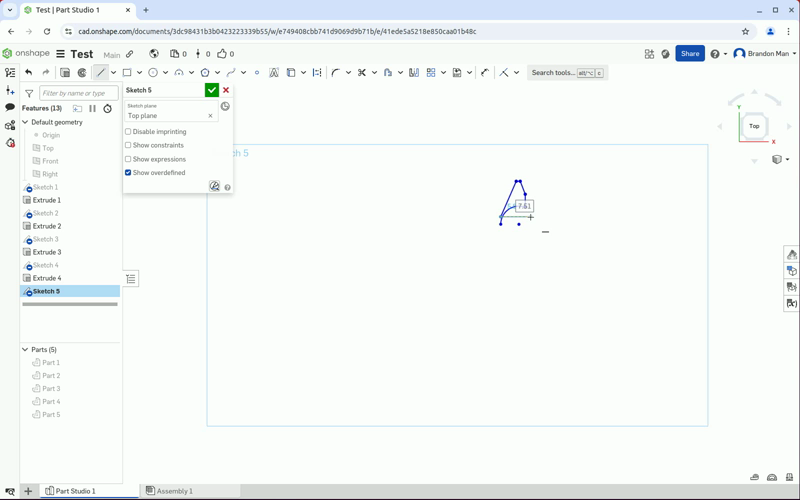
key_down(shift)
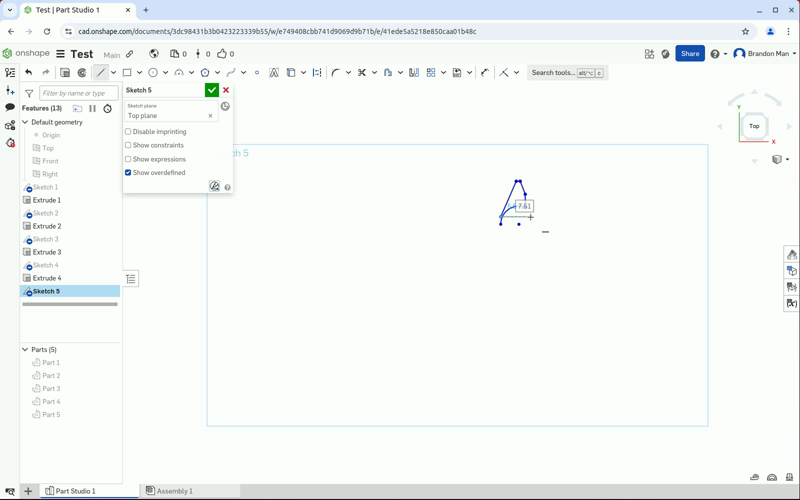
mouse_move(500, 224)
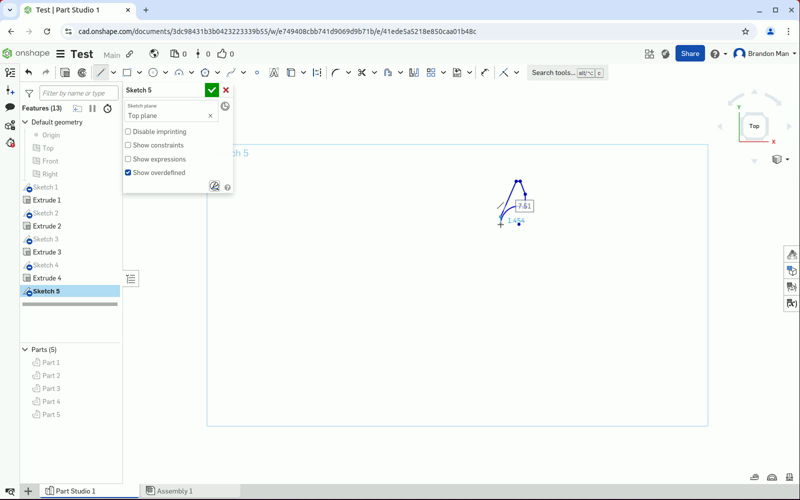
scroll(6)
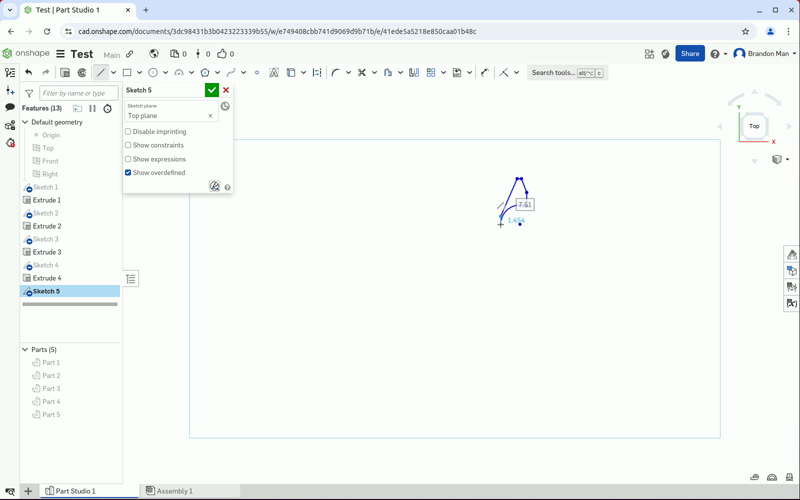
scroll(6)
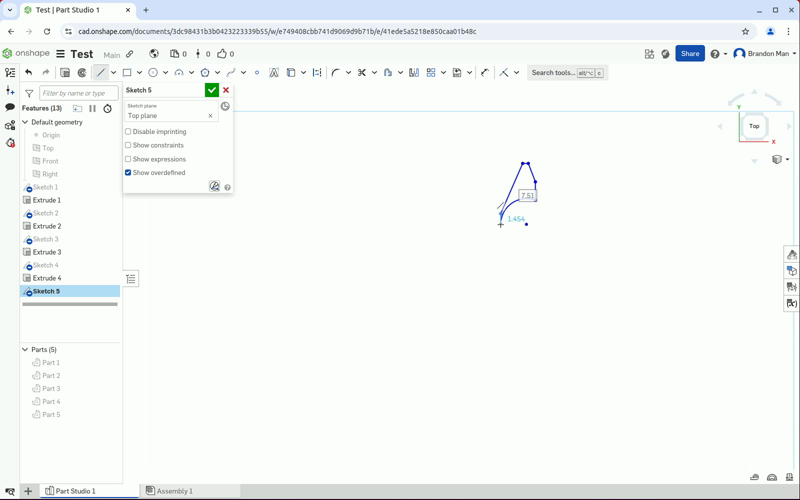
scroll(6)
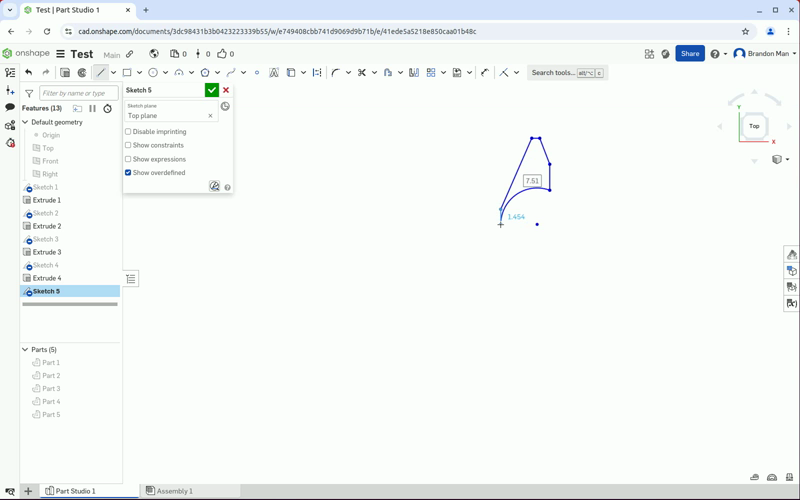
scroll(6)
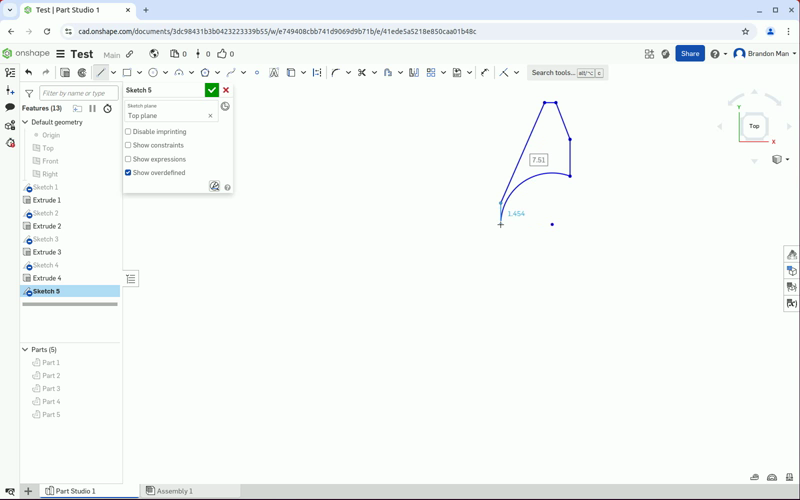
scroll(6)
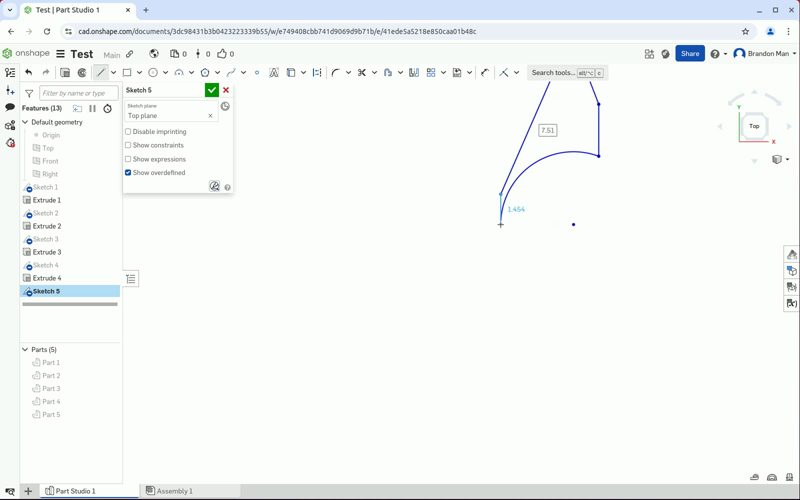
scroll(6)
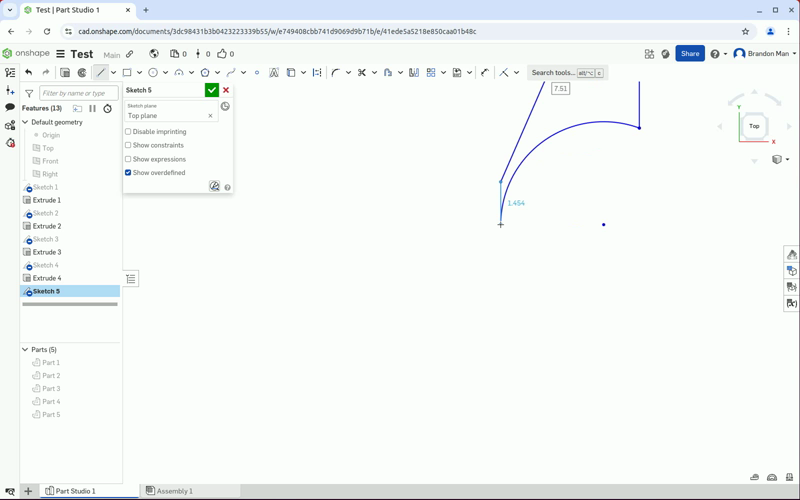
scroll(6)
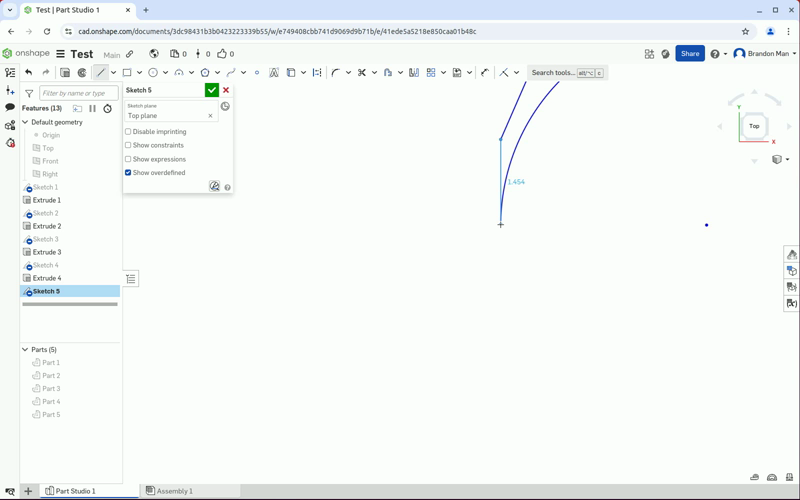
key_up(shift)
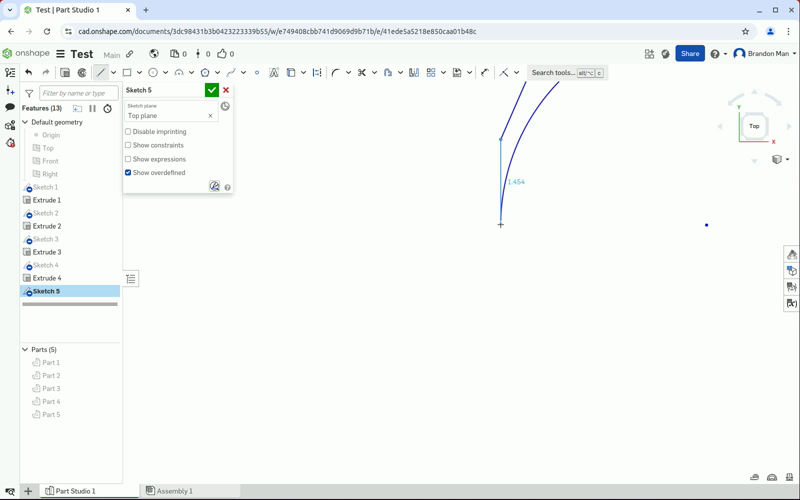
click(500, 224)
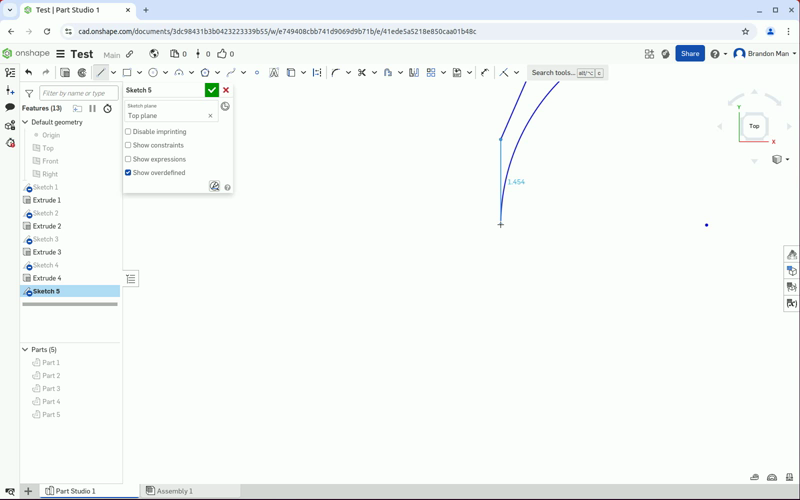
scroll(-6)
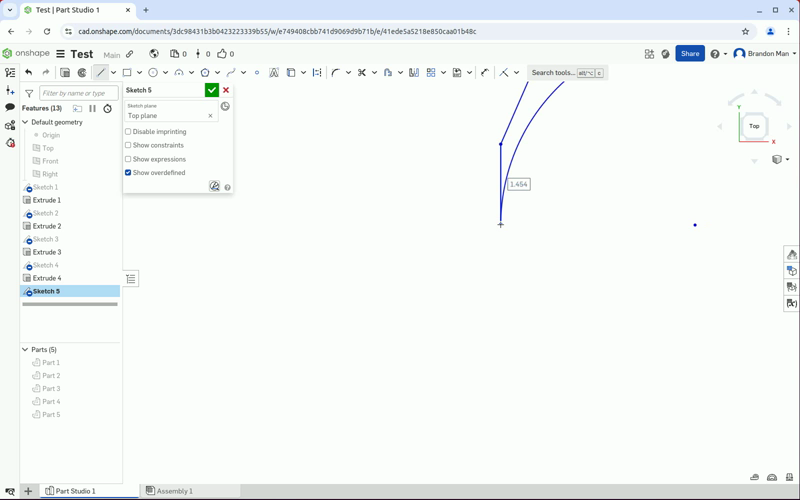
scroll(-6)
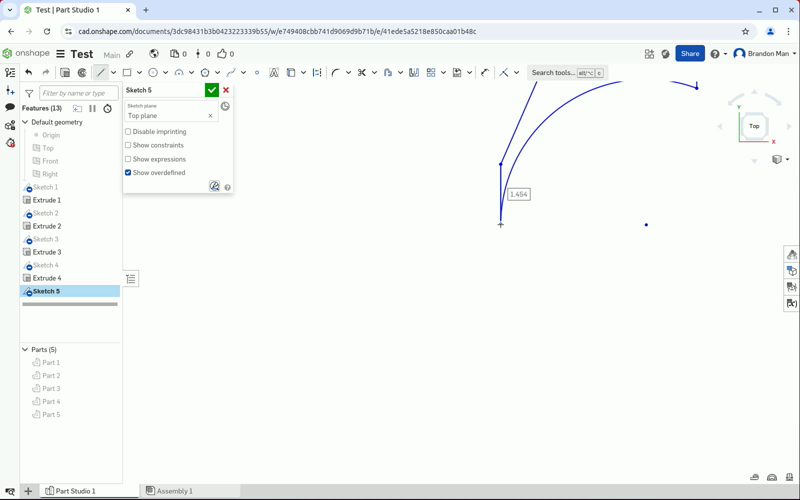
scroll(-6)
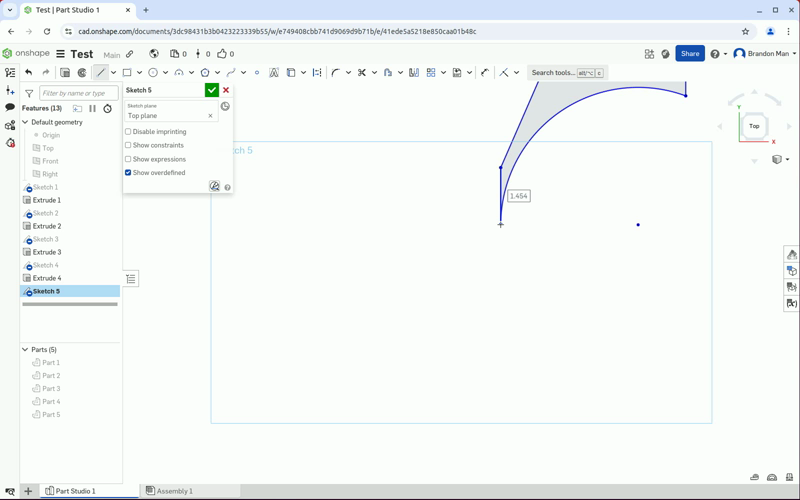
scroll(-6)
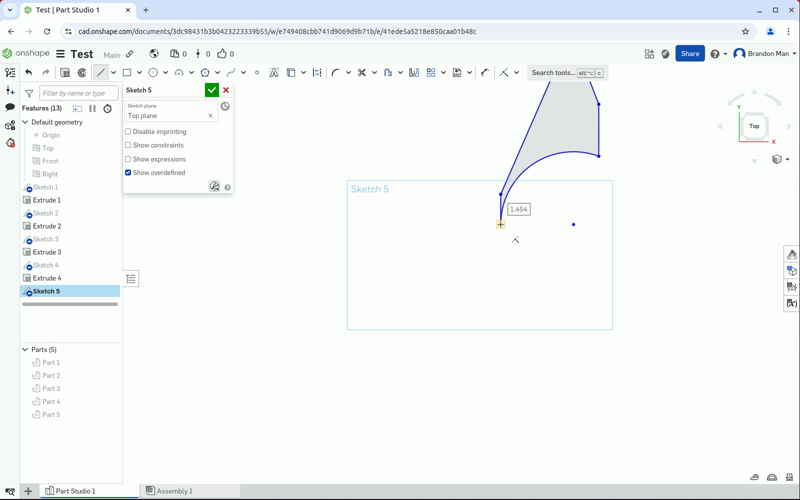
scroll(-6)
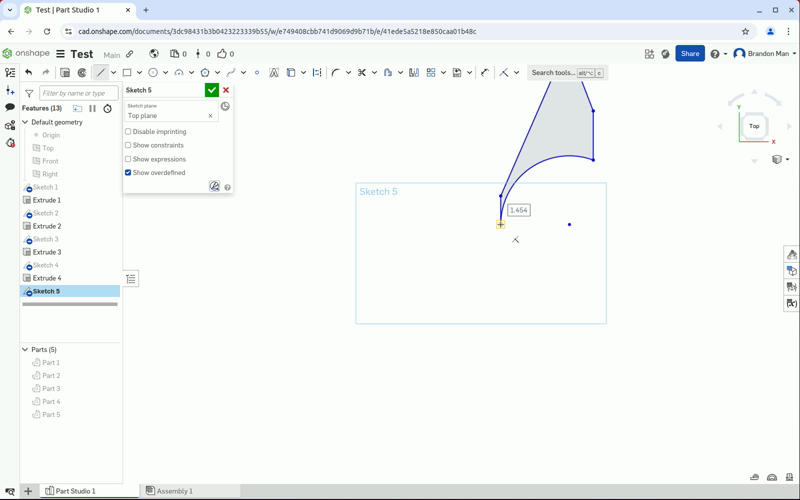
scroll(-6)
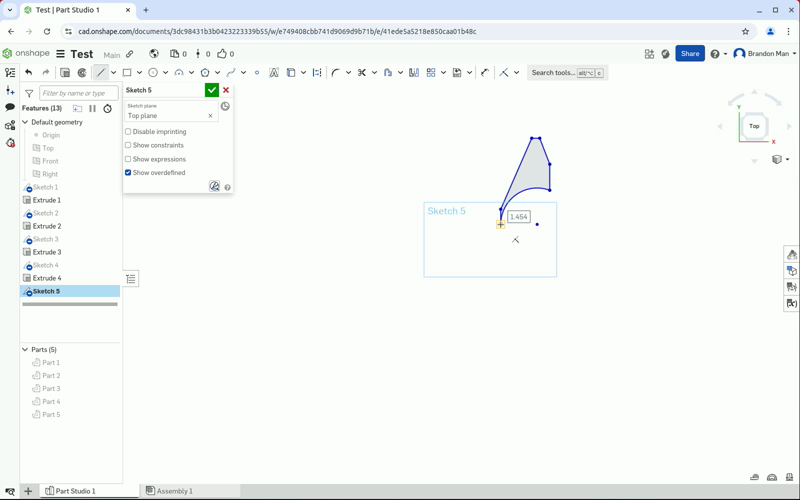
scroll(-6)
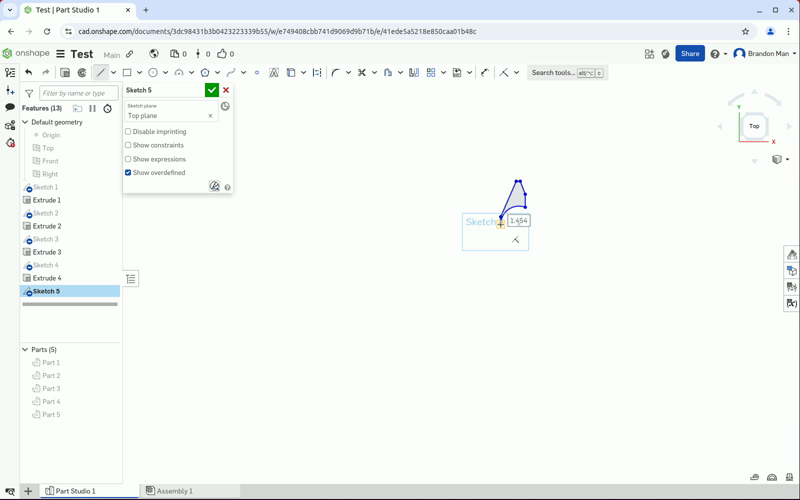
key(esc)
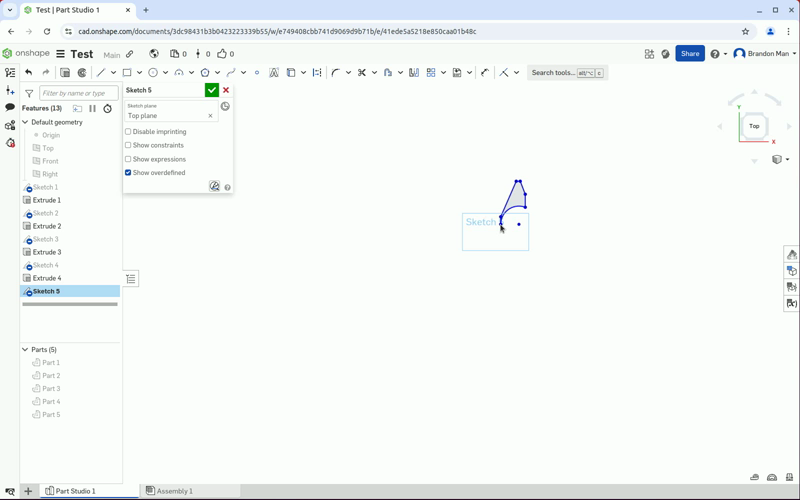
key(c)
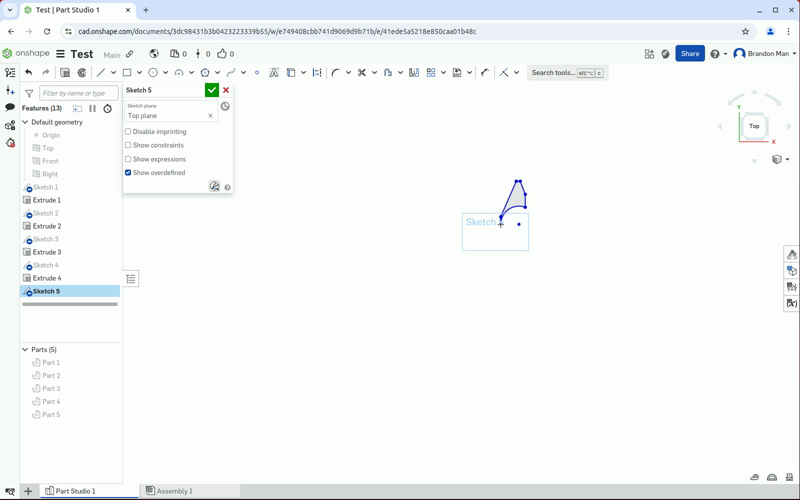
key_down(shift)
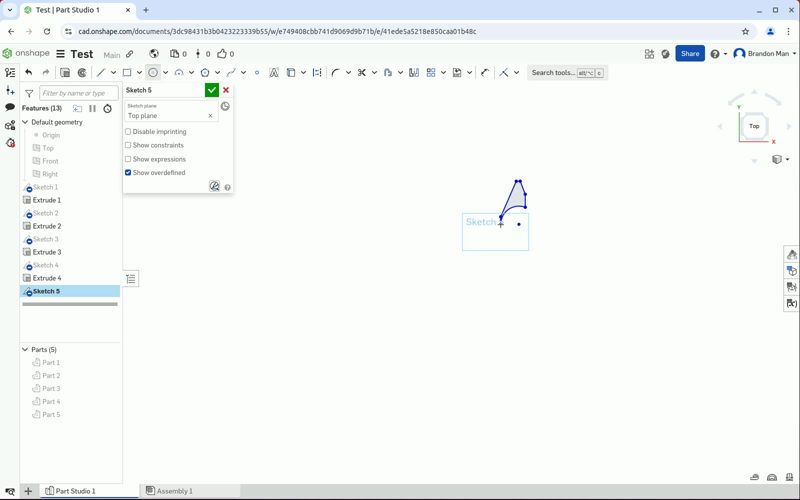
mouse_move(518, 184)
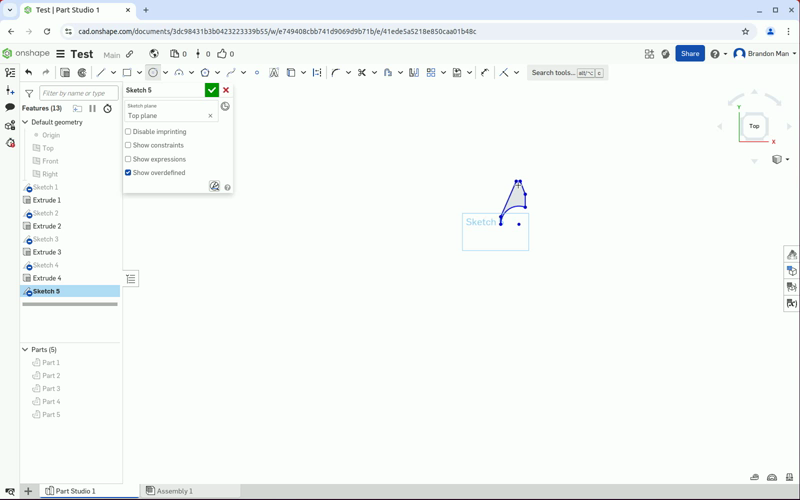
scroll(6)
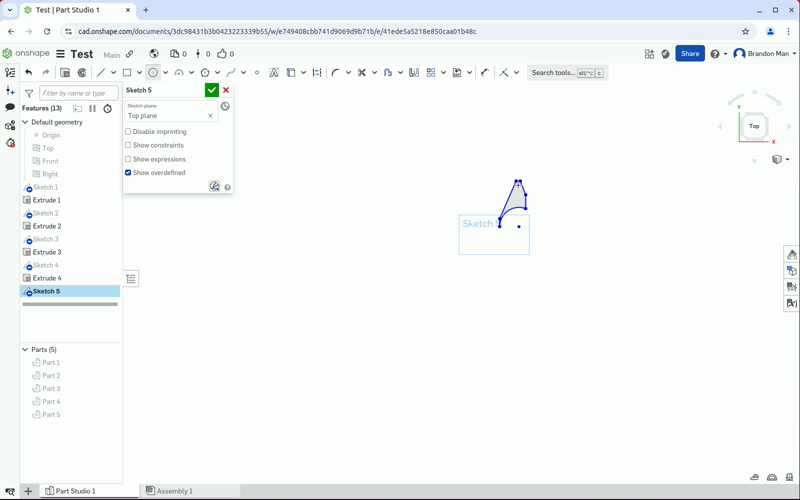
scroll(6)
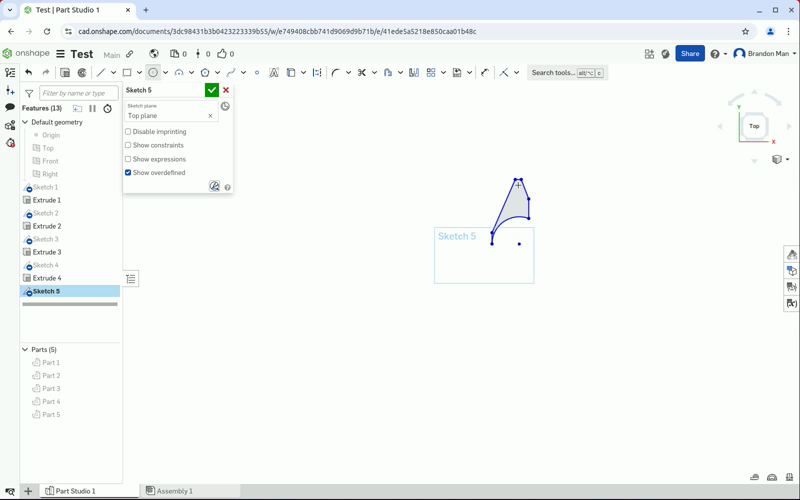
scroll(6)
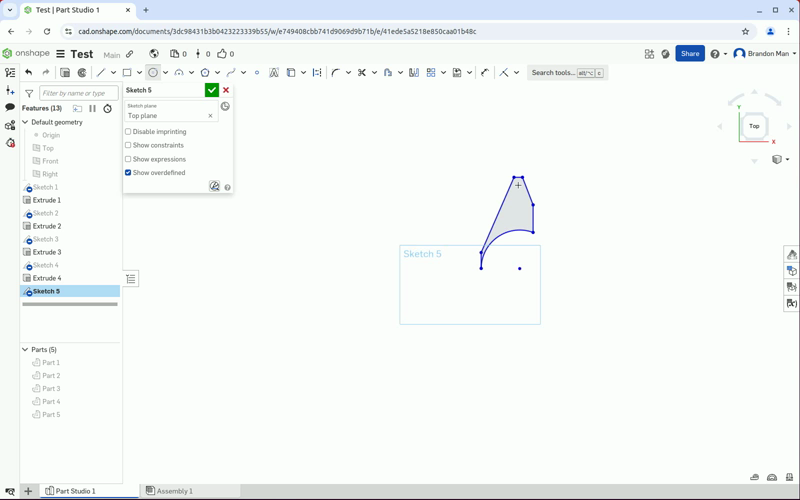
scroll(6)
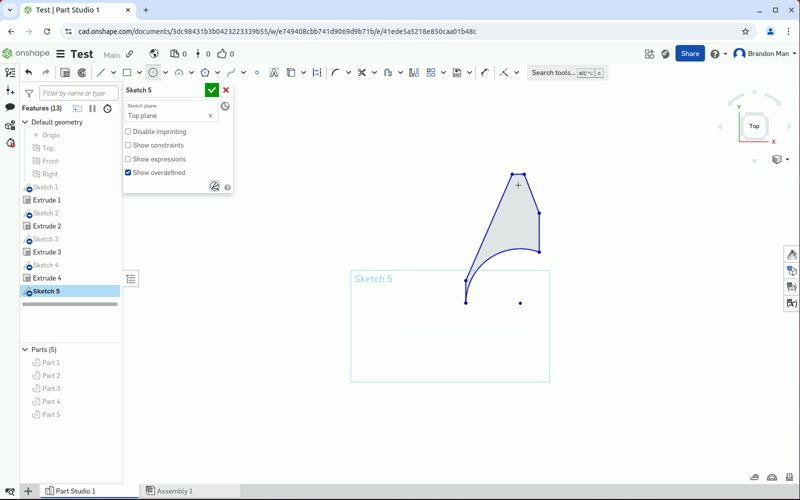
scroll(6)
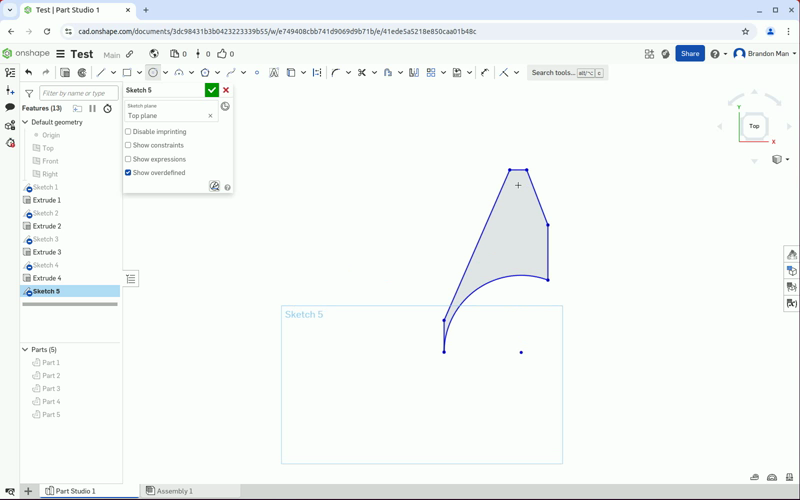
scroll(6)
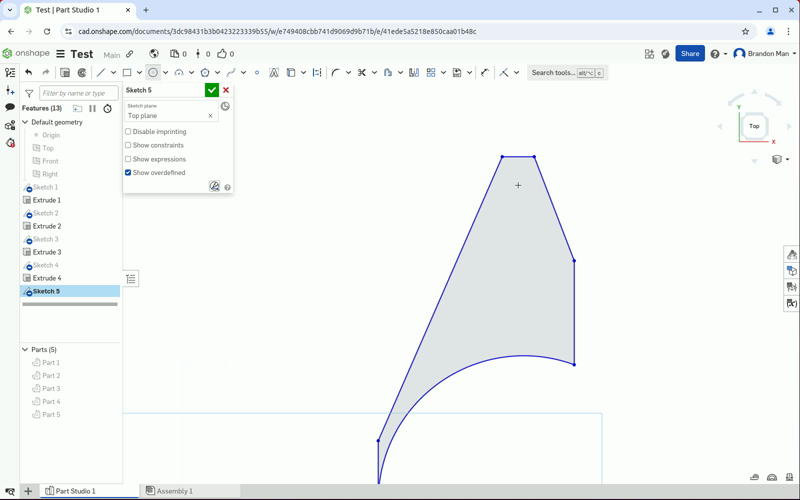
scroll(6)
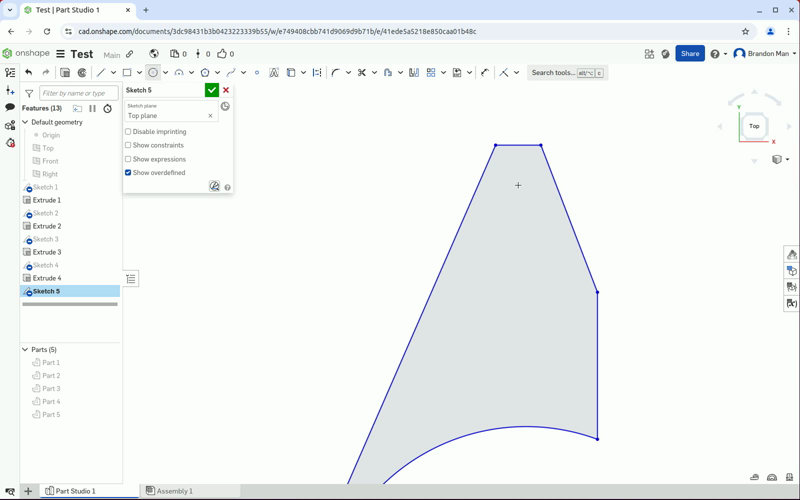
click(518, 184)
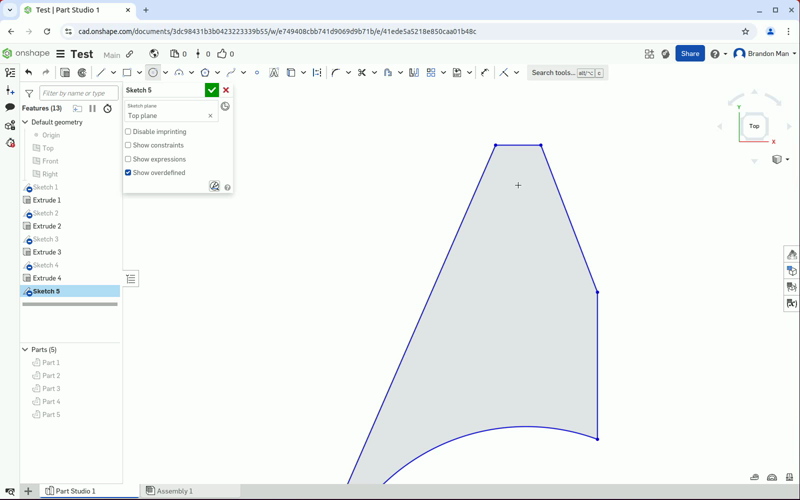
scroll(-6)
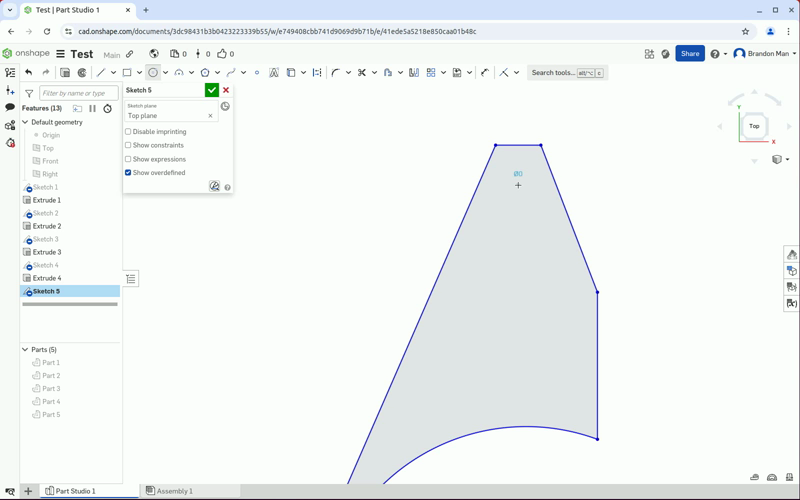
scroll(-6)
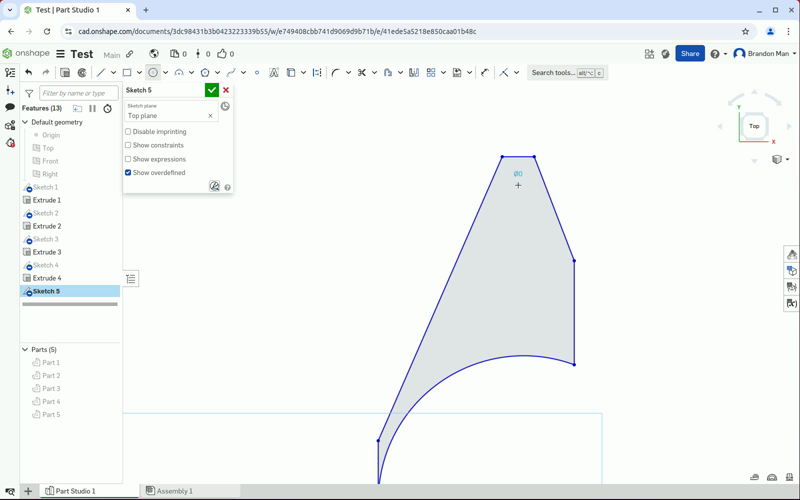
scroll(-6)
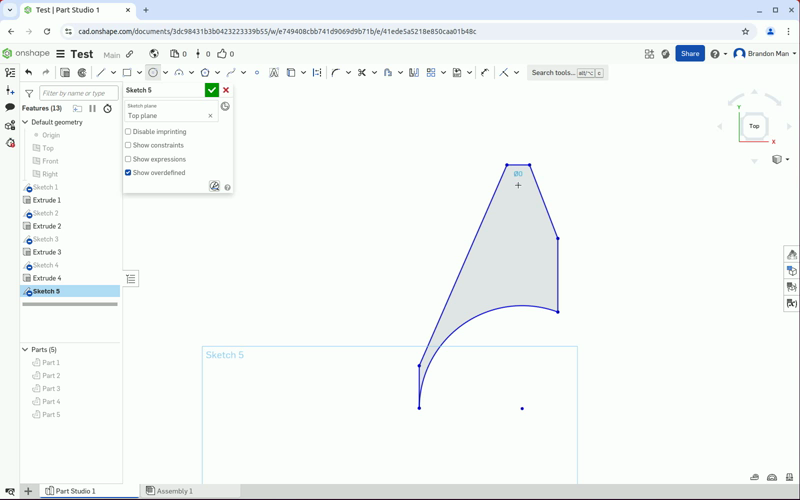
scroll(-6)
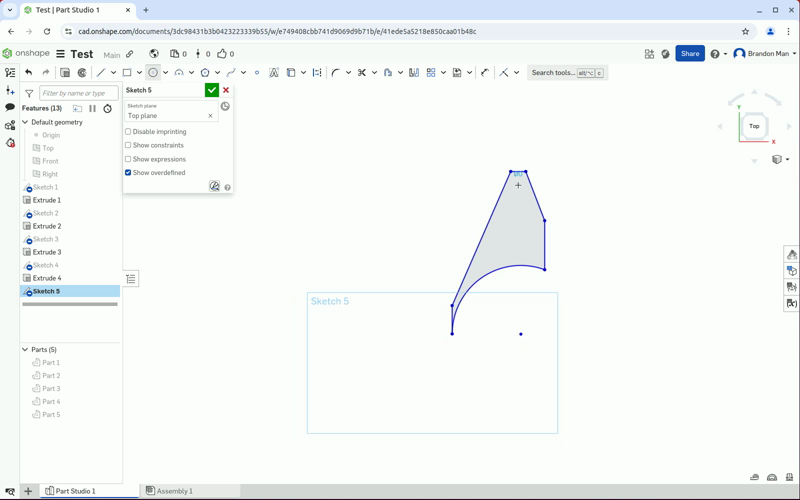
scroll(-6)
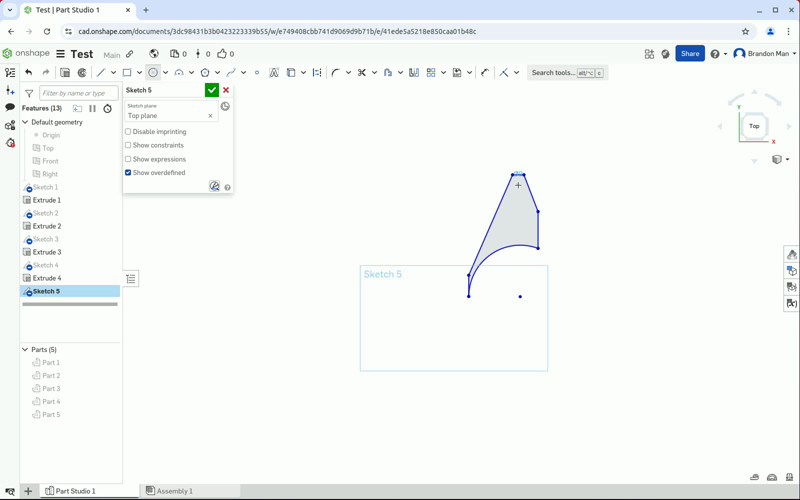
scroll(-6)
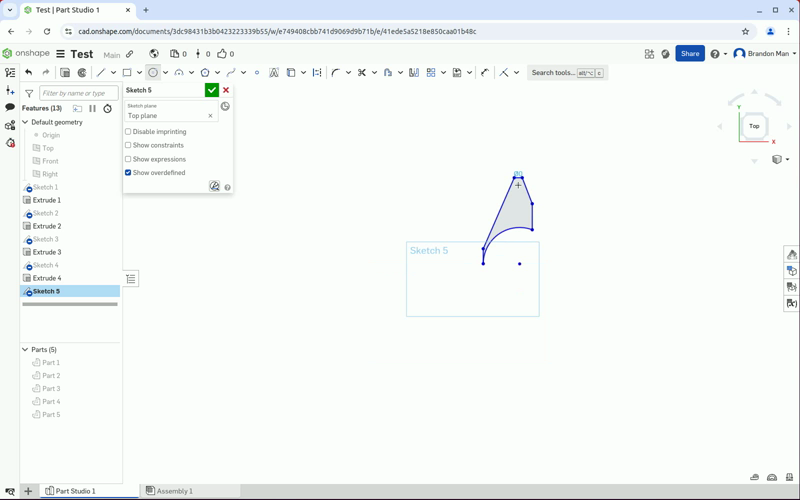
scroll(-6)
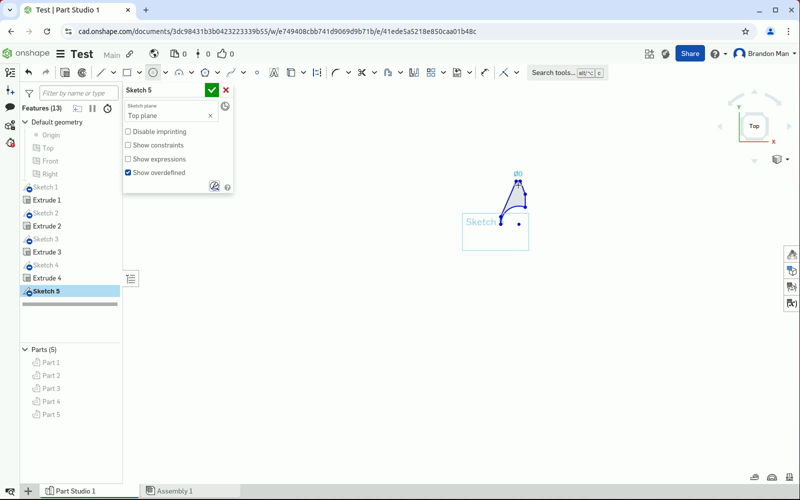
key_up(shift)
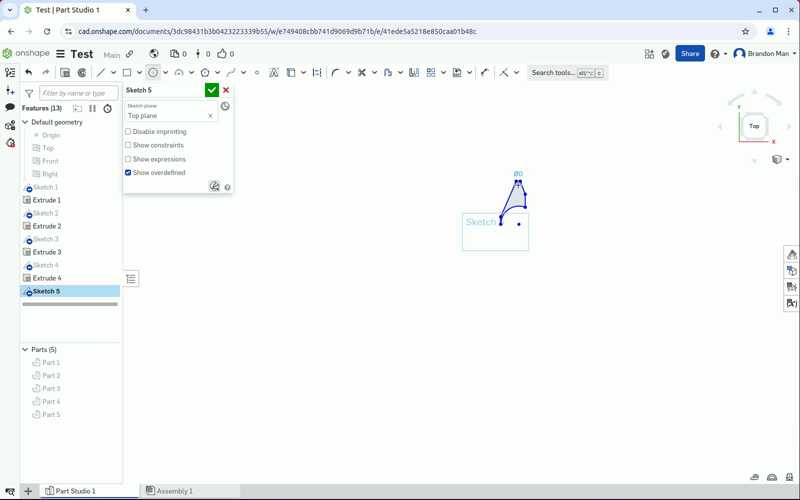
mouse_move(521, 184)
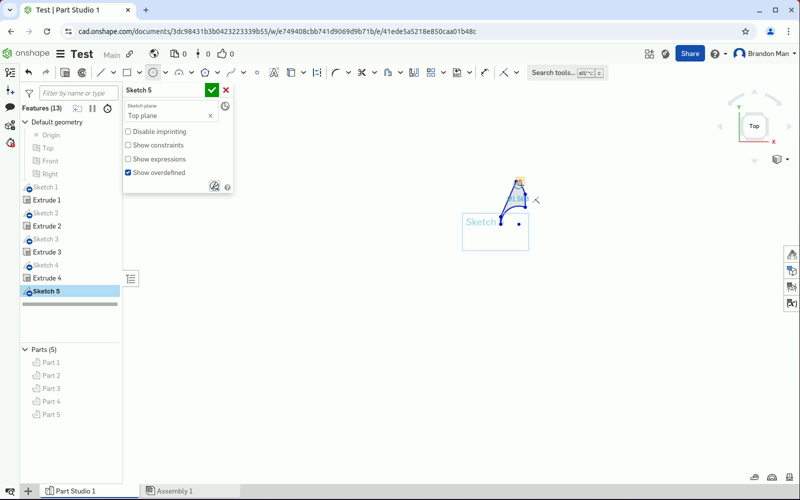
scroll(6)
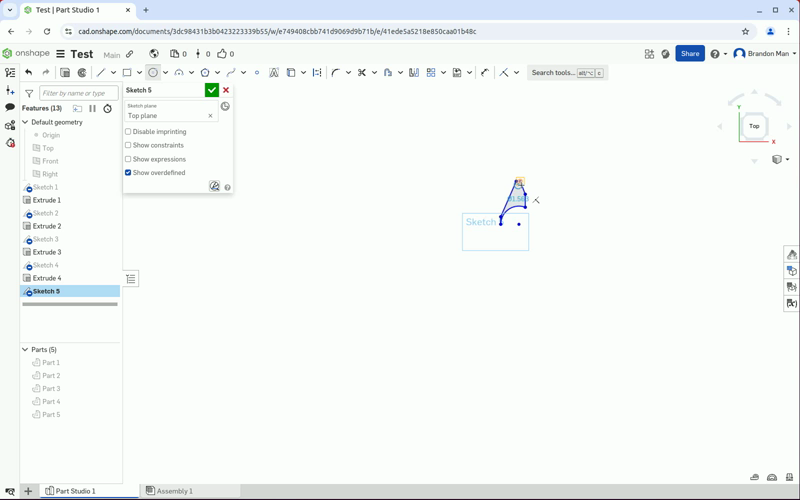
scroll(6)
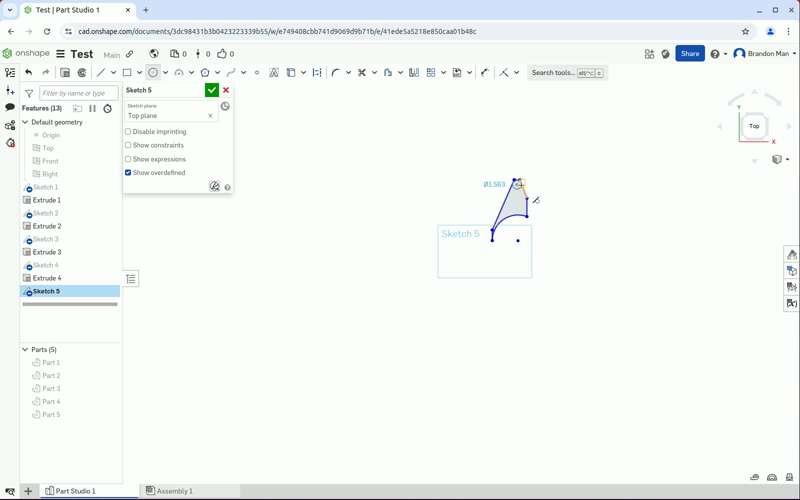
scroll(6)
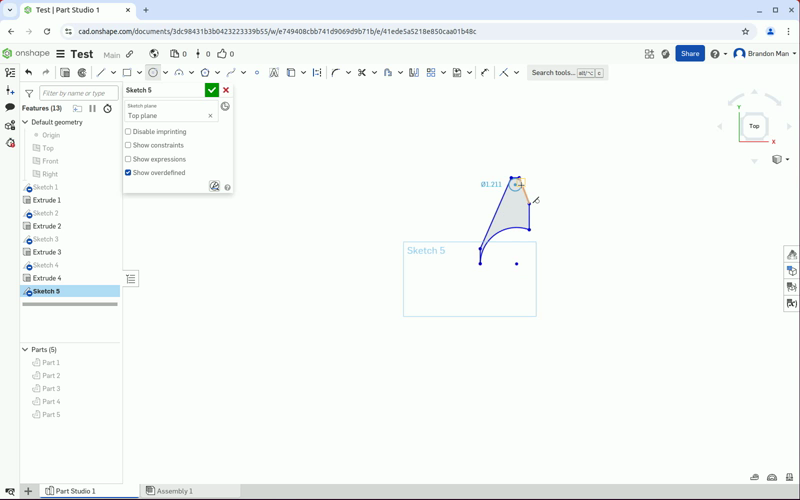
scroll(6)
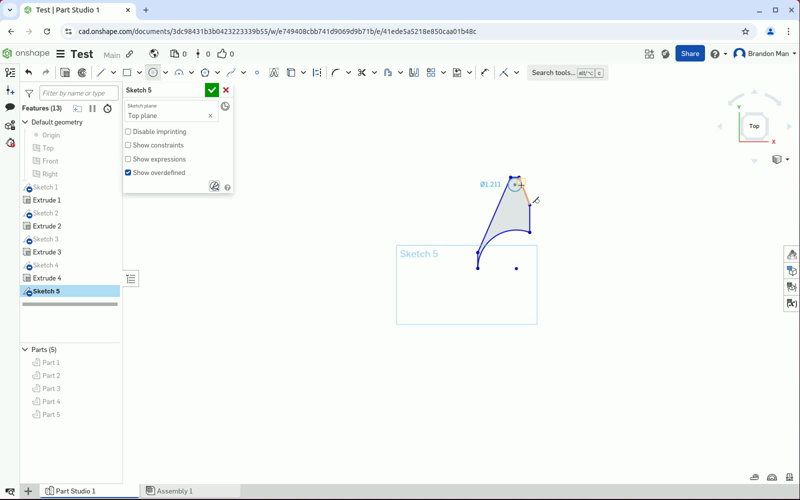
scroll(6)
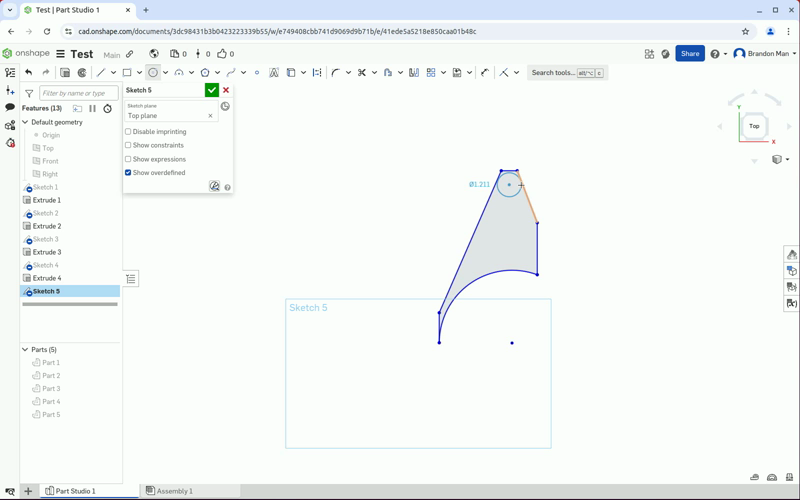
scroll(6)
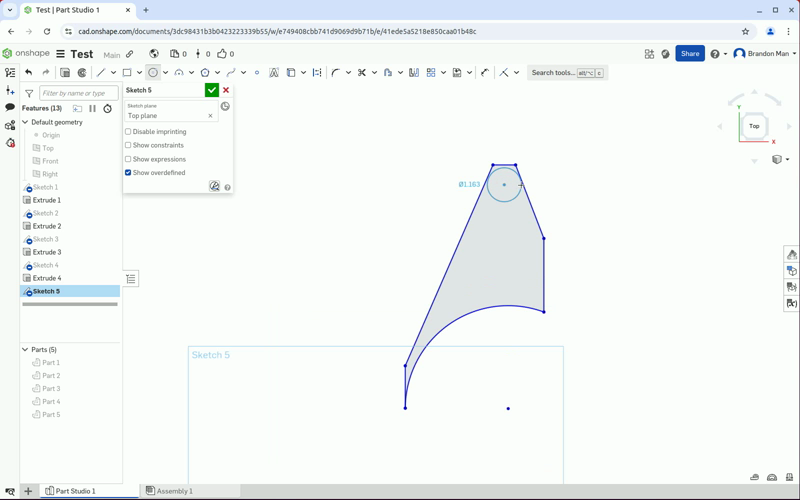
scroll(6)
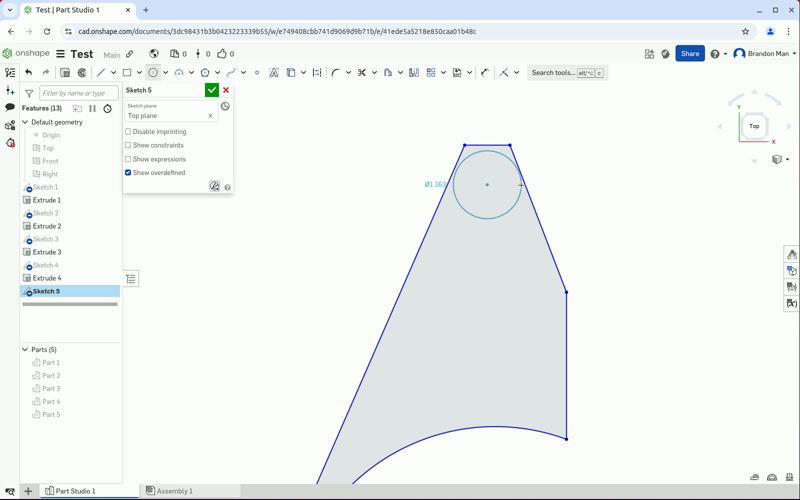
click(521, 184)
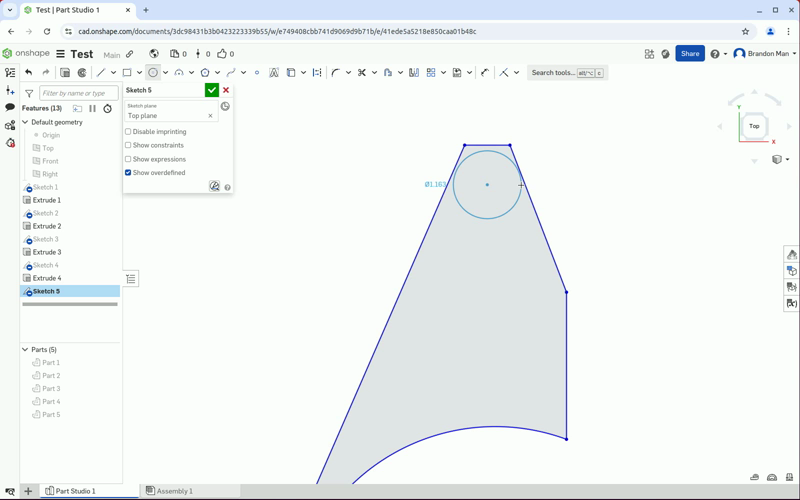
scroll(-6)
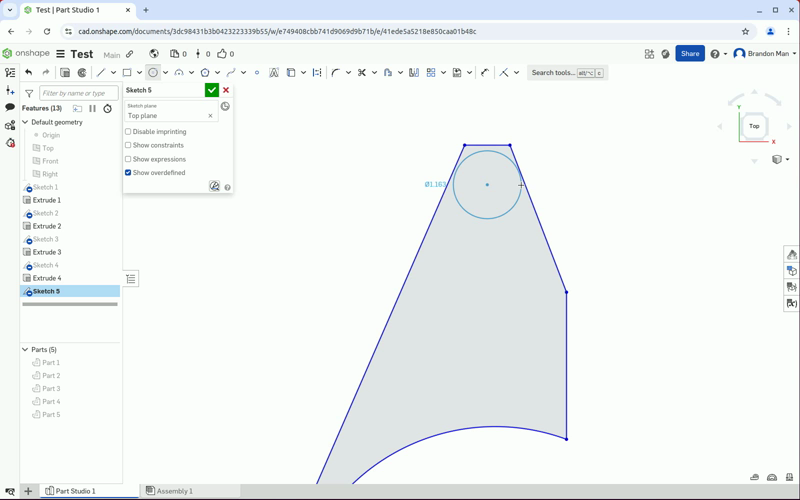
scroll(-6)
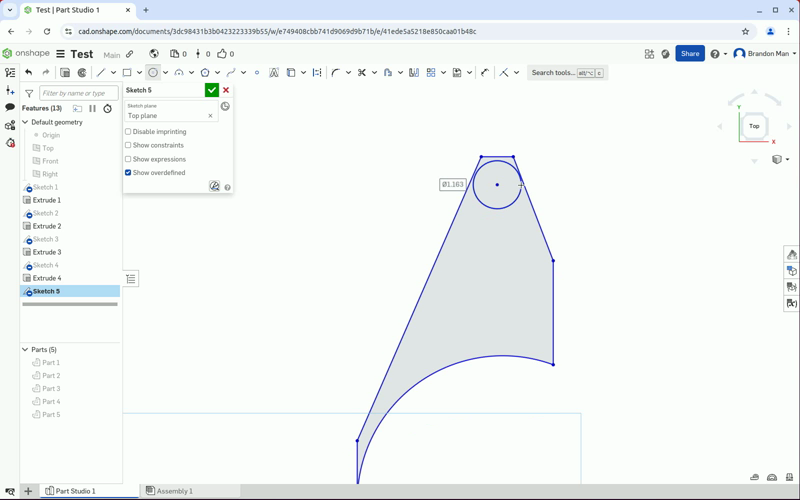
scroll(-6)
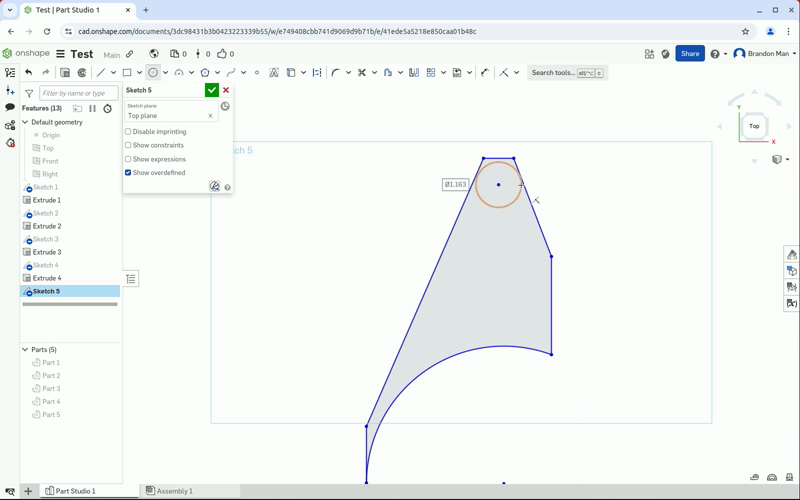
scroll(-6)
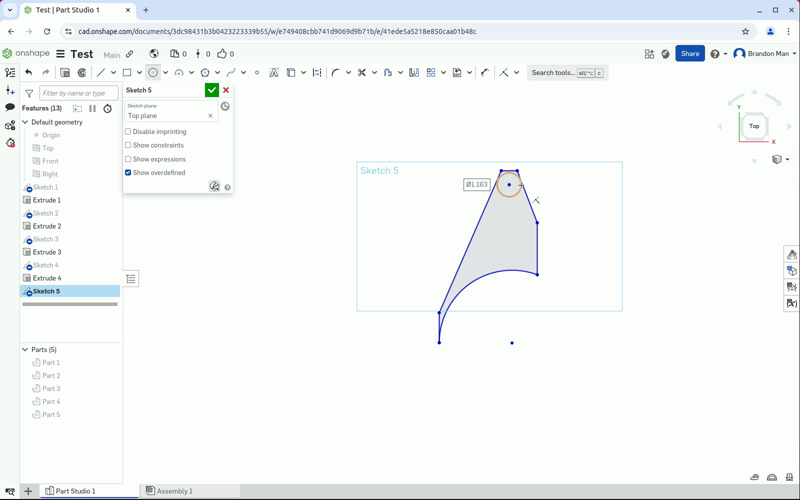
scroll(-6)
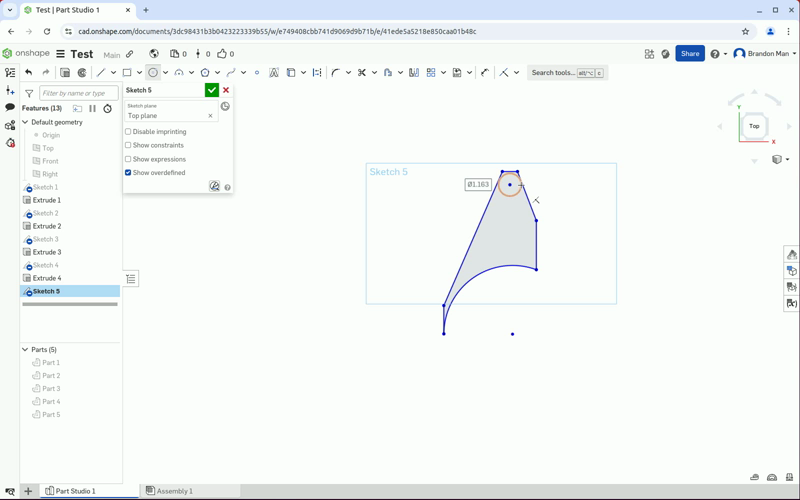
scroll(-6)
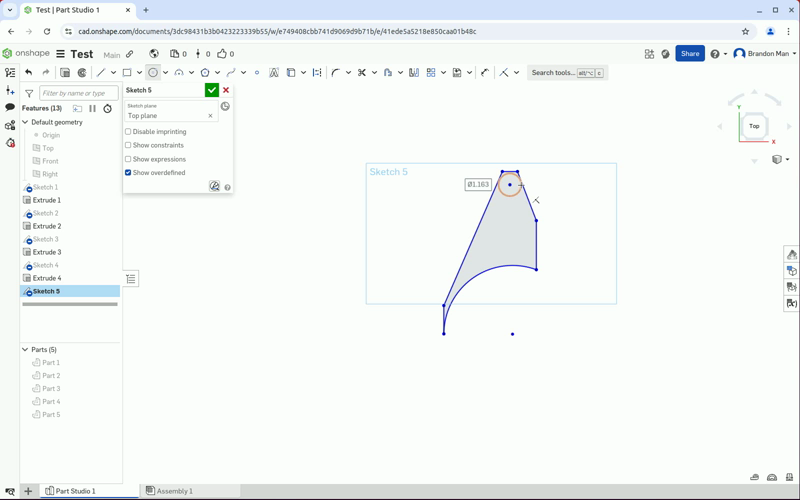
scroll(-6)
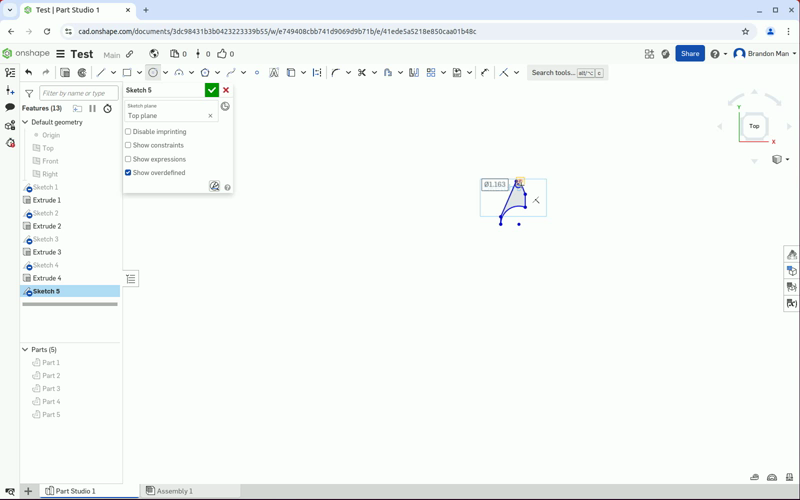
key(esc)
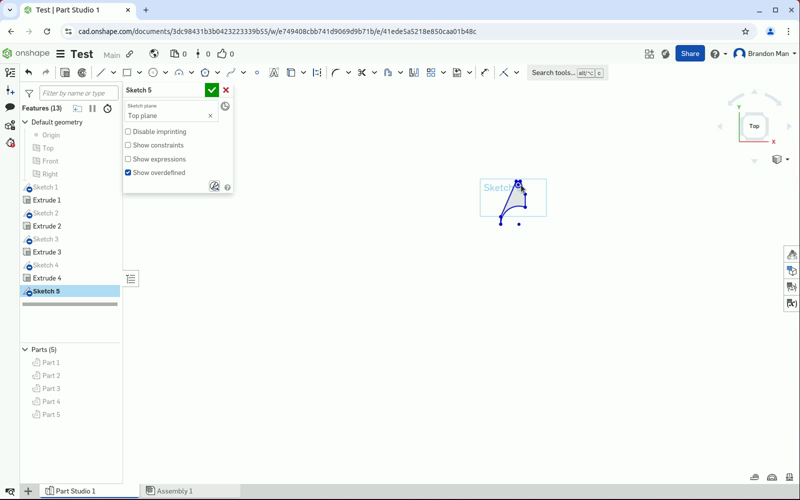
mouse_move(511, 200)
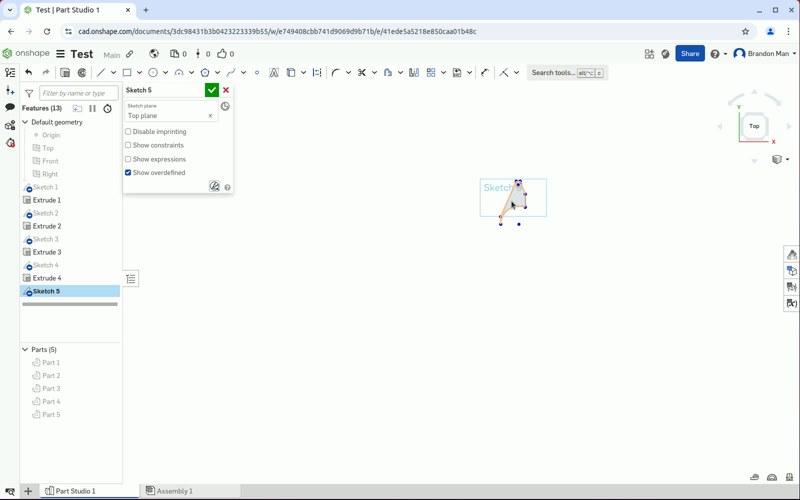
scroll(6)
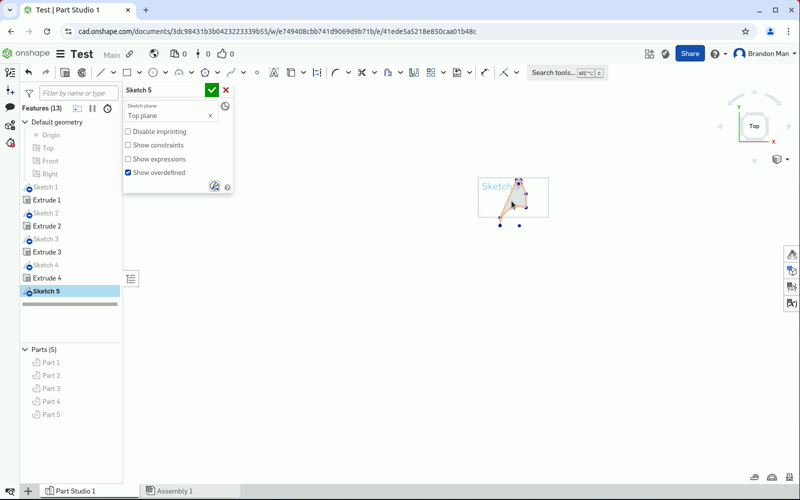
scroll(6)
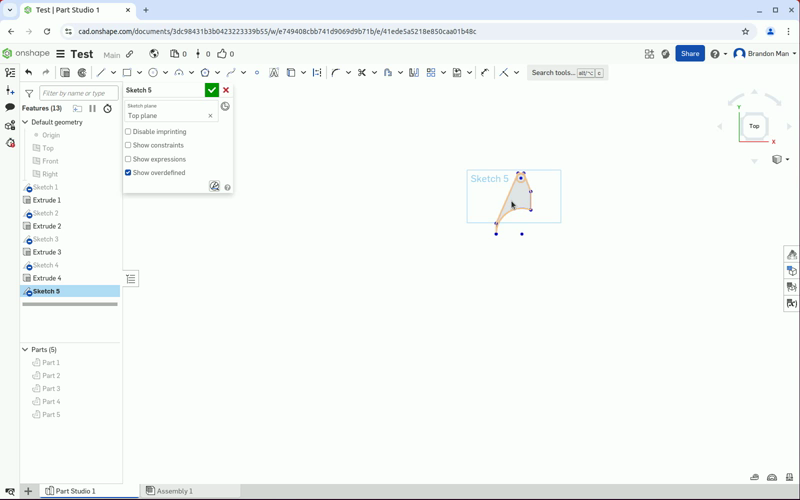
scroll(6)
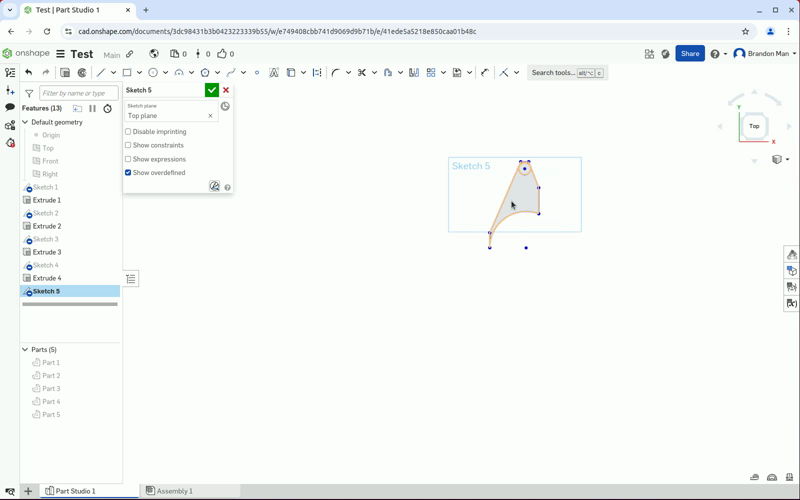
scroll(6)
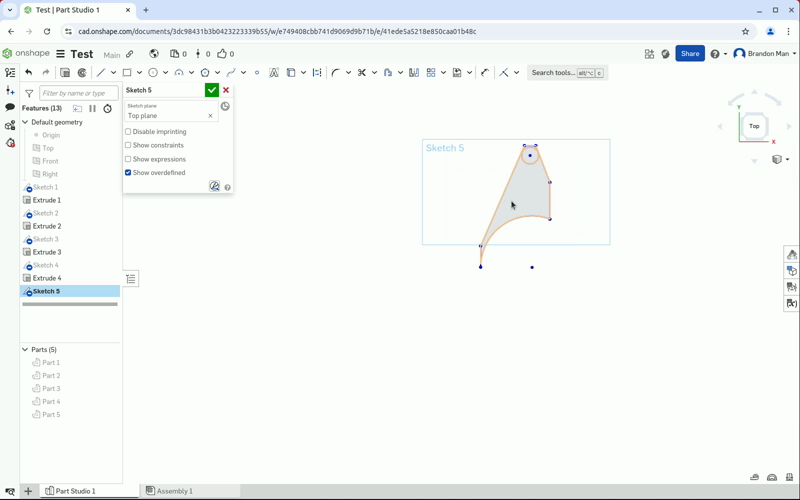
scroll(6)
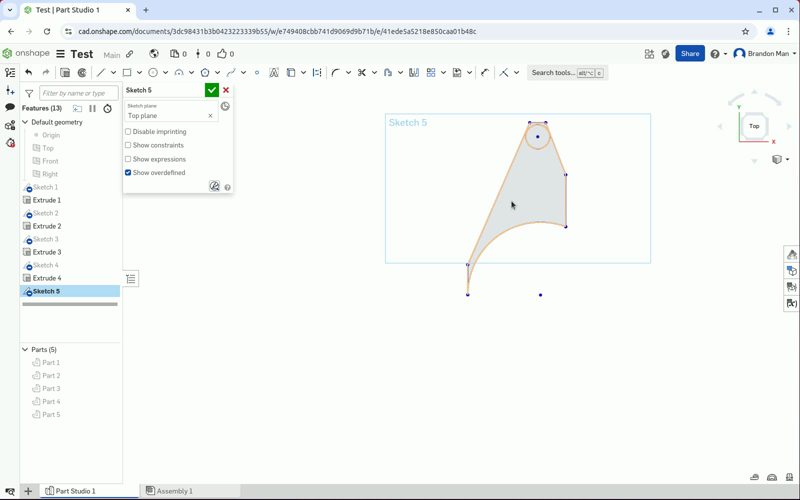
scroll(6)
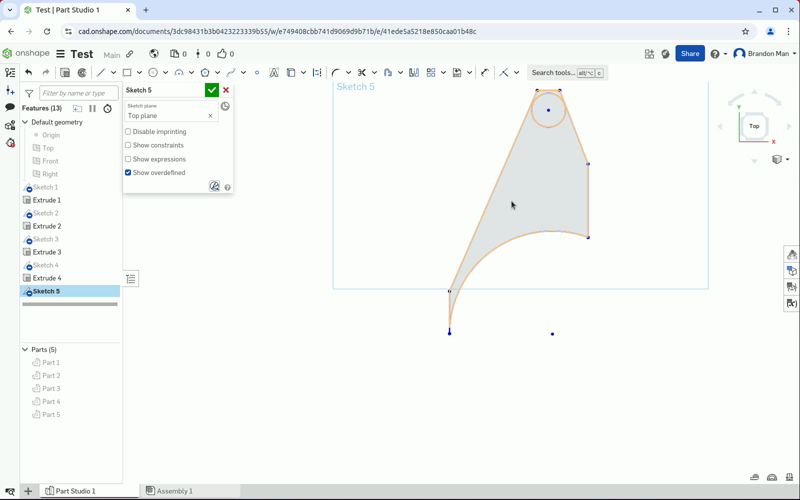
scroll(6)
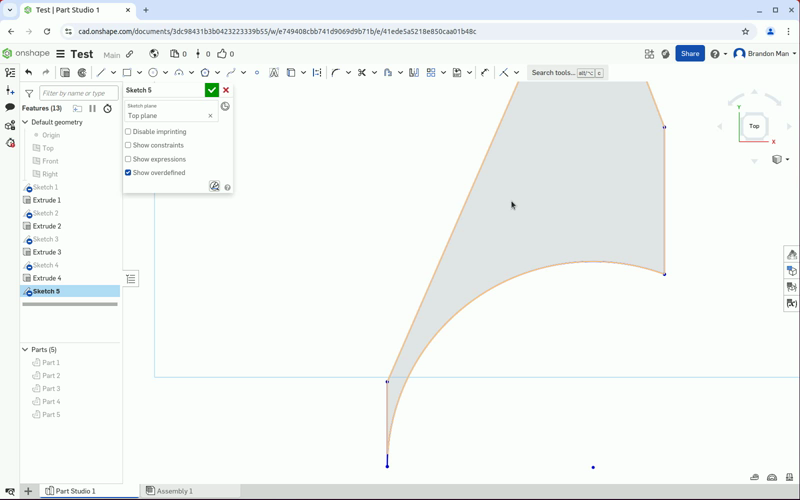
click(511, 200)
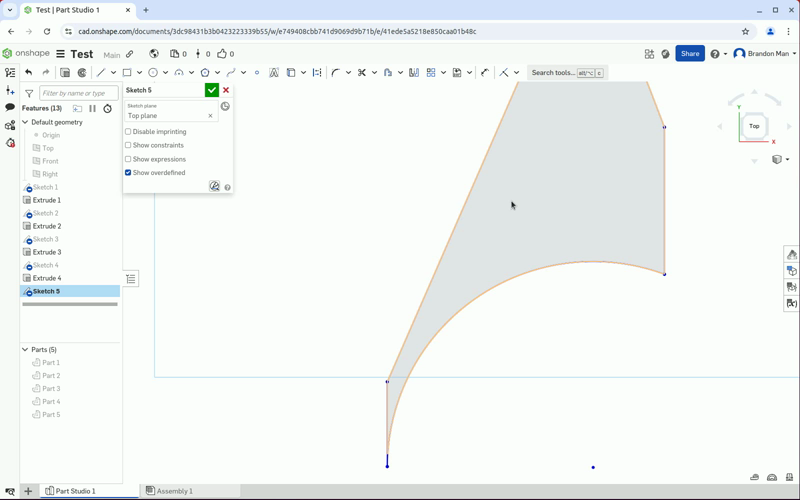
scroll(-6)
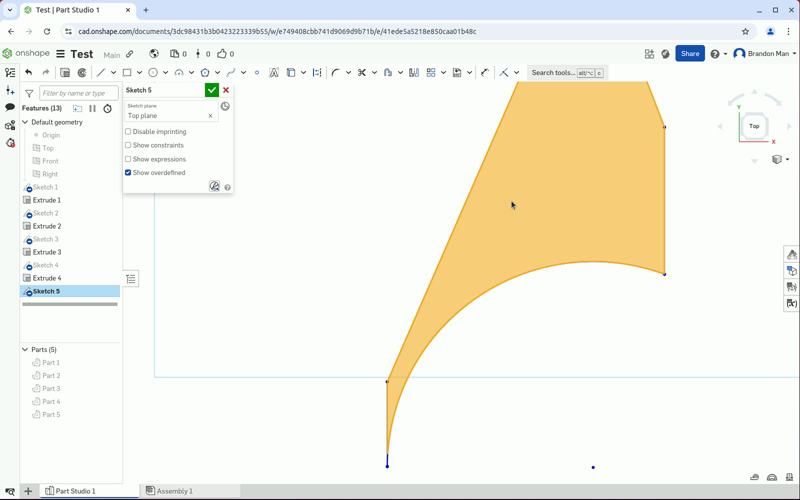
scroll(-6)
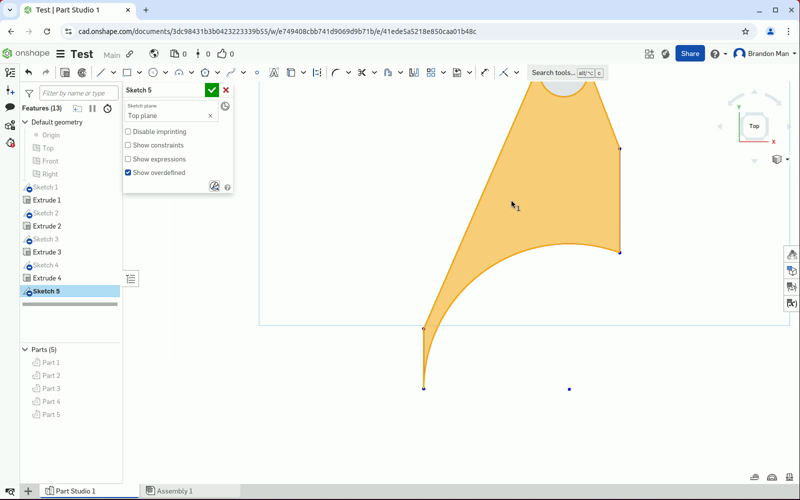
scroll(-6)
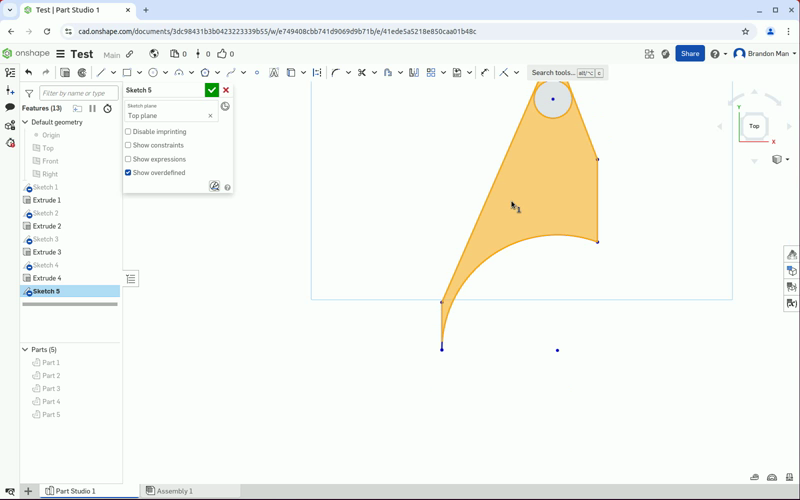
scroll(-6)
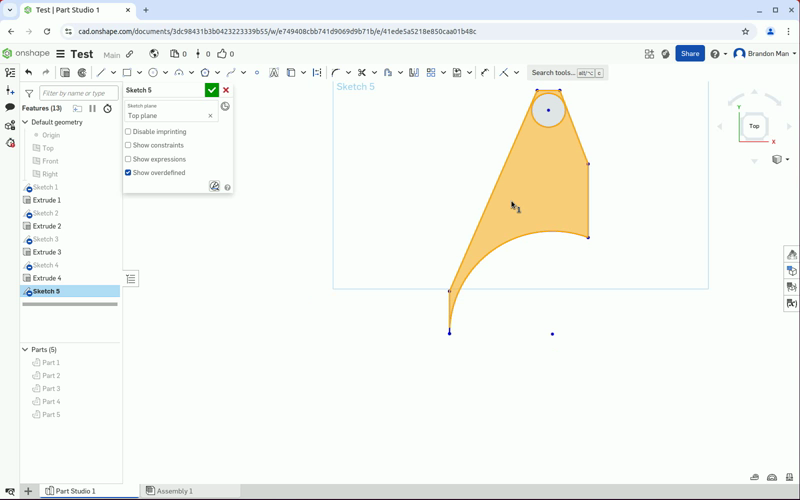
scroll(-6)
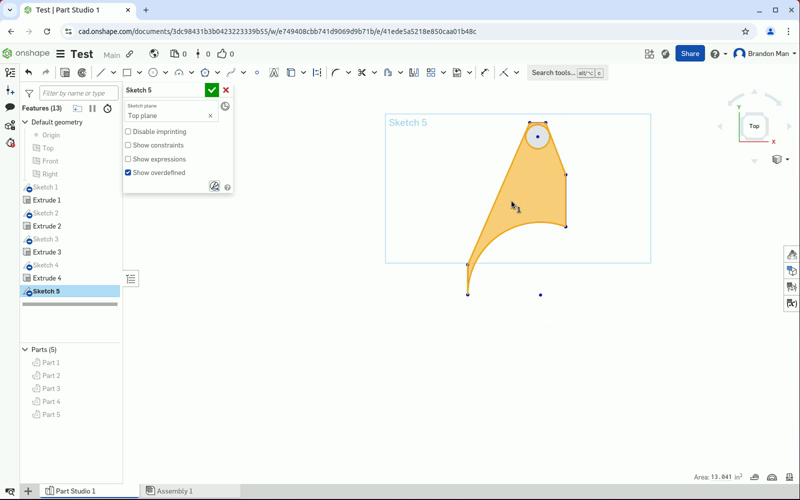
scroll(-6)
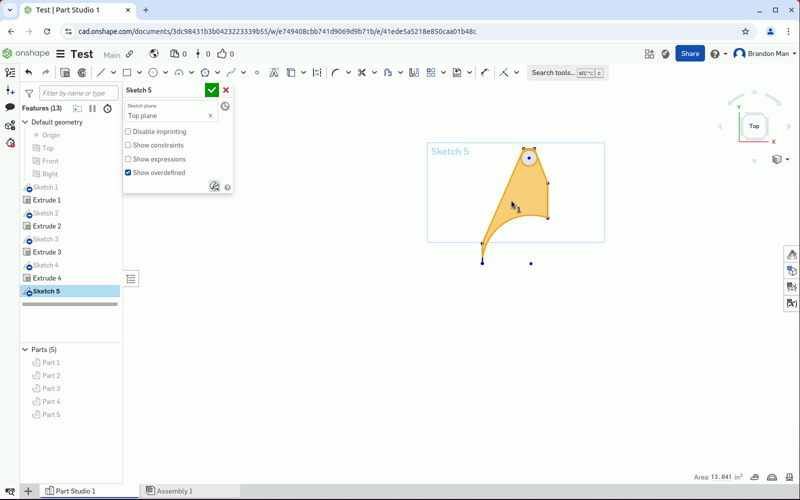
scroll(-6)
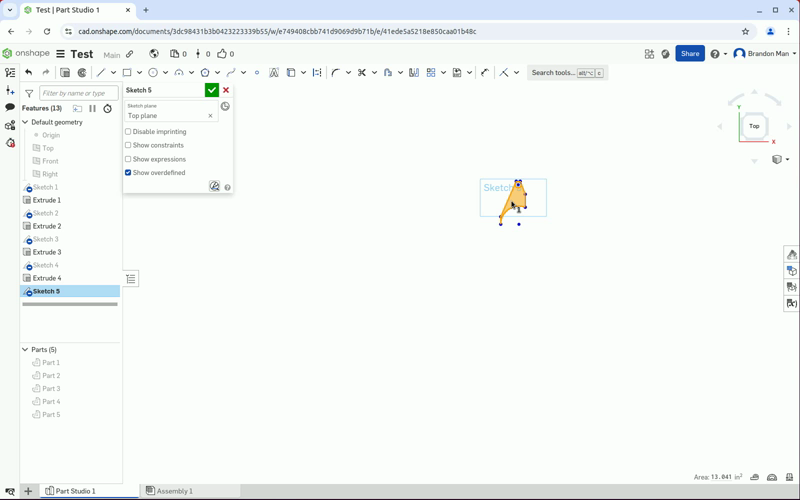
mouse_move(73, 352)
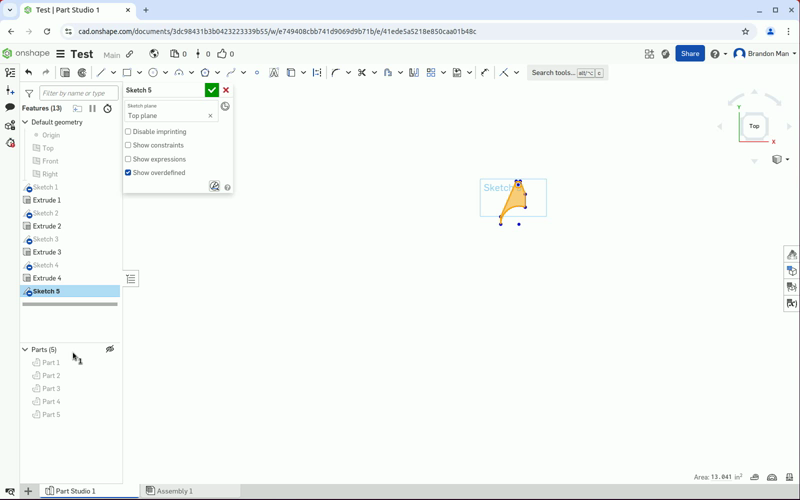
key(shift+y)
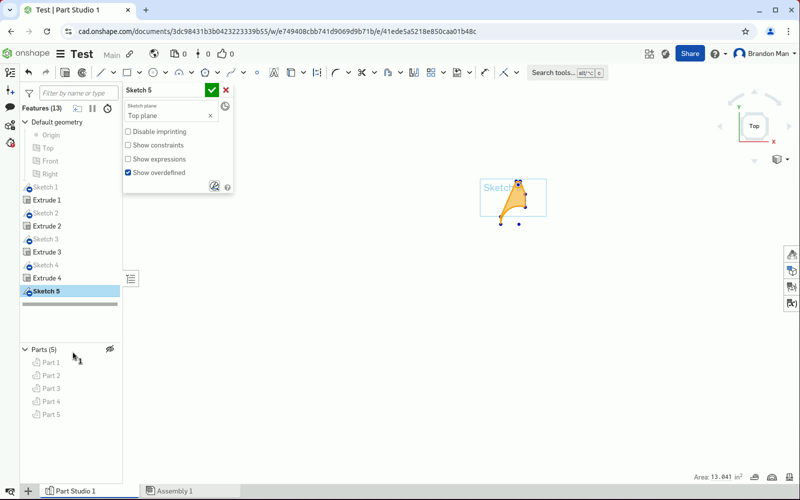
key(shift+e)
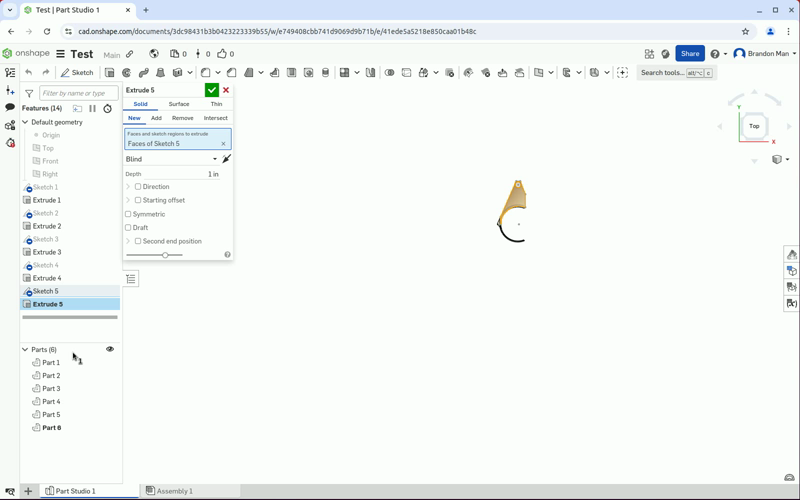
mouse_move(143, 106)
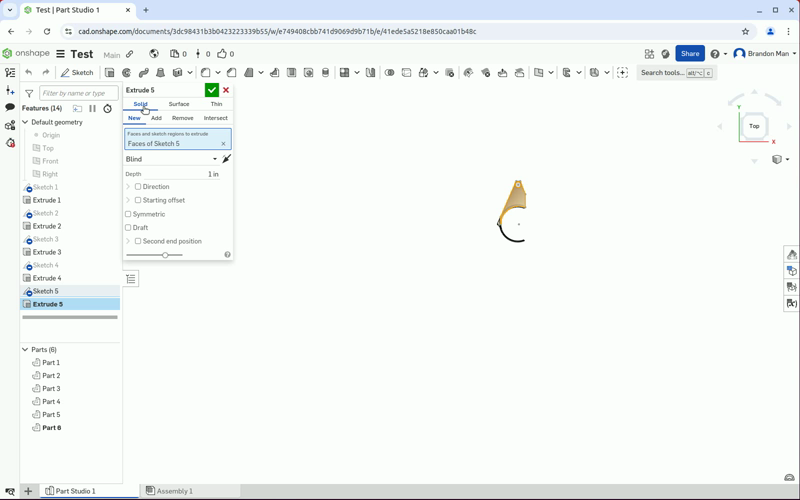
click(143, 106)
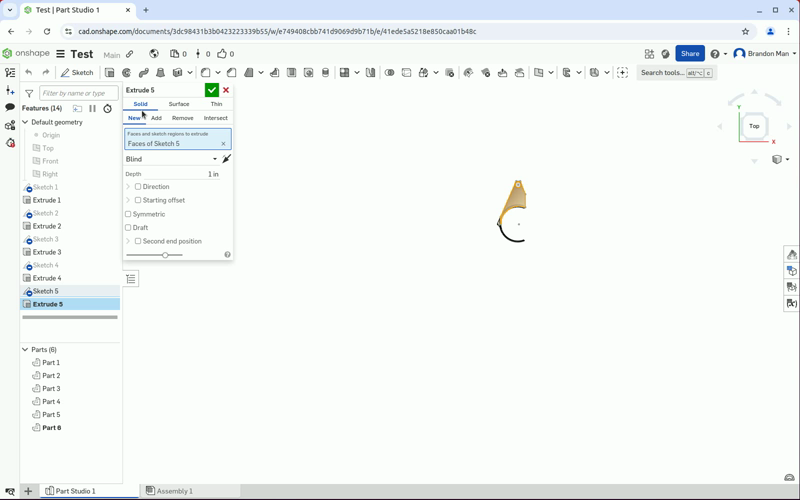
mouse_move(137, 120)
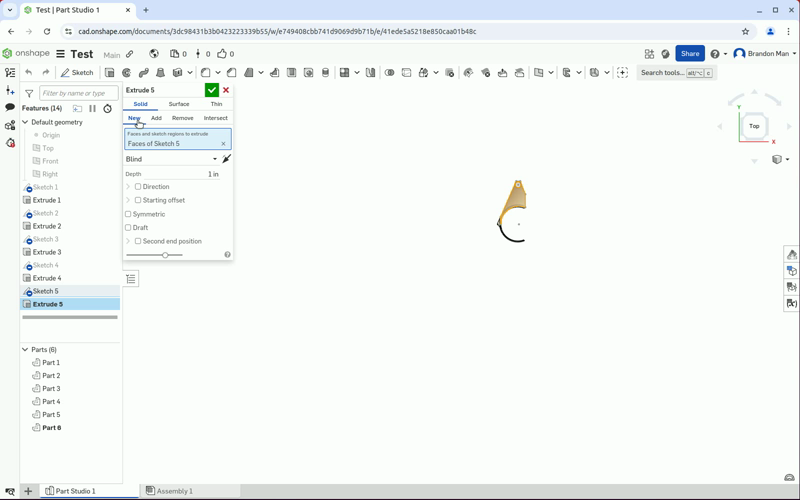
click(137, 120)
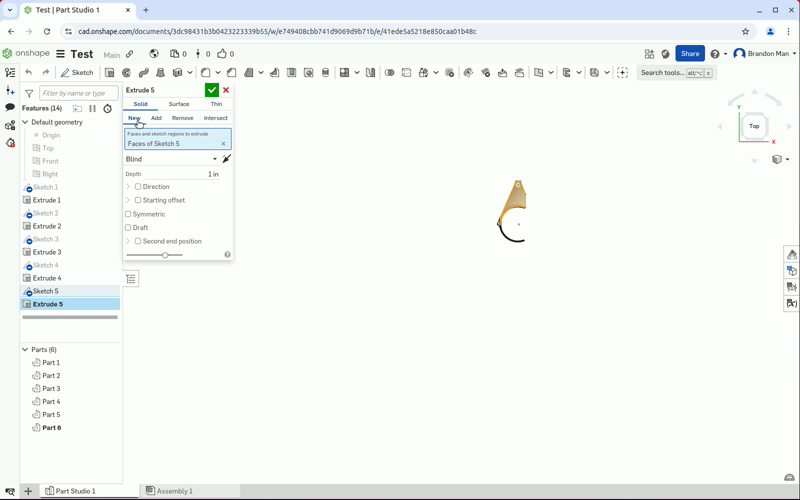
key(tab, 4)
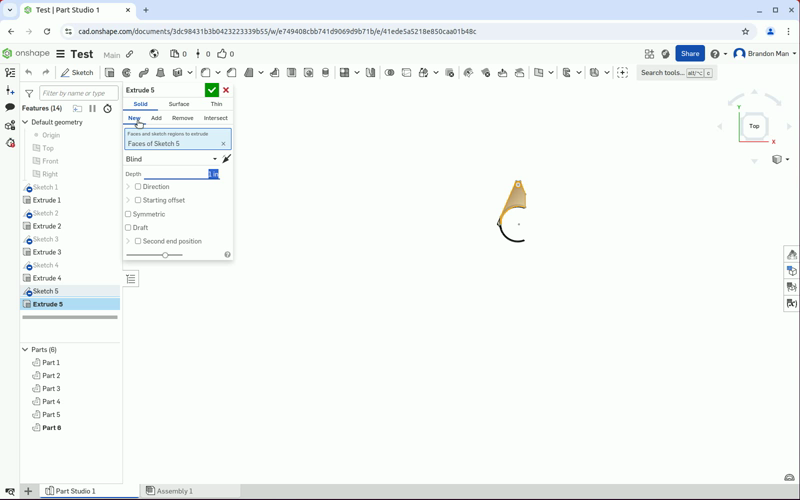
text(0.241)
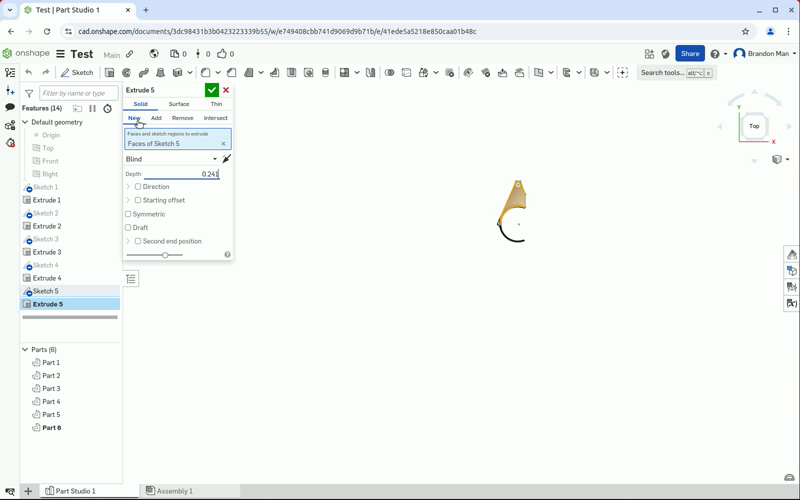
key(enter)
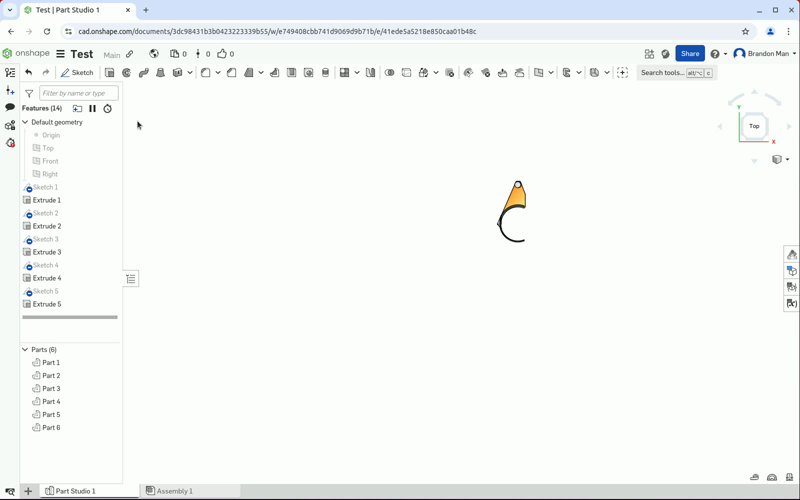
key(shift+h)
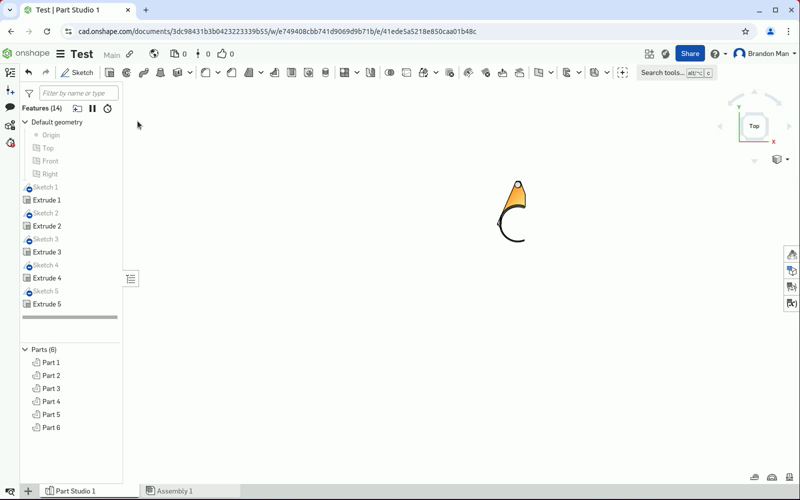
key(shift+h)
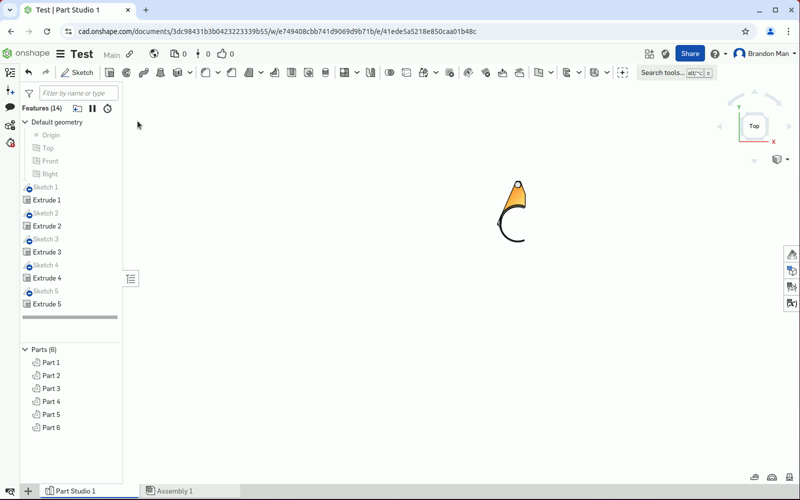
mouse_move(73, 189)
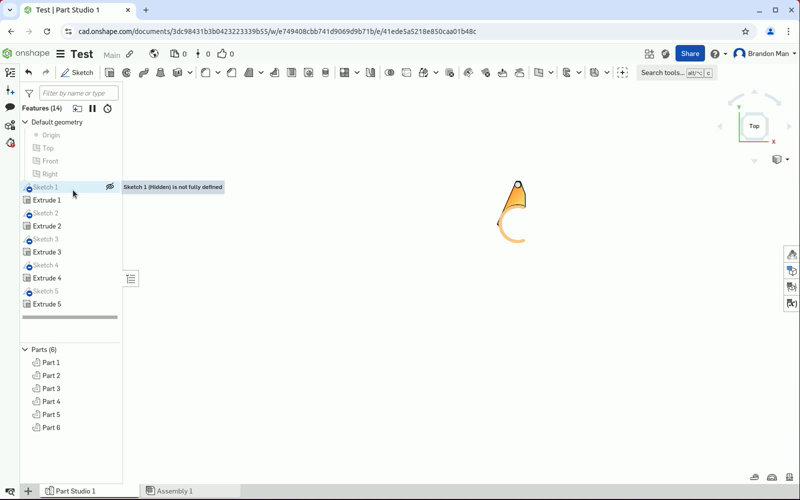
click(73, 189)
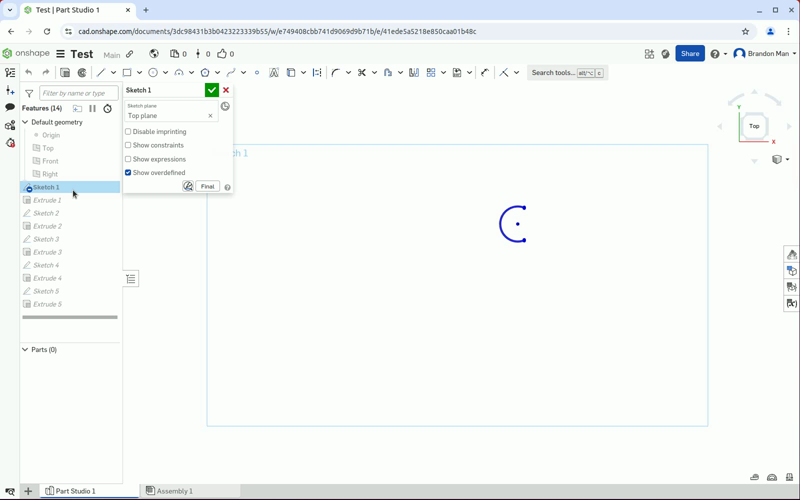
mouse_move(229, 92)
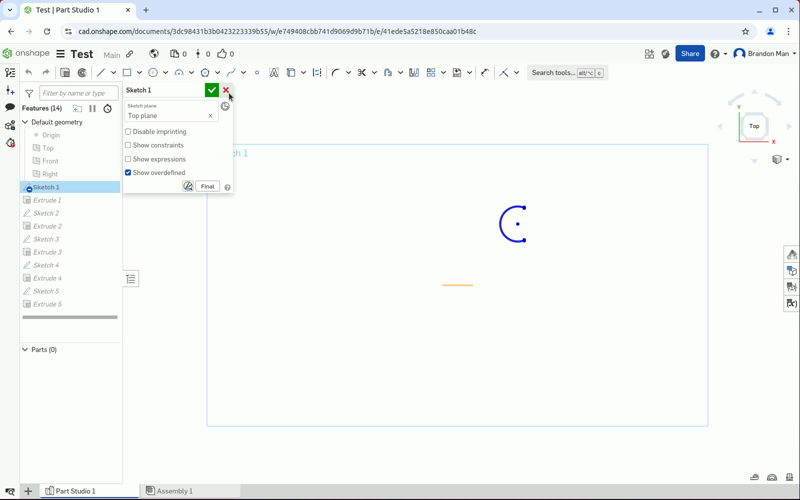
click(229, 92)
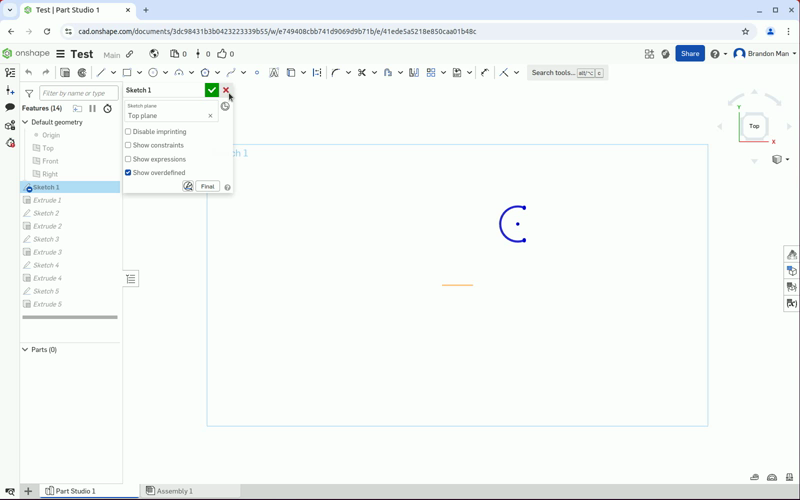
key(shift+s)
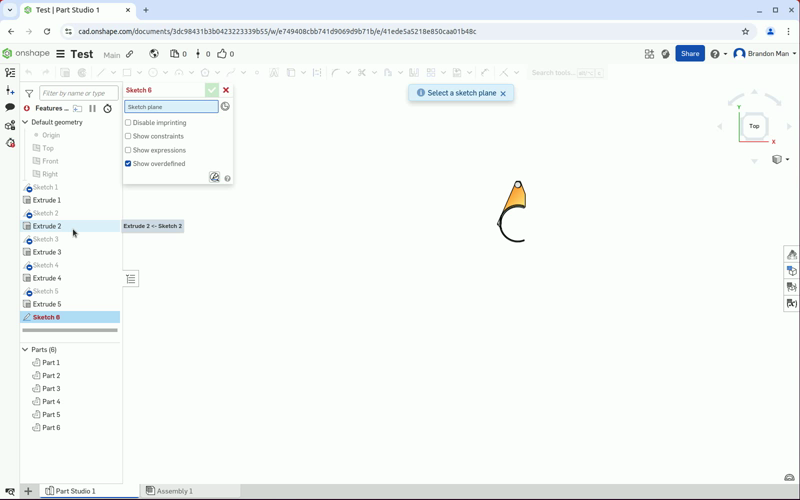
scroll(3)
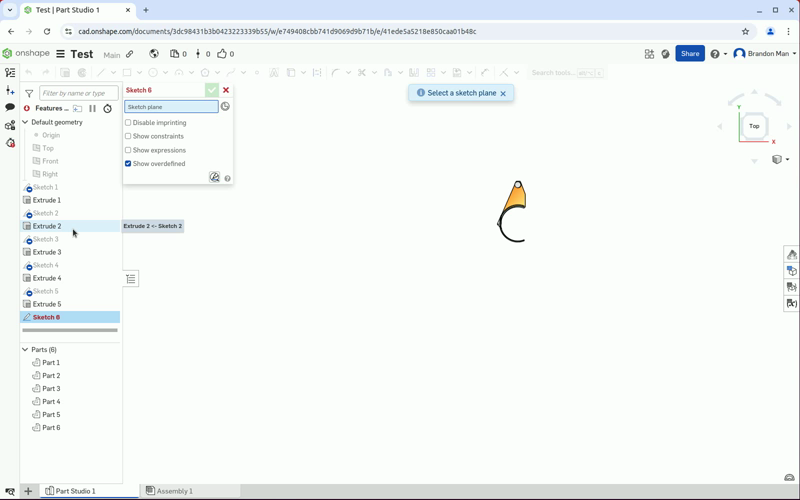
mouse_move(73, 150)
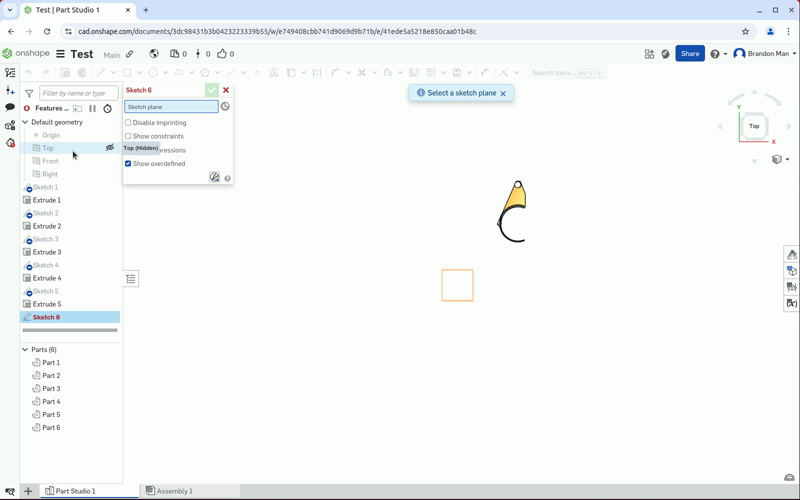
click(73, 150)
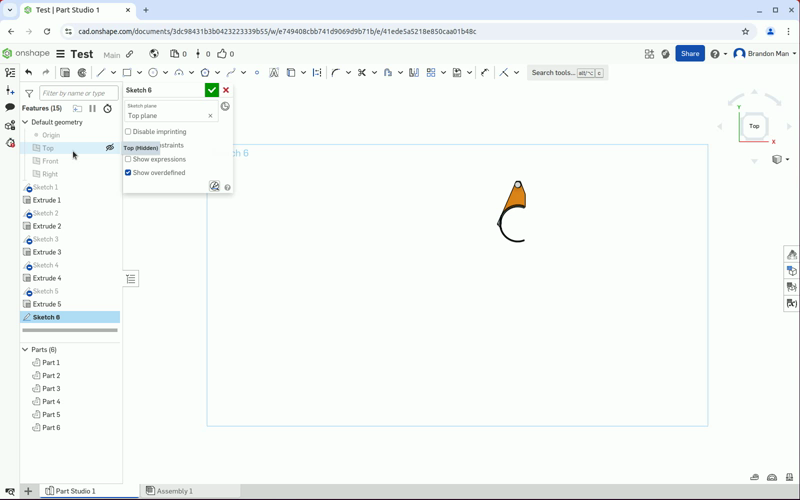
mouse_move(73, 352)
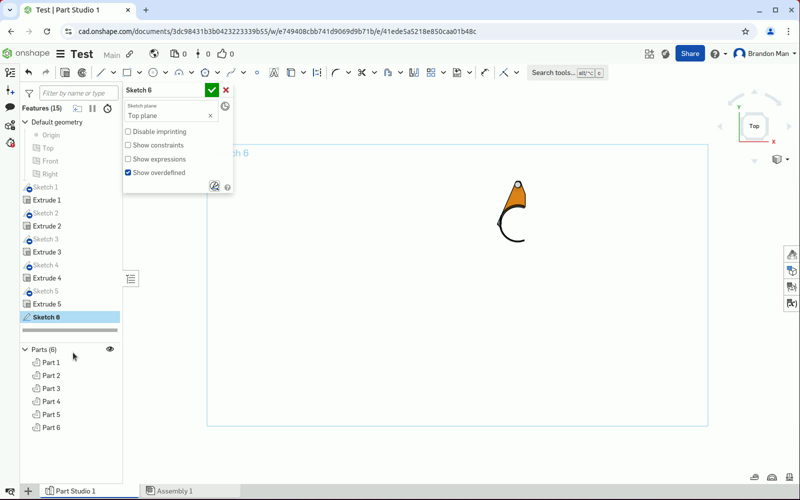
key(y)
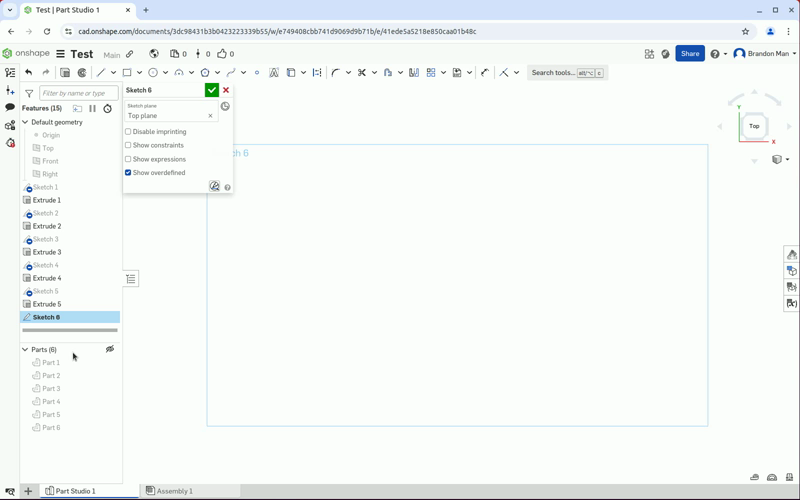
key(c)
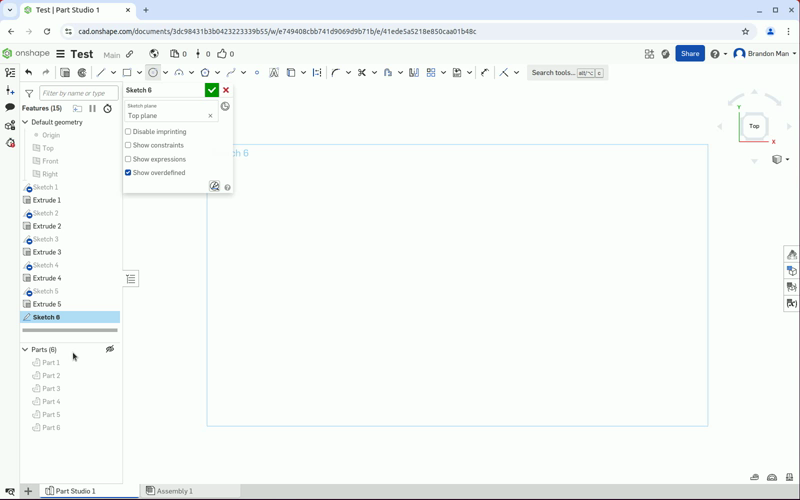
key_down(shift)
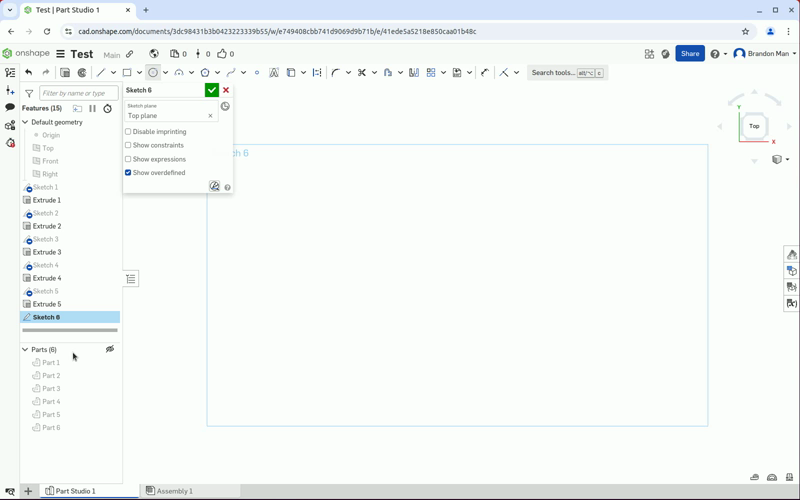
mouse_move(498, 224)
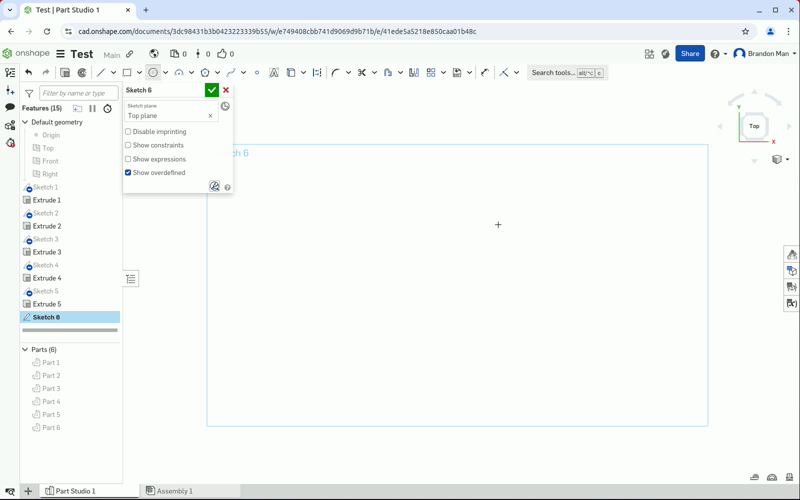
click(498, 224)
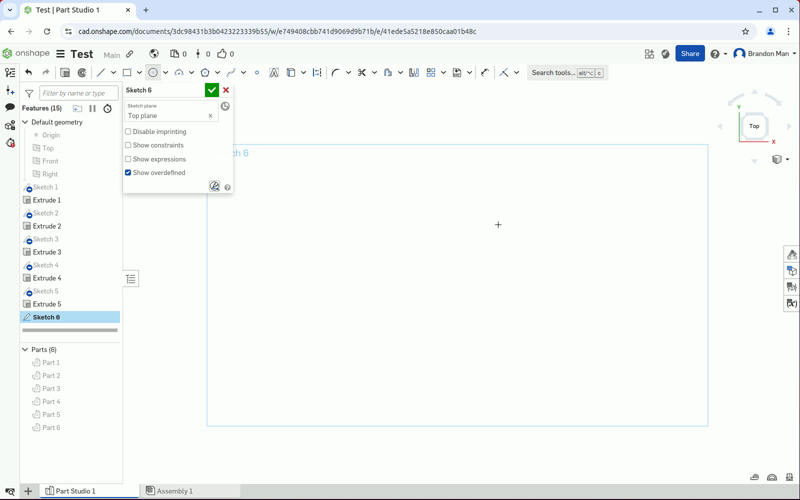
key_up(shift)
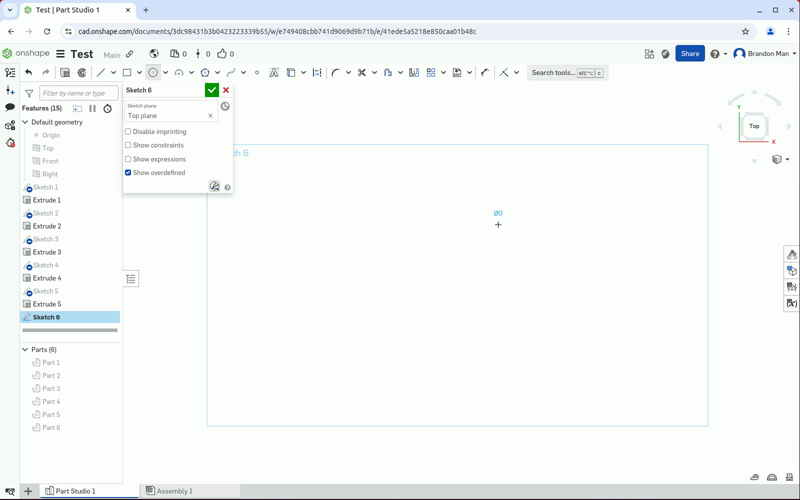
mouse_move(499, 224)
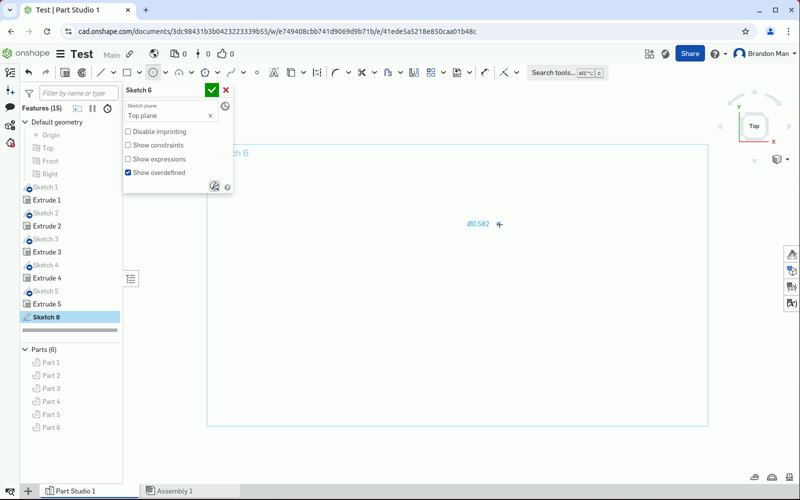
scroll(6)
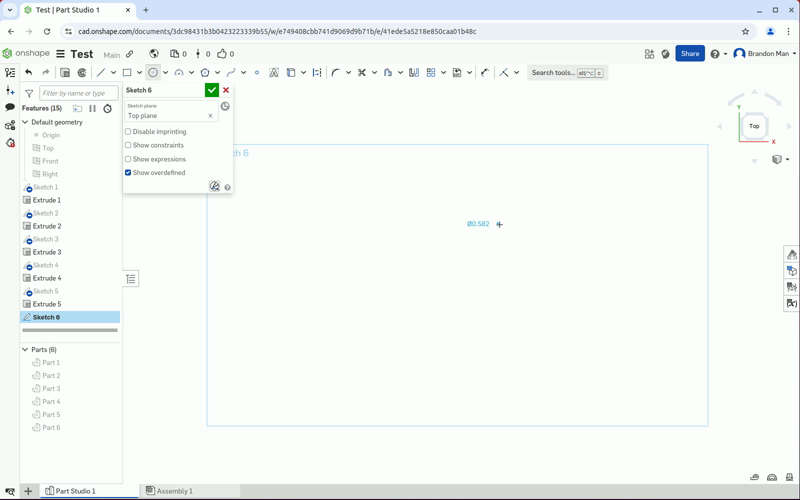
scroll(6)
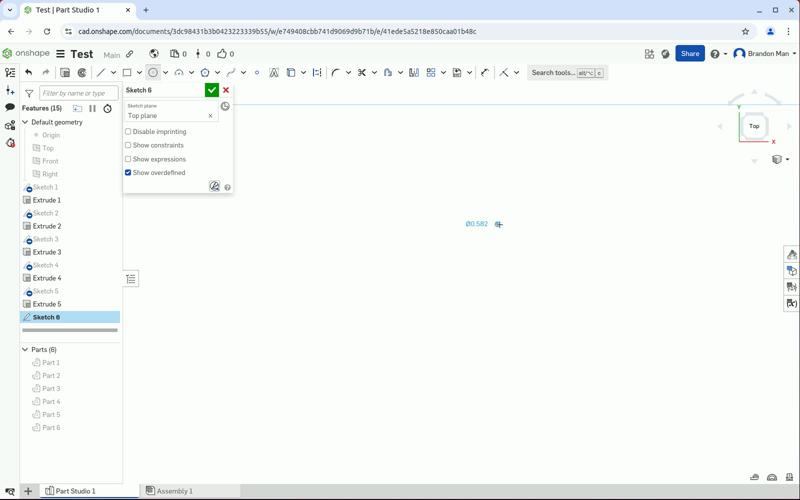
scroll(6)
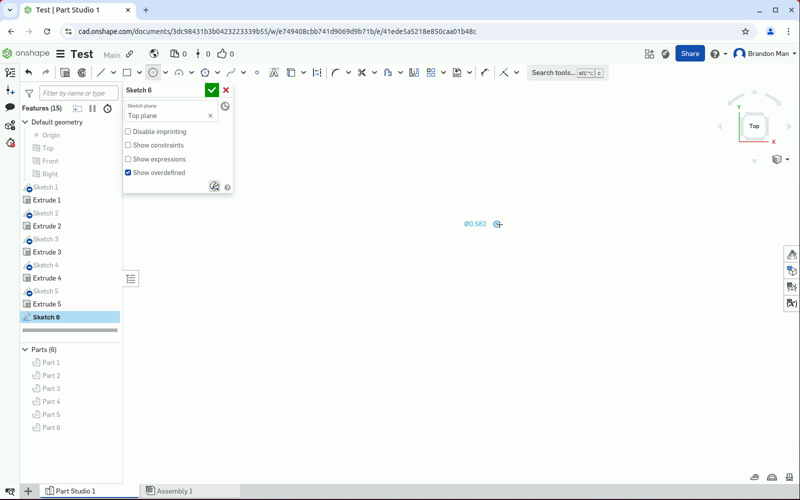
scroll(6)
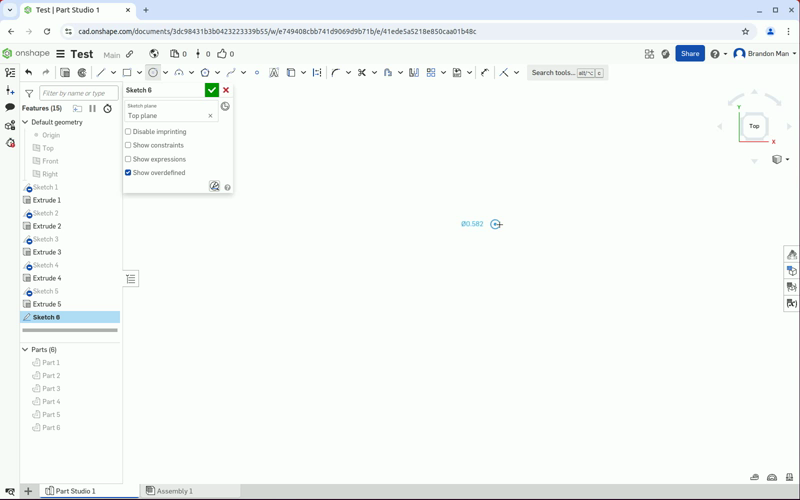
scroll(6)
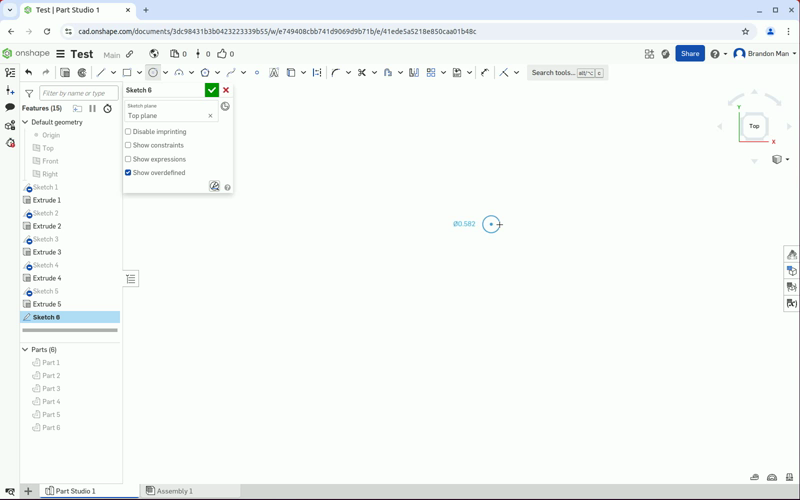
scroll(6)
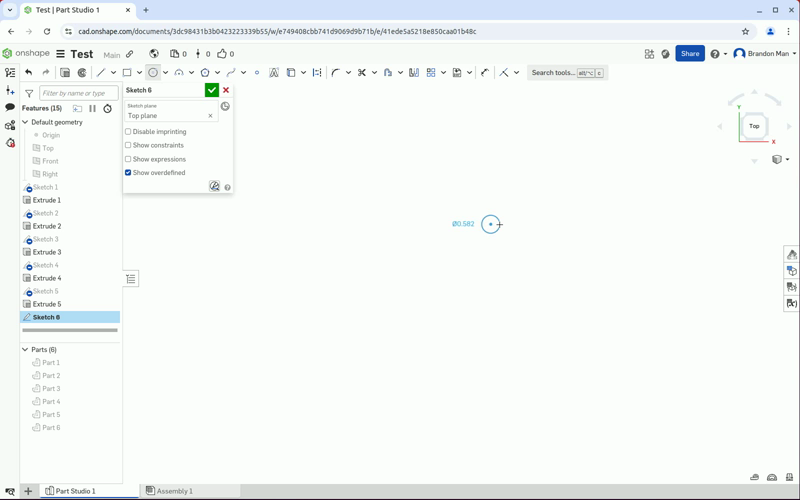
scroll(6)
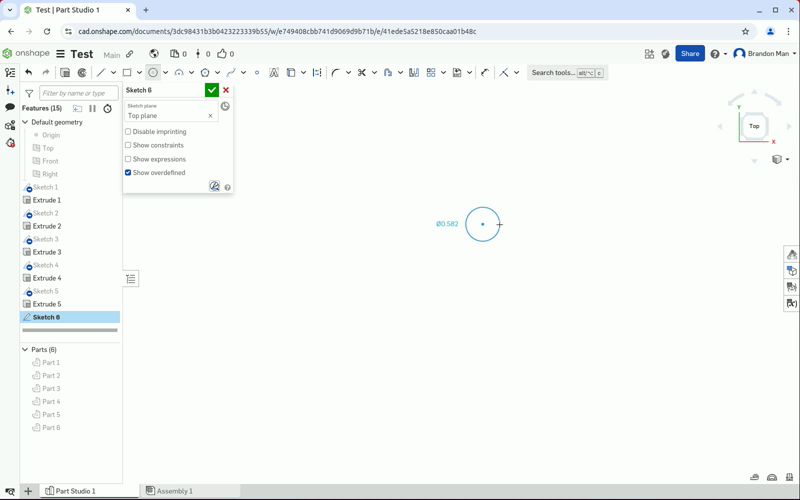
click(499, 224)
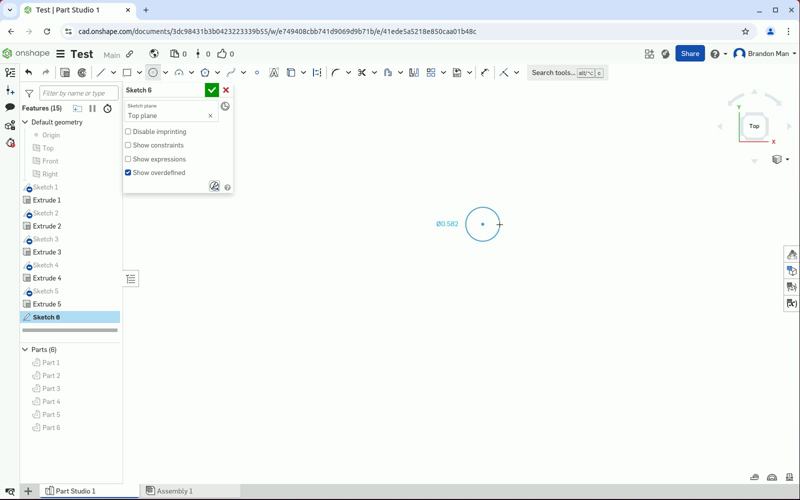
scroll(-6)
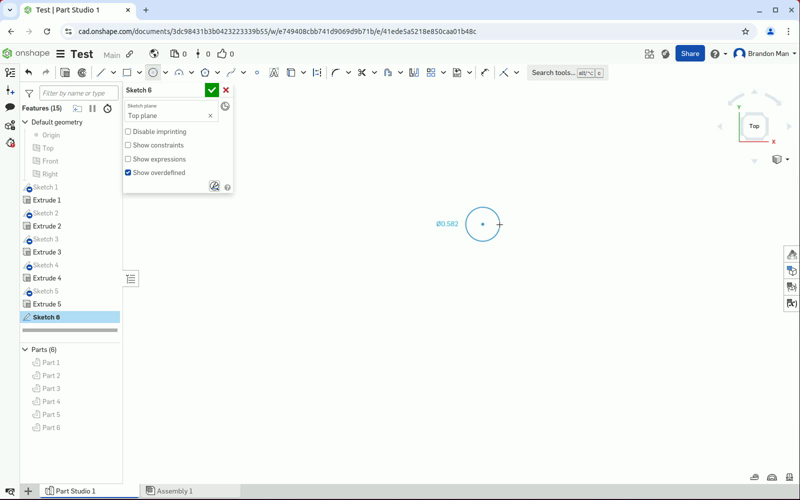
scroll(-6)
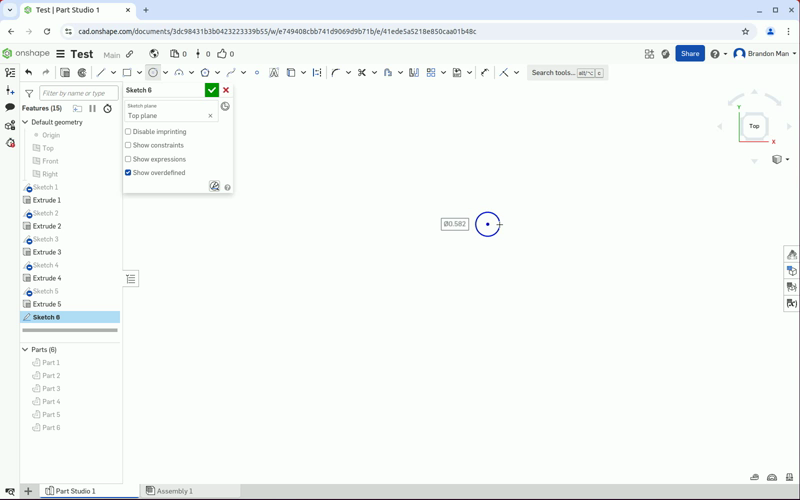
scroll(-6)
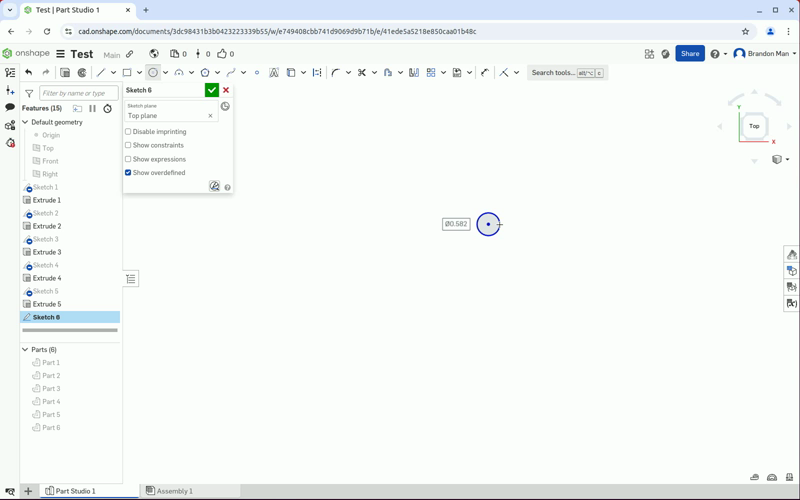
scroll(-6)
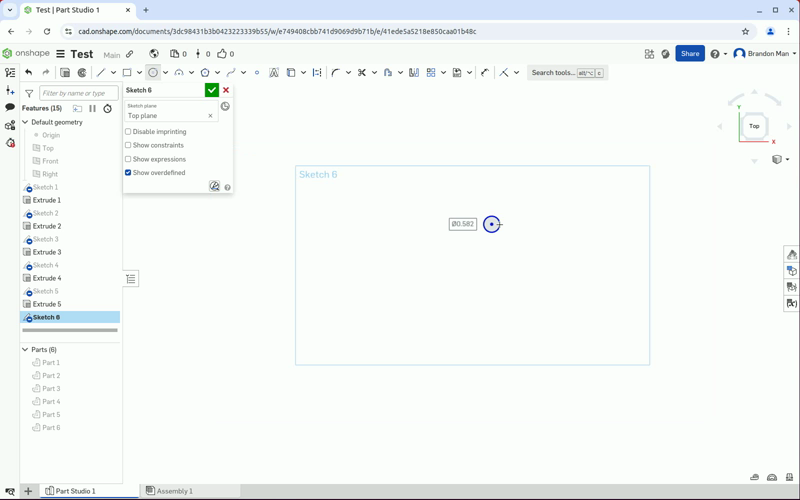
scroll(-6)
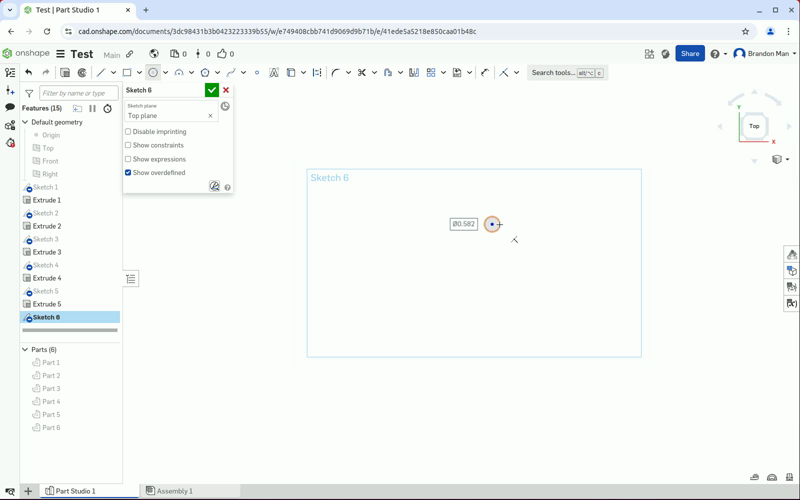
scroll(-6)
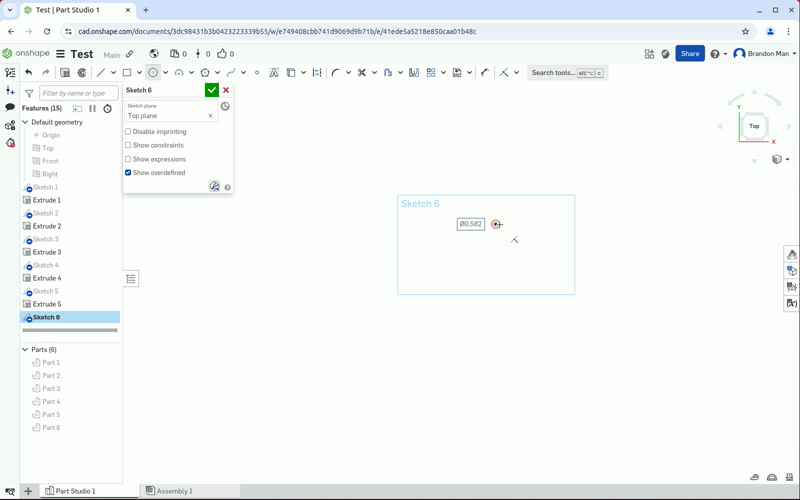
scroll(-6)
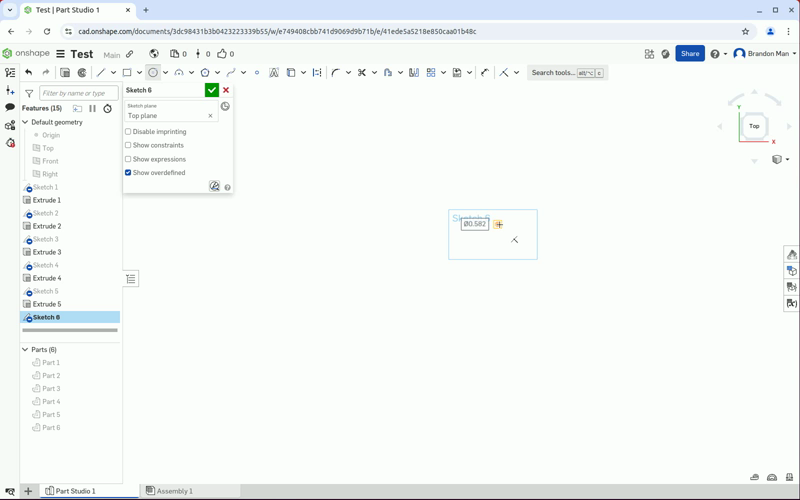
key(esc)
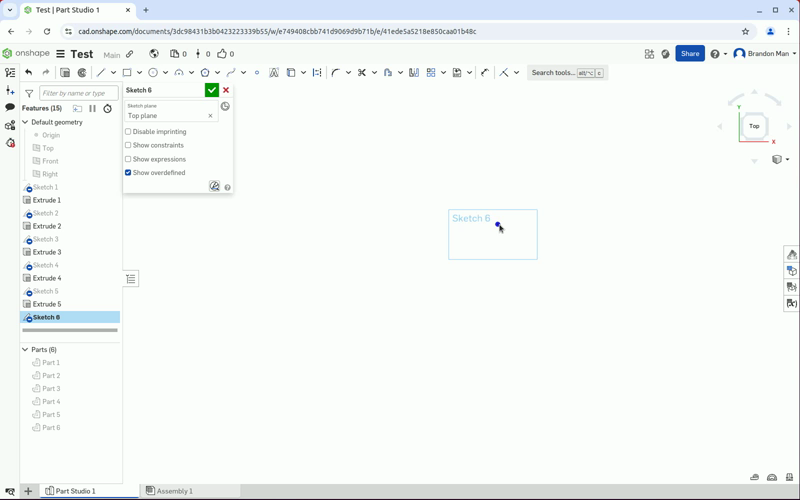
mouse_move(498, 224)
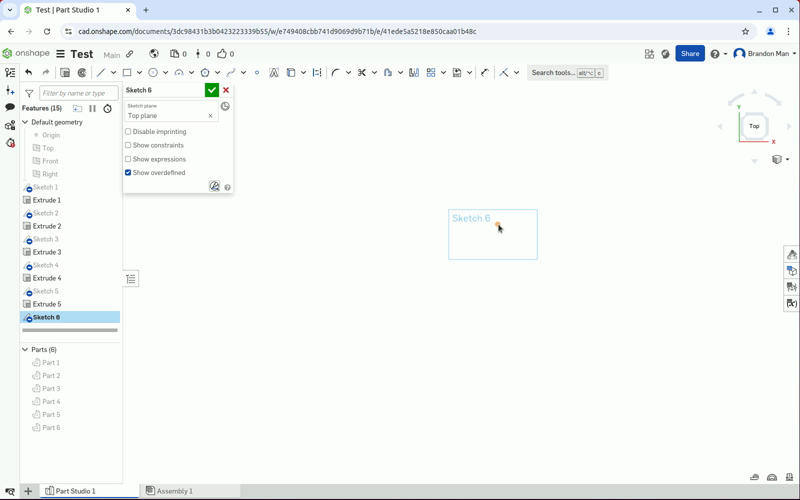
scroll(6)
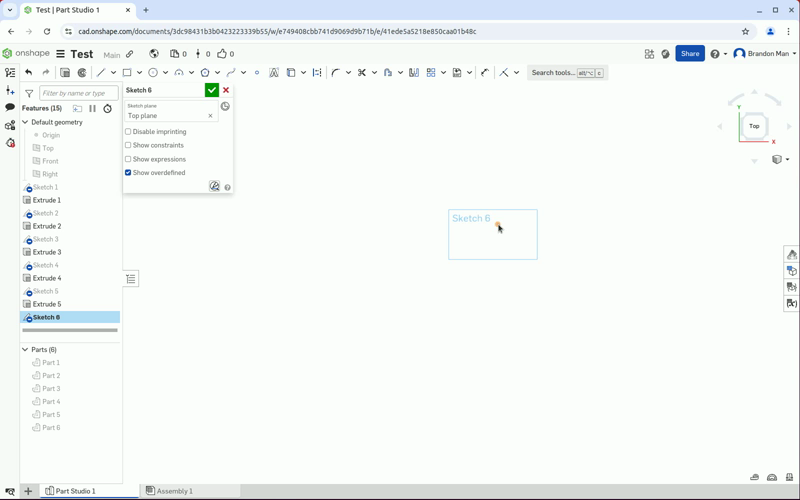
scroll(6)
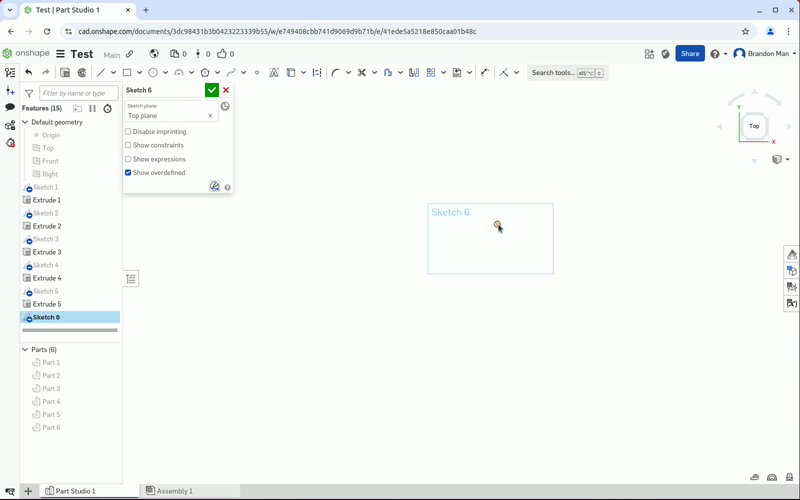
scroll(6)
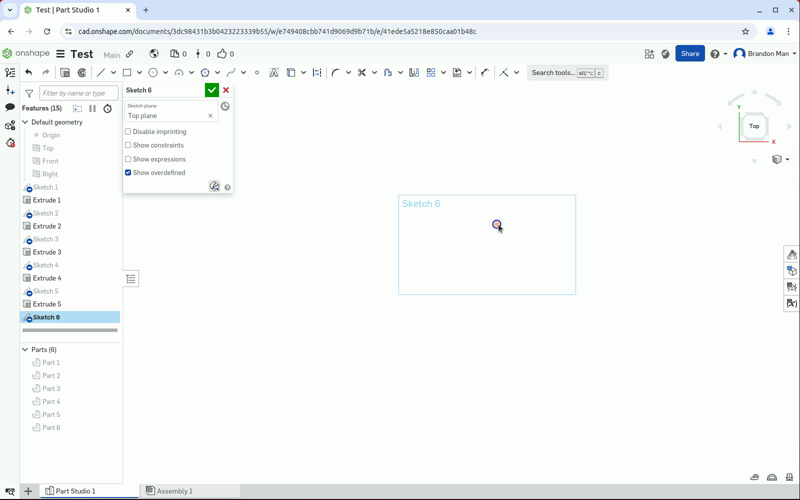
scroll(6)
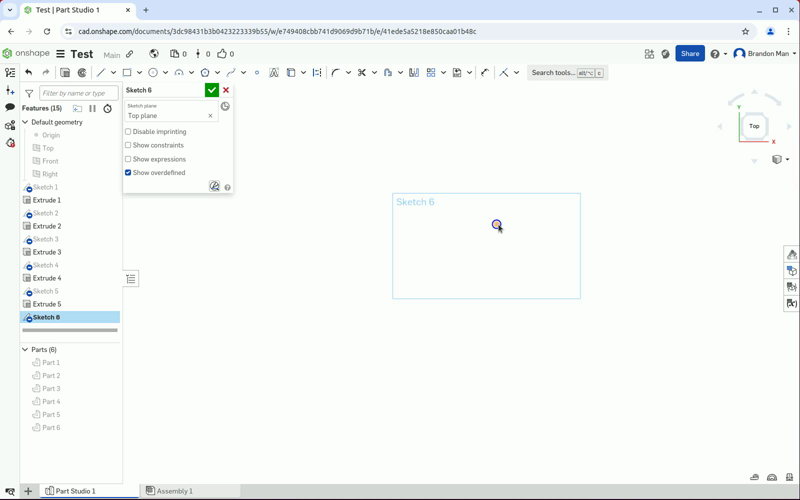
scroll(6)
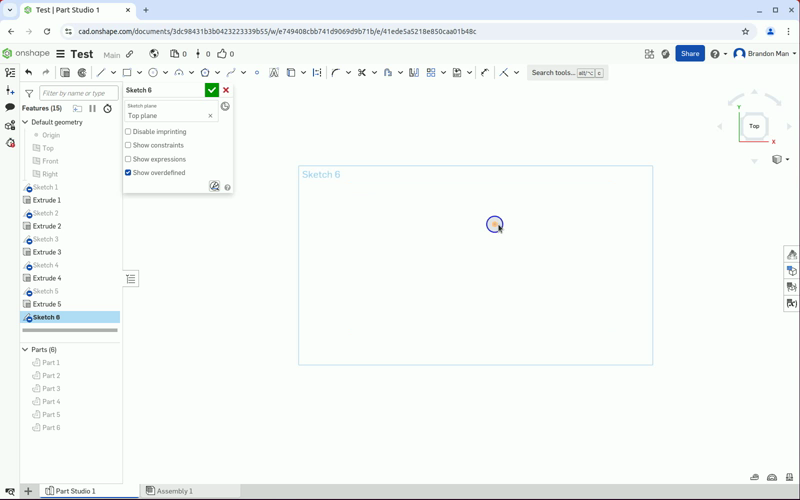
scroll(6)
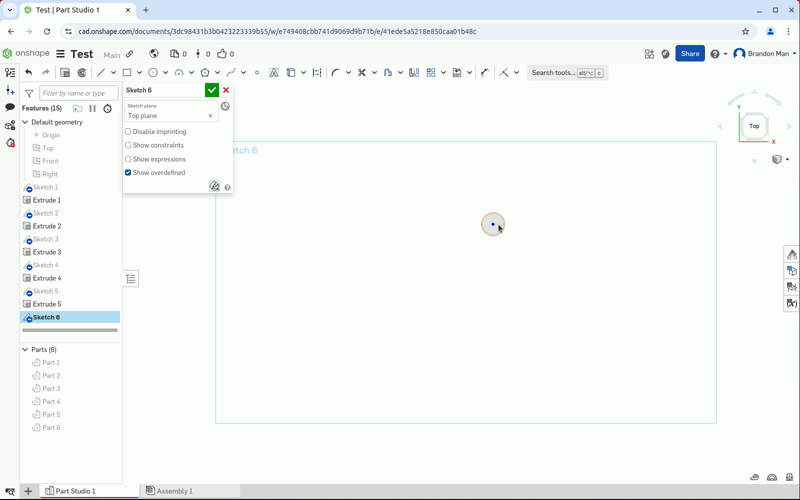
scroll(6)
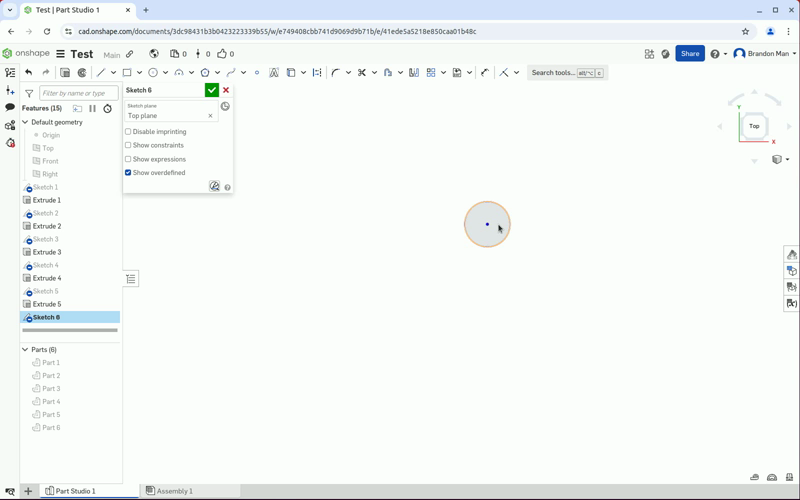
click(498, 224)
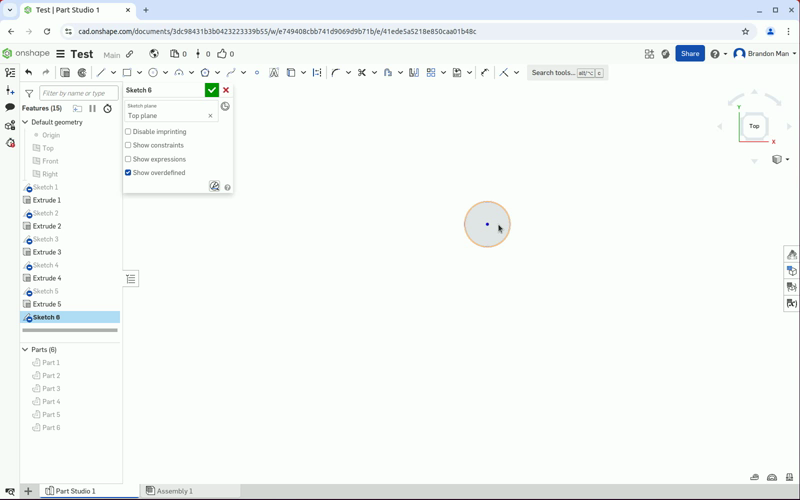
scroll(-6)
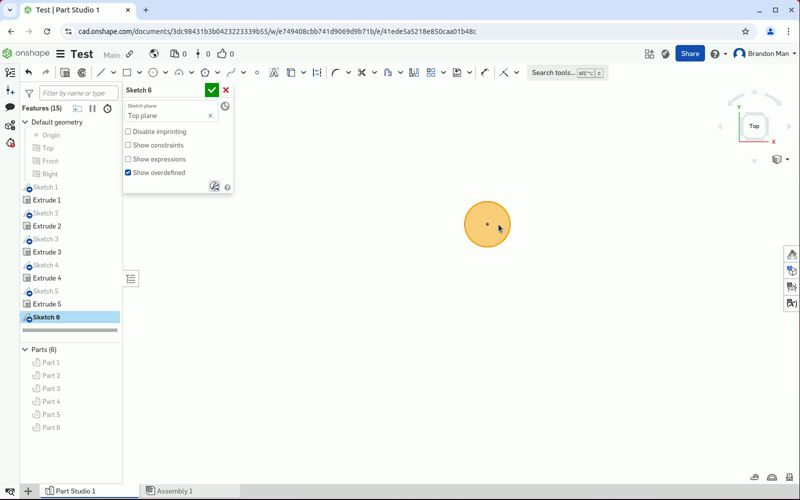
scroll(-6)
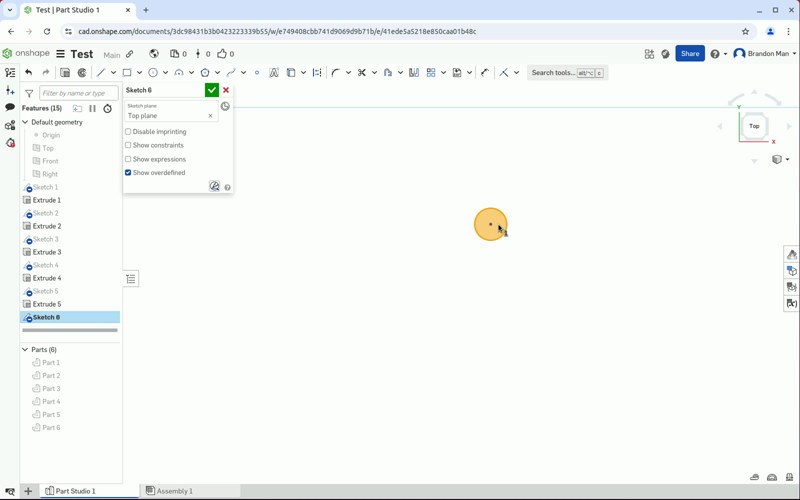
scroll(-6)
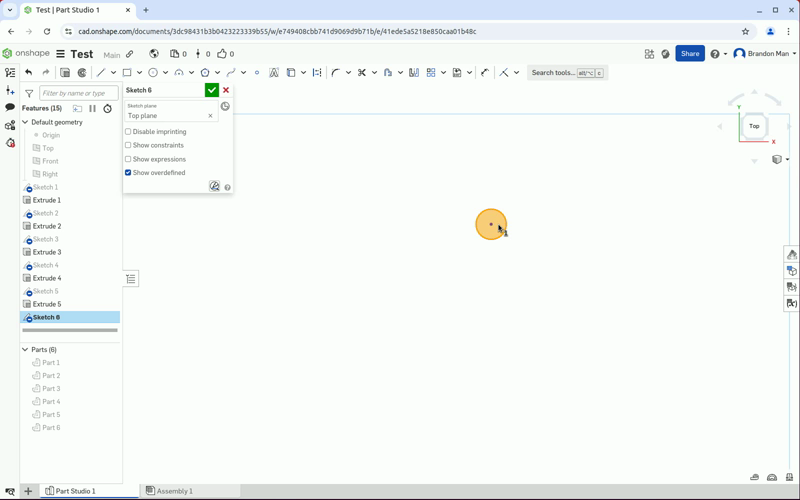
scroll(-6)
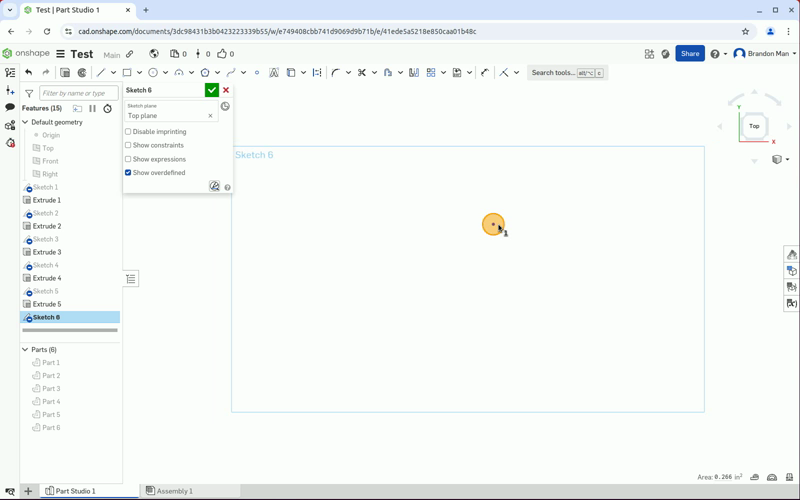
scroll(-6)
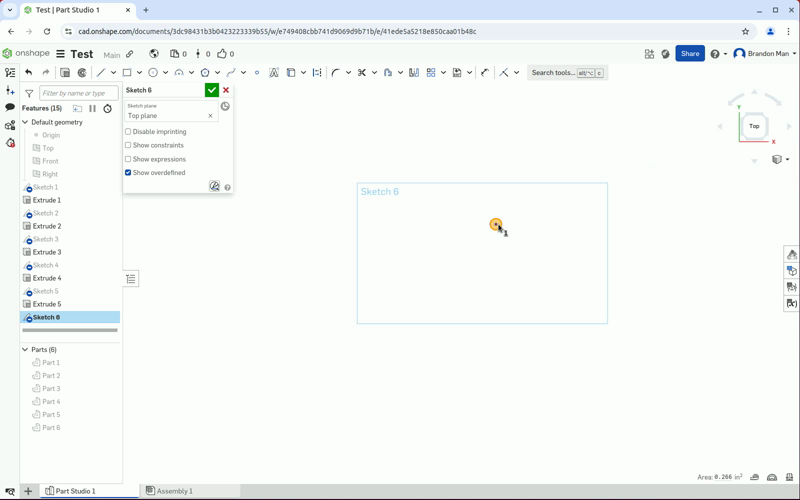
scroll(-6)
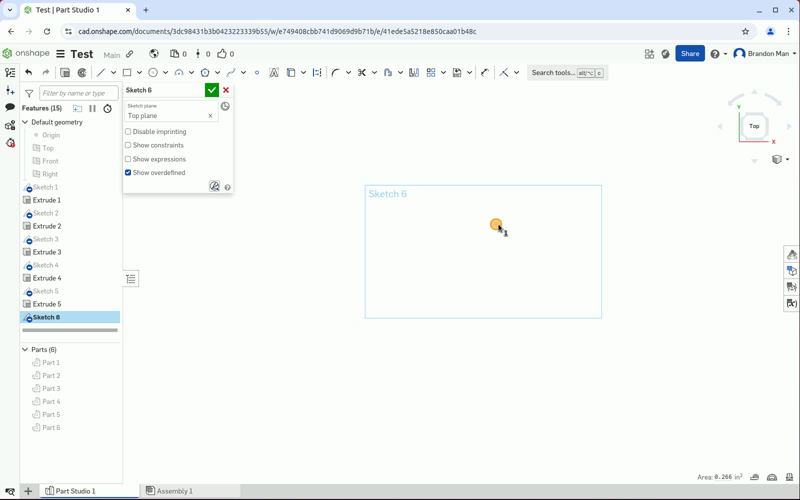
scroll(-6)
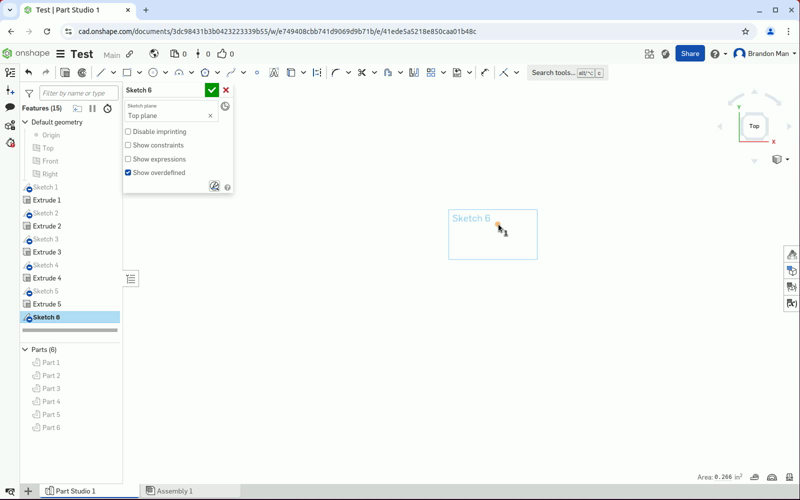
mouse_move(73, 352)
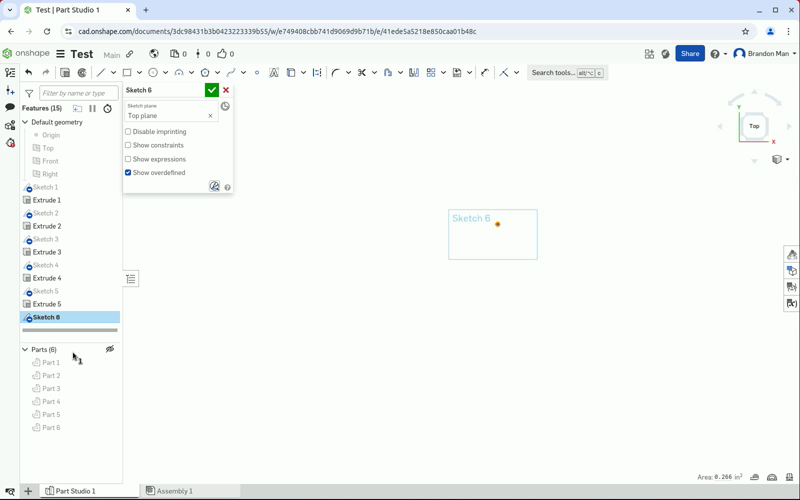
key(shift+y)
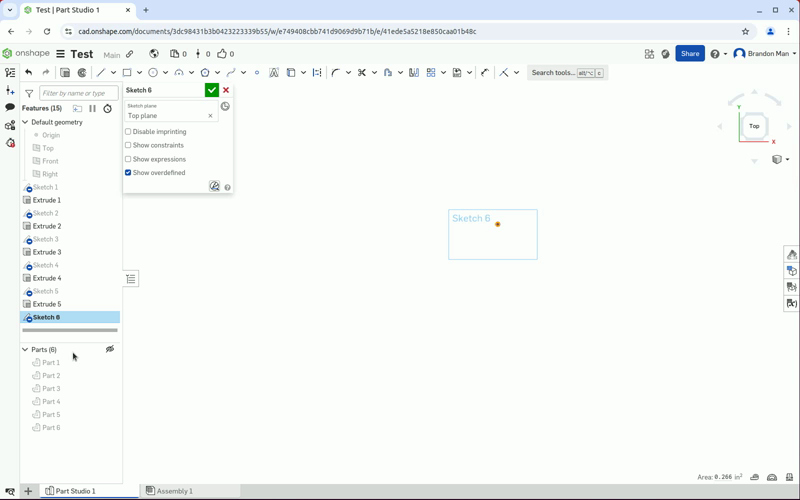
key(shift+e)
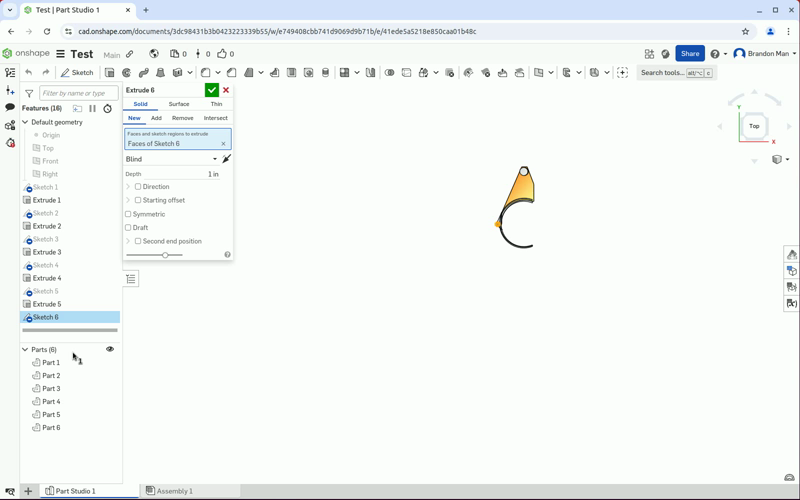
mouse_move(143, 106)
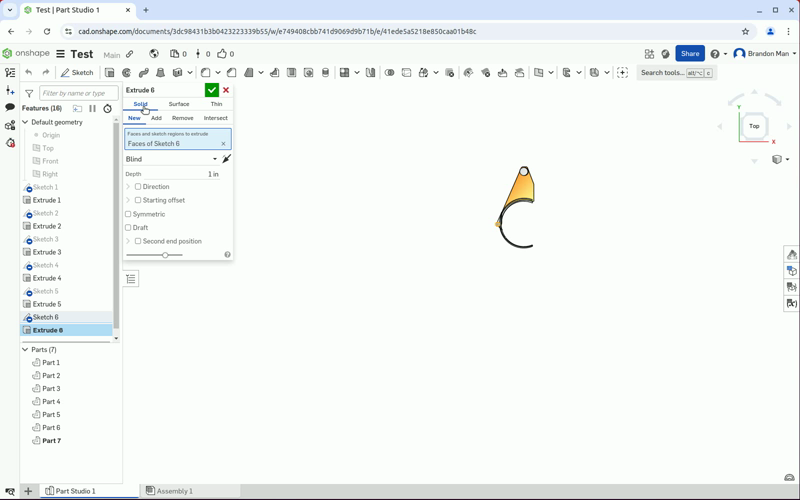
click(143, 106)
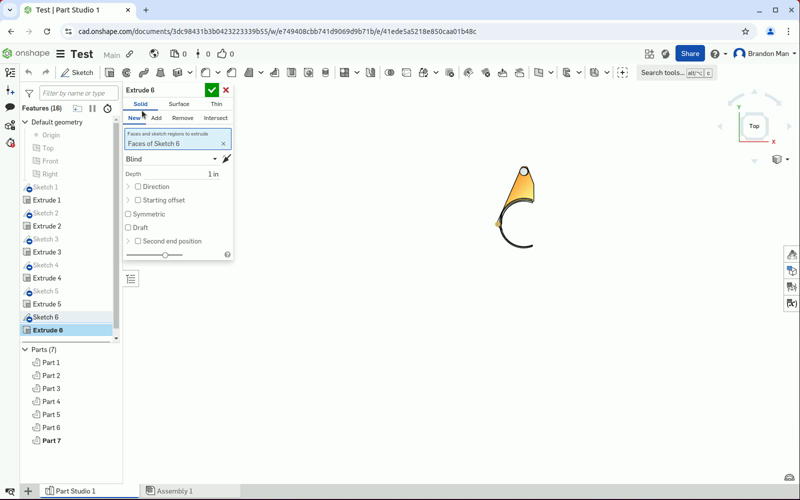
mouse_move(137, 120)
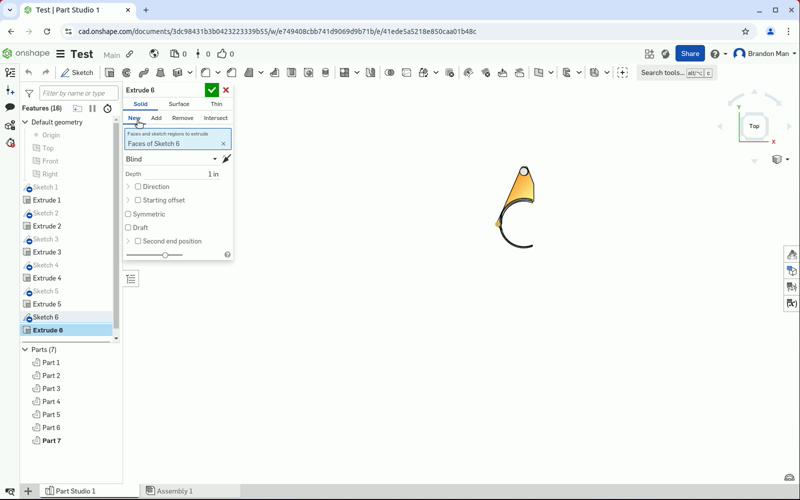
click(137, 120)
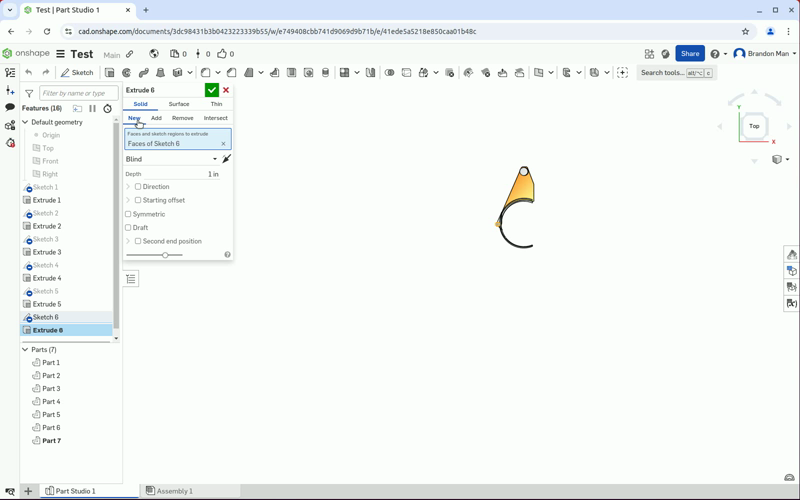
key(tab, 4)
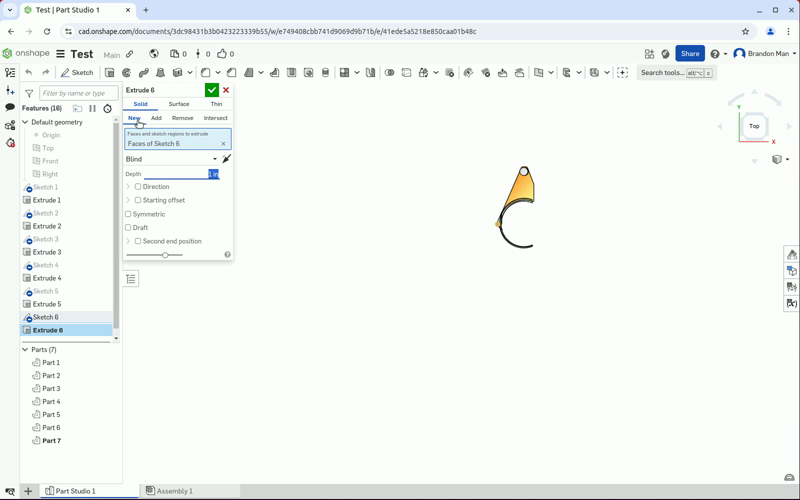
text(0.722)
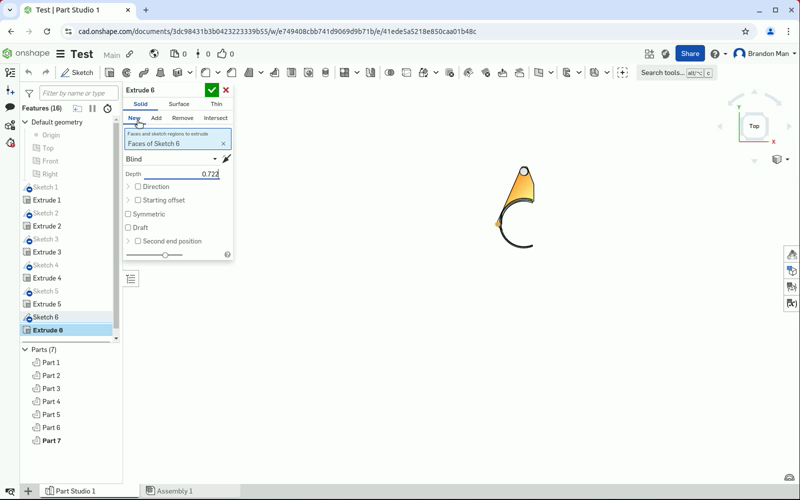
key(enter)
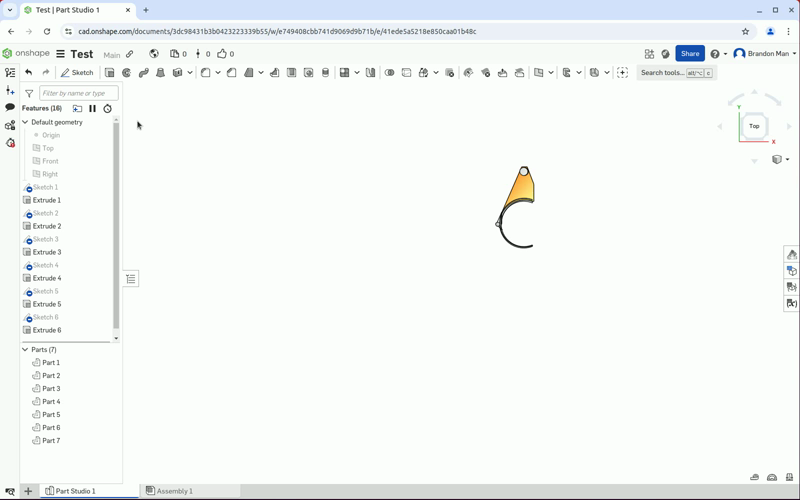
key(shift+h)
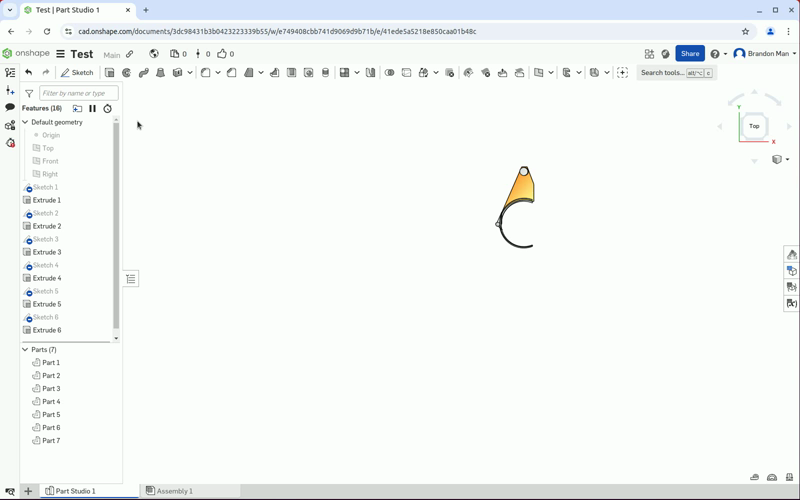
key(shift+h)
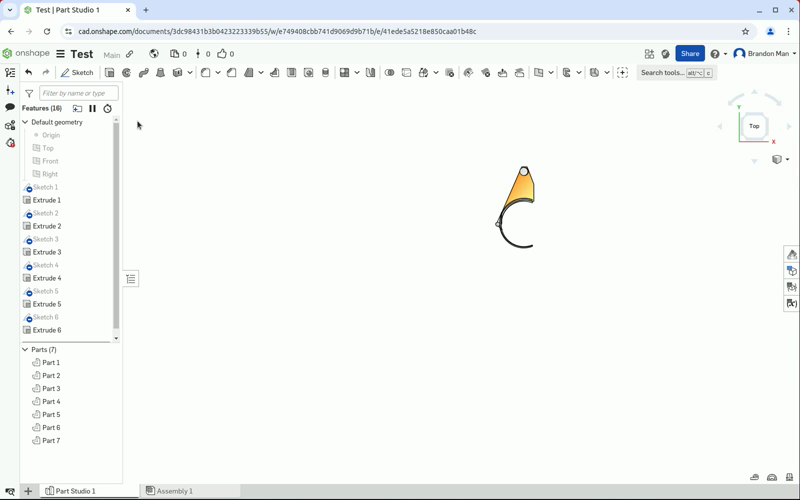
mouse_move(69, 189)
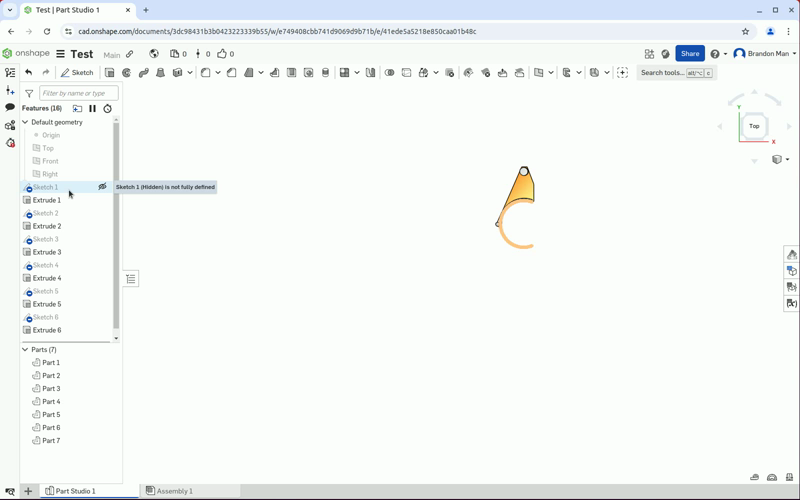
click(69, 189)
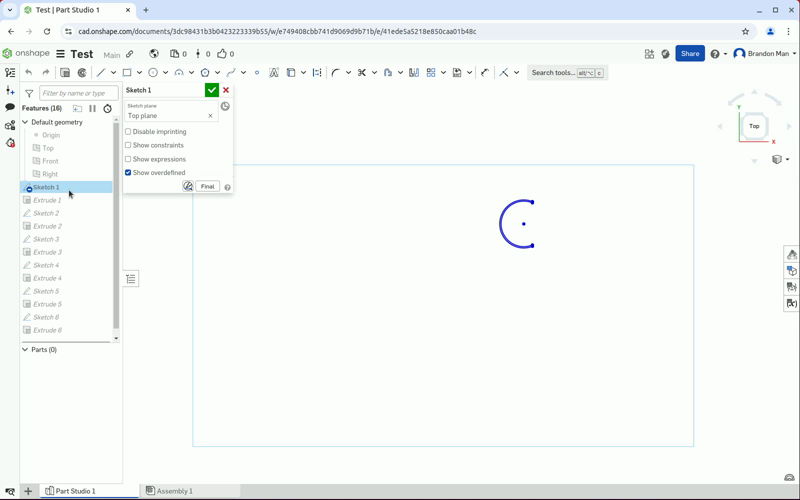
mouse_move(229, 92)
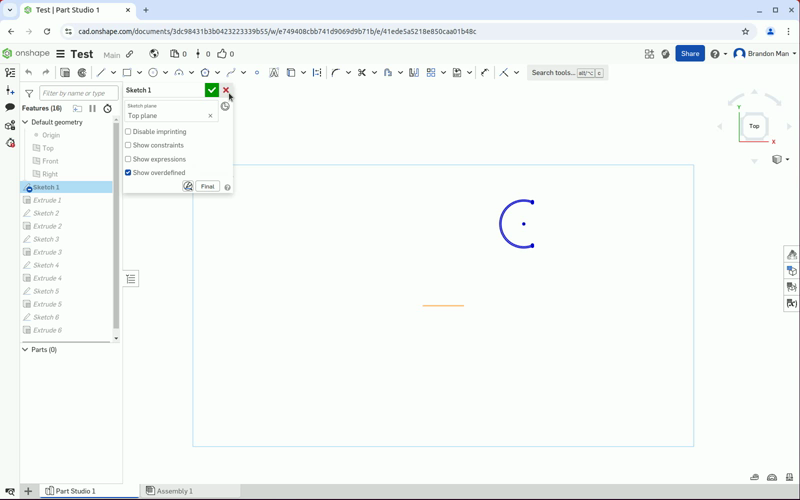
click(229, 92)
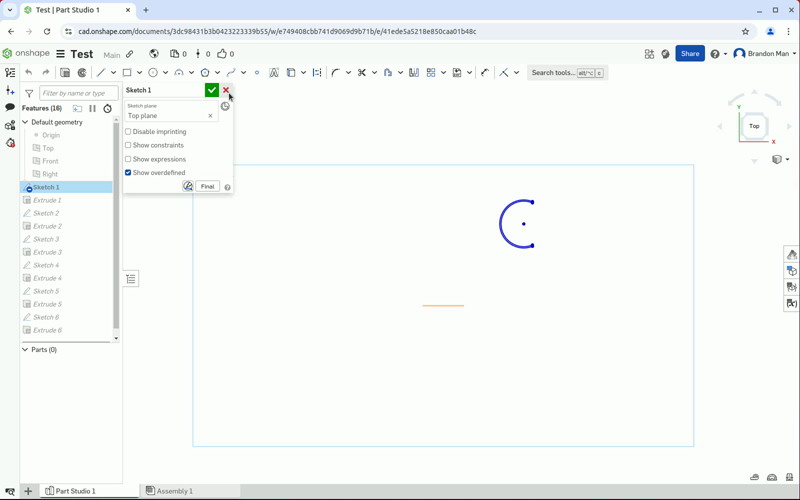
key(shift+s)
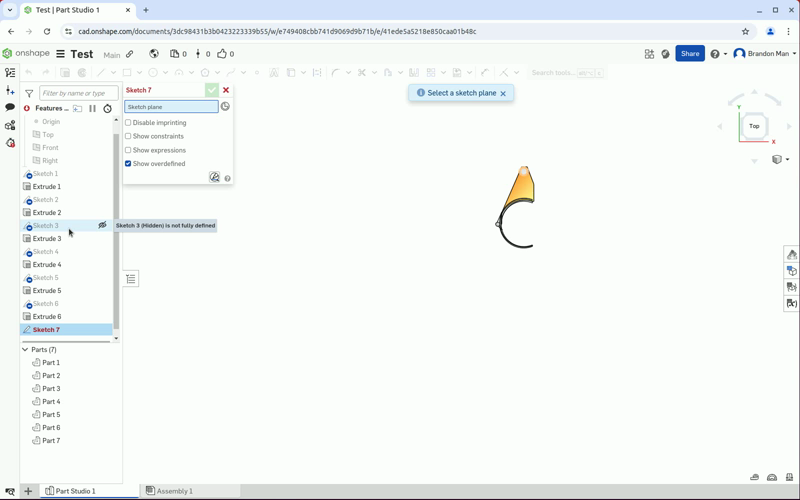
scroll(3)
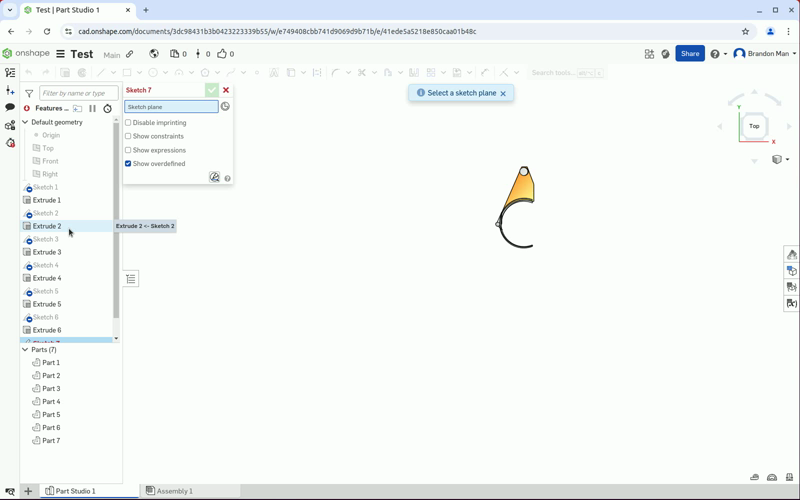
mouse_move(69, 150)
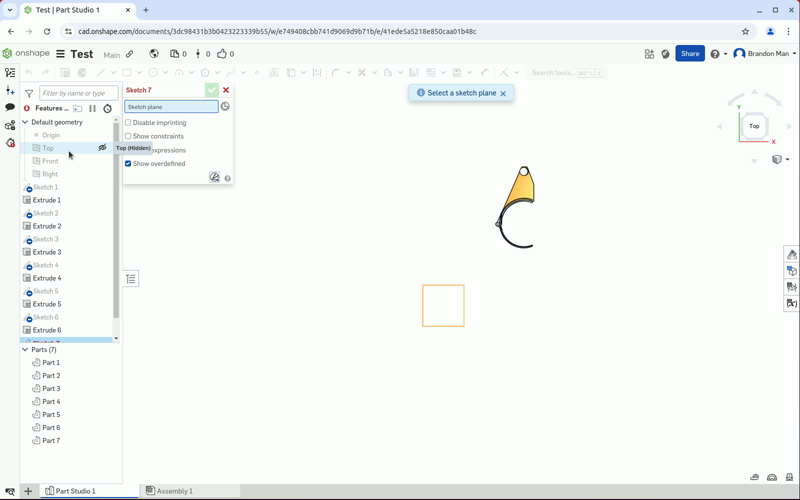
click(69, 150)
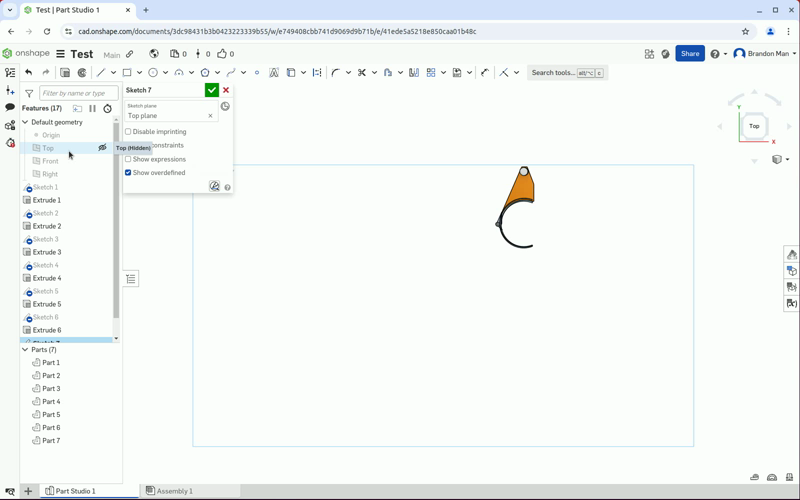
mouse_move(73, 352)
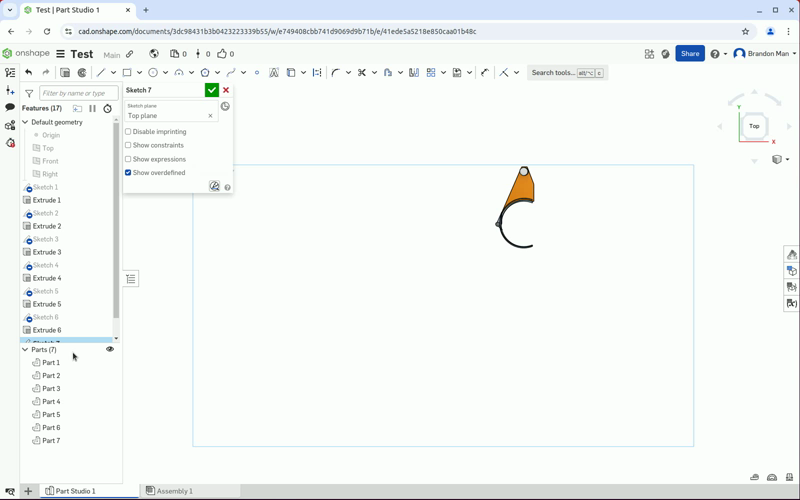
key(y)
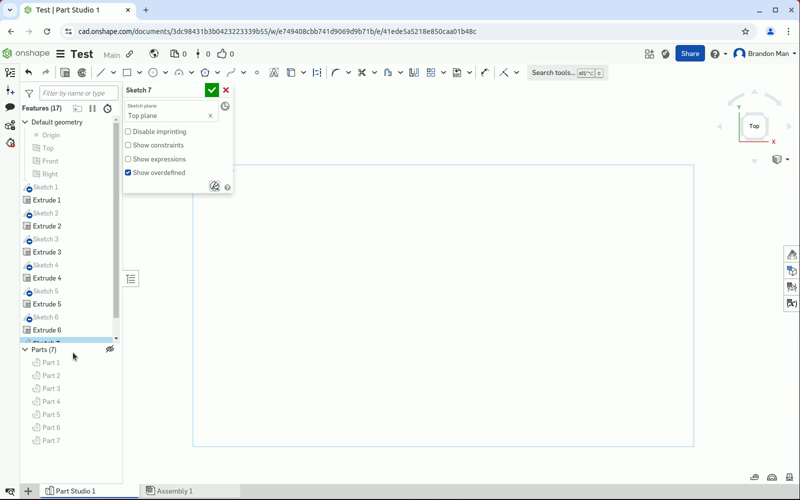
key(c)
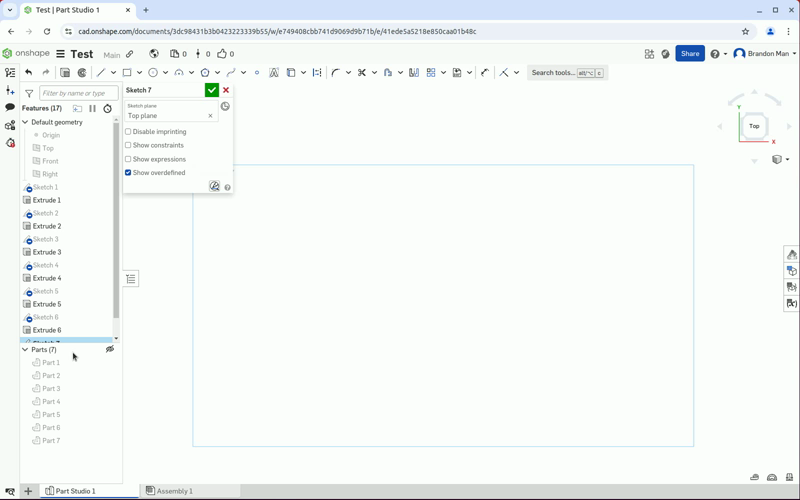
key_down(shift)
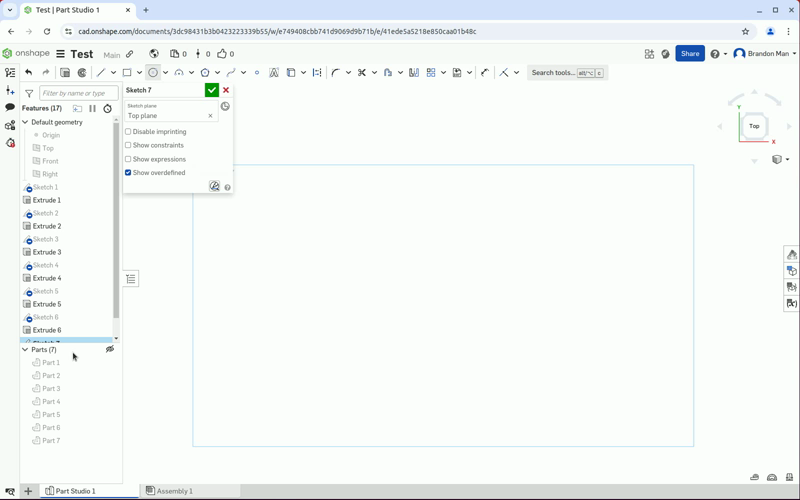
mouse_move(563, 172)
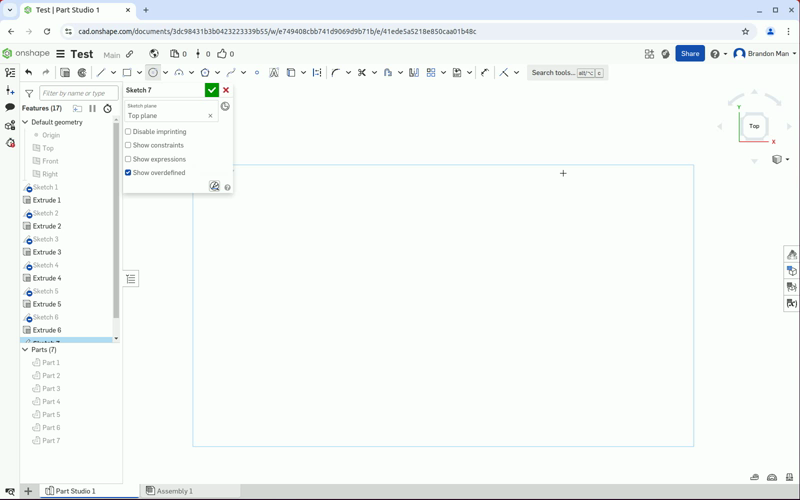
click(563, 172)
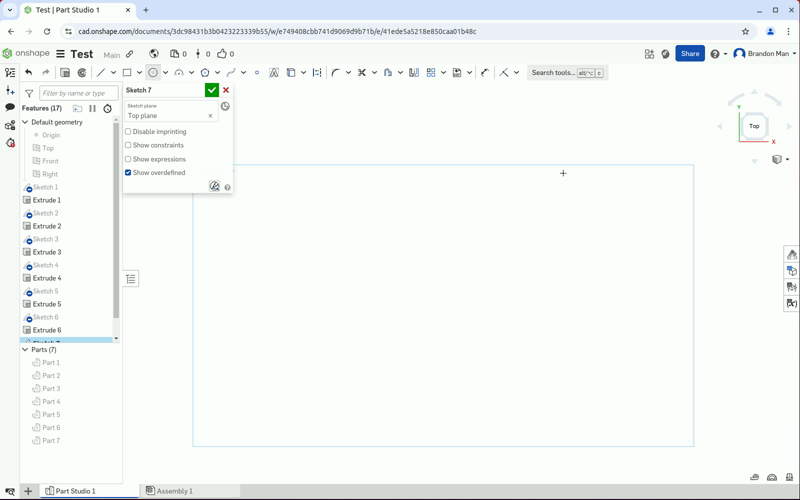
key_up(shift)
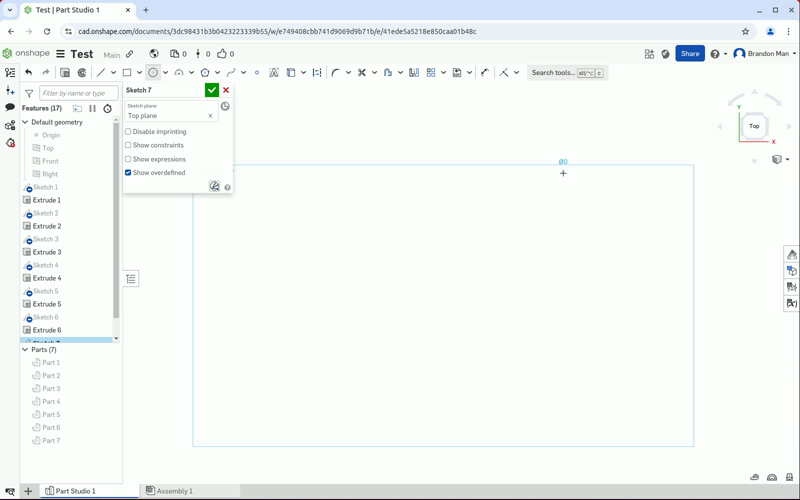
mouse_move(566, 172)
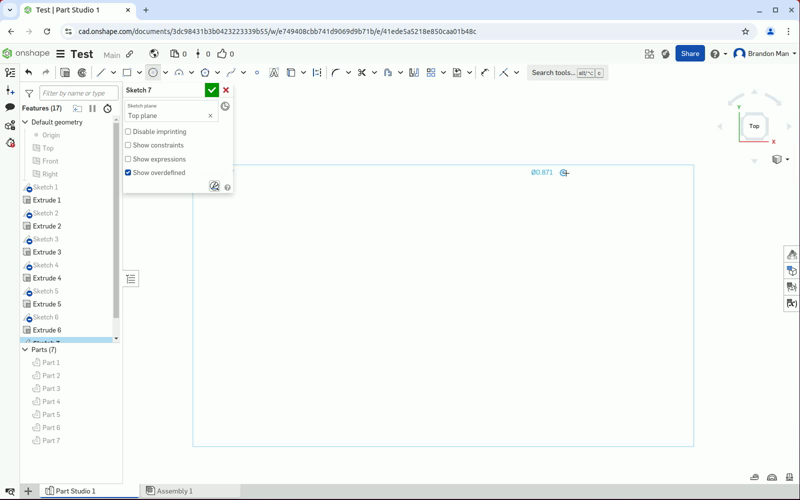
click(566, 172)
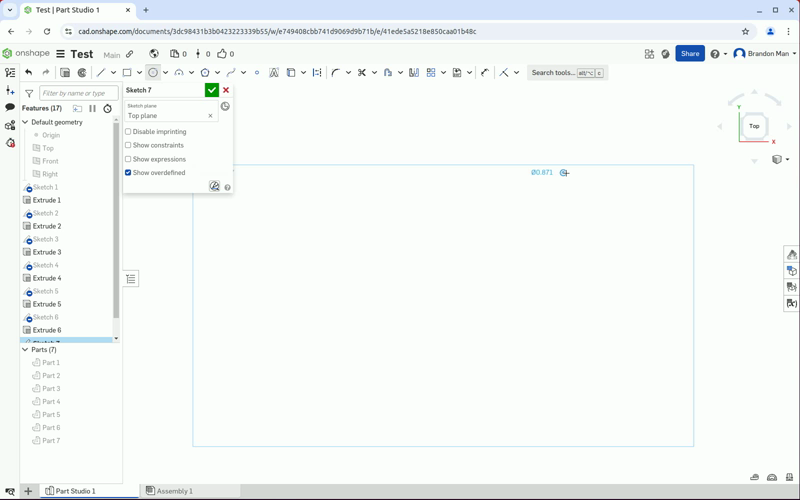
key(esc)
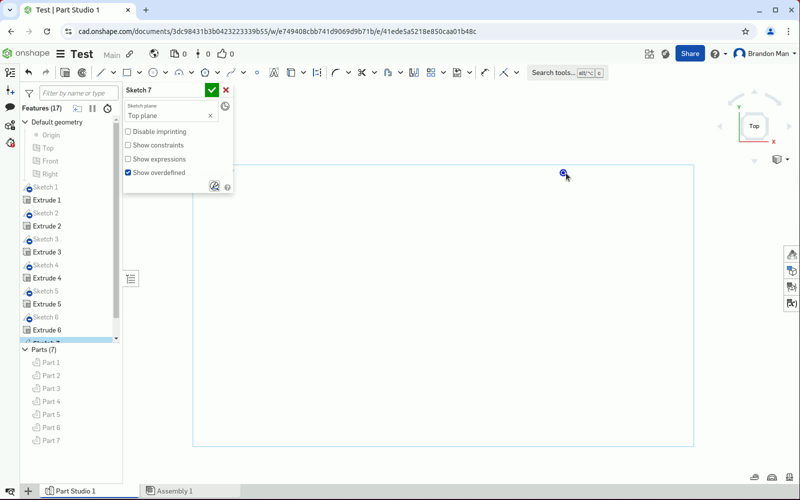
mouse_move(562, 175)
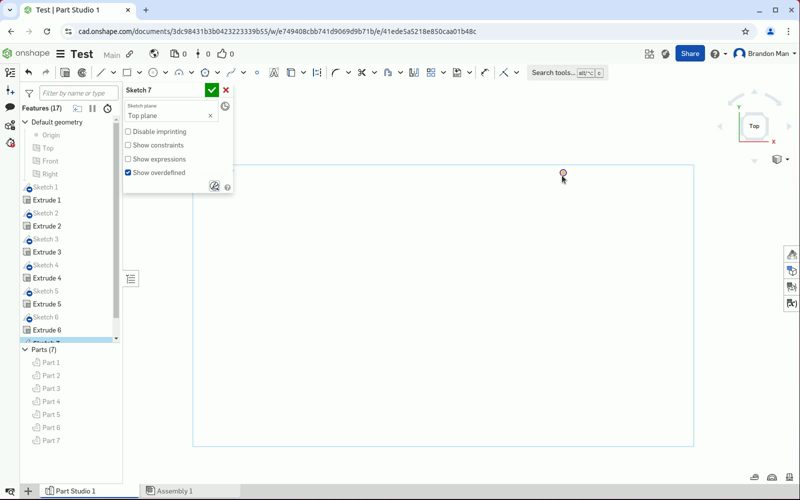
scroll(6)
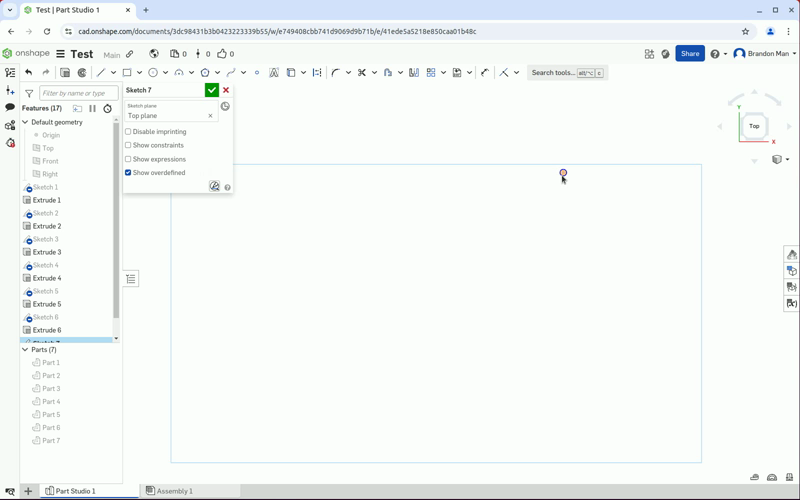
scroll(6)
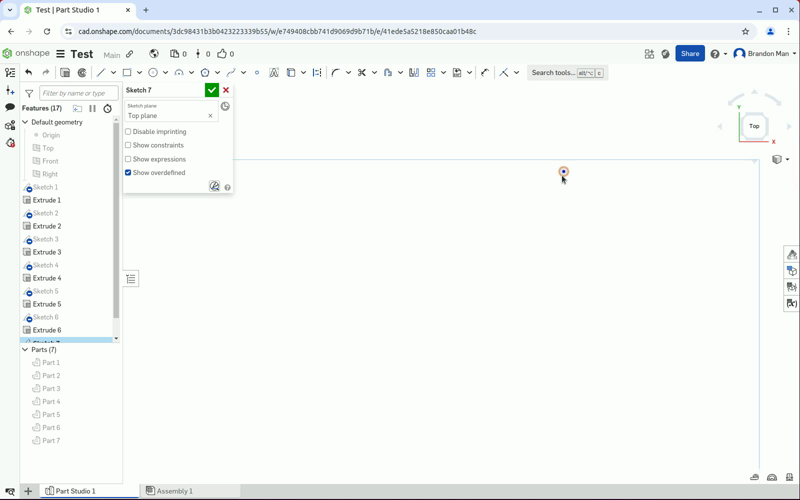
scroll(6)
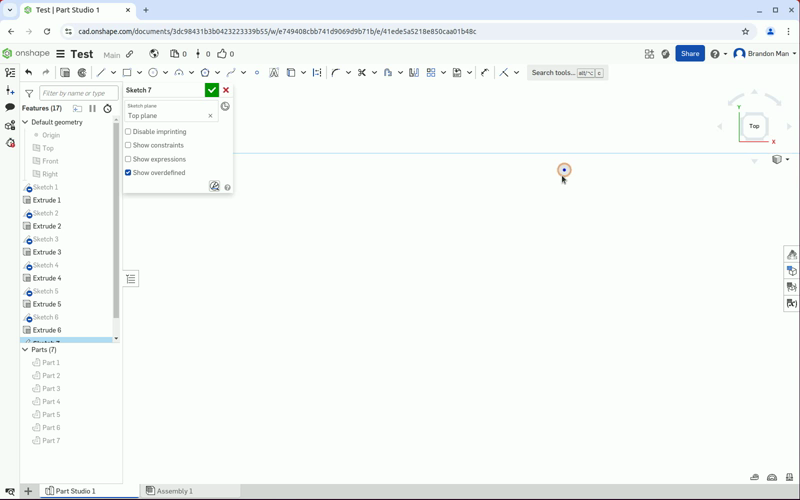
scroll(6)
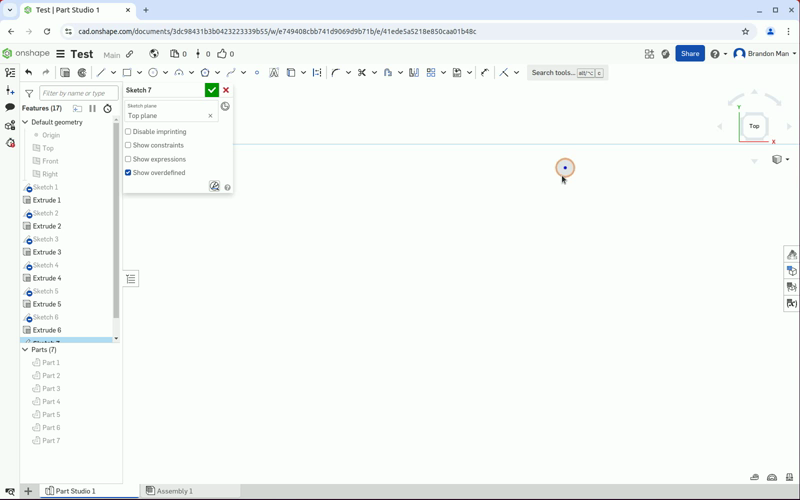
scroll(6)
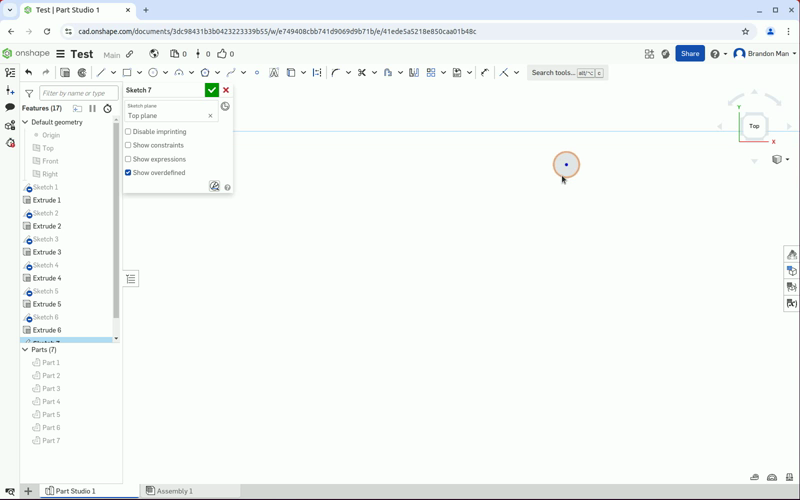
scroll(6)
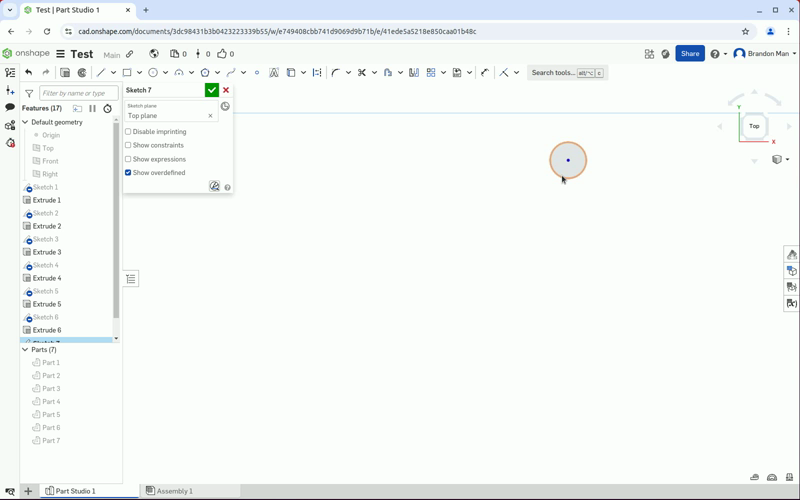
scroll(6)
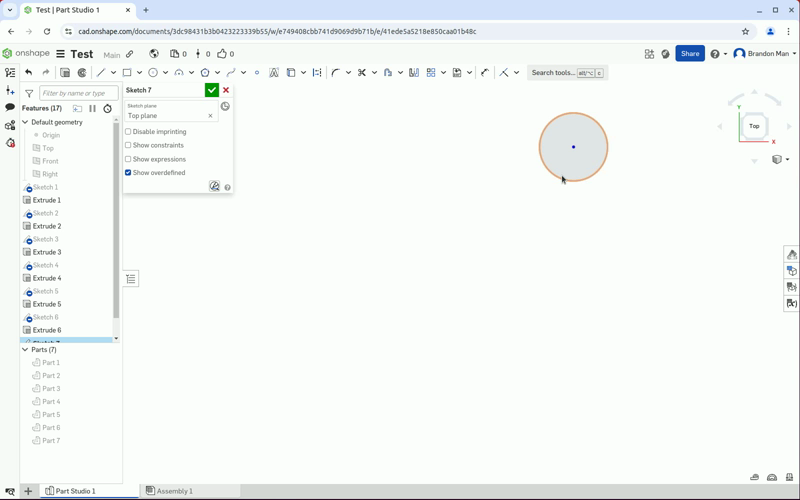
click(562, 175)
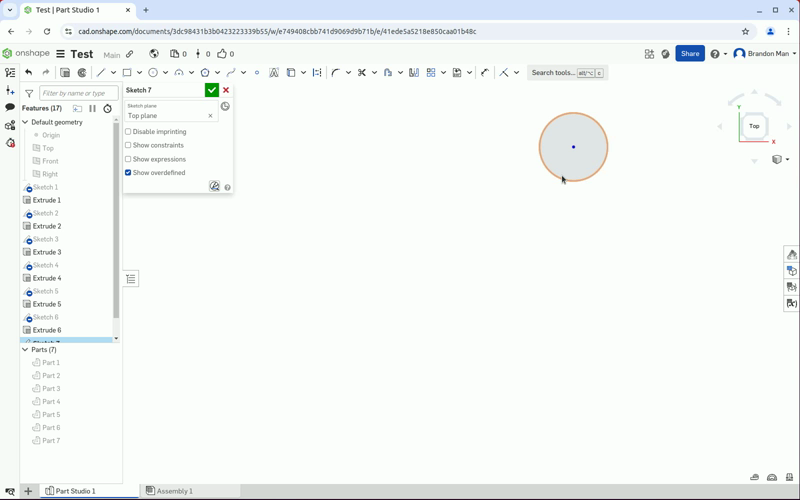
scroll(-6)
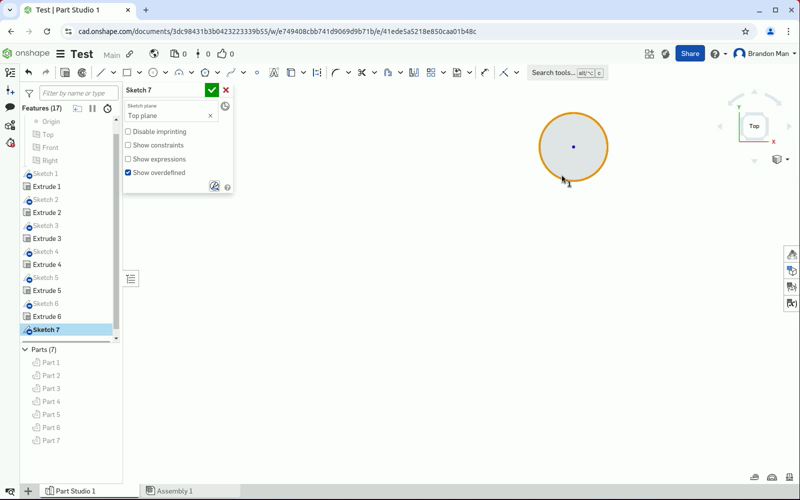
scroll(-6)
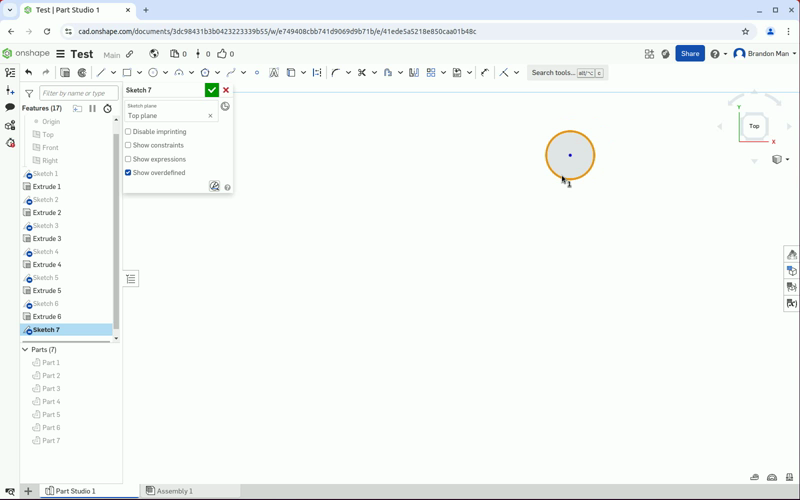
scroll(-6)
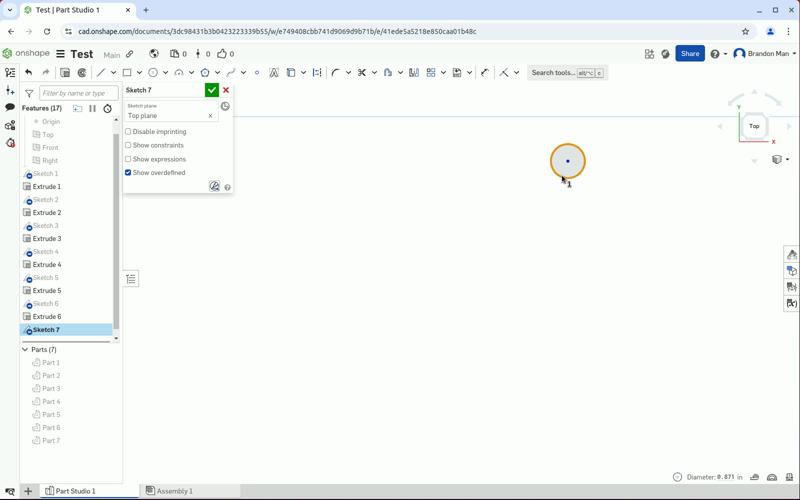
scroll(-6)
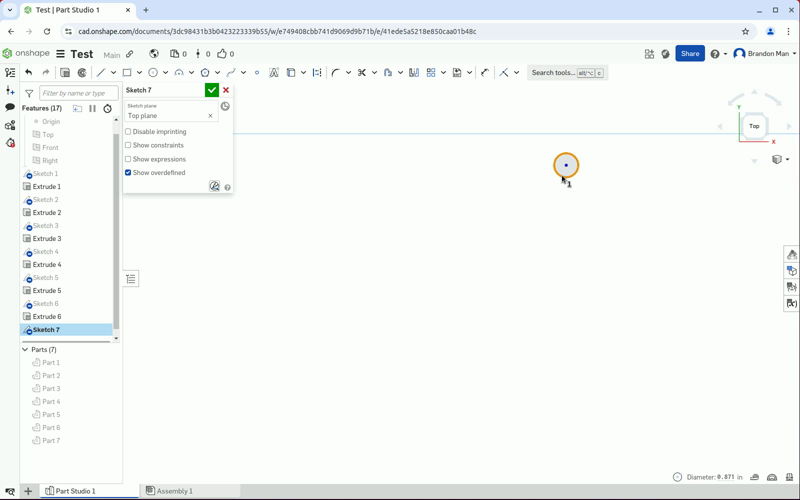
scroll(-6)
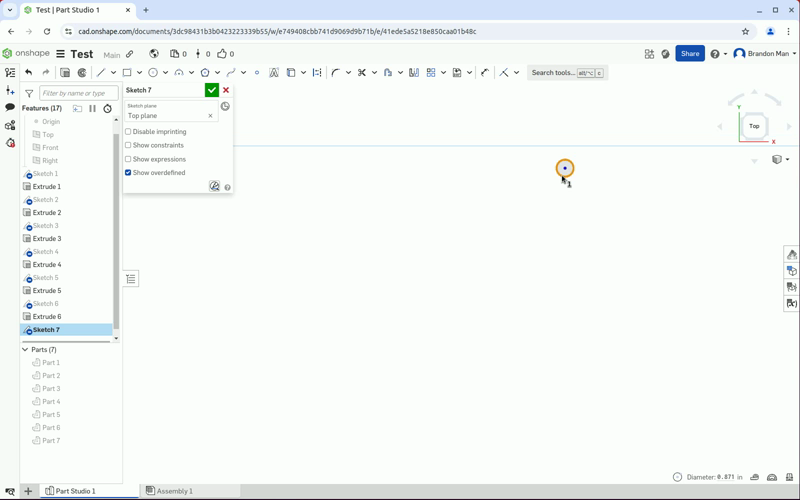
scroll(-6)
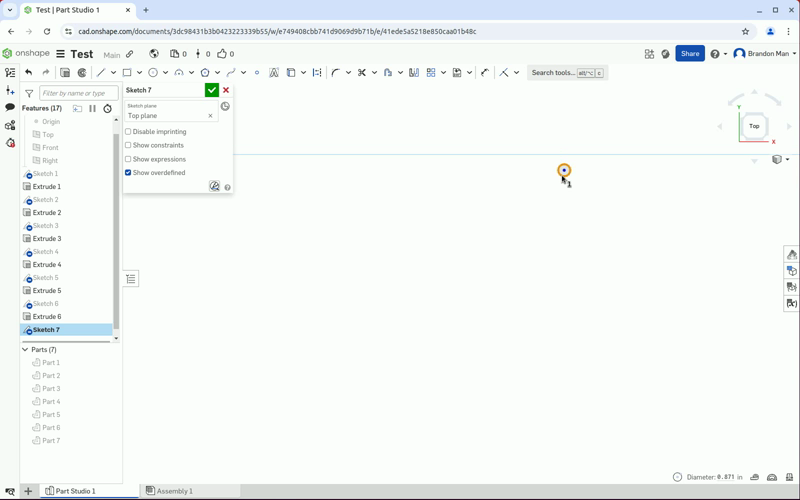
scroll(-6)
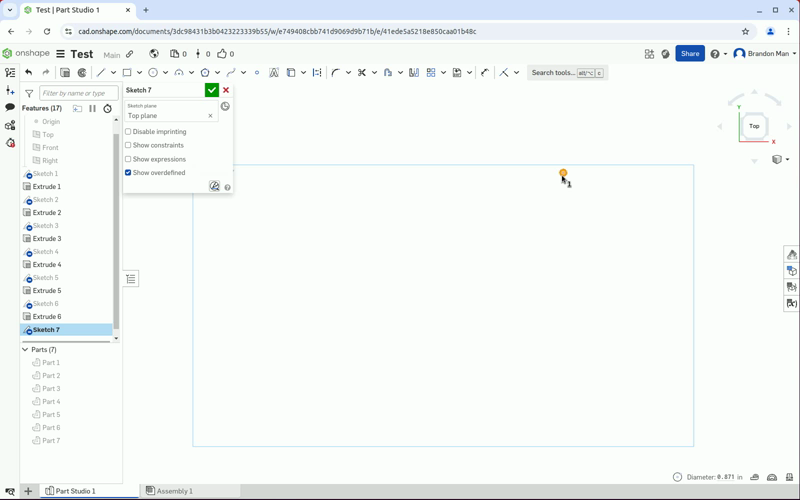
mouse_move(73, 352)
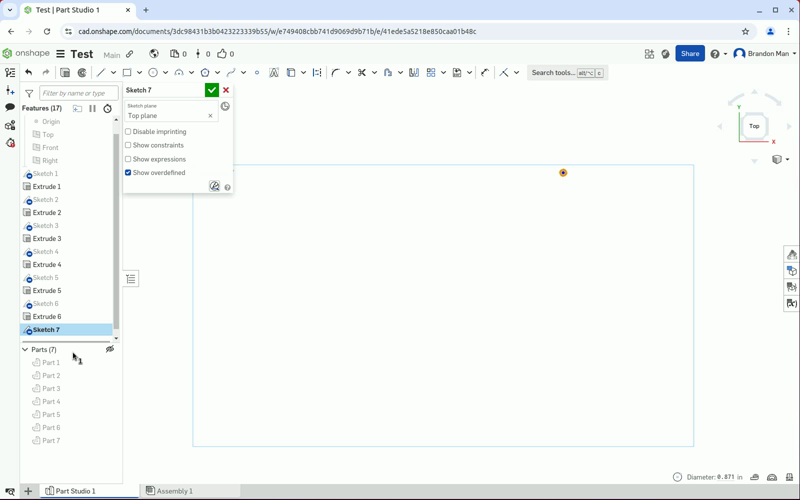
key(shift+y)
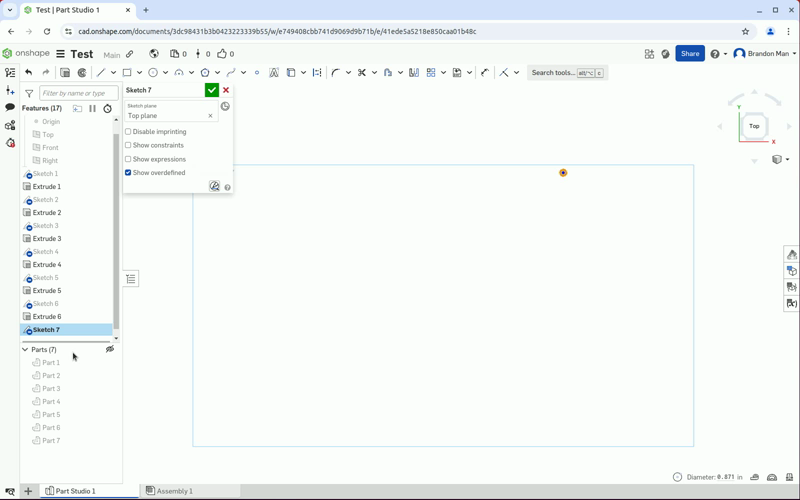
key(shift+e)
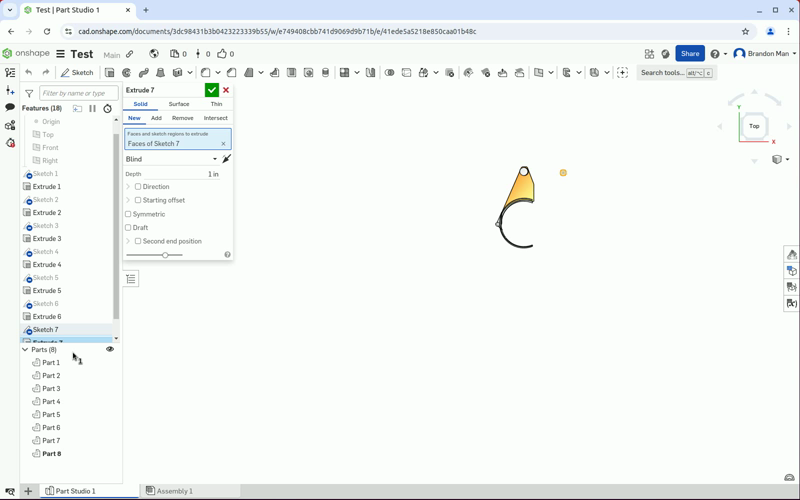
mouse_move(143, 106)
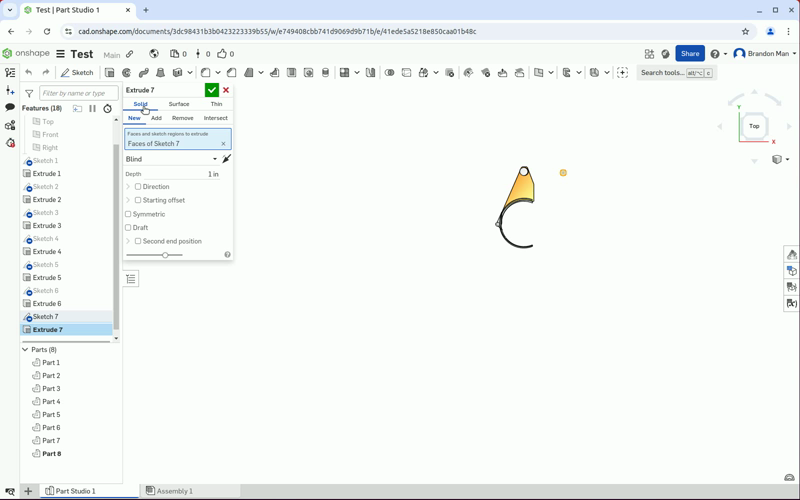
click(143, 106)
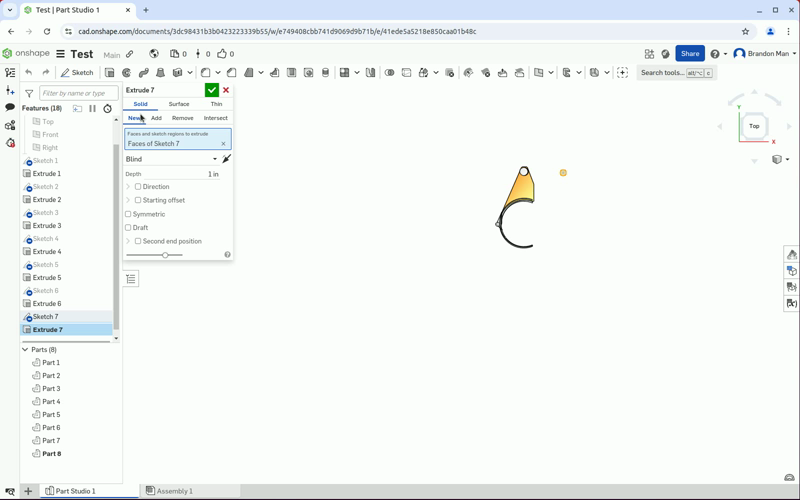
mouse_move(137, 120)
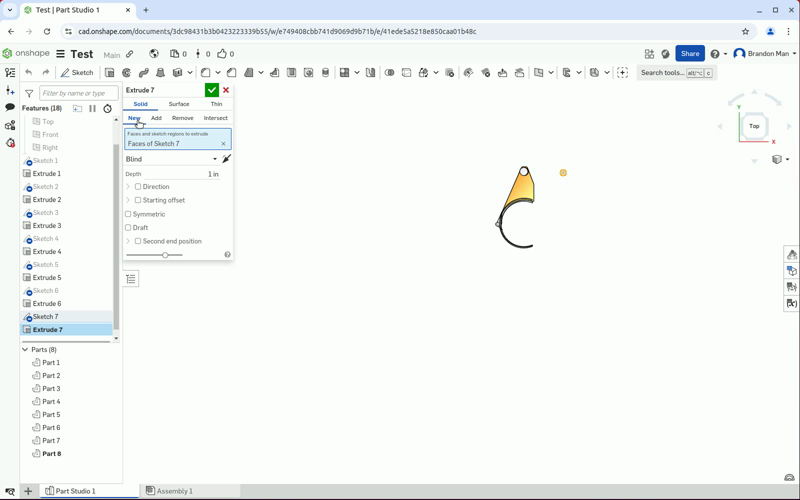
click(137, 120)
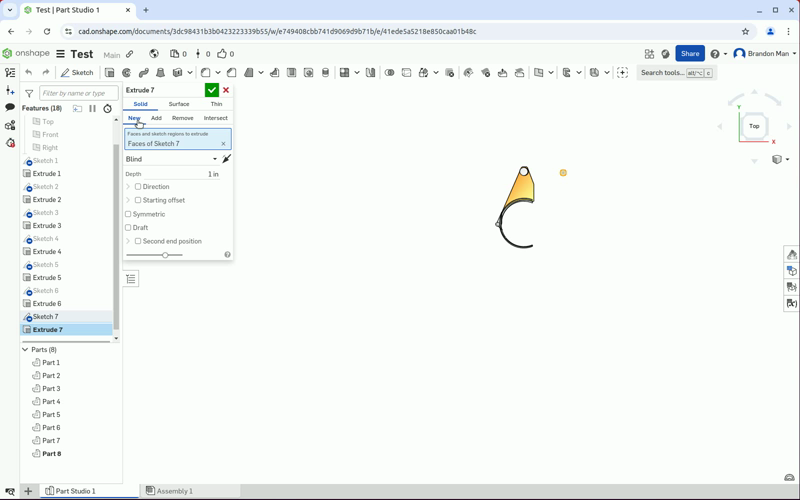
key(tab, 4)
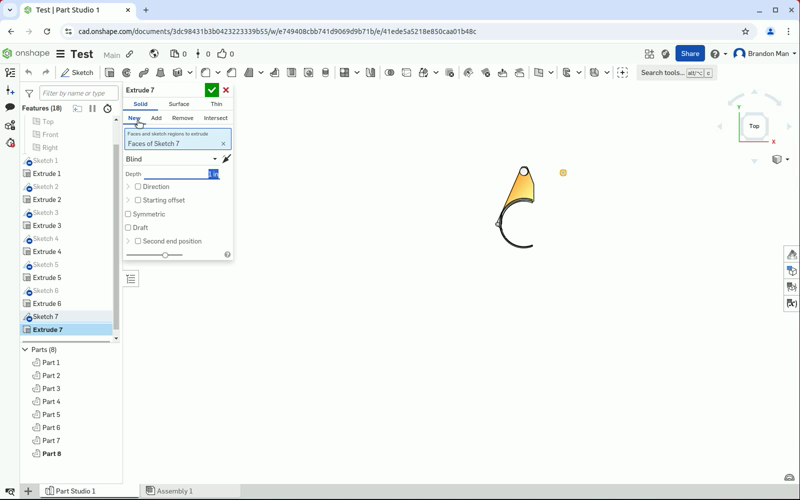
text(2.166)
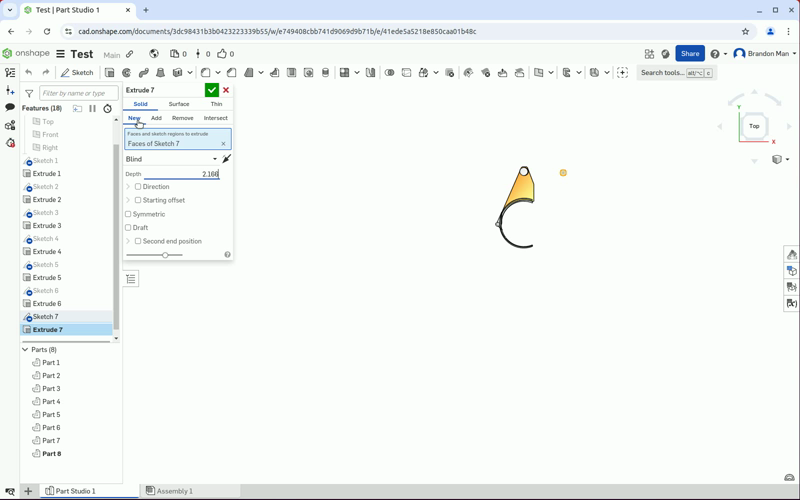
key(enter)
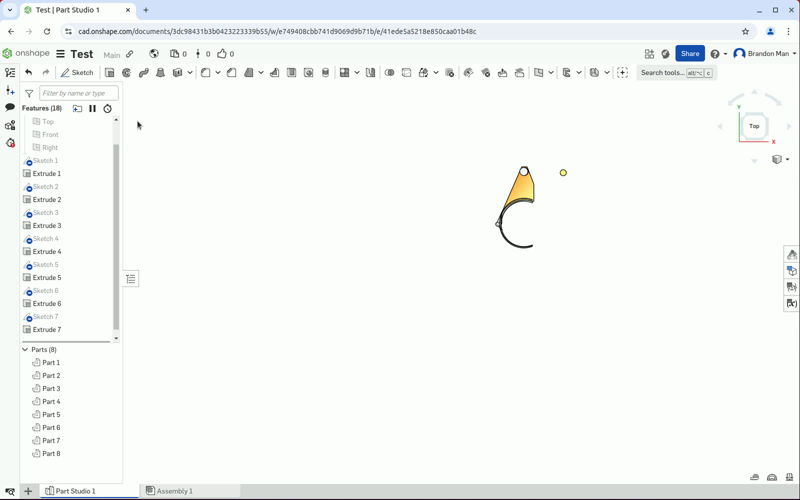
key(shift+h)
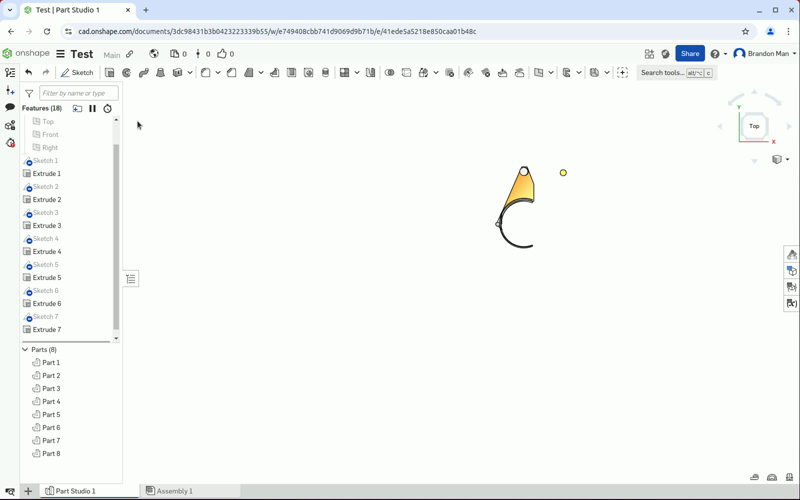
key(shift+h)
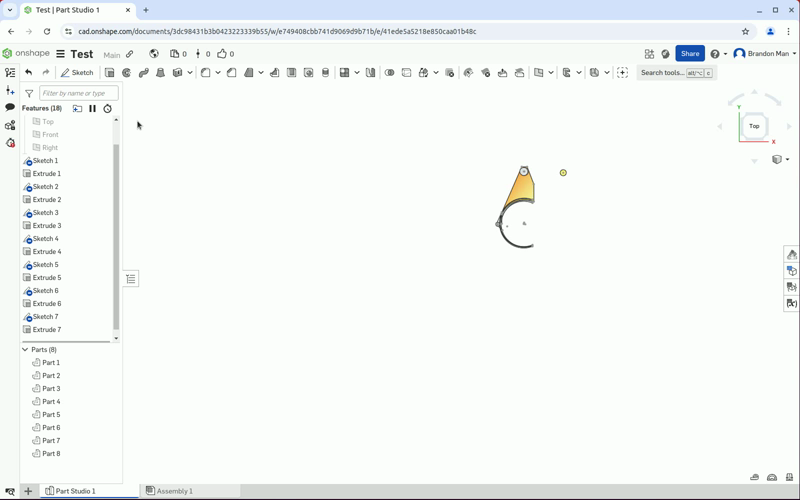
key(shift+7)
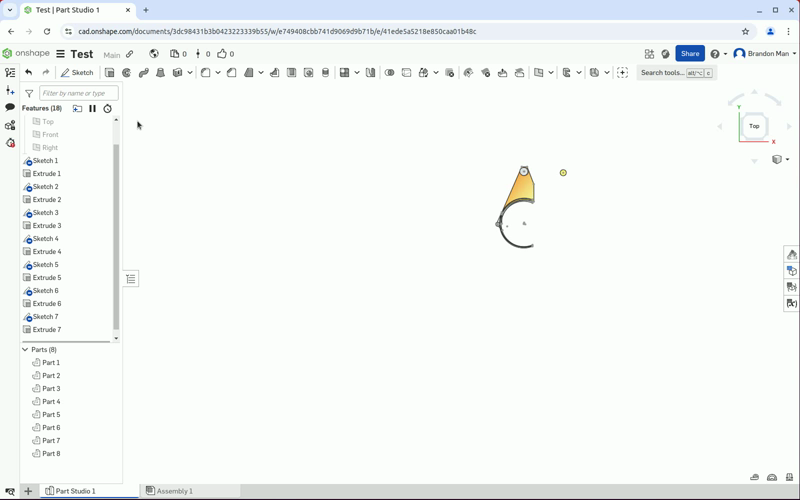
key(up, 3)
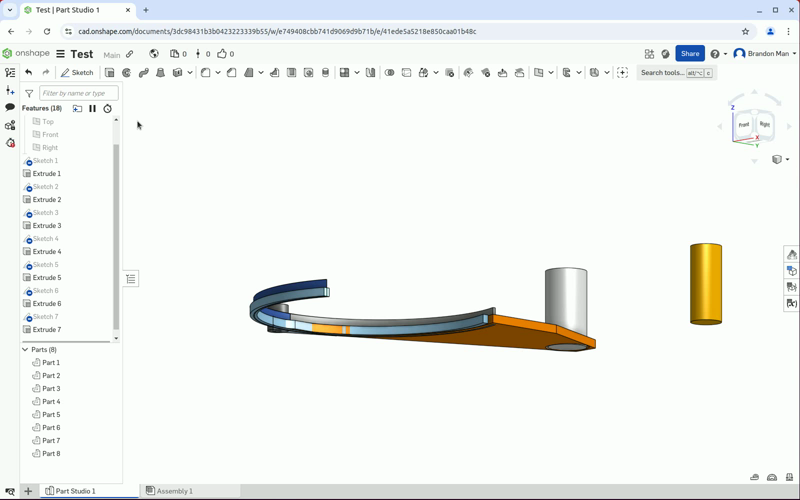
key(left, 3)
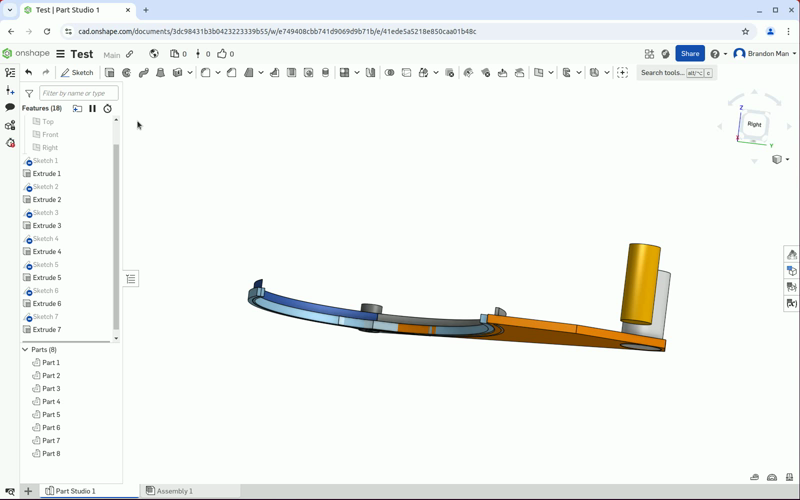
key(right, 3)
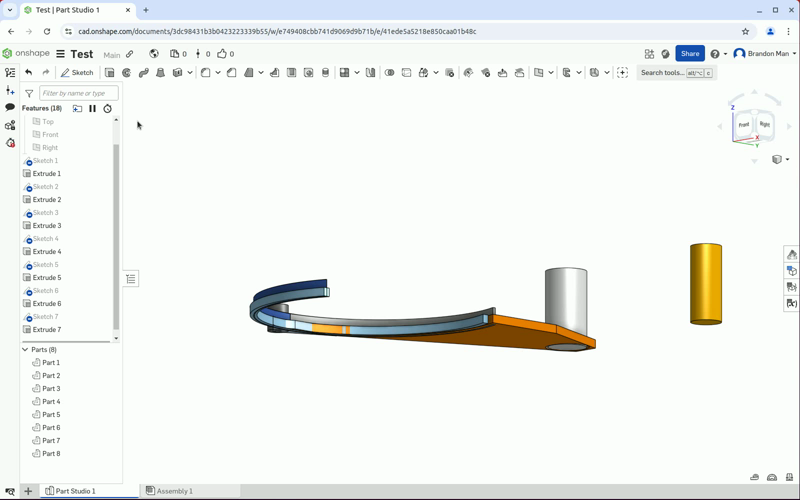
key(down, 3)
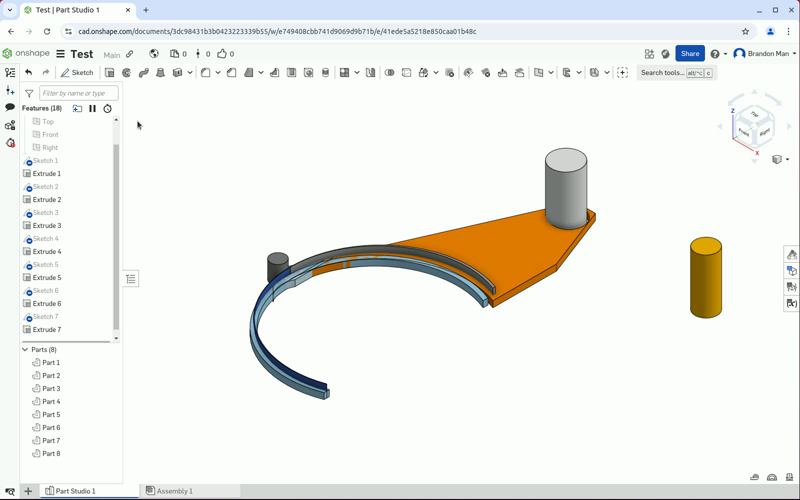
mouse_move(69, 163)
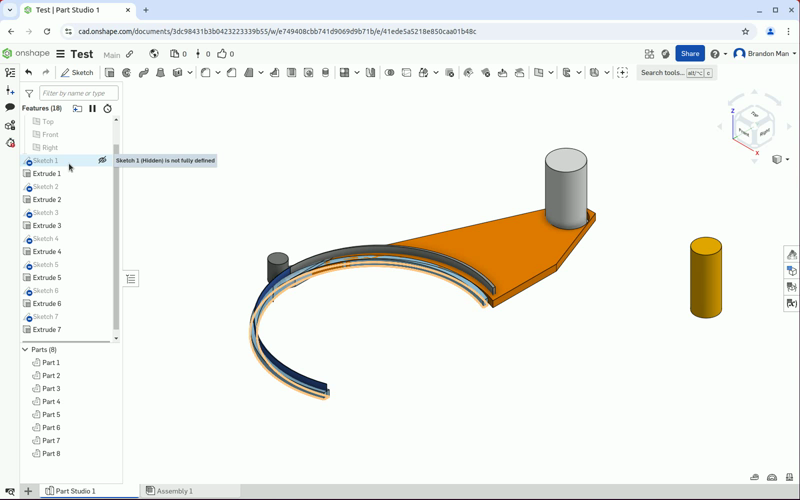
click(69, 163)